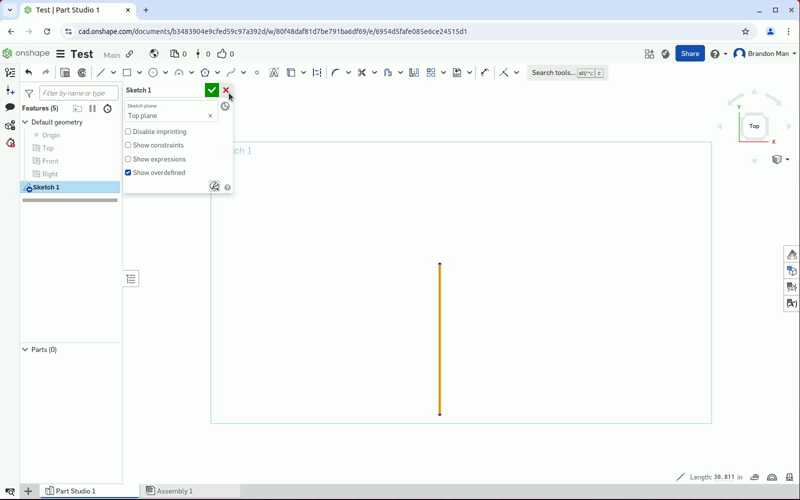
key(shift+h)
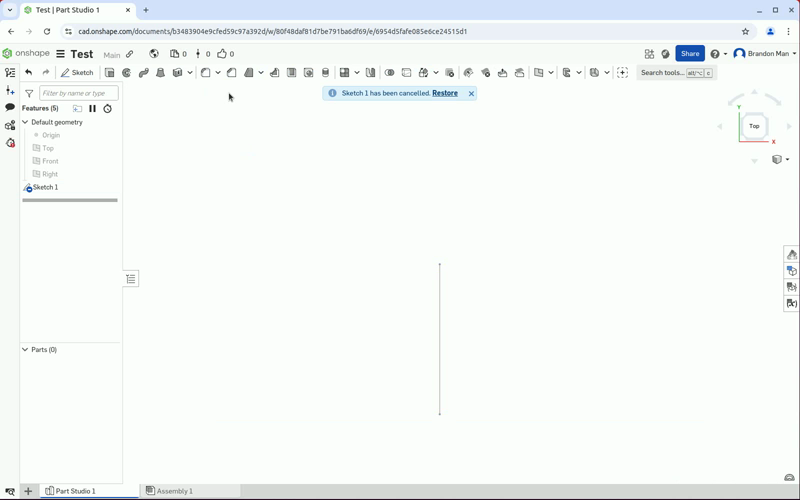
key(shift+s)
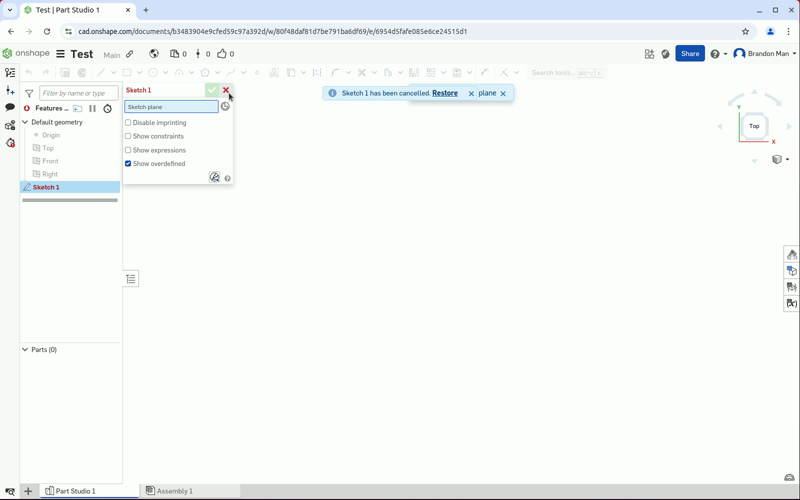
mouse_move(73, 150)
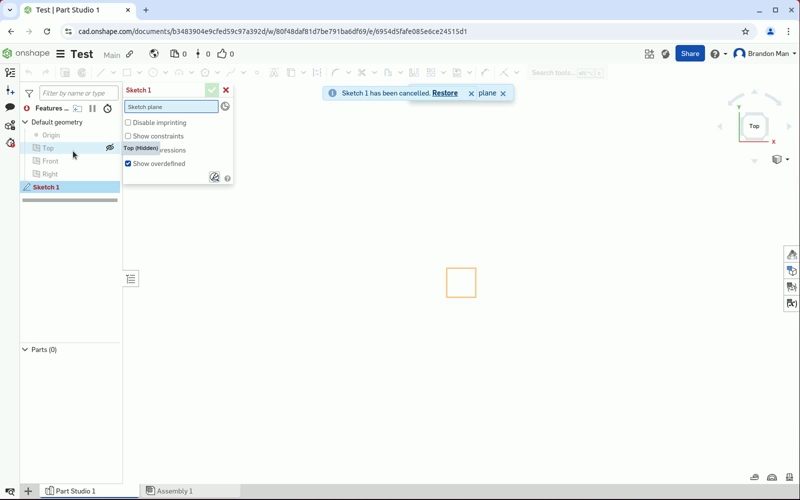
click(73, 150)
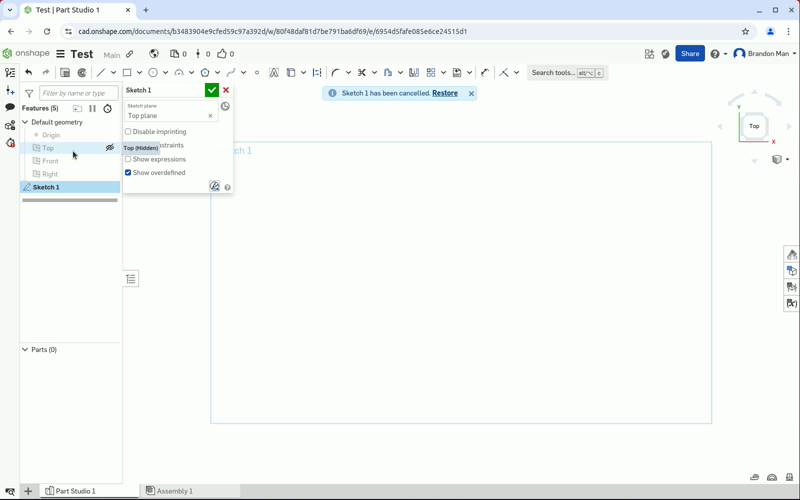
mouse_move(73, 352)
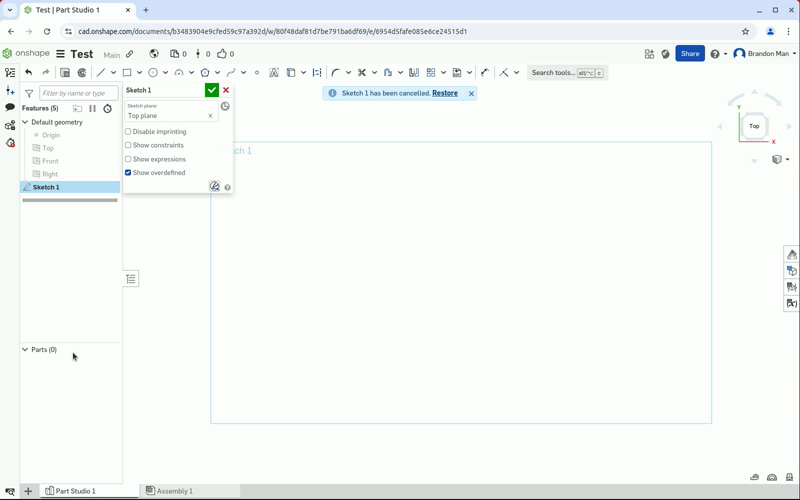
key(y)
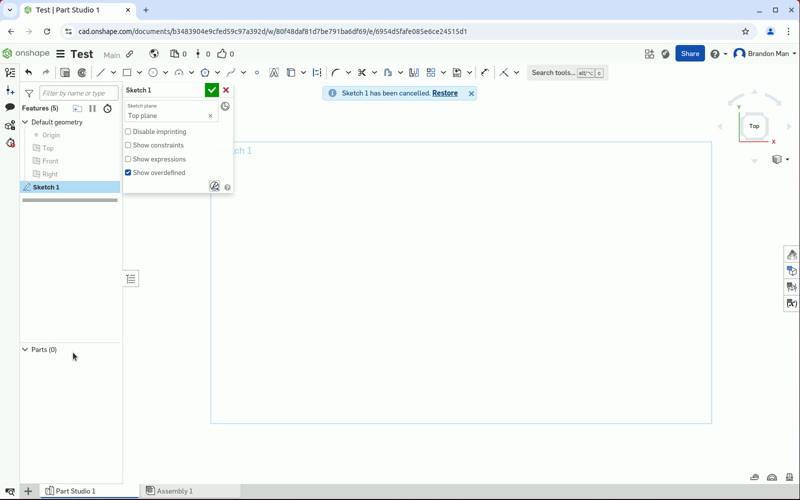
key(l)
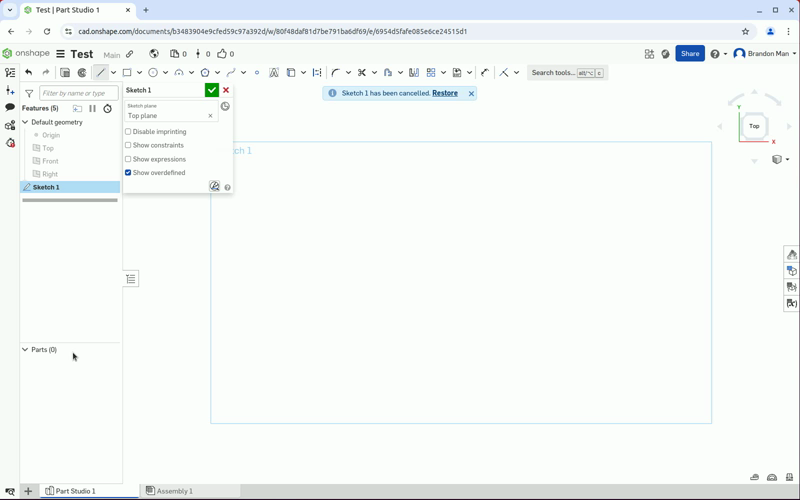
key_down(shift)
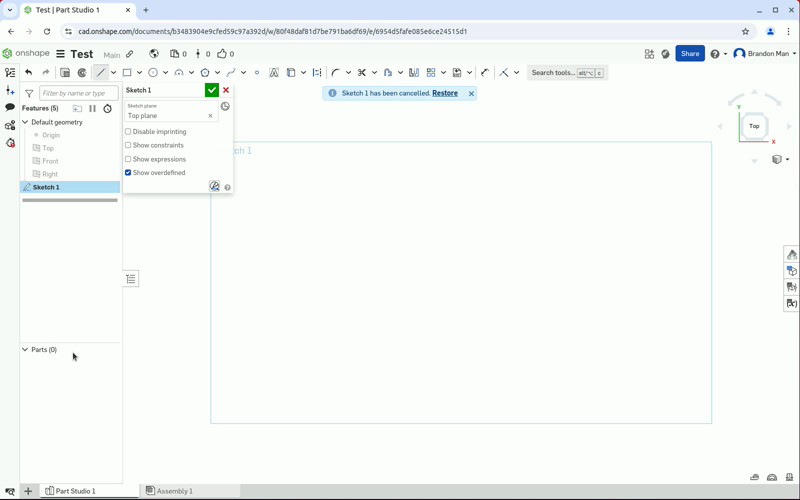
mouse_move(395, 336)
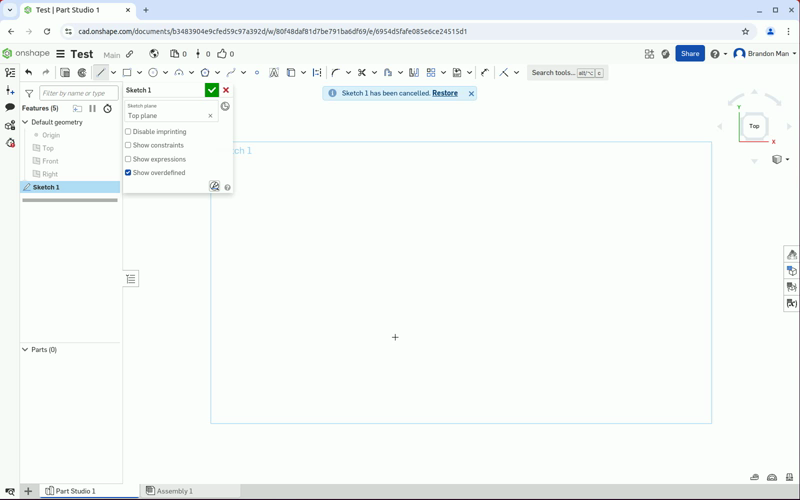
click(395, 336)
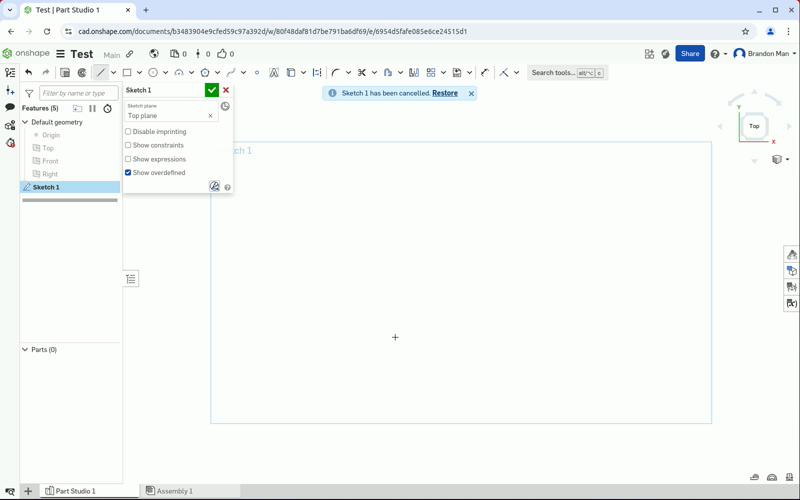
key_up(shift)
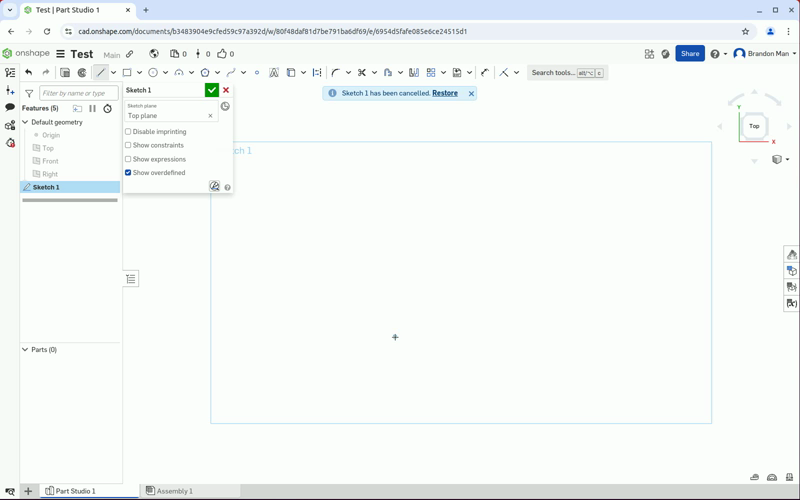
key_down(shift)
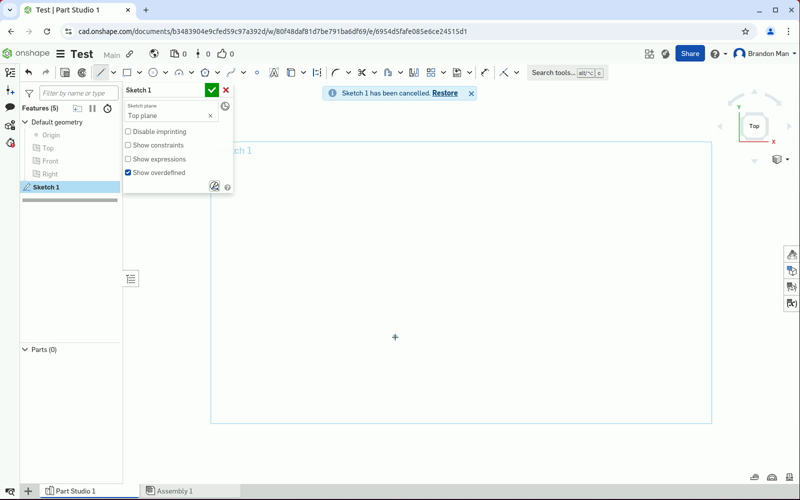
mouse_move(511, 336)
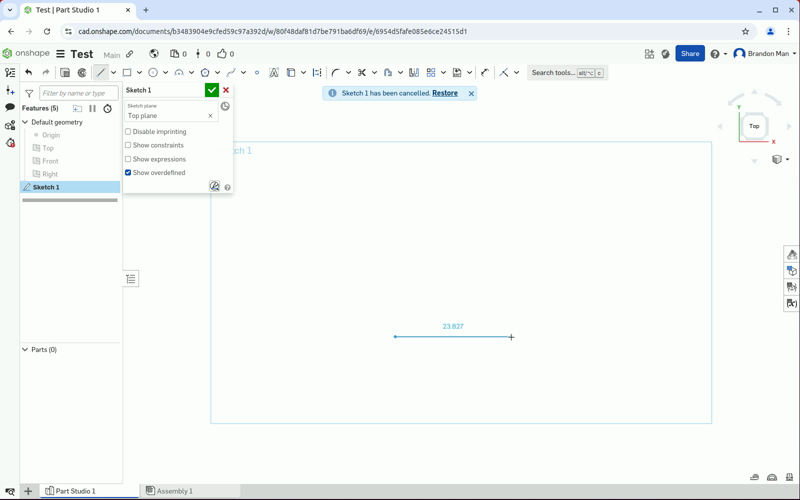
click(511, 336)
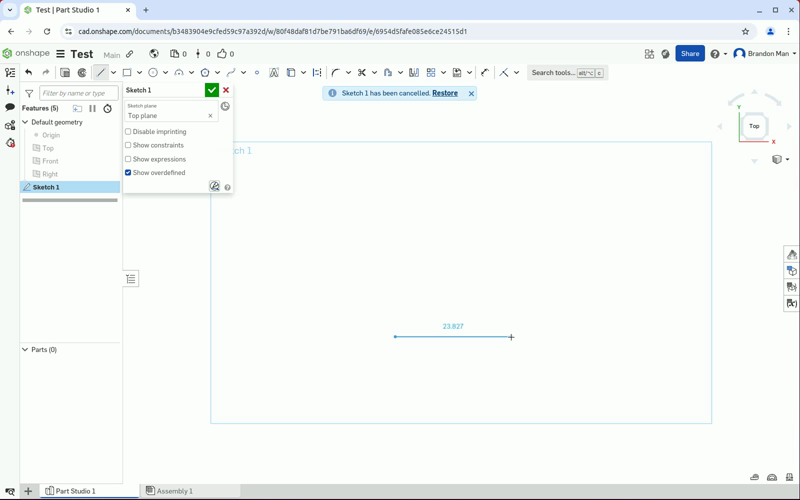
key_up(shift)
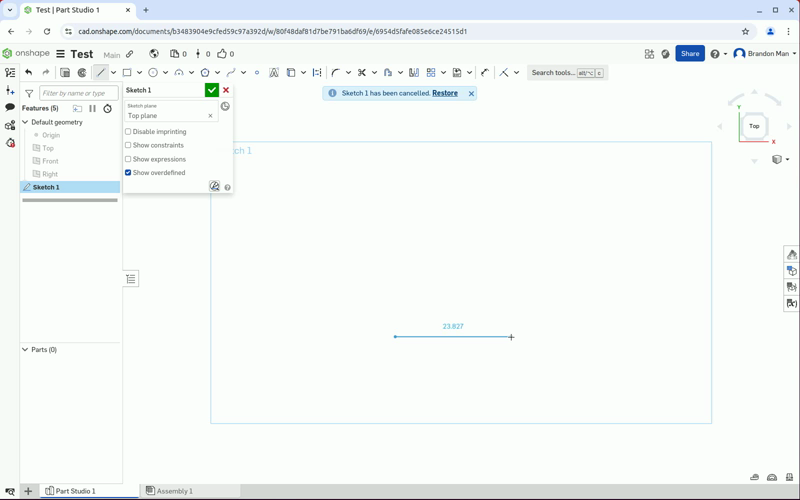
key_down(shift)
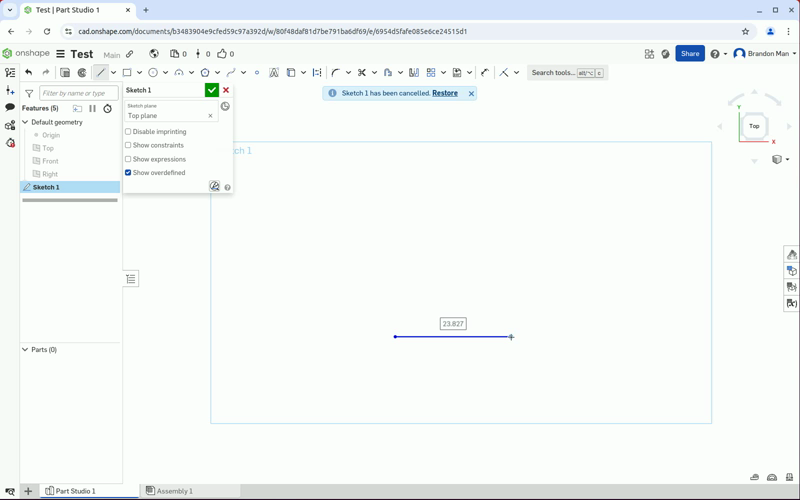
mouse_move(511, 229)
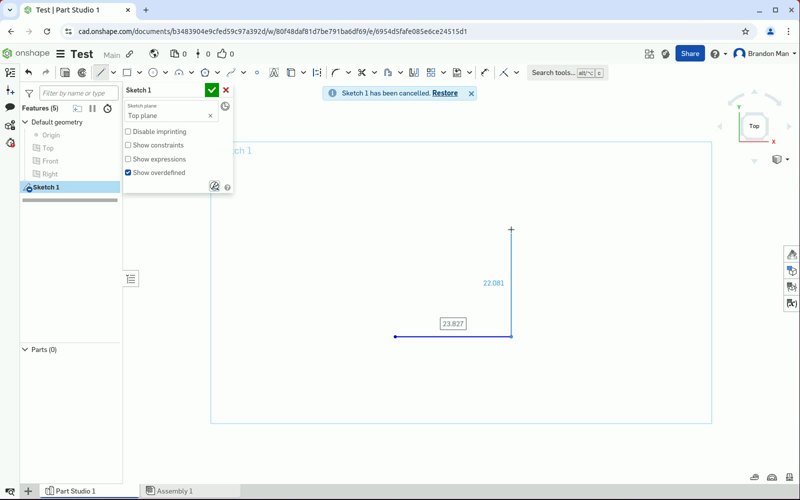
click(511, 229)
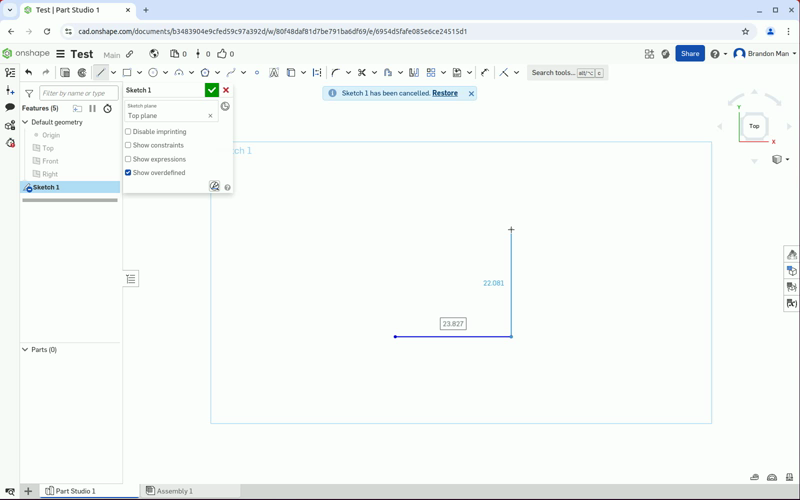
key_up(shift)
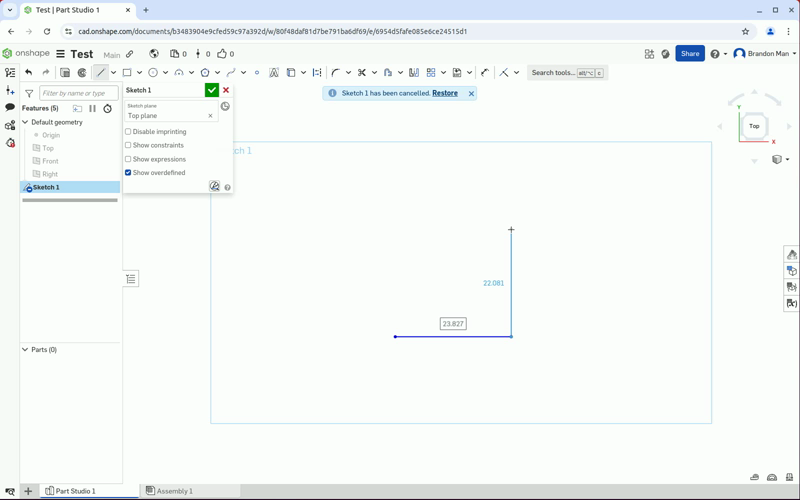
key_down(shift)
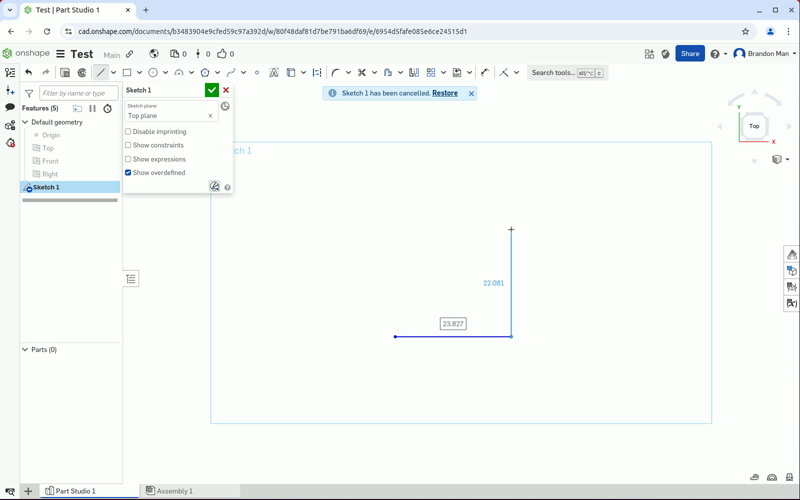
mouse_move(395, 229)
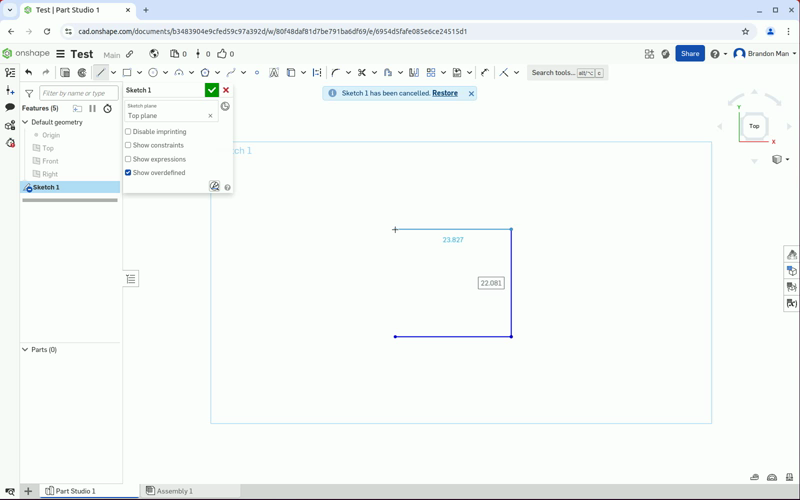
click(395, 229)
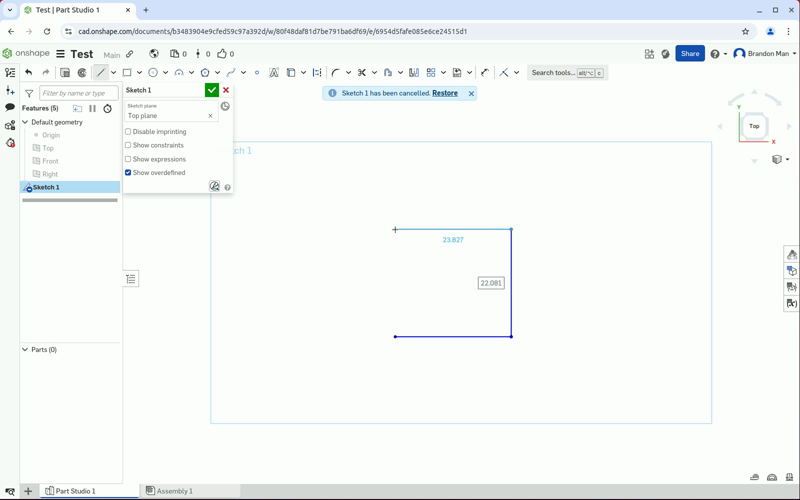
key_up(shift)
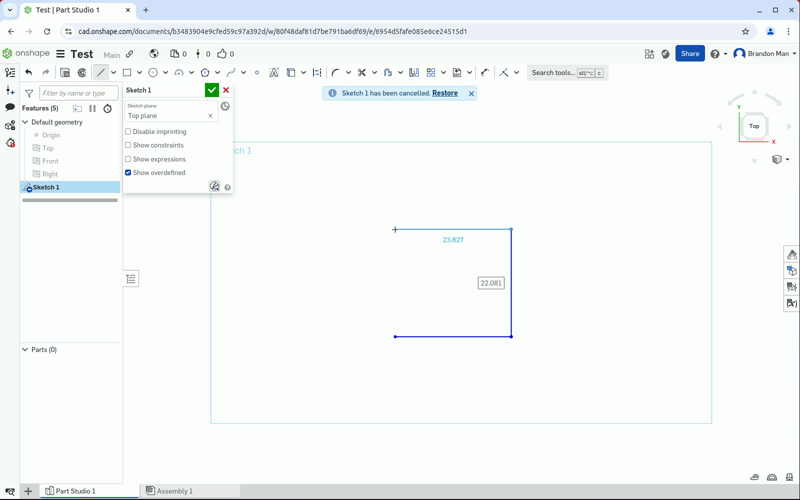
key_down(shift)
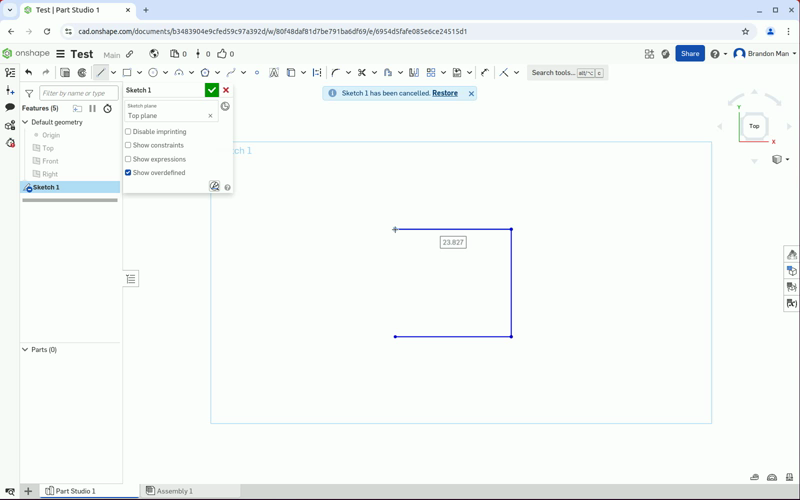
mouse_move(395, 336)
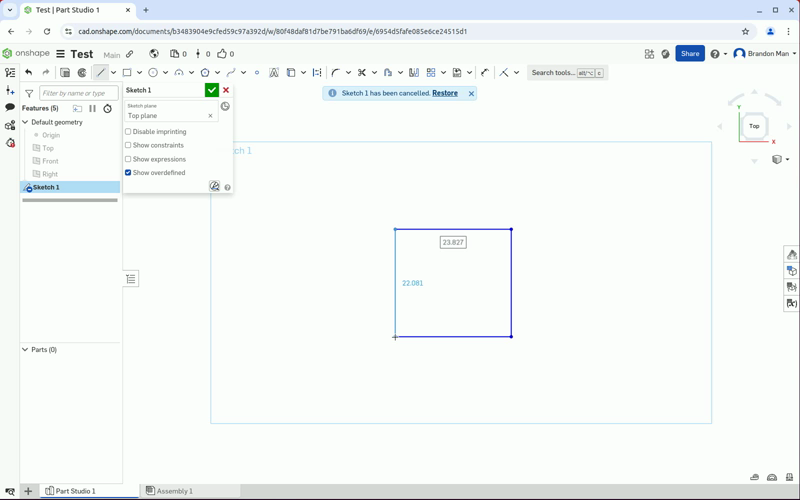
key_up(shift)
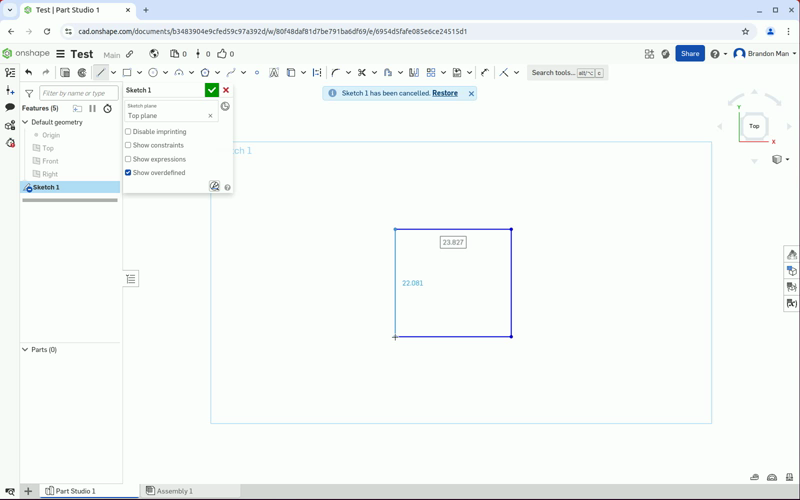
click(395, 336)
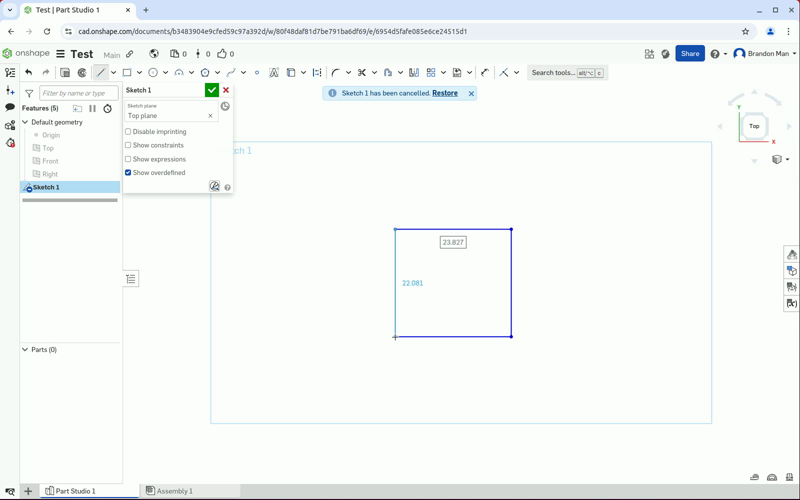
key(esc)
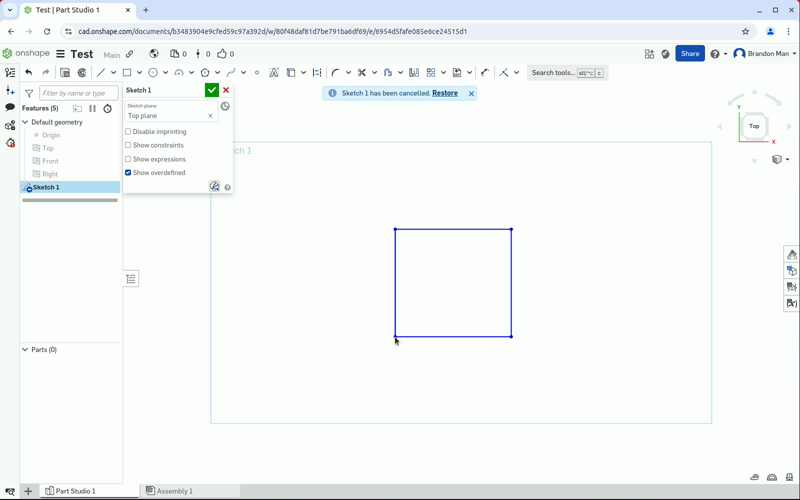
mouse_move(439, 254)
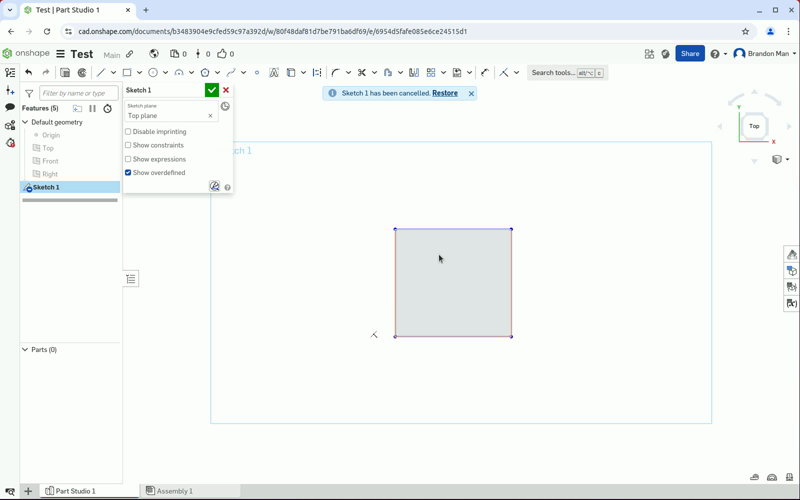
click(439, 254)
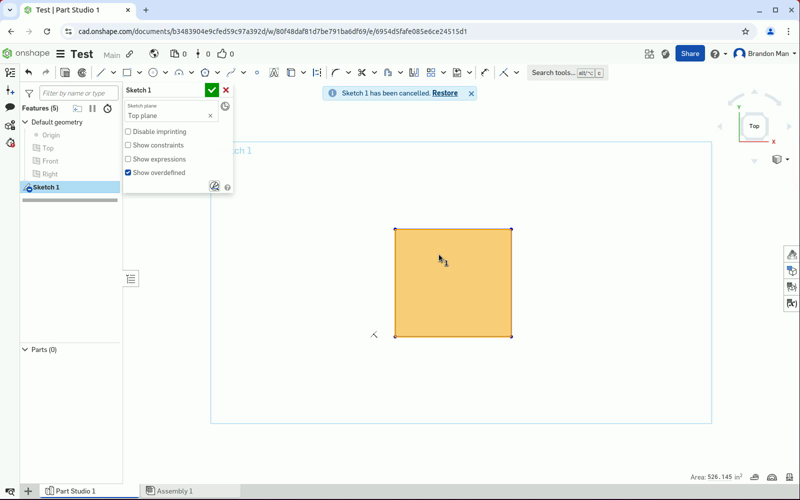
mouse_move(73, 352)
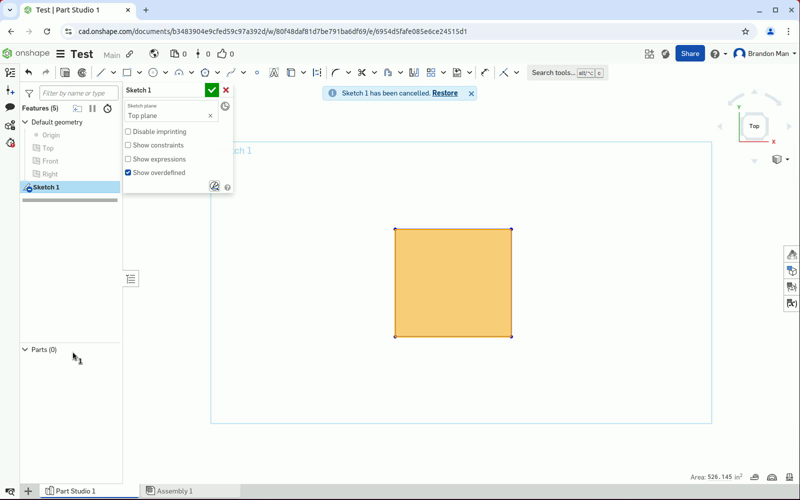
key(shift+y)
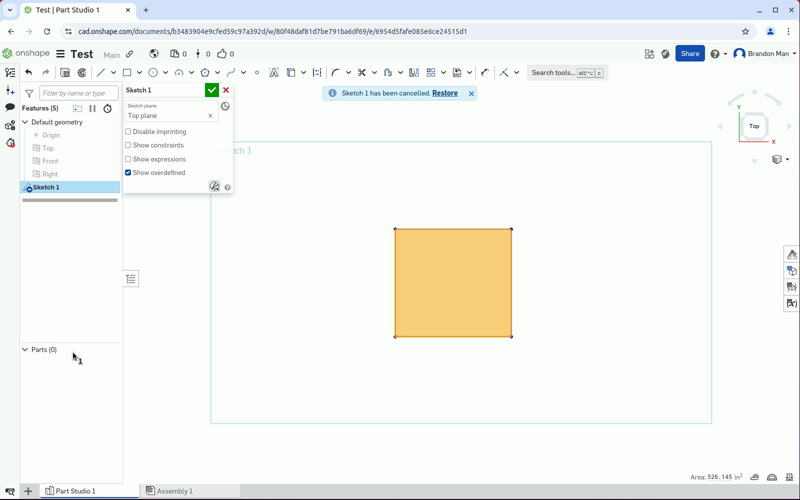
key(shift+e)
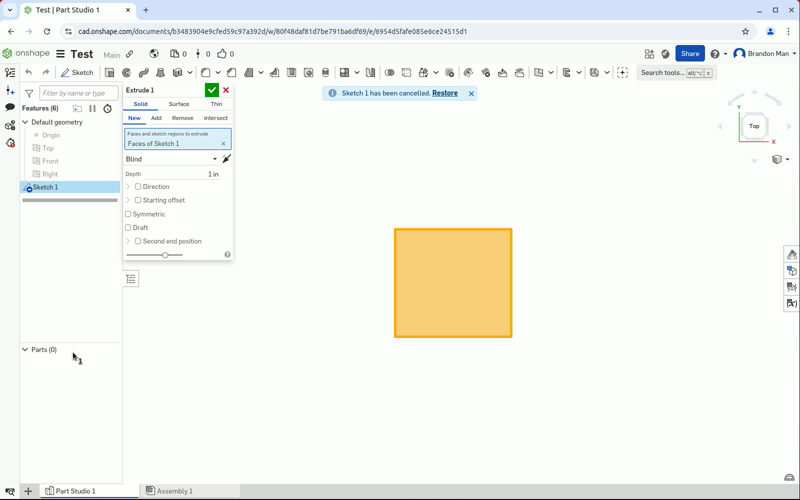
mouse_move(143, 106)
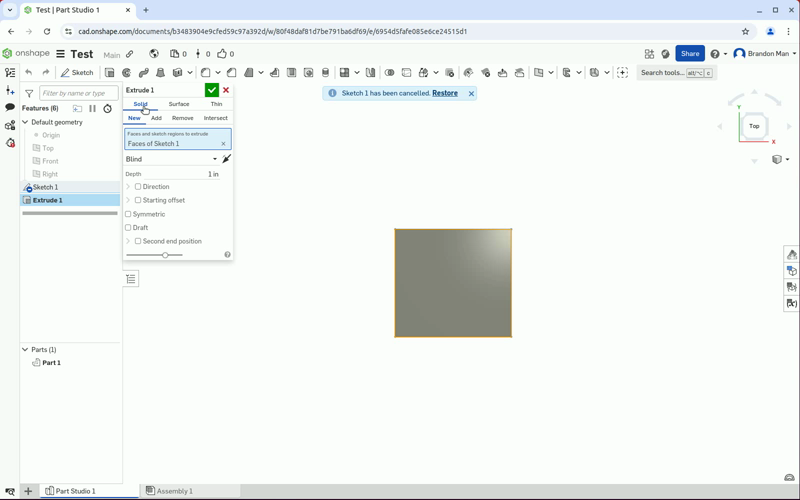
click(143, 106)
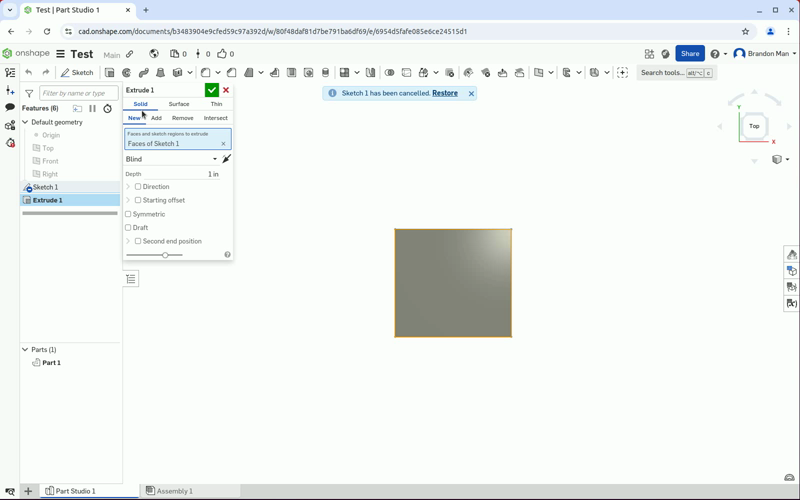
mouse_move(137, 120)
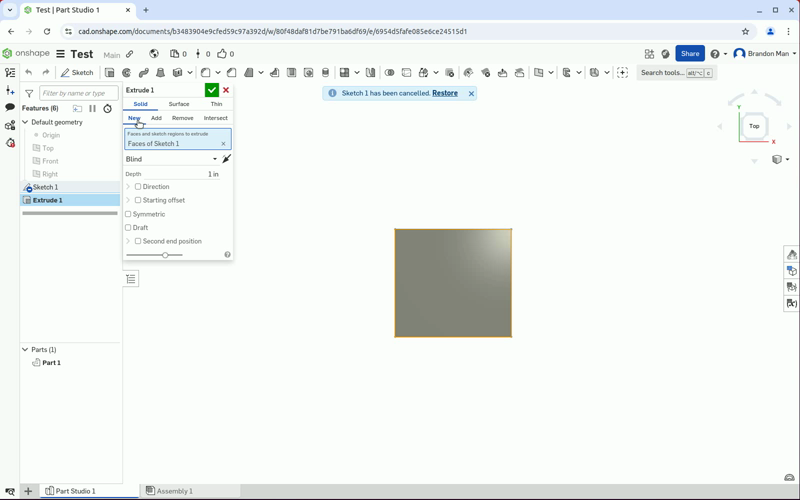
click(137, 120)
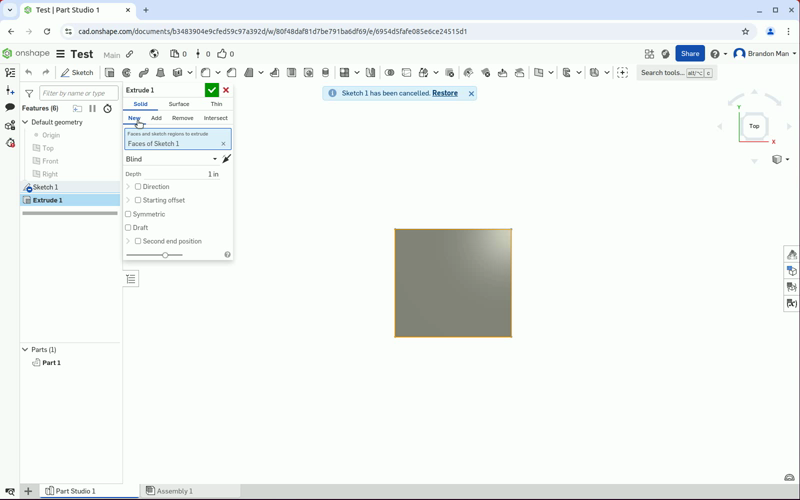
key(tab, 4)
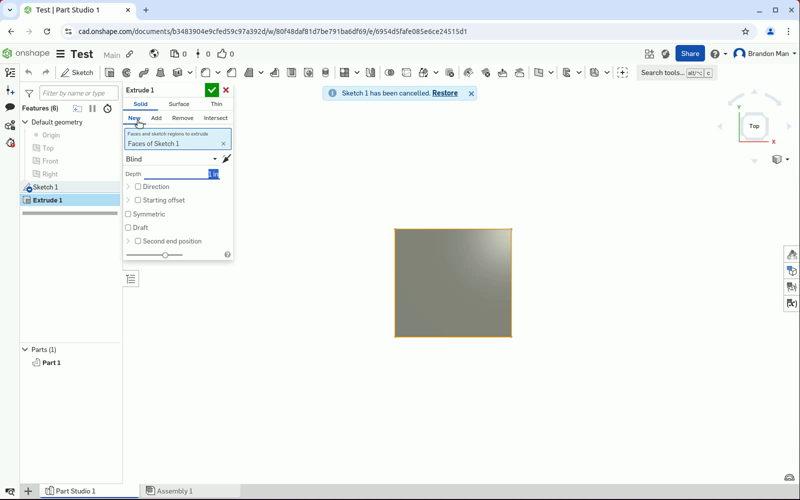
text(0.722)
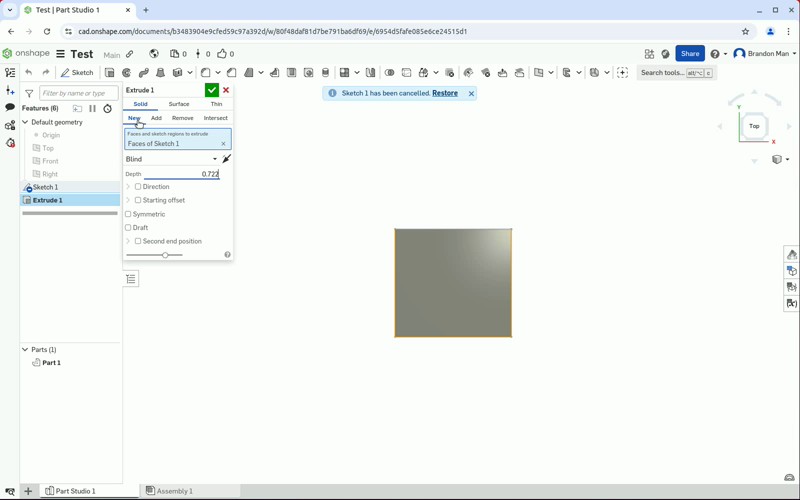
key(enter)
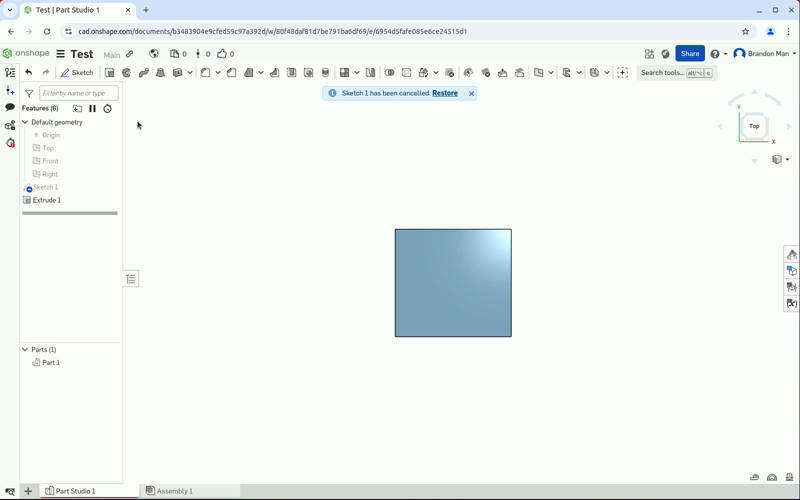
key(shift+h)
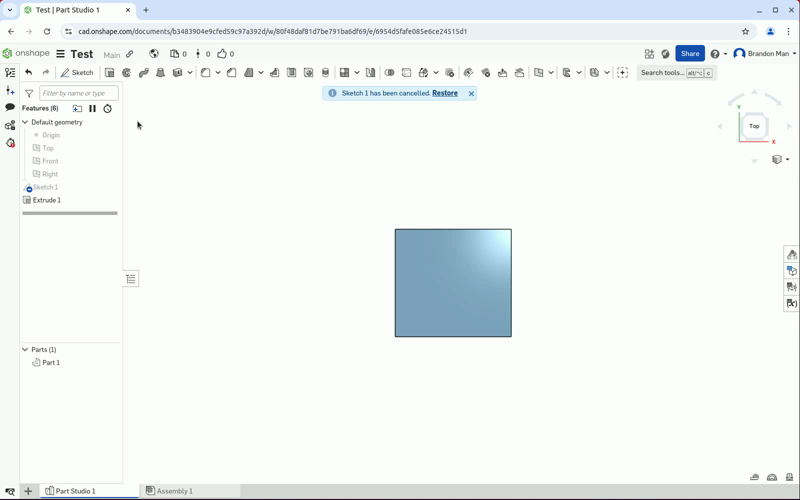
key(shift+h)
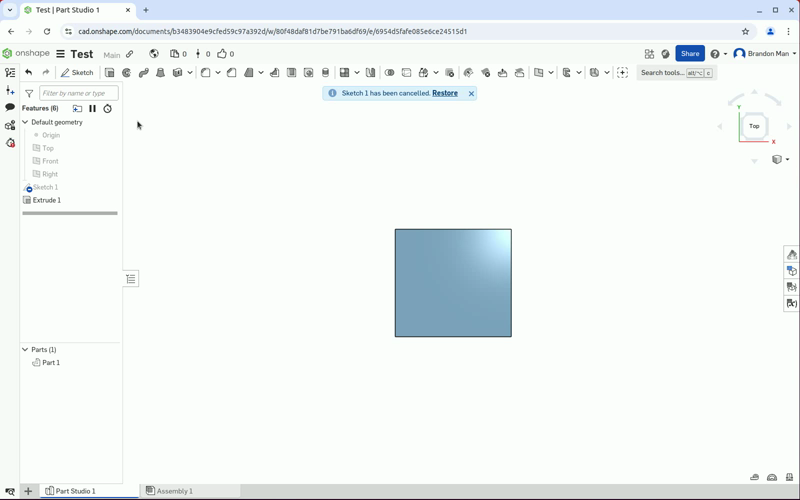
mouse_move(73, 189)
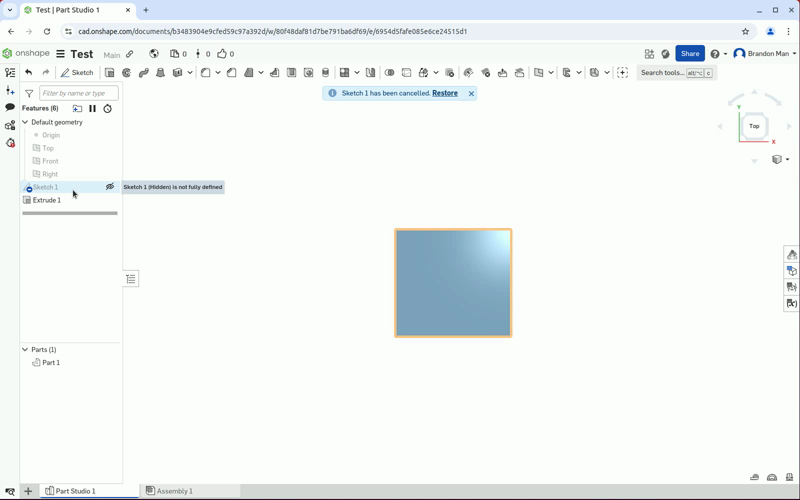
click(73, 189)
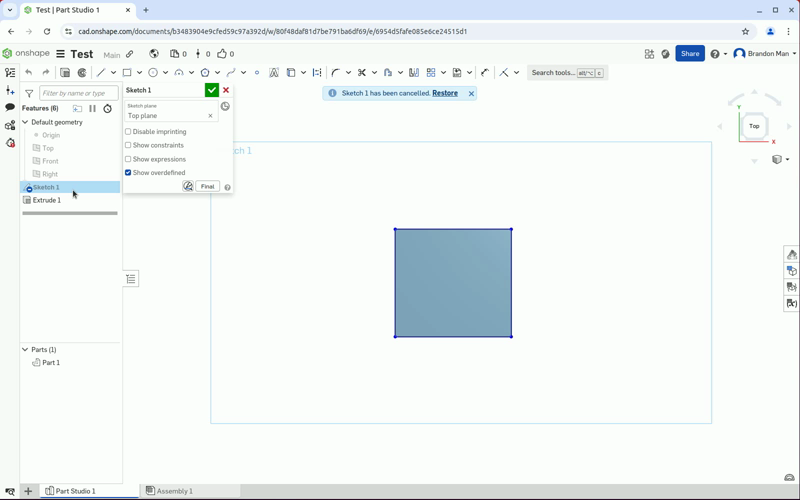
mouse_move(229, 92)
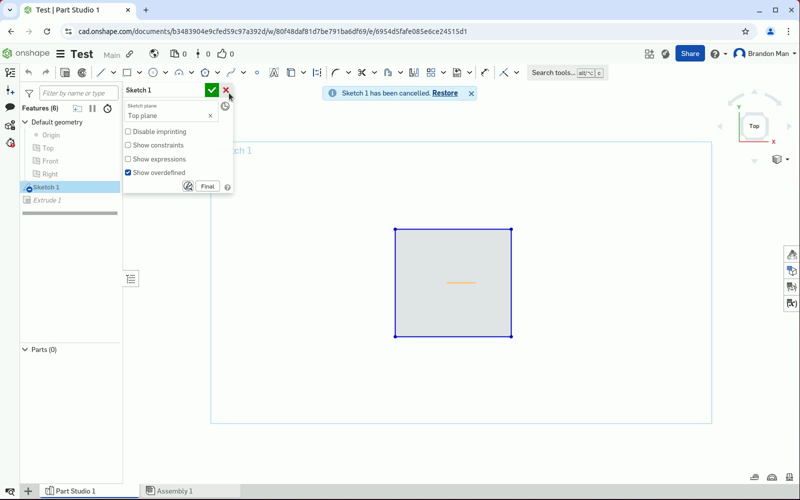
click(229, 92)
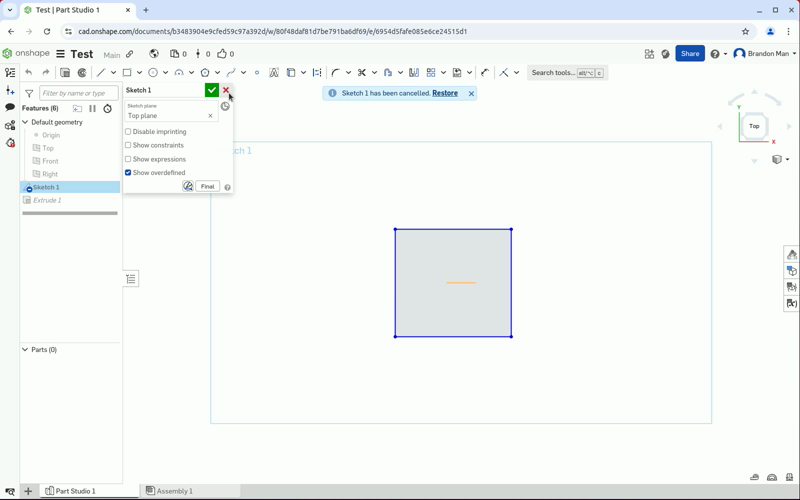
key(shift+s)
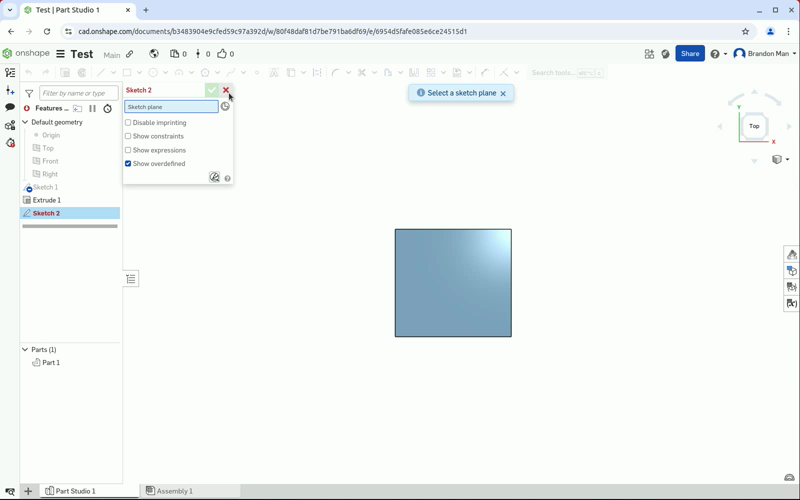
mouse_move(73, 150)
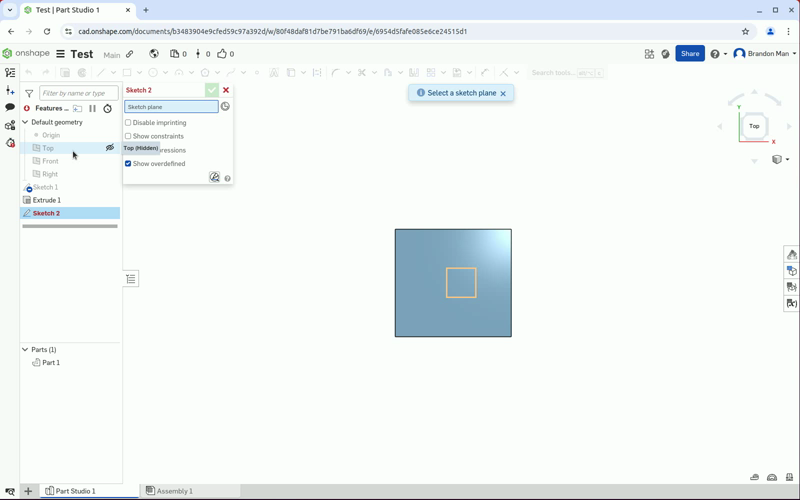
click(73, 150)
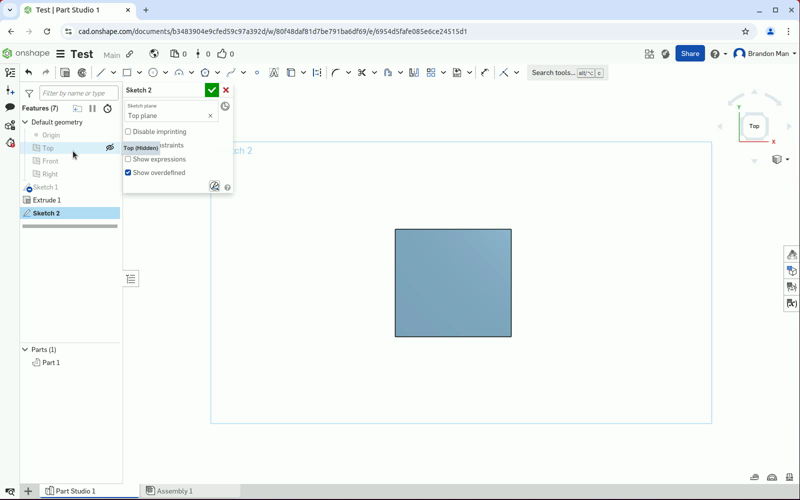
mouse_move(73, 352)
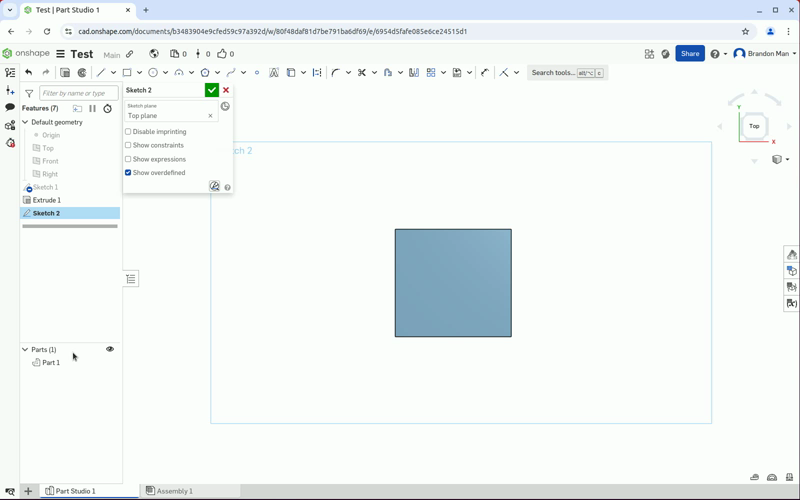
key(y)
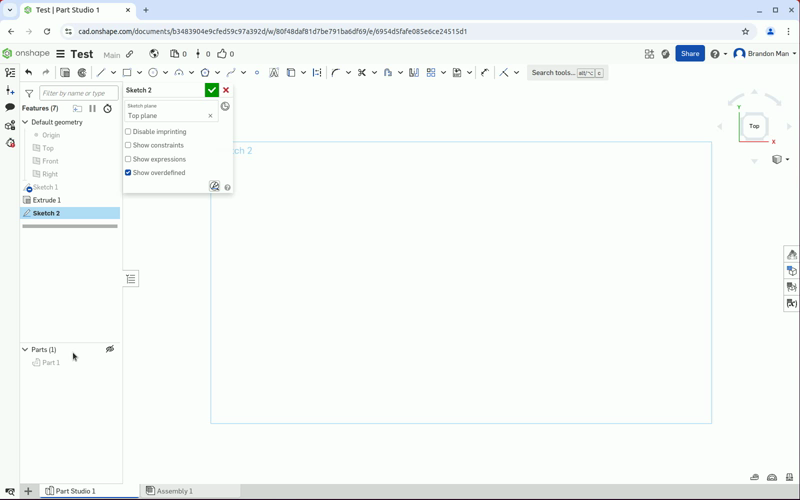
key(l)
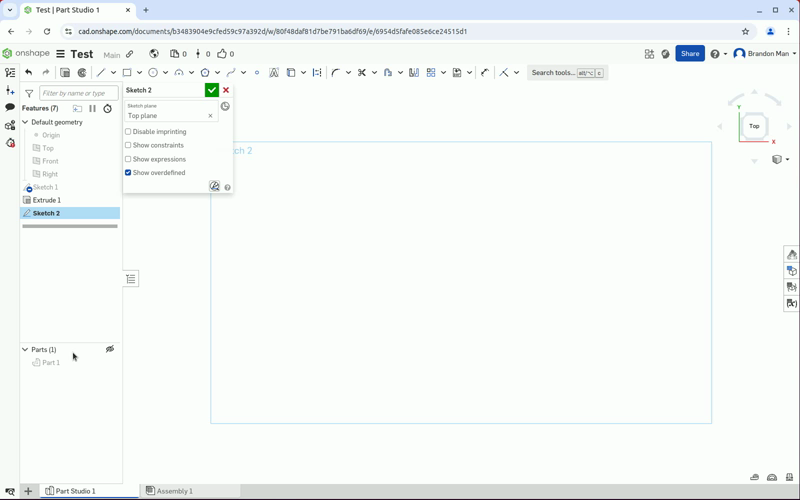
key_down(shift)
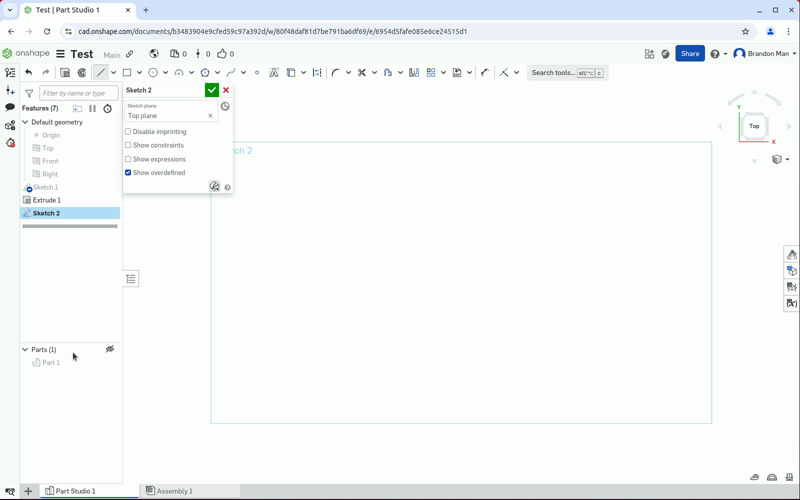
mouse_move(511, 336)
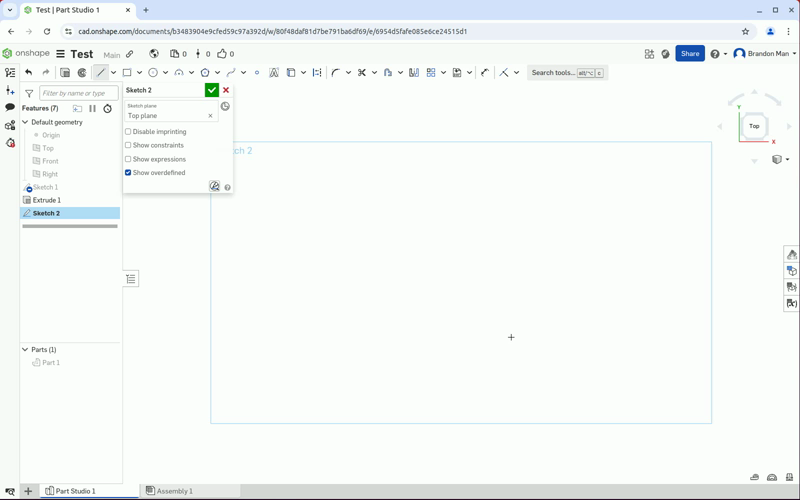
click(511, 336)
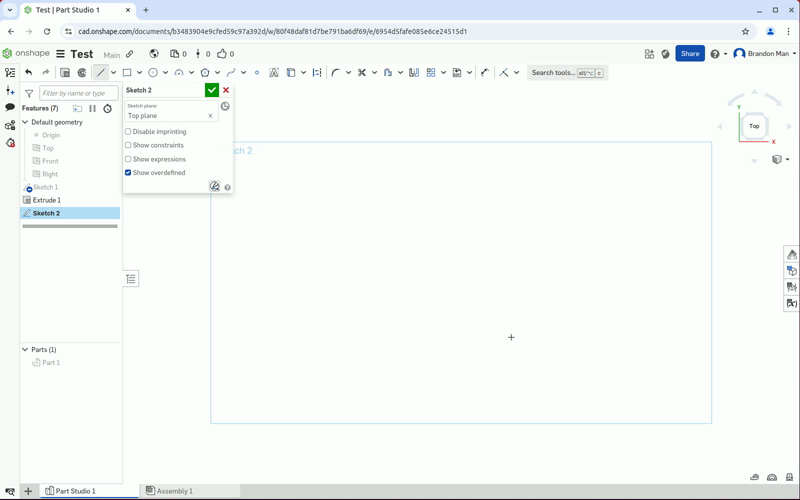
key_up(shift)
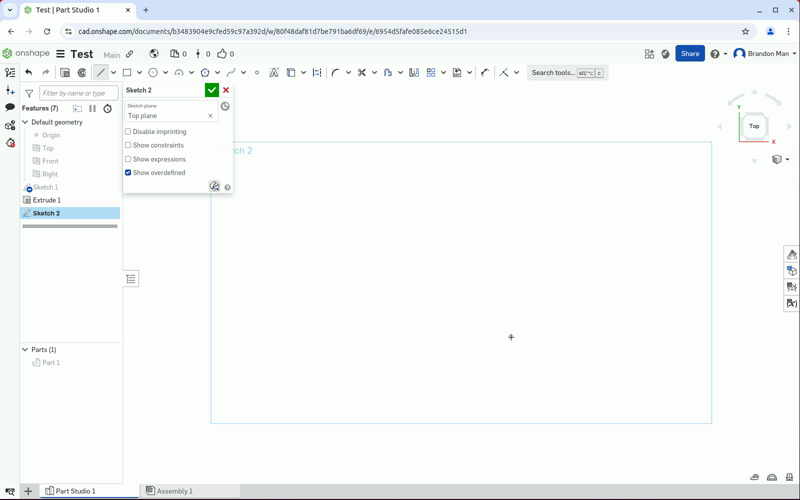
key_down(shift)
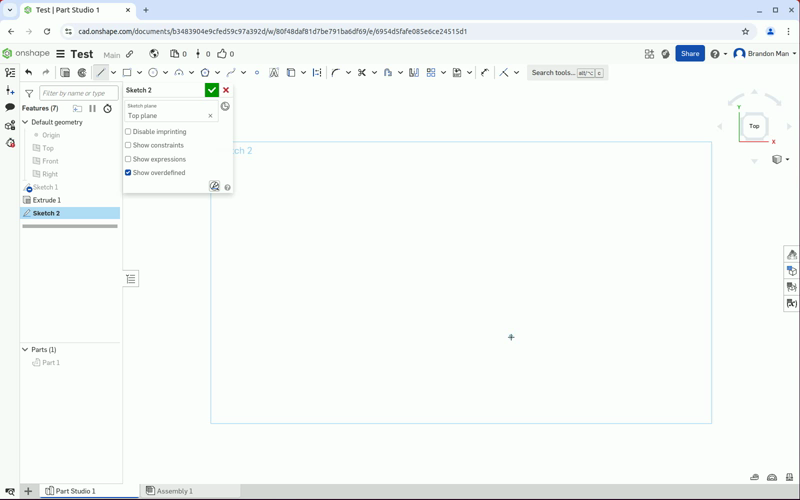
mouse_move(541, 336)
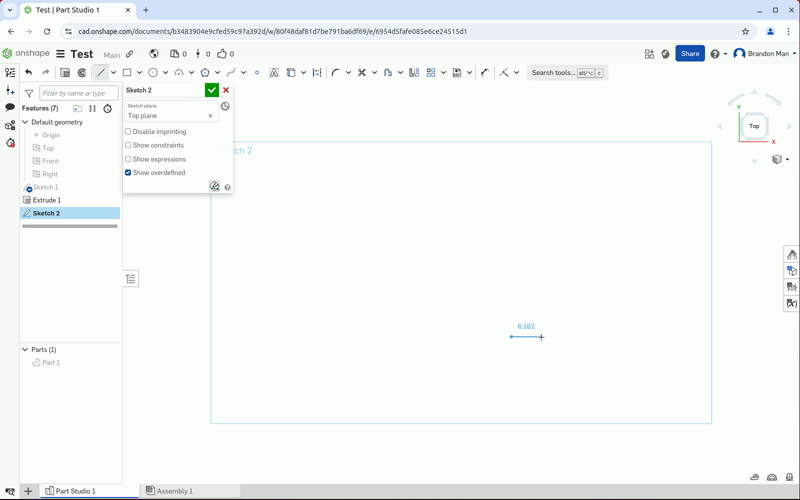
mouse_move(531, 336)
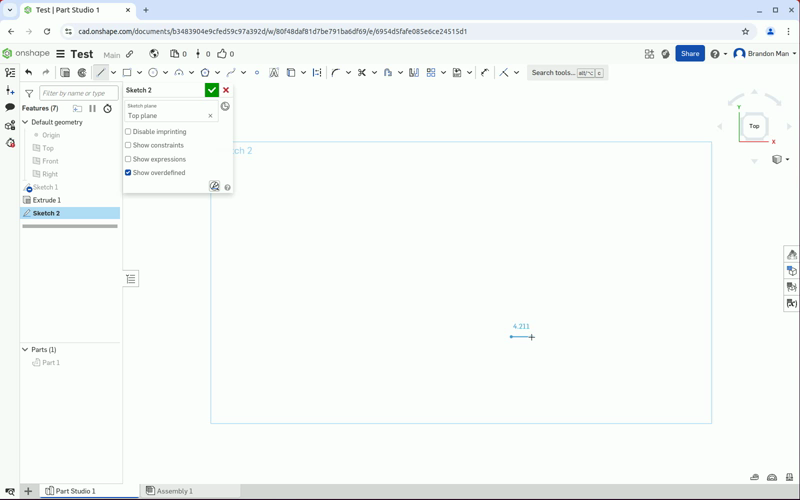
click(531, 336)
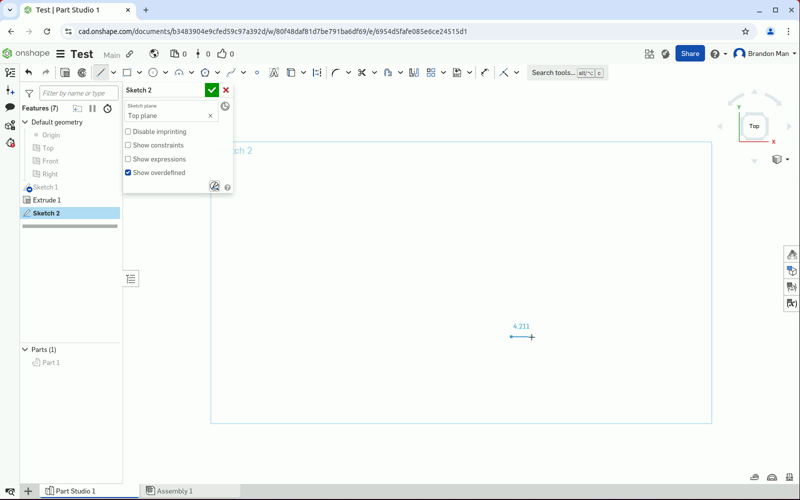
key_up(shift)
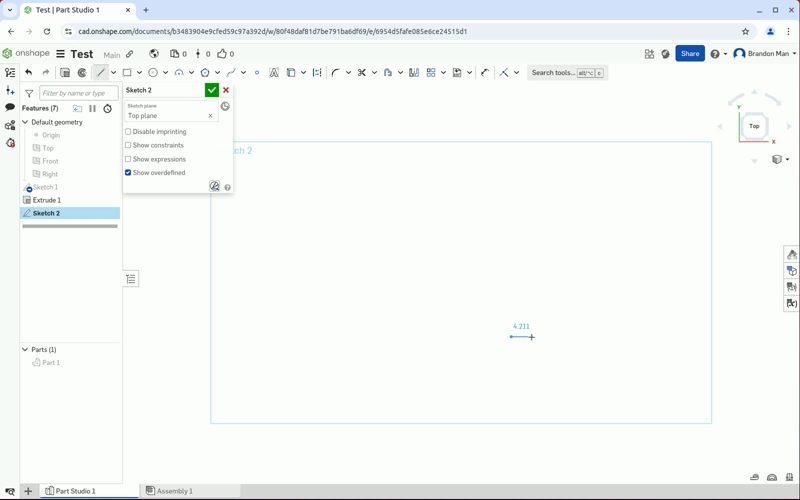
key_down(shift)
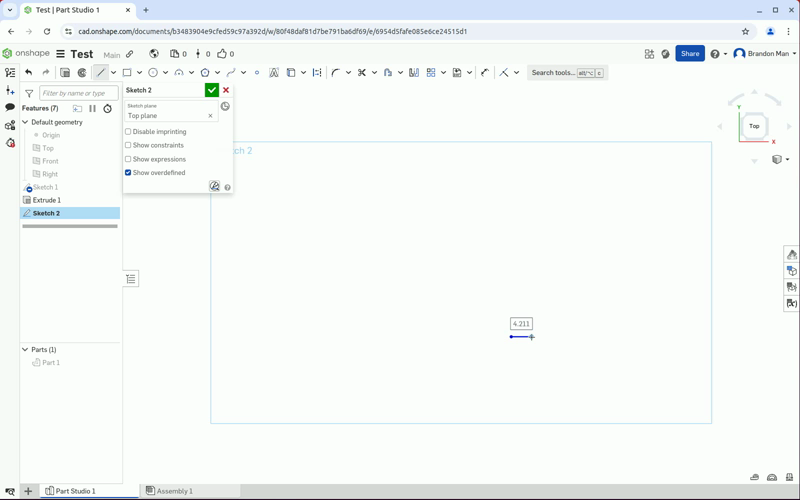
mouse_move(531, 228)
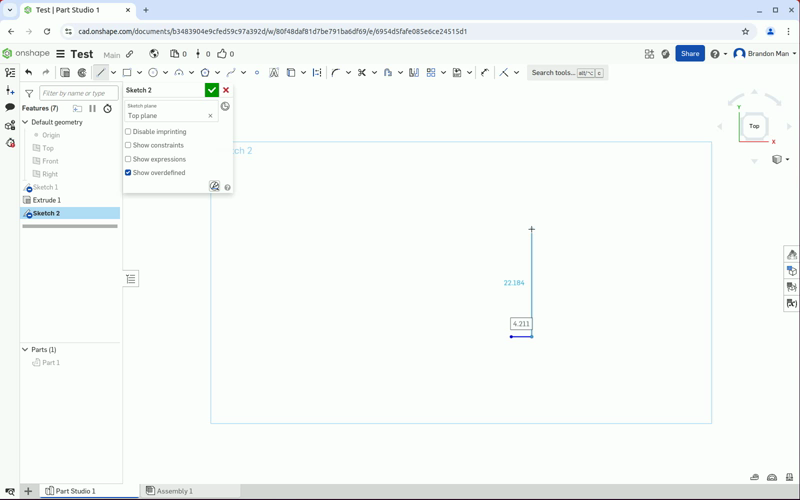
click(531, 228)
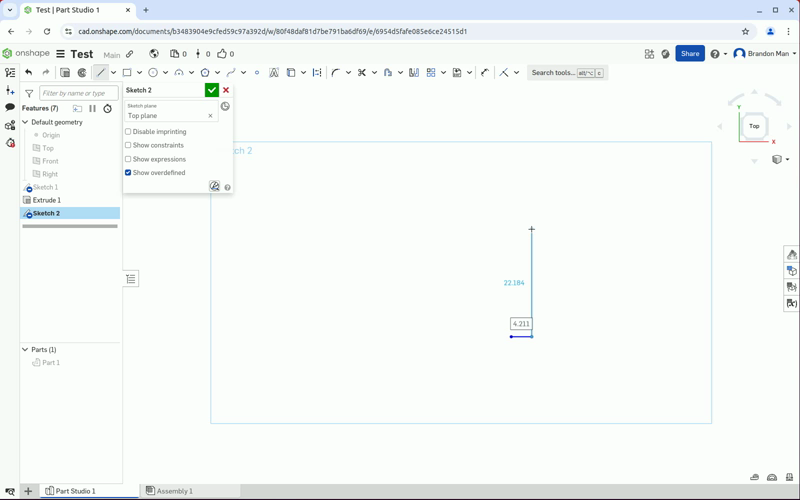
key_up(shift)
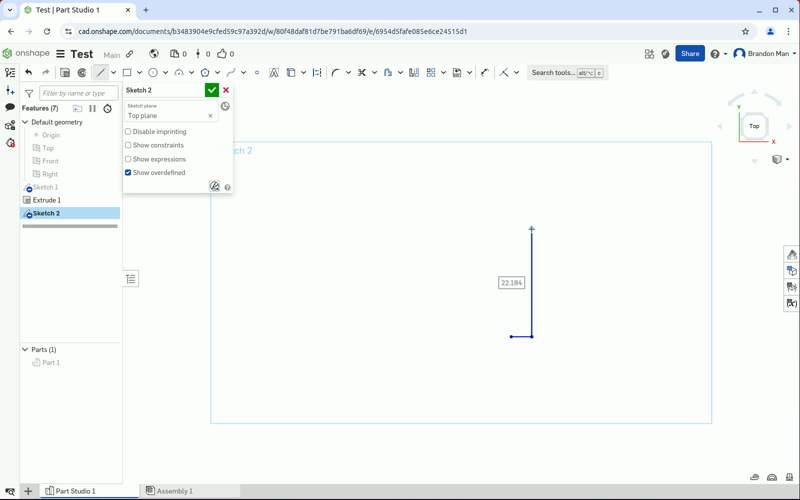
key_down(shift)
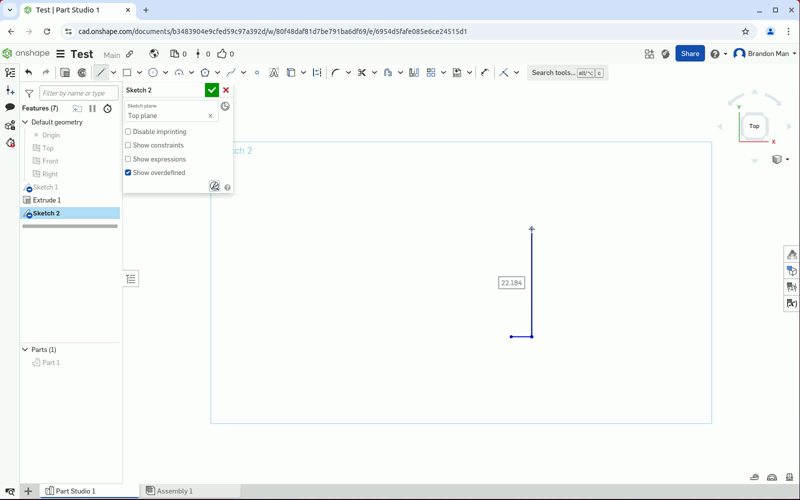
mouse_move(561, 228)
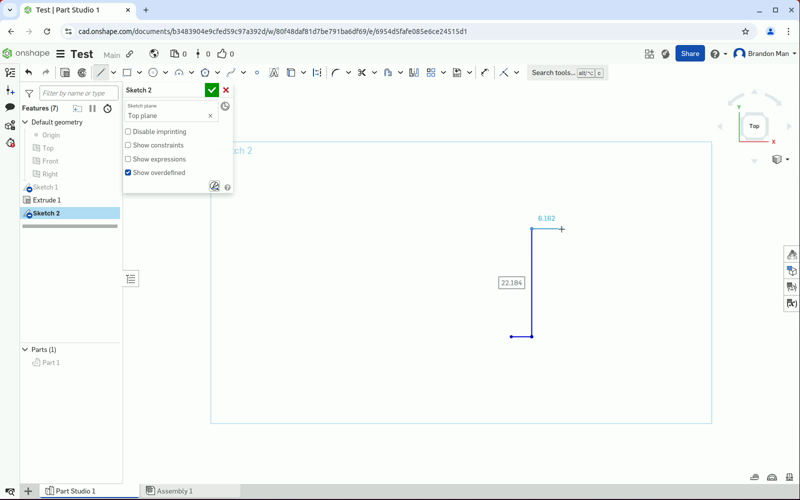
mouse_move(511, 228)
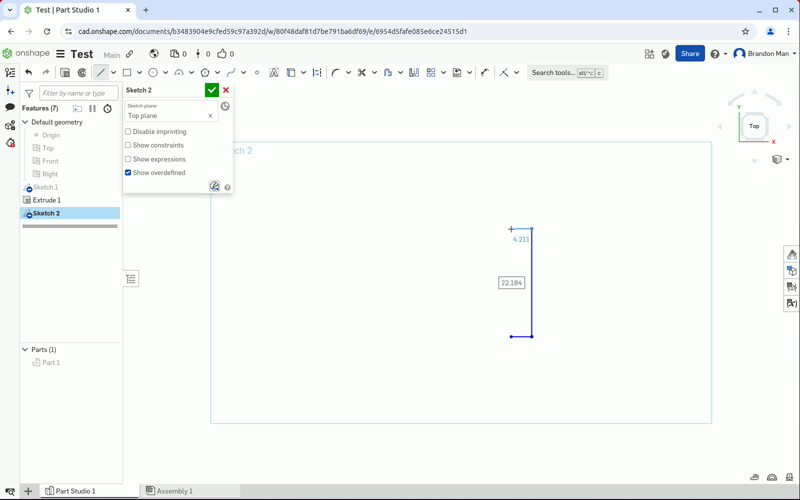
click(511, 228)
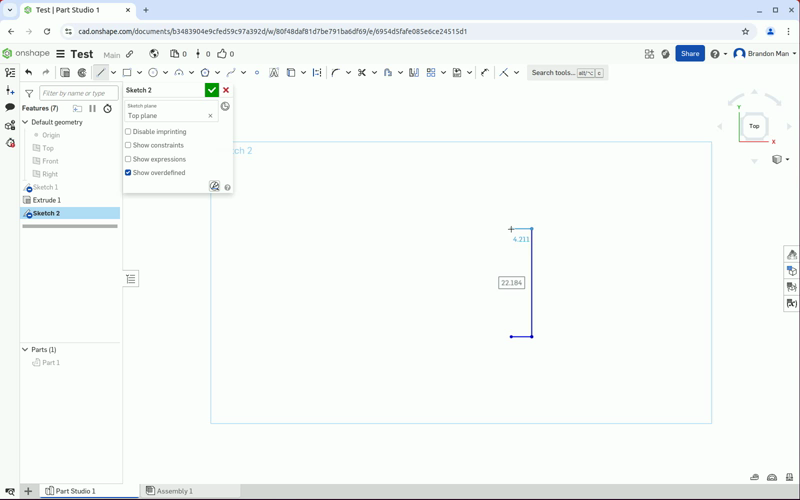
key_up(shift)
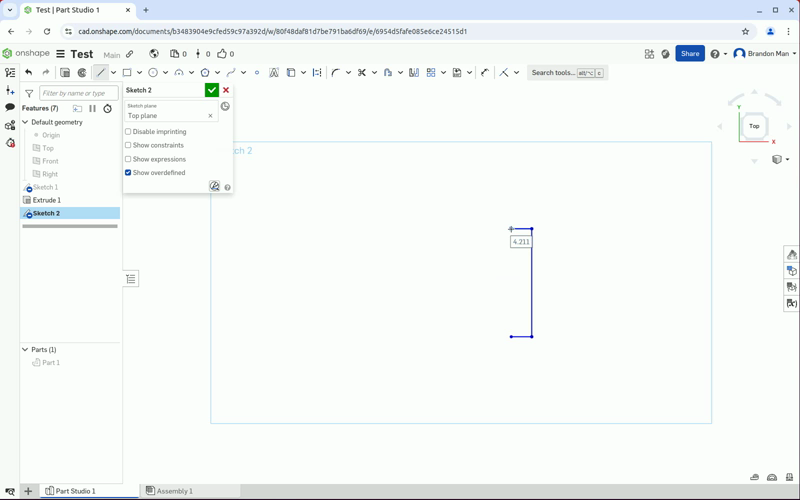
key_down(shift)
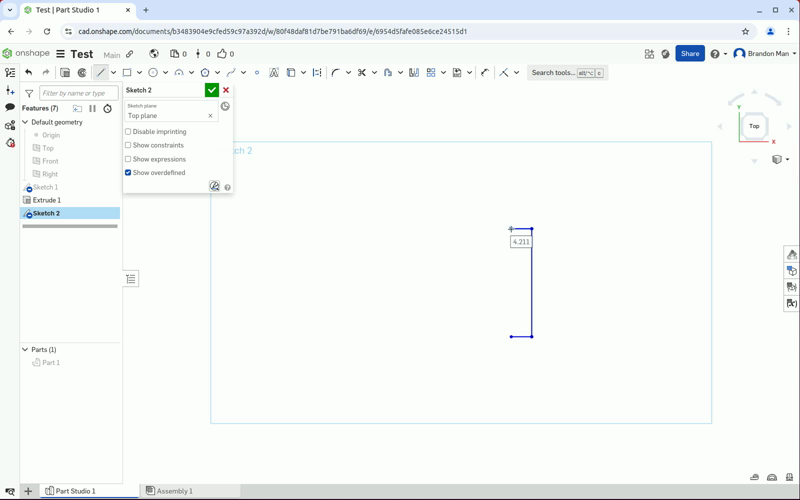
mouse_move(511, 336)
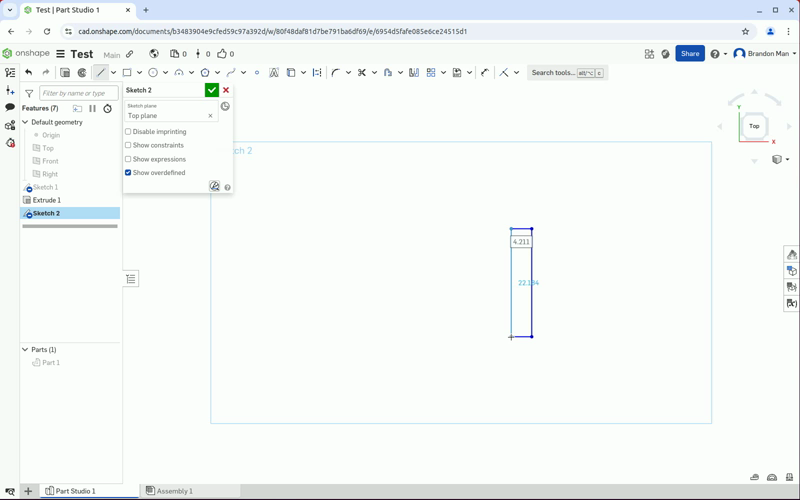
key_up(shift)
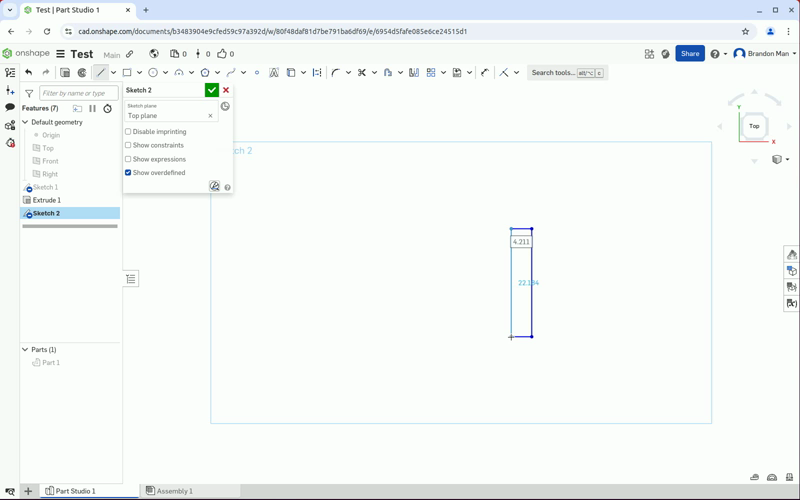
click(511, 336)
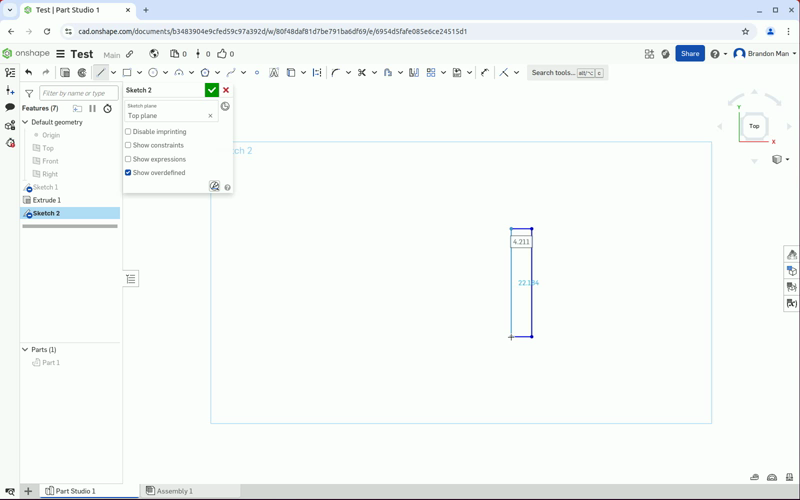
key(esc)
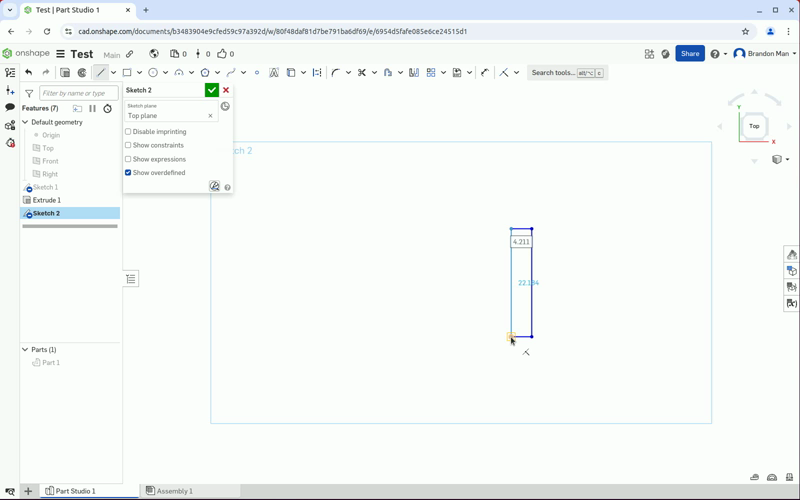
mouse_move(529, 259)
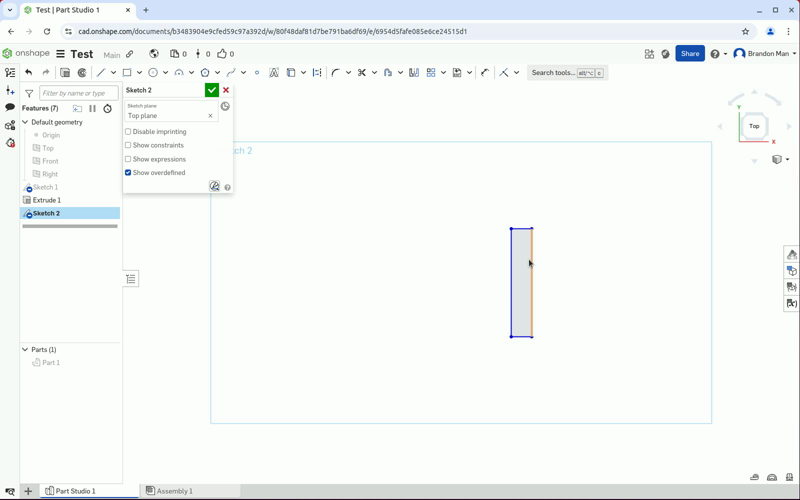
click(529, 259)
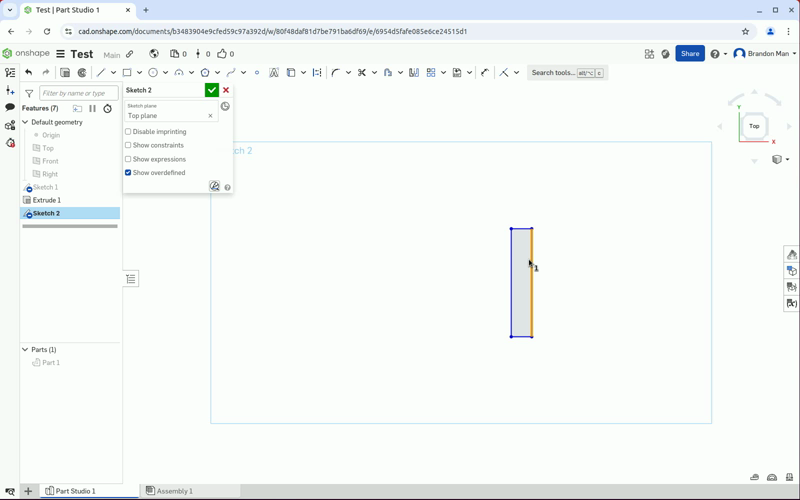
mouse_move(73, 352)
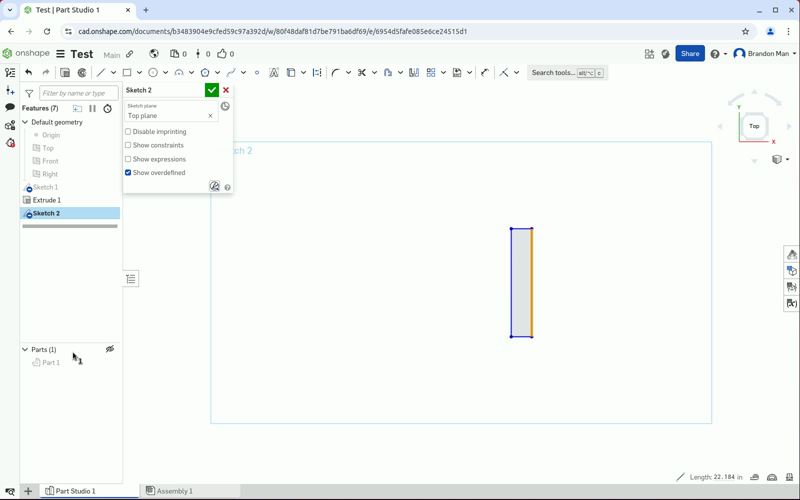
key(shift+y)
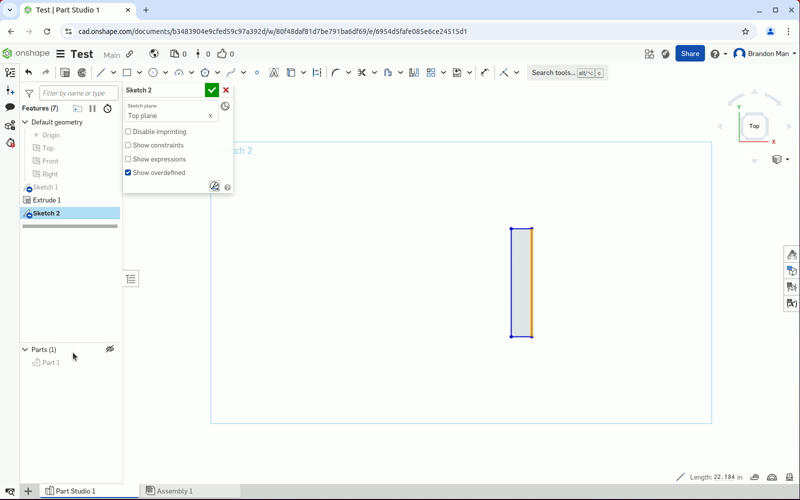
key(shift+e)
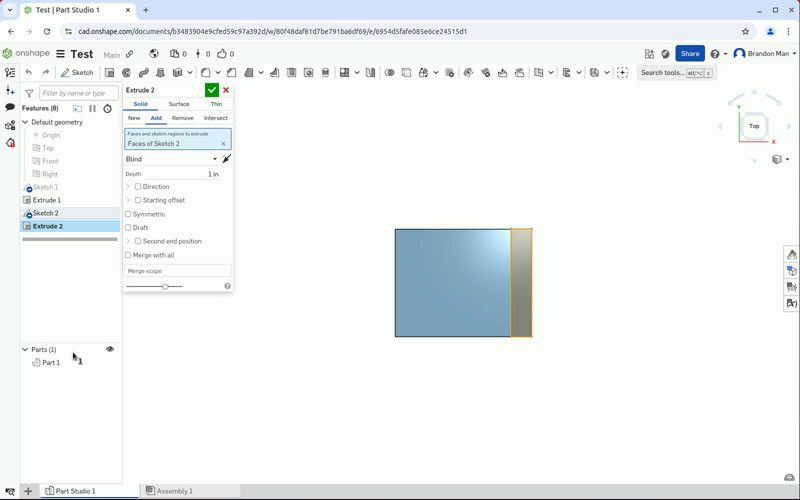
mouse_move(143, 106)
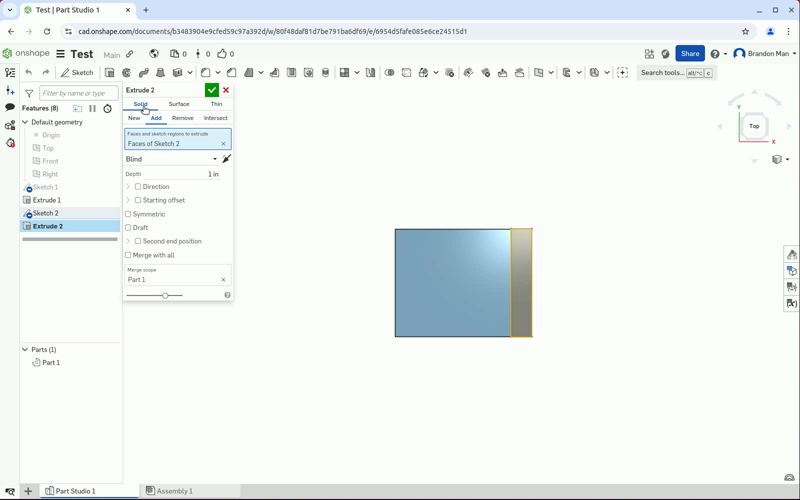
click(143, 106)
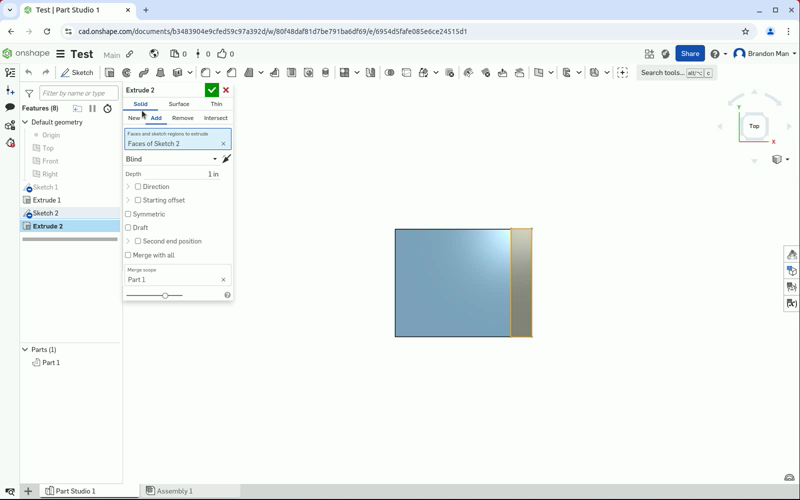
mouse_move(137, 120)
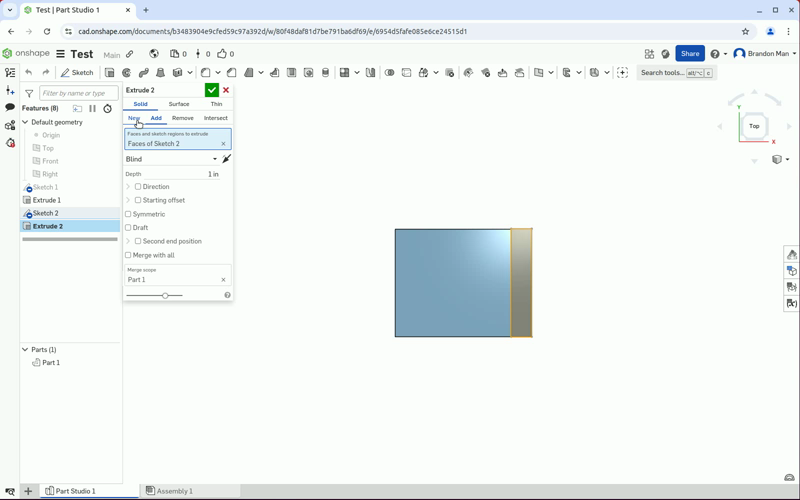
click(137, 120)
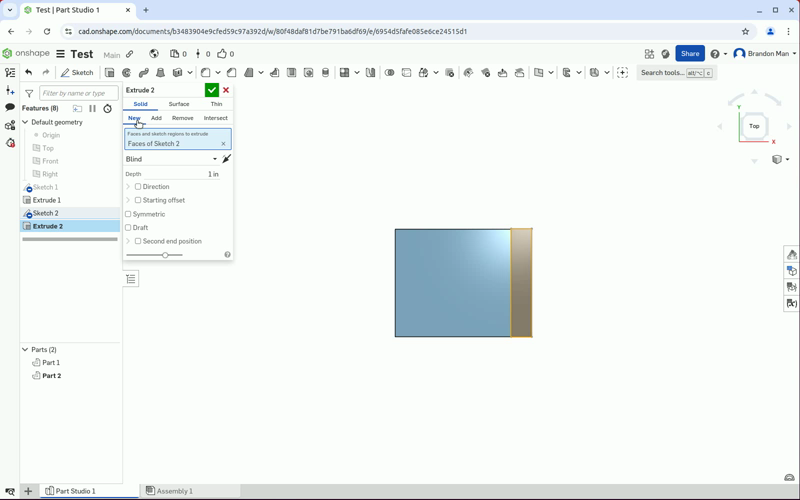
key(tab, 4)
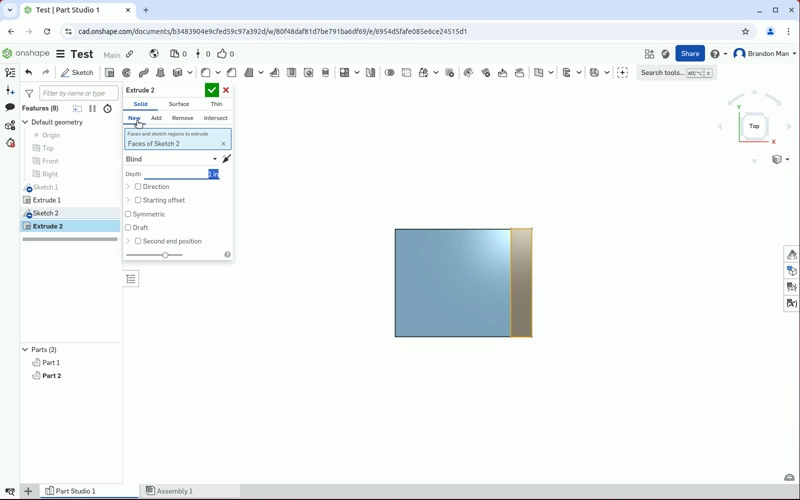
text(0.722)
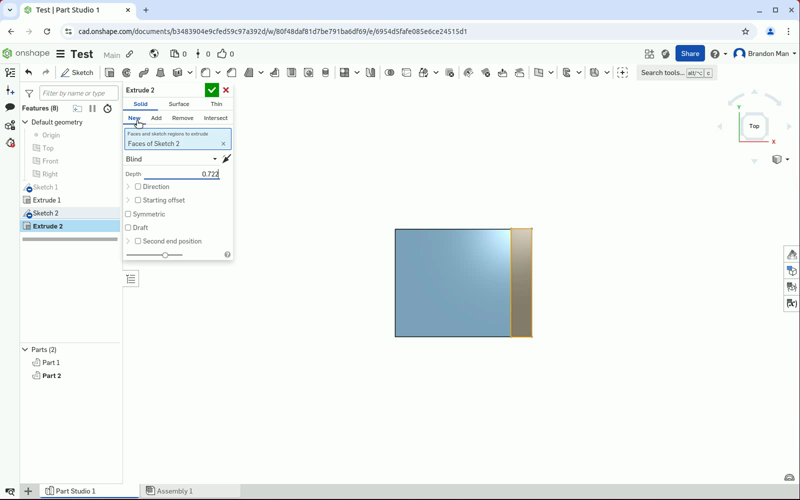
key(enter)
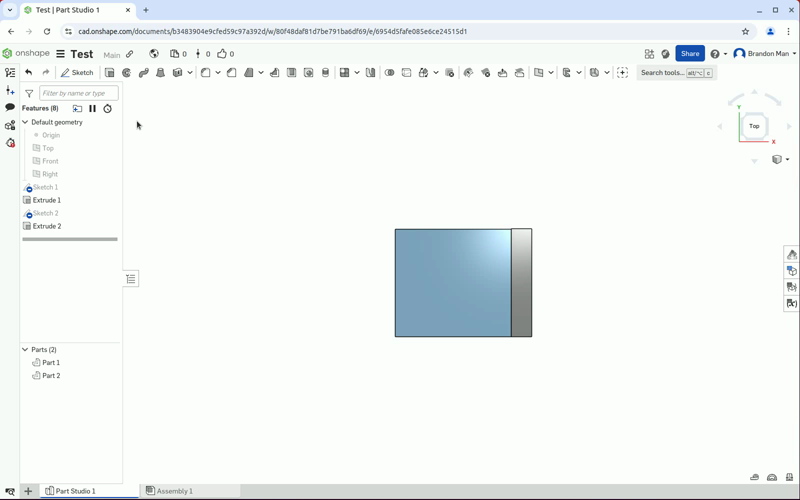
key(shift+h)
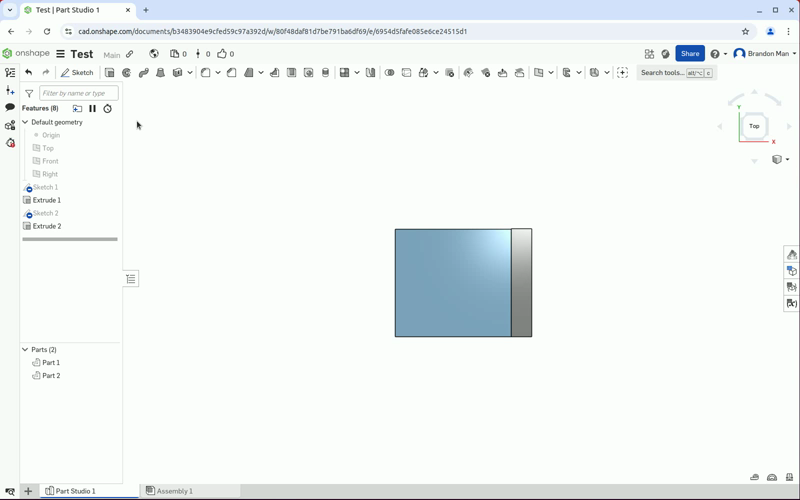
key(shift+h)
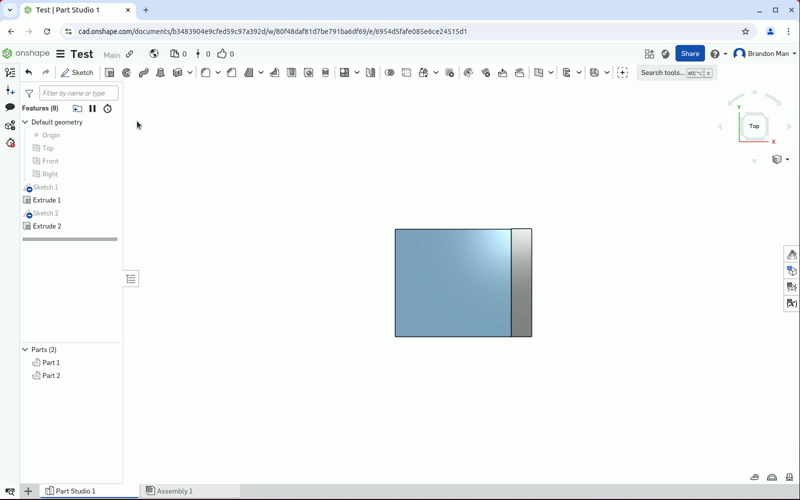
mouse_move(73, 189)
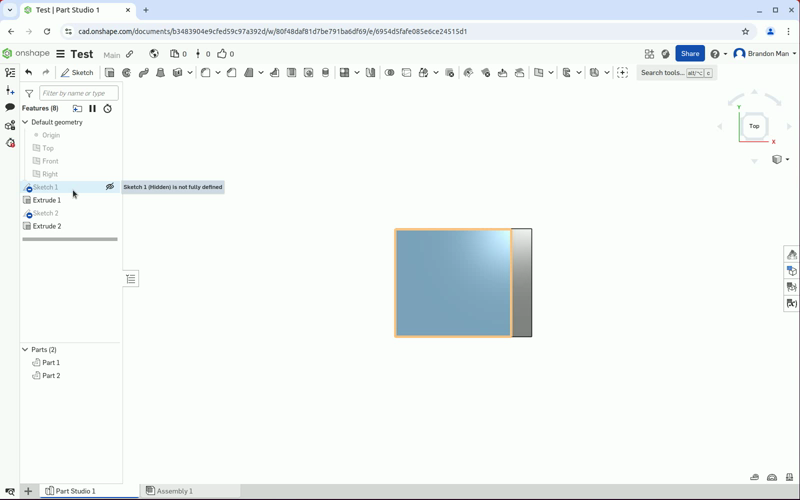
click(73, 189)
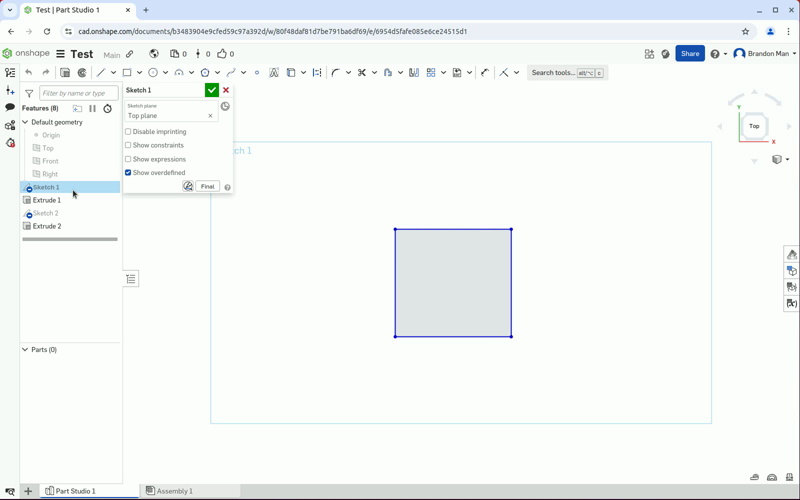
mouse_move(229, 92)
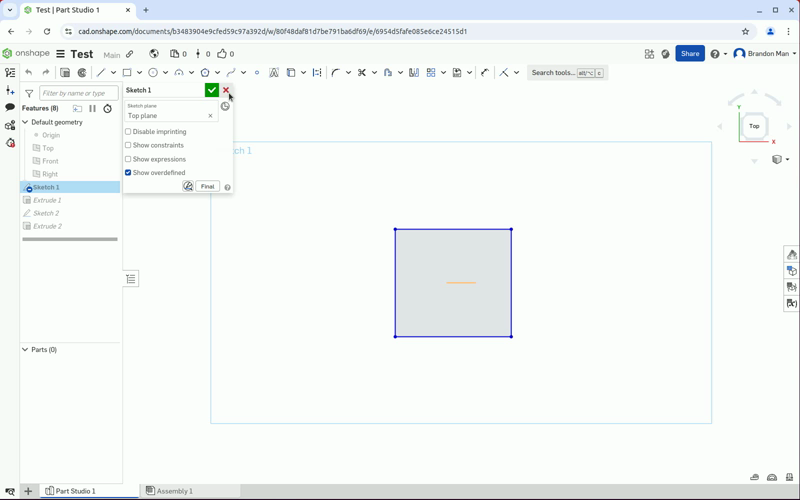
click(229, 92)
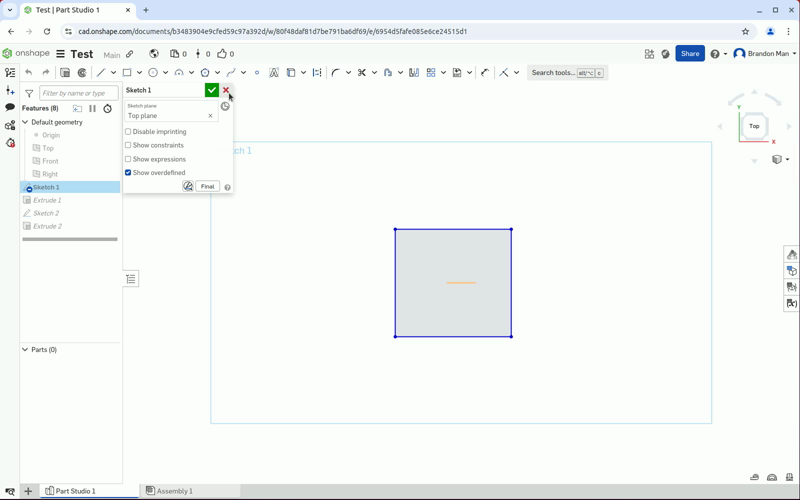
key(shift+s)
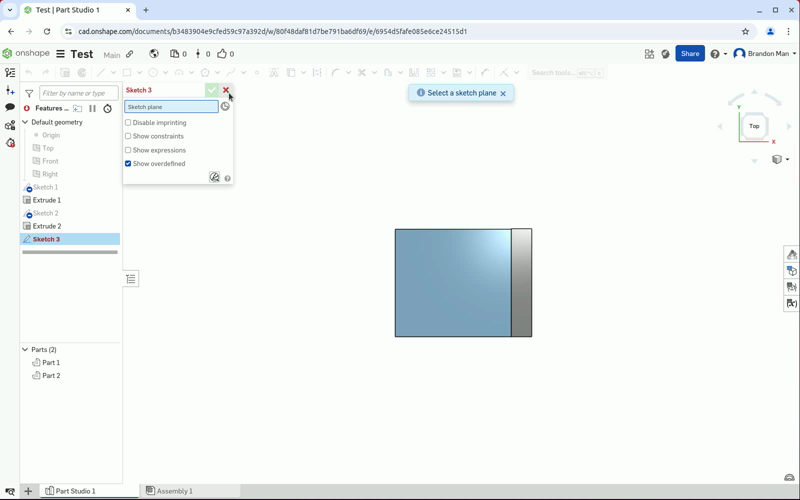
mouse_move(73, 150)
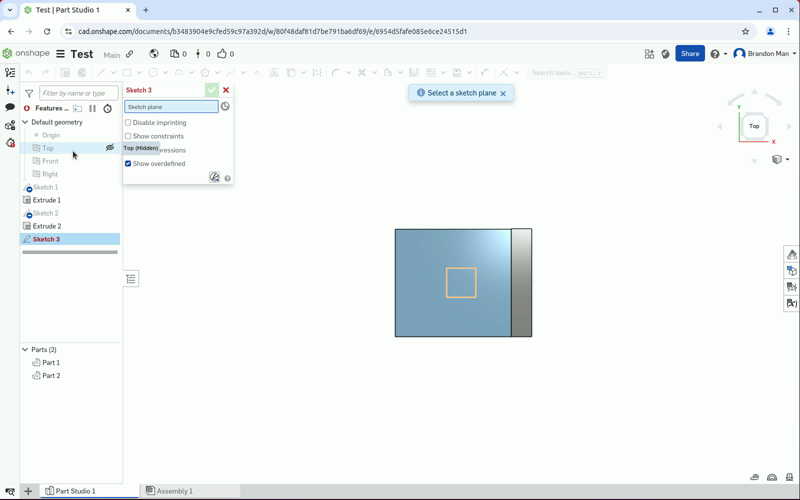
click(73, 150)
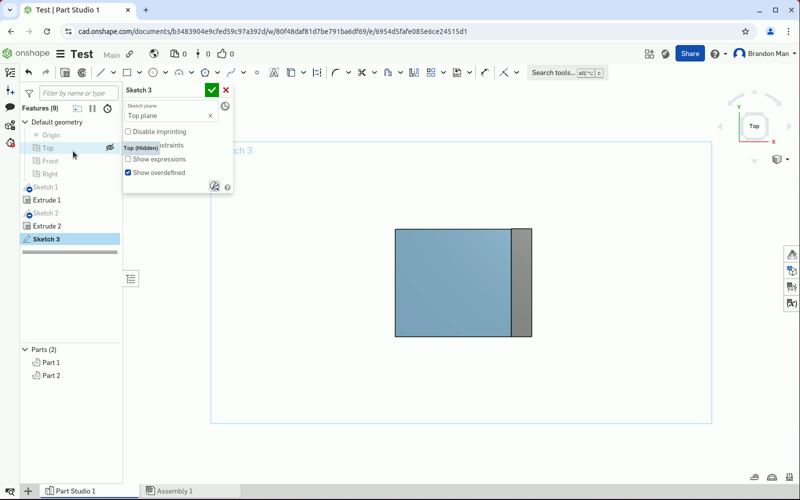
mouse_move(73, 352)
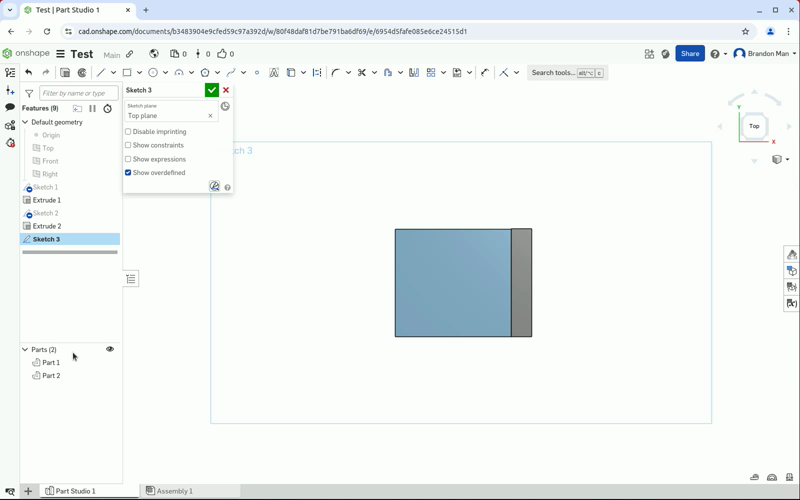
key(y)
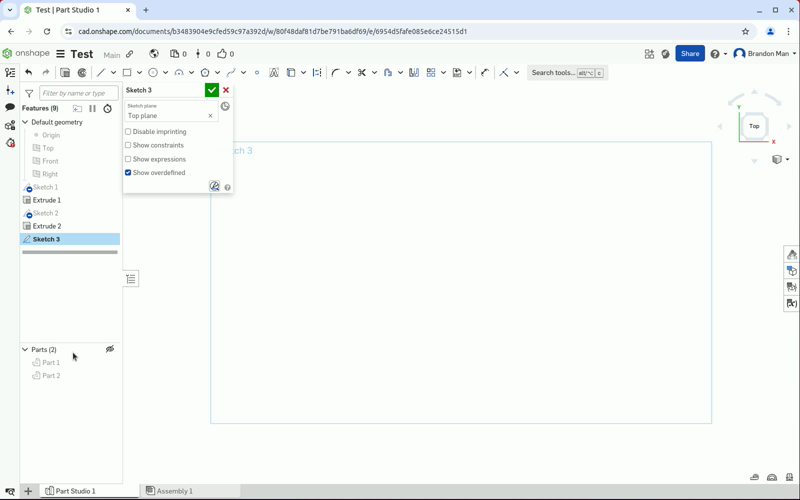
key(l)
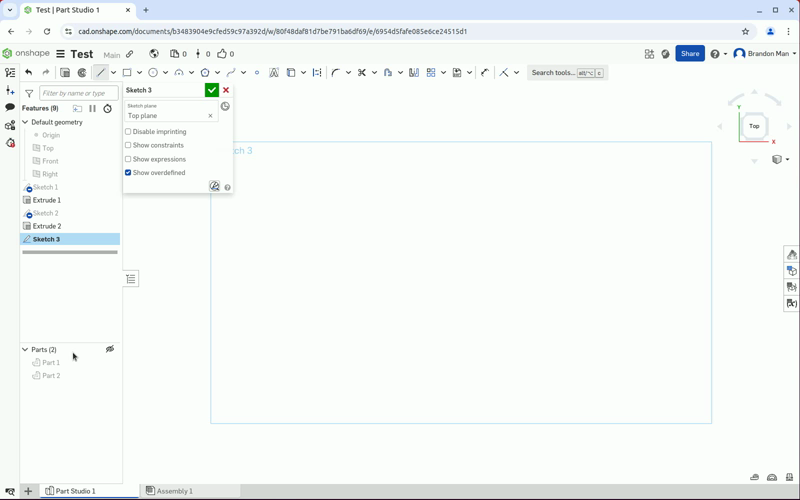
key_down(shift)
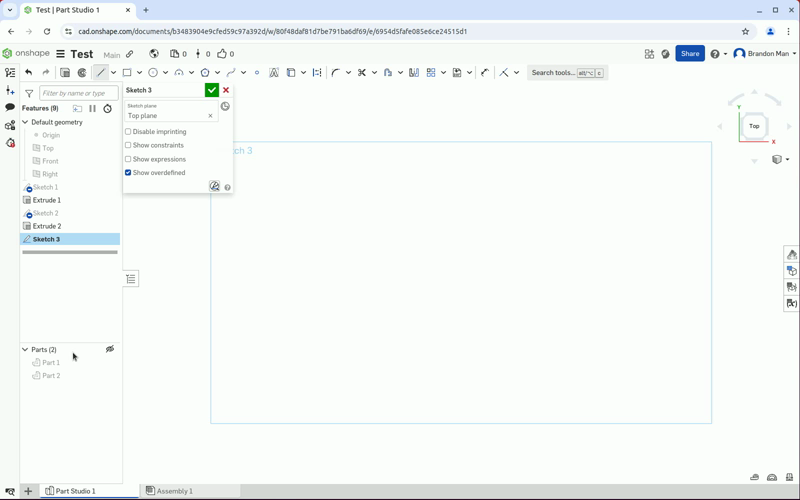
mouse_move(532, 336)
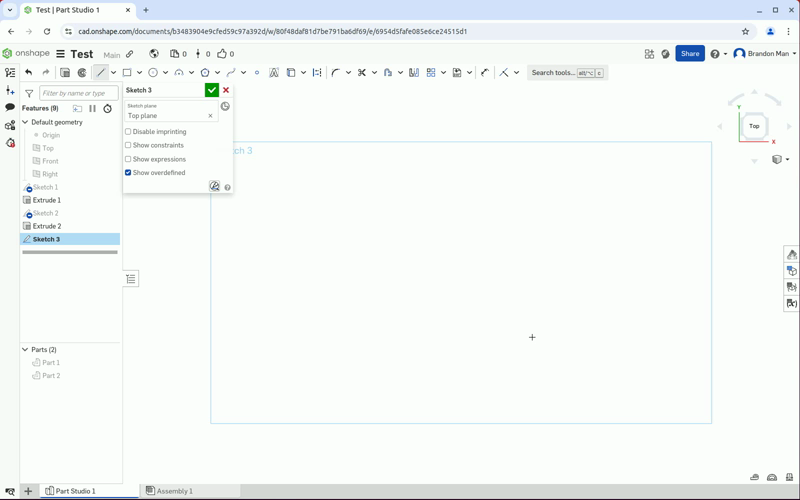
click(532, 336)
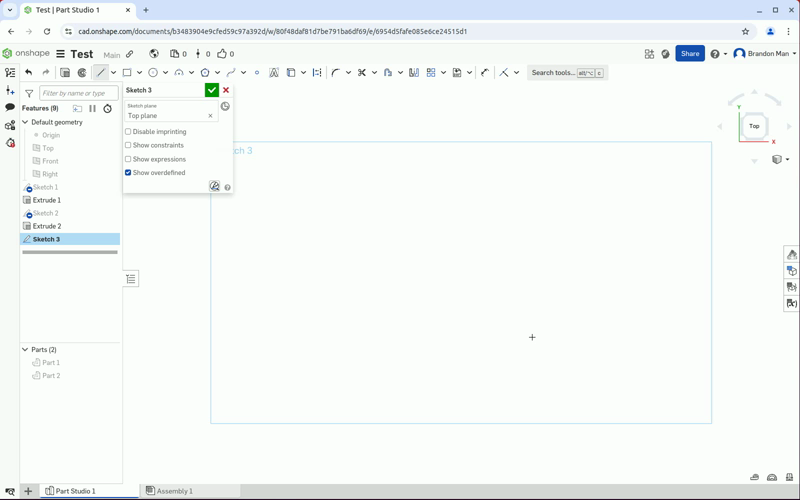
key_up(shift)
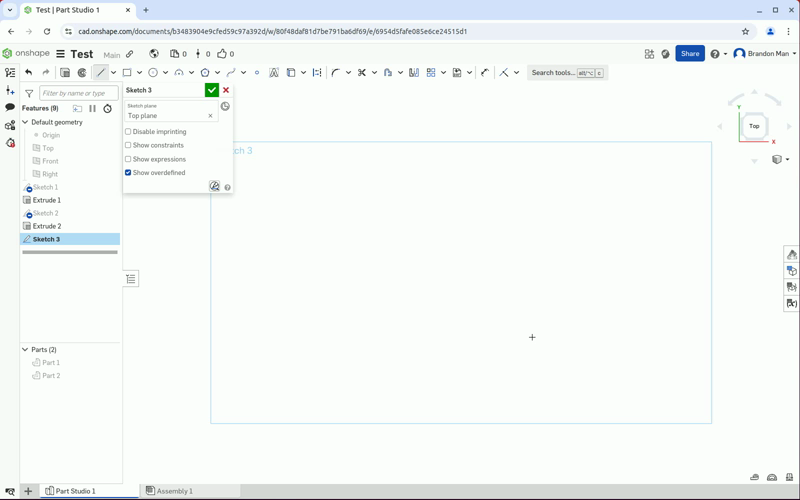
key_down(shift)
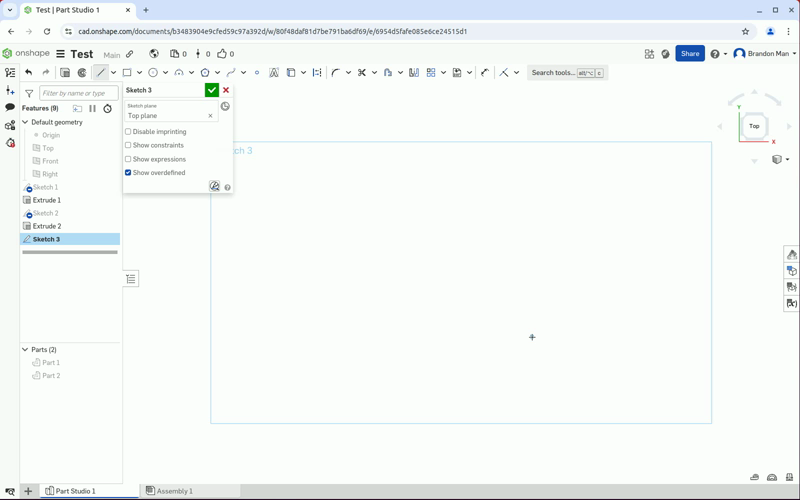
mouse_move(562, 336)
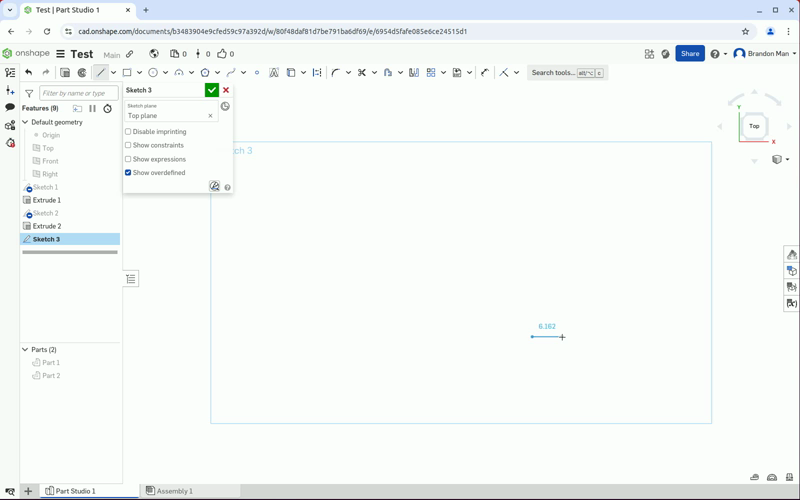
mouse_move(561, 336)
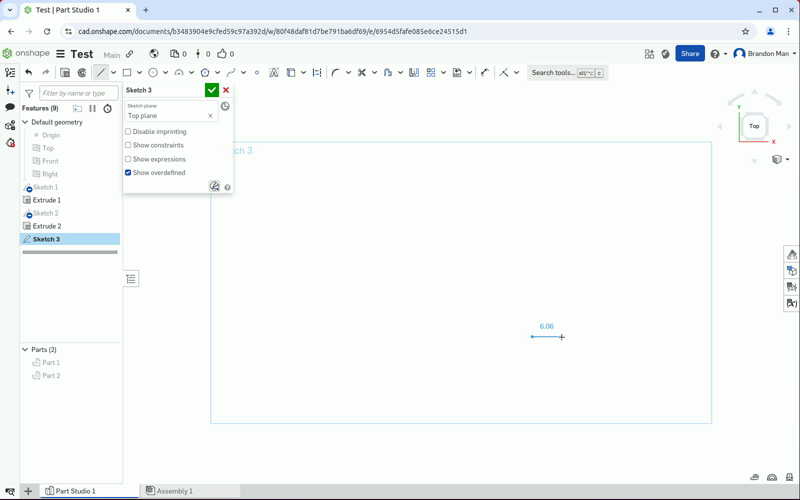
click(561, 336)
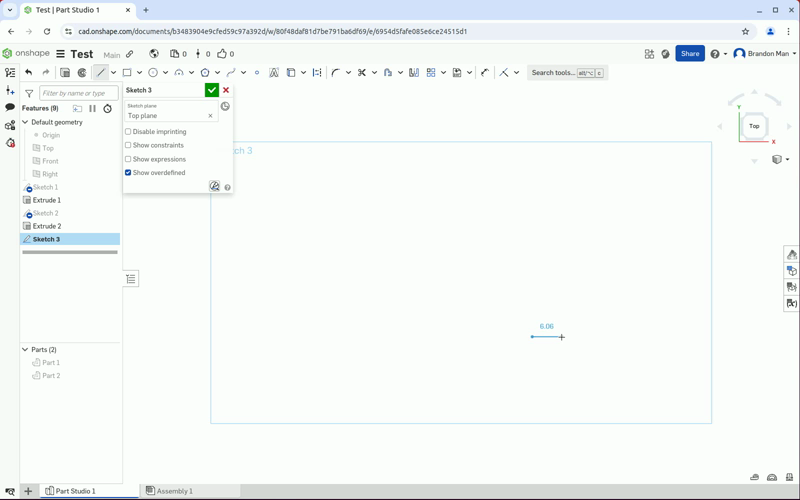
key_up(shift)
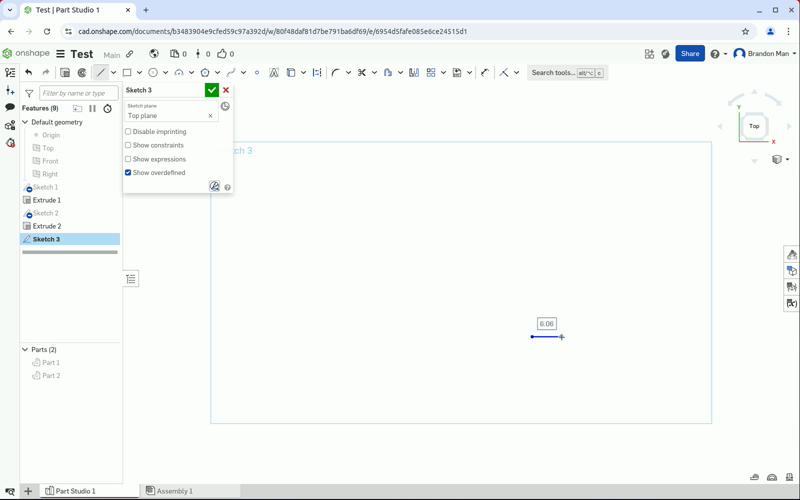
key(esc)
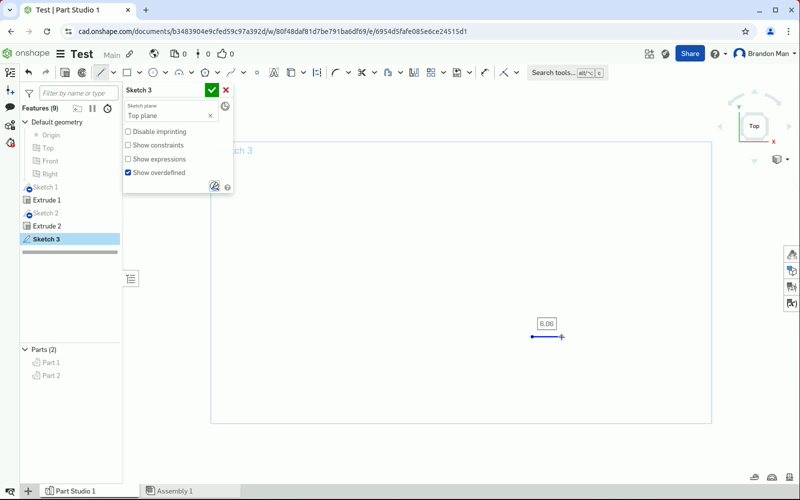
key(a)
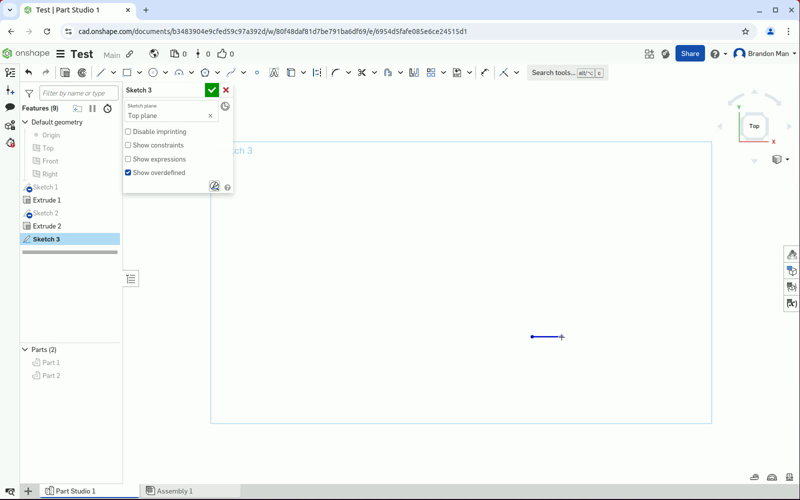
mouse_move(561, 336)
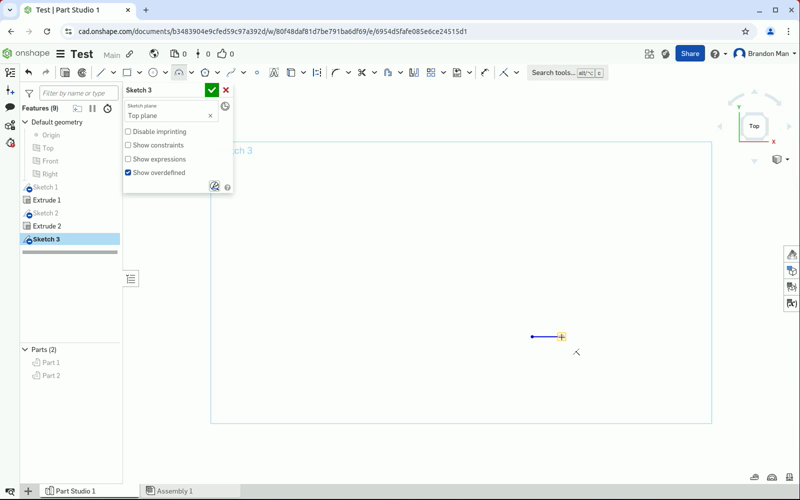
click(561, 336)
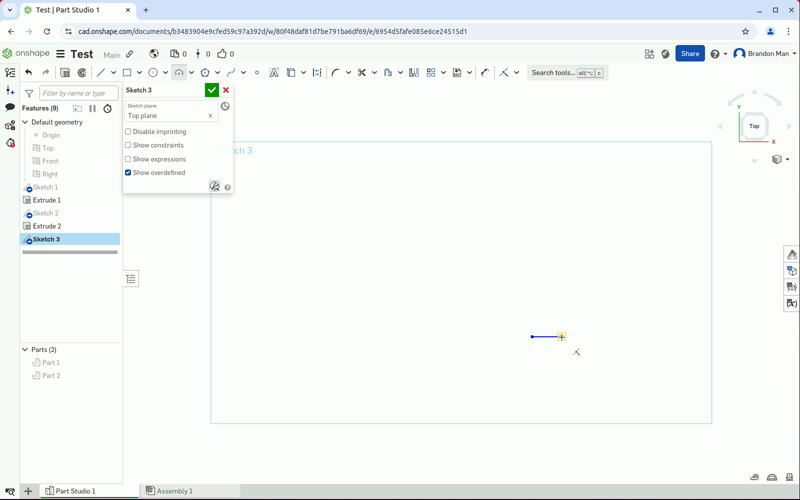
key_down(shift)
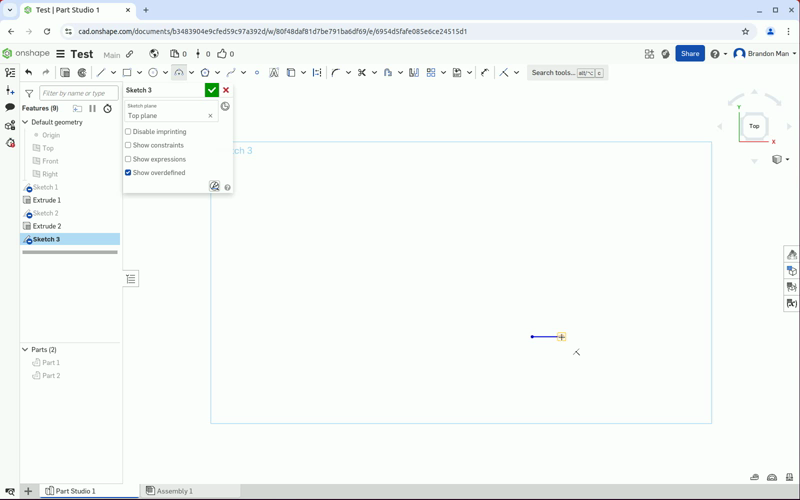
mouse_move(573, 324)
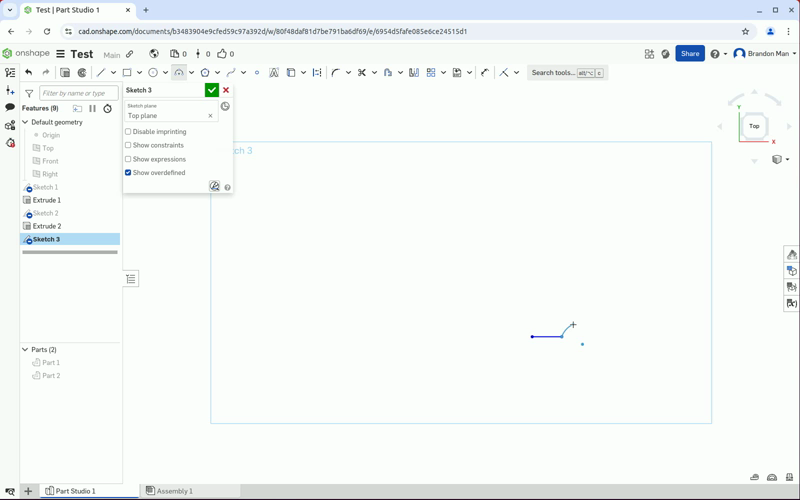
click(573, 324)
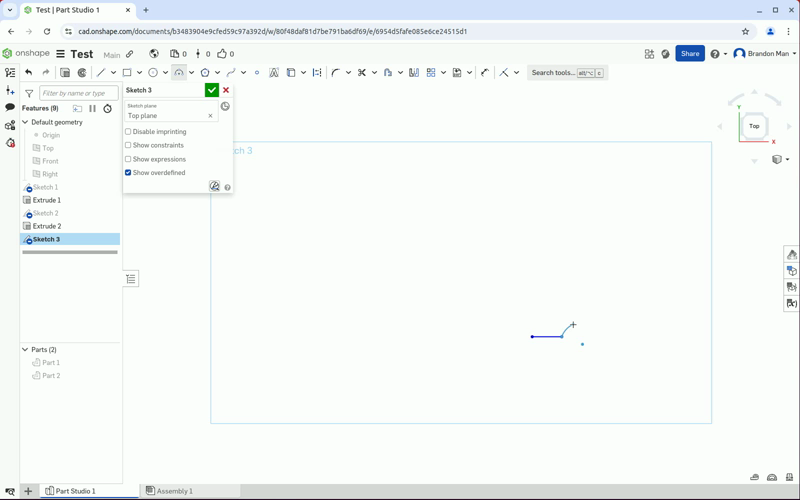
mouse_move(570, 333)
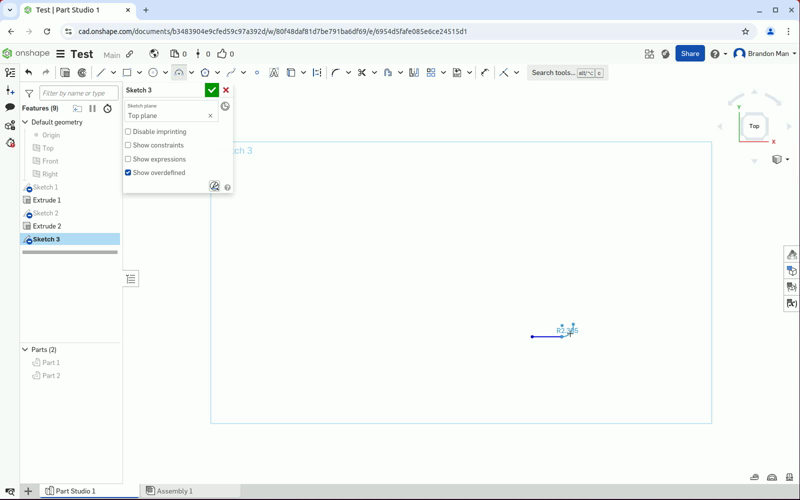
click(570, 333)
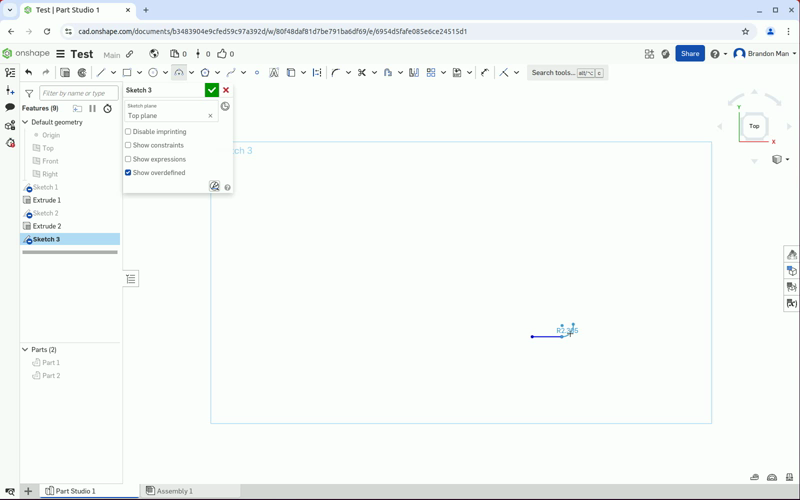
key_up(shift)
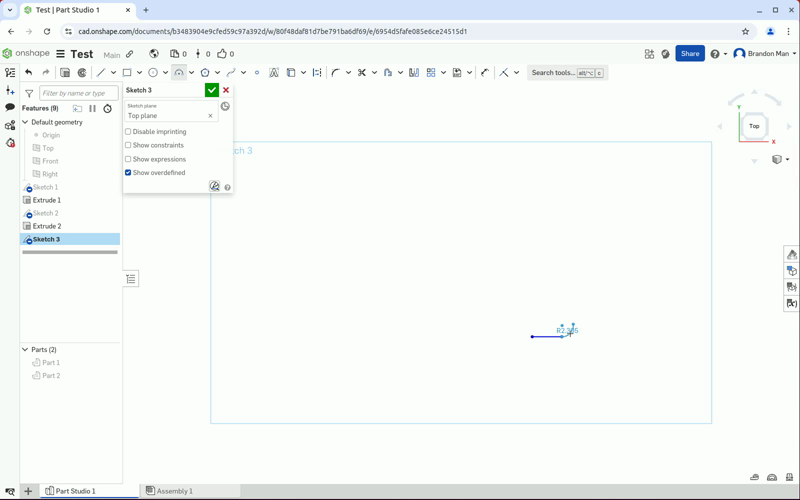
key(esc)
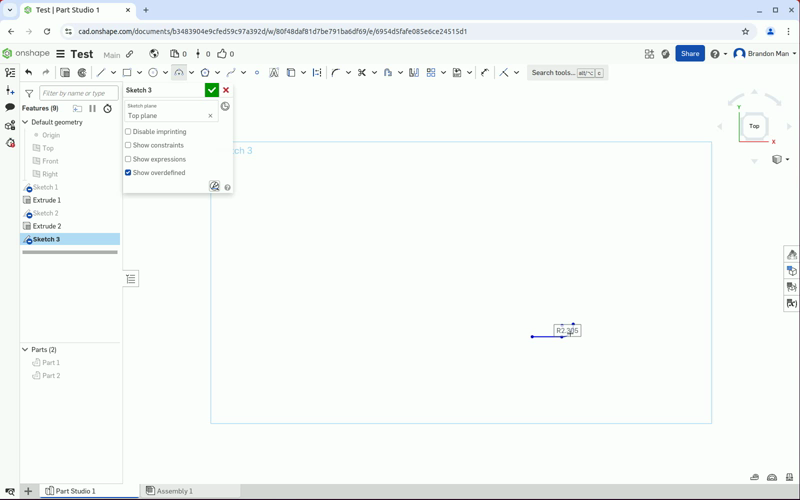
key(l)
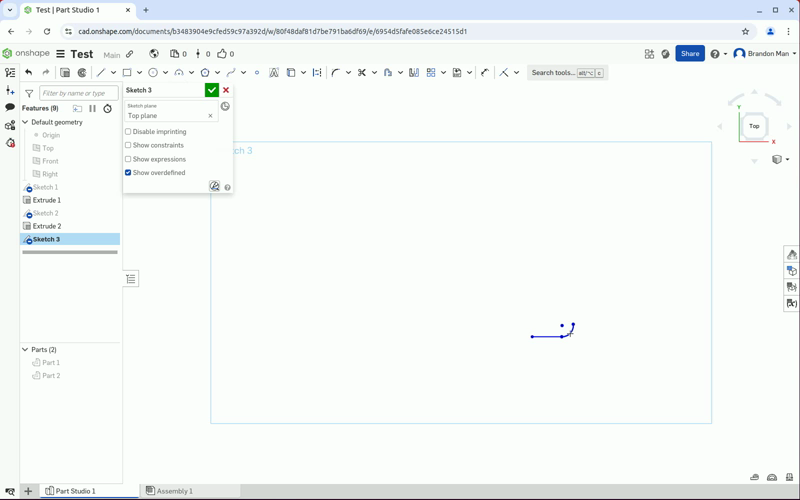
mouse_move(573, 324)
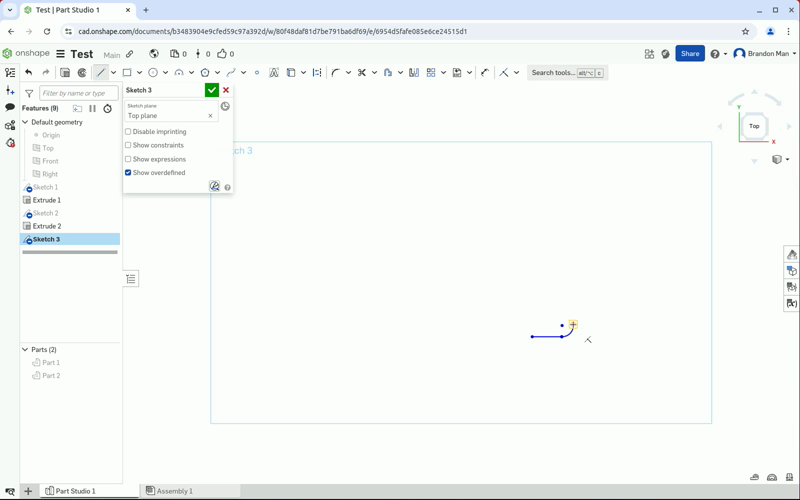
click(573, 324)
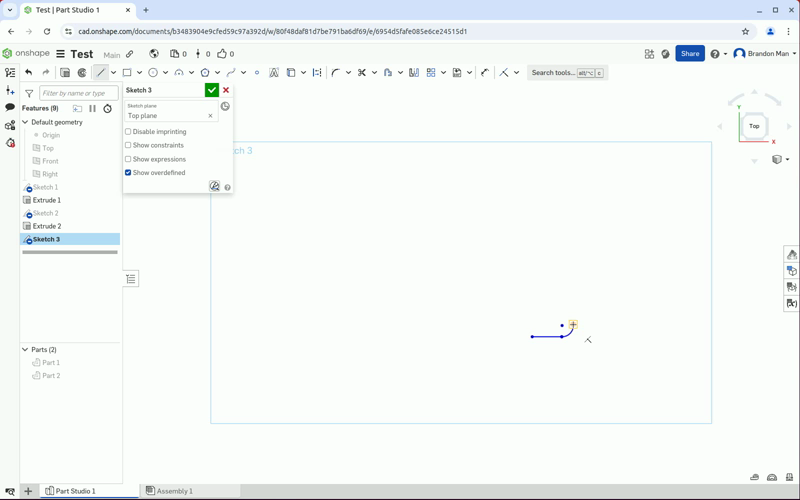
key_down(shift)
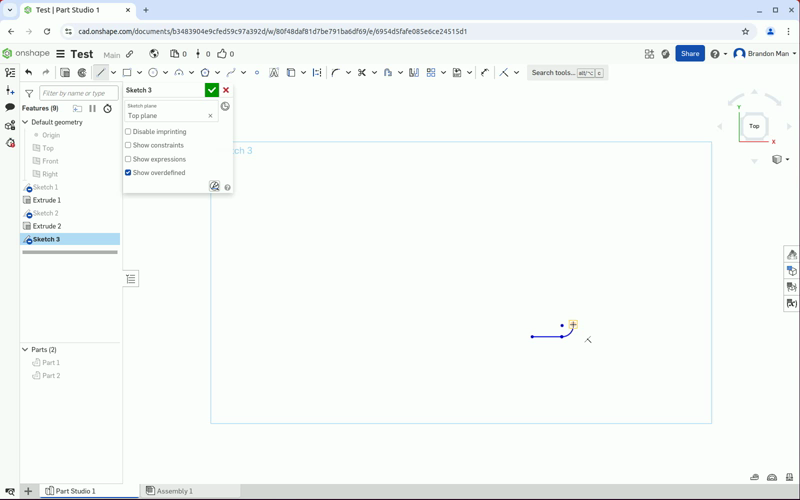
mouse_move(573, 241)
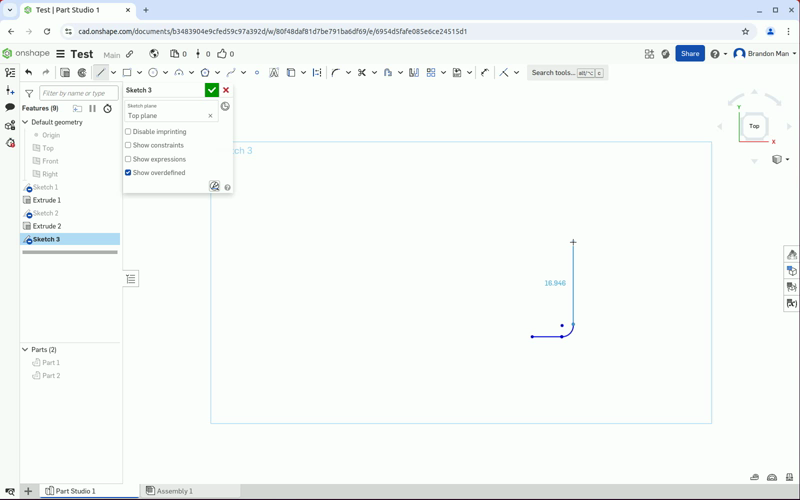
click(573, 241)
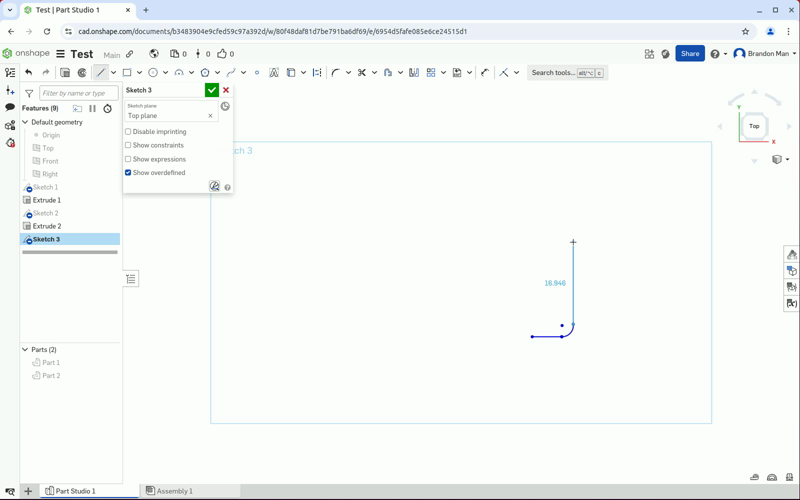
key_up(shift)
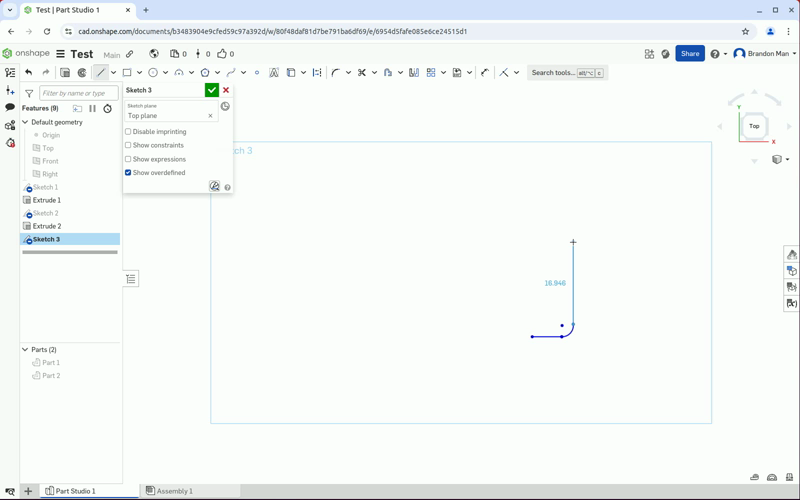
key(esc)
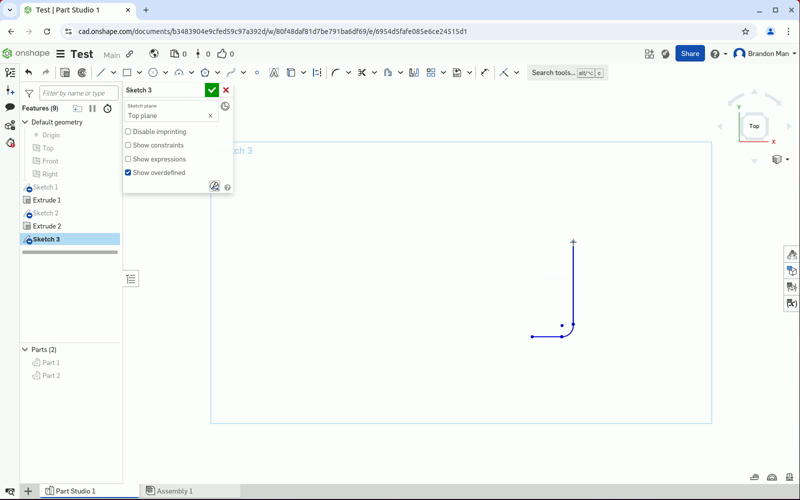
key(a)
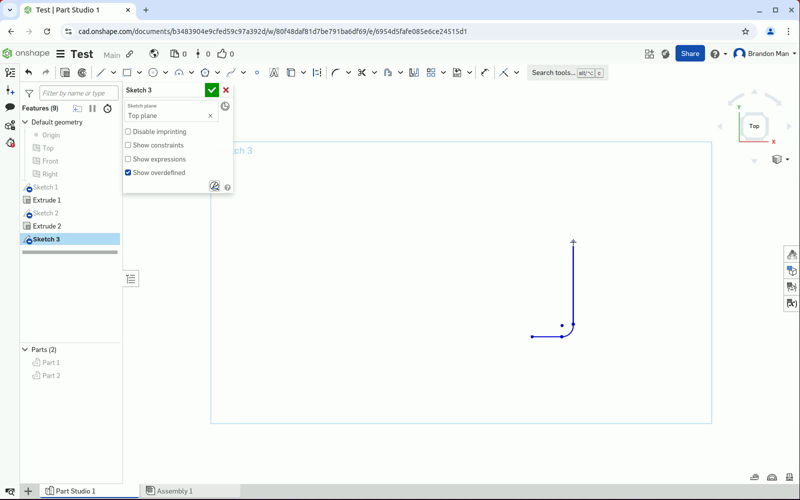
mouse_move(573, 241)
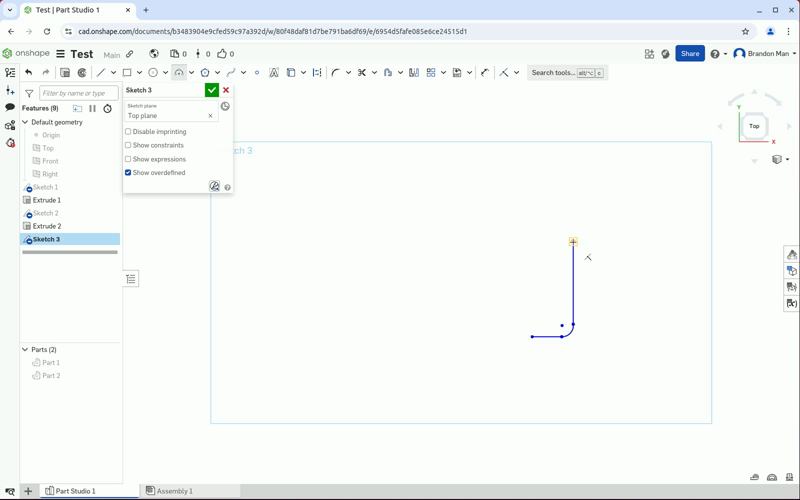
click(573, 241)
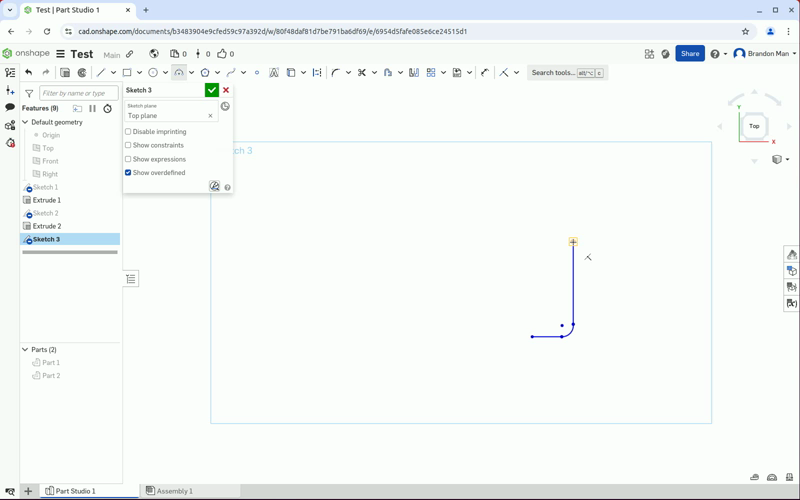
key_down(shift)
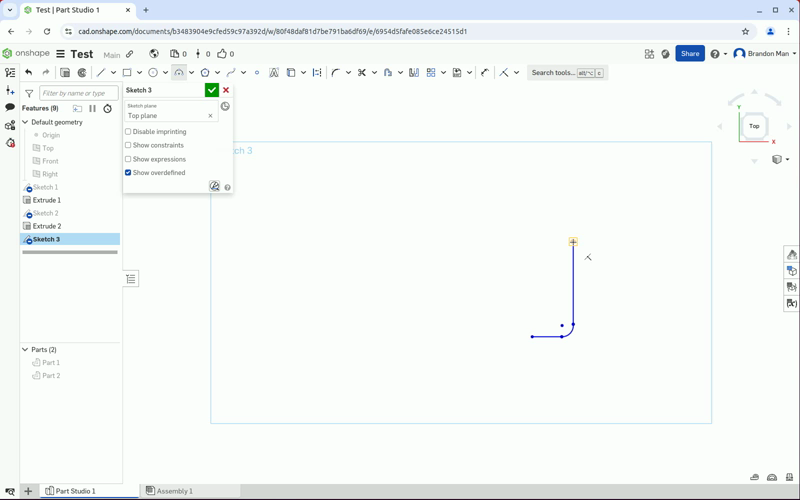
mouse_move(561, 228)
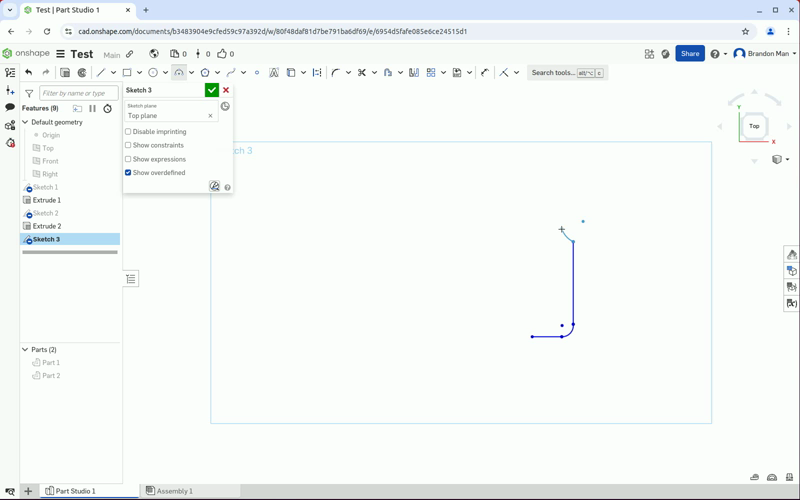
click(561, 228)
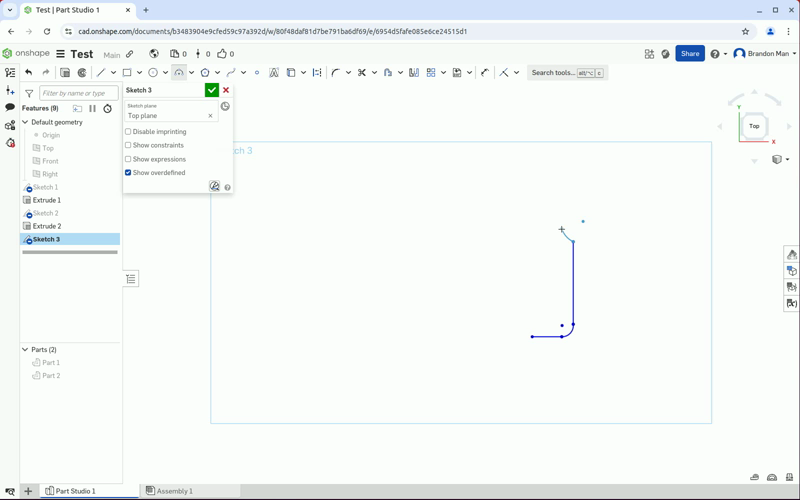
mouse_move(570, 232)
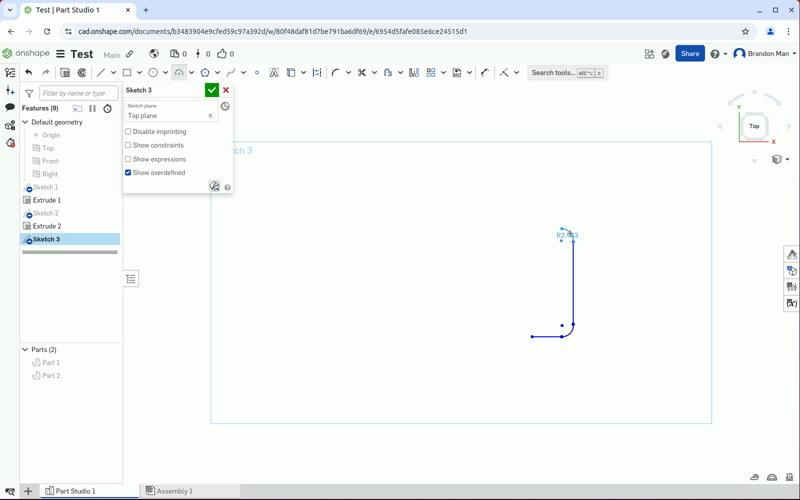
click(570, 232)
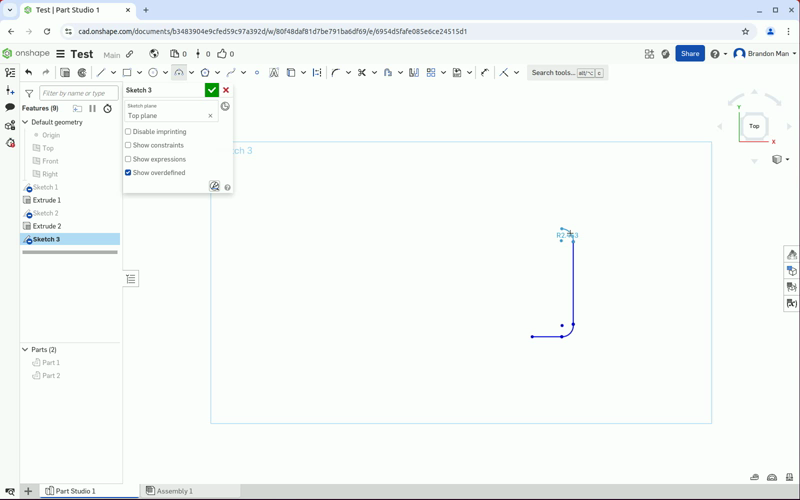
key_up(shift)
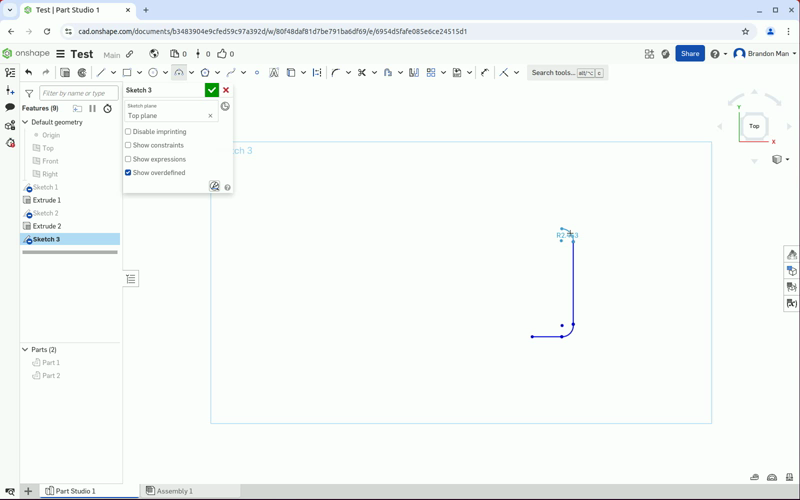
key(esc)
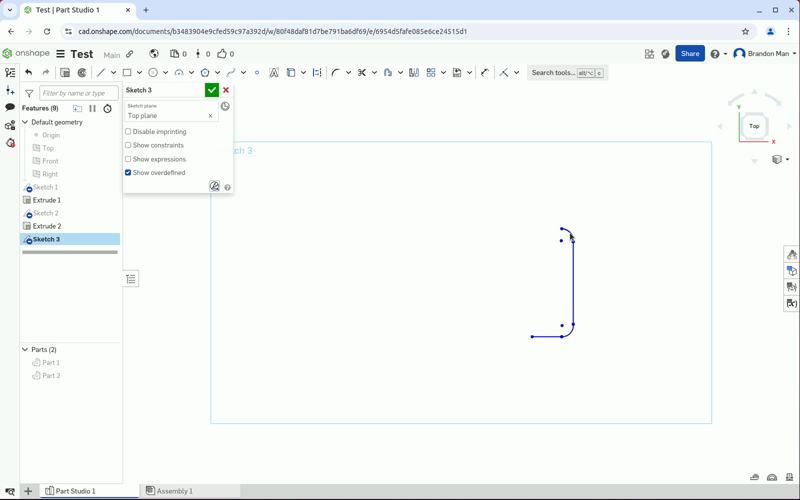
key(l)
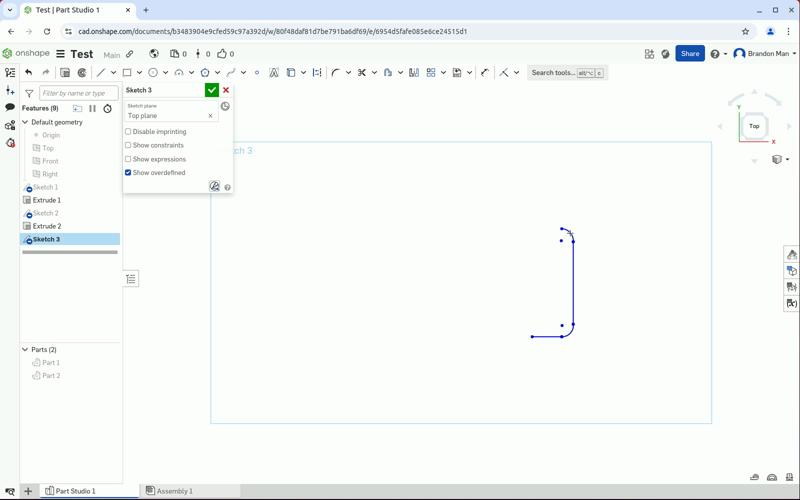
mouse_move(561, 228)
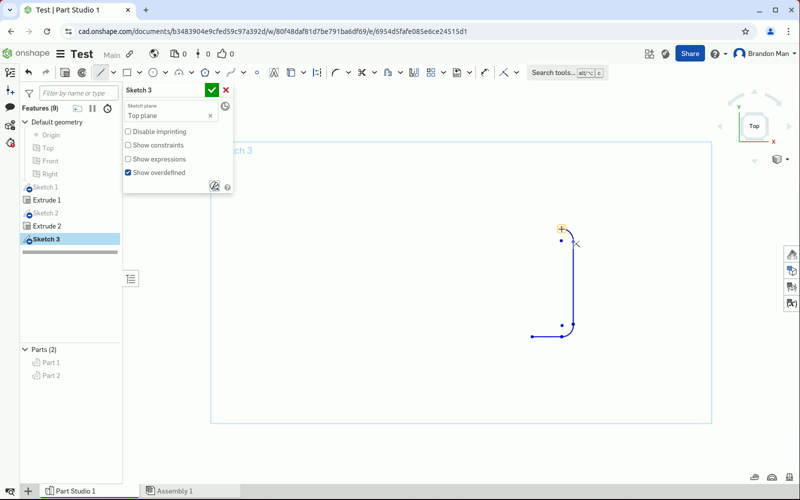
click(561, 228)
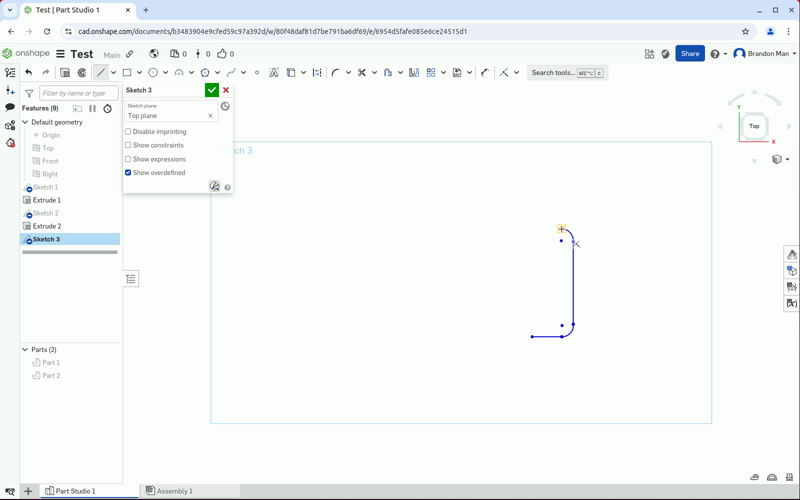
key_down(shift)
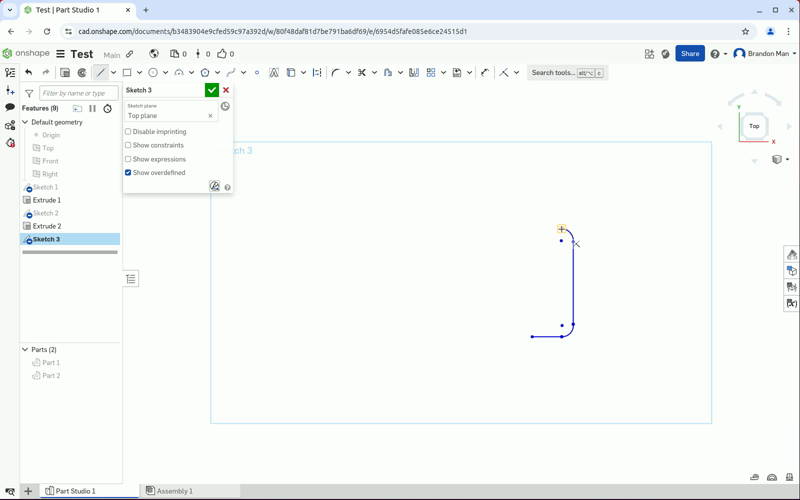
mouse_move(589, 228)
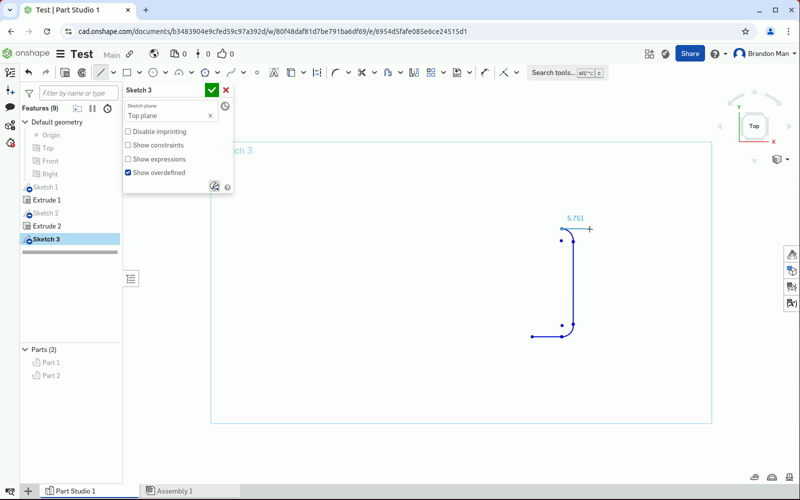
mouse_move(532, 228)
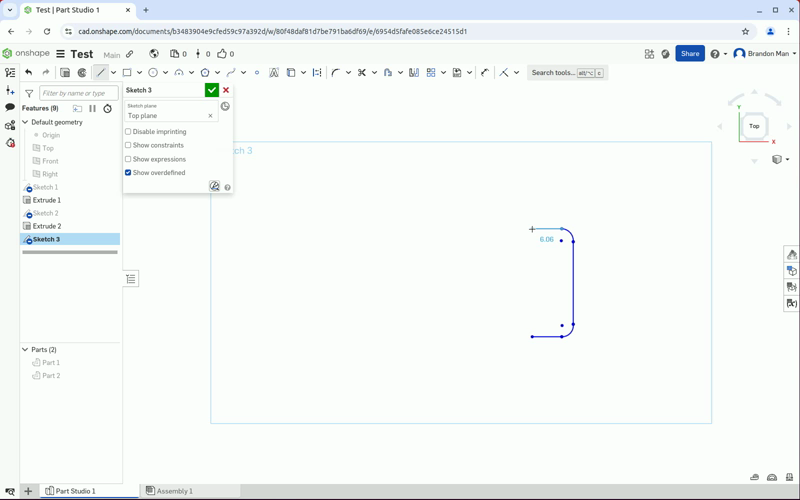
click(532, 228)
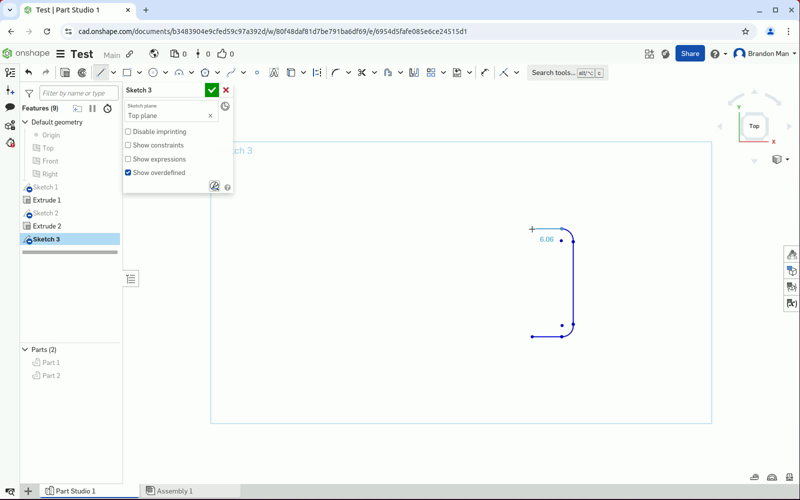
key_up(shift)
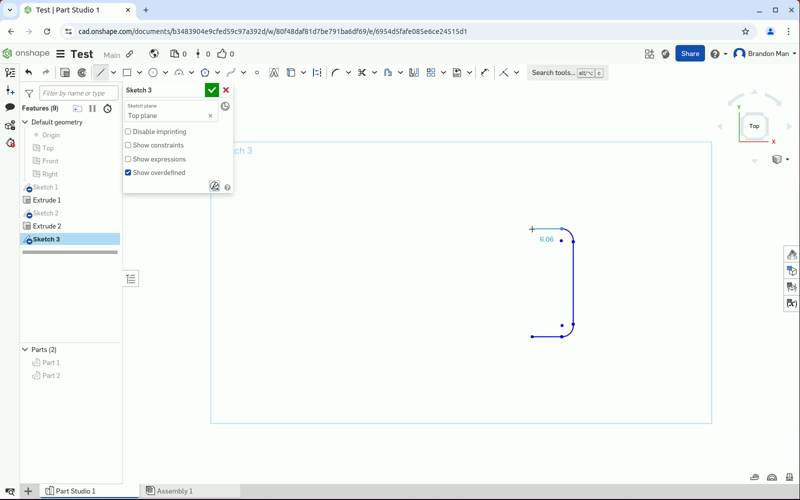
key_down(shift)
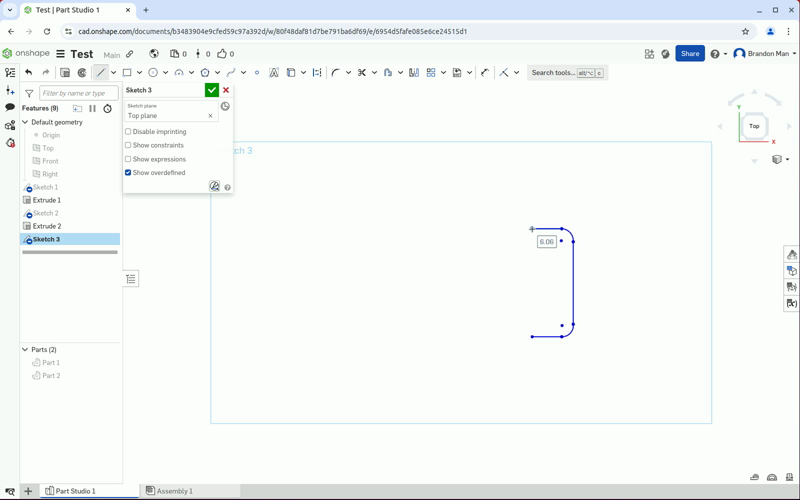
mouse_move(532, 336)
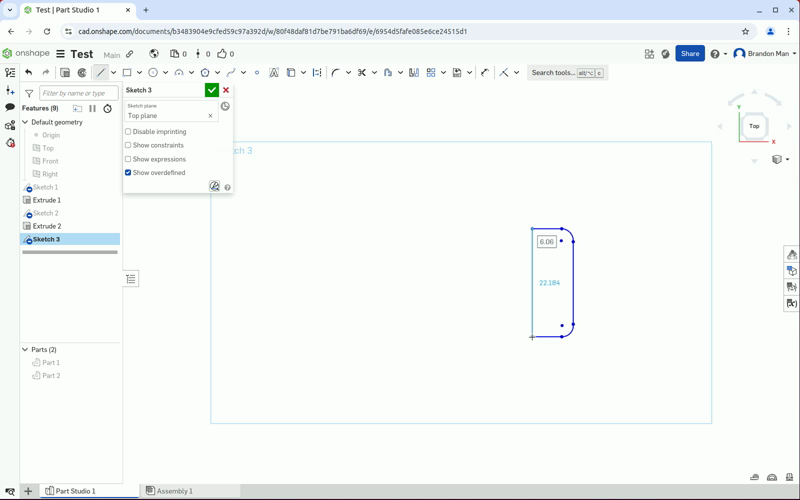
key_up(shift)
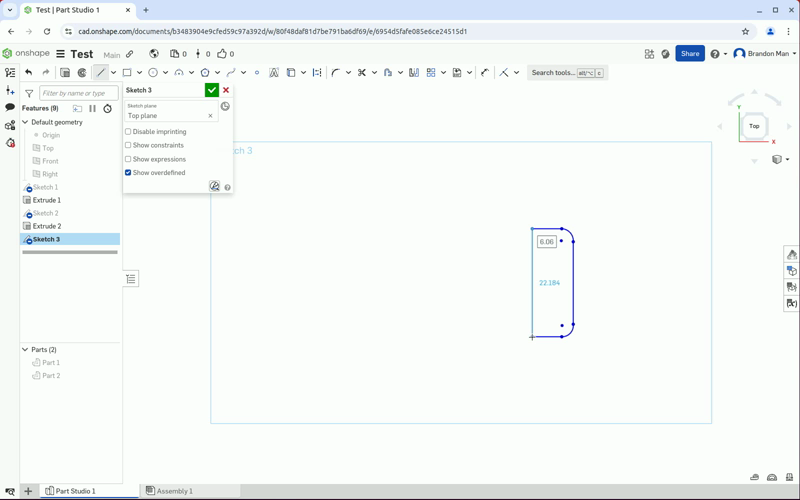
click(532, 336)
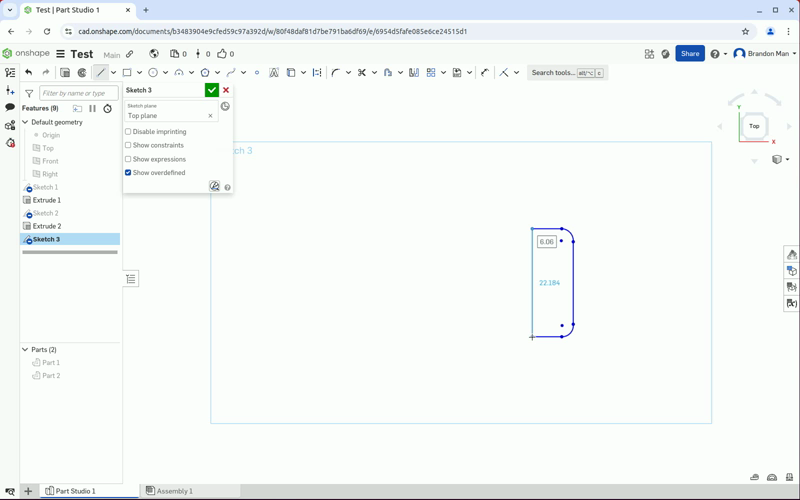
key(esc)
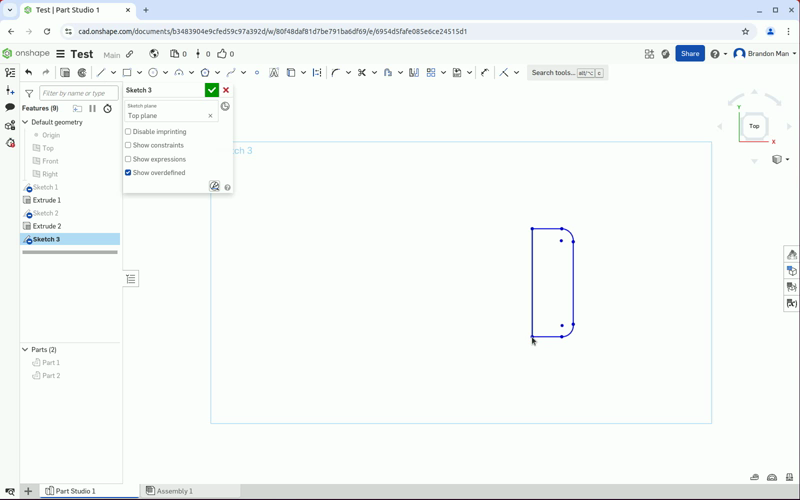
mouse_move(541, 277)
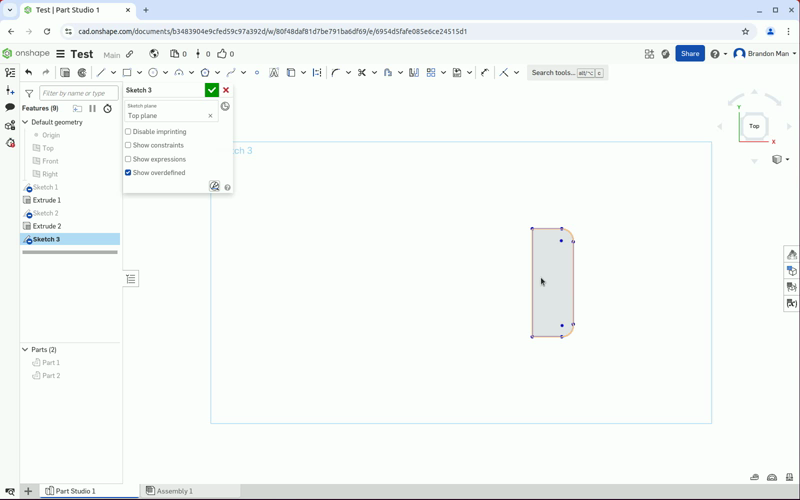
click(541, 277)
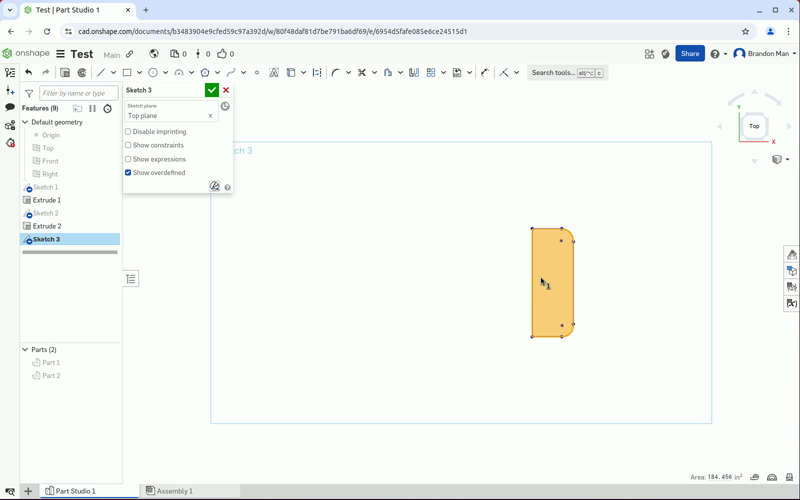
mouse_move(73, 352)
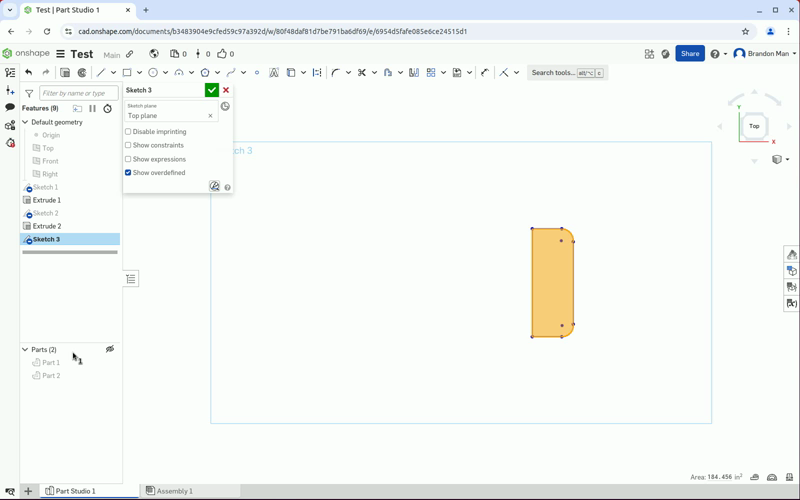
key(shift+y)
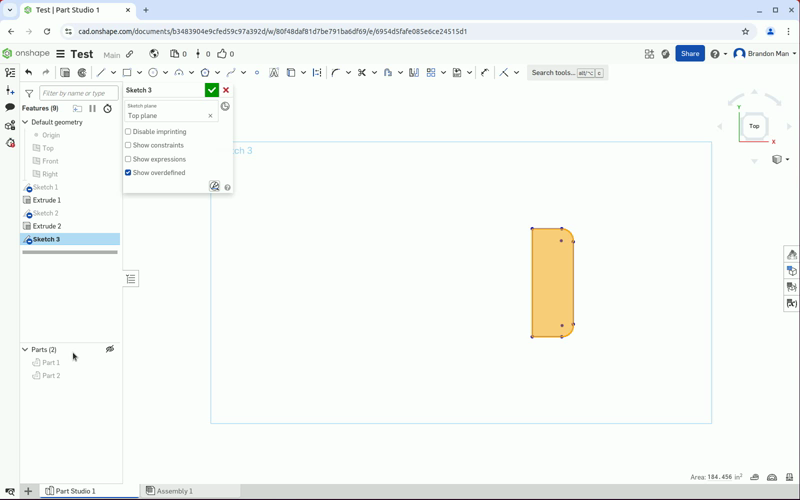
key(shift+e)
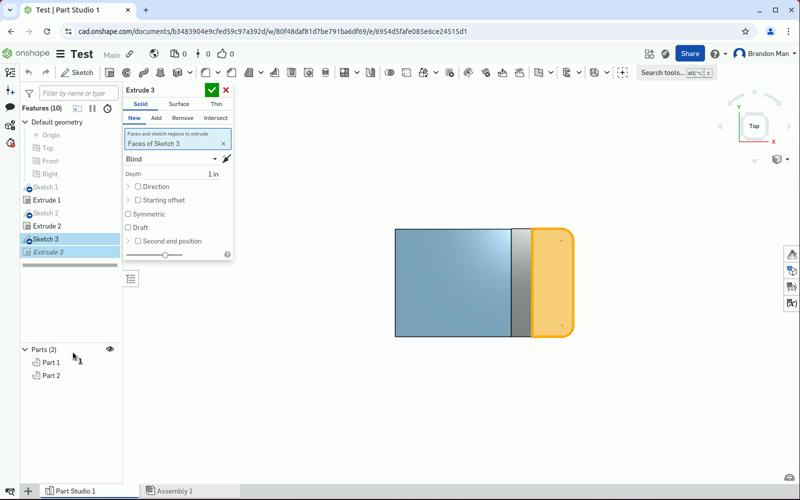
mouse_move(143, 106)
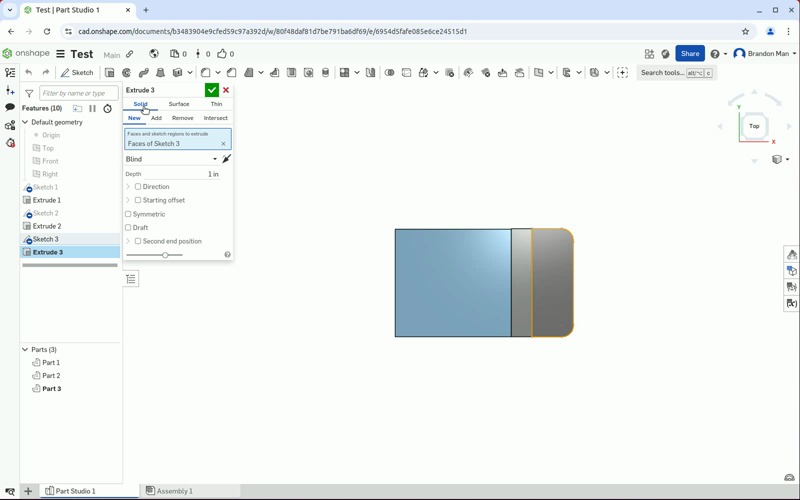
click(143, 106)
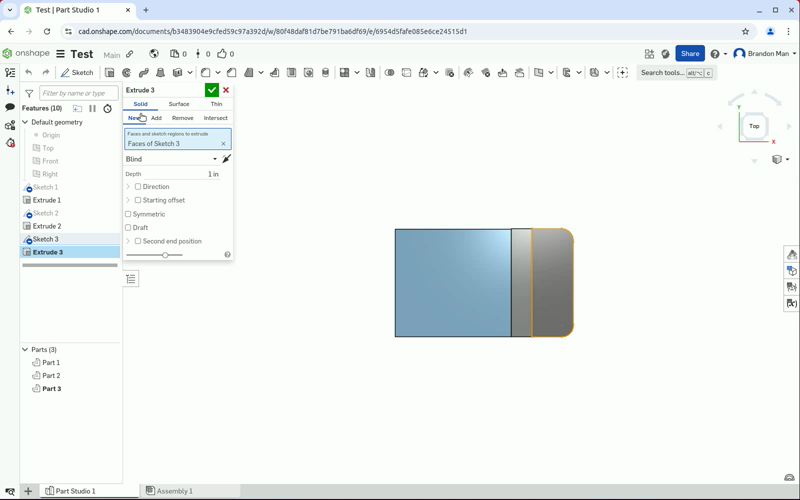
mouse_move(137, 120)
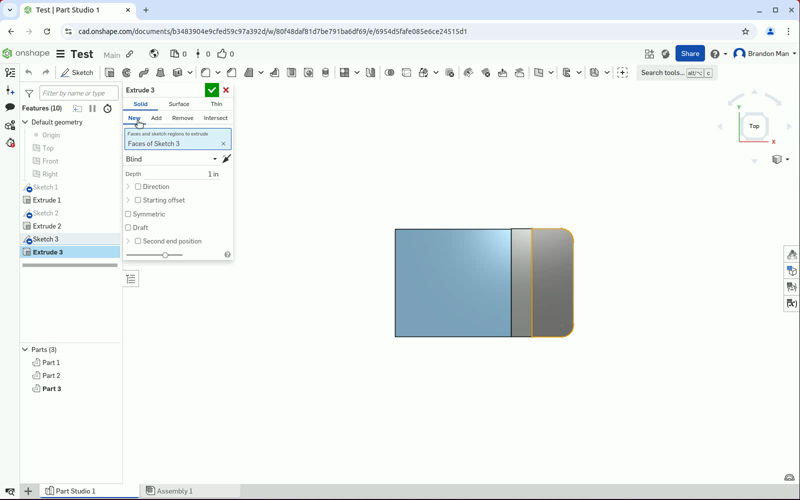
click(137, 120)
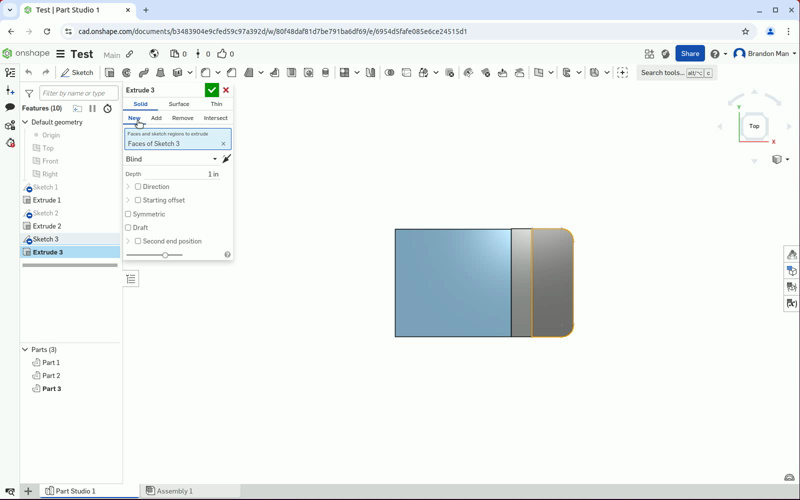
key(tab, 4)
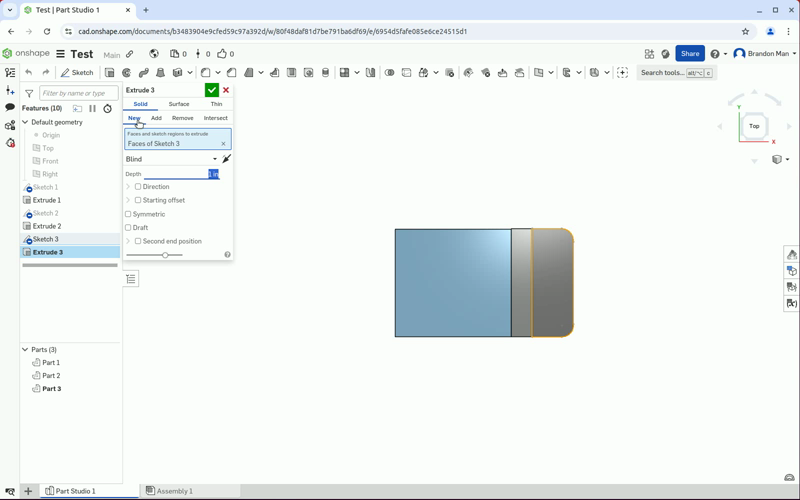
text(0.722)
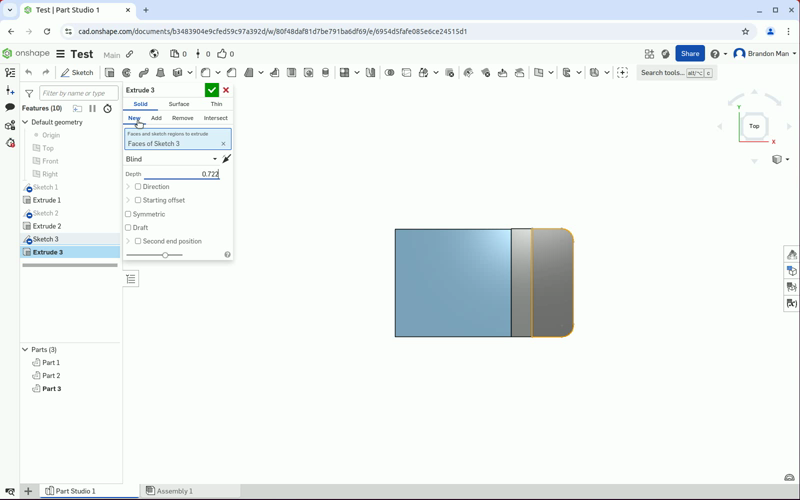
key(enter)
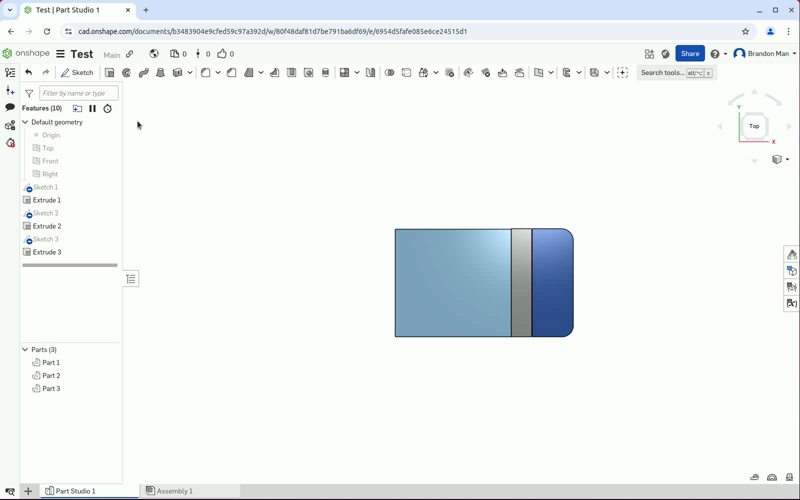
key(shift+h)
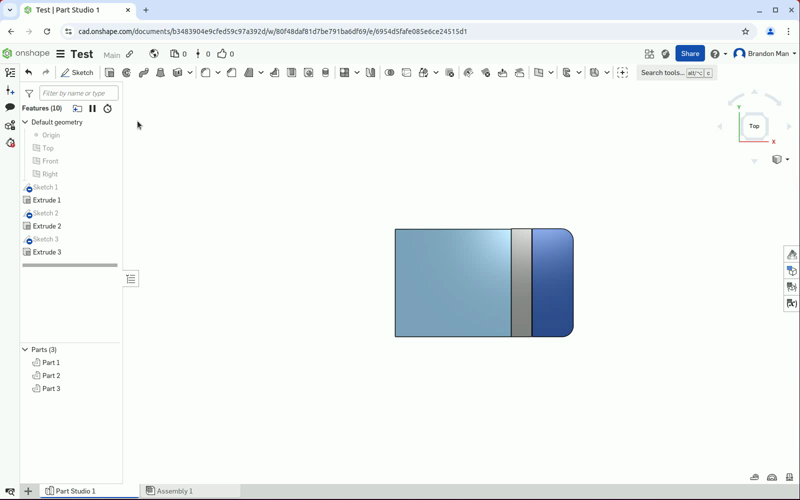
key(shift+h)
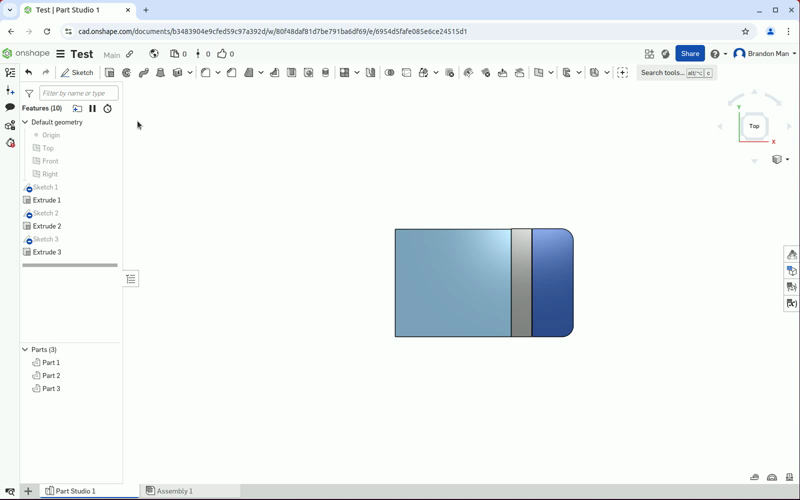
mouse_move(73, 189)
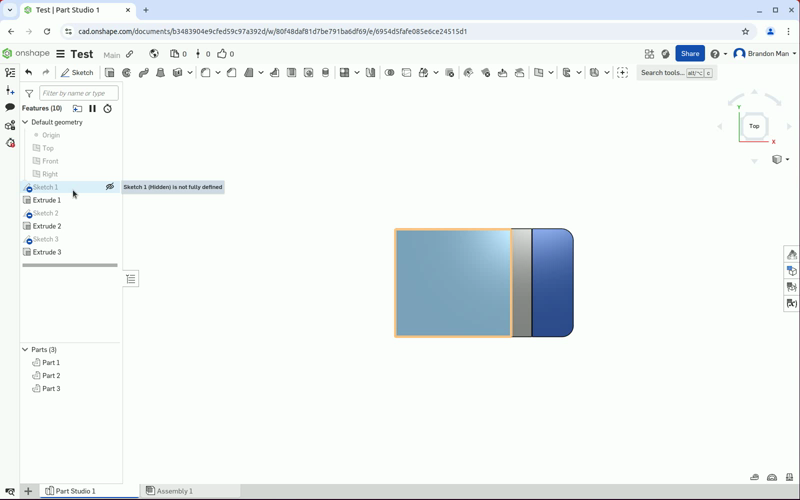
click(73, 189)
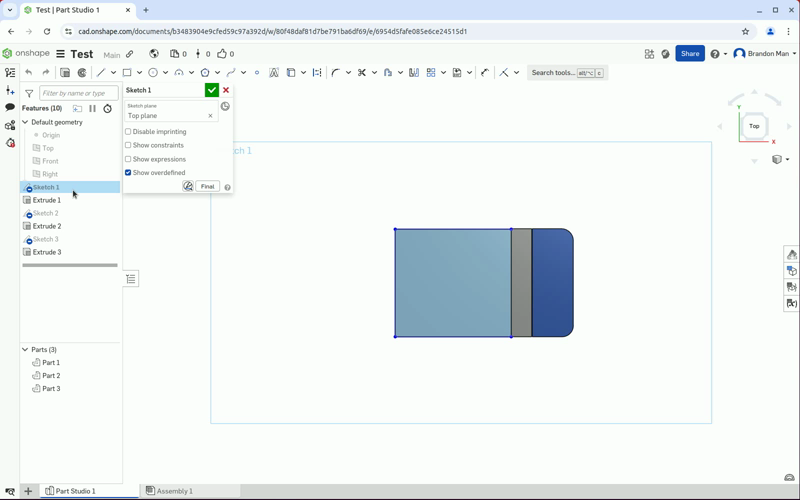
mouse_move(229, 92)
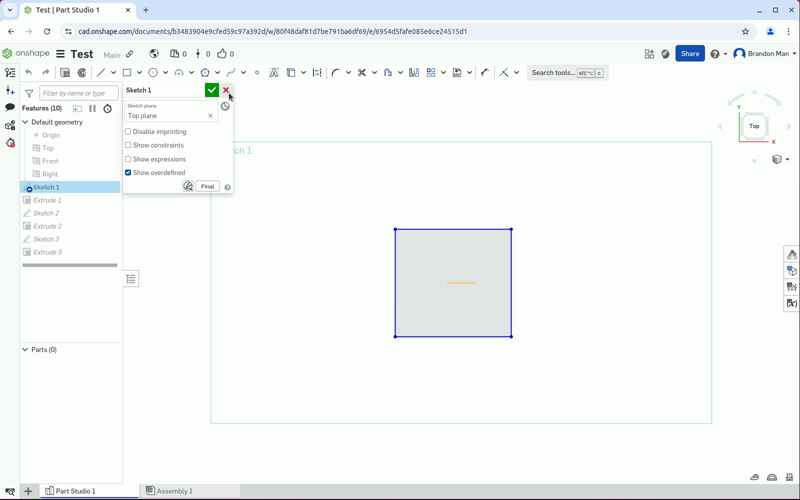
click(229, 92)
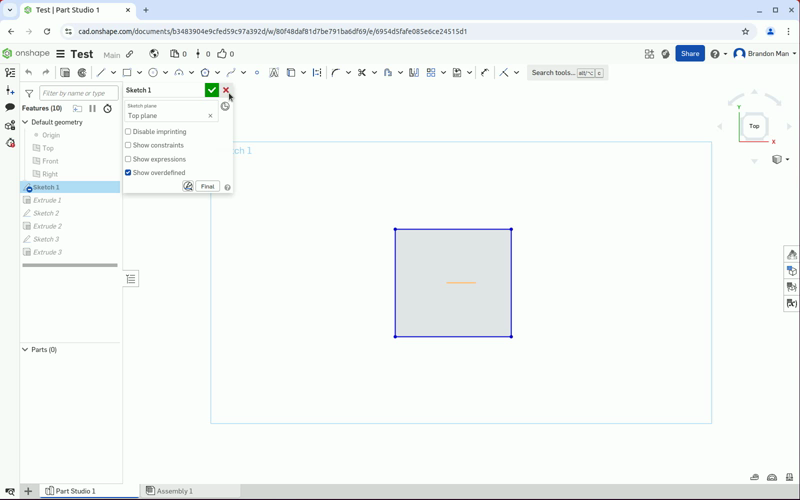
key(shift+s)
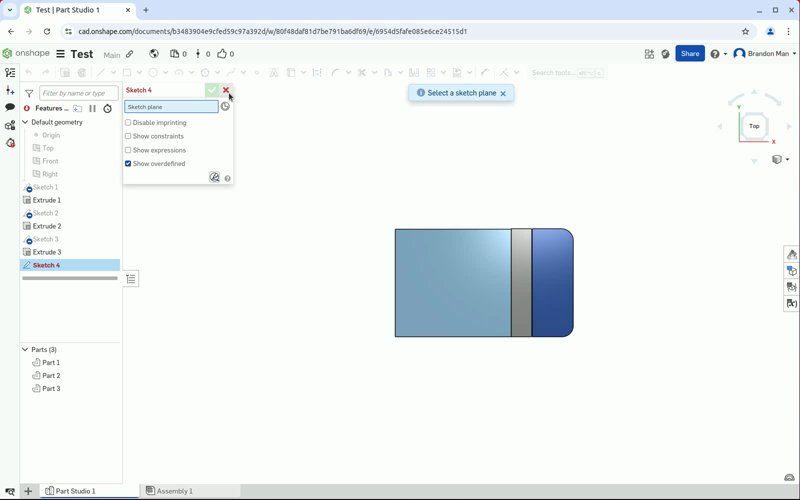
mouse_move(73, 150)
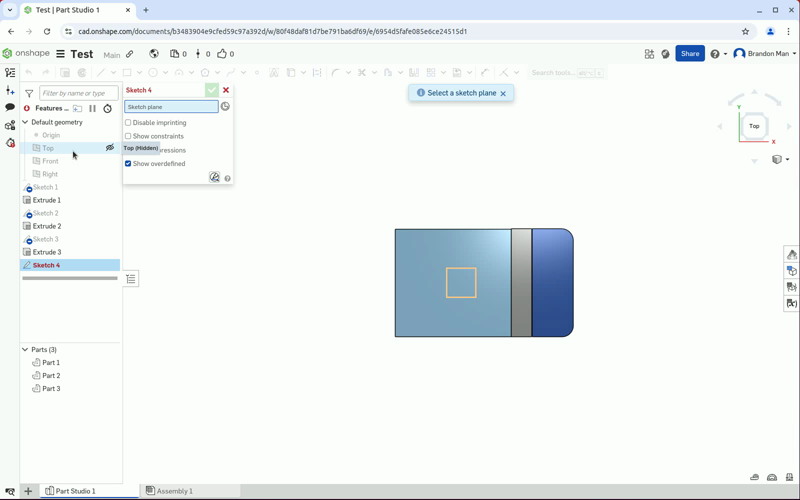
click(73, 150)
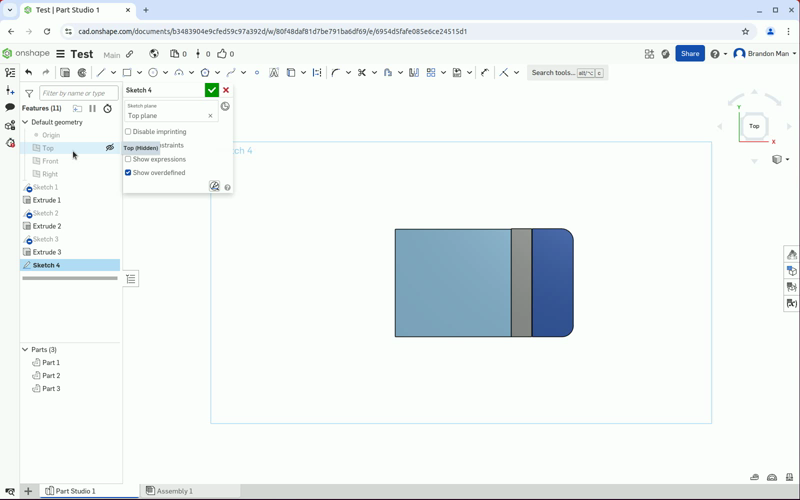
mouse_move(73, 352)
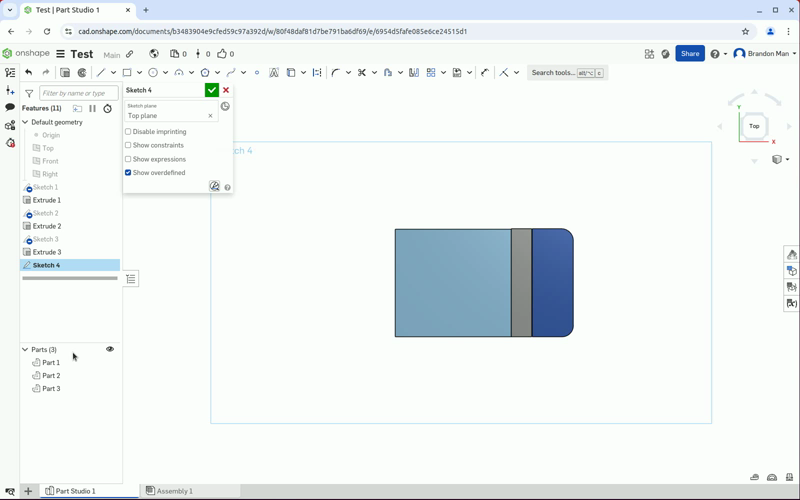
key(y)
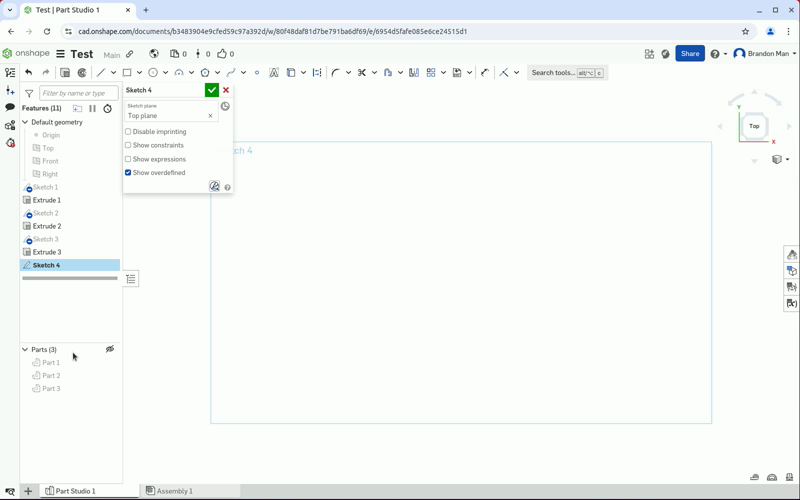
key(l)
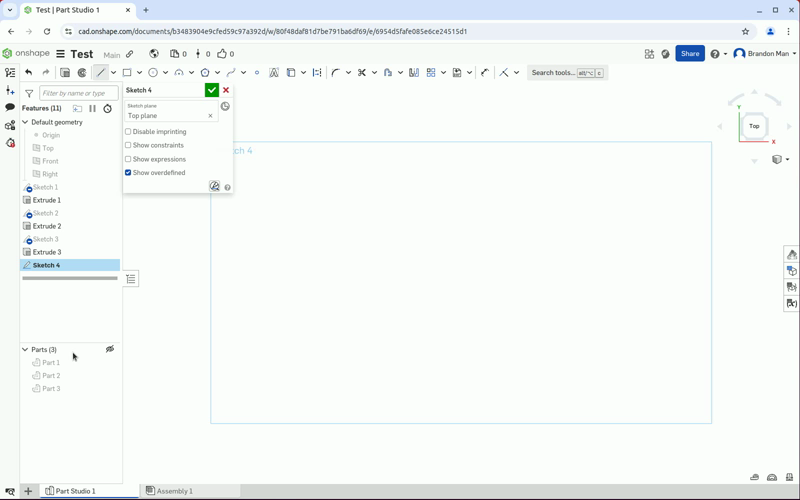
key_down(shift)
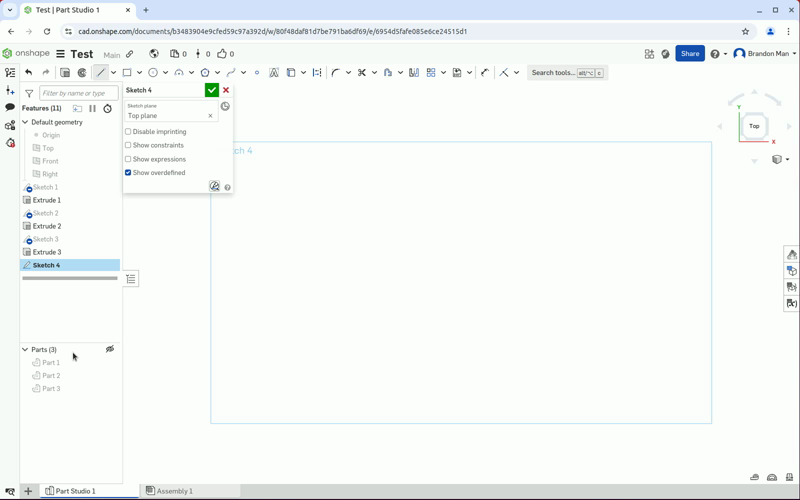
mouse_move(511, 228)
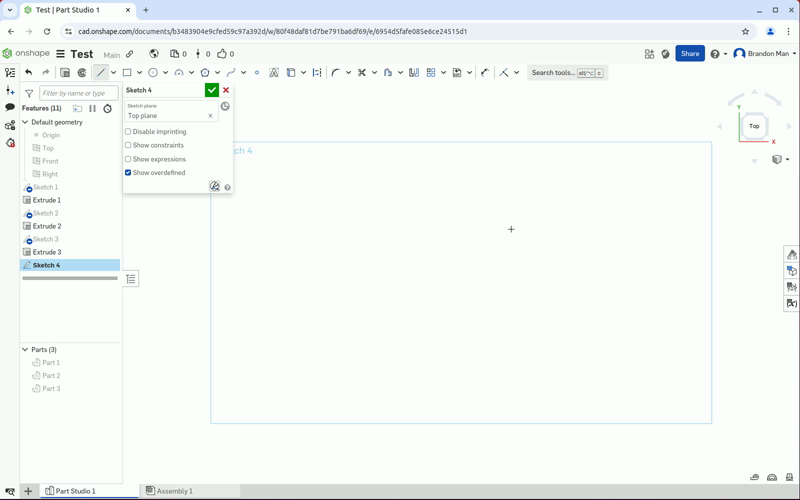
click(511, 228)
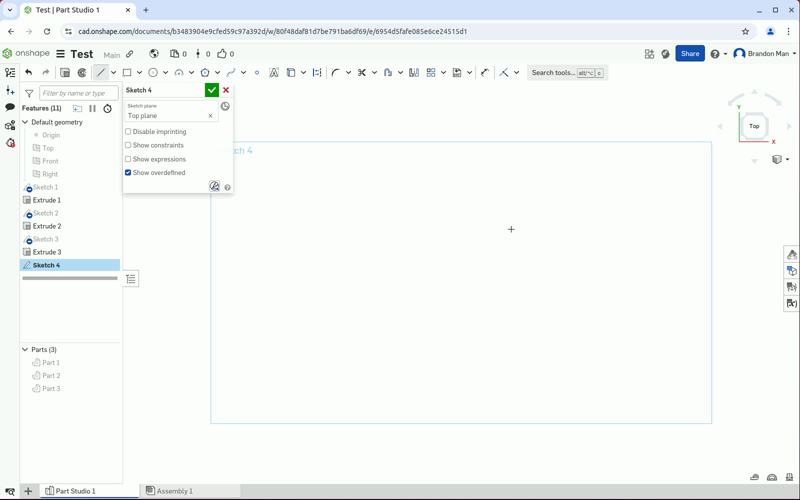
key_up(shift)
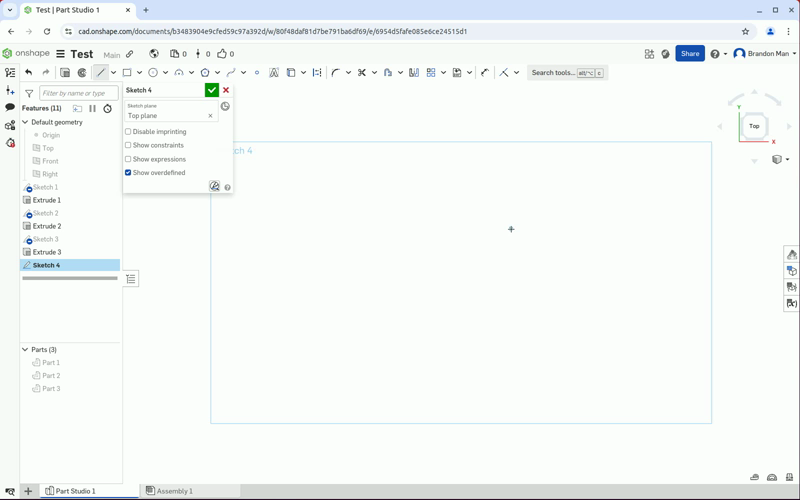
key_down(shift)
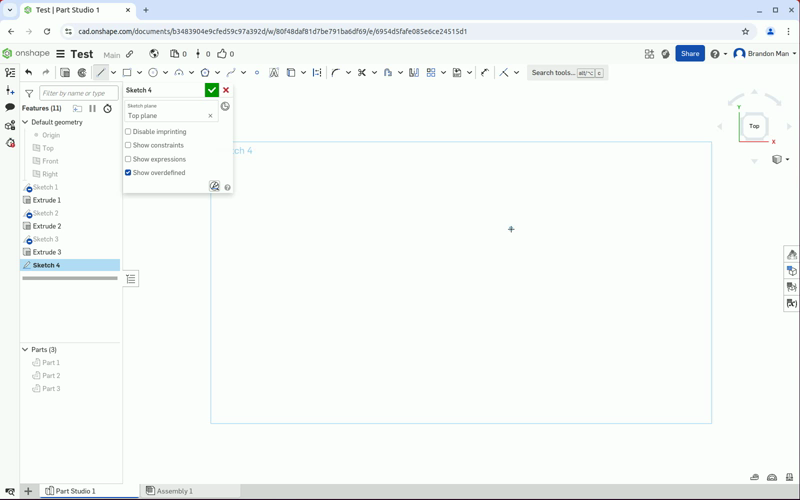
mouse_move(541, 228)
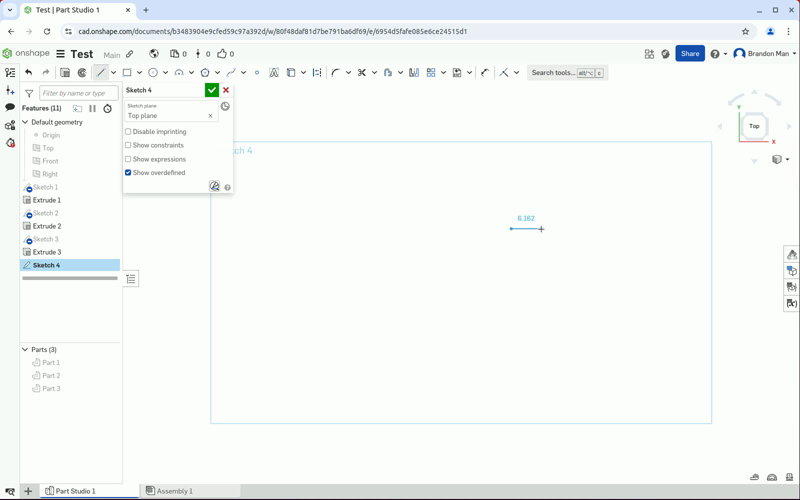
mouse_move(533, 228)
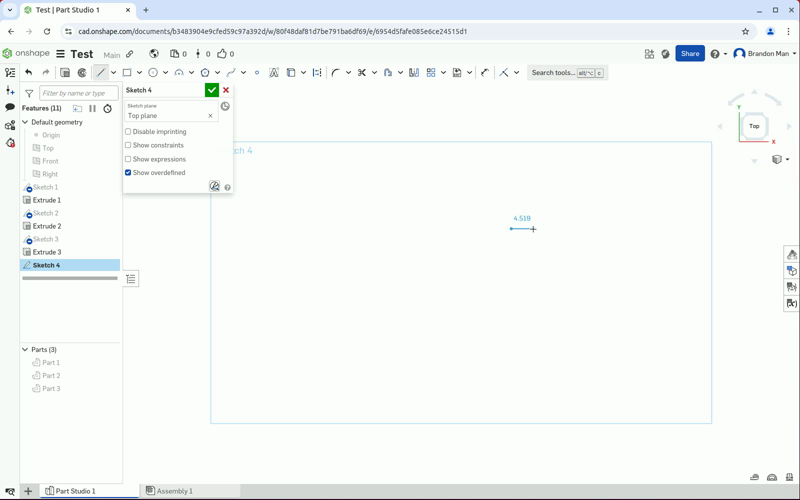
click(533, 228)
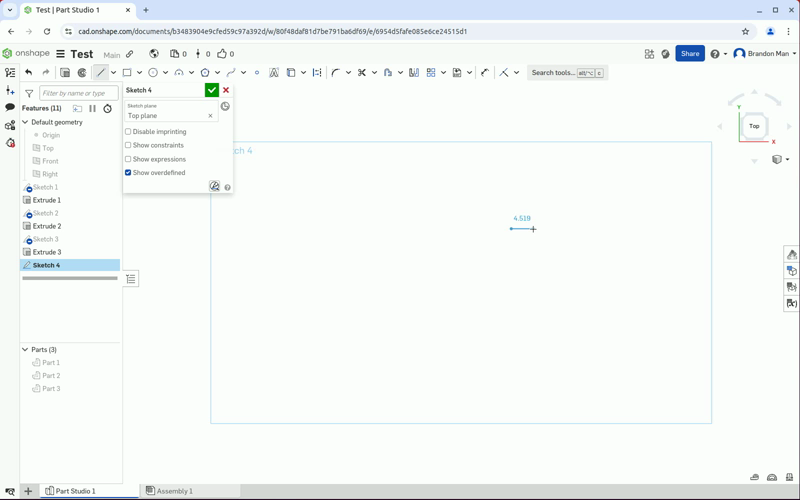
key_up(shift)
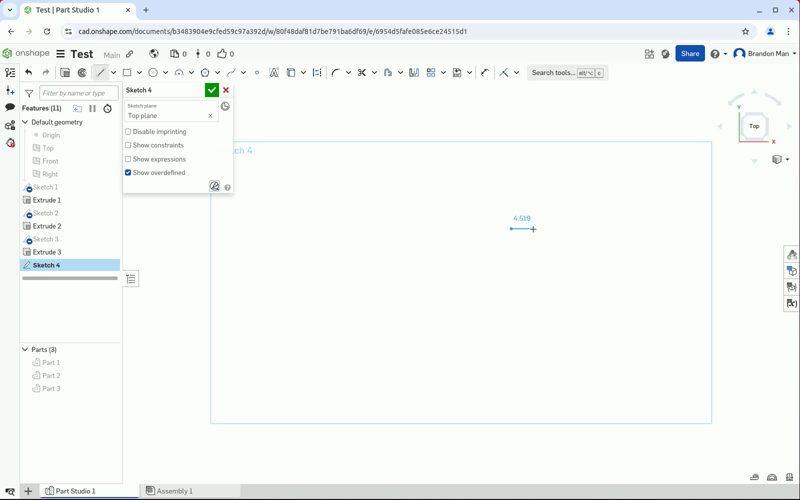
key_down(shift)
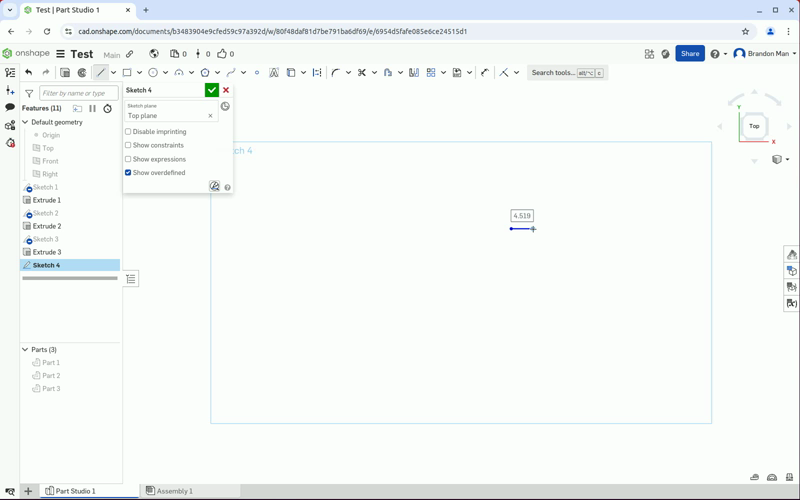
mouse_move(563, 228)
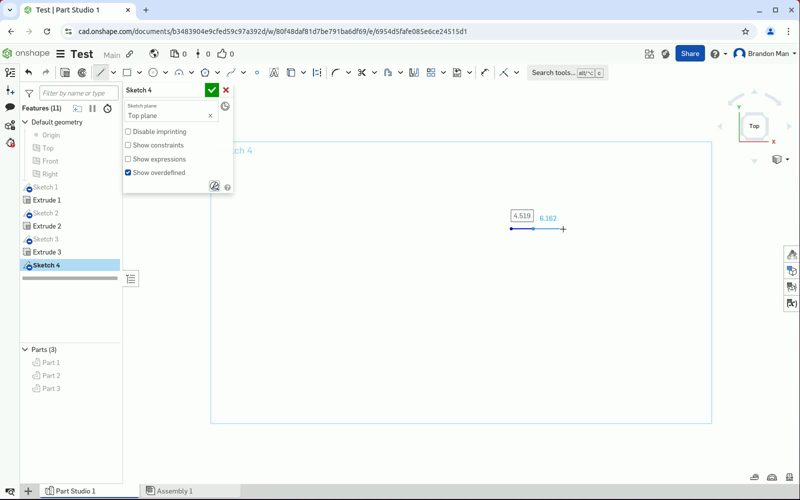
mouse_move(533, 227)
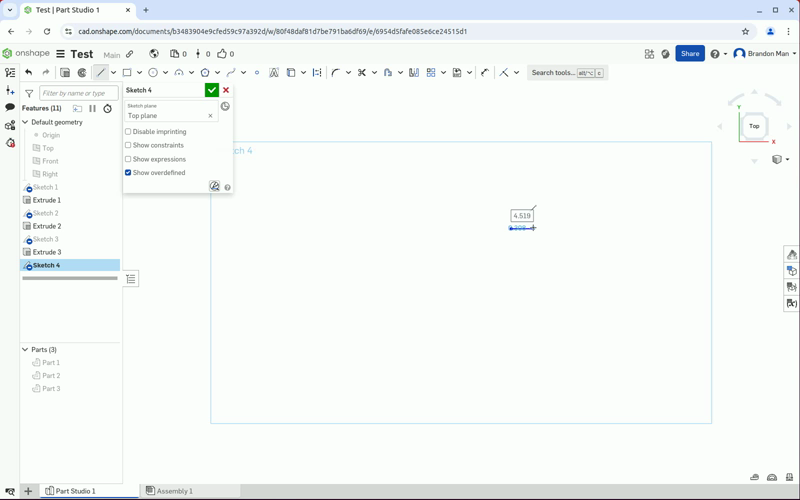
scroll(6)
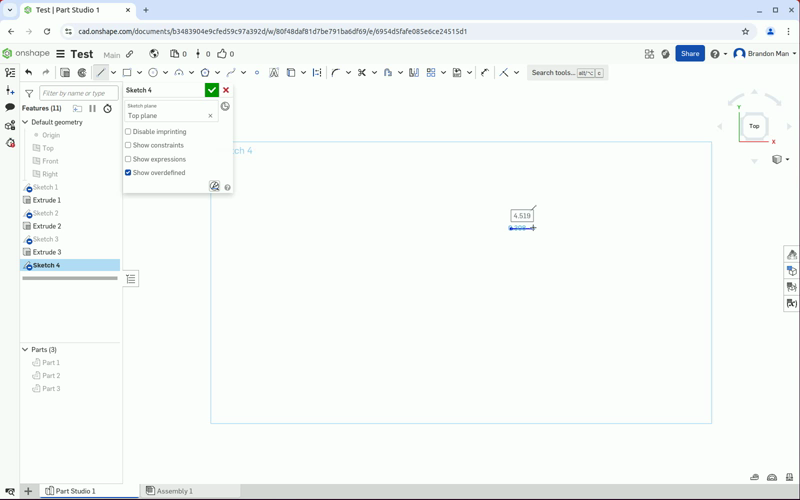
scroll(6)
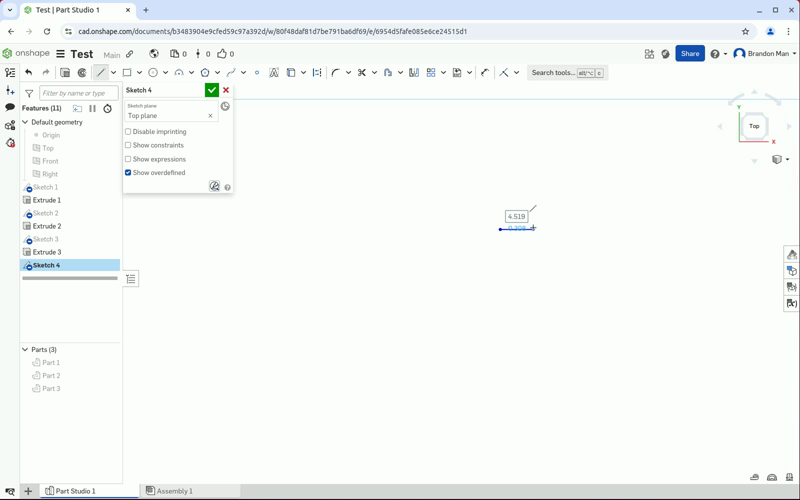
scroll(6)
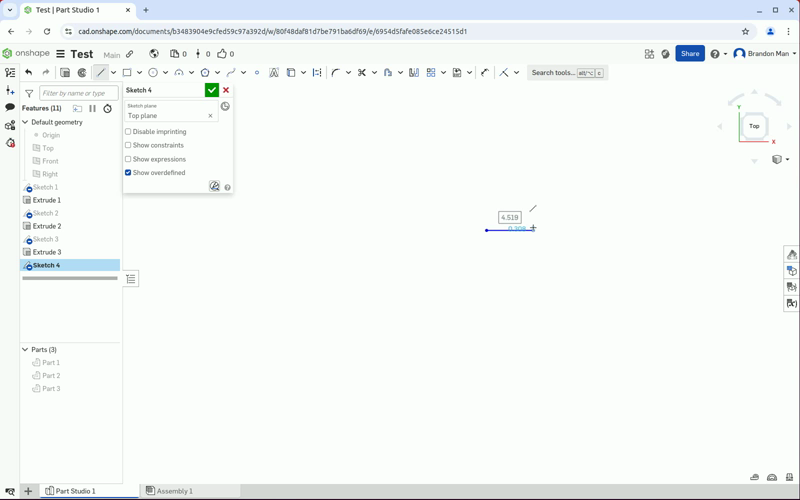
scroll(6)
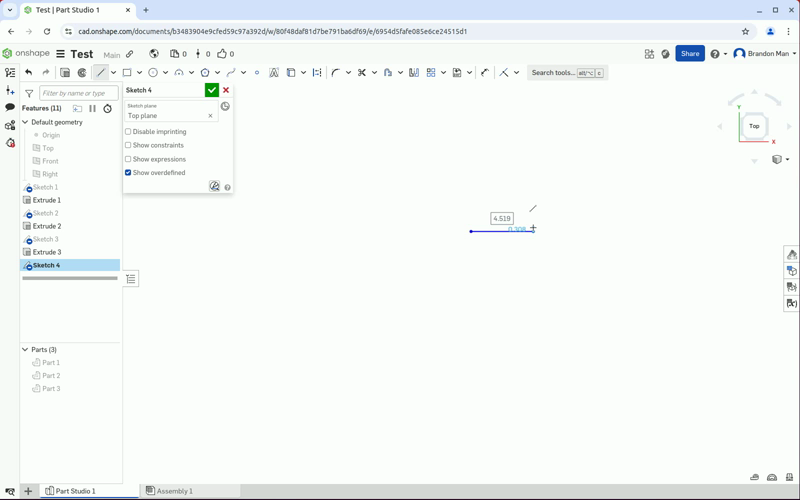
scroll(6)
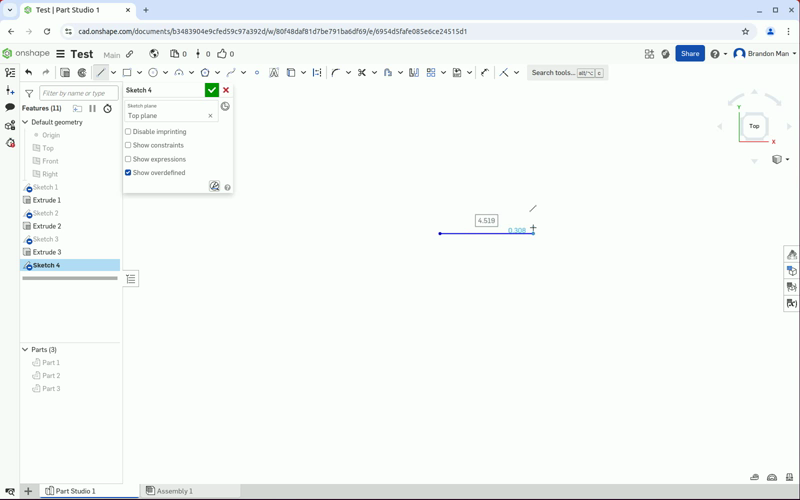
scroll(6)
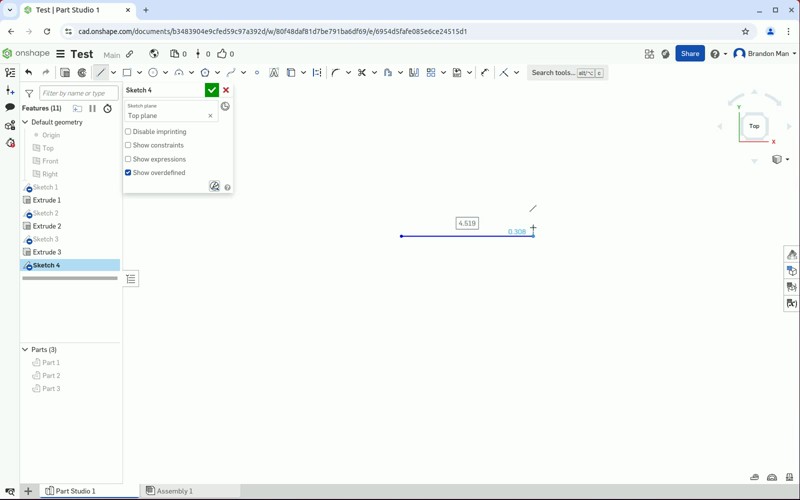
scroll(6)
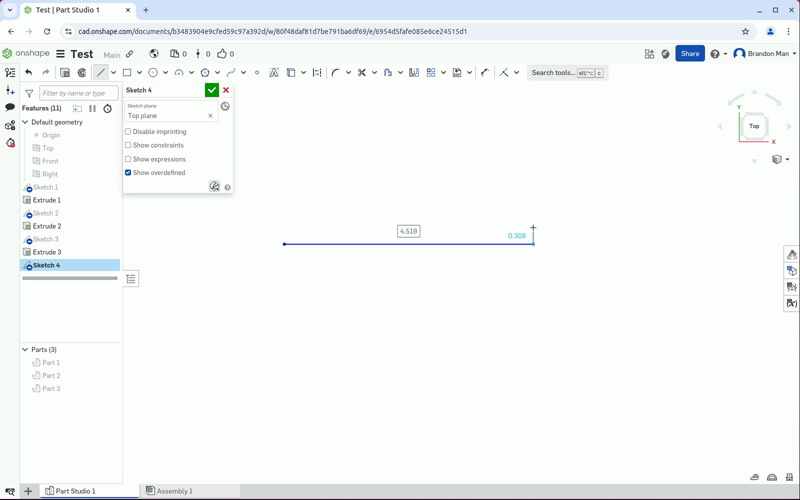
click(533, 227)
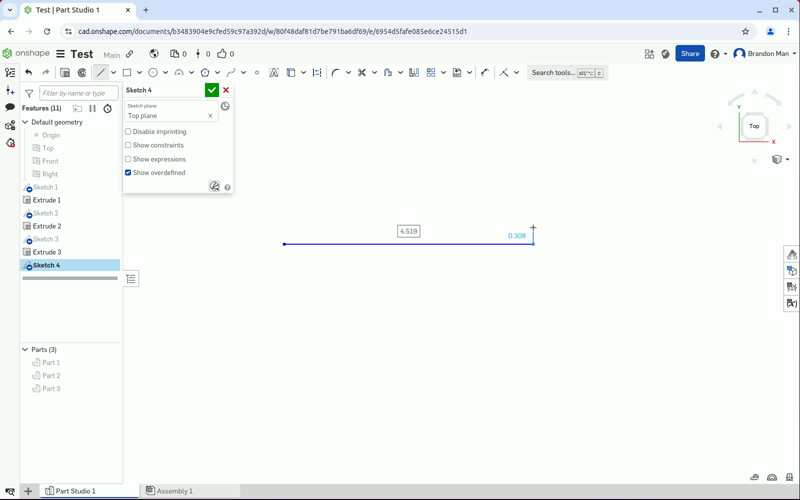
scroll(-6)
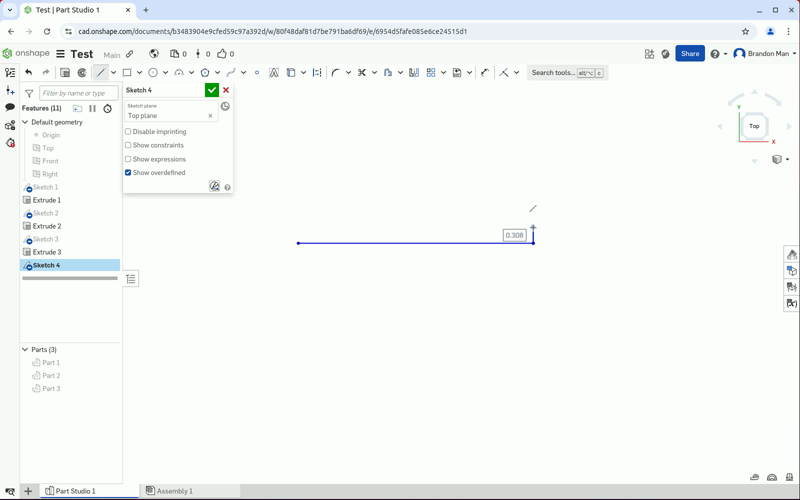
scroll(-6)
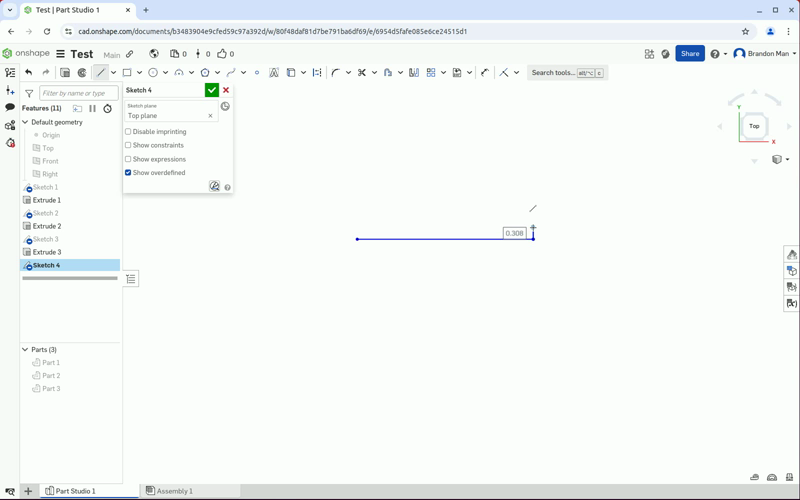
scroll(-6)
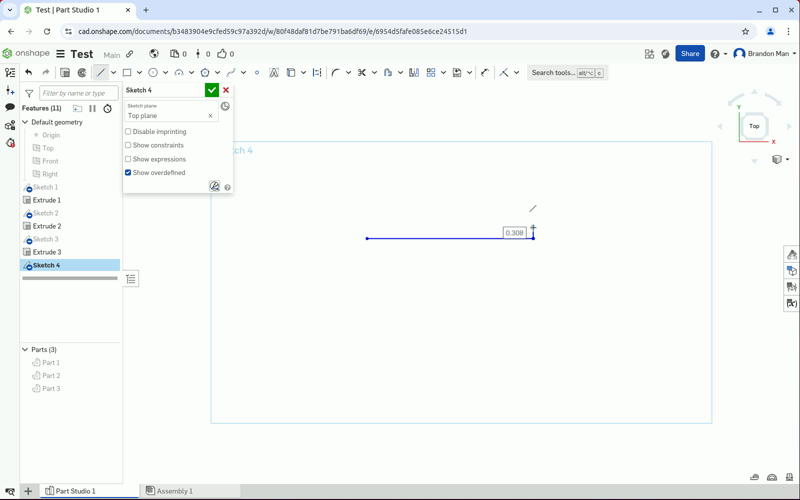
scroll(-6)
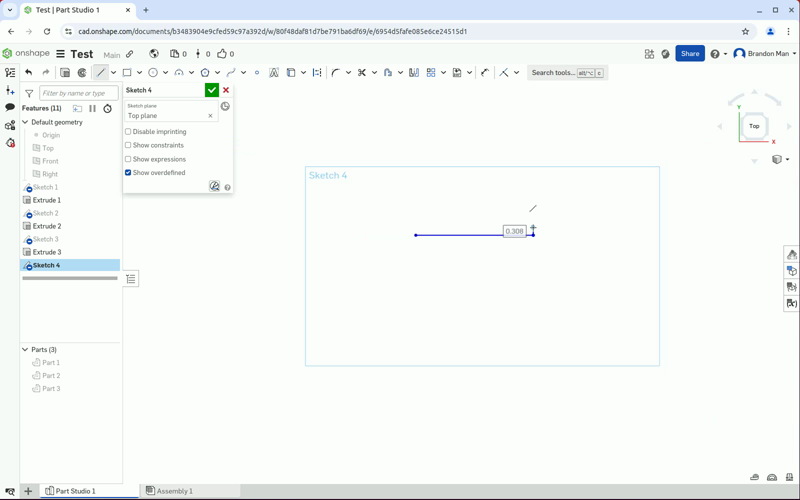
scroll(-6)
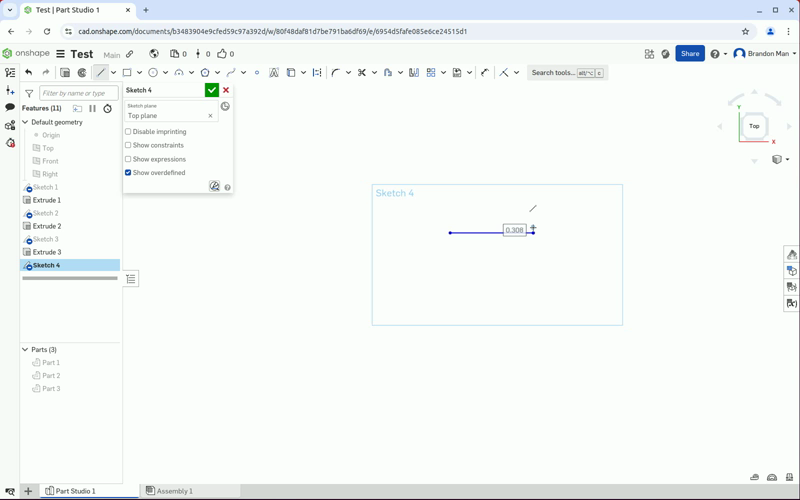
scroll(-6)
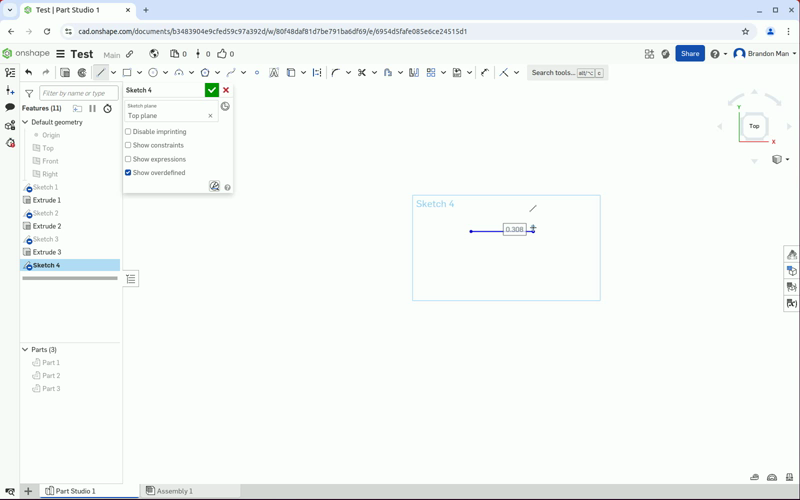
scroll(-6)
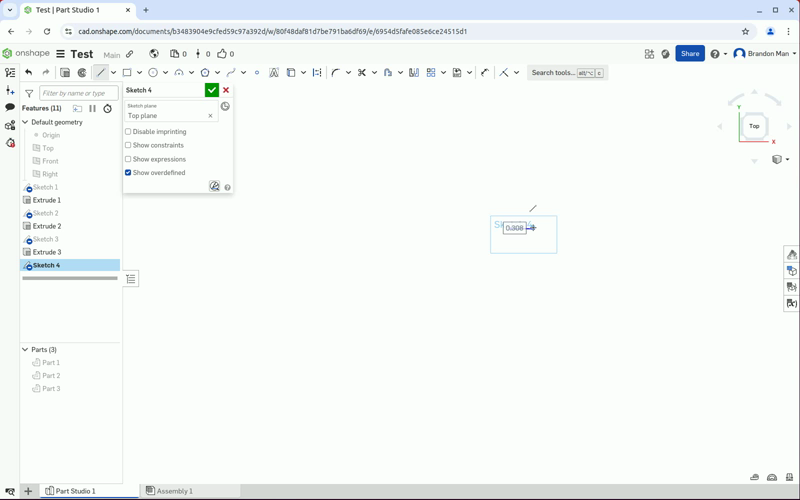
key_up(shift)
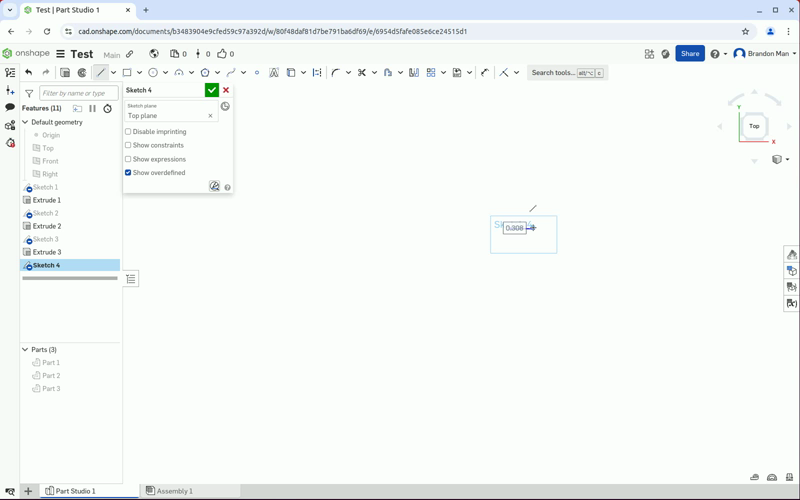
key_down(shift)
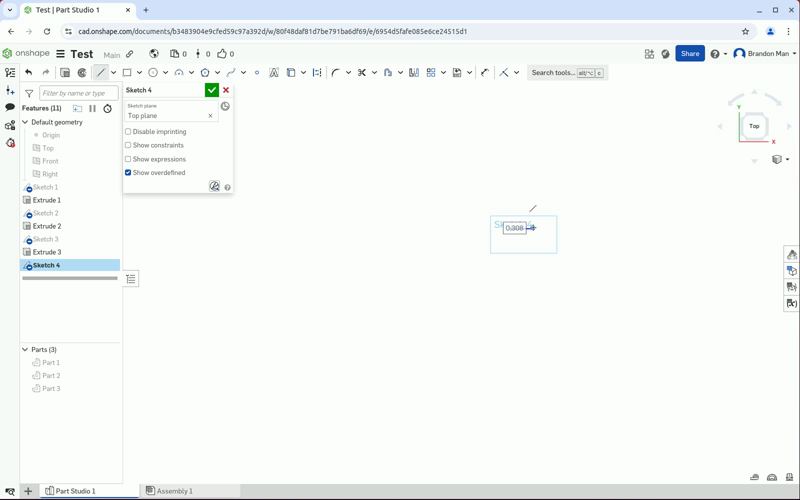
mouse_move(563, 227)
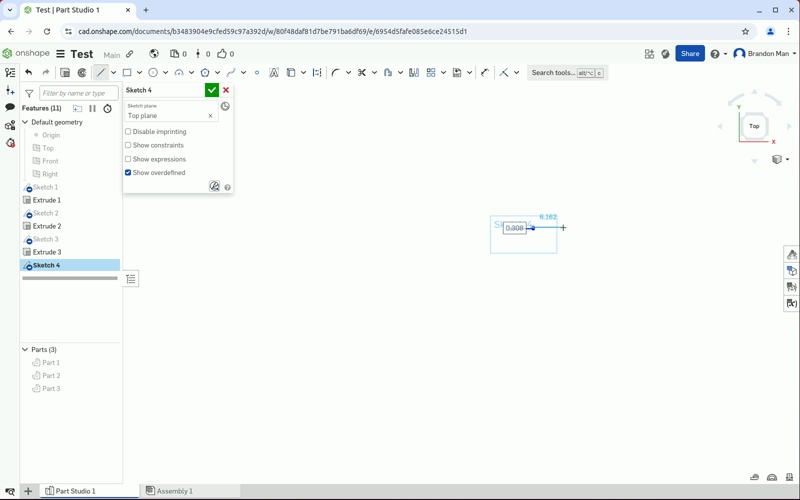
mouse_move(511, 227)
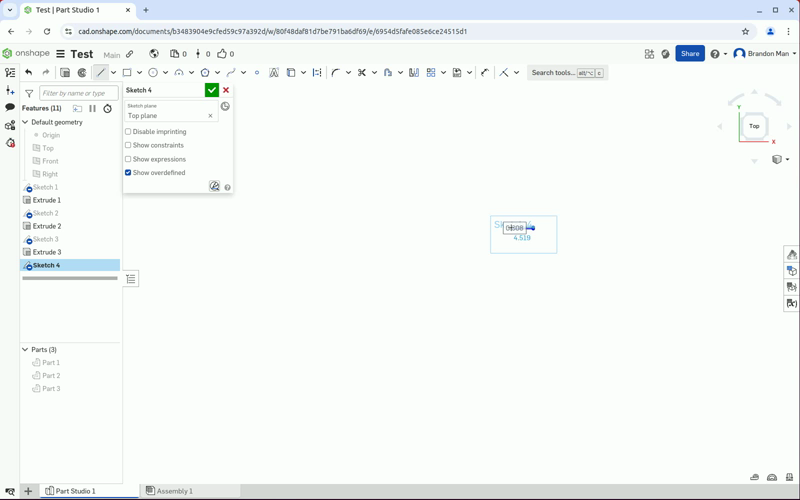
scroll(6)
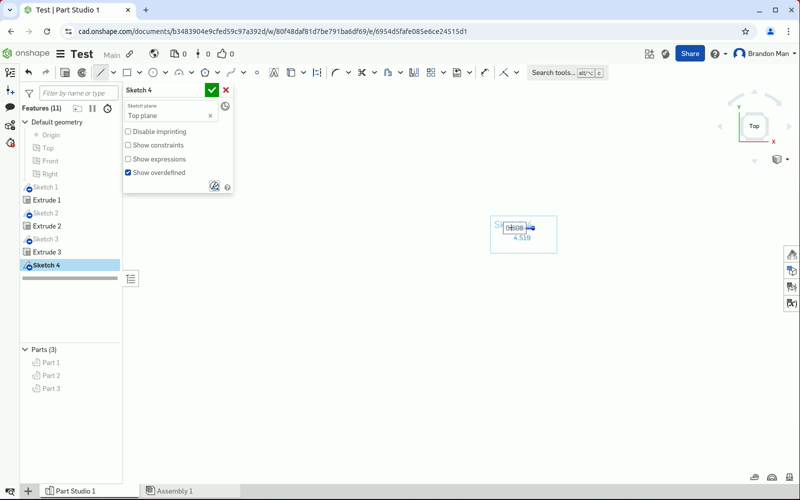
scroll(6)
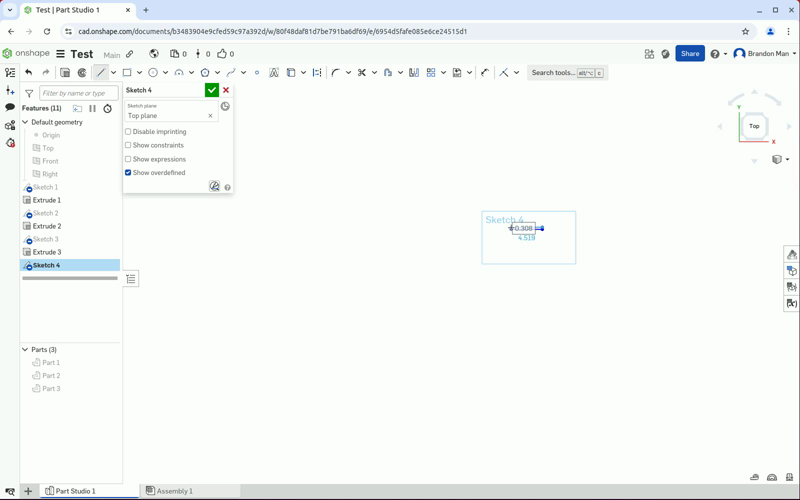
scroll(6)
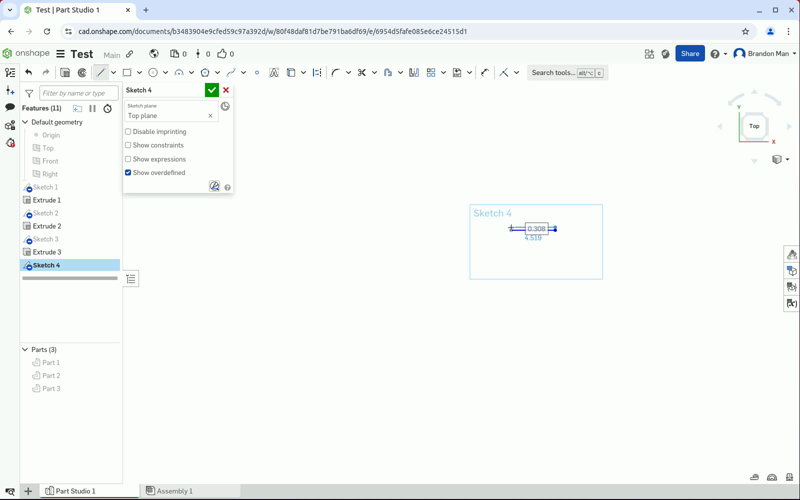
scroll(6)
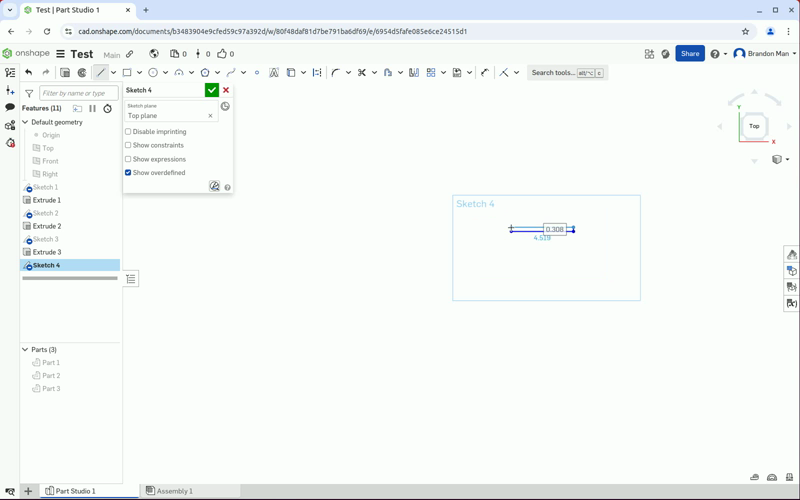
scroll(6)
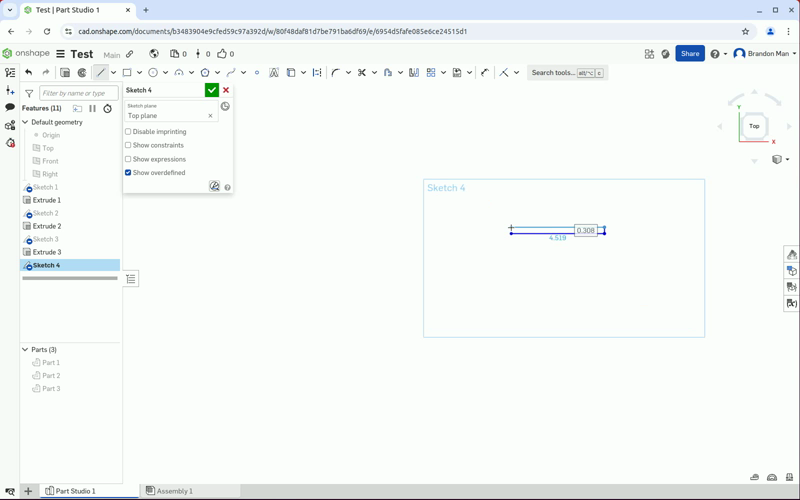
scroll(6)
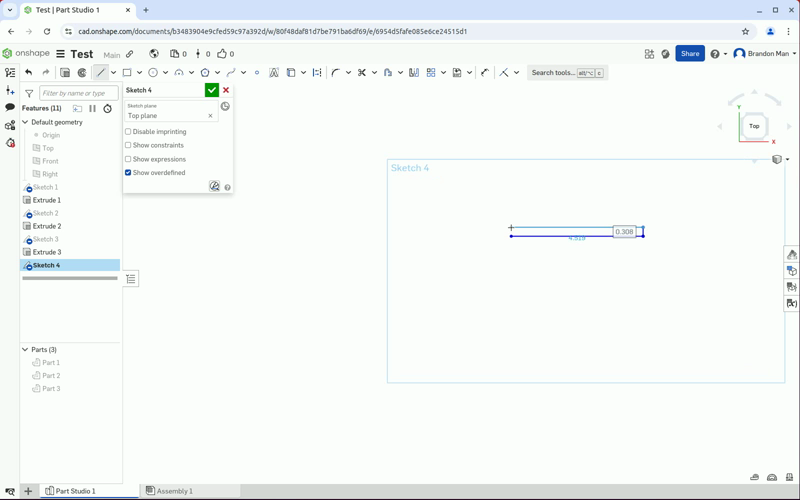
scroll(6)
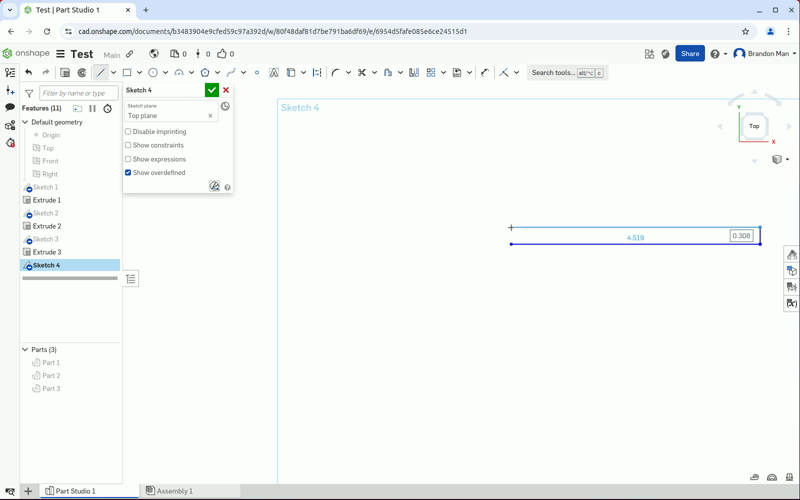
click(511, 227)
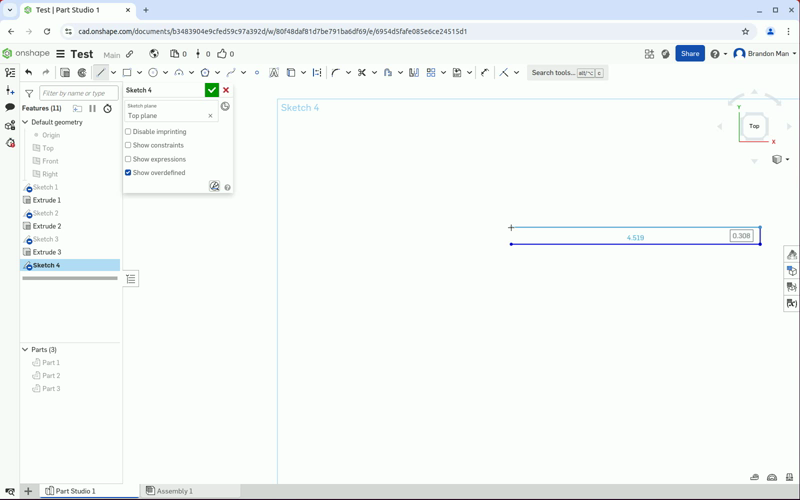
scroll(-6)
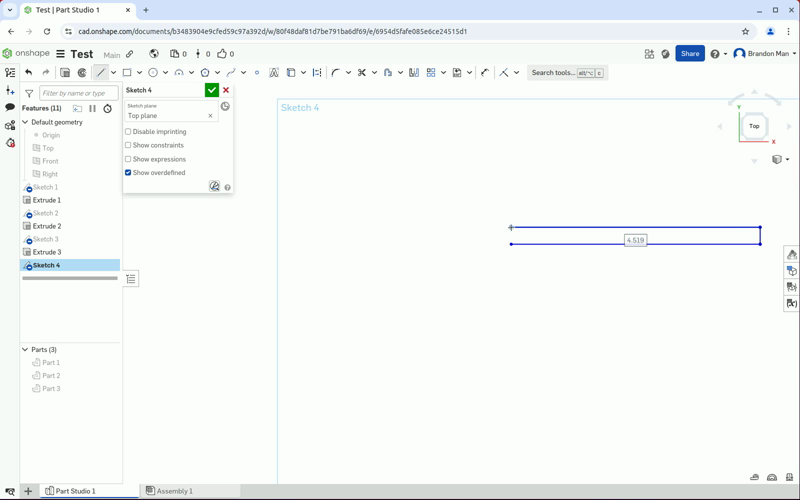
scroll(-6)
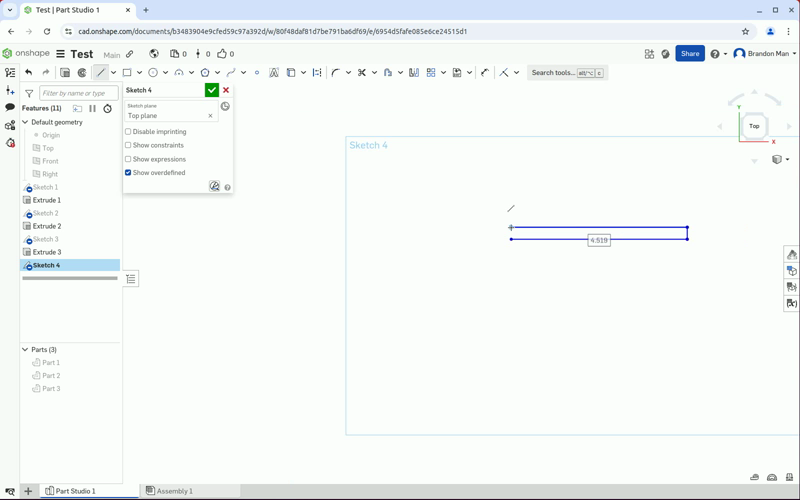
scroll(-6)
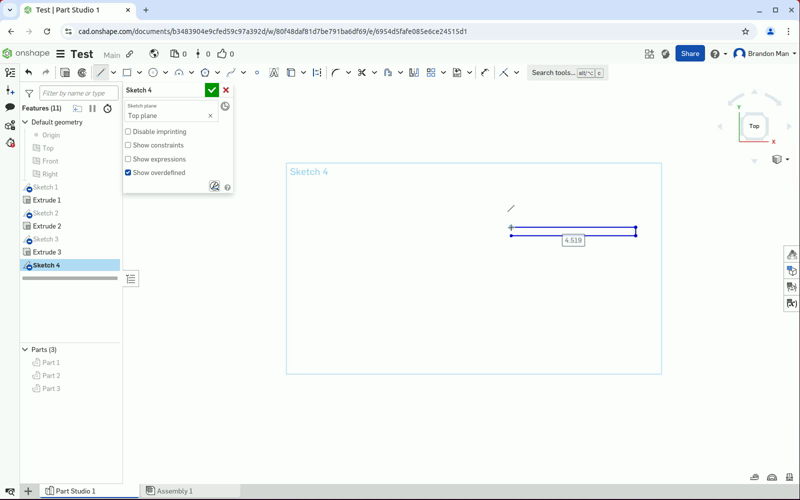
scroll(-6)
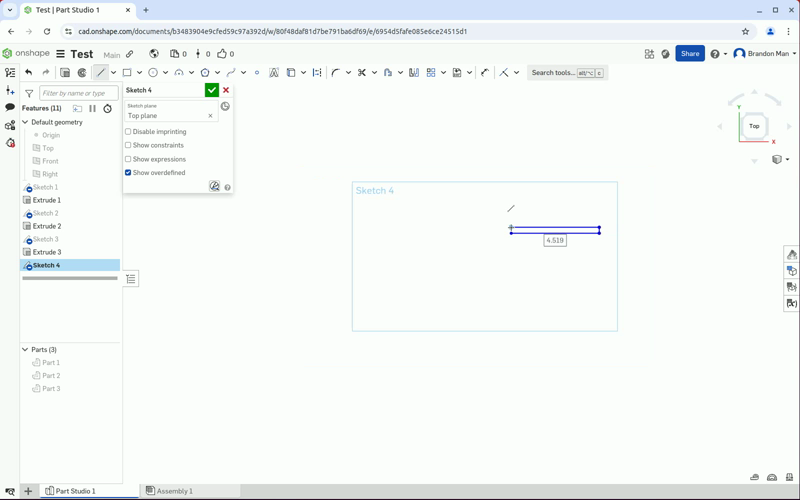
scroll(-6)
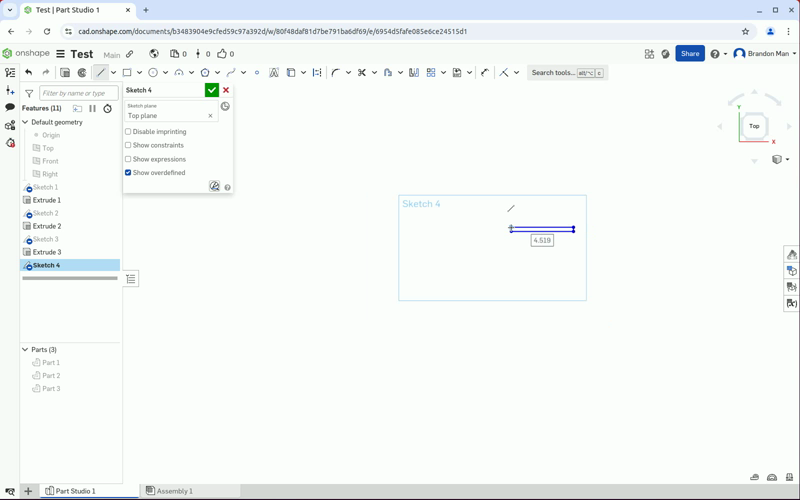
scroll(-6)
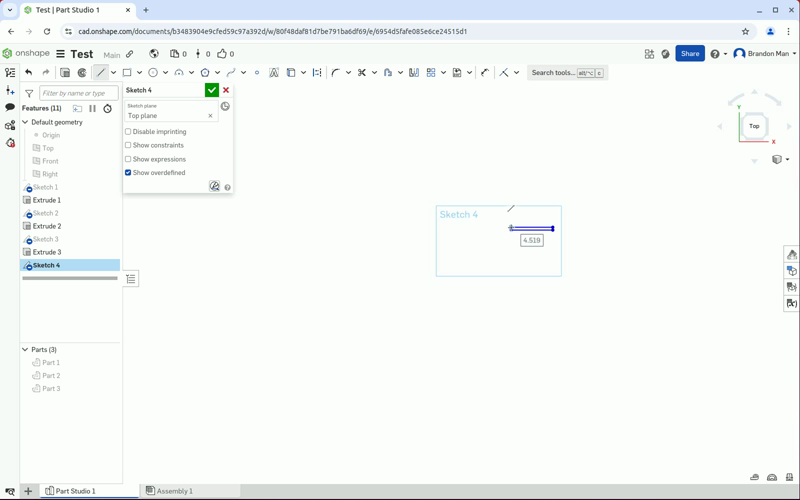
scroll(-6)
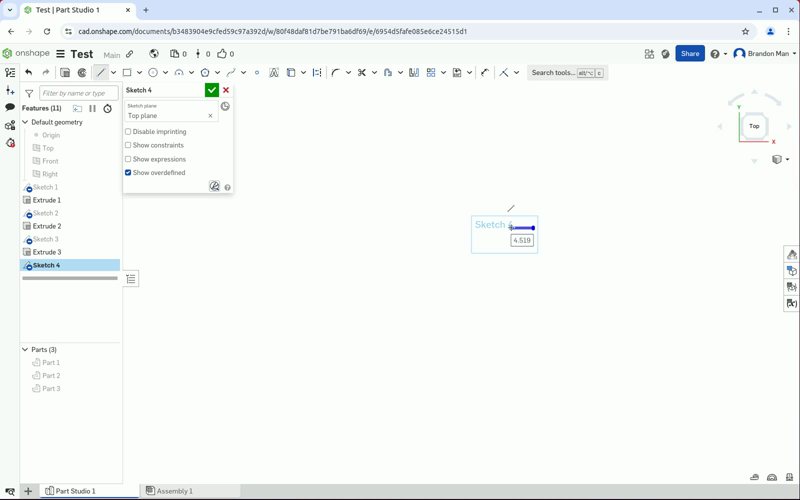
key_up(shift)
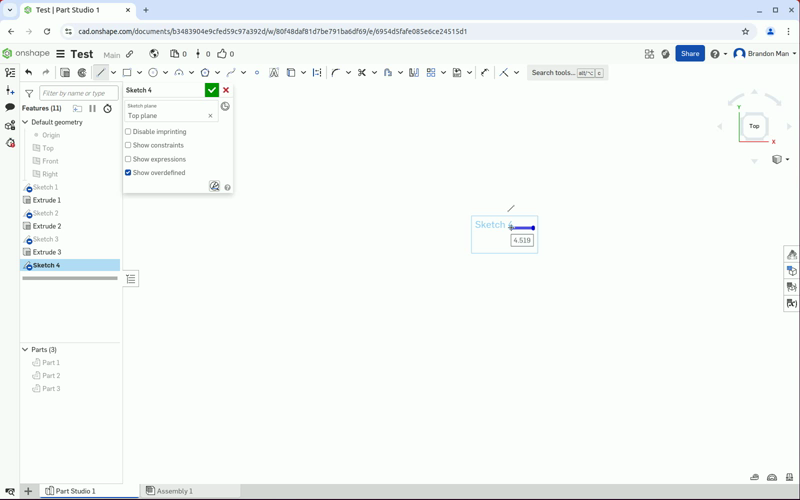
mouse_move(541, 227)
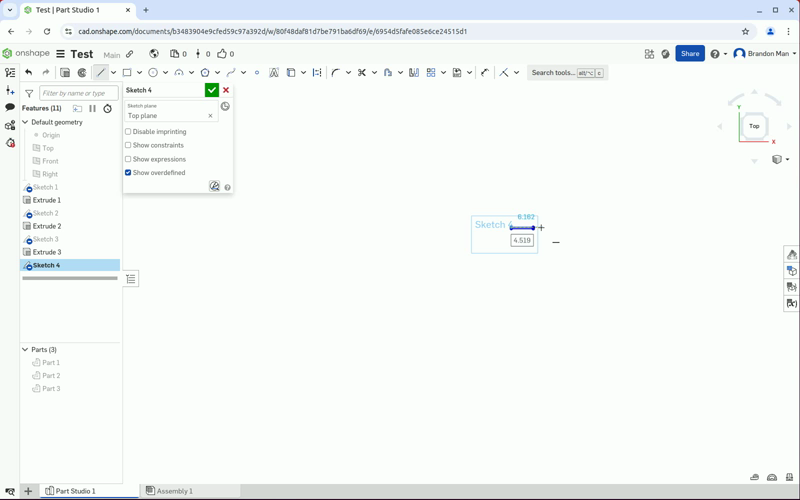
key_down(shift)
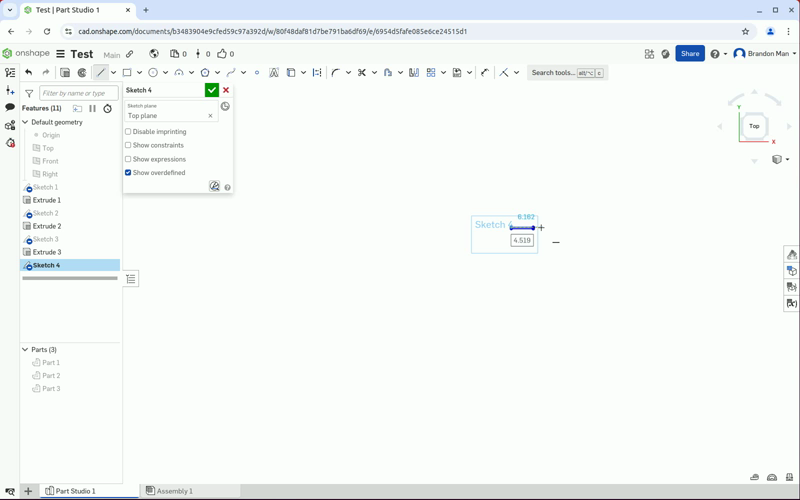
mouse_move(511, 228)
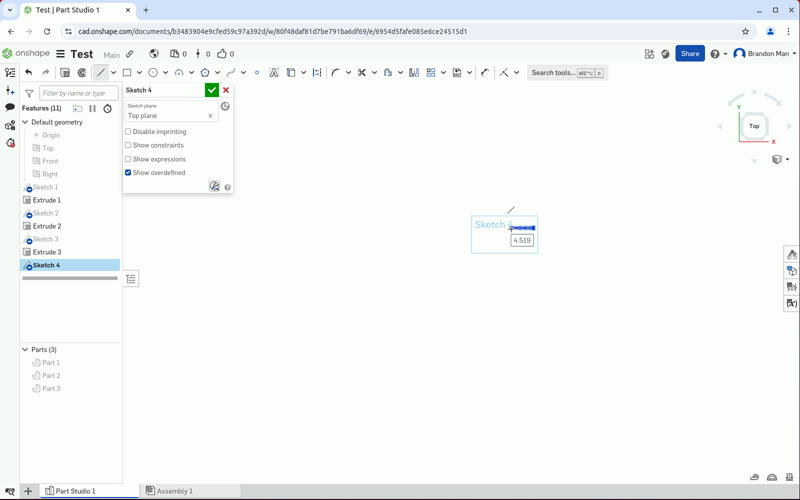
scroll(6)
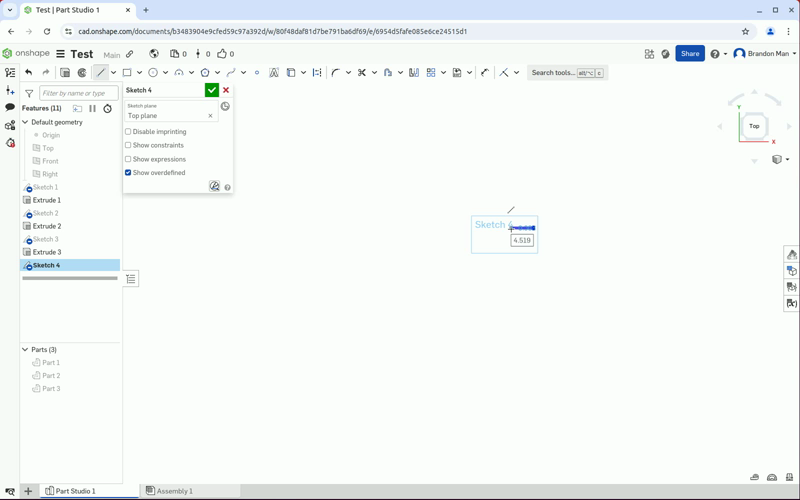
scroll(6)
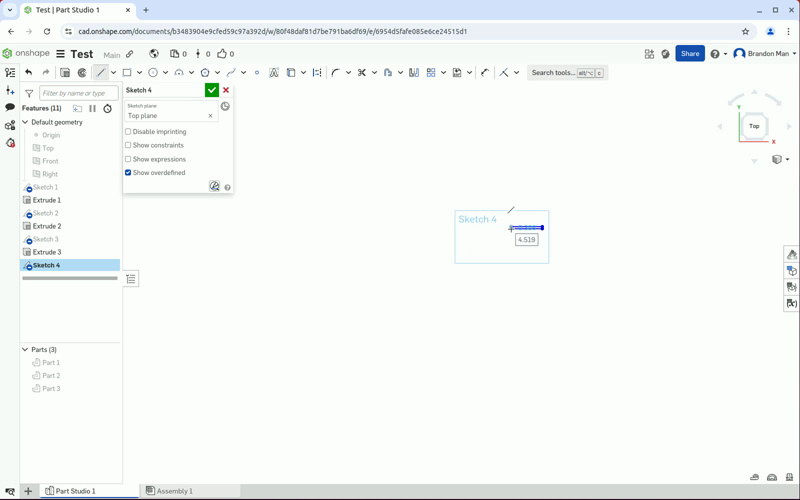
scroll(6)
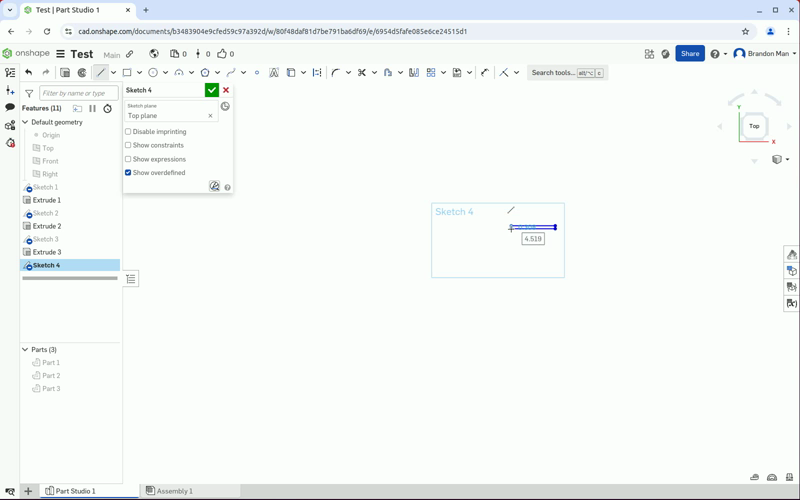
scroll(6)
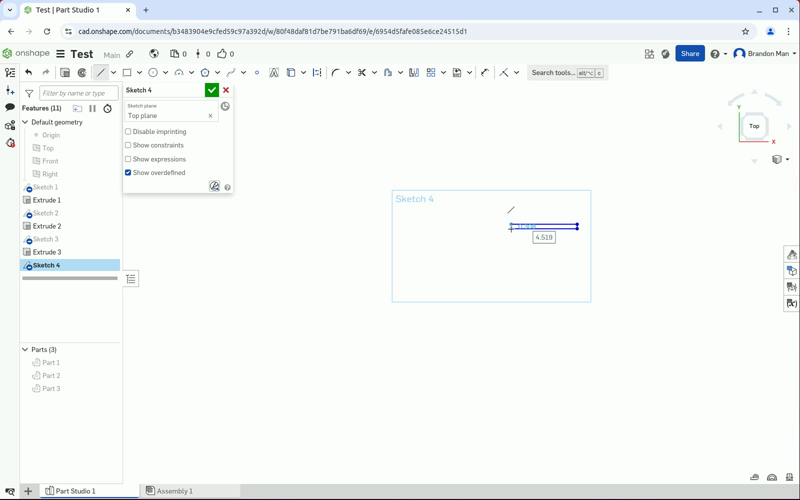
scroll(6)
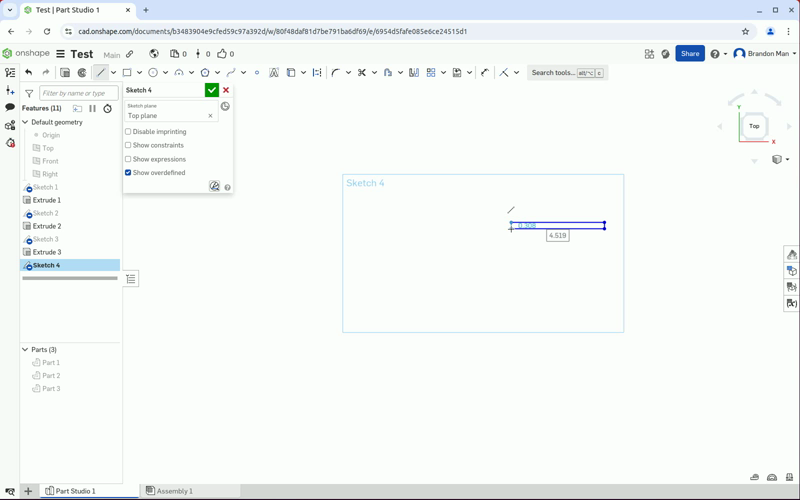
scroll(6)
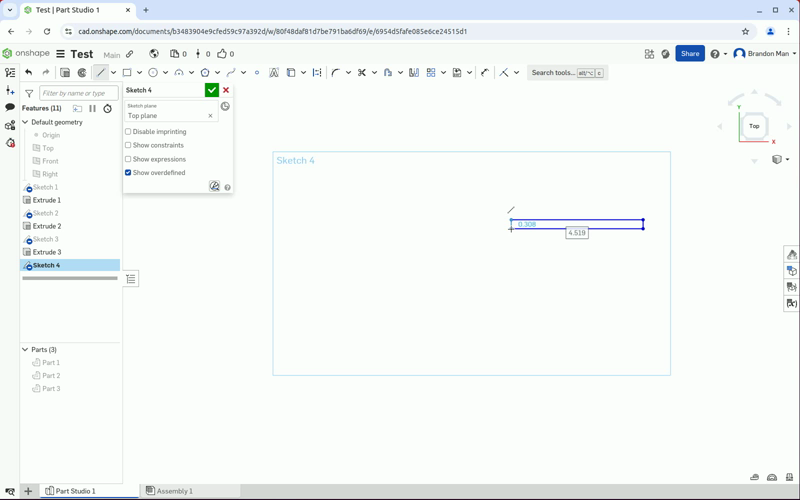
scroll(6)
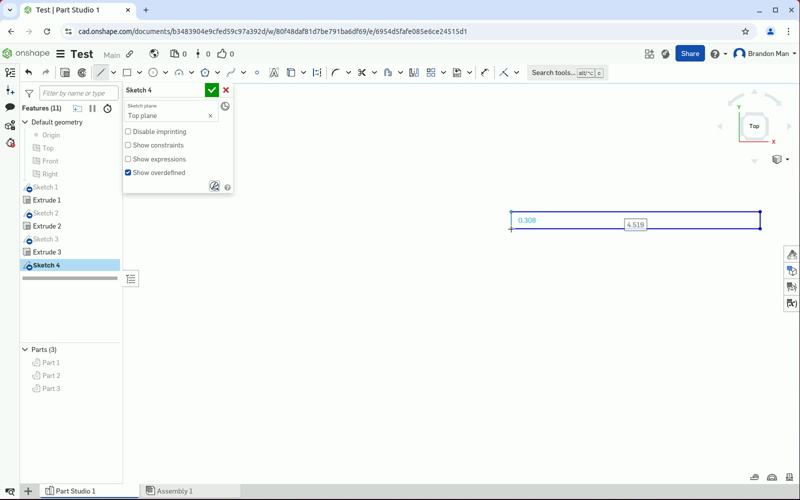
key_up(shift)
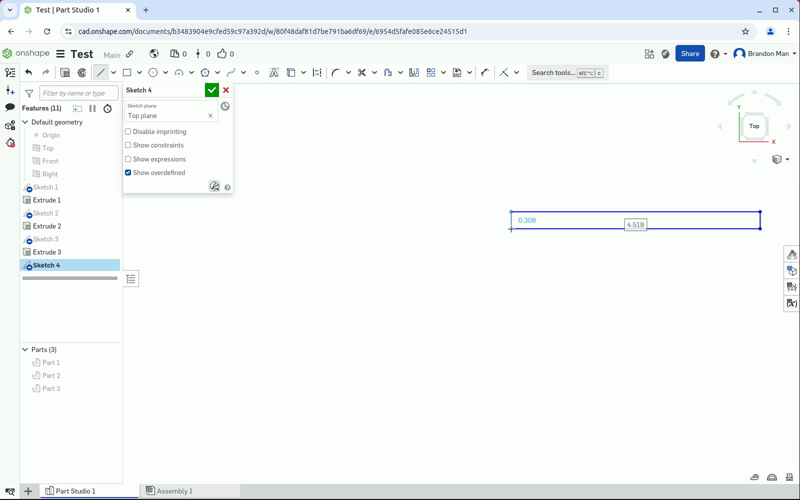
click(511, 228)
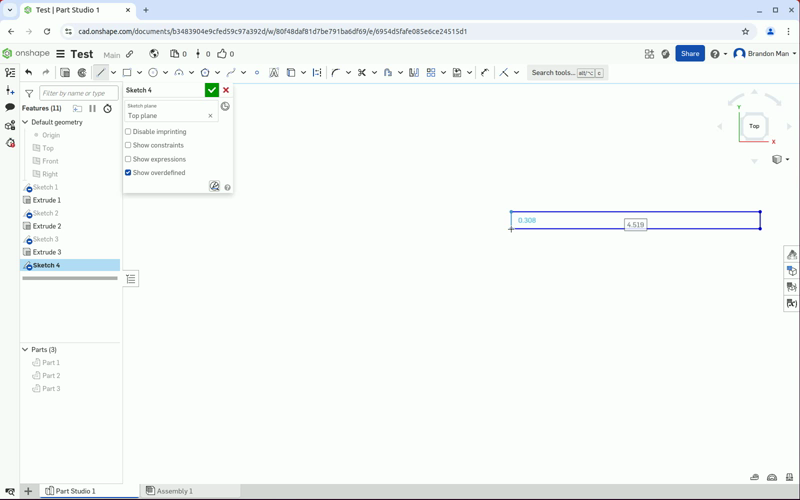
scroll(-6)
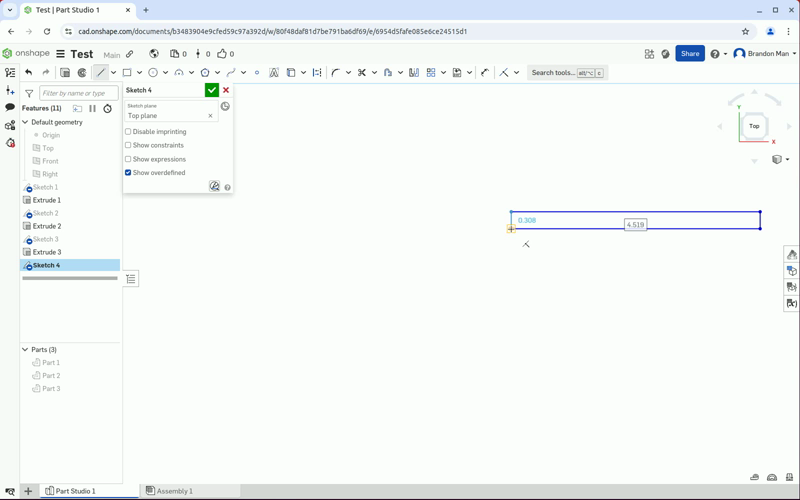
scroll(-6)
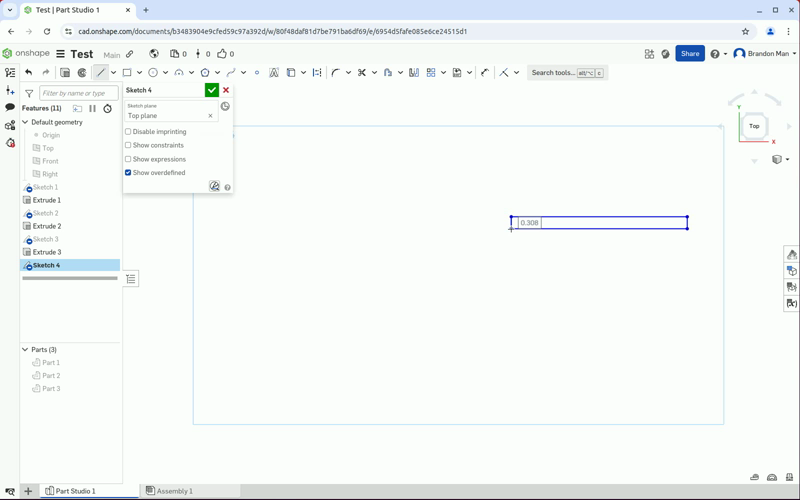
scroll(-6)
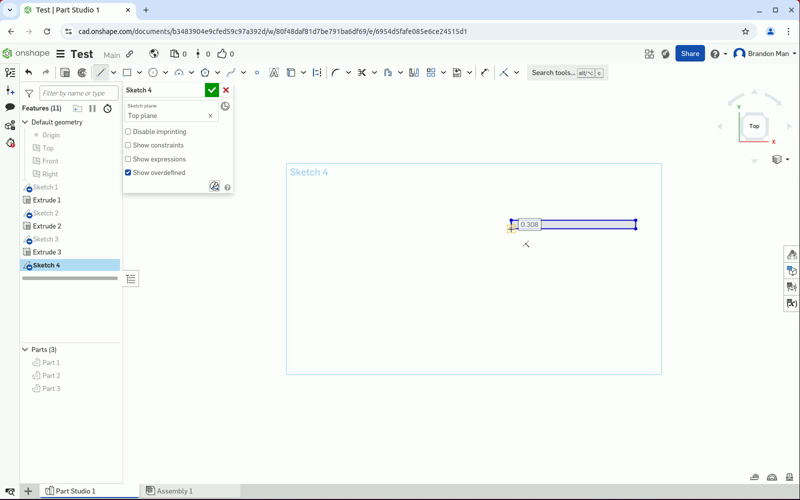
scroll(-6)
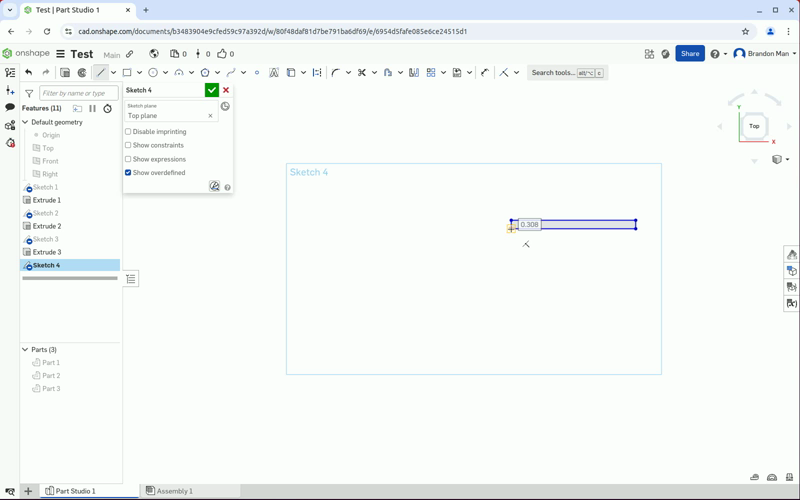
scroll(-6)
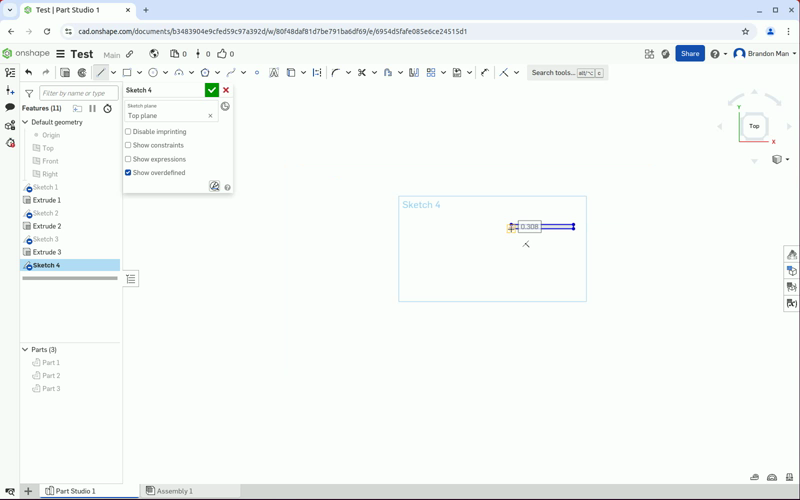
scroll(-6)
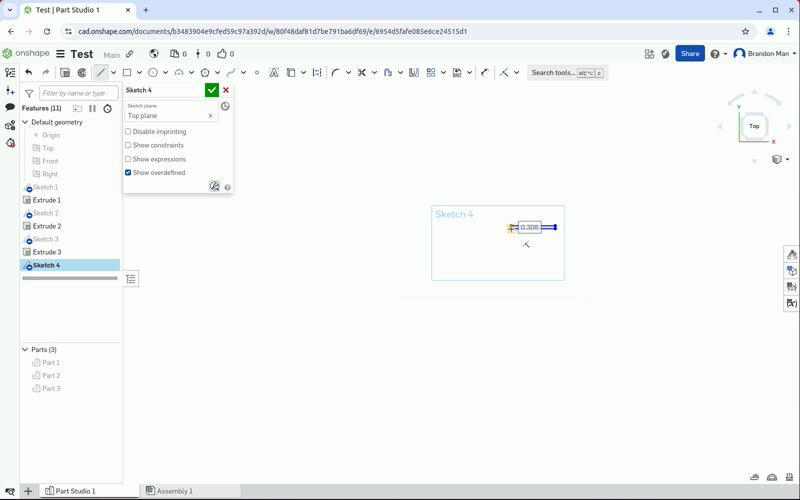
scroll(-6)
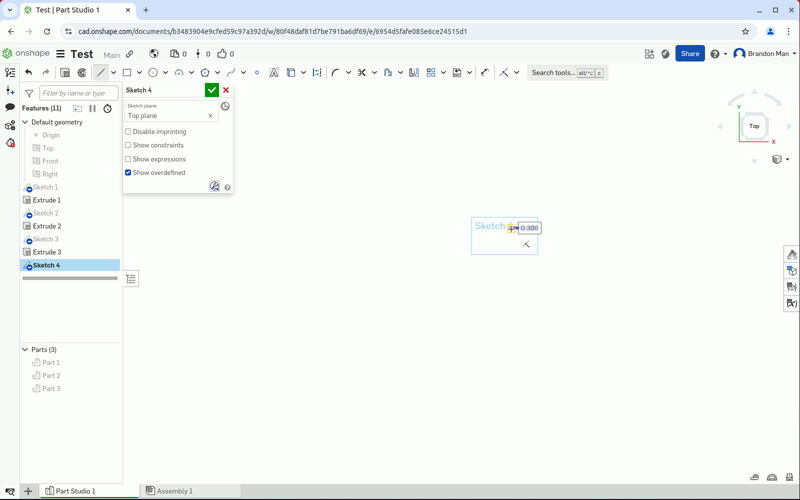
key(esc)
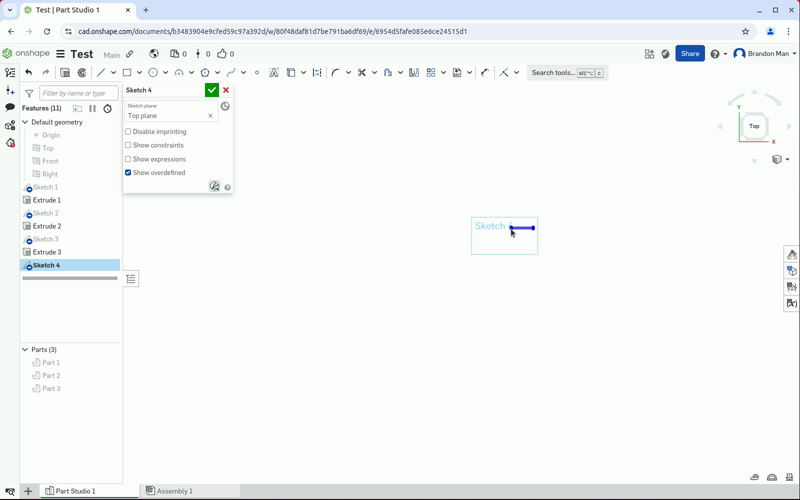
mouse_move(524, 228)
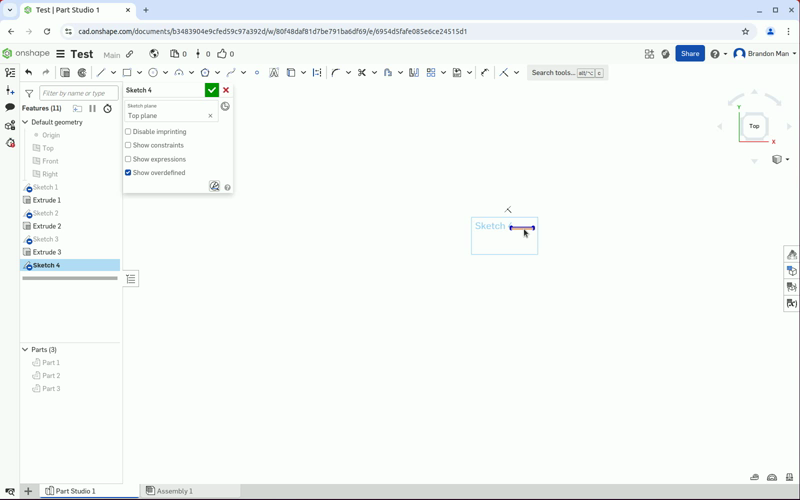
scroll(6)
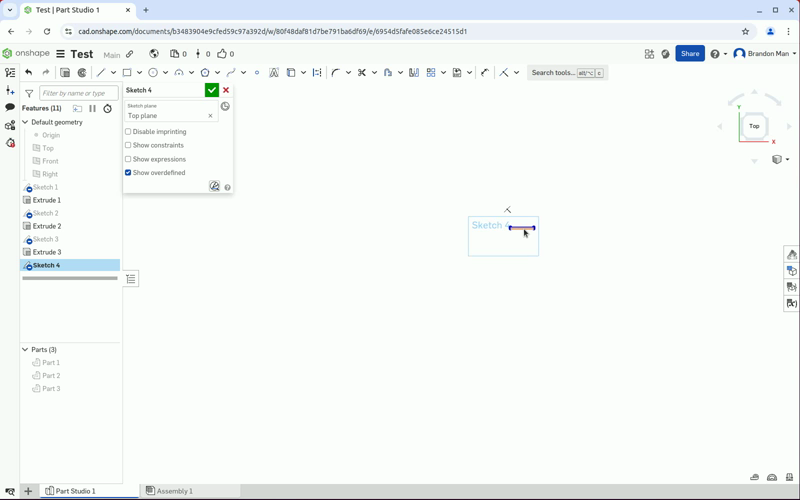
scroll(6)
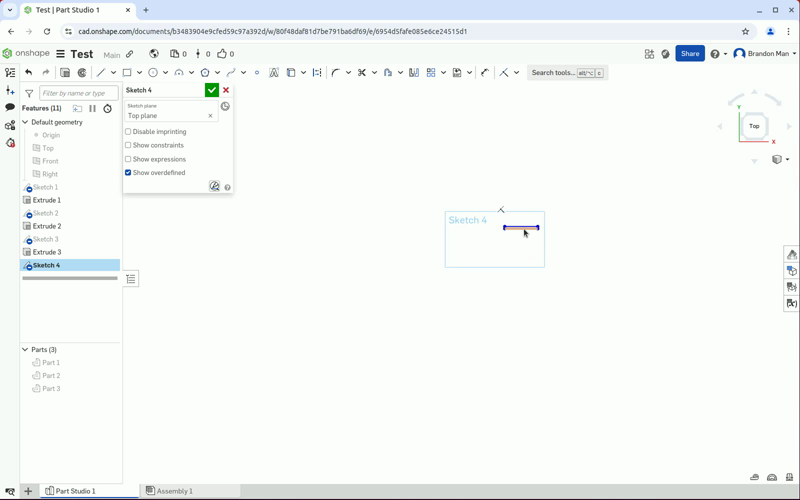
scroll(6)
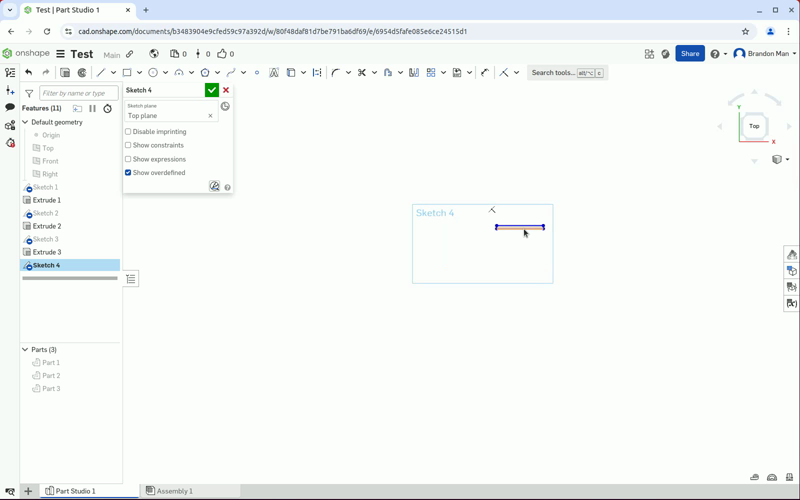
scroll(6)
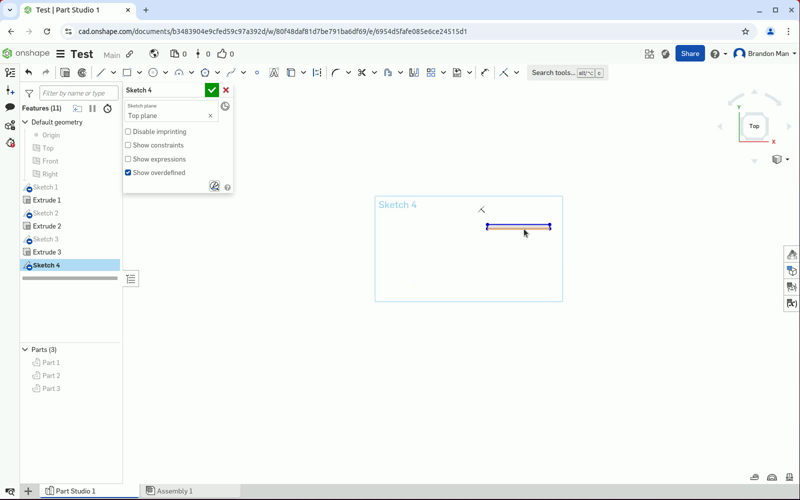
scroll(6)
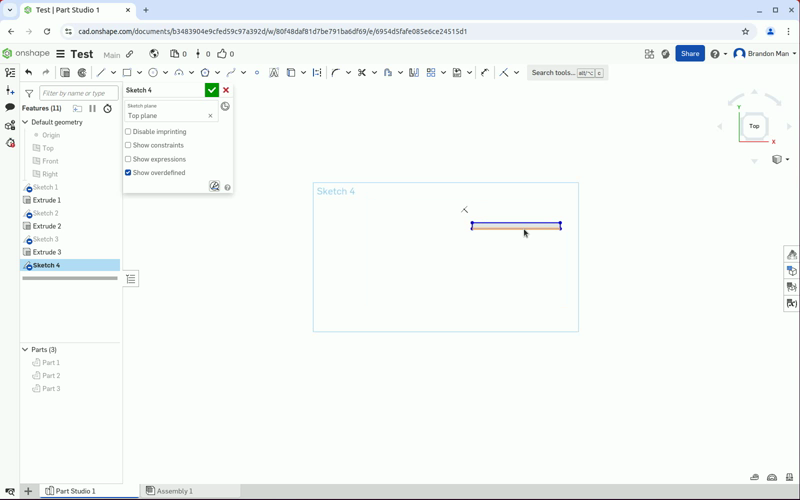
scroll(6)
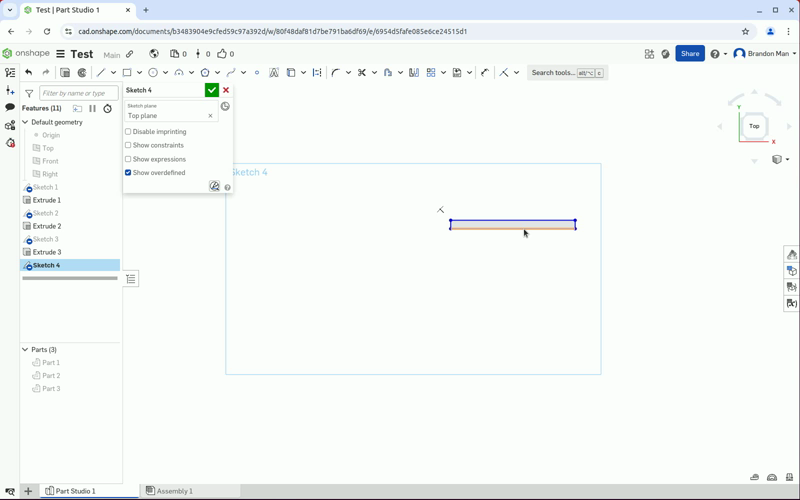
scroll(6)
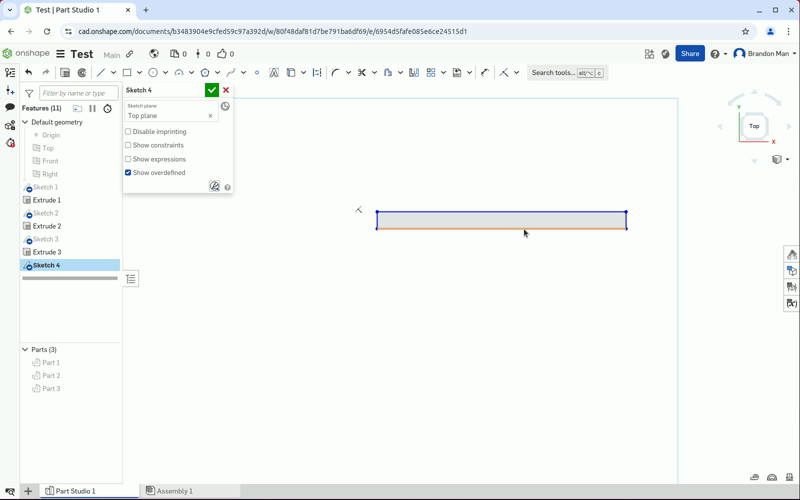
click(524, 228)
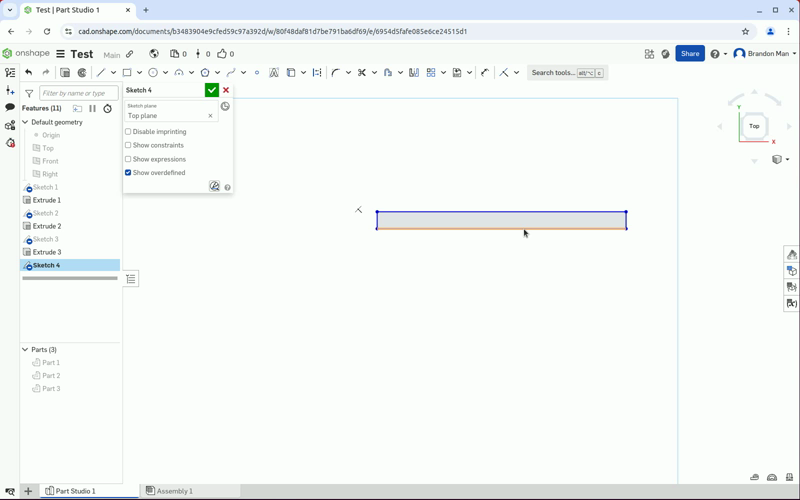
scroll(-6)
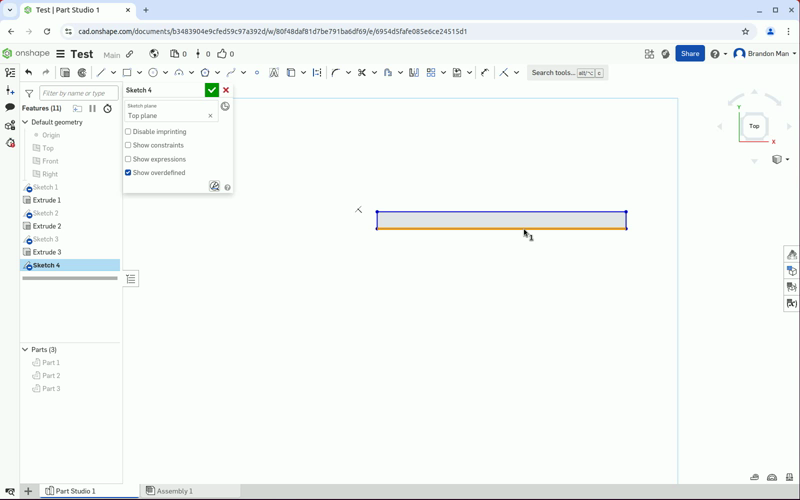
scroll(-6)
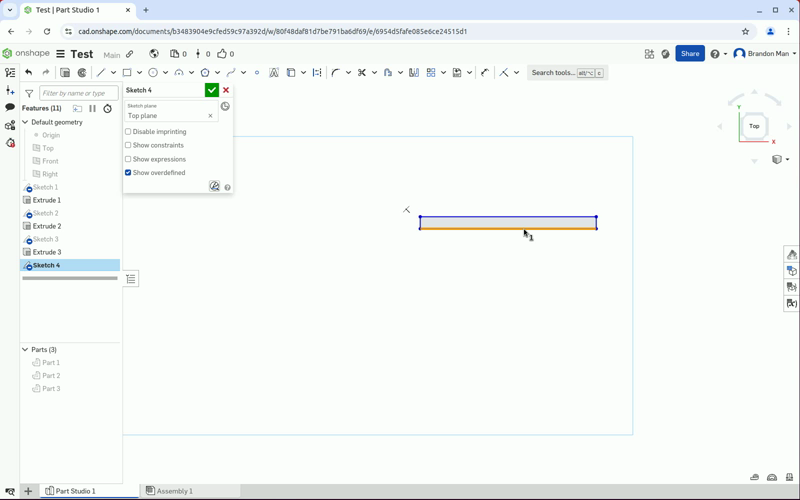
scroll(-6)
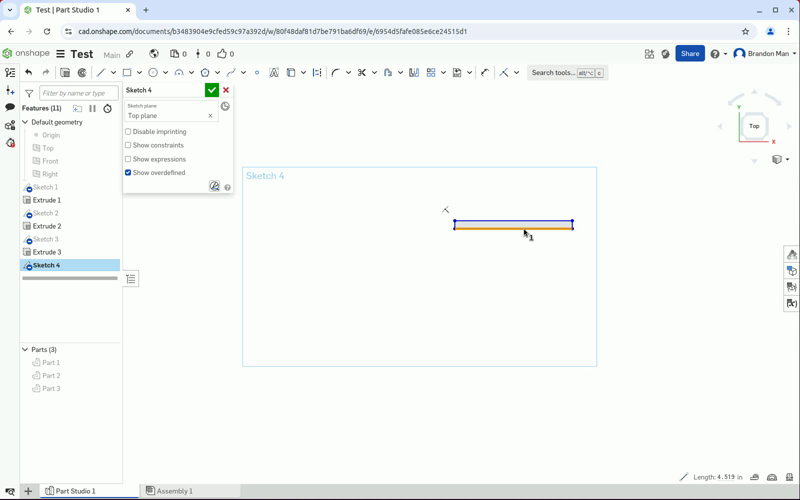
scroll(-6)
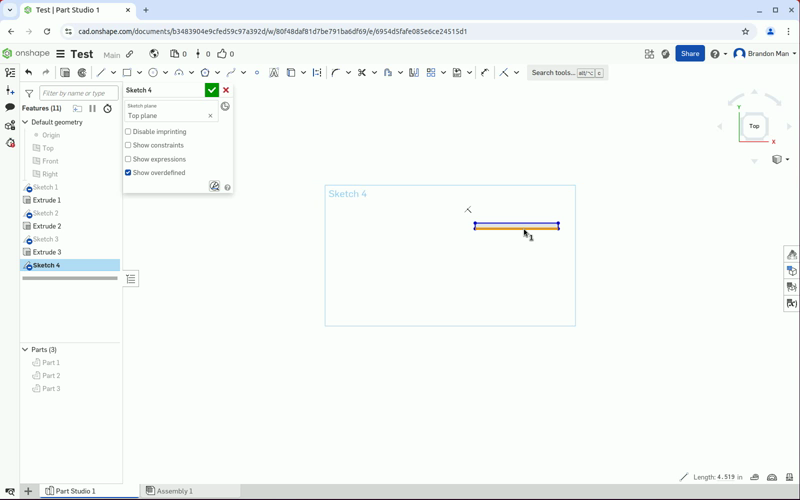
scroll(-6)
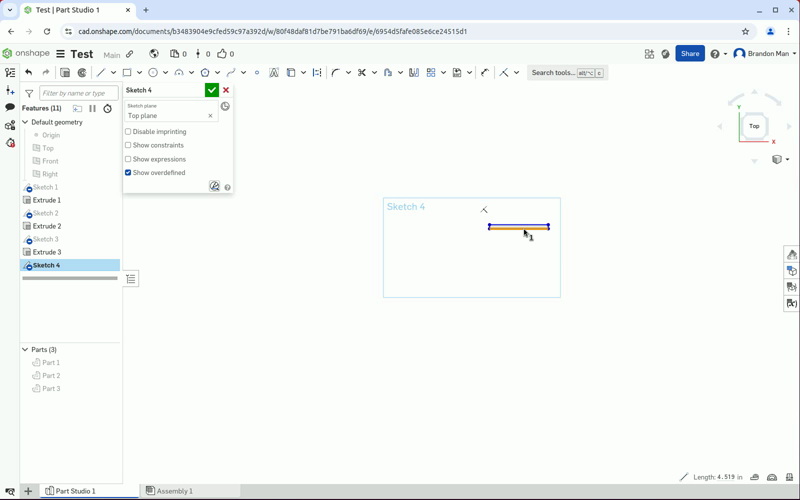
scroll(-6)
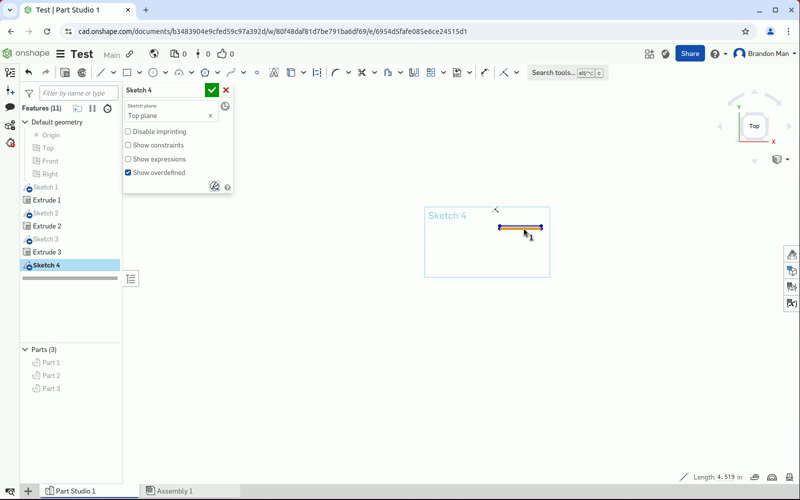
scroll(-6)
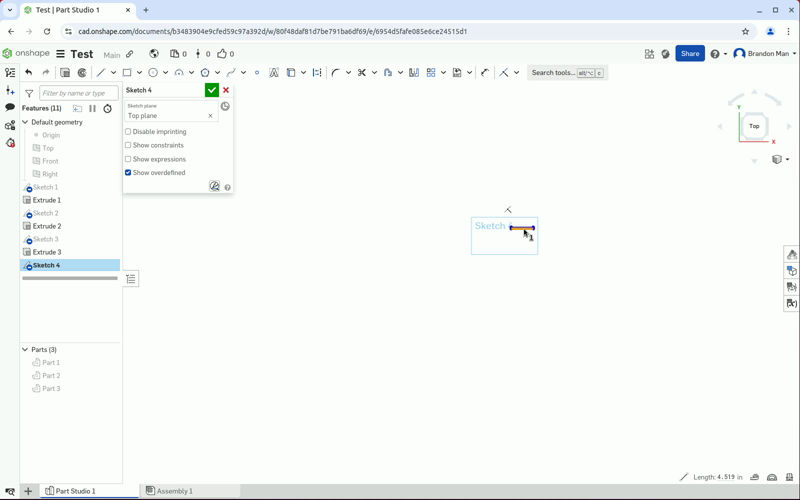
mouse_move(73, 352)
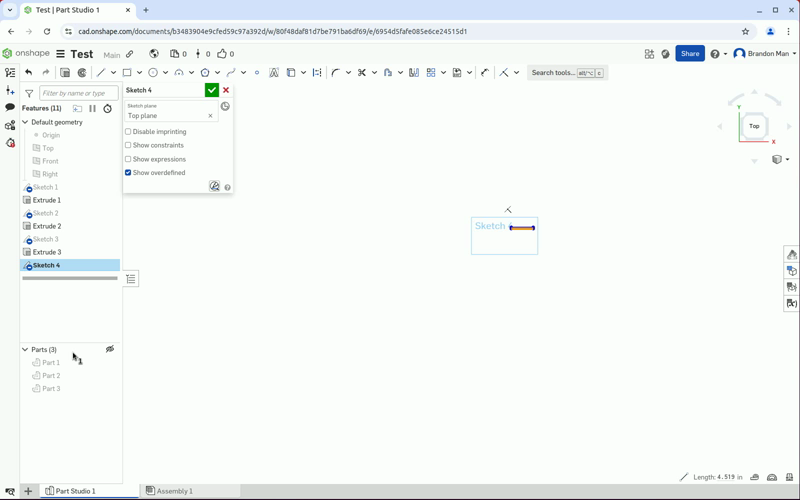
key(shift+y)
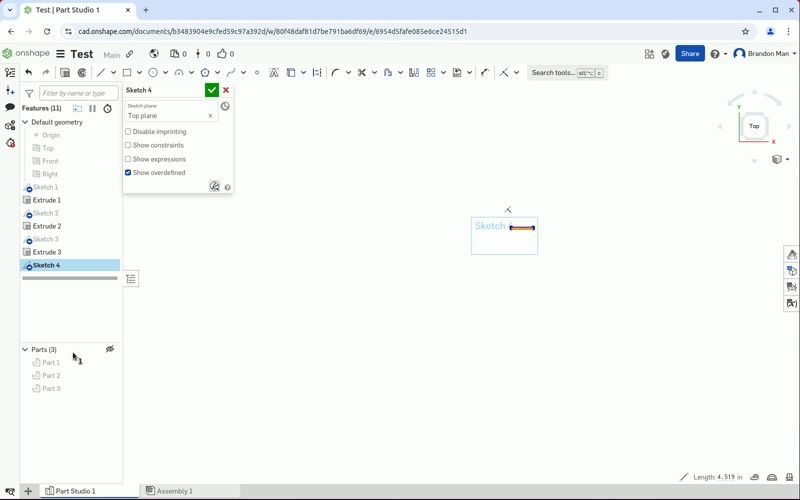
key(shift+e)
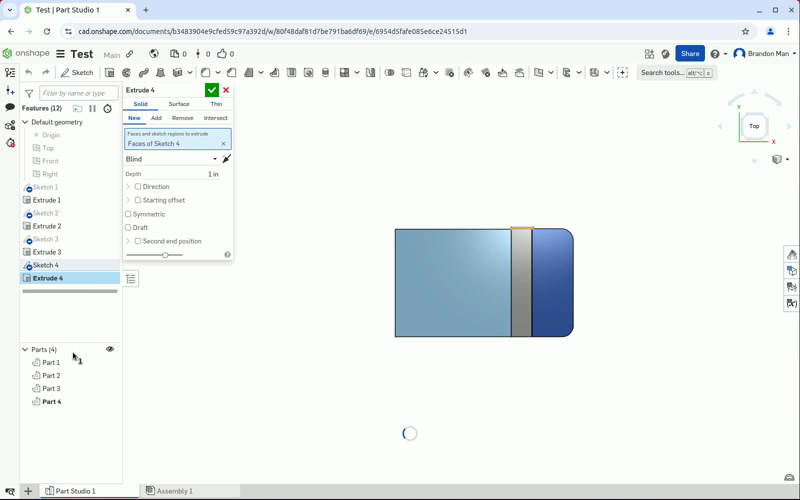
mouse_move(143, 106)
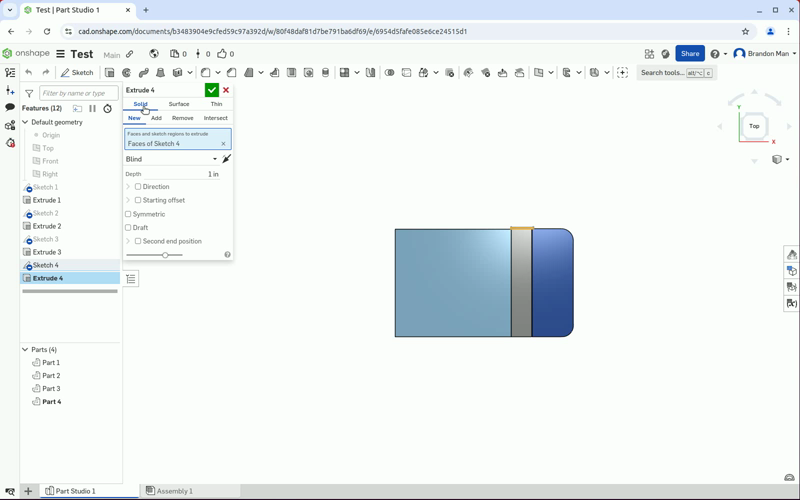
click(143, 106)
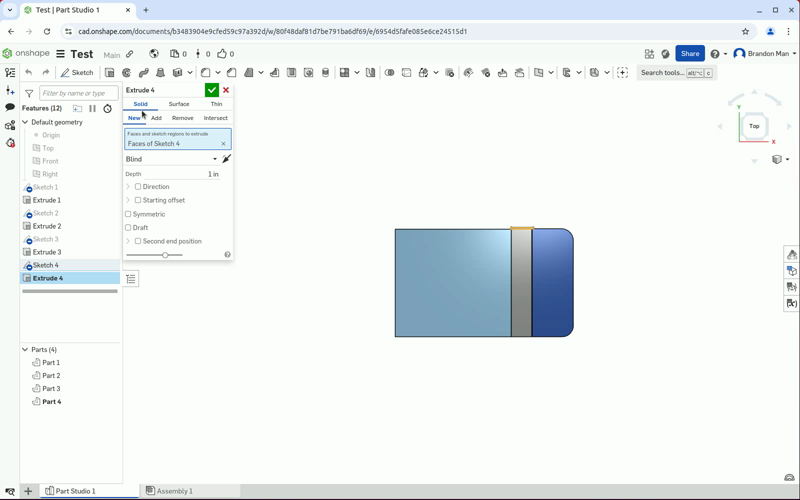
mouse_move(137, 120)
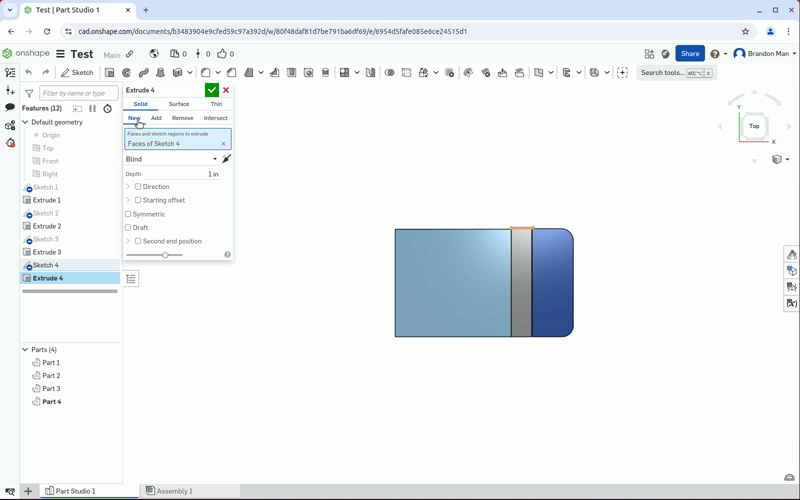
click(137, 120)
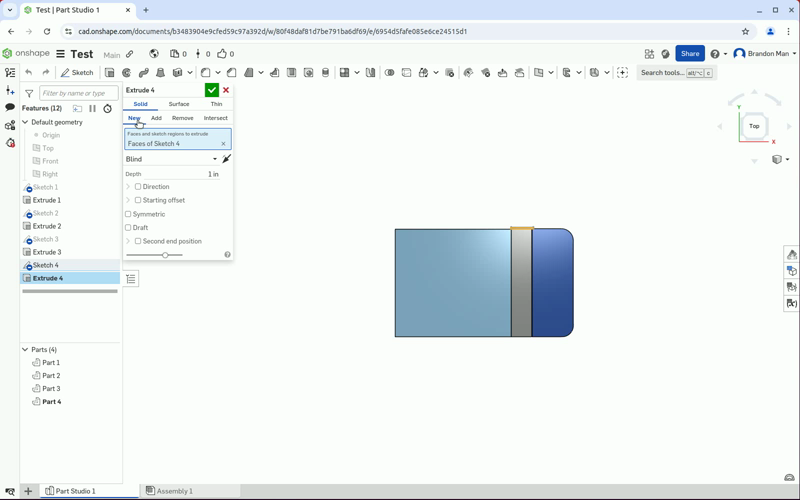
key(tab, 4)
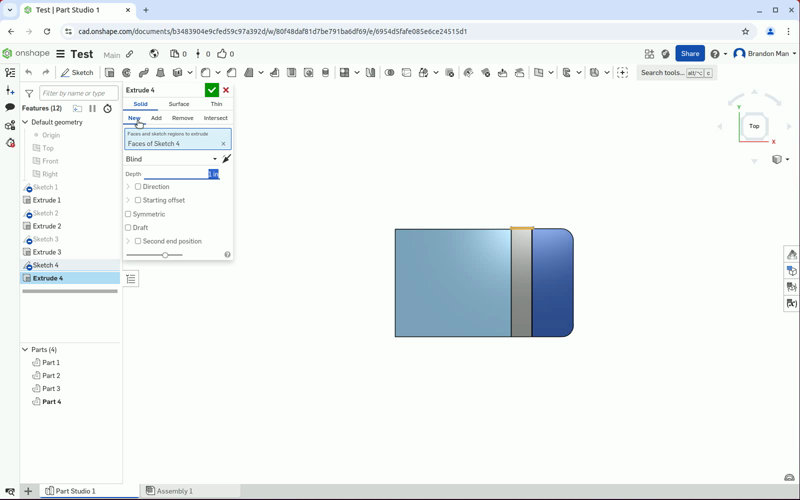
text(0.722)
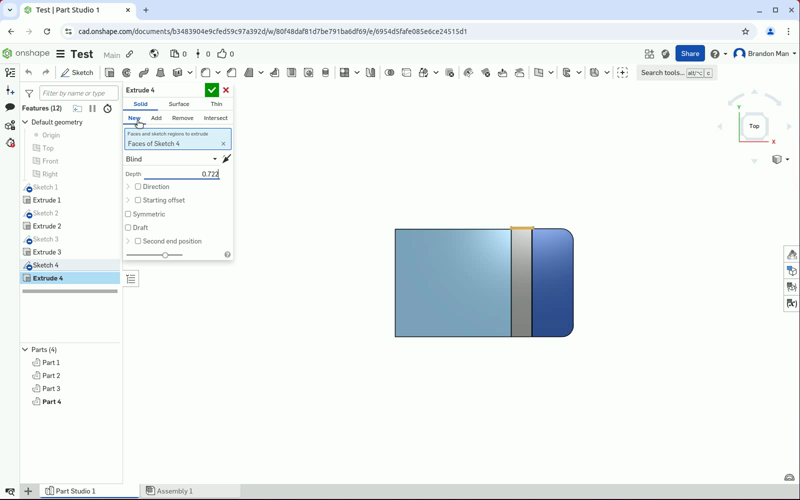
key(enter)
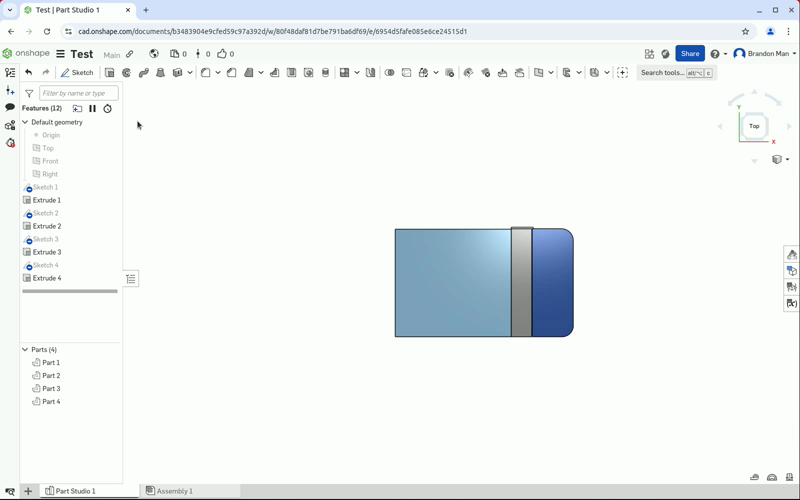
key(shift+h)
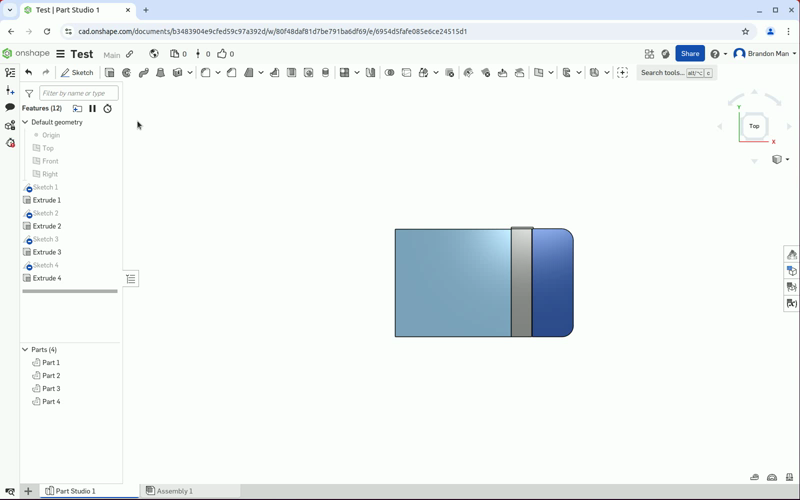
key(shift+h)
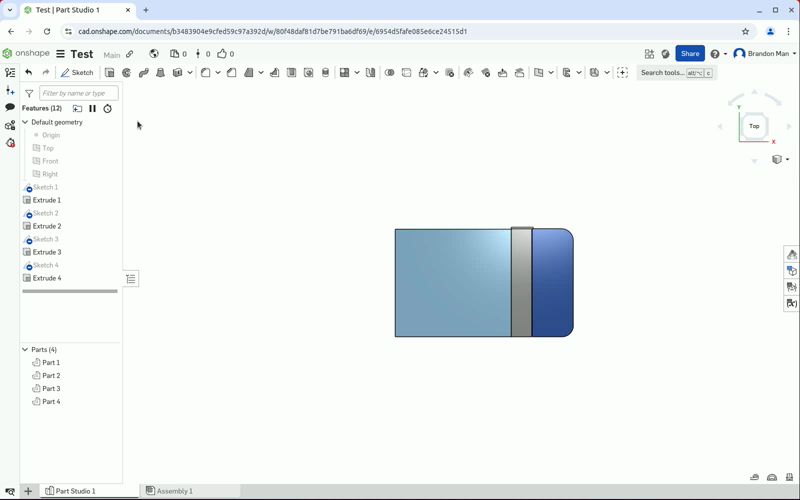
mouse_move(73, 189)
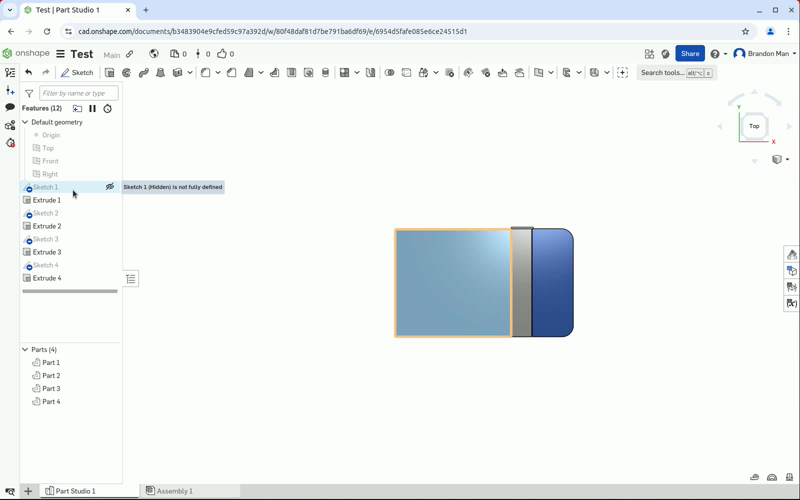
click(73, 189)
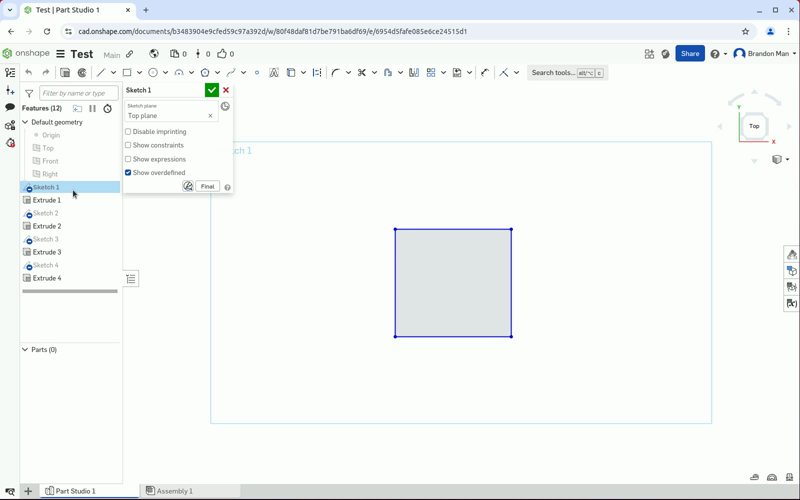
mouse_move(229, 92)
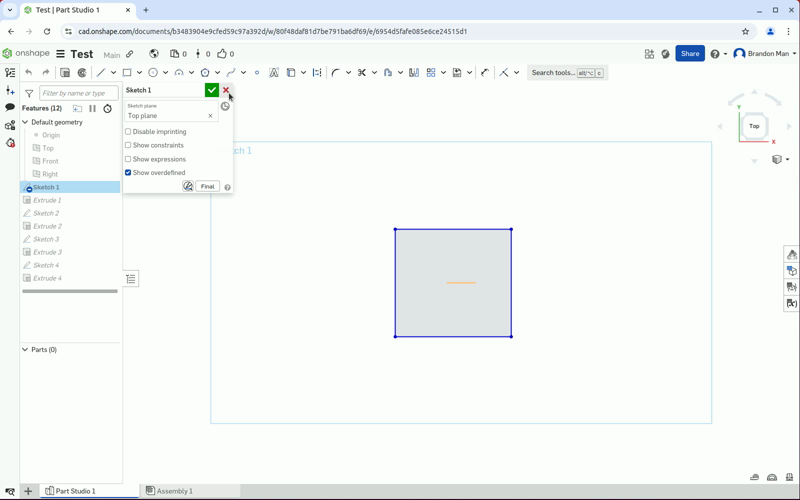
click(229, 92)
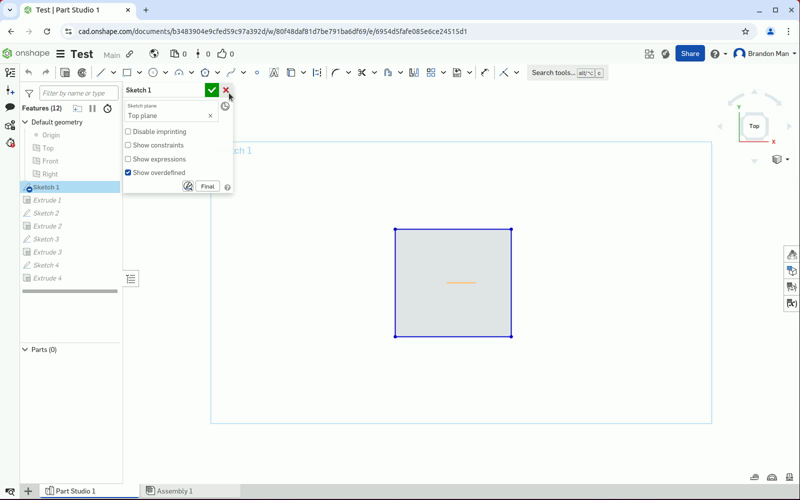
key(shift+s)
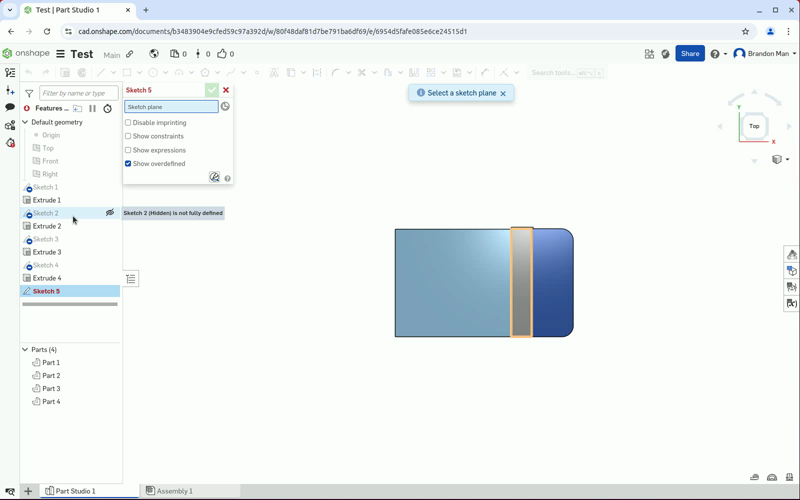
scroll(3)
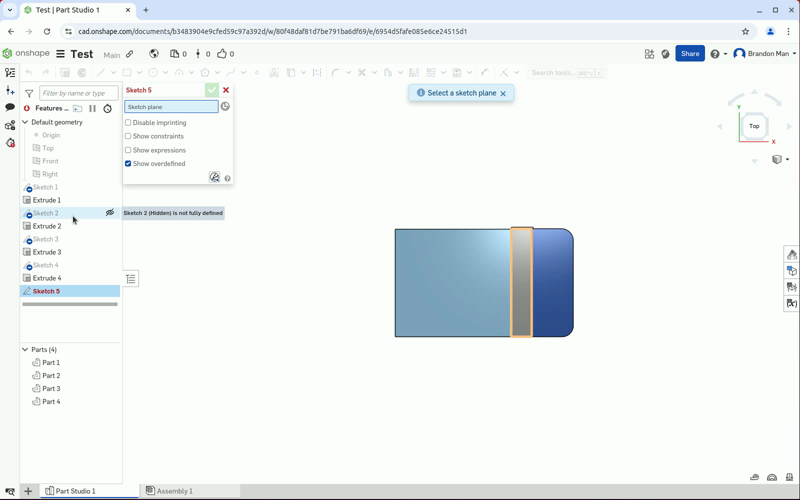
mouse_move(73, 150)
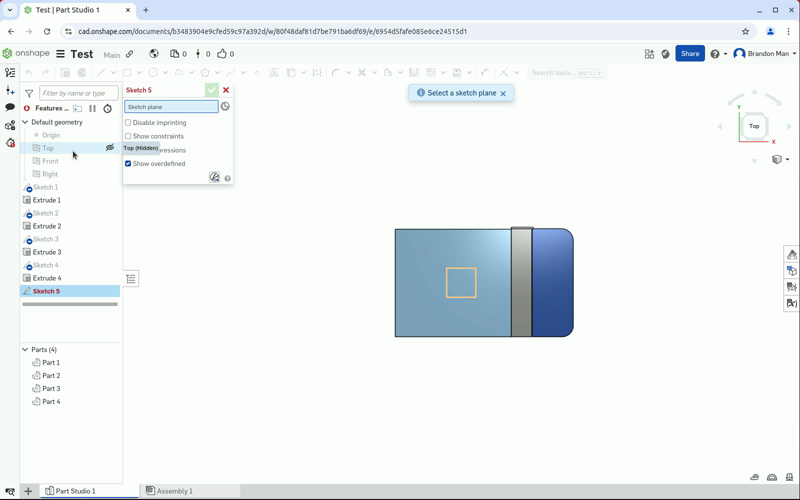
click(73, 150)
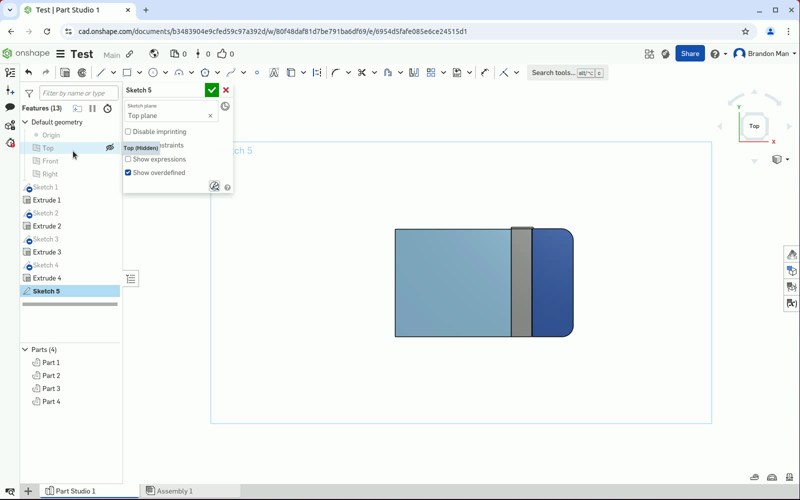
mouse_move(73, 352)
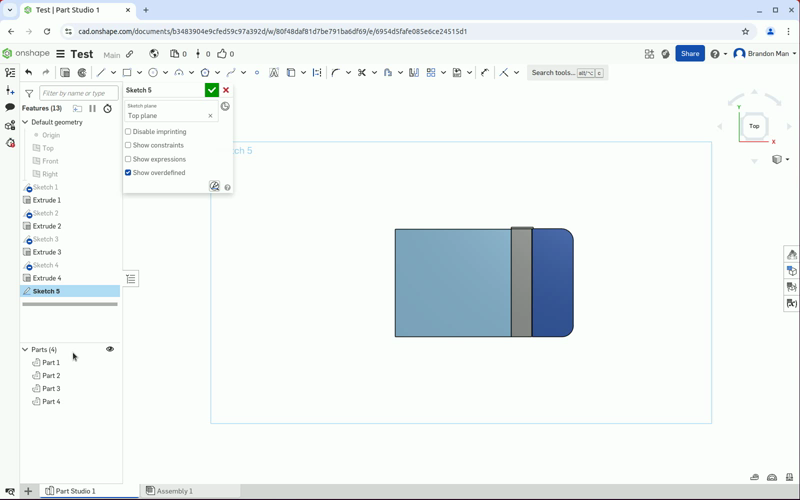
key(y)
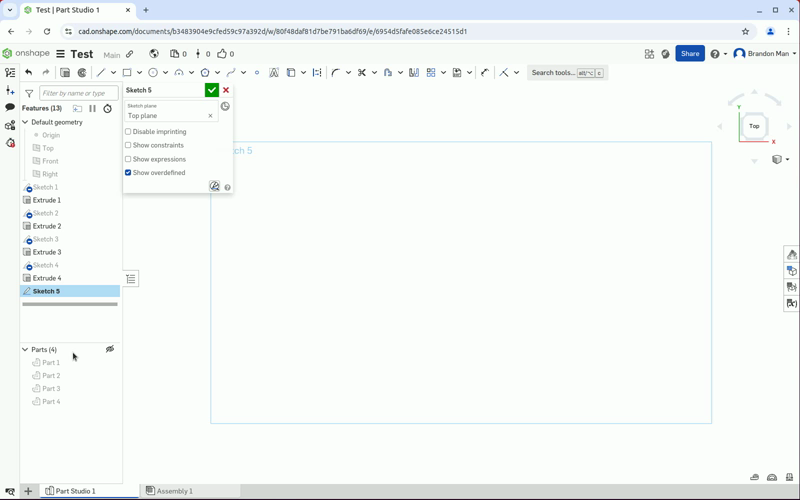
key(l)
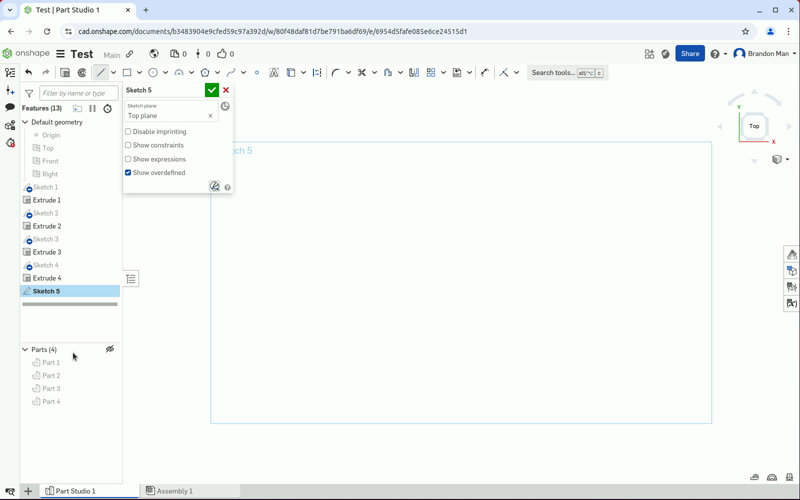
key_down(shift)
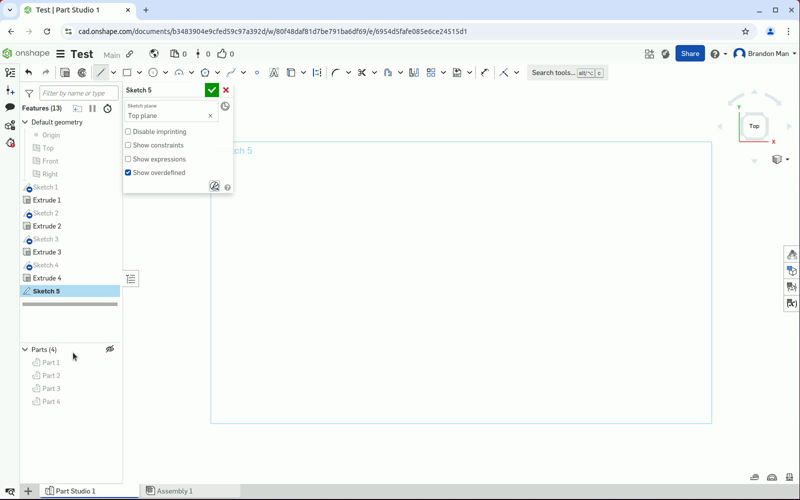
mouse_move(511, 337)
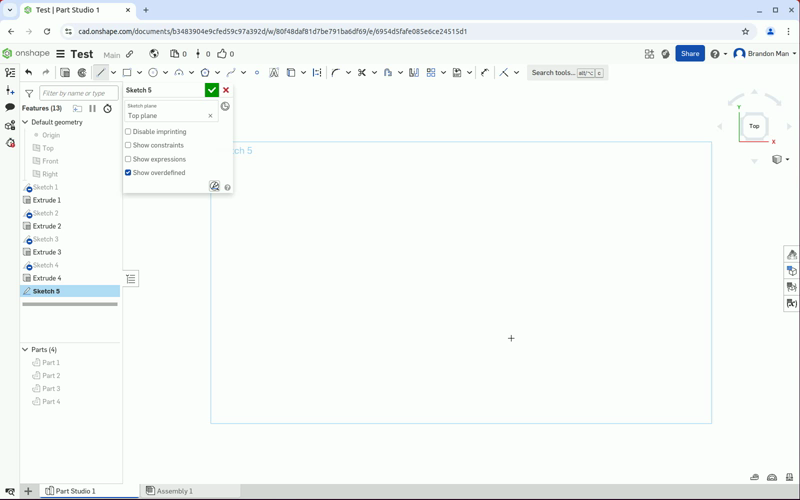
click(511, 337)
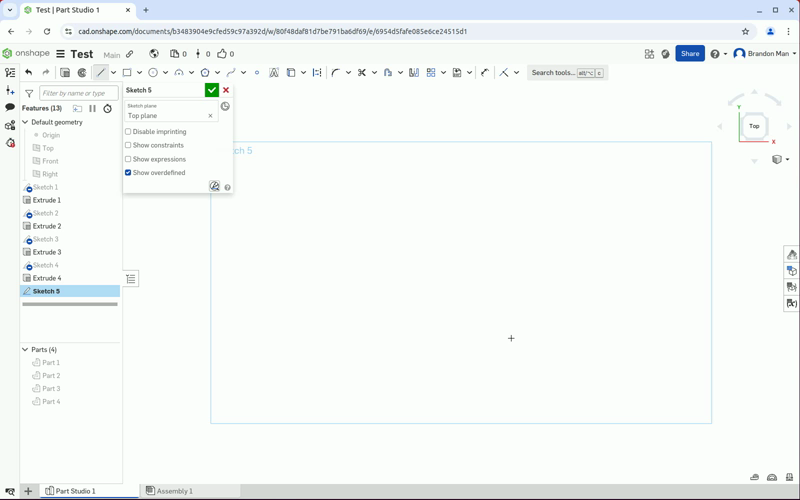
key_up(shift)
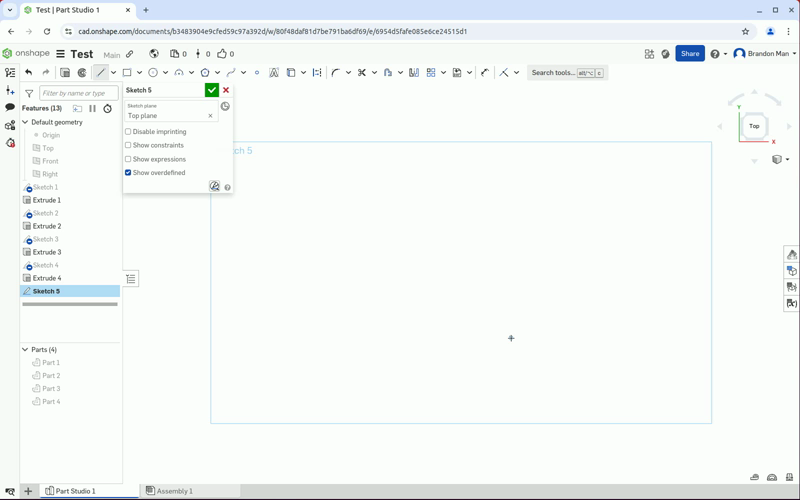
key_down(shift)
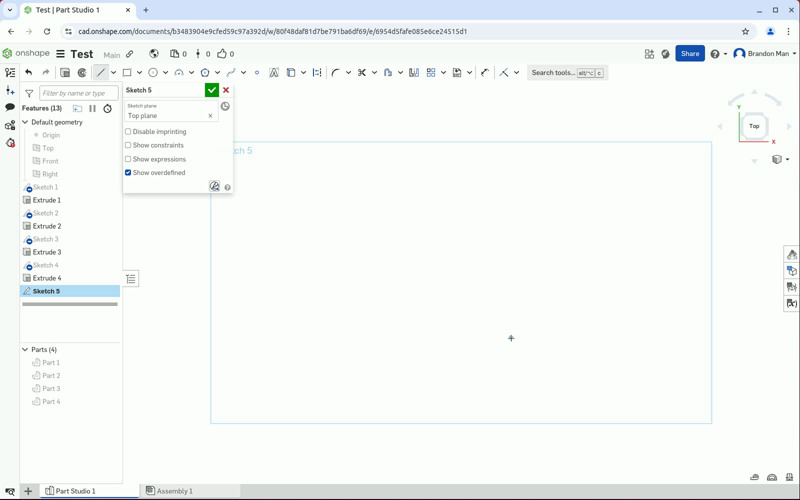
mouse_move(541, 337)
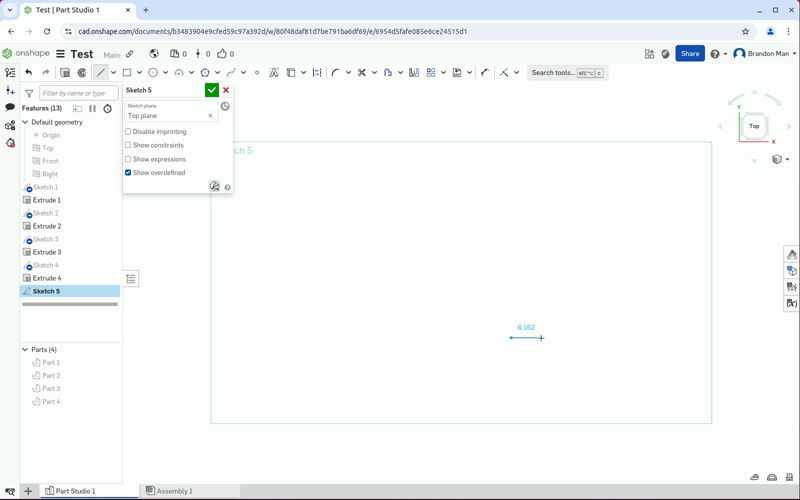
mouse_move(533, 337)
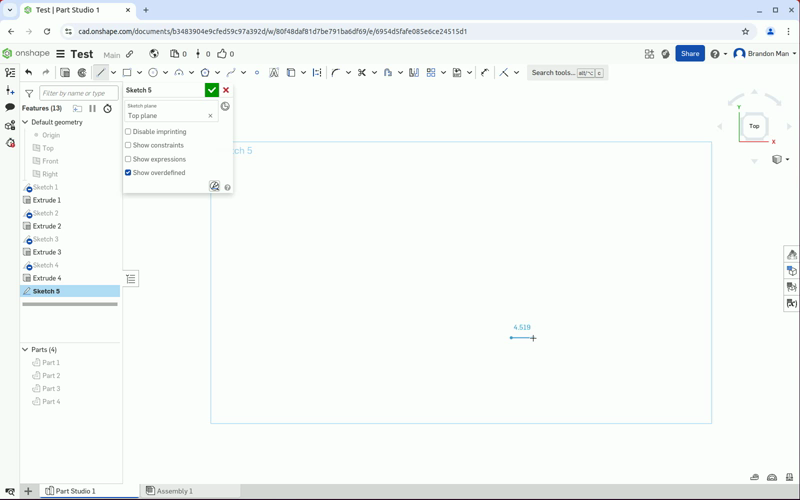
click(533, 337)
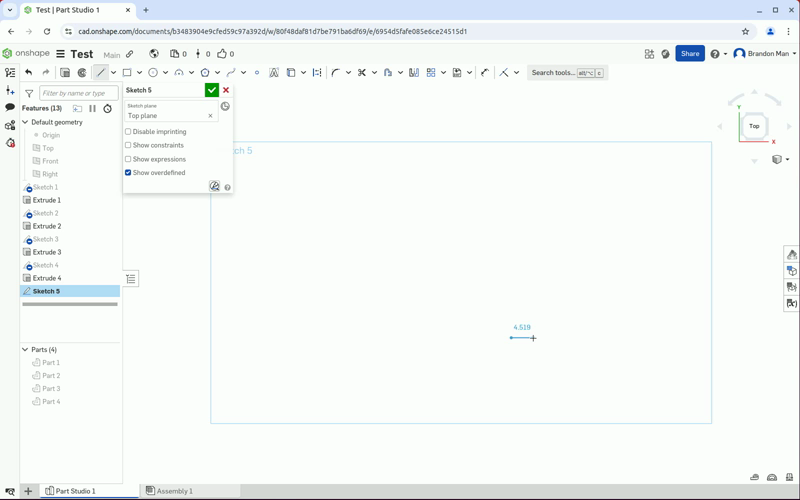
key_up(shift)
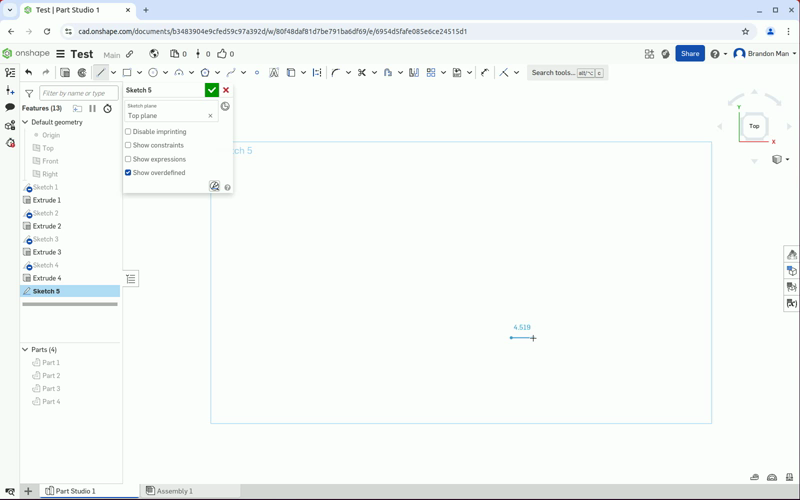
key_down(shift)
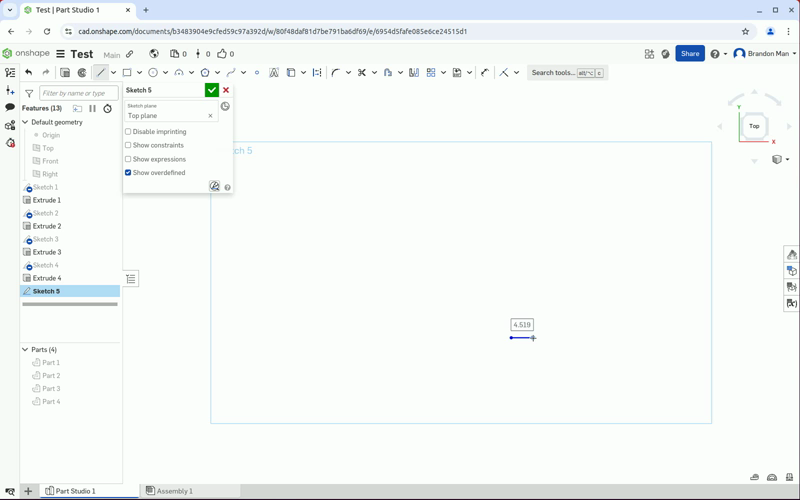
mouse_move(563, 337)
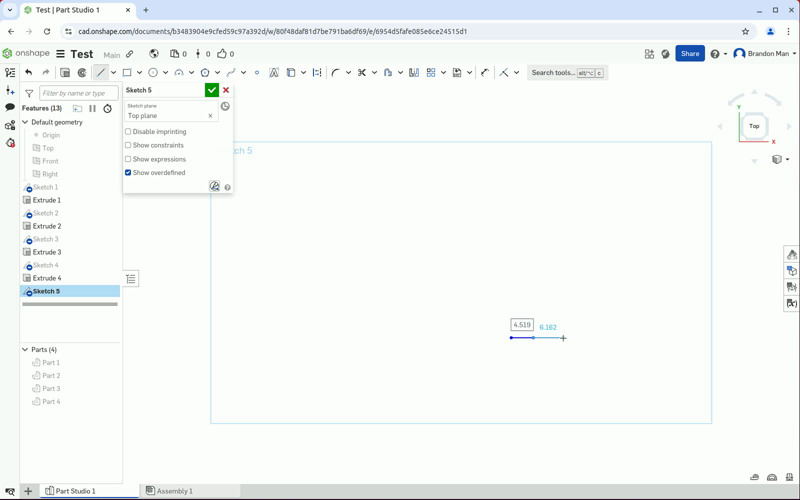
mouse_move(533, 336)
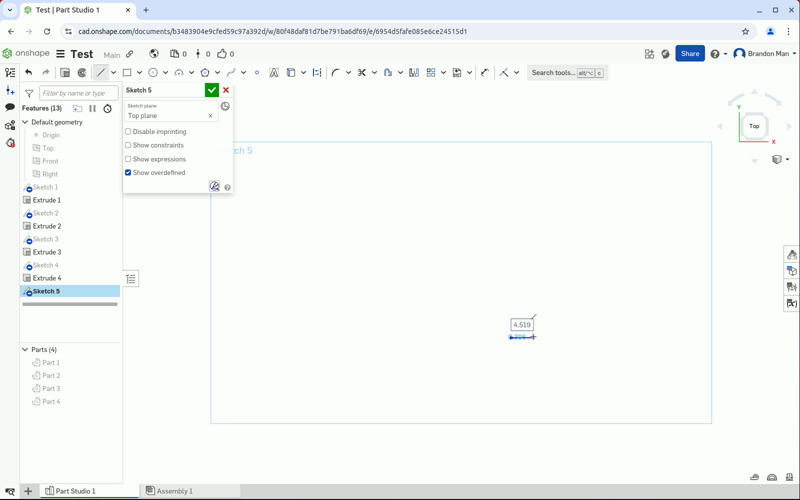
scroll(6)
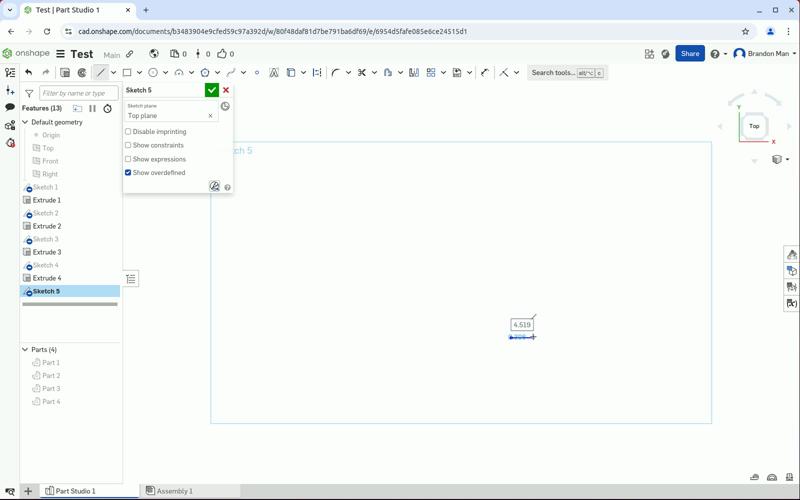
scroll(6)
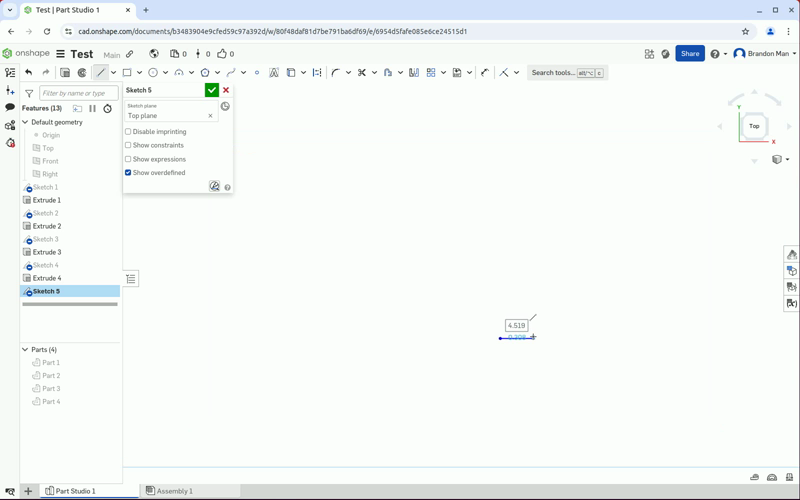
scroll(6)
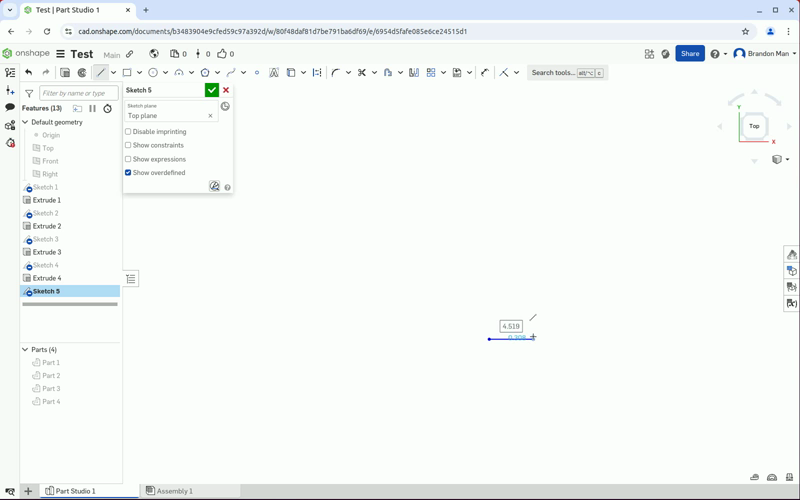
scroll(6)
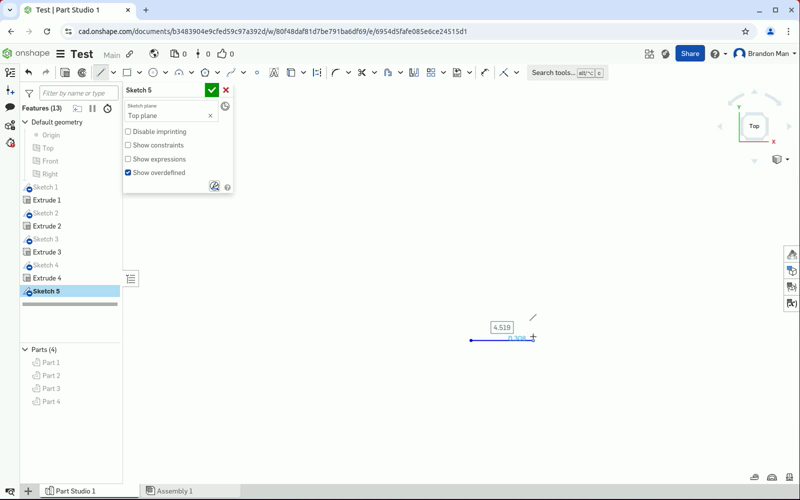
scroll(6)
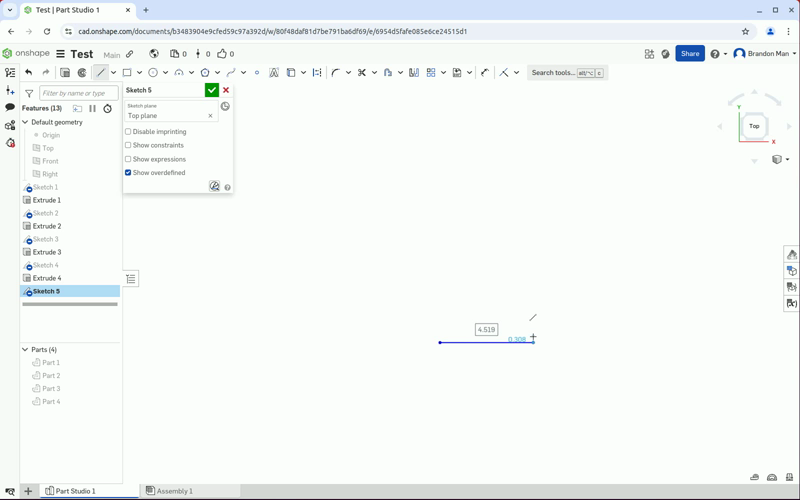
scroll(6)
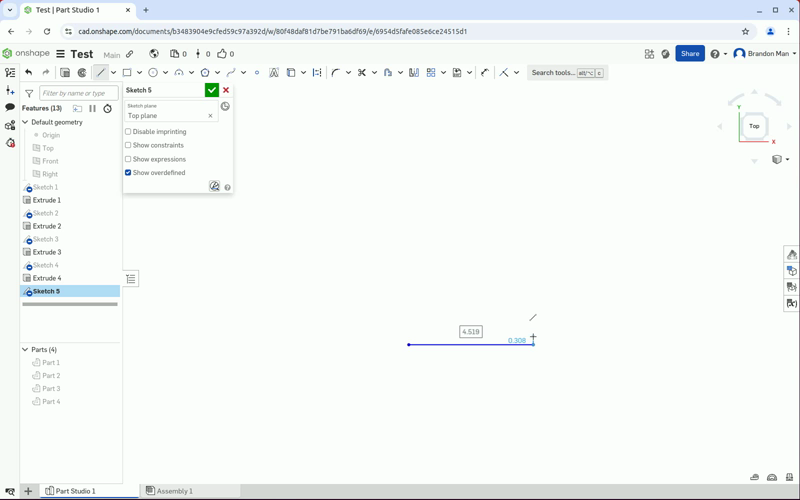
scroll(6)
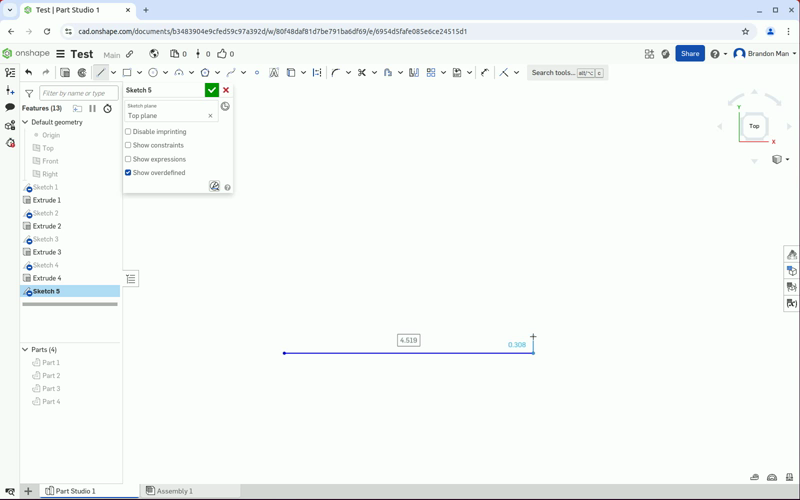
click(533, 336)
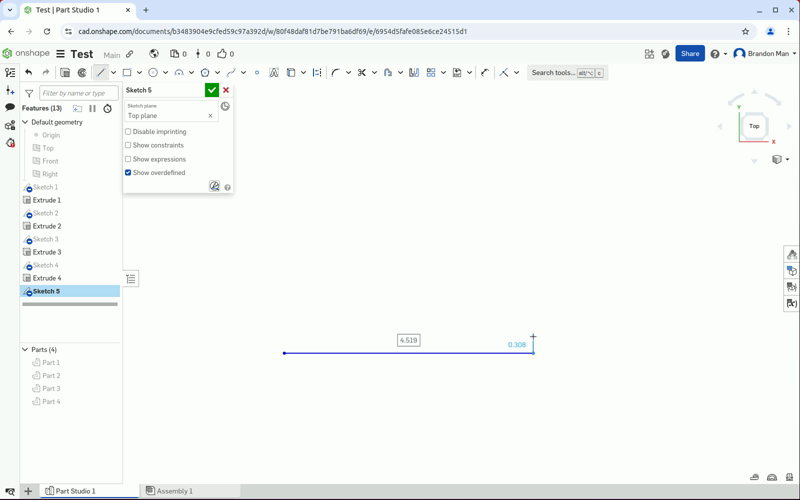
scroll(-6)
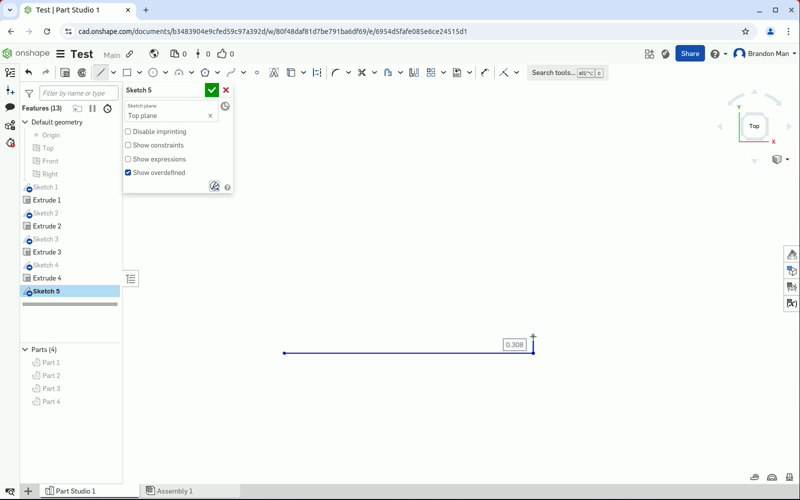
scroll(-6)
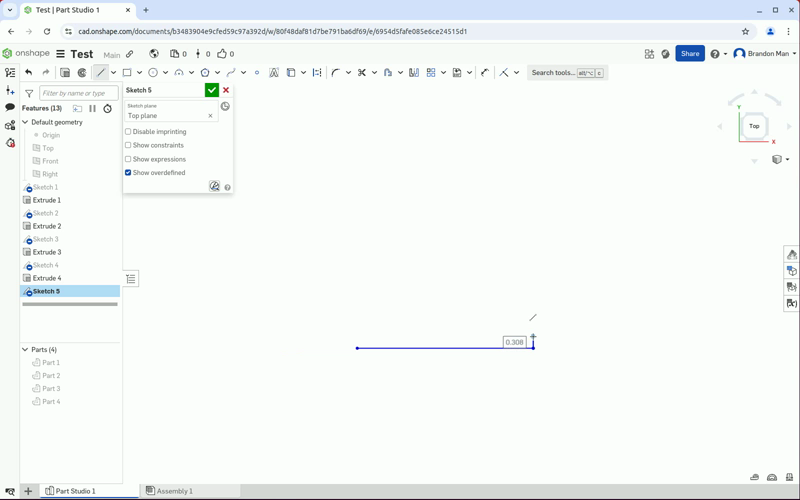
scroll(-6)
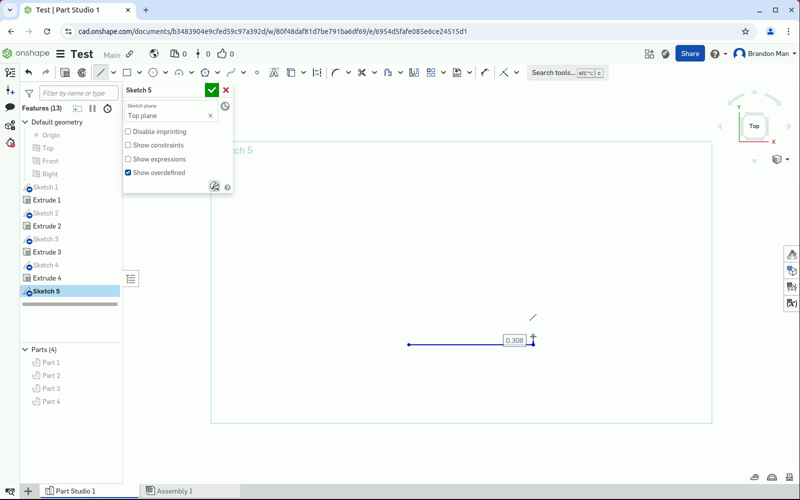
scroll(-6)
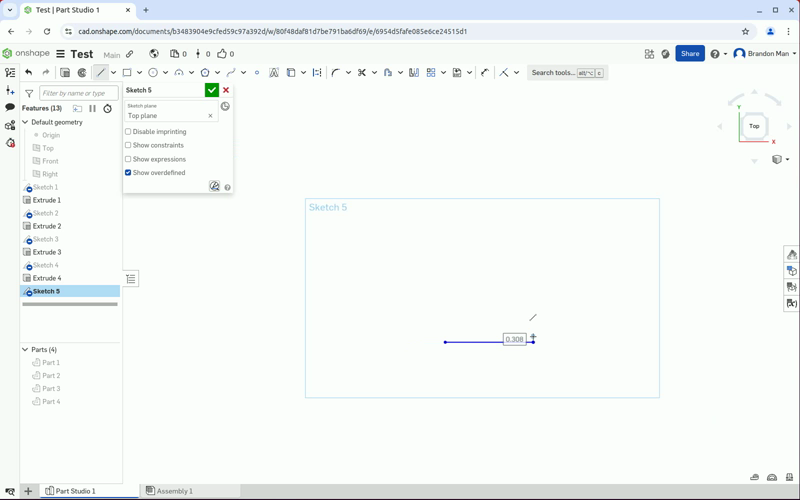
scroll(-6)
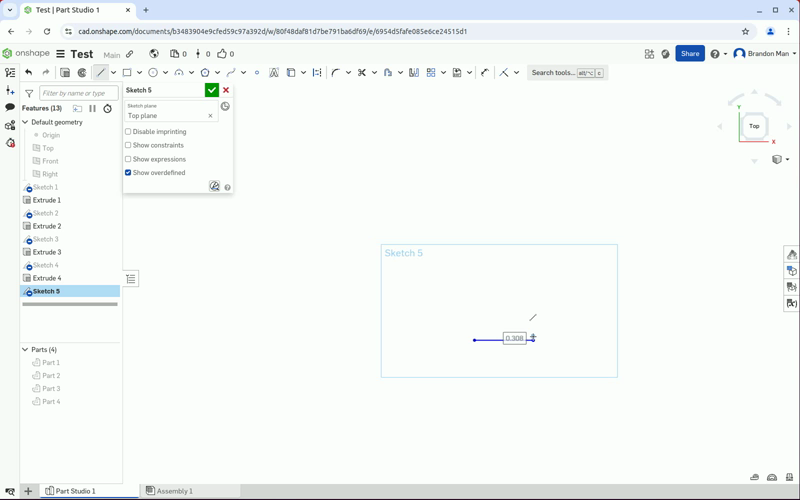
scroll(-6)
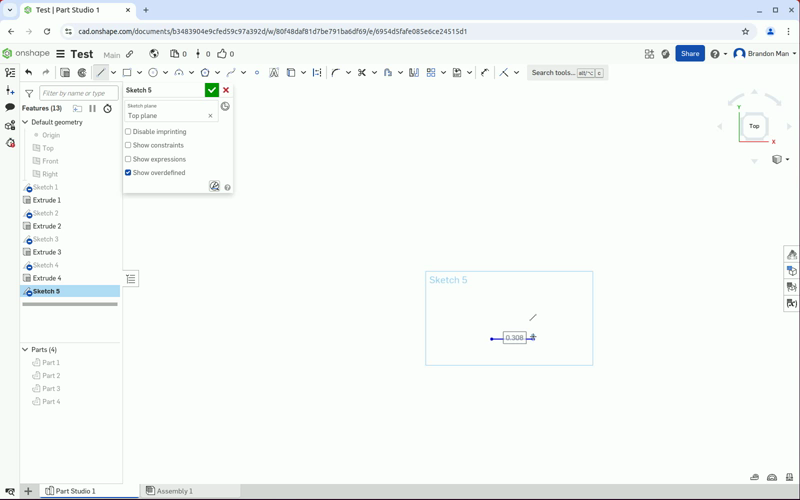
scroll(-6)
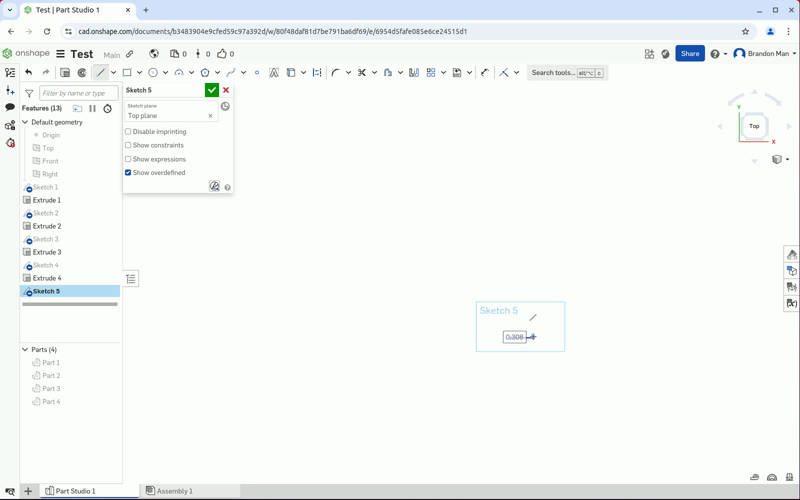
key_up(shift)
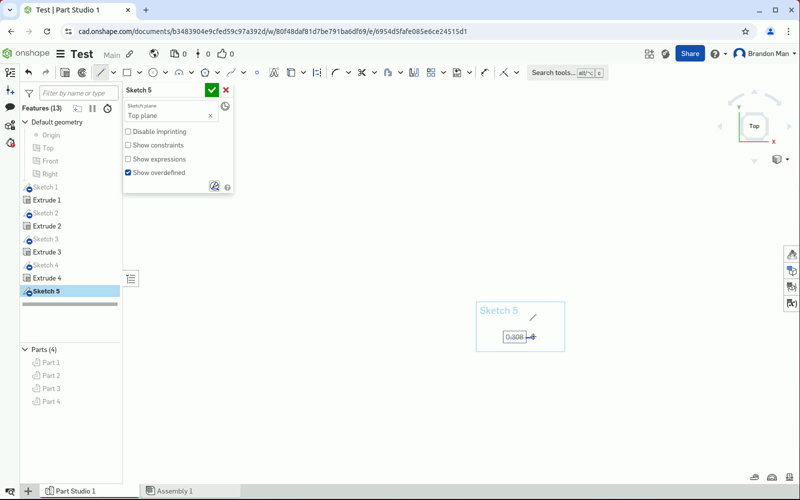
key_down(shift)
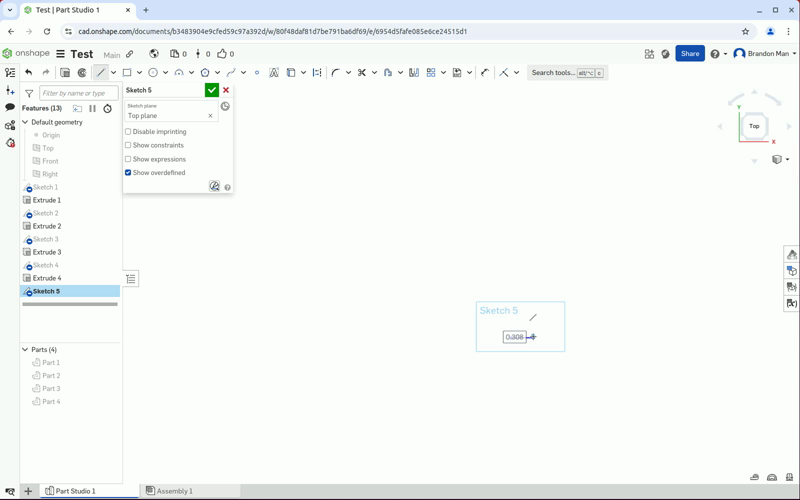
mouse_move(563, 336)
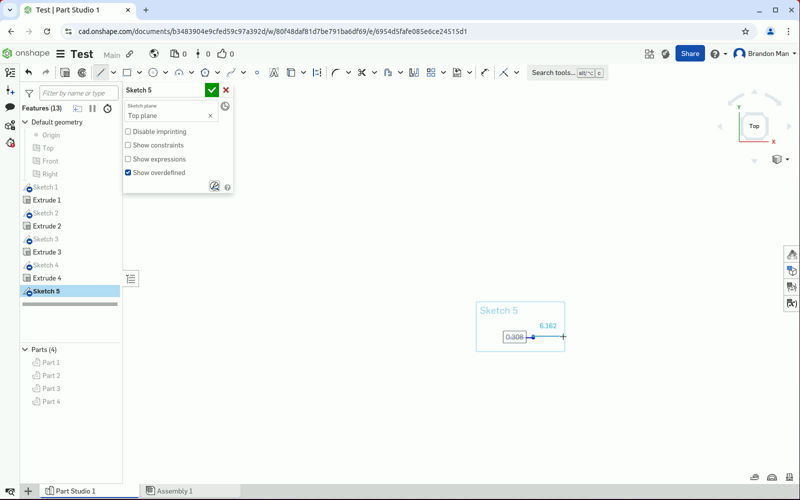
mouse_move(511, 336)
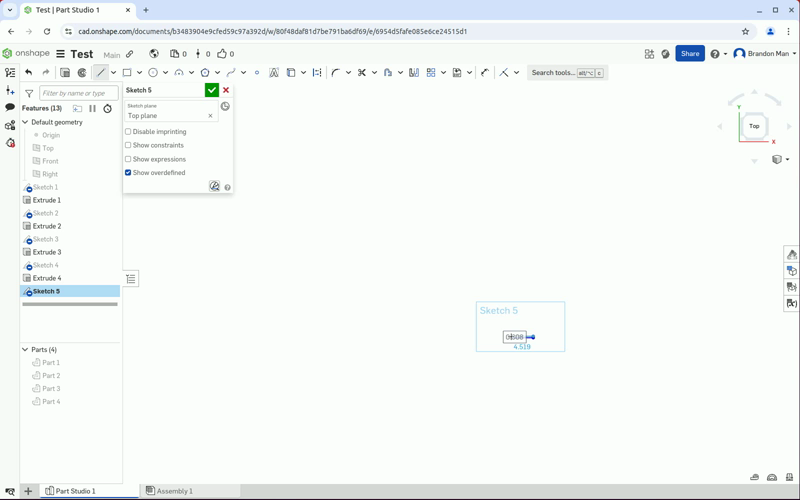
scroll(6)
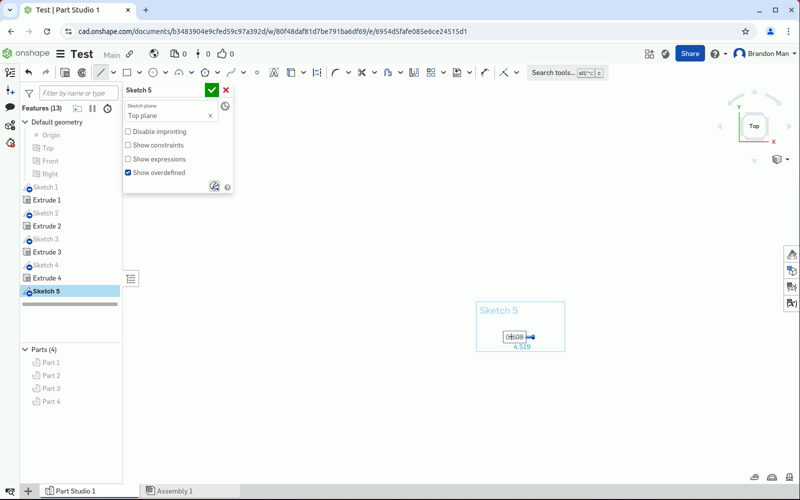
scroll(6)
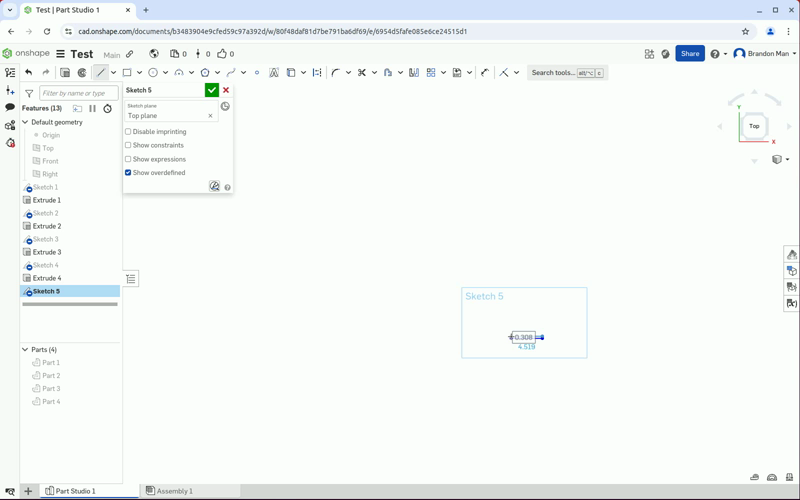
scroll(6)
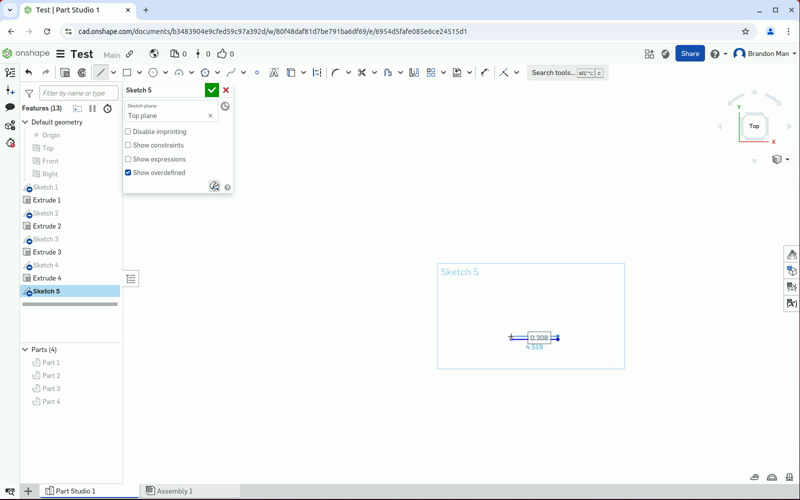
scroll(6)
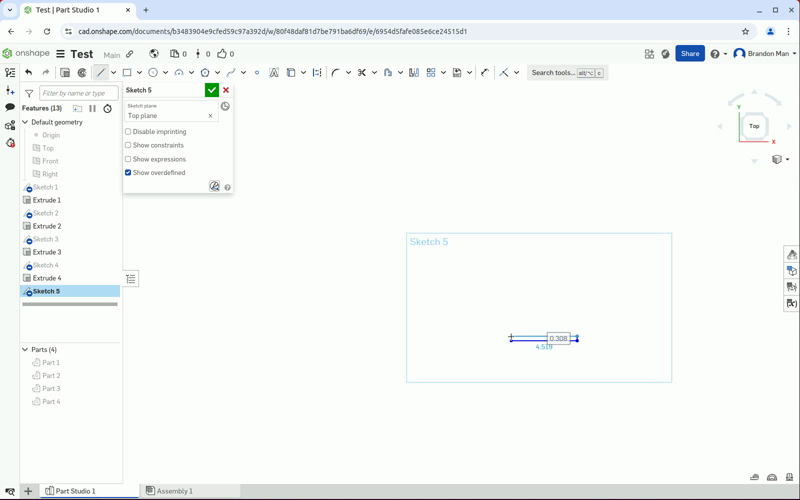
scroll(6)
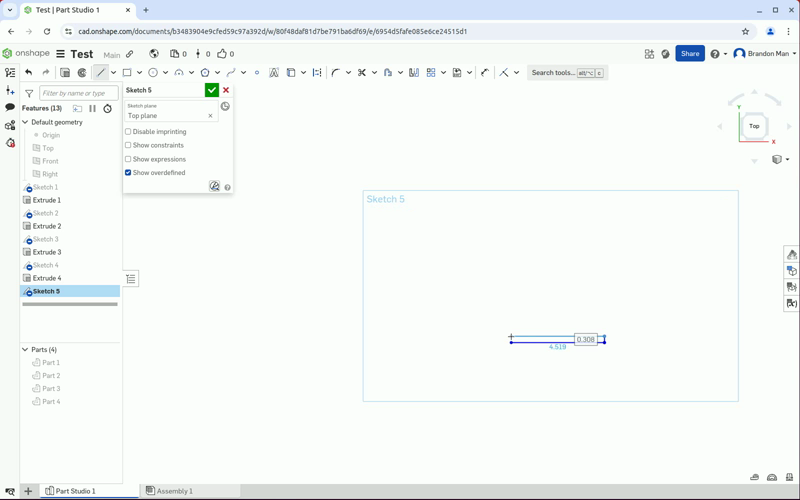
scroll(6)
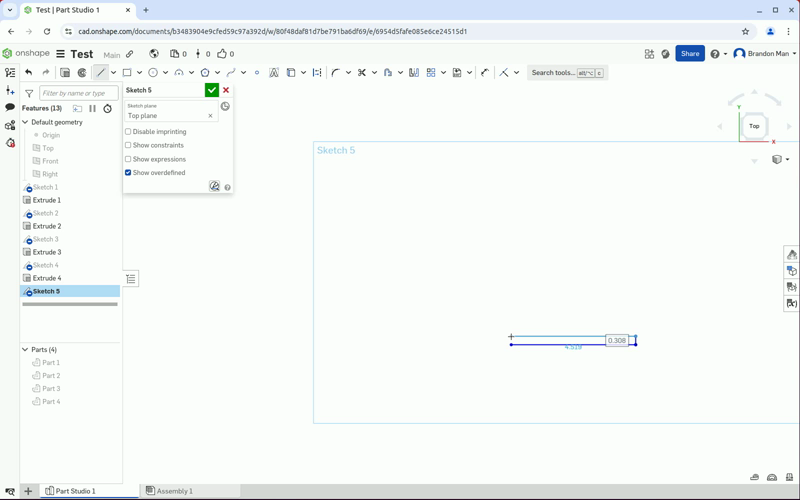
scroll(6)
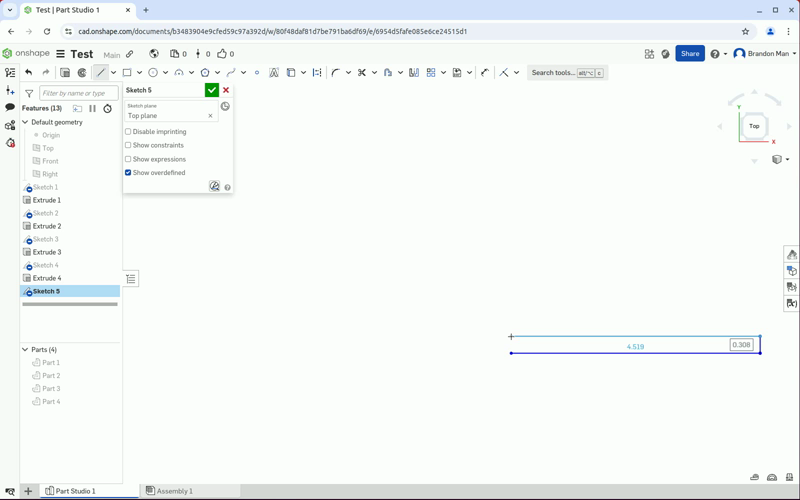
click(511, 336)
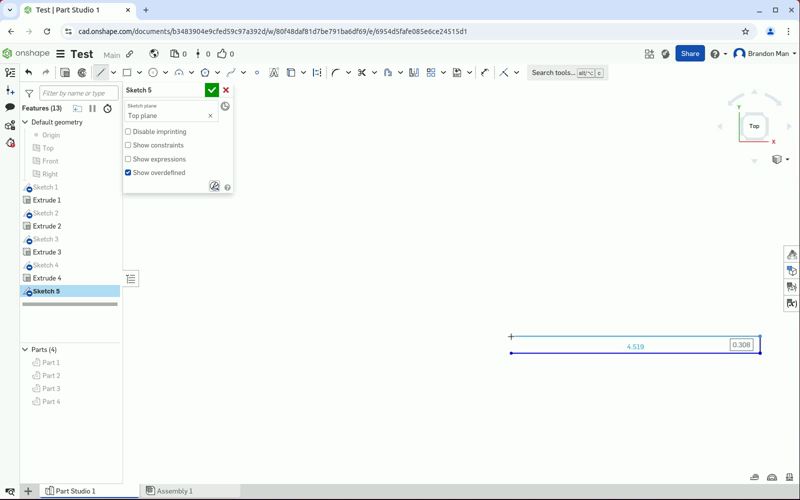
scroll(-6)
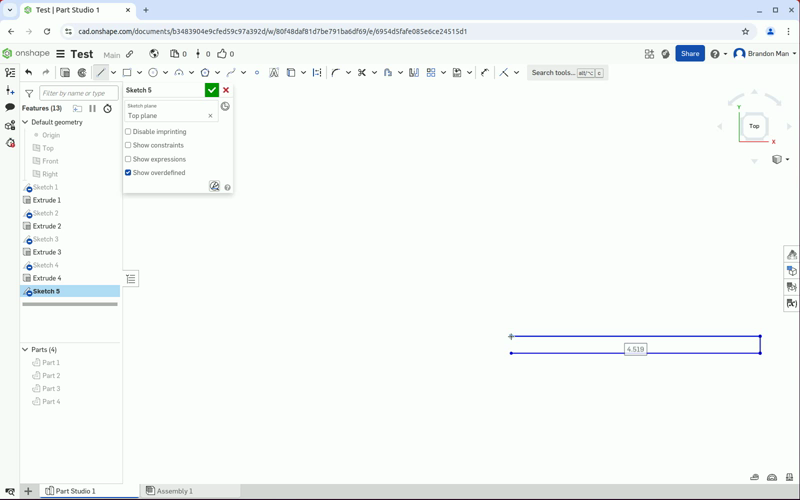
scroll(-6)
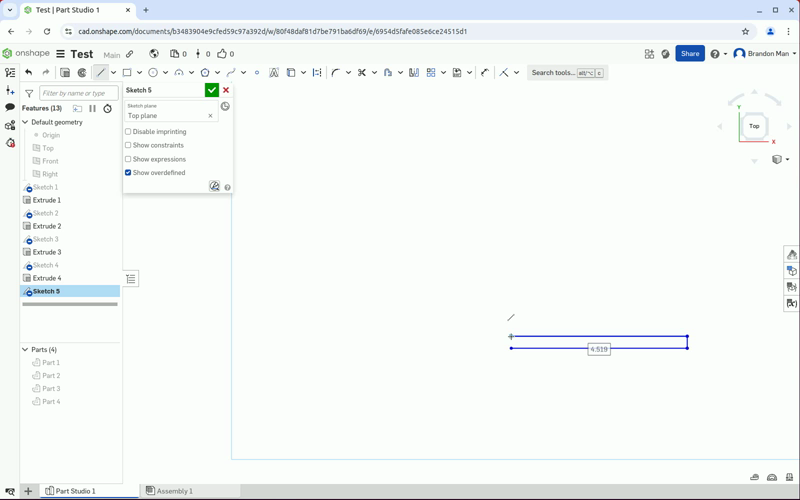
scroll(-6)
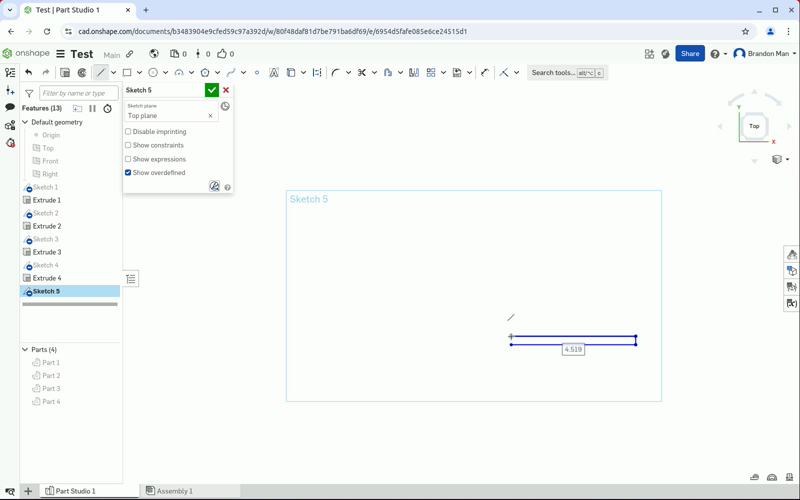
scroll(-6)
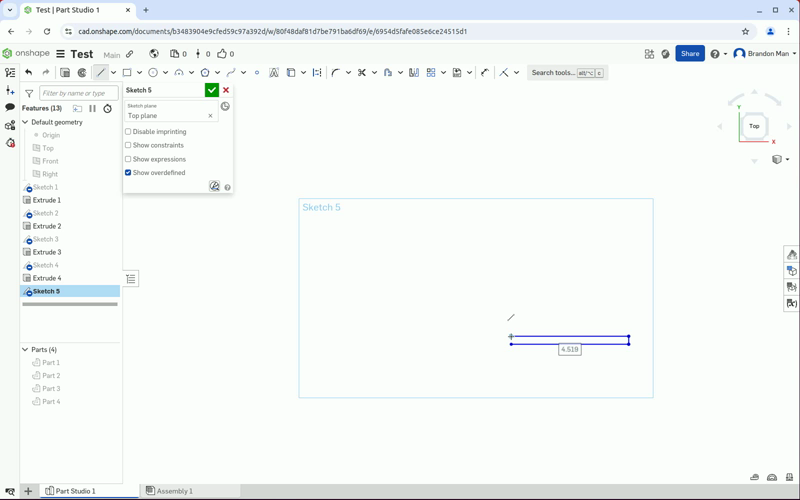
scroll(-6)
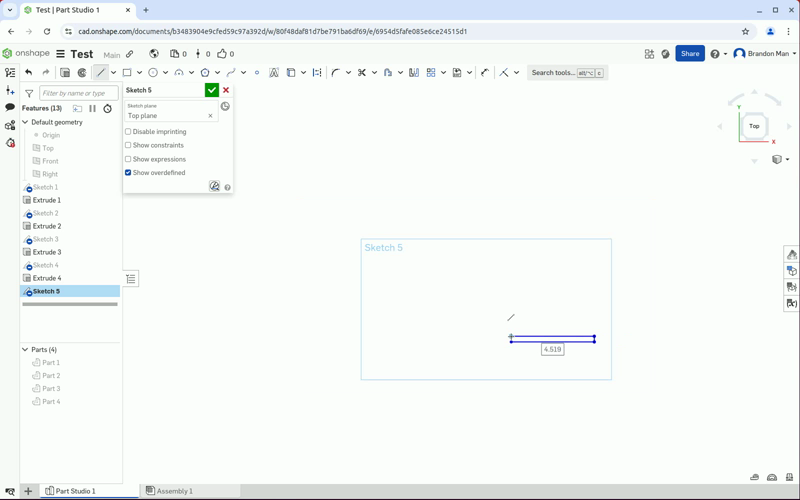
scroll(-6)
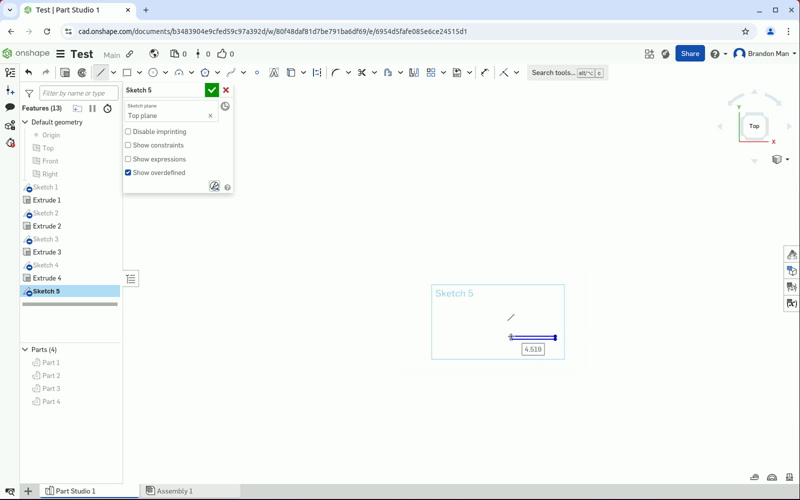
scroll(-6)
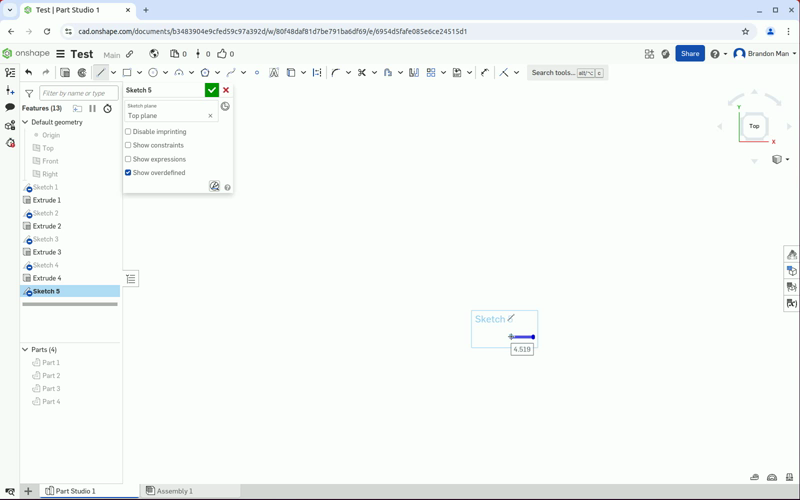
key_up(shift)
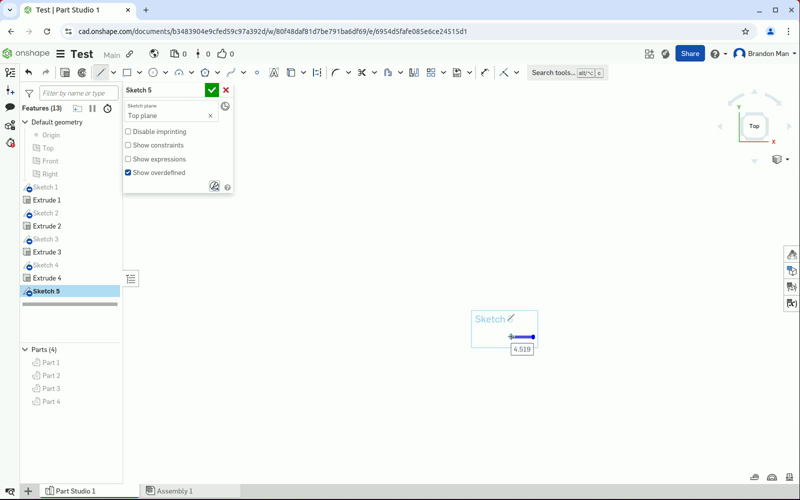
mouse_move(541, 336)
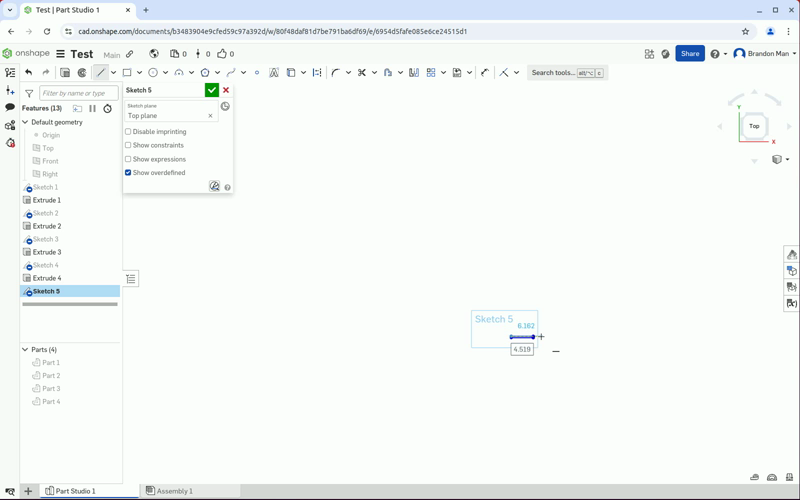
key_down(shift)
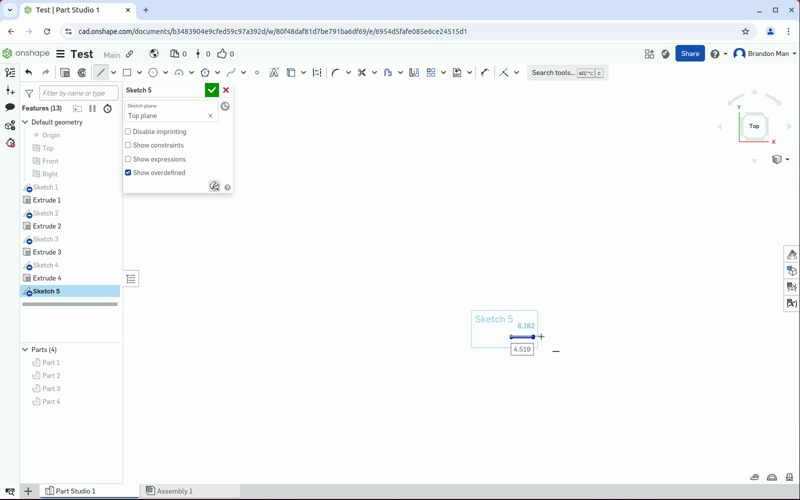
mouse_move(511, 337)
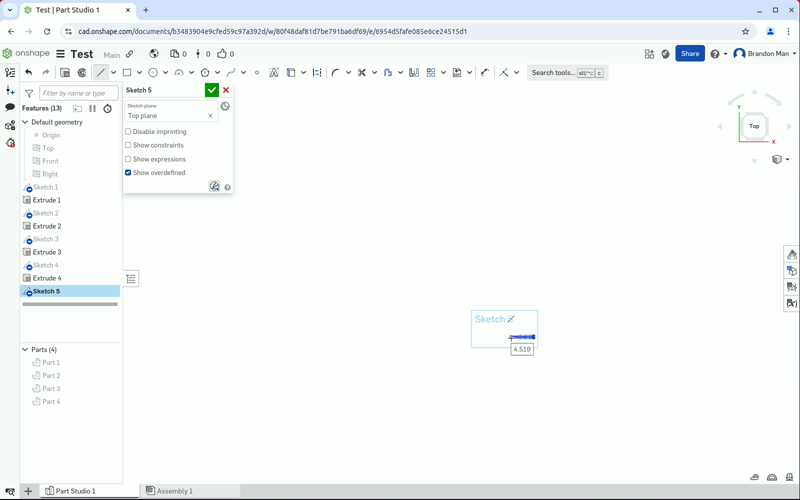
scroll(6)
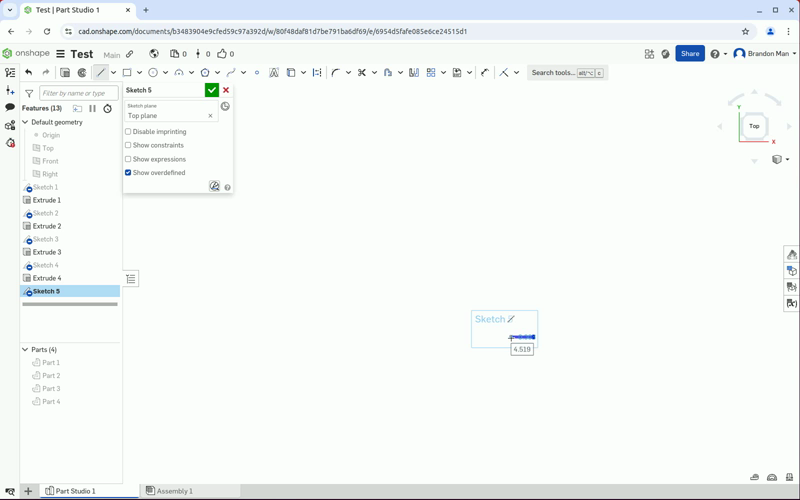
scroll(6)
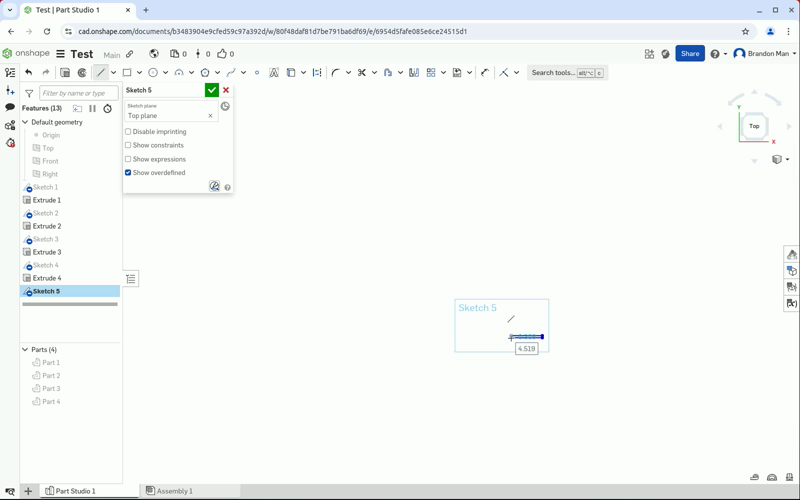
scroll(6)
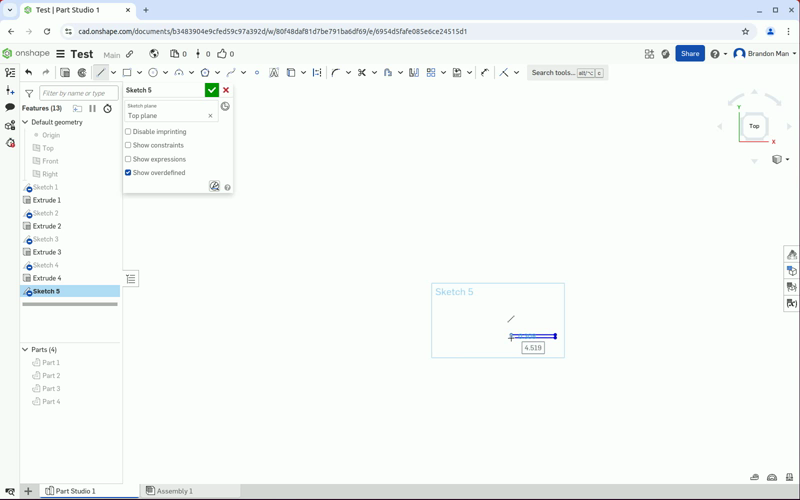
scroll(6)
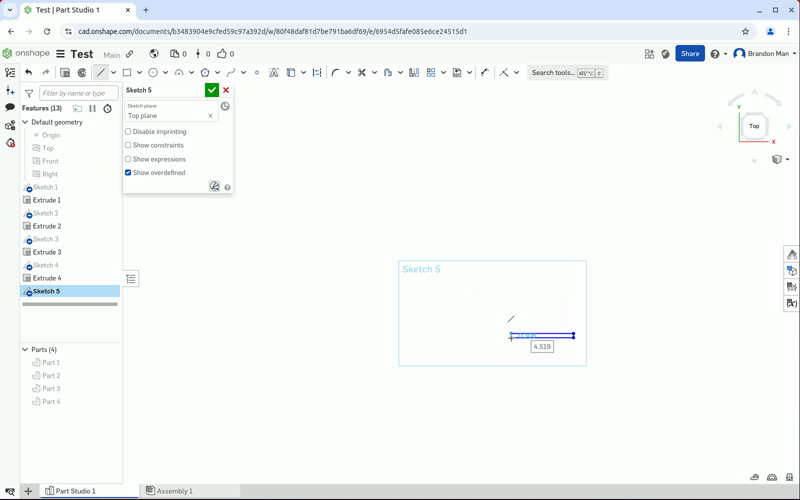
scroll(6)
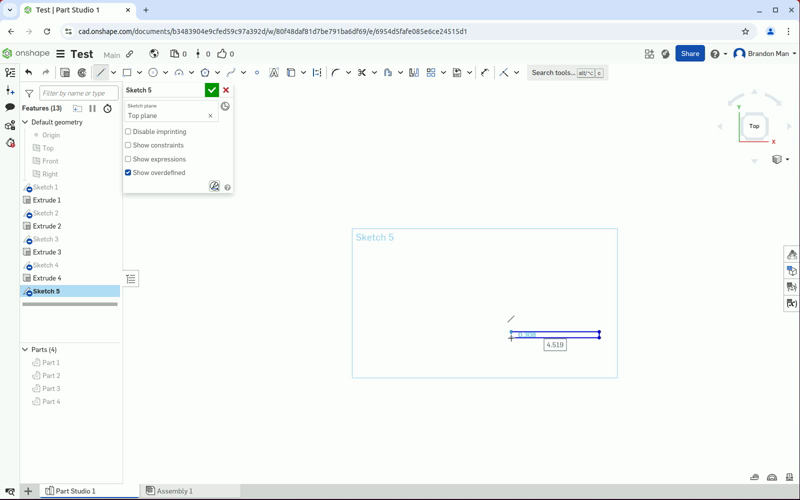
scroll(6)
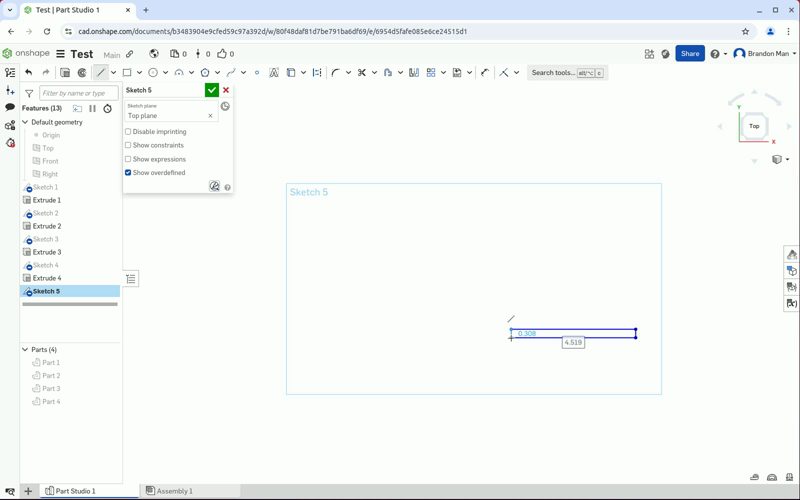
scroll(6)
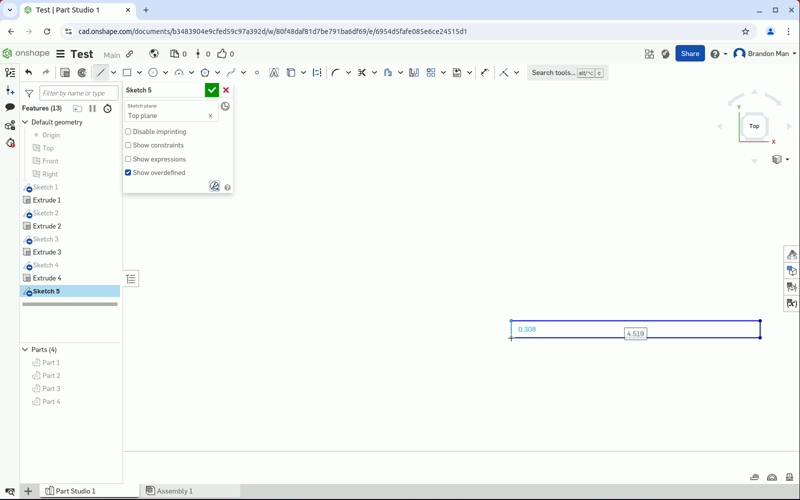
key_up(shift)
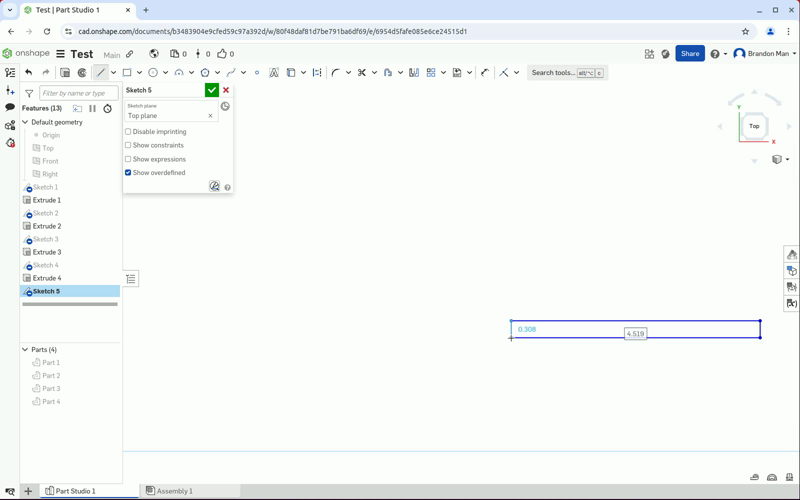
click(511, 337)
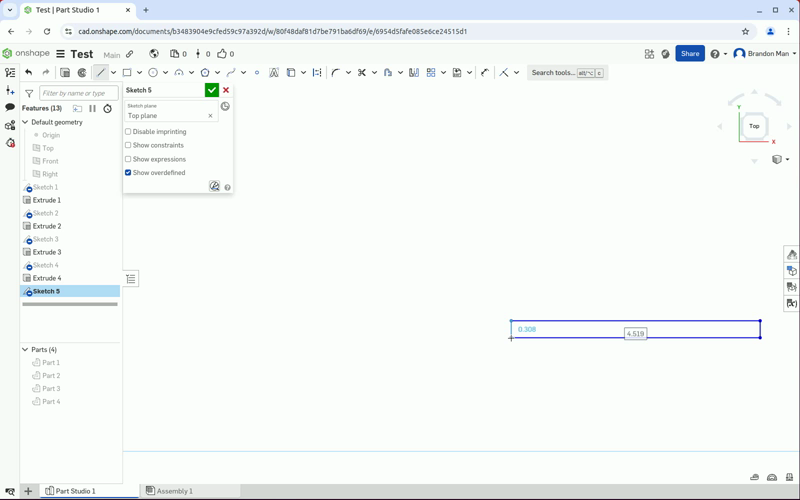
scroll(-6)
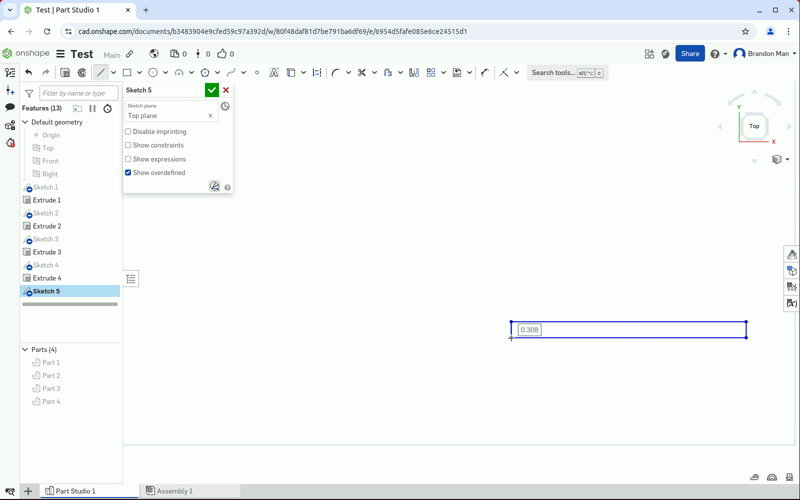
scroll(-6)
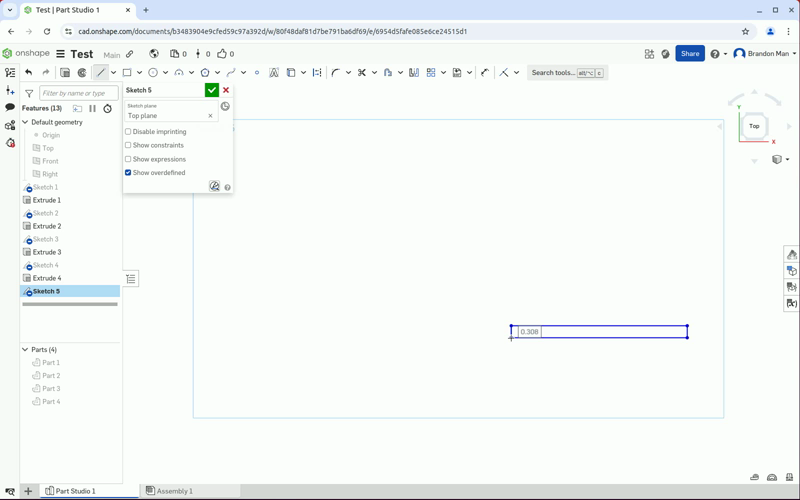
scroll(-6)
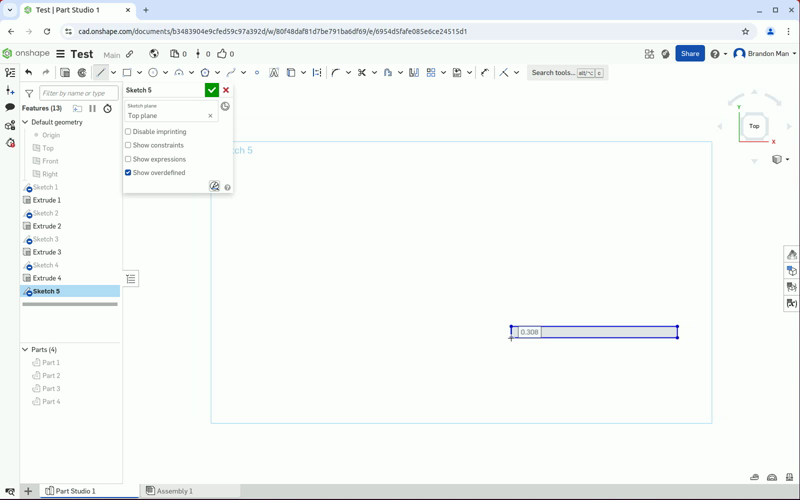
scroll(-6)
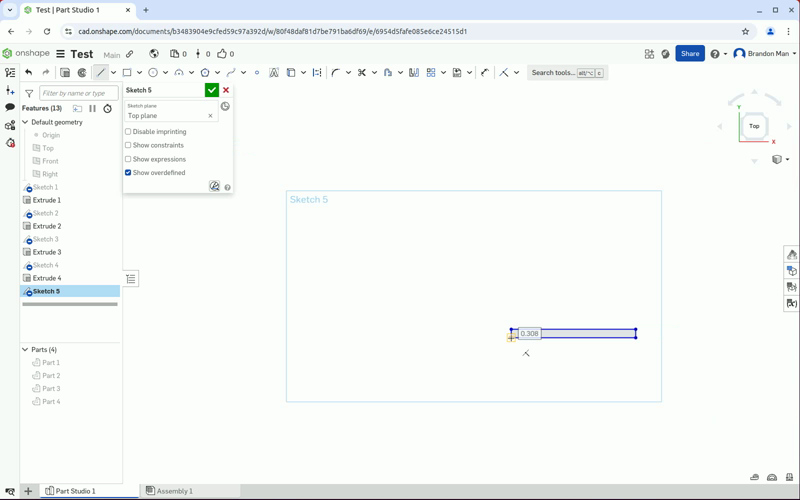
scroll(-6)
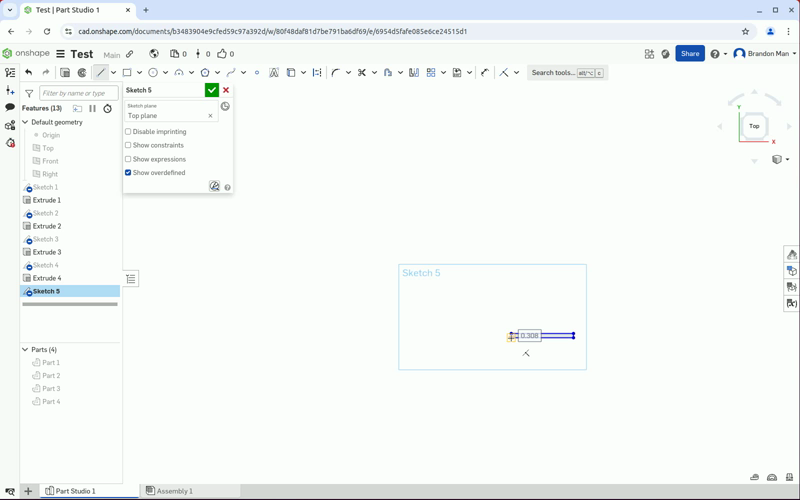
scroll(-6)
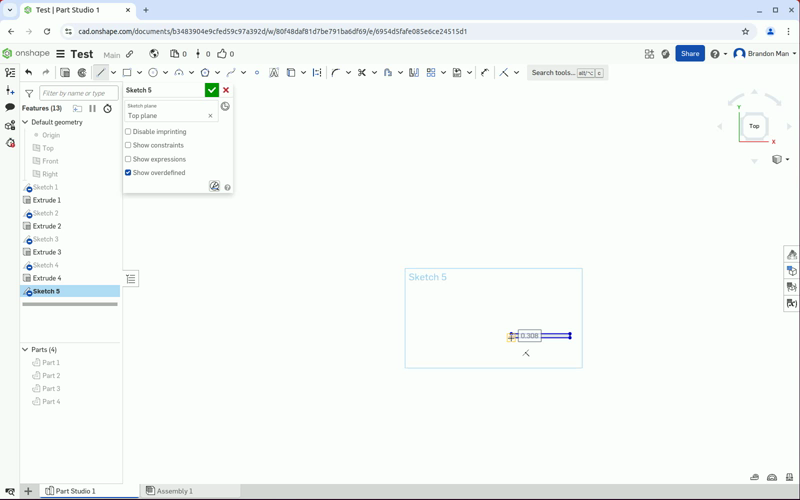
scroll(-6)
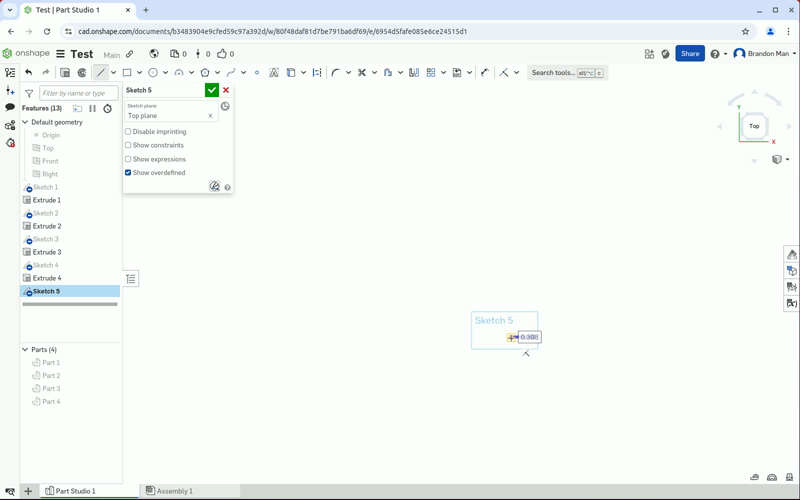
key(esc)
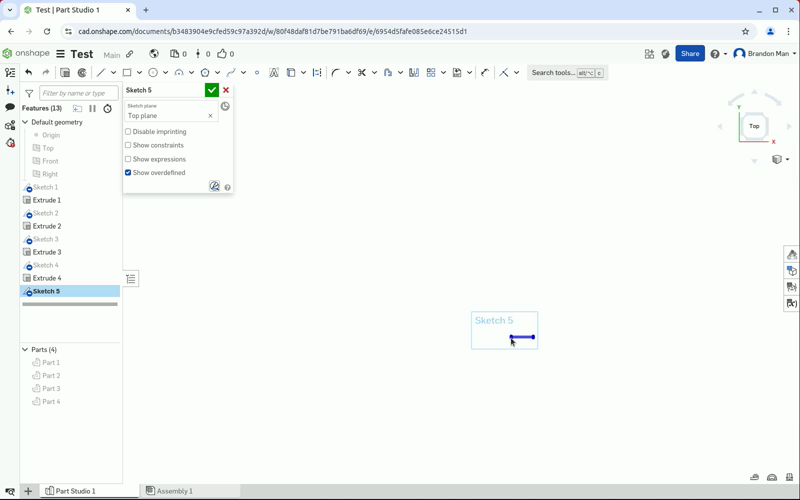
mouse_move(525, 336)
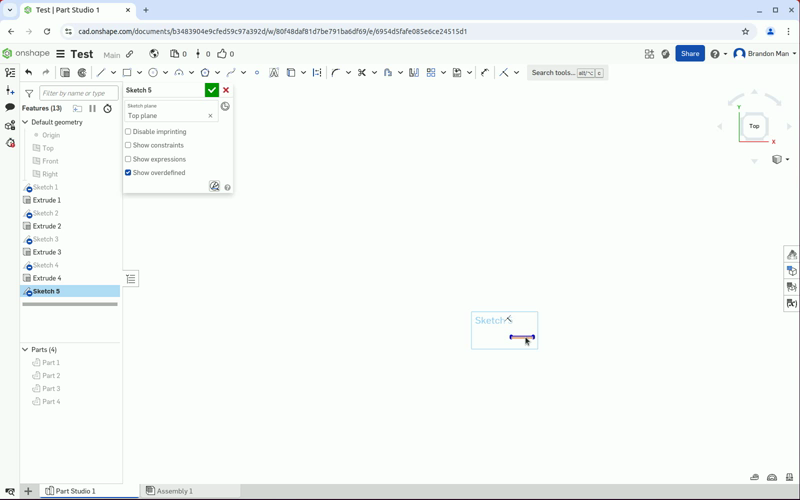
scroll(6)
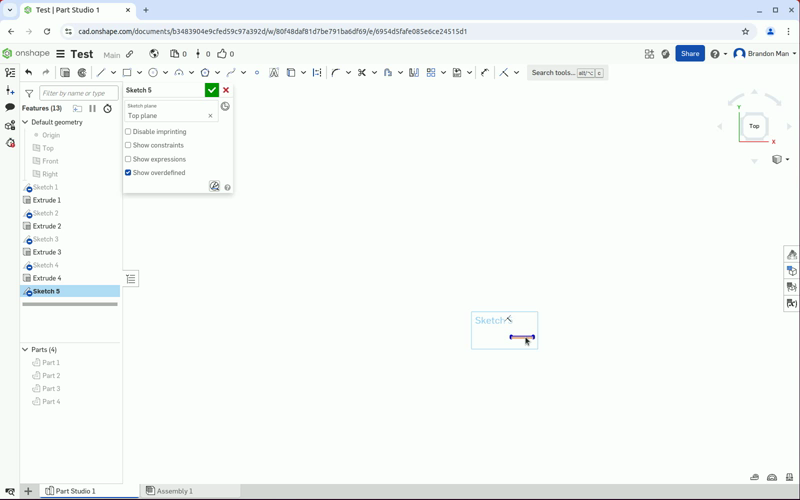
scroll(6)
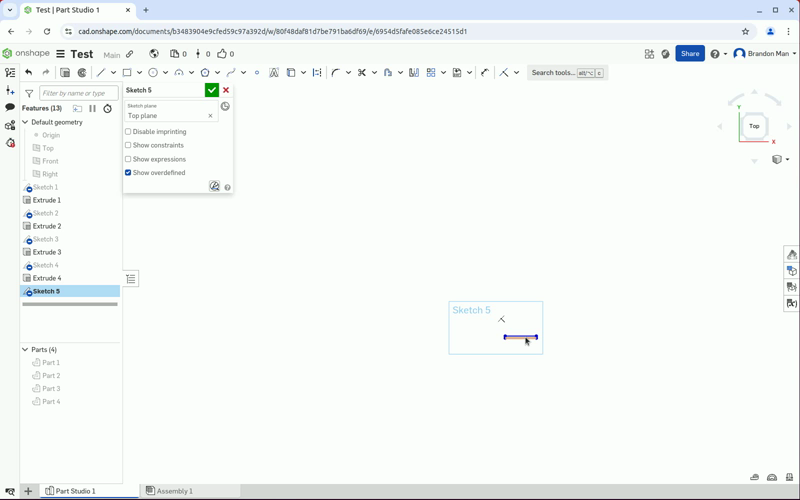
scroll(6)
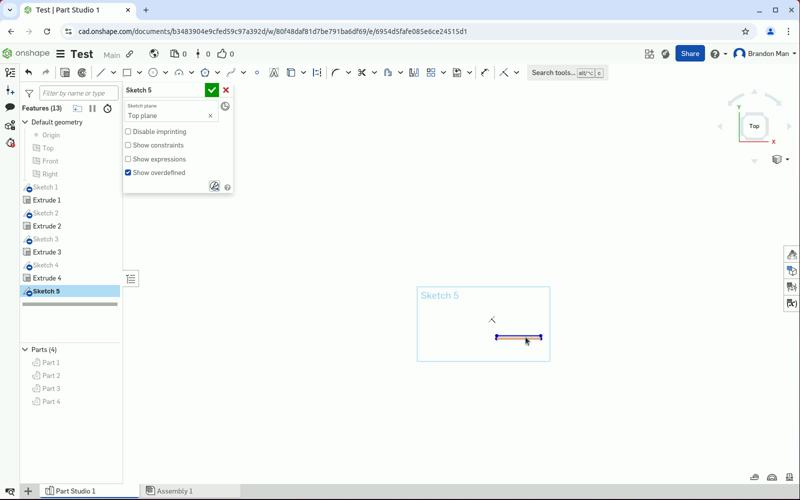
scroll(6)
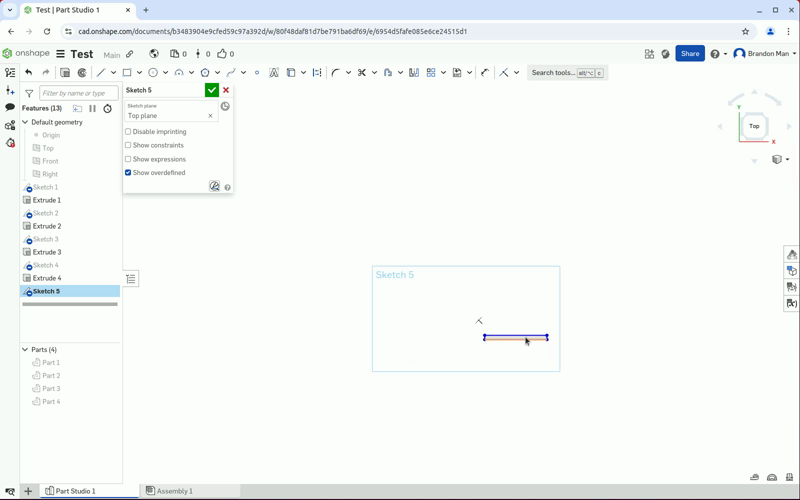
scroll(6)
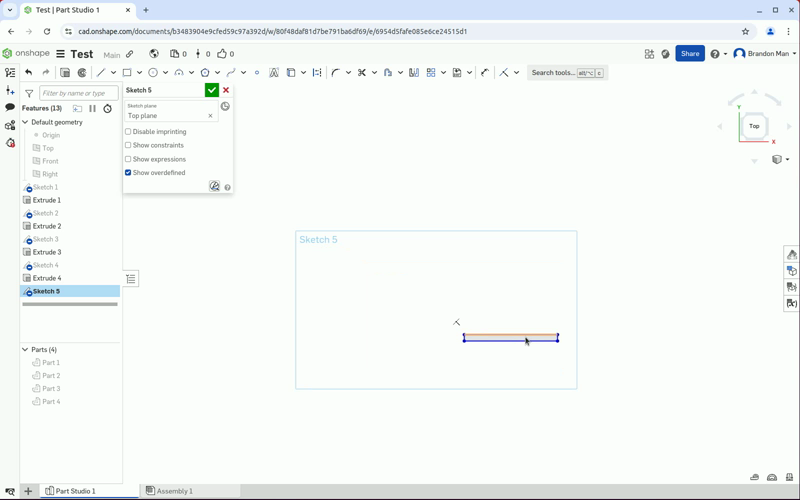
scroll(6)
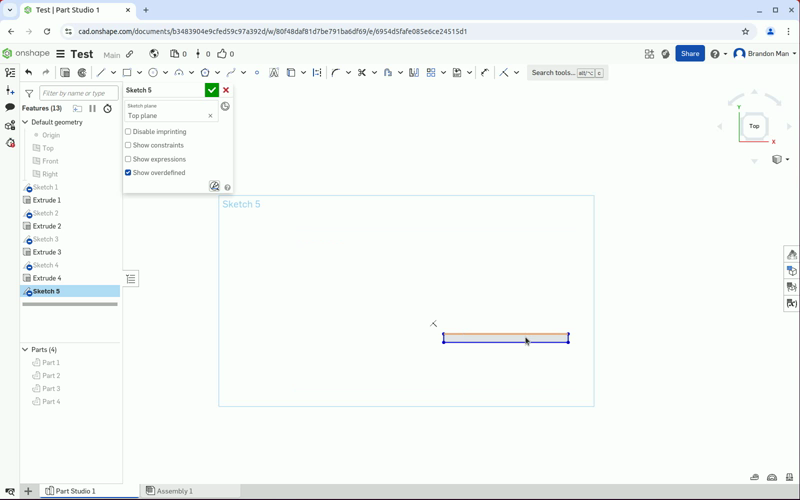
scroll(6)
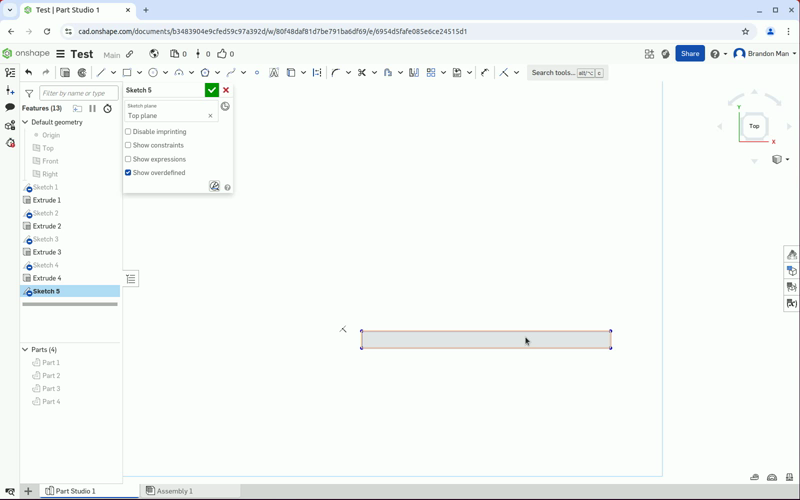
click(525, 336)
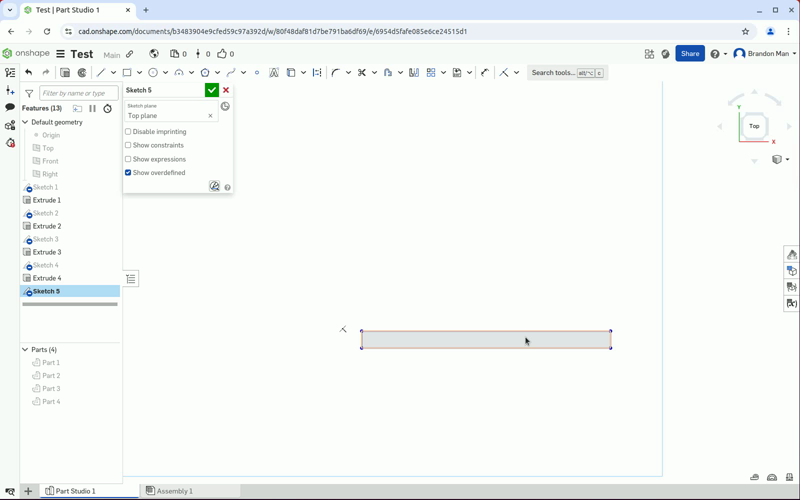
scroll(-6)
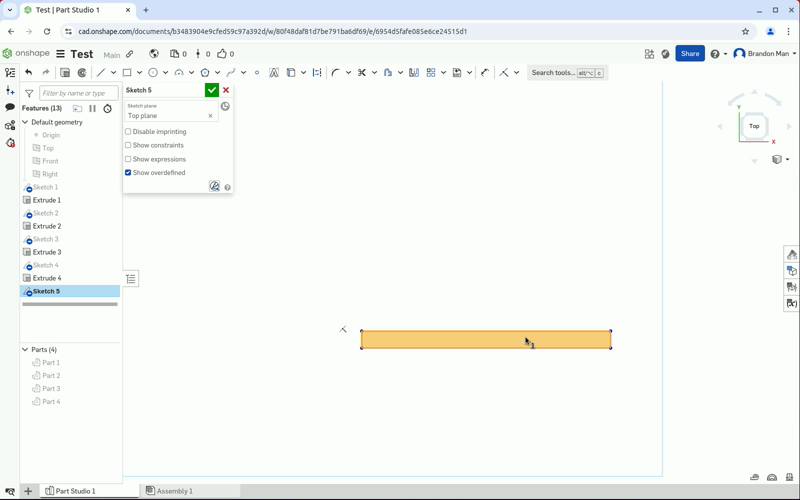
scroll(-6)
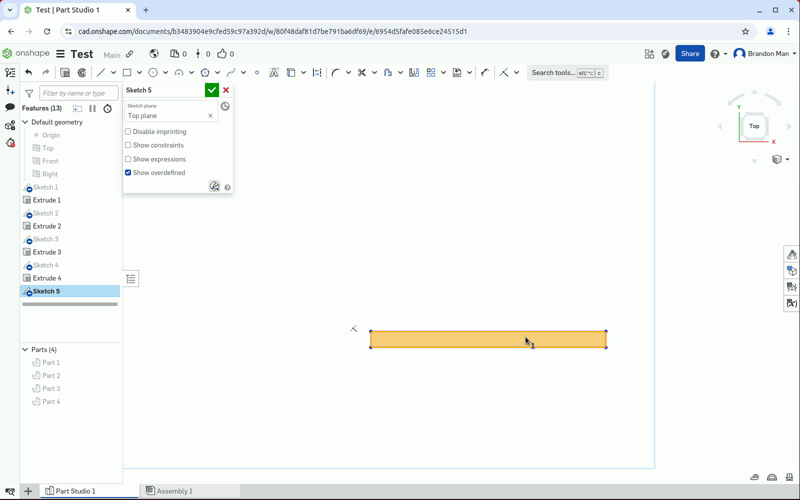
scroll(-6)
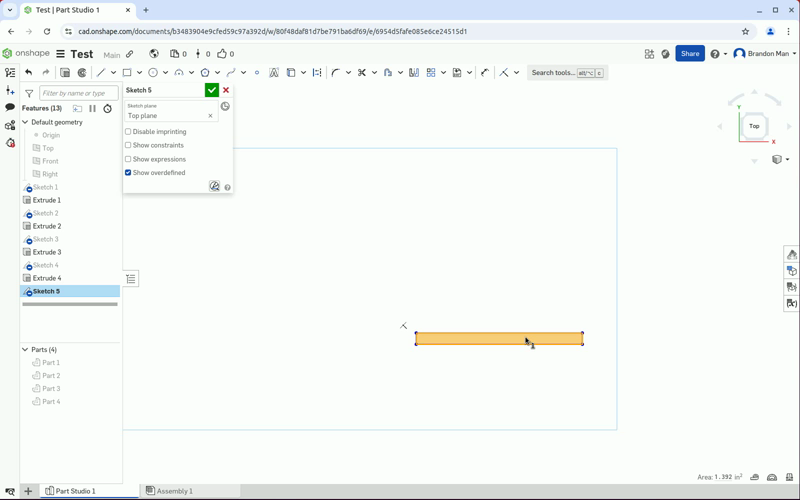
scroll(-6)
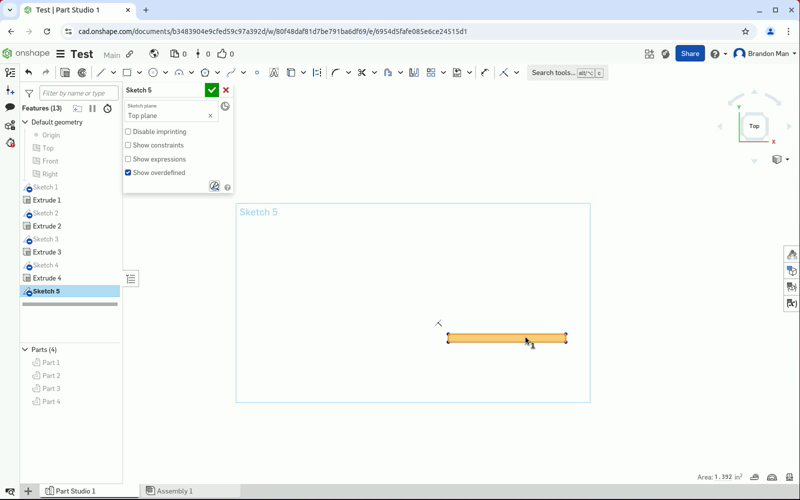
scroll(-6)
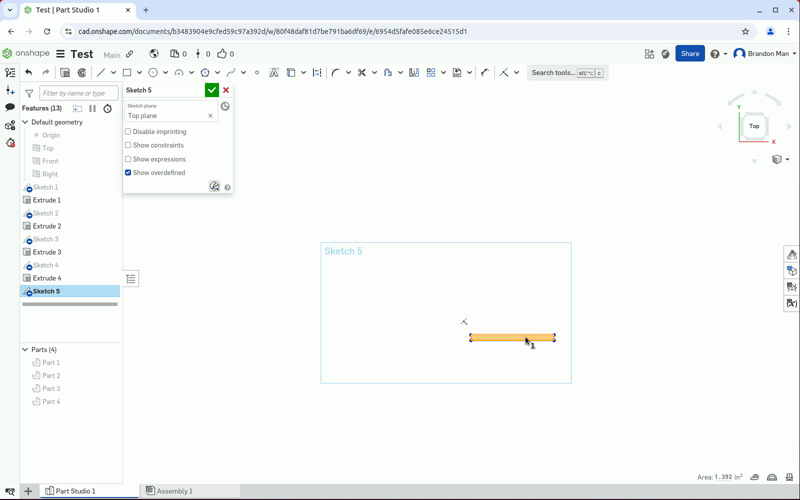
scroll(-6)
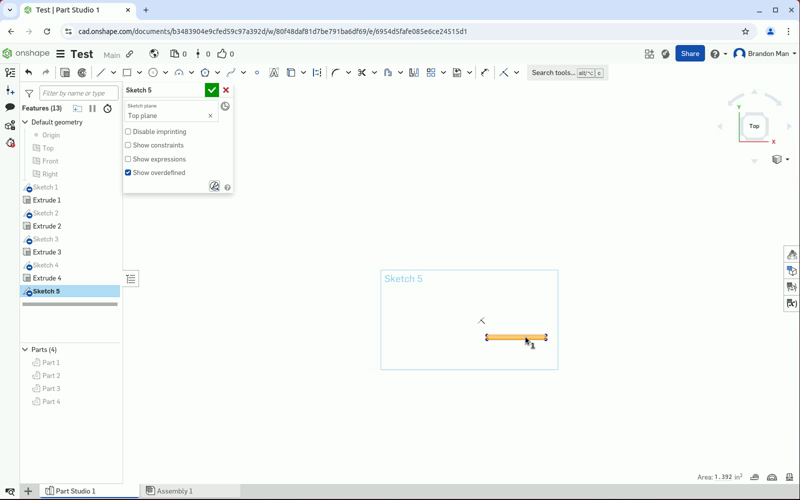
scroll(-6)
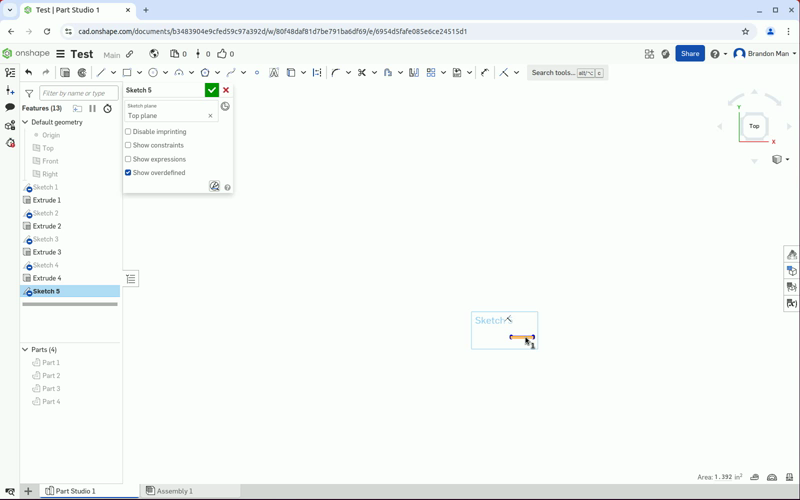
mouse_move(73, 352)
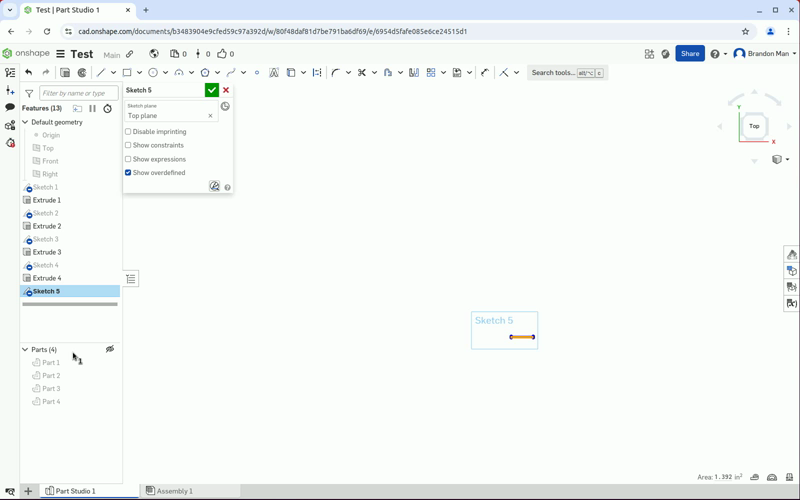
key(shift+y)
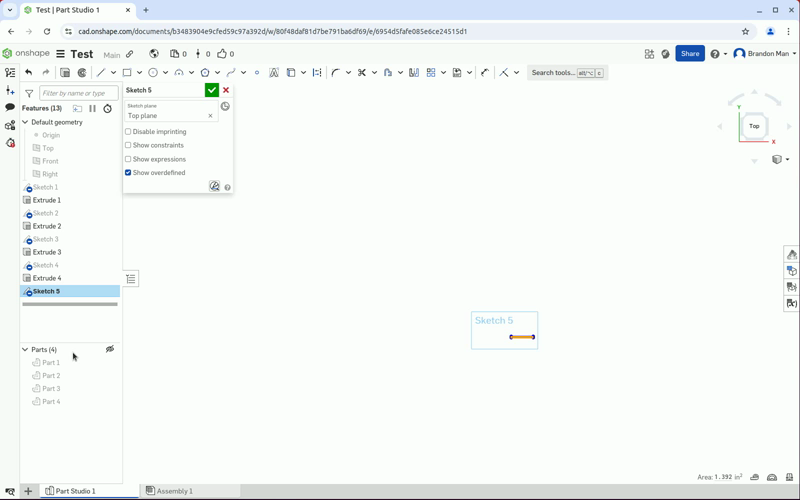
key(shift+e)
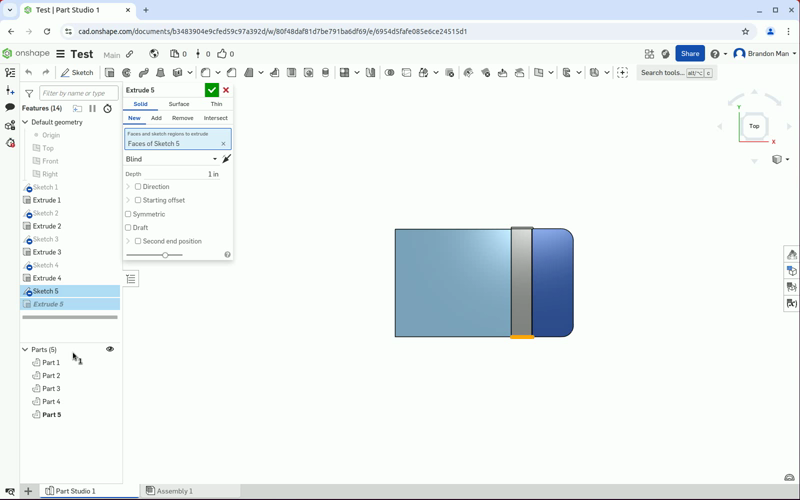
mouse_move(143, 106)
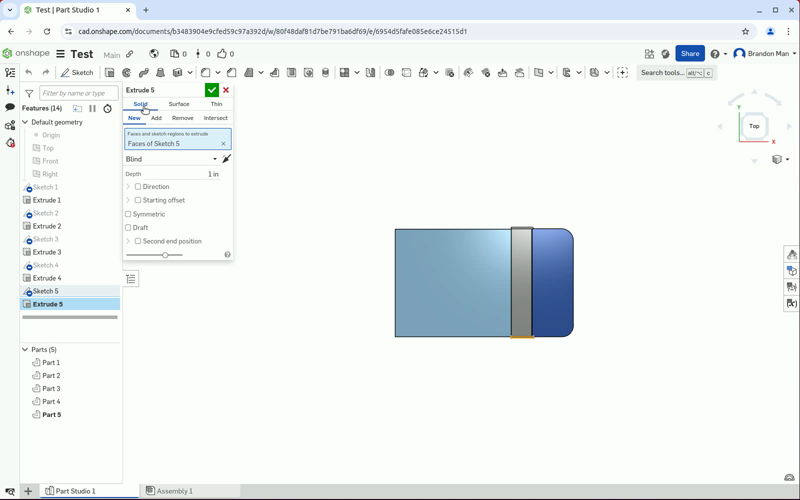
click(143, 106)
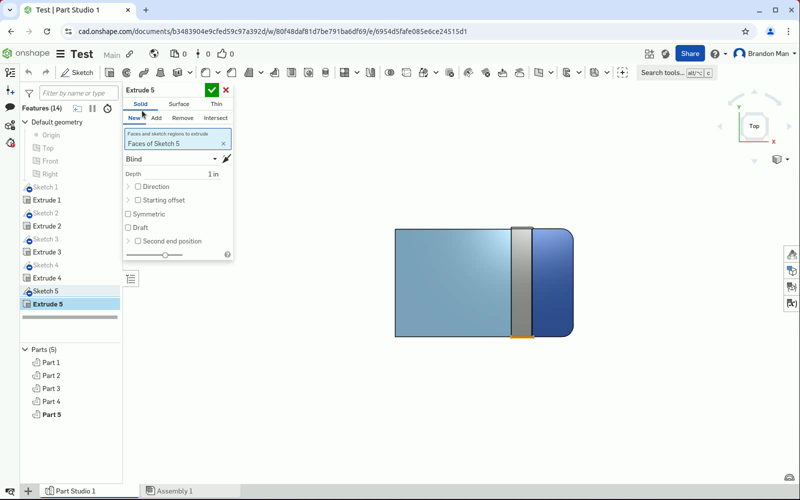
mouse_move(137, 120)
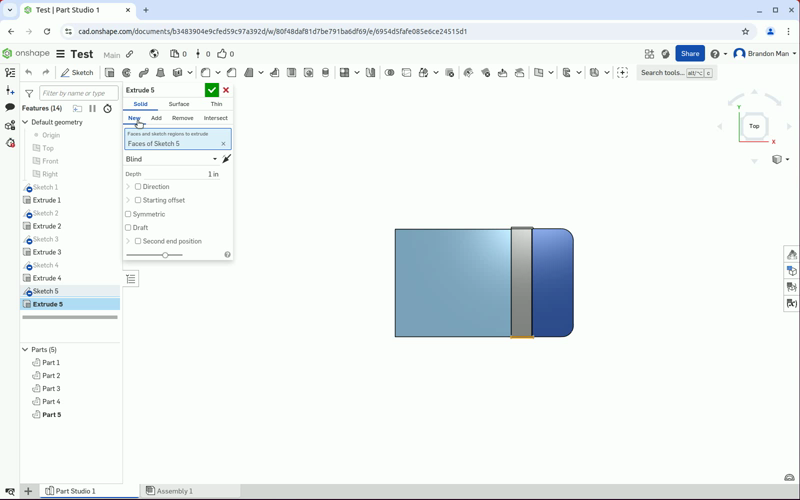
click(137, 120)
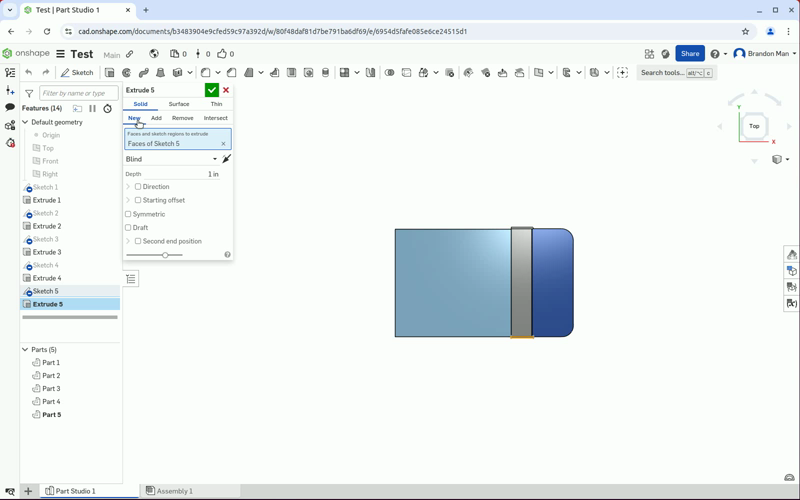
key(tab, 4)
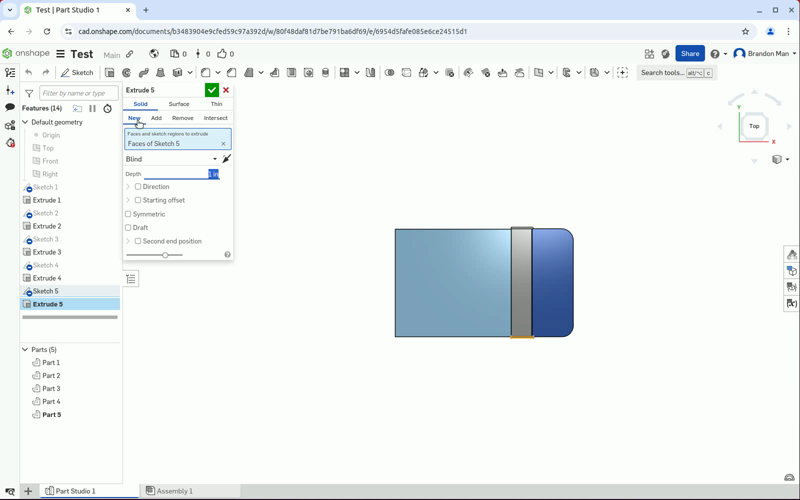
text(0.722)
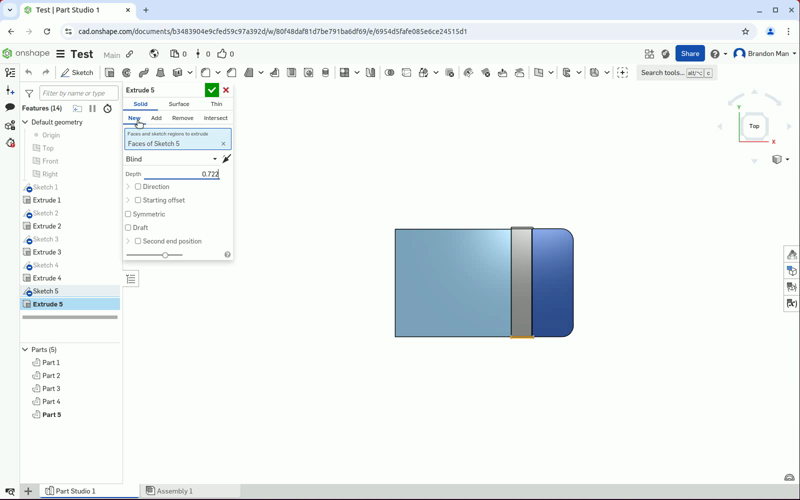
key(enter)
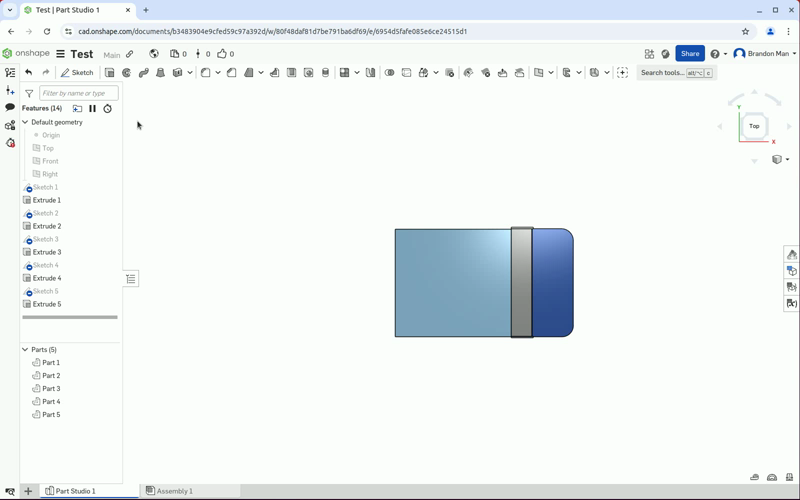
key(shift+h)
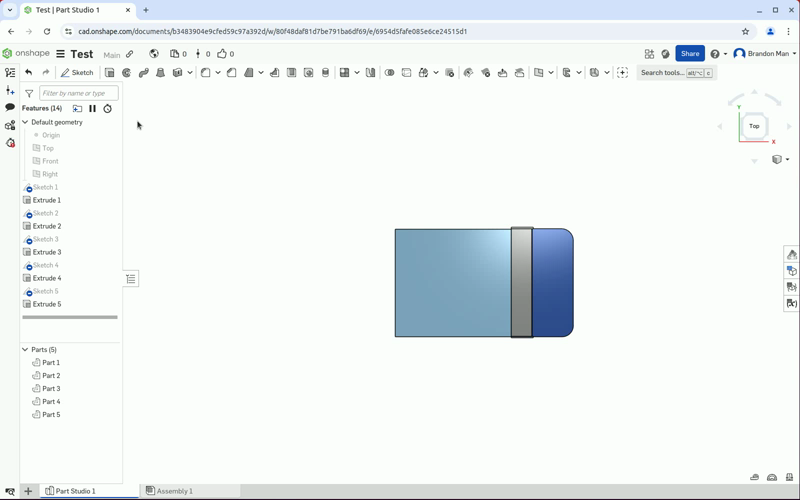
key(shift+h)
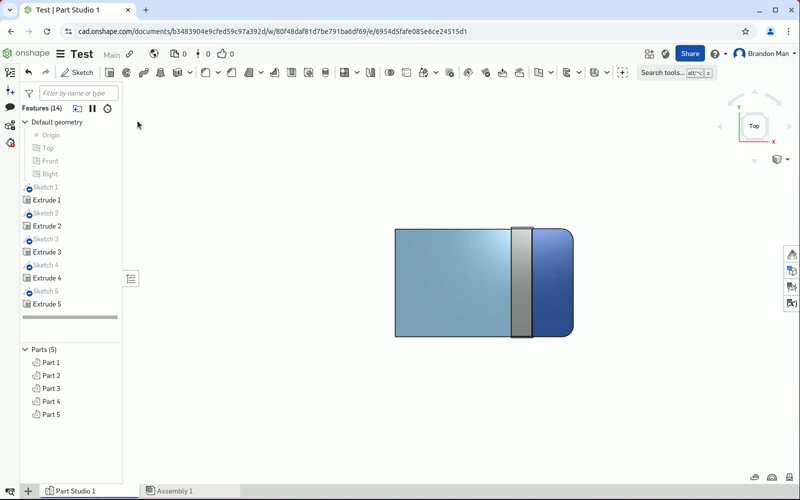
mouse_move(73, 189)
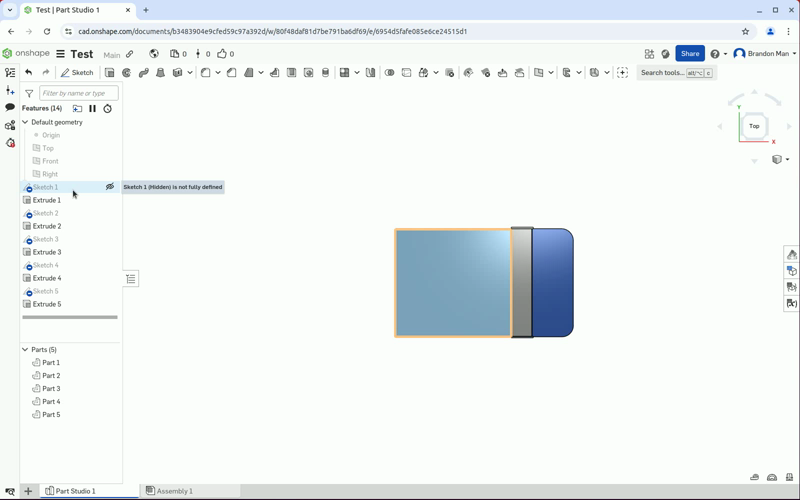
click(73, 189)
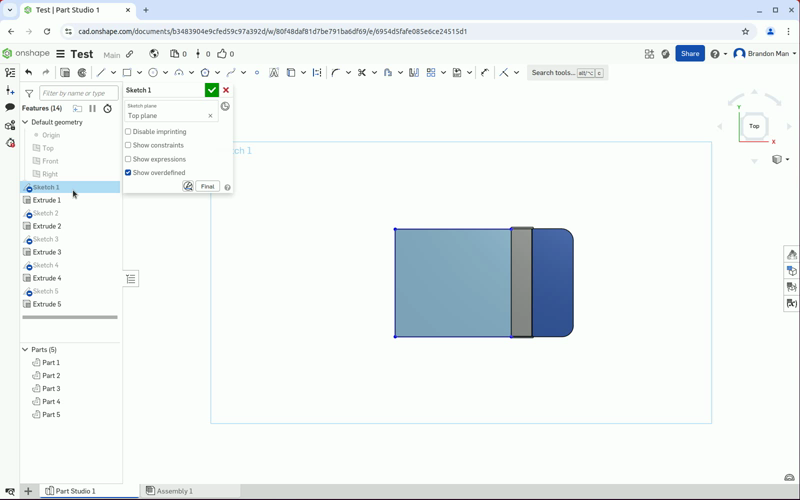
mouse_move(229, 92)
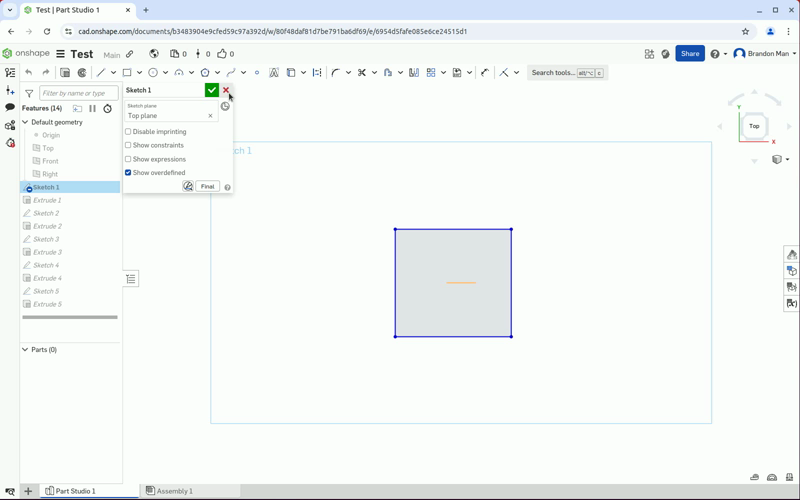
click(229, 92)
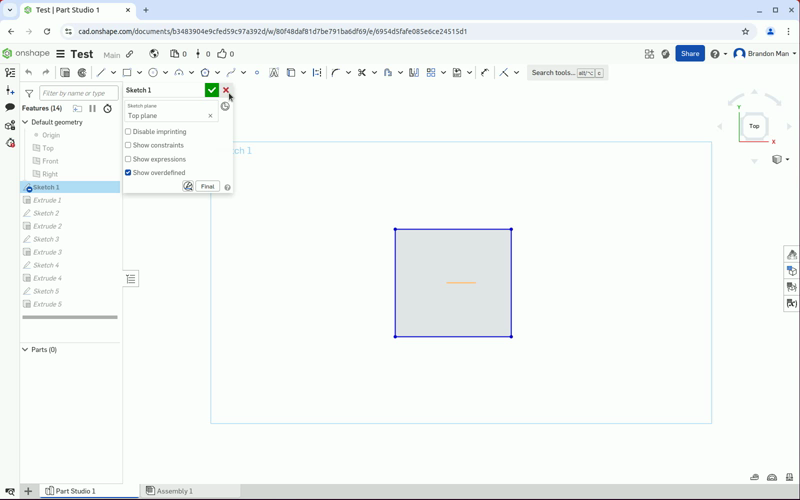
key(shift+s)
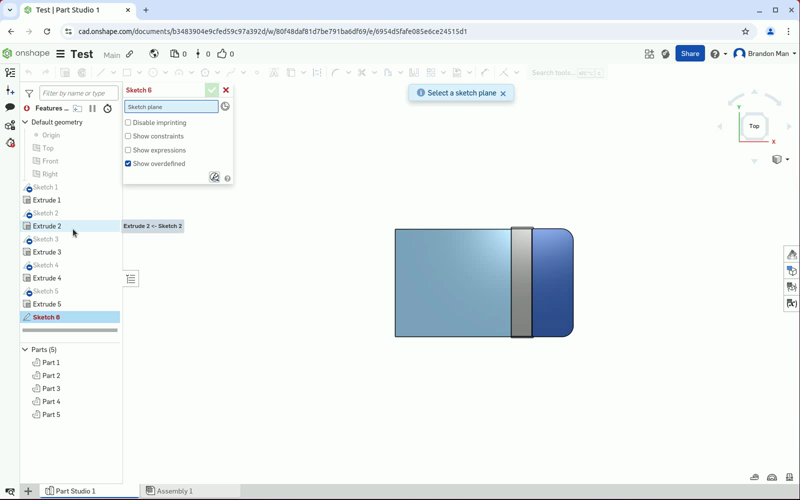
scroll(3)
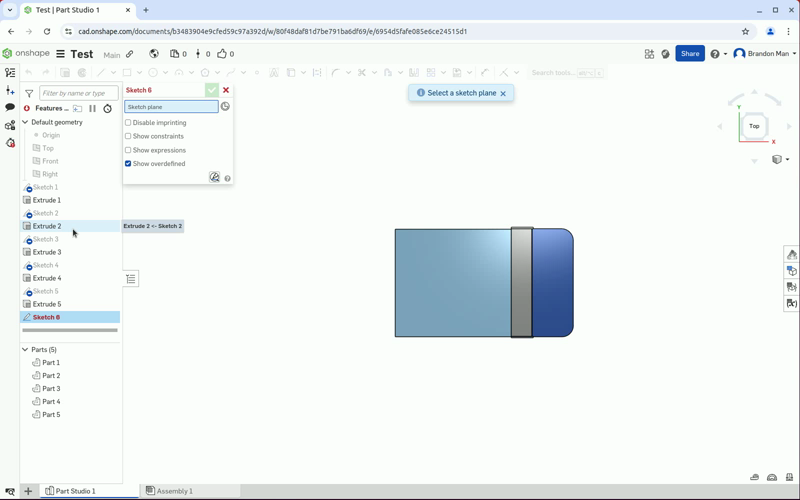
mouse_move(73, 150)
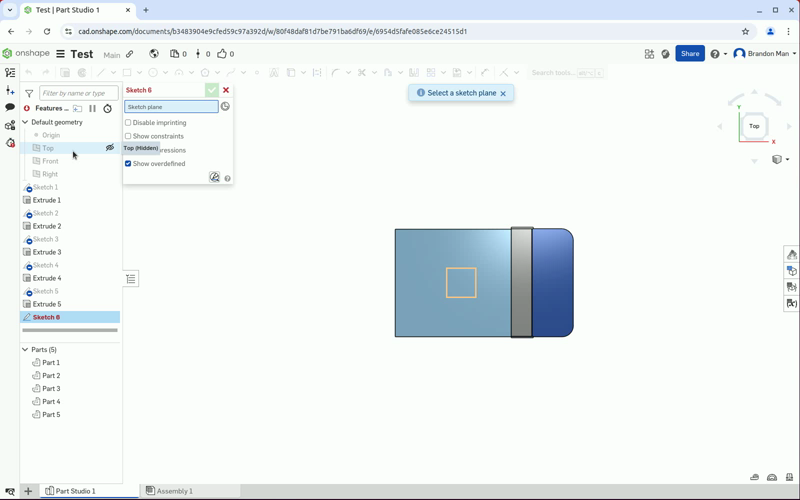
click(73, 150)
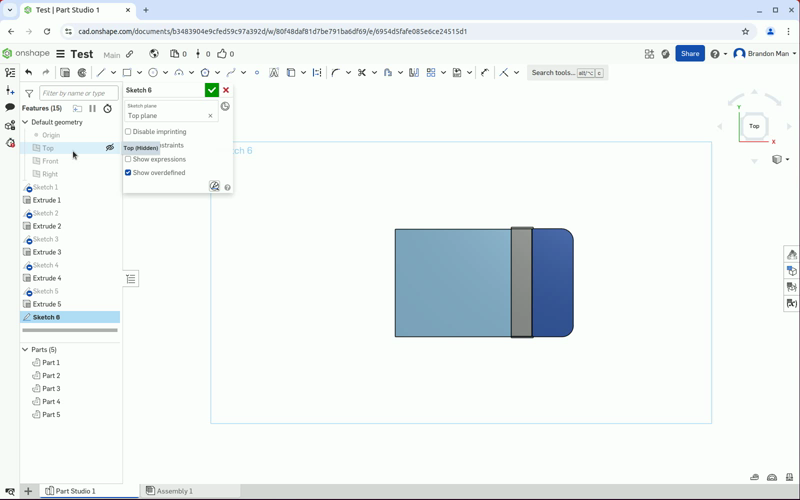
mouse_move(73, 352)
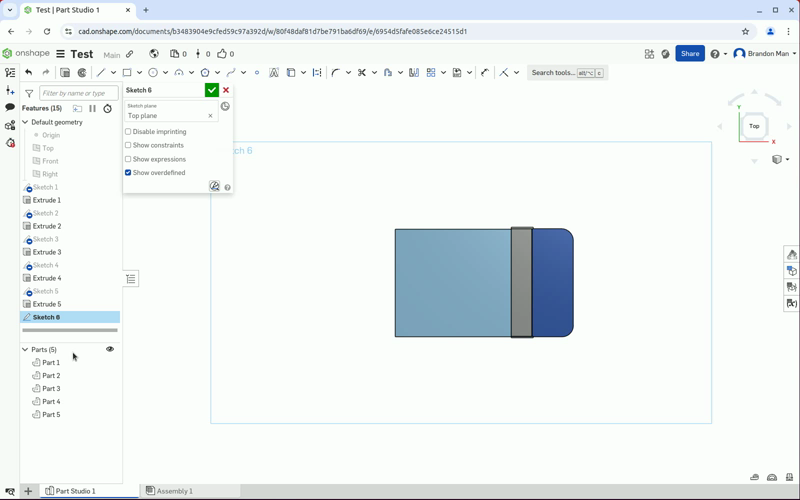
key(y)
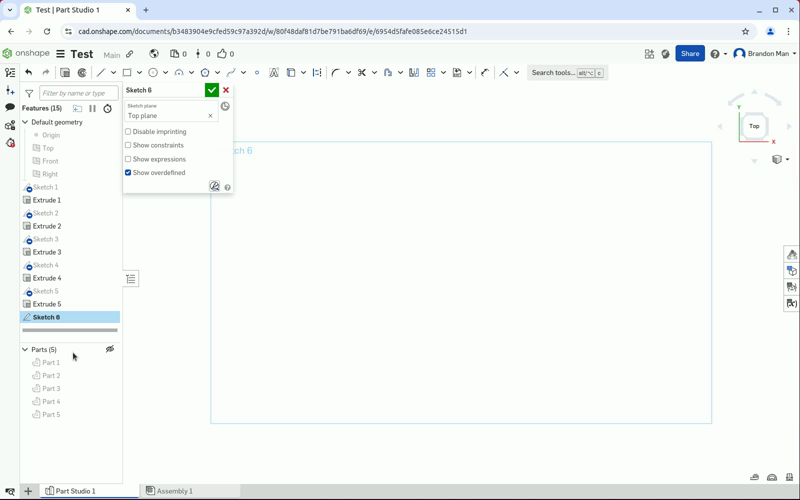
key(l)
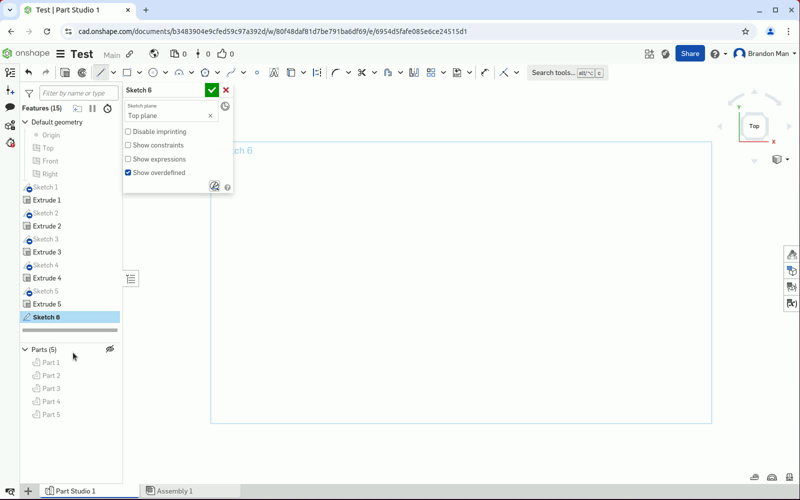
key_down(shift)
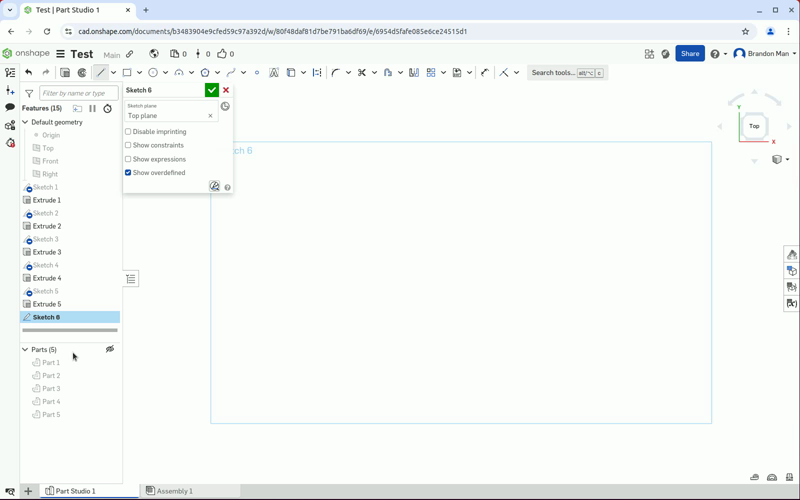
mouse_move(384, 337)
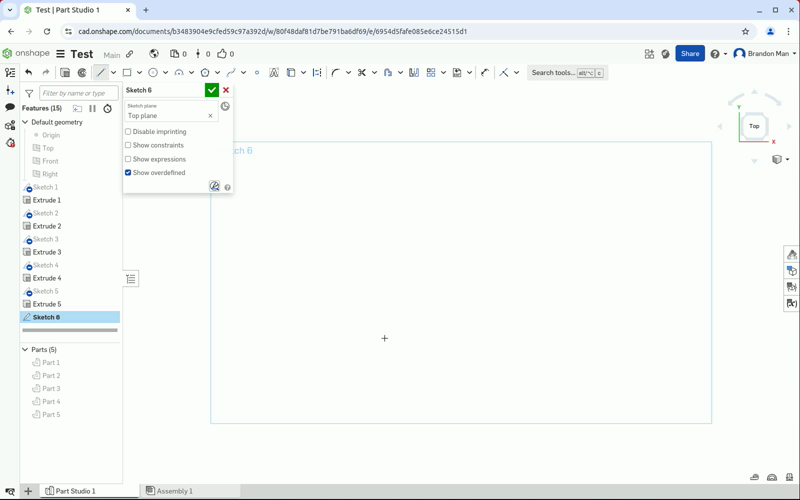
click(384, 337)
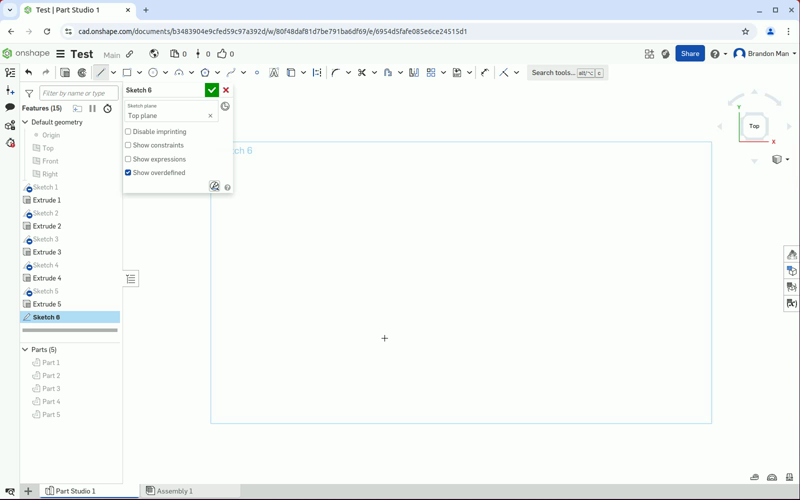
key_up(shift)
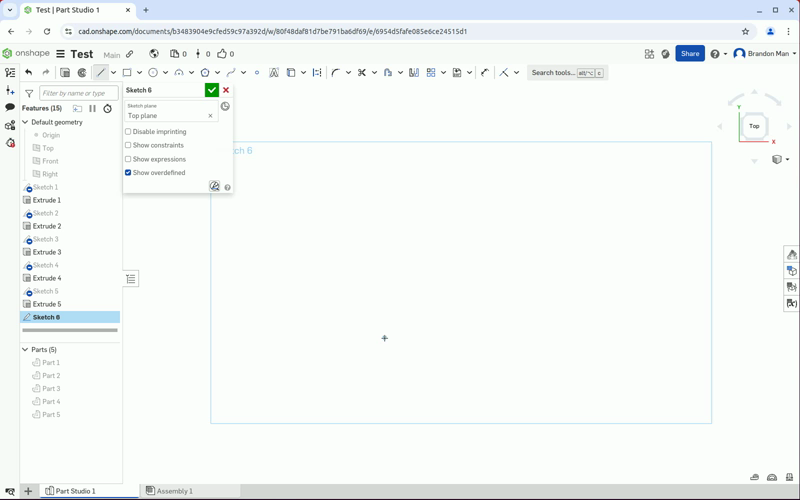
key_down(shift)
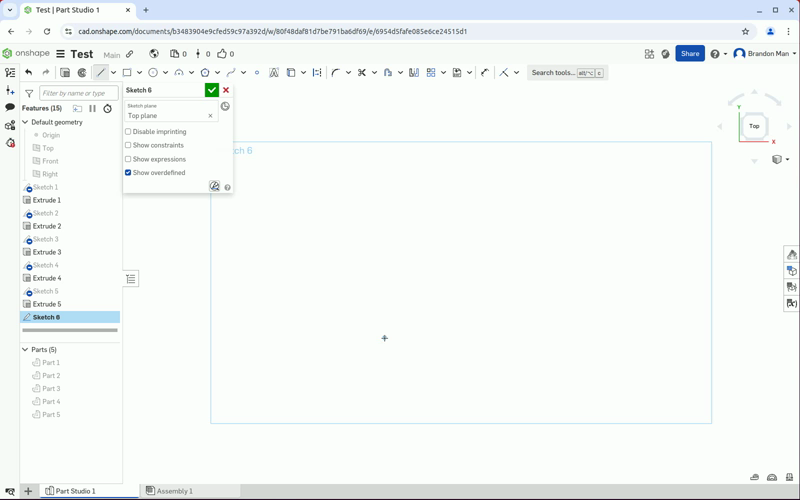
mouse_move(414, 337)
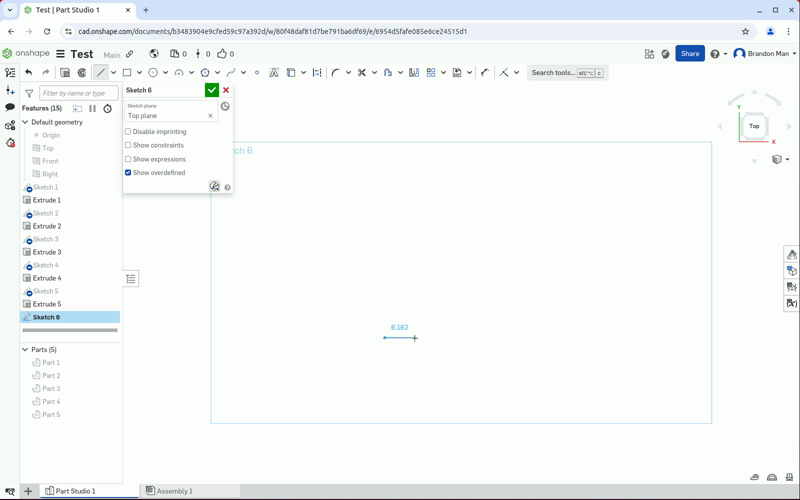
mouse_move(396, 337)
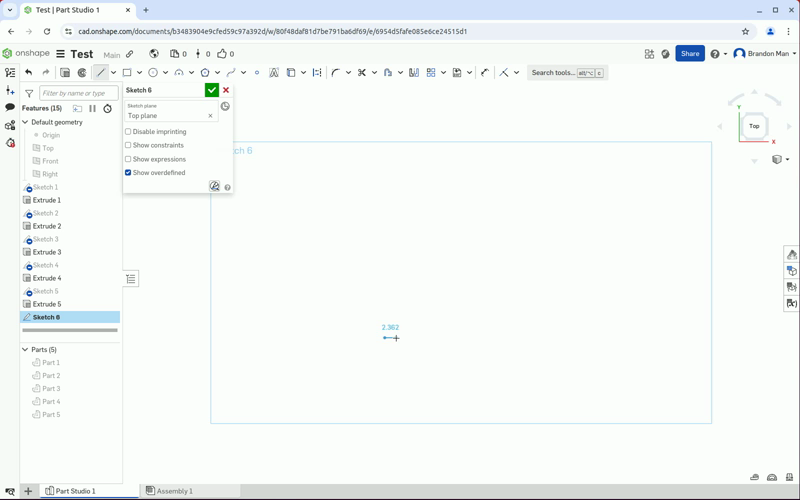
click(396, 337)
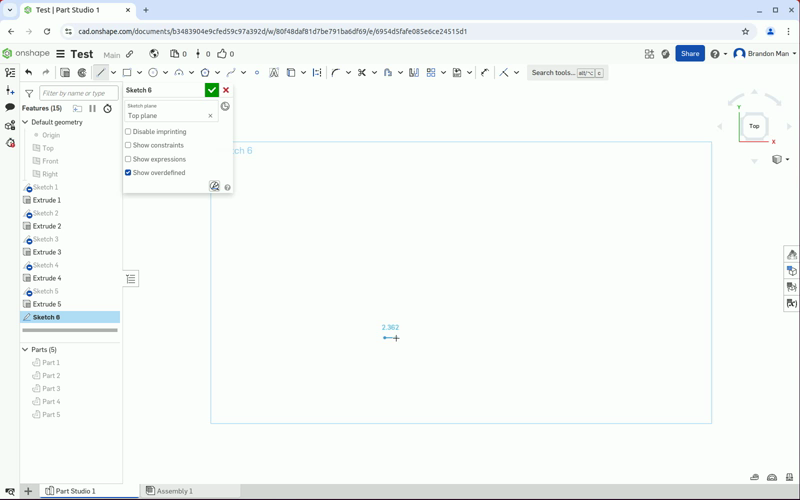
key_up(shift)
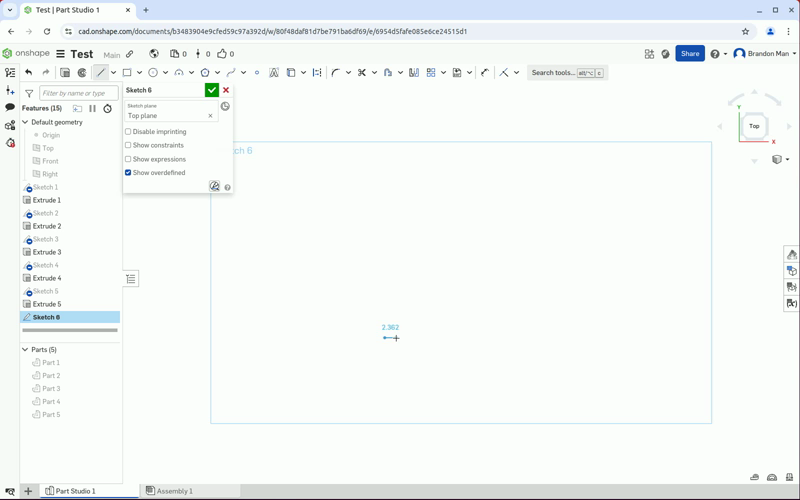
key_down(shift)
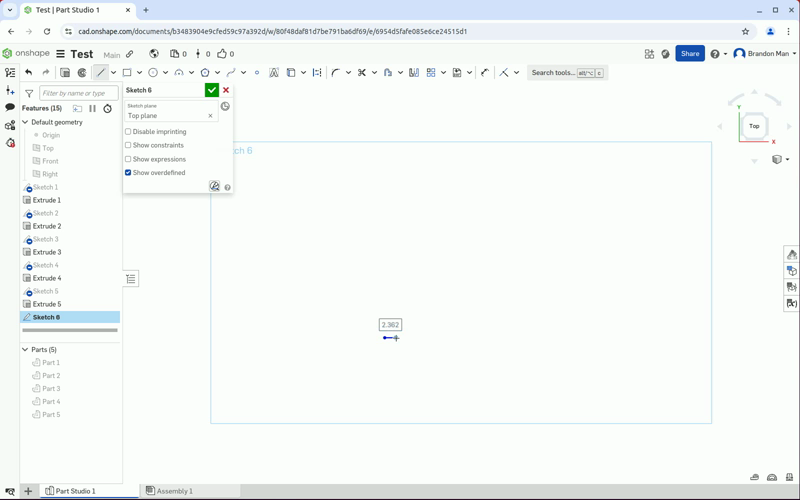
mouse_move(426, 337)
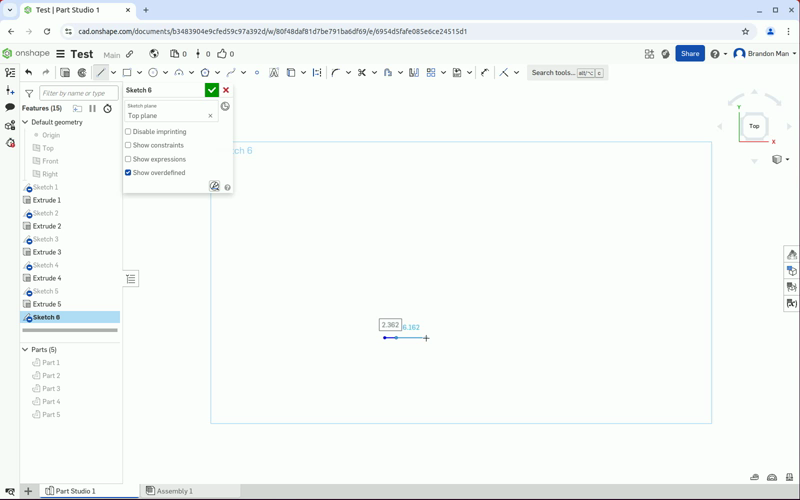
mouse_move(396, 336)
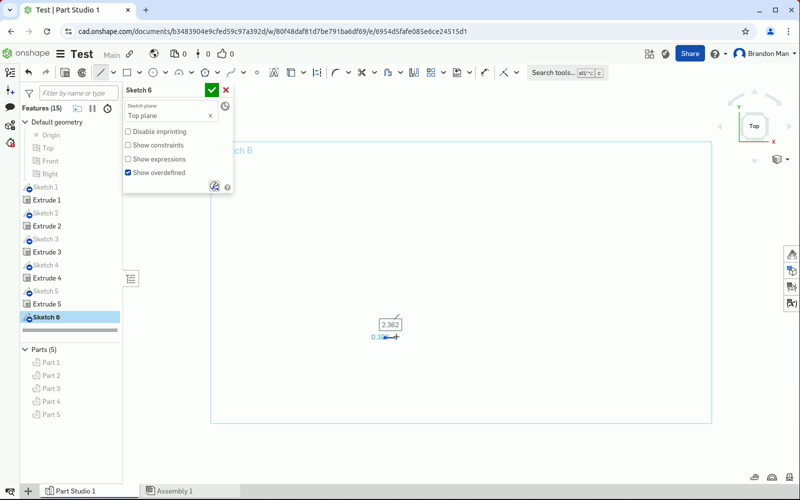
scroll(6)
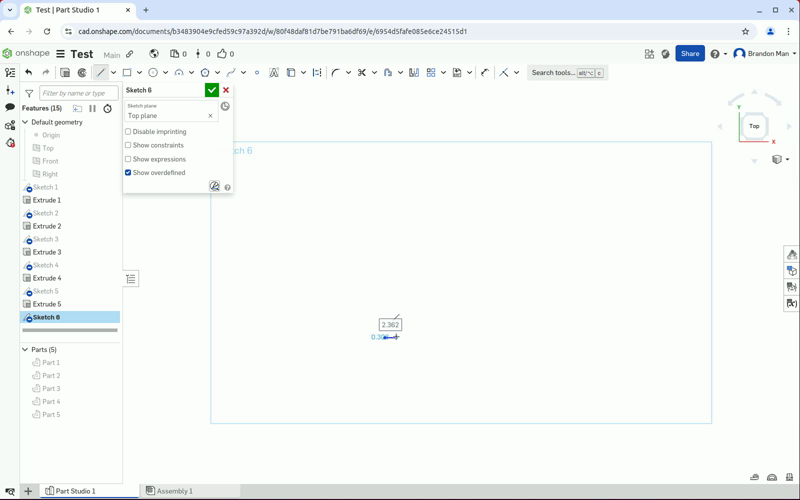
scroll(6)
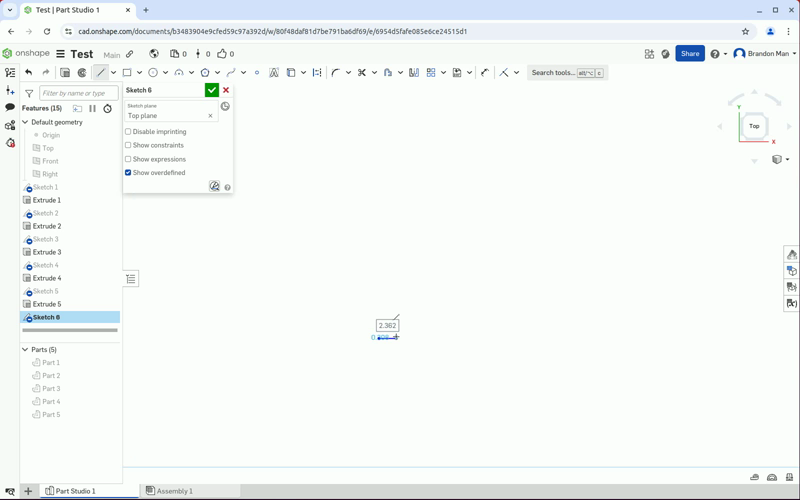
scroll(6)
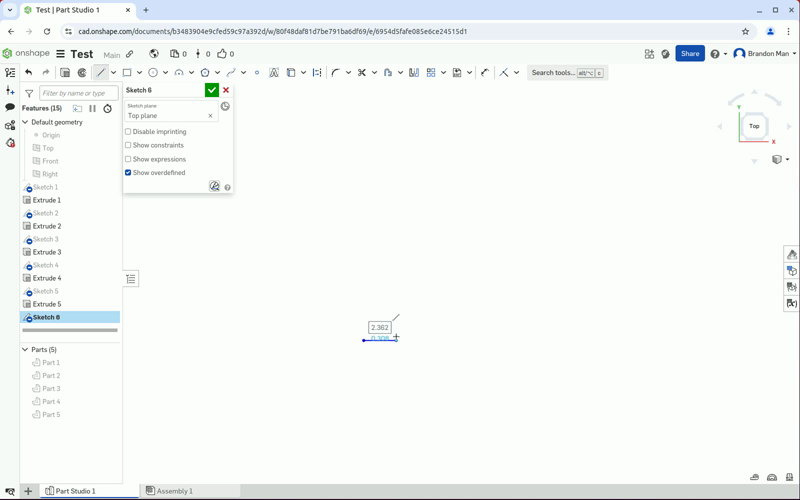
scroll(6)
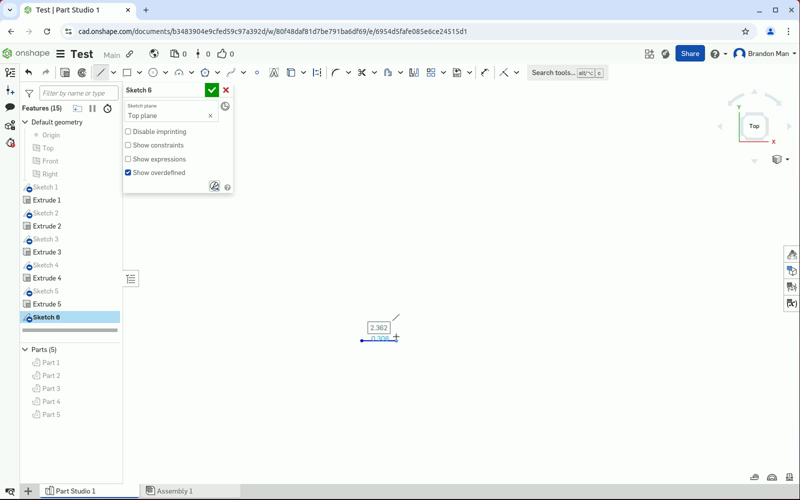
scroll(6)
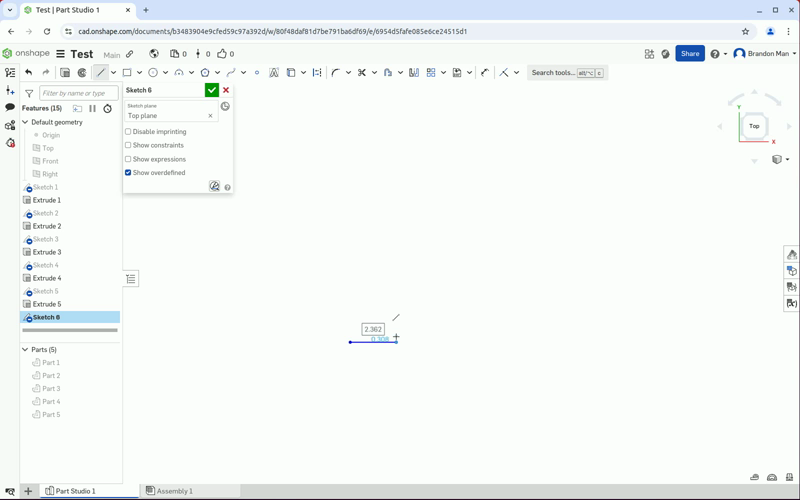
scroll(6)
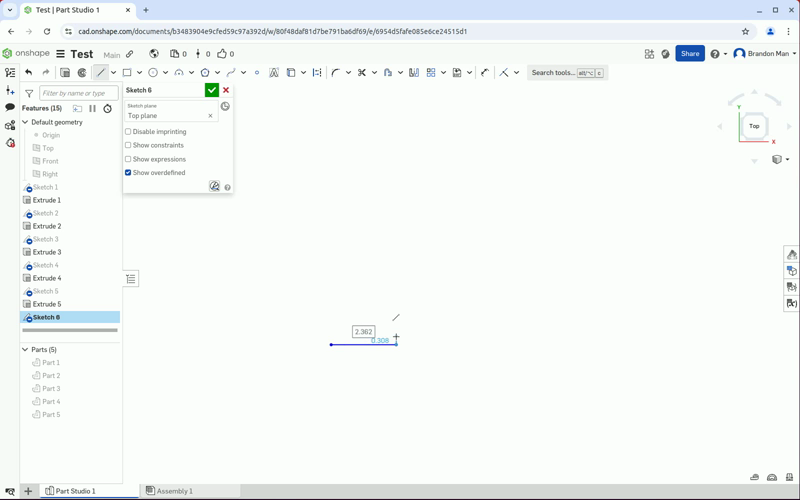
scroll(6)
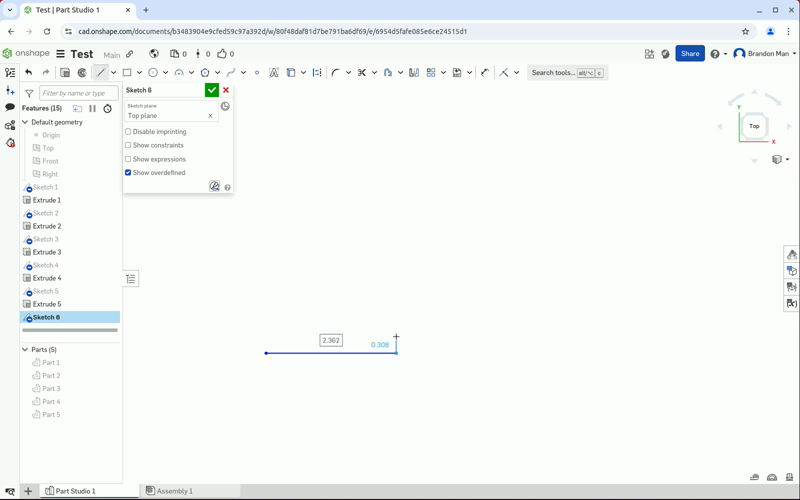
click(396, 336)
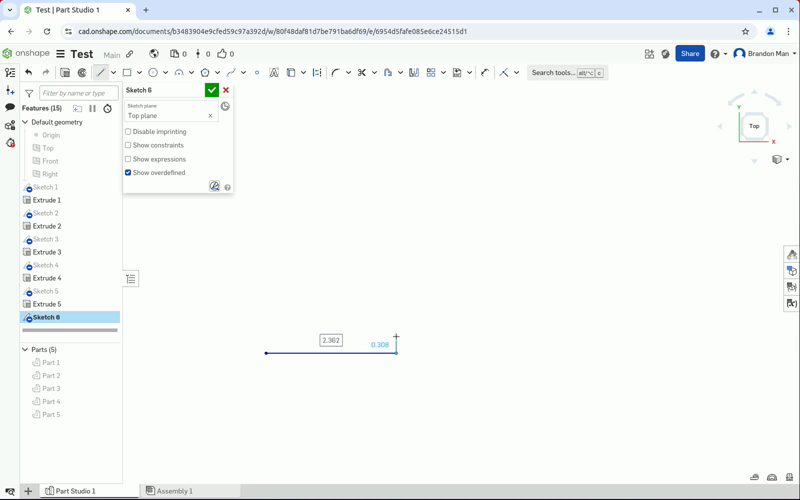
scroll(-6)
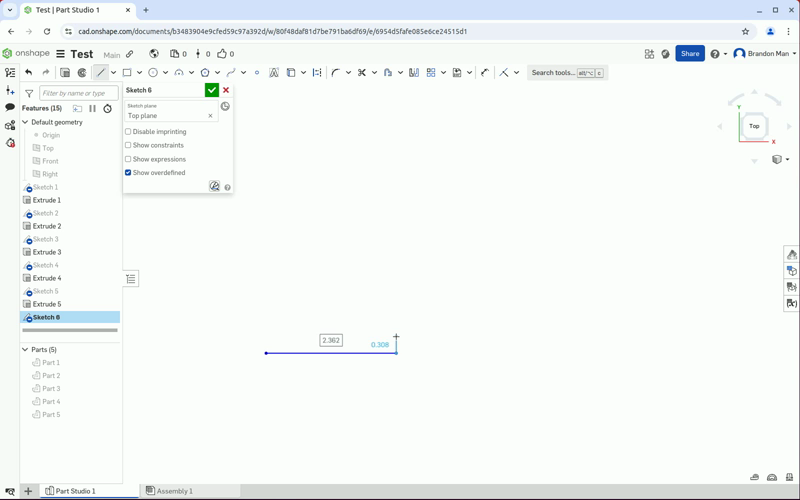
scroll(-6)
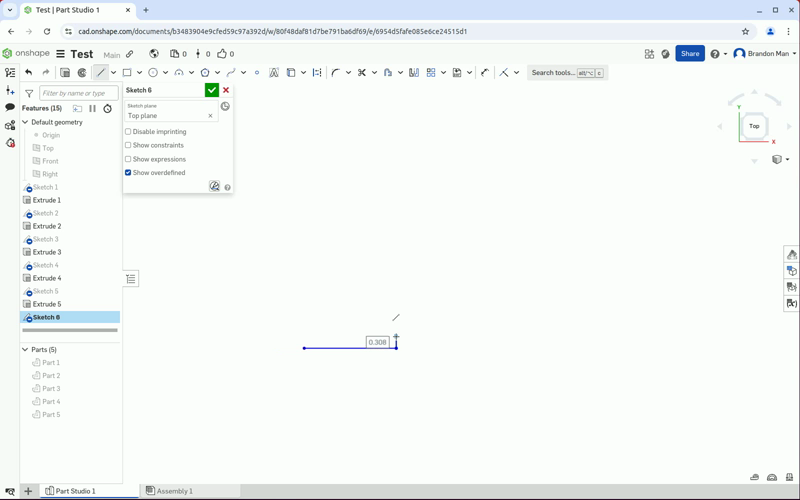
scroll(-6)
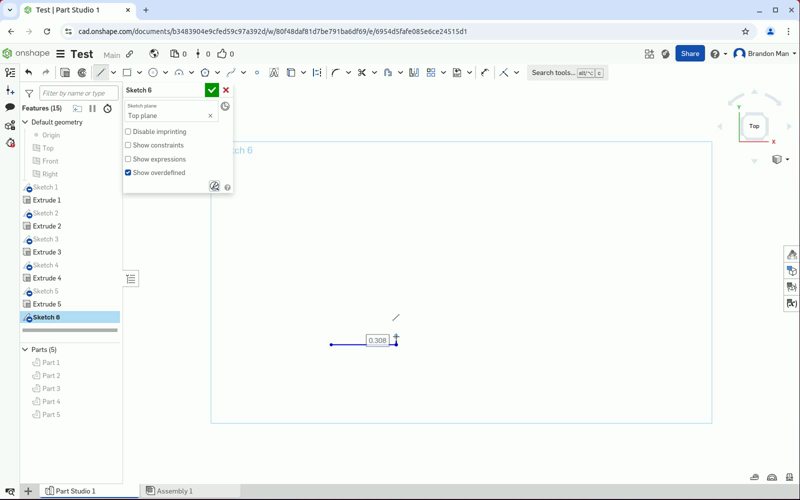
scroll(-6)
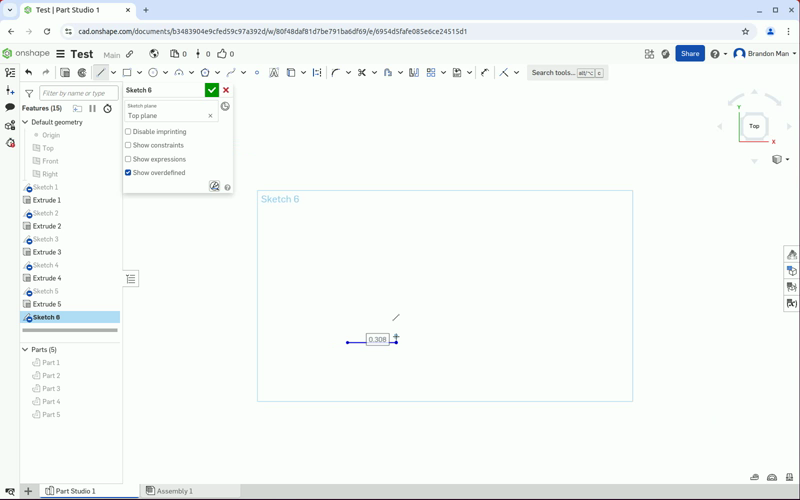
scroll(-6)
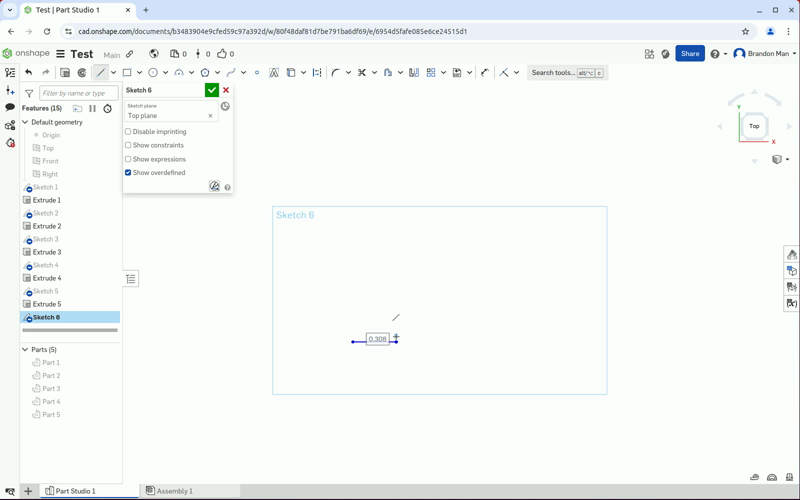
scroll(-6)
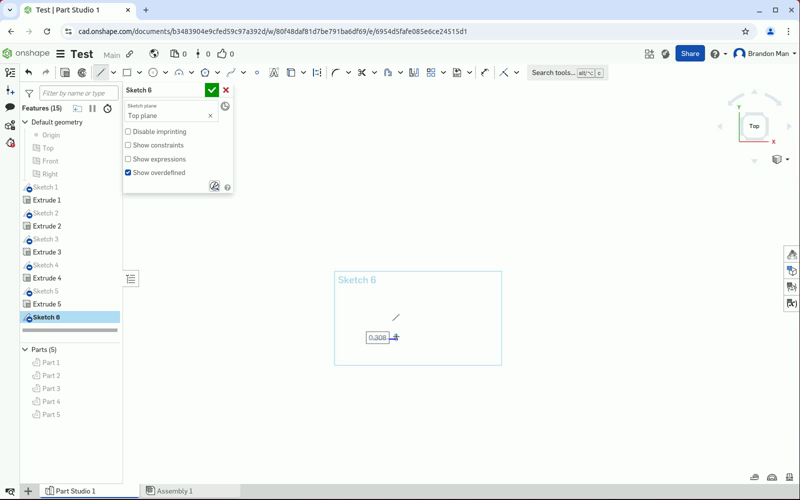
scroll(-6)
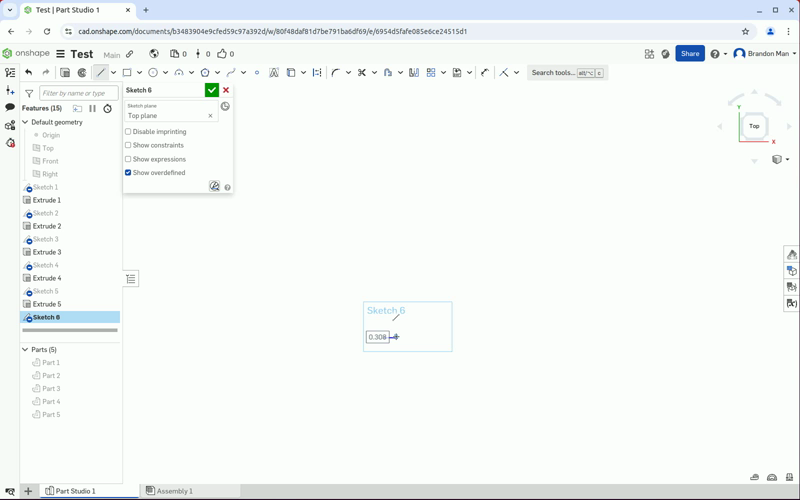
key_up(shift)
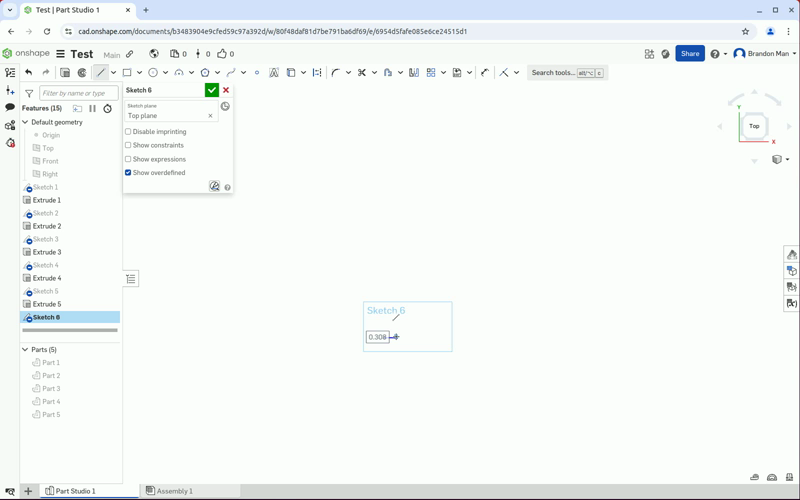
key_down(shift)
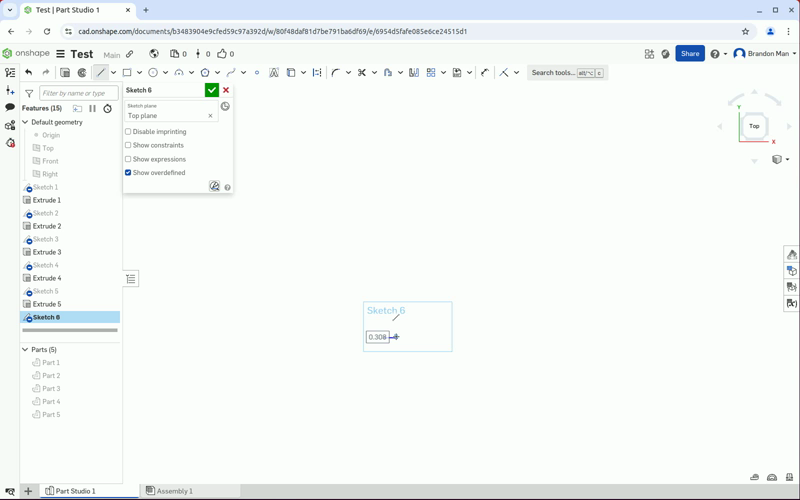
mouse_move(426, 336)
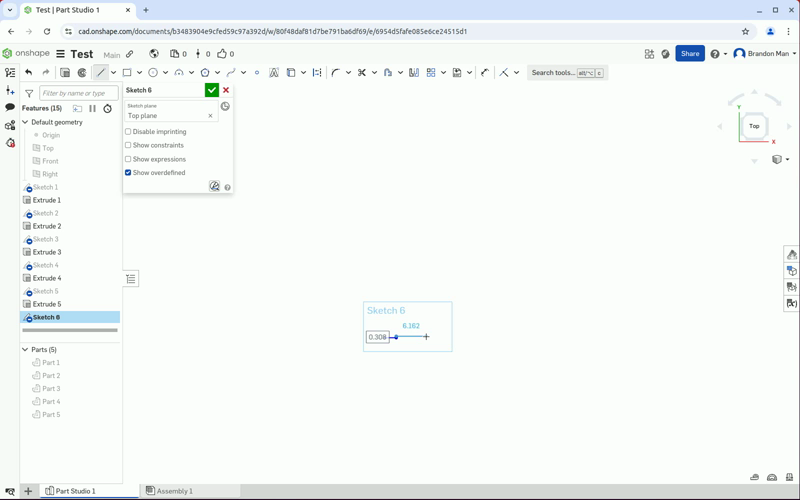
mouse_move(384, 336)
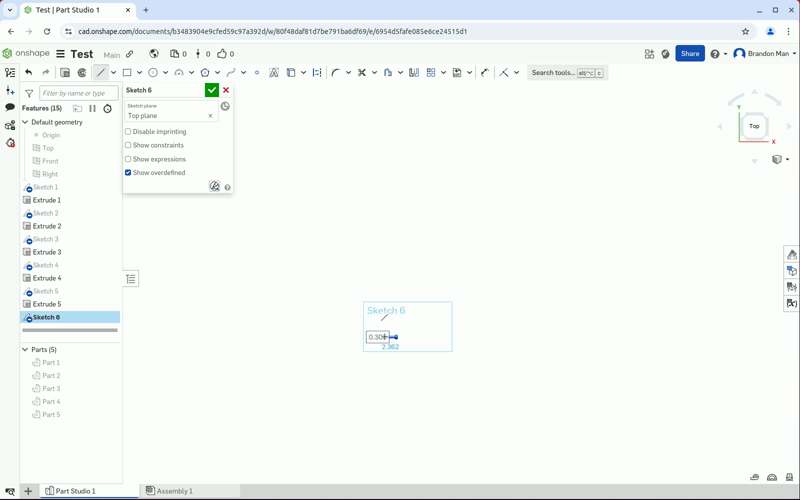
scroll(6)
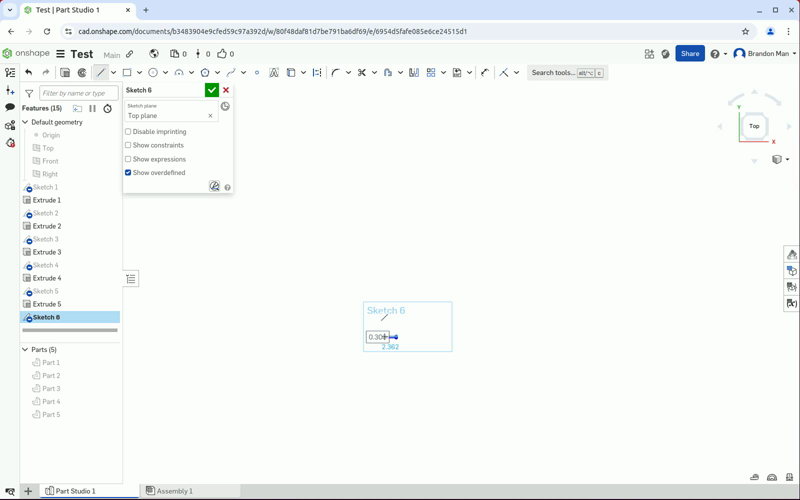
scroll(6)
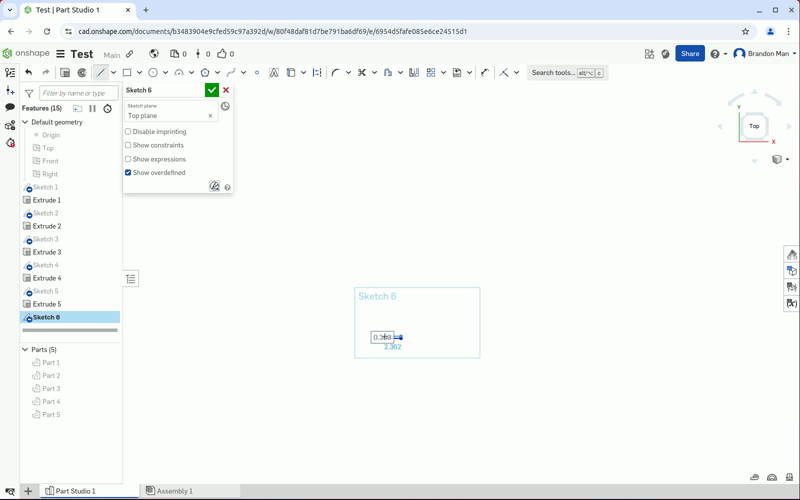
scroll(6)
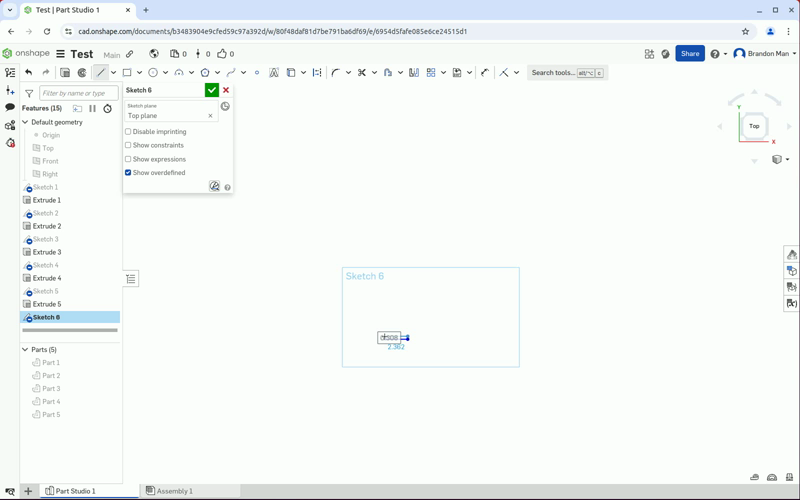
scroll(6)
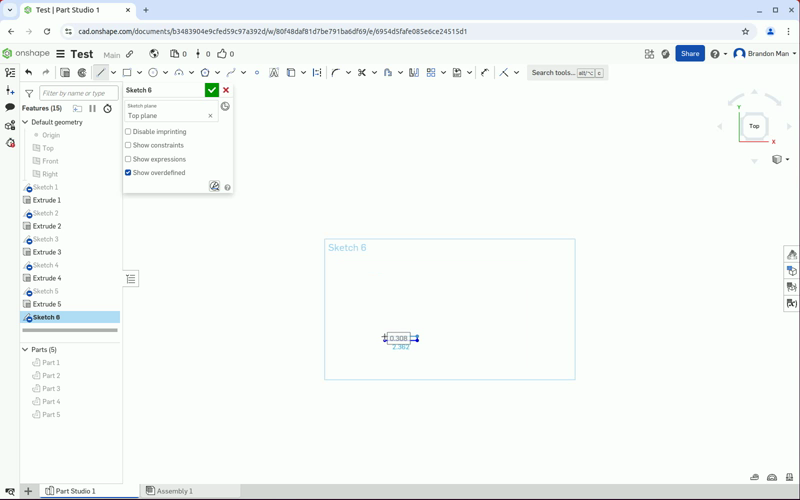
scroll(6)
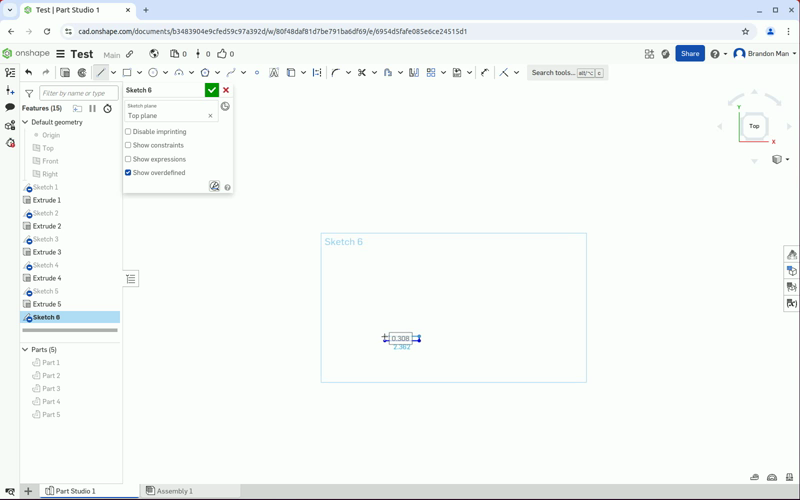
scroll(6)
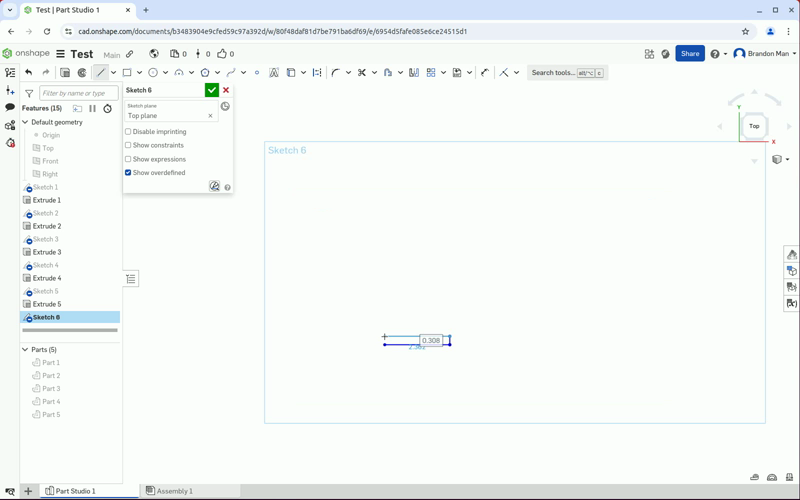
scroll(6)
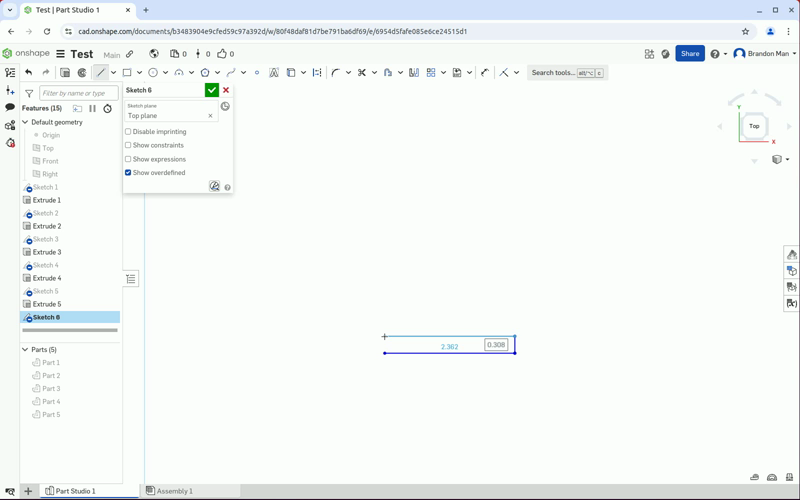
click(384, 336)
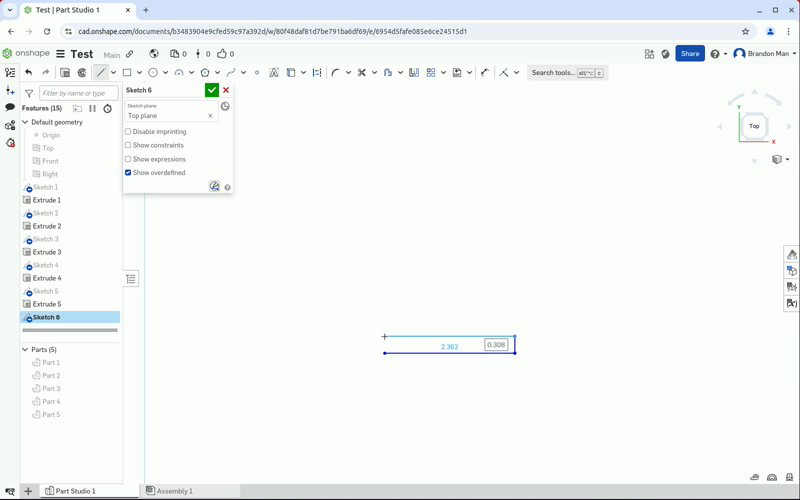
scroll(-6)
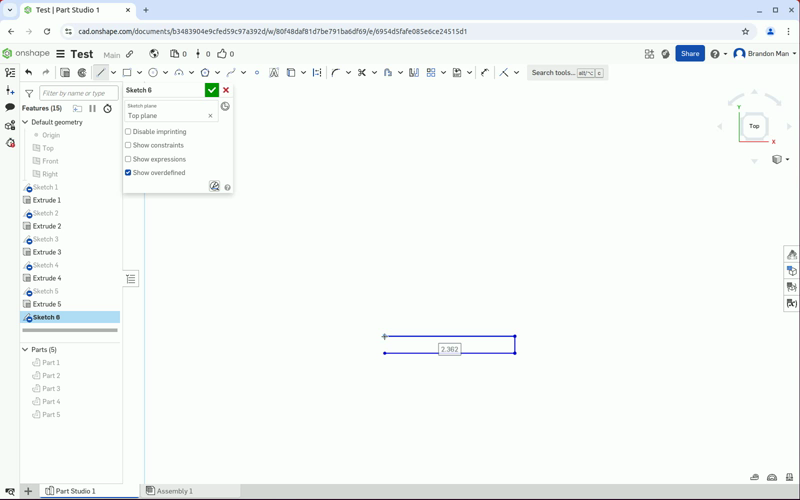
scroll(-6)
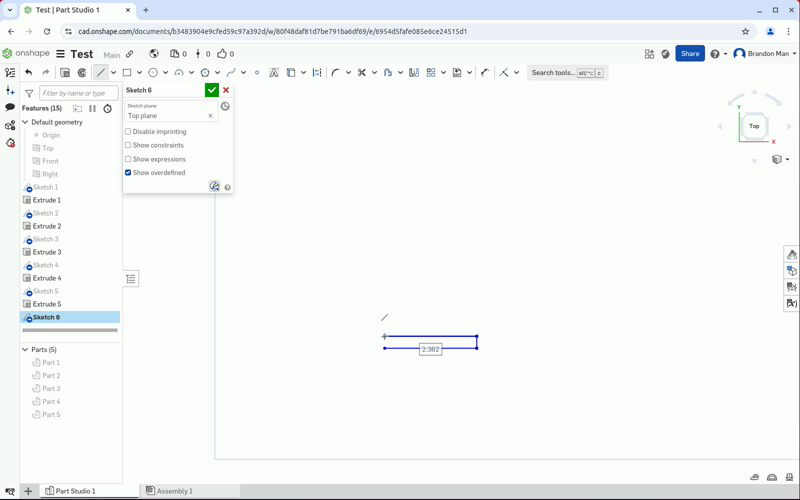
scroll(-6)
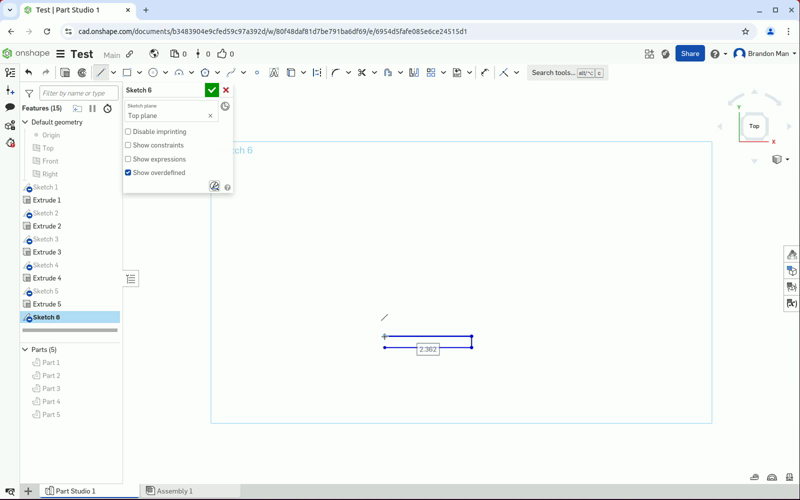
scroll(-6)
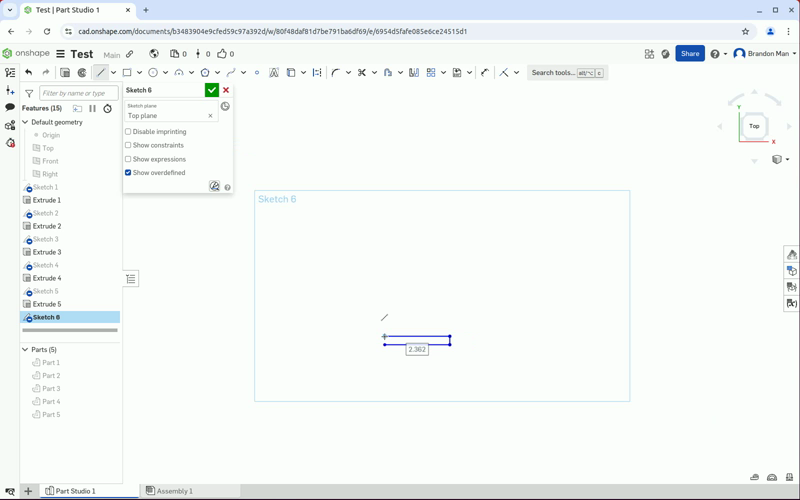
scroll(-6)
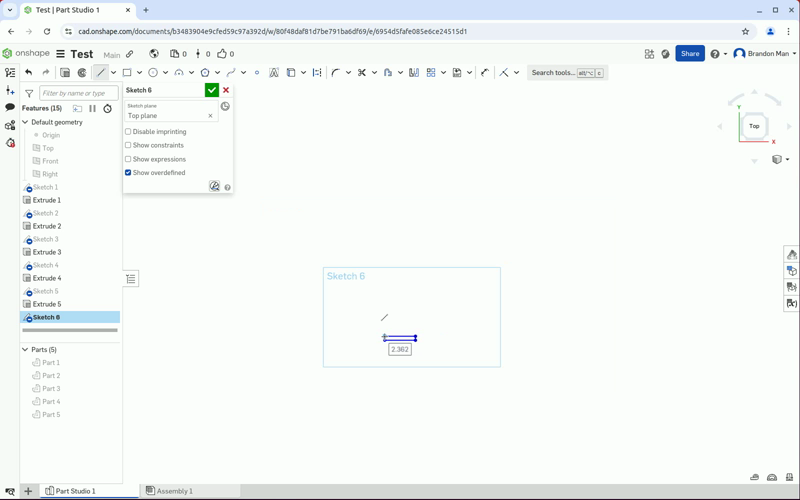
scroll(-6)
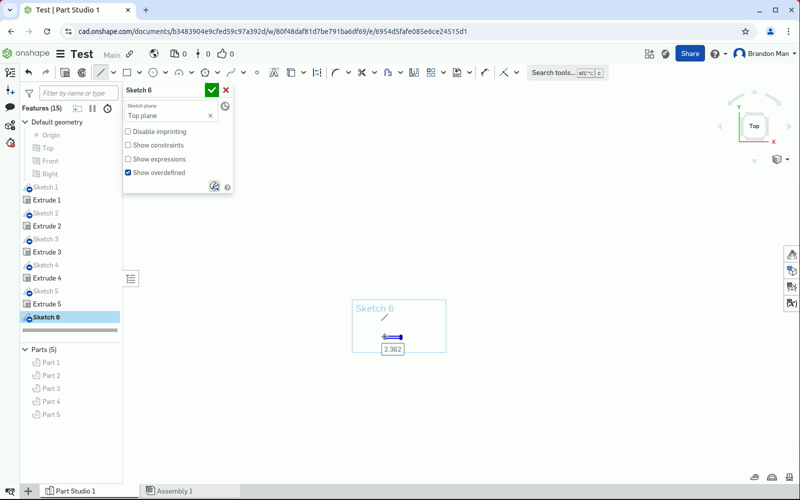
scroll(-6)
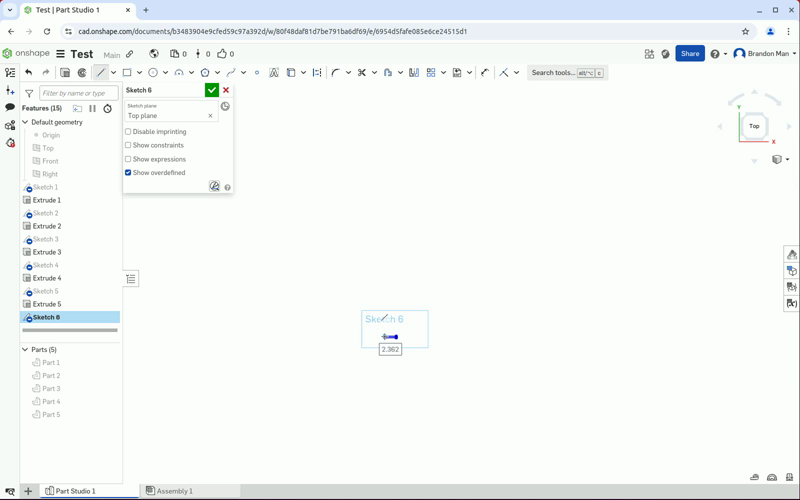
key_up(shift)
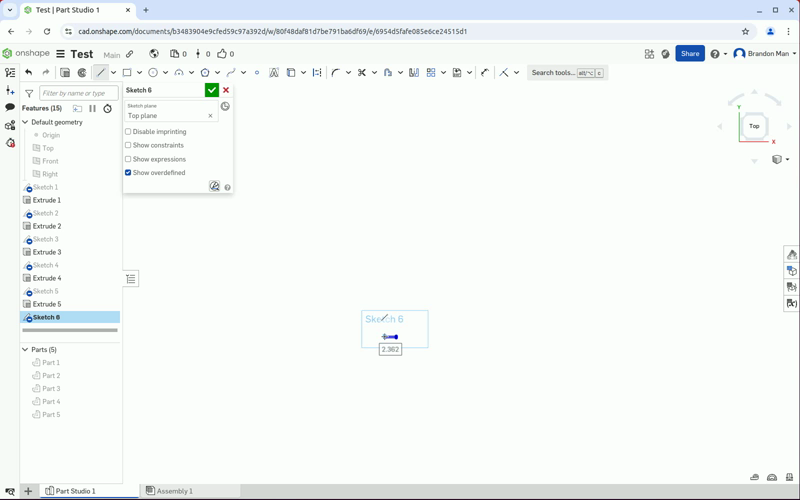
mouse_move(414, 336)
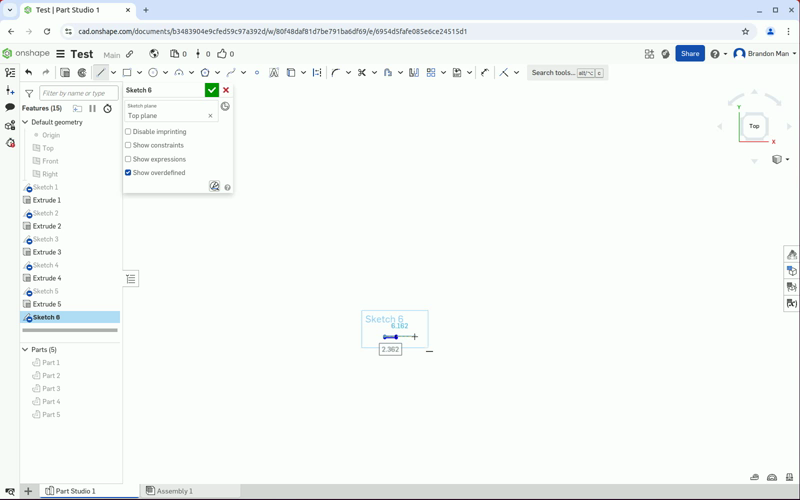
key_down(shift)
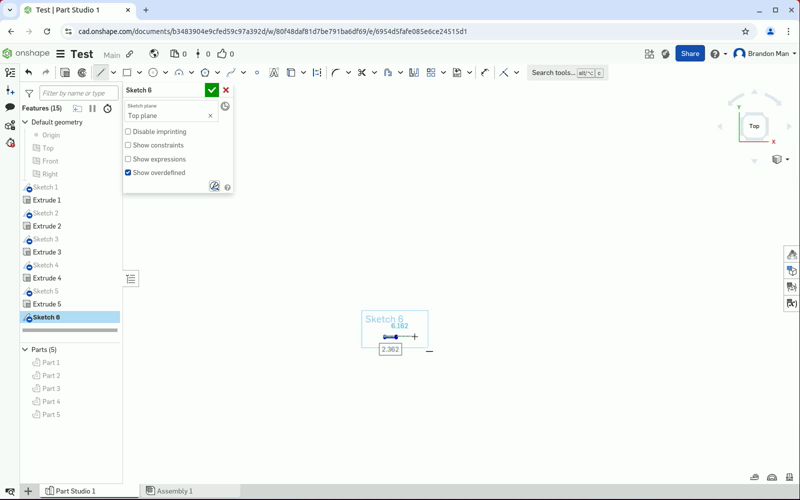
mouse_move(384, 337)
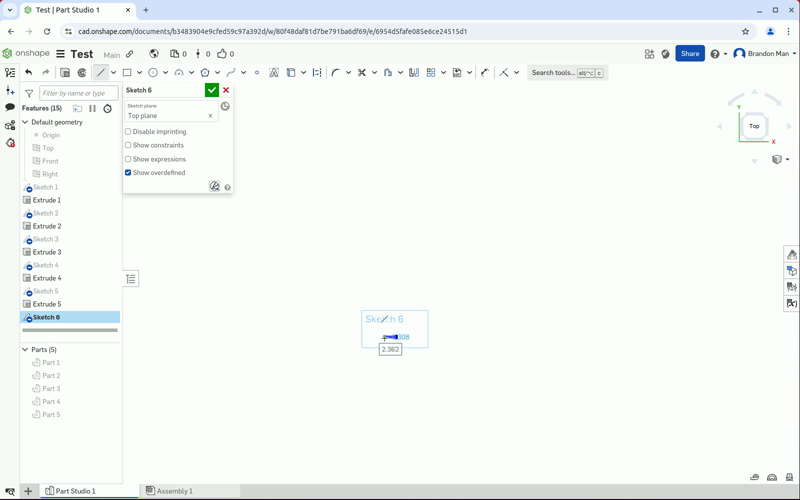
scroll(6)
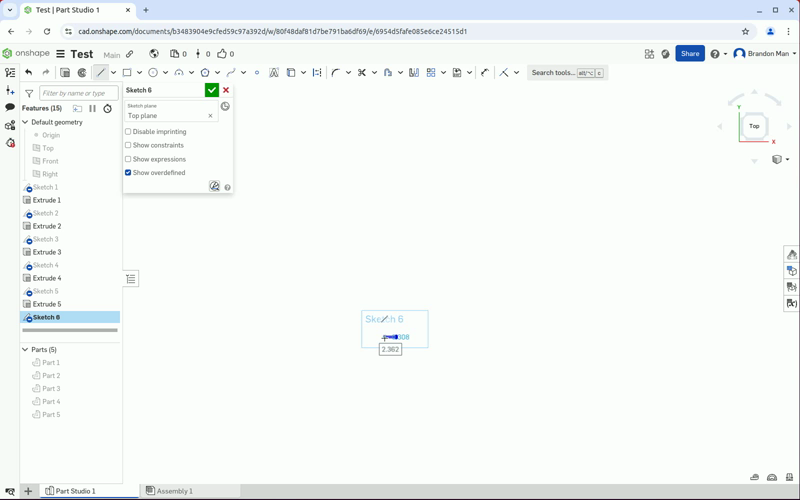
scroll(6)
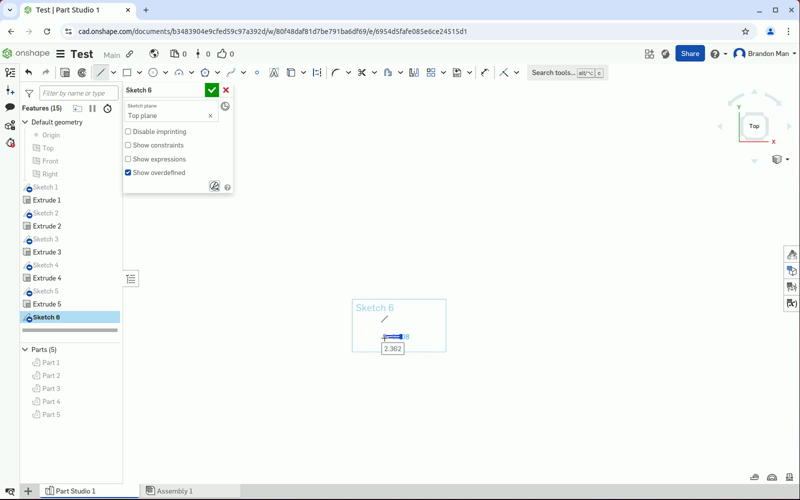
scroll(6)
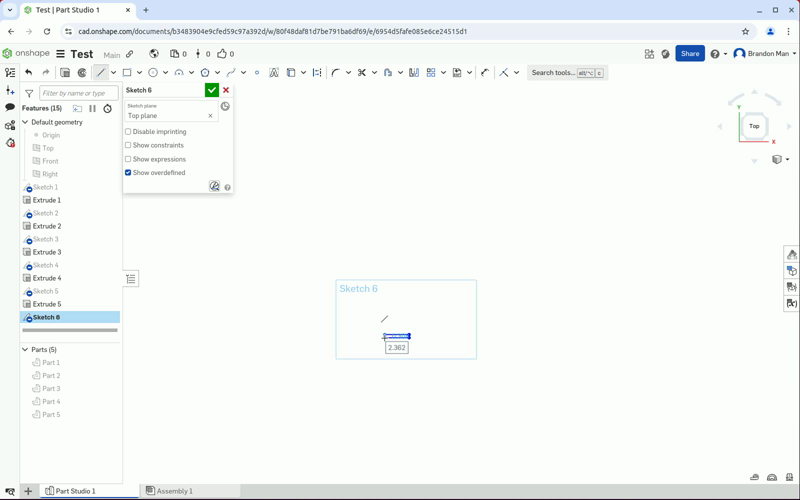
scroll(6)
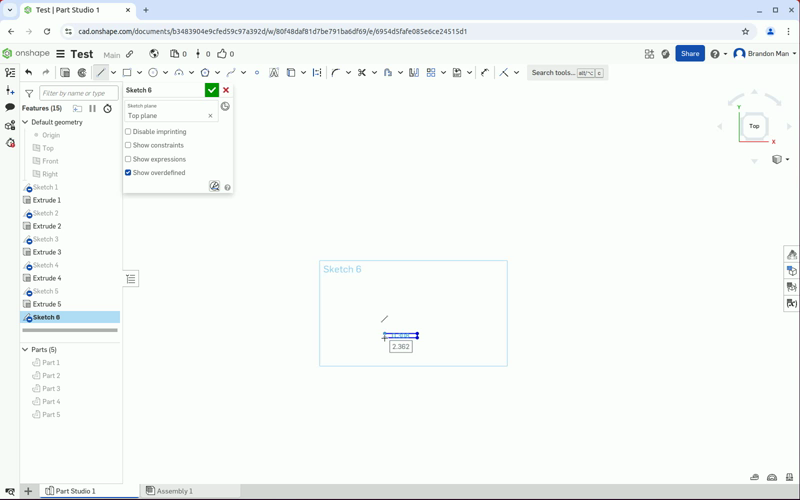
scroll(6)
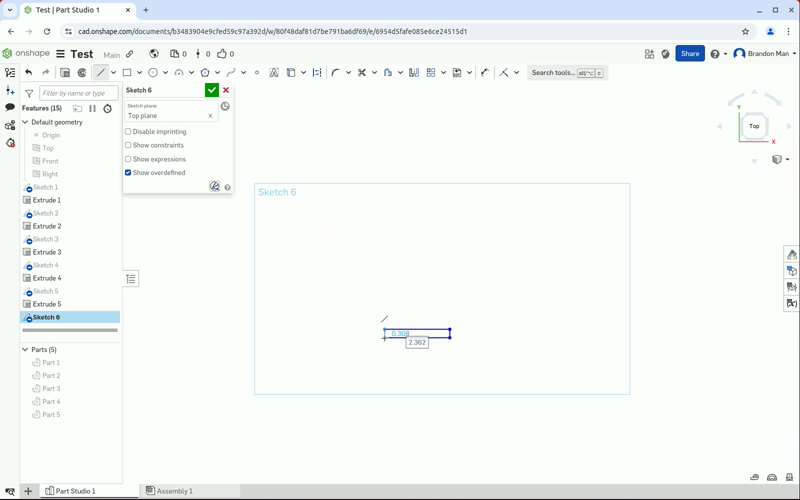
scroll(6)
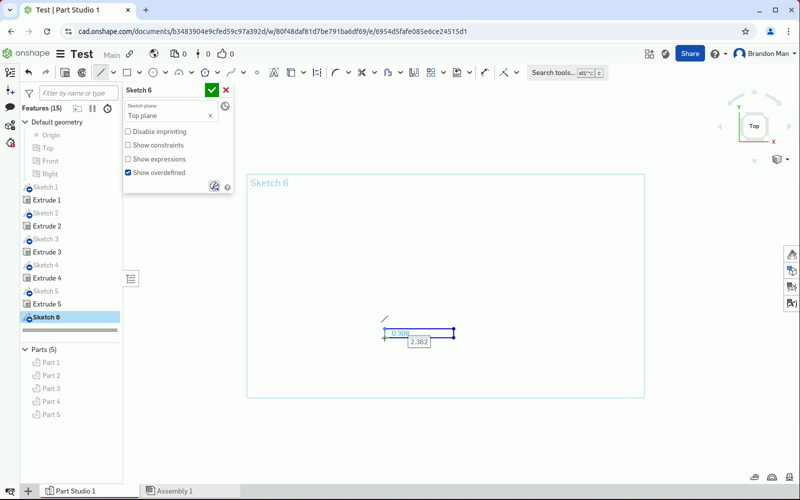
scroll(6)
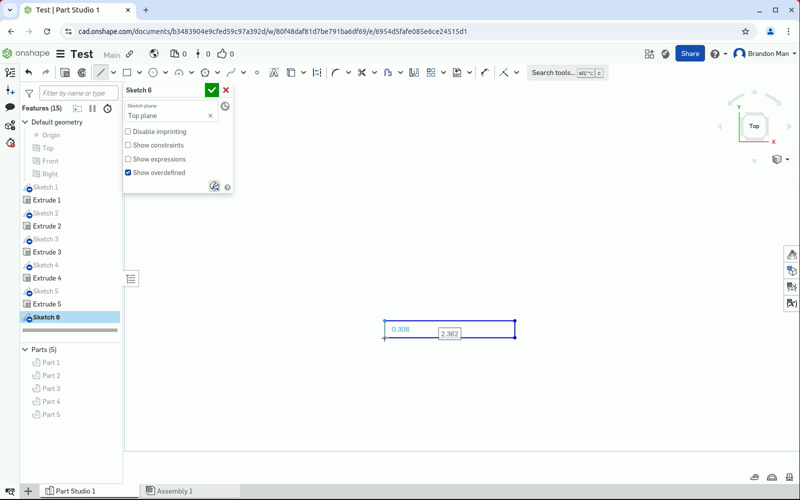
key_up(shift)
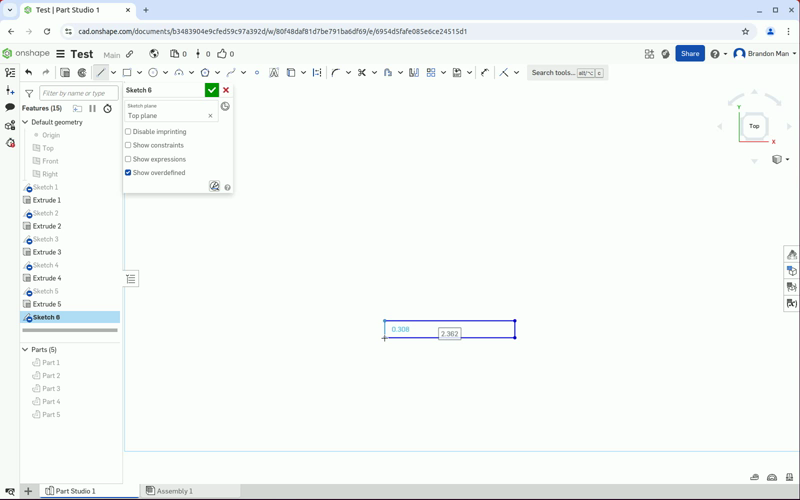
click(384, 337)
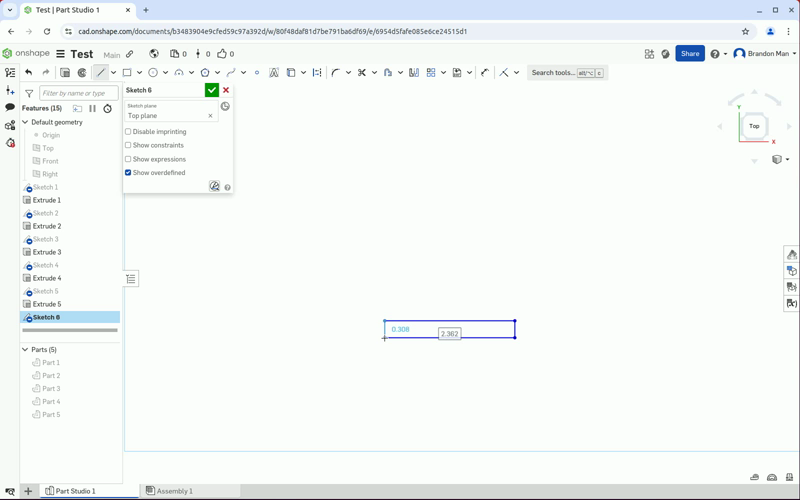
scroll(-6)
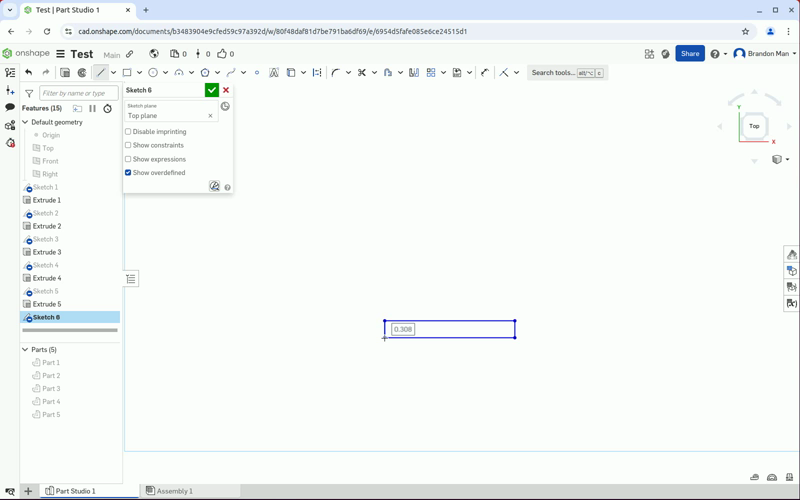
scroll(-6)
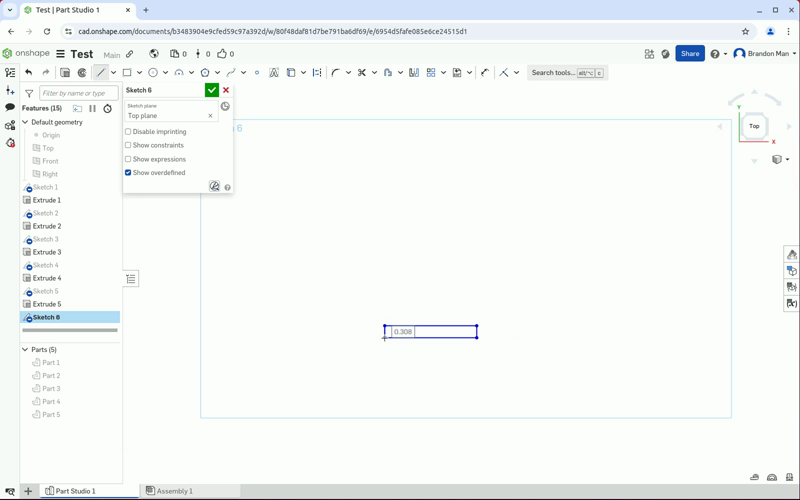
scroll(-6)
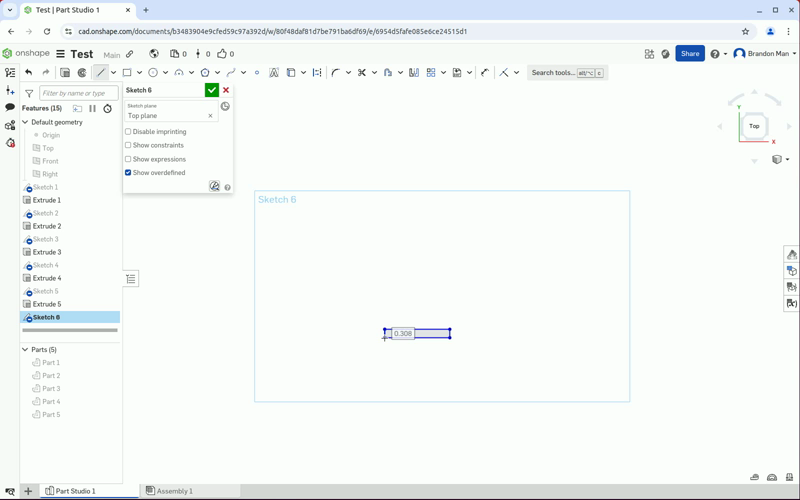
scroll(-6)
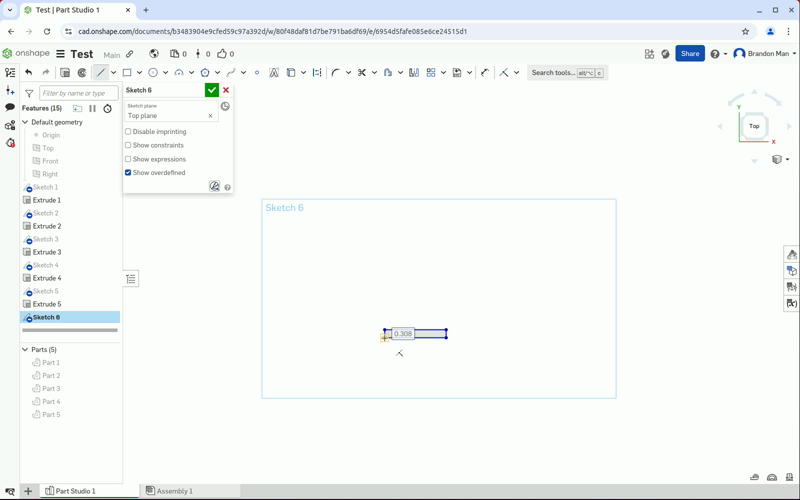
scroll(-6)
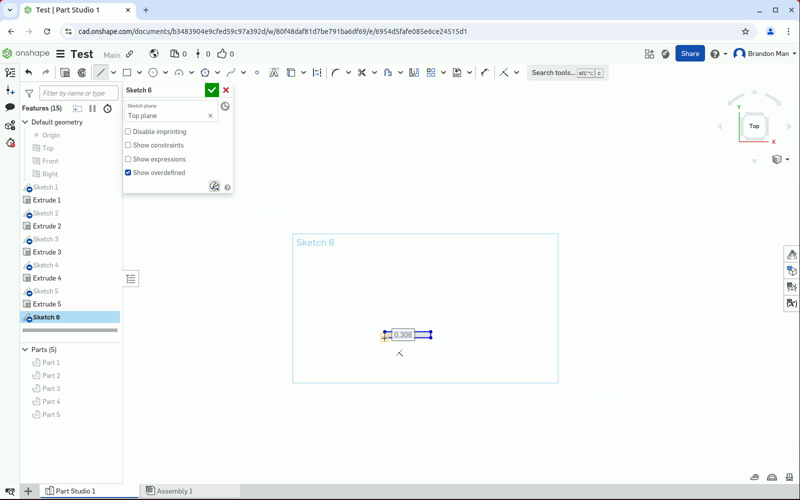
scroll(-6)
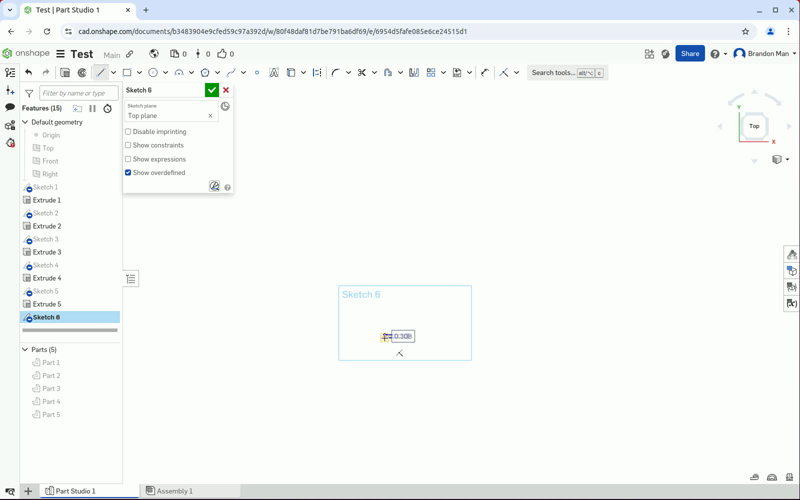
scroll(-6)
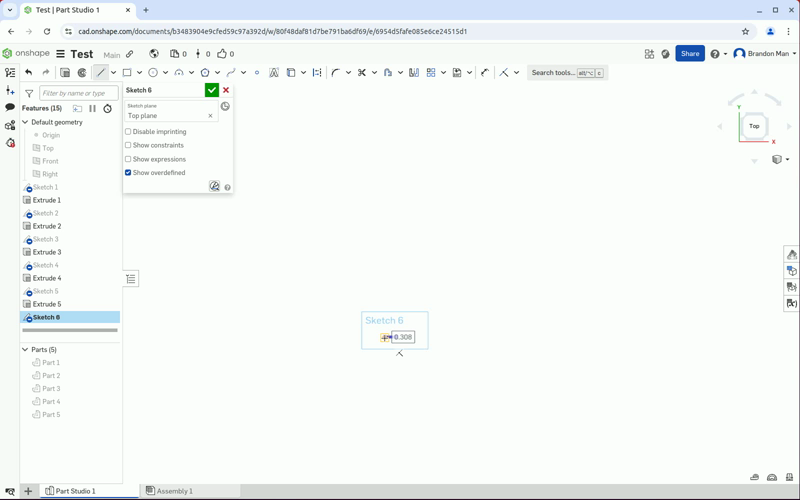
key(esc)
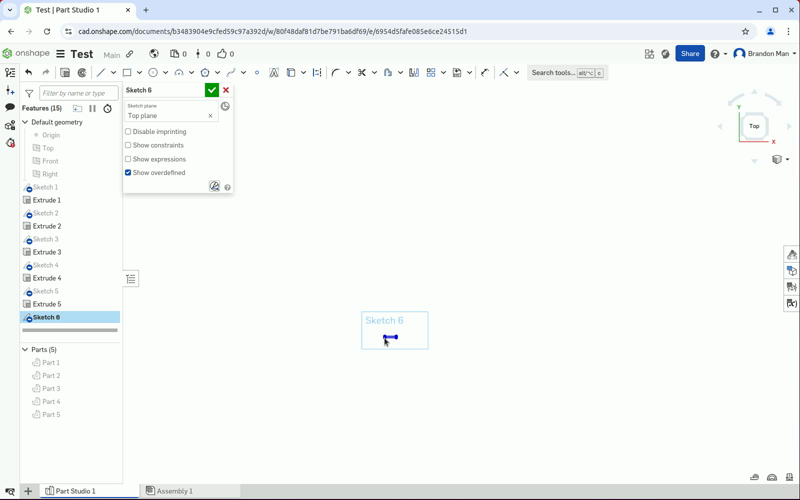
mouse_move(394, 337)
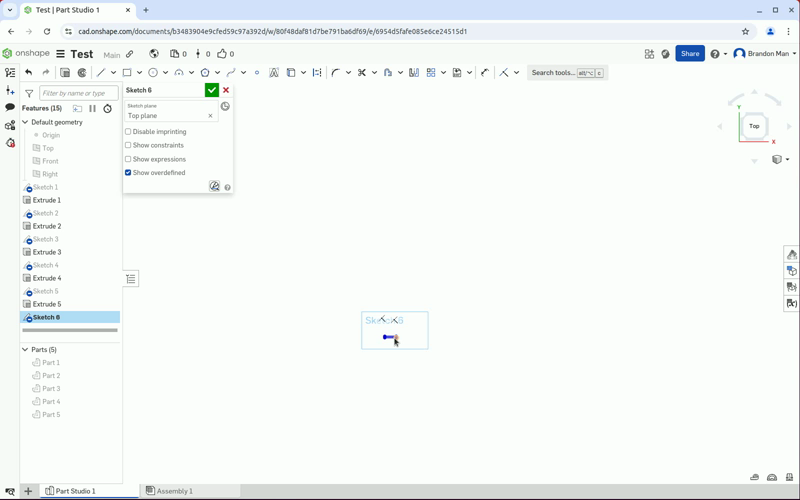
scroll(6)
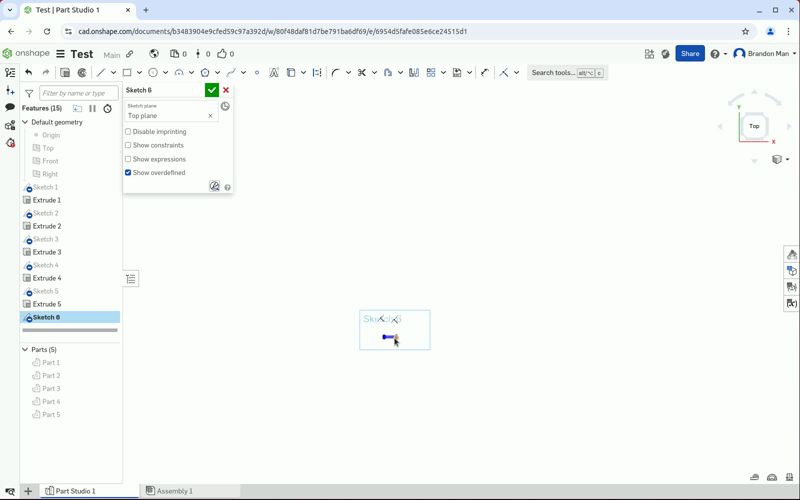
scroll(6)
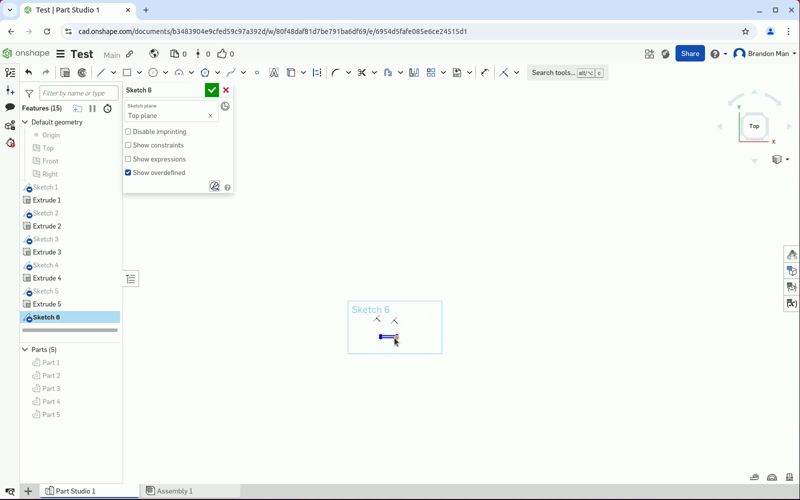
scroll(6)
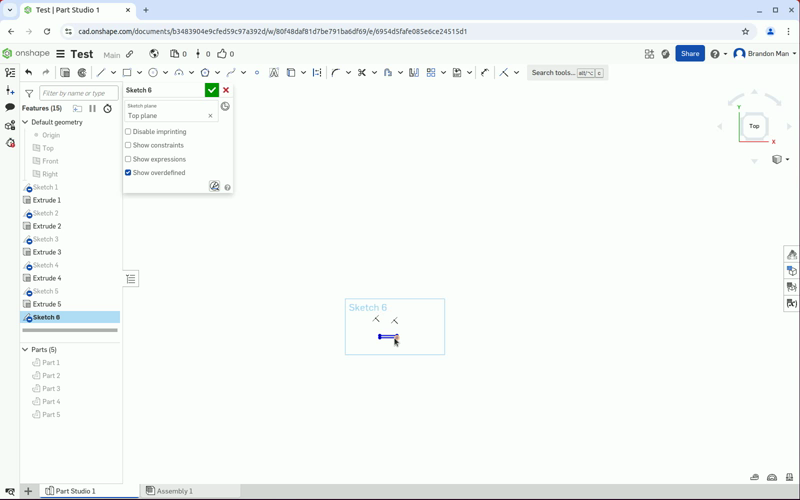
scroll(6)
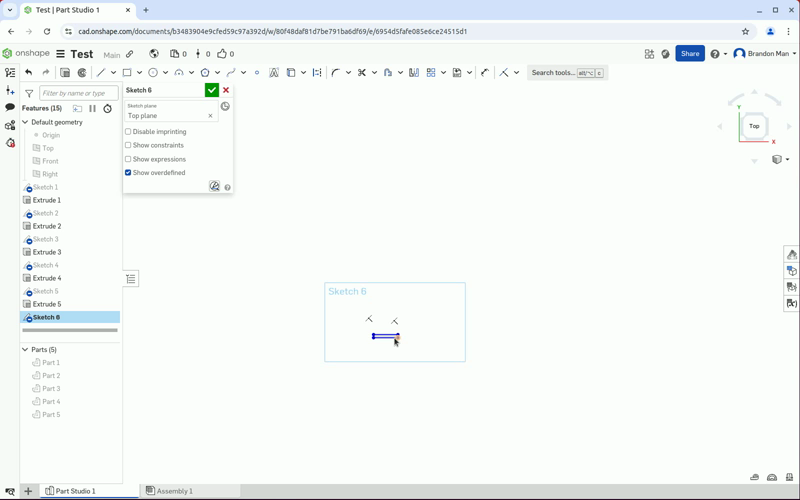
scroll(6)
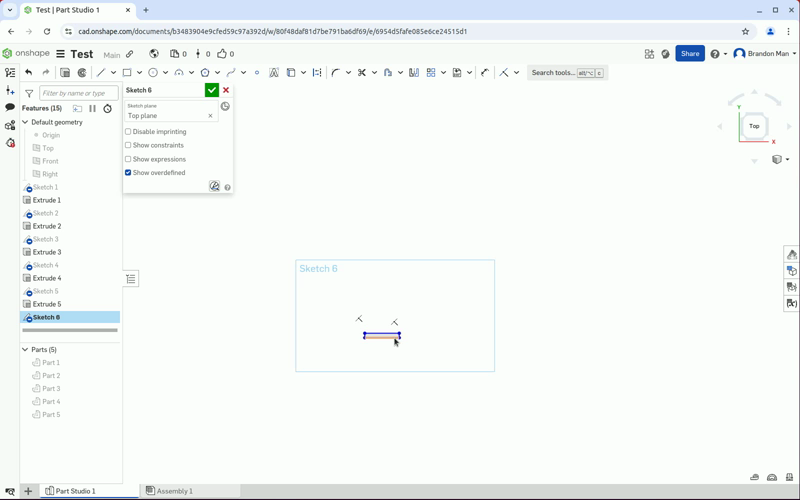
scroll(6)
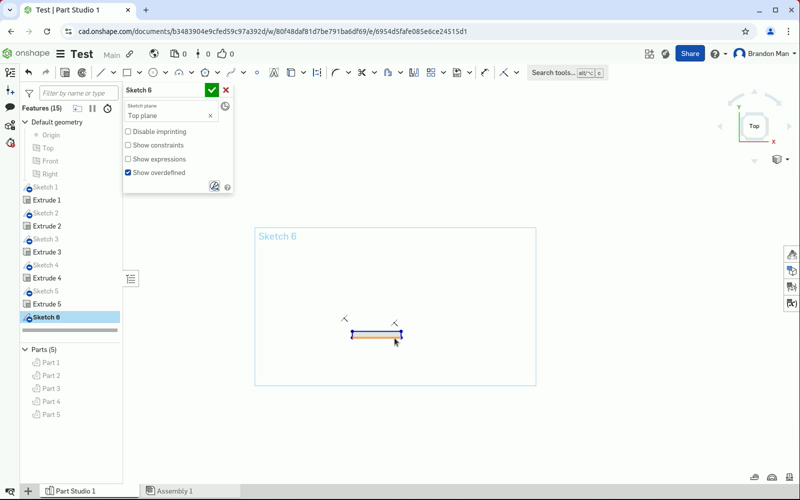
scroll(6)
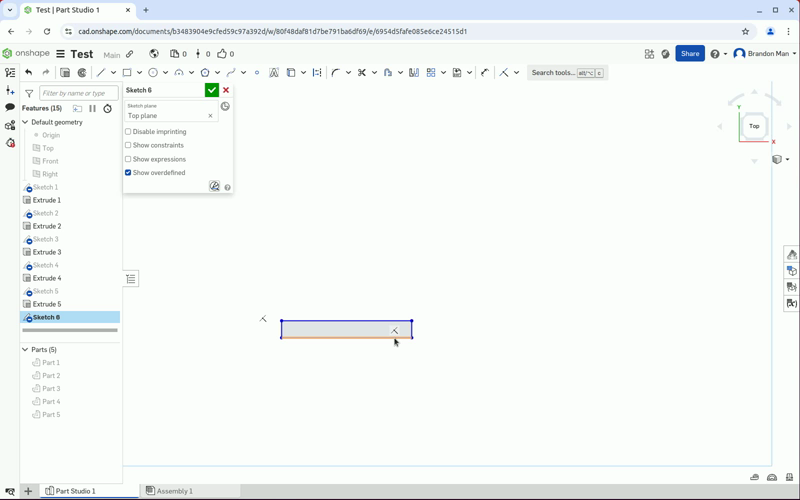
click(394, 337)
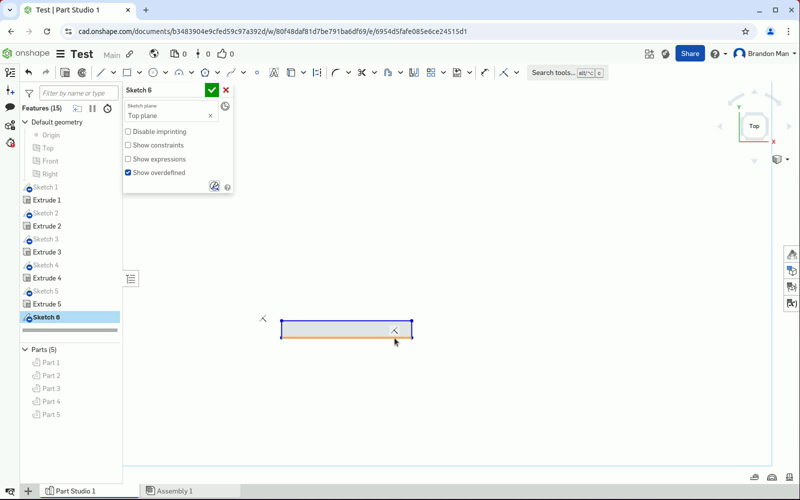
scroll(-6)
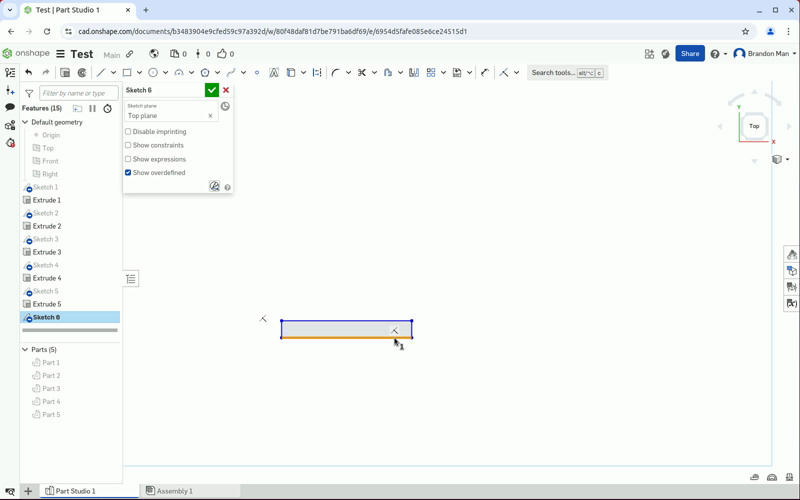
scroll(-6)
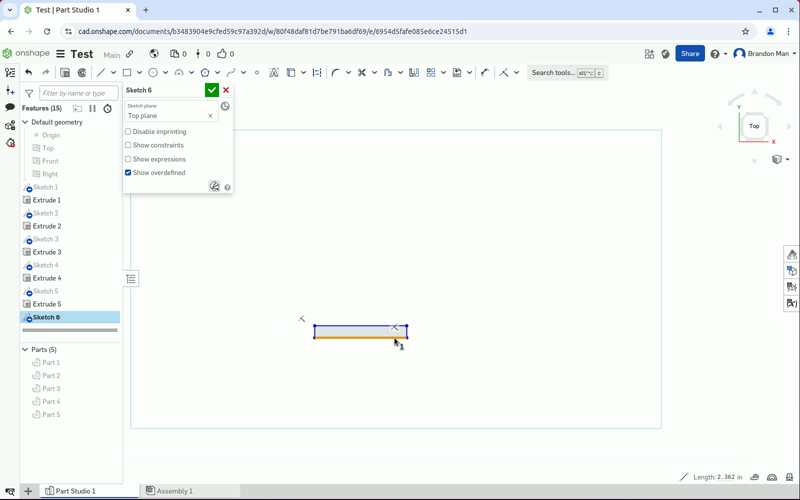
scroll(-6)
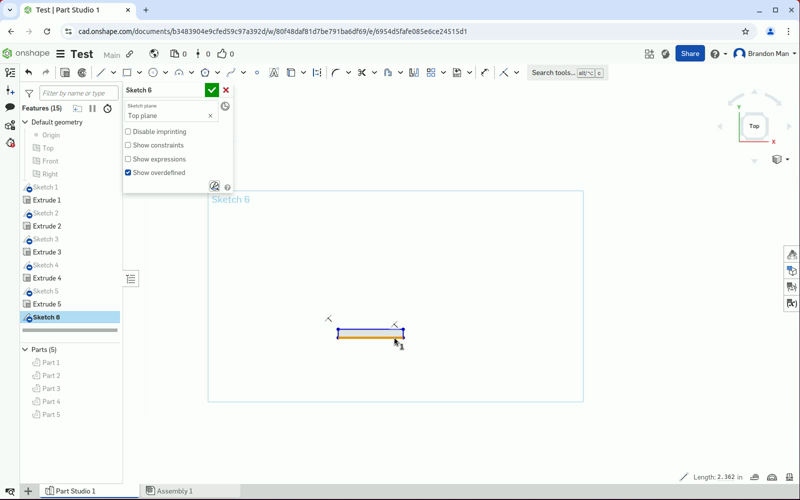
scroll(-6)
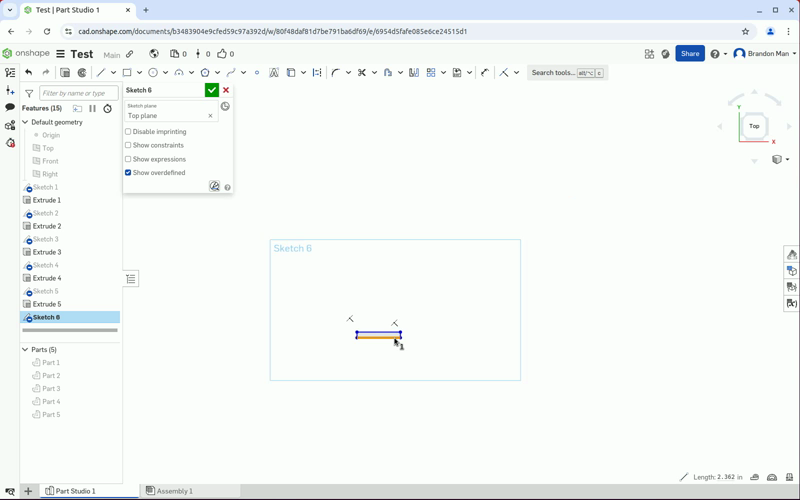
scroll(-6)
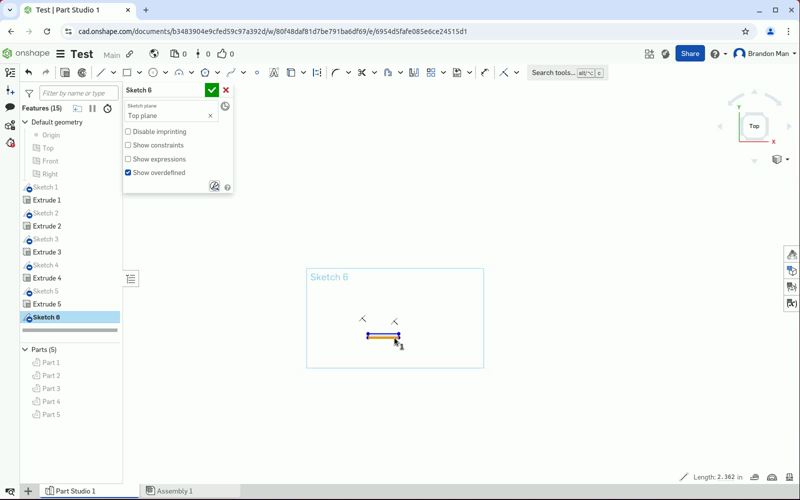
scroll(-6)
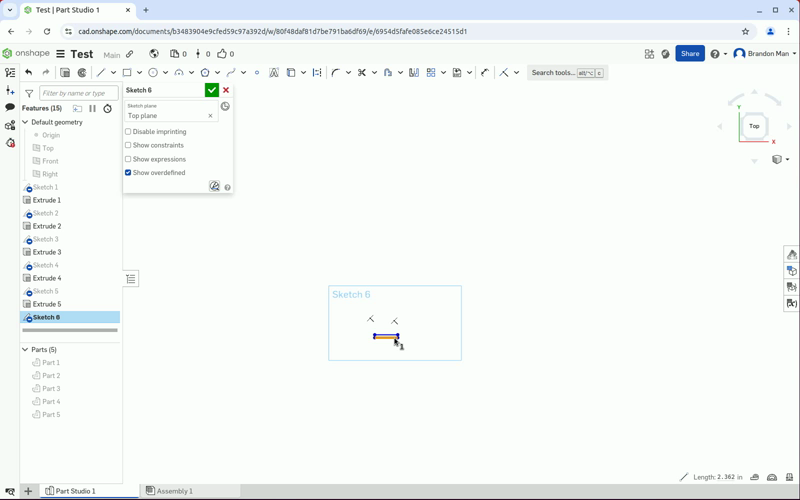
scroll(-6)
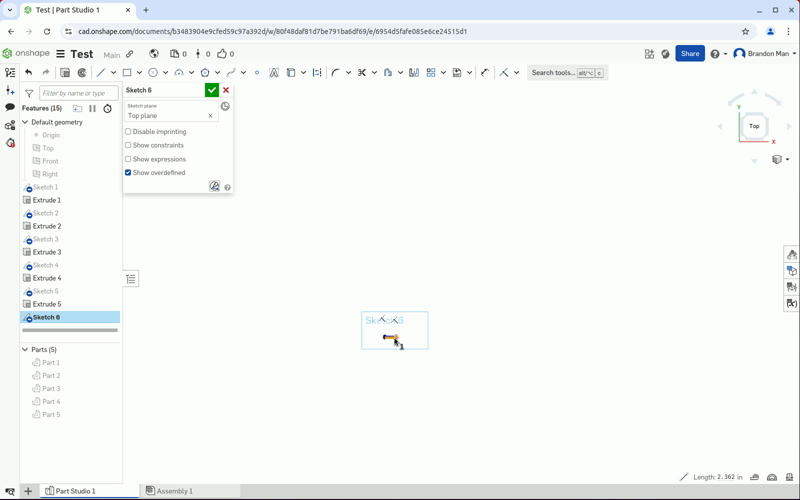
mouse_move(73, 352)
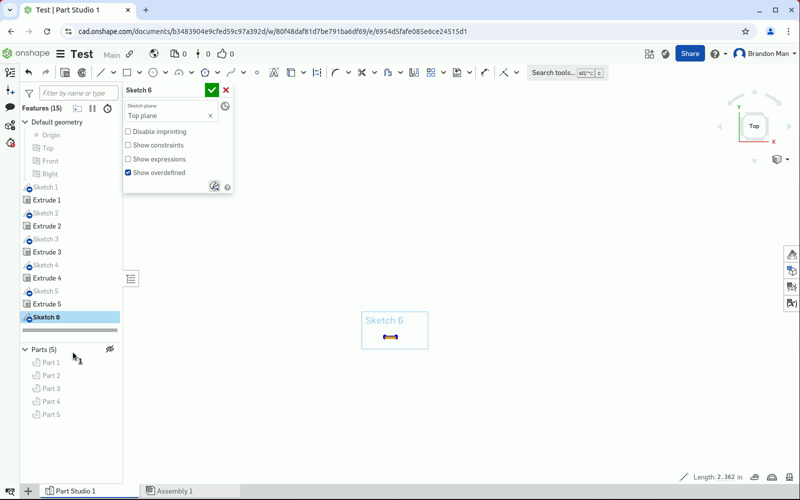
key(shift+y)
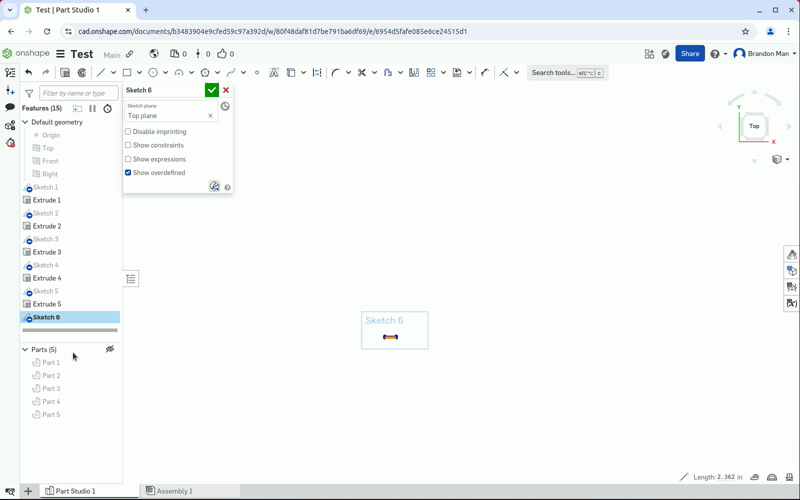
key(shift+e)
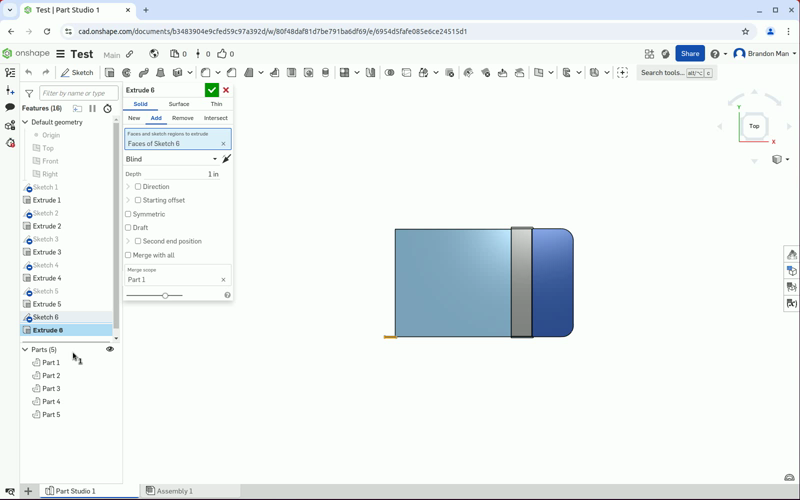
mouse_move(143, 106)
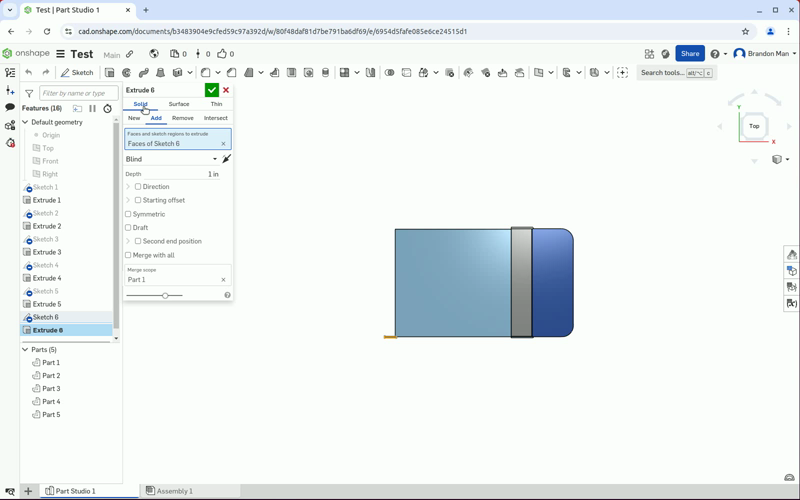
click(143, 106)
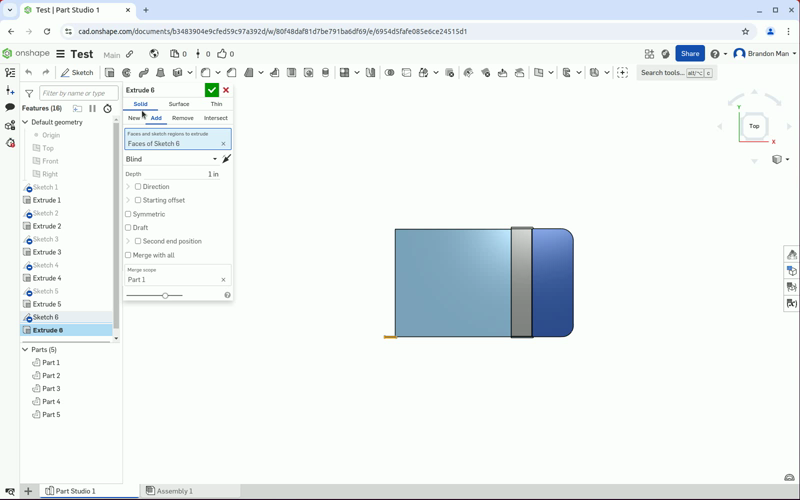
mouse_move(137, 120)
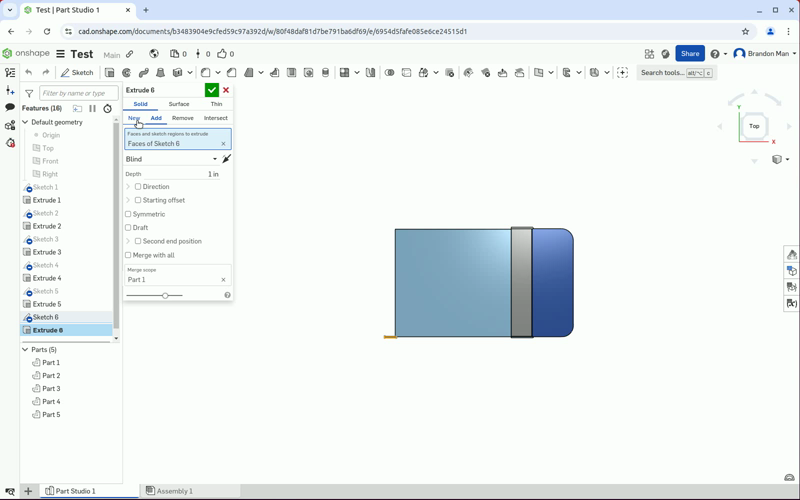
click(137, 120)
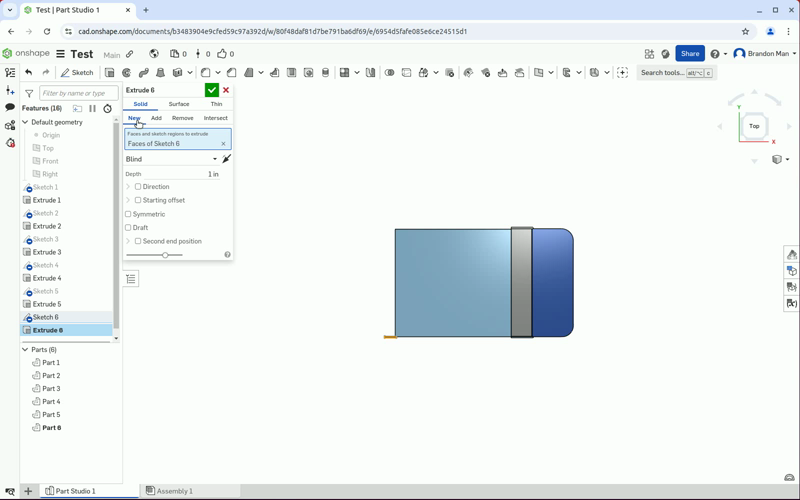
key(tab, 4)
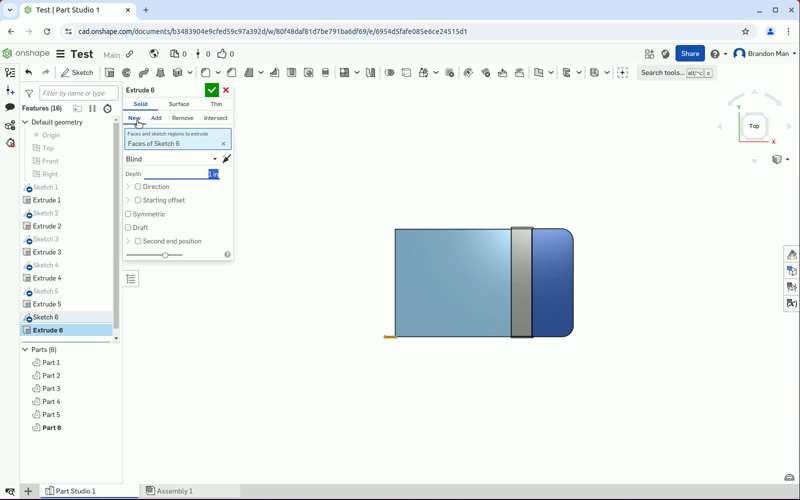
text(0.722)
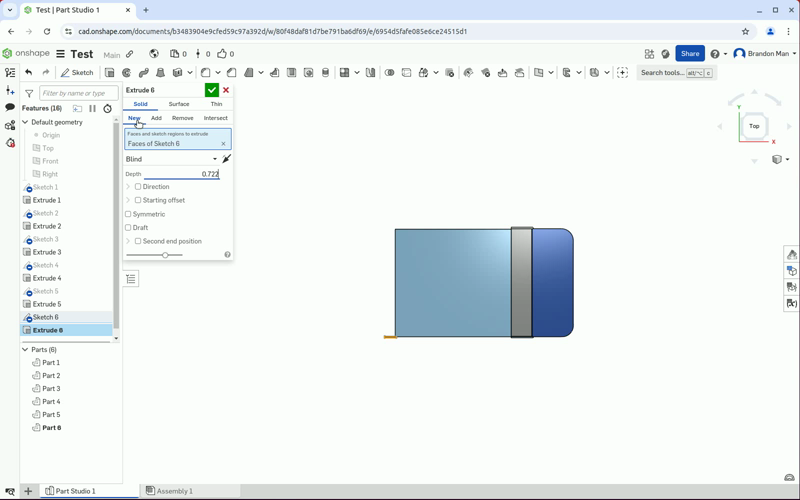
key(enter)
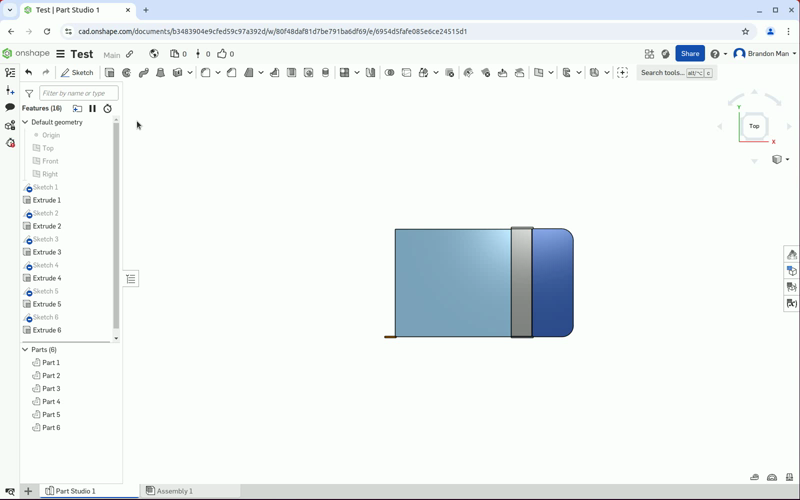
key(shift+h)
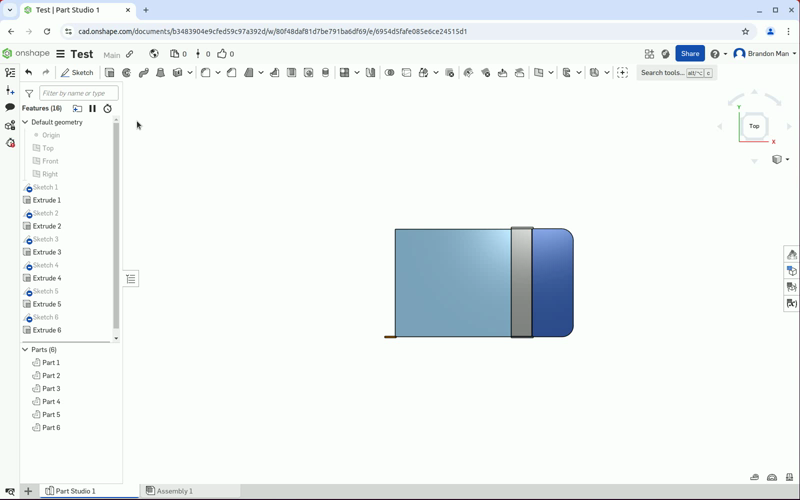
key(shift+h)
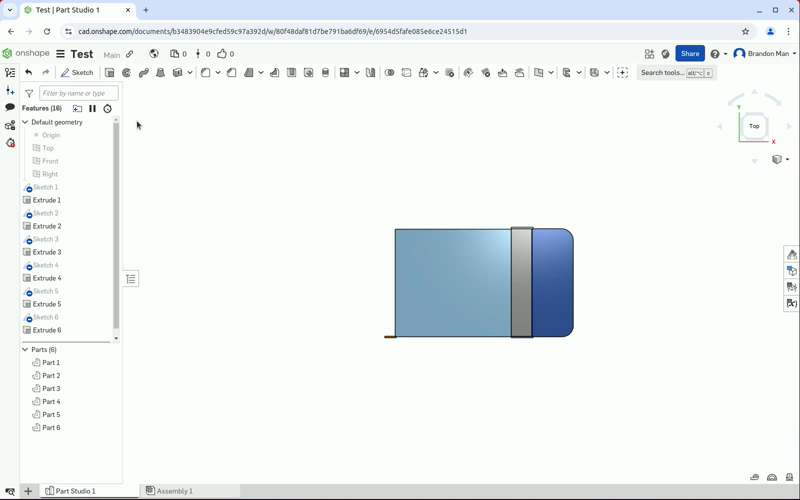
mouse_move(69, 189)
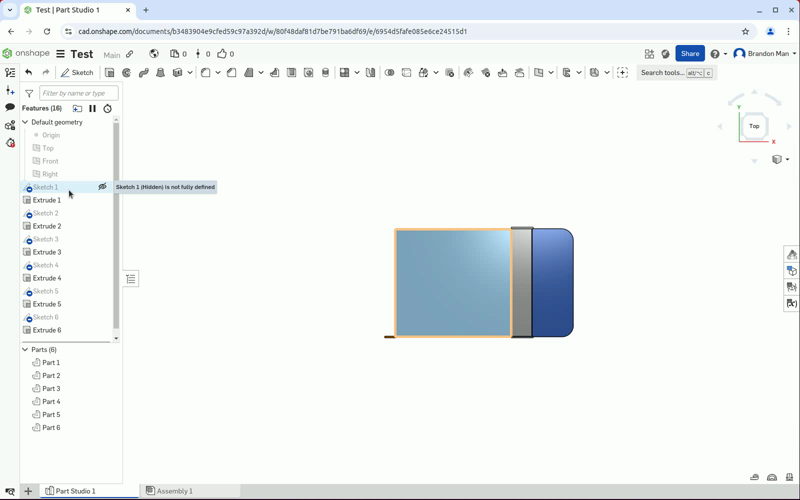
click(69, 189)
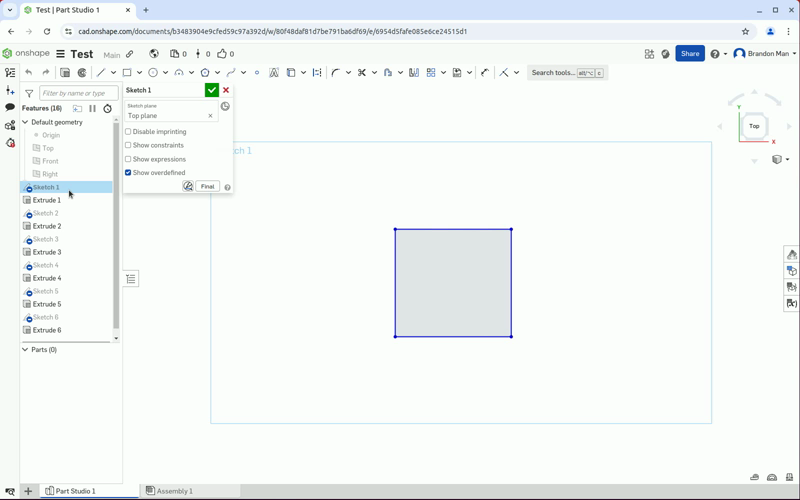
mouse_move(229, 92)
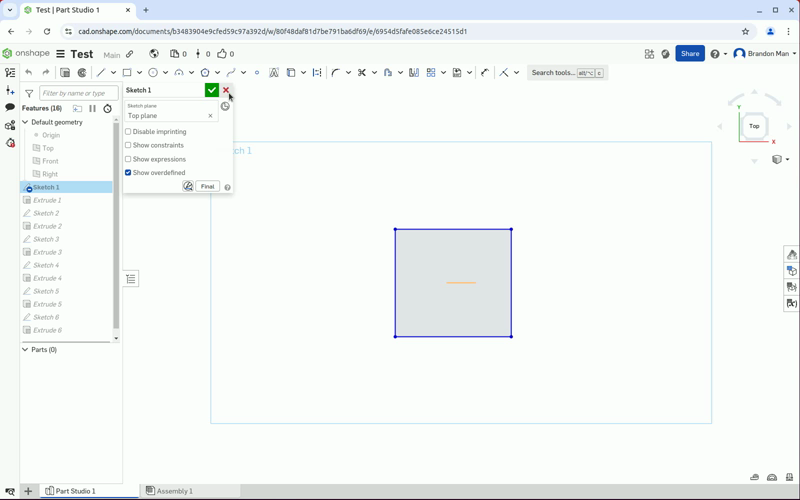
click(229, 92)
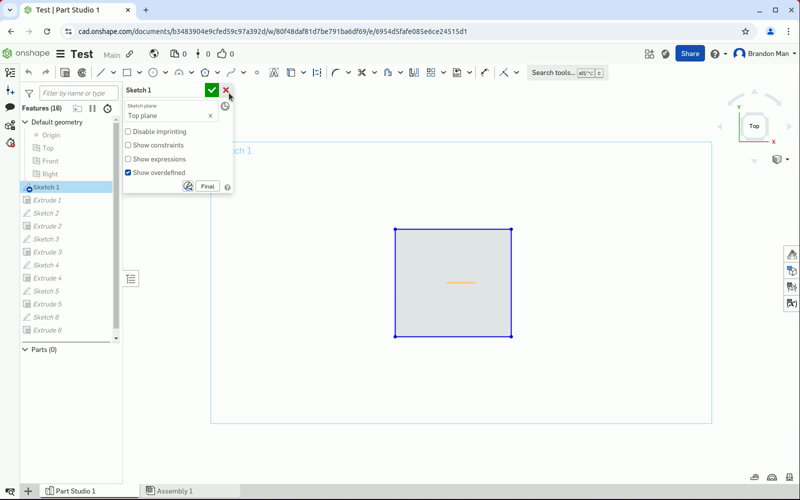
key(shift+s)
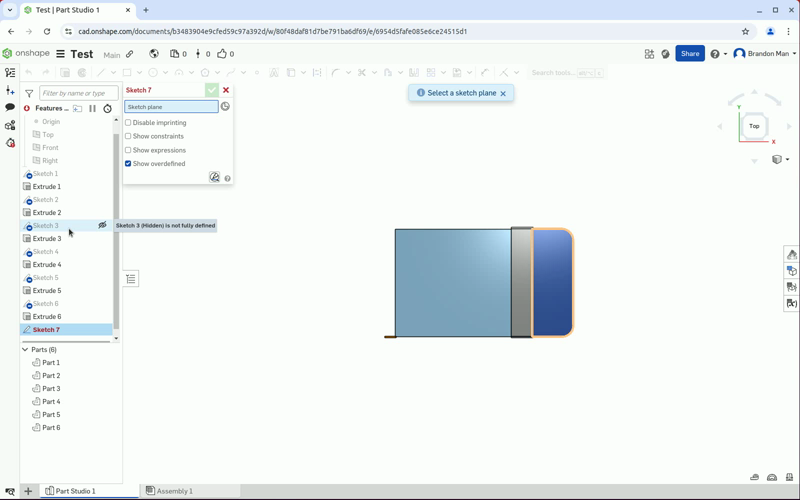
scroll(3)
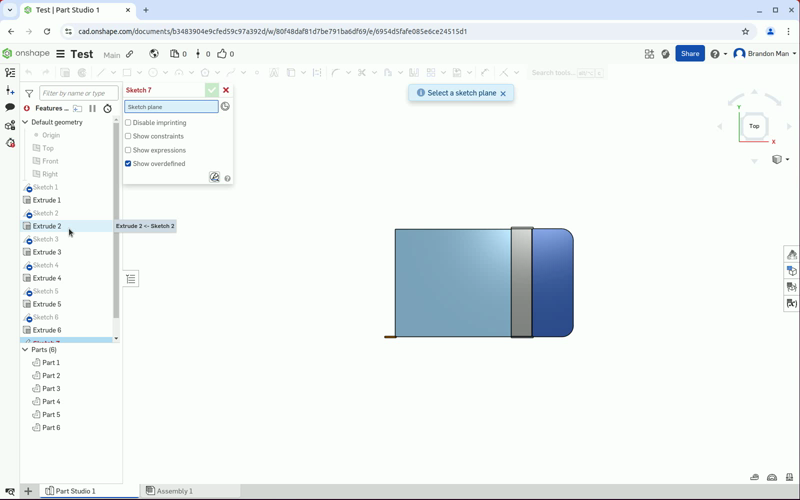
mouse_move(69, 150)
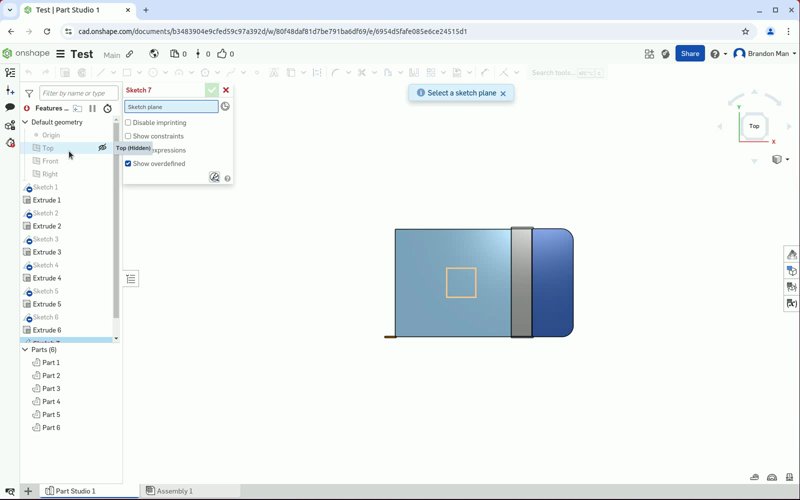
click(69, 150)
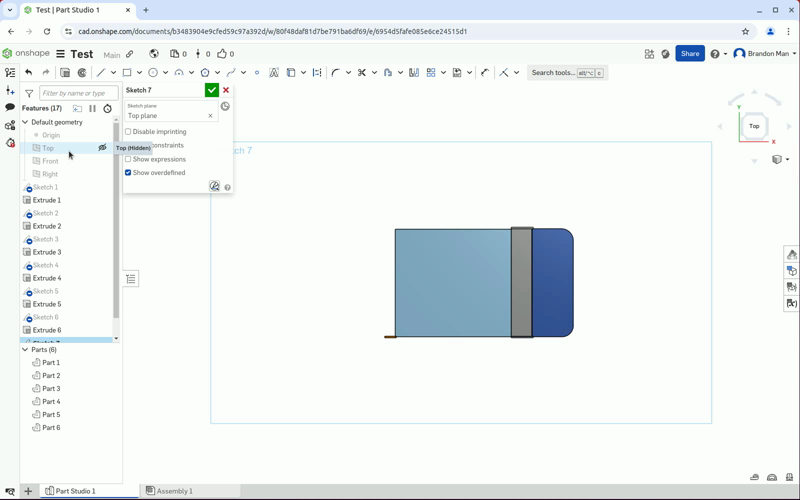
mouse_move(73, 352)
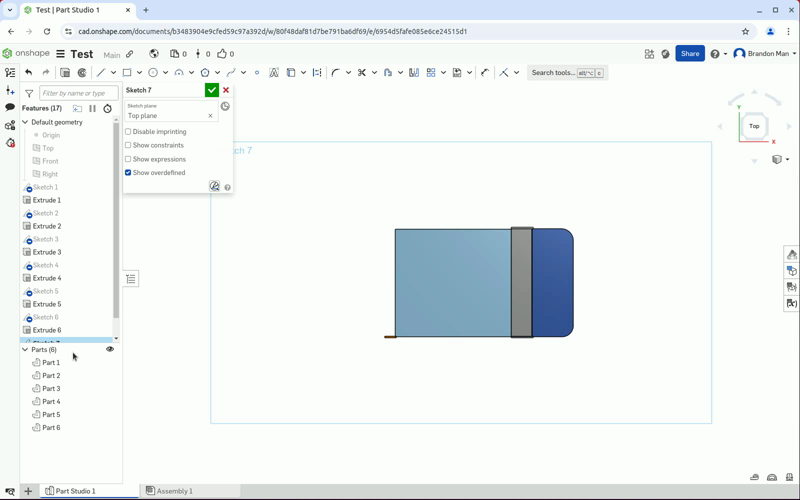
key(y)
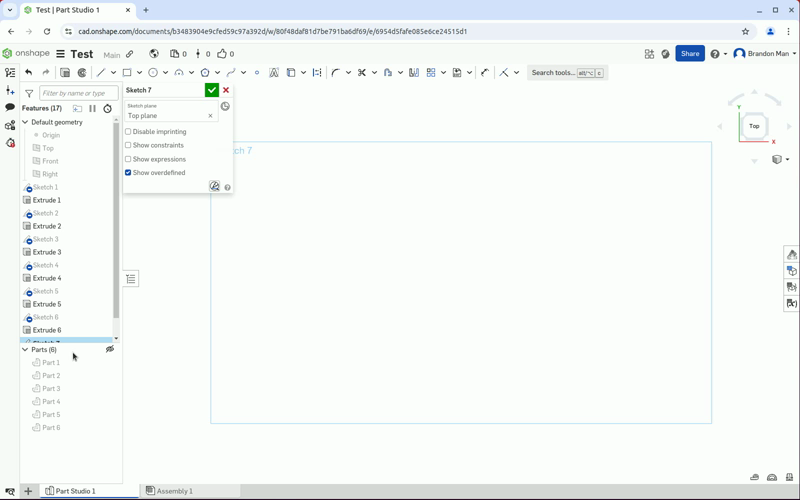
key(l)
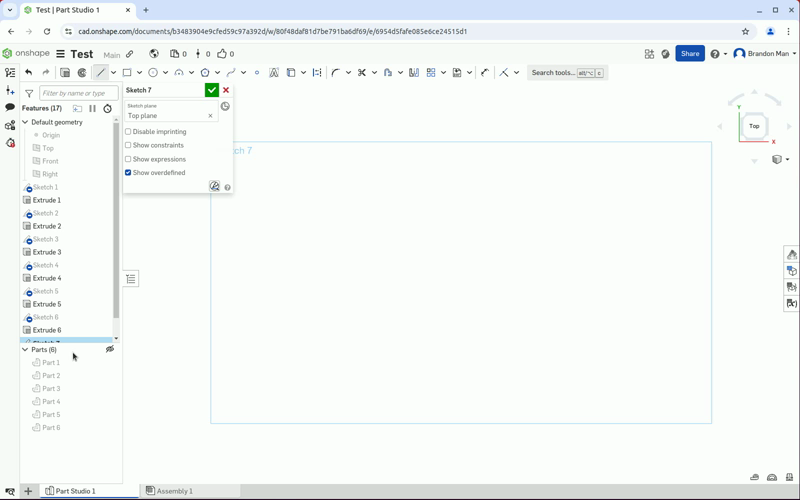
key_down(shift)
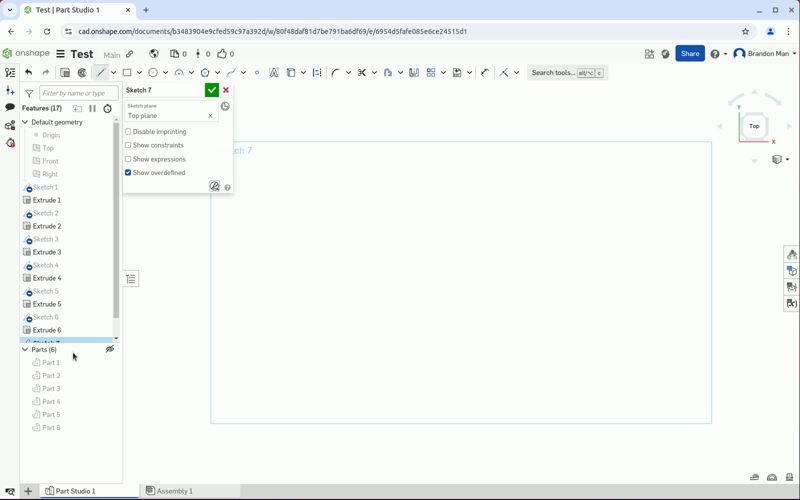
mouse_move(384, 336)
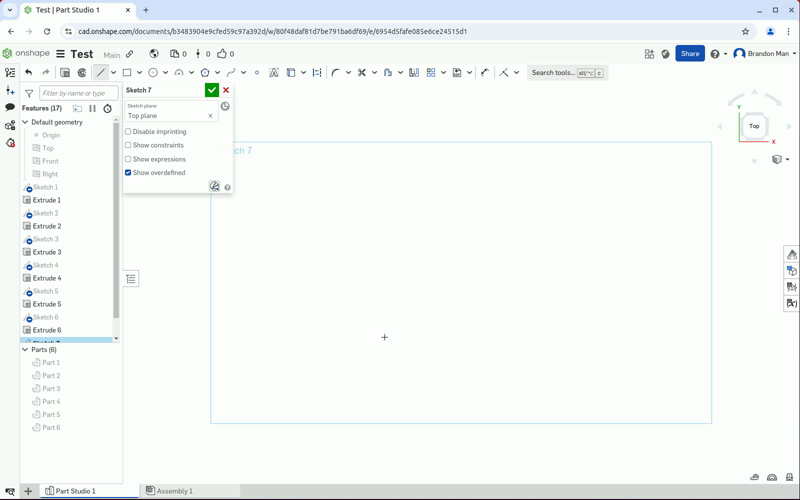
click(384, 336)
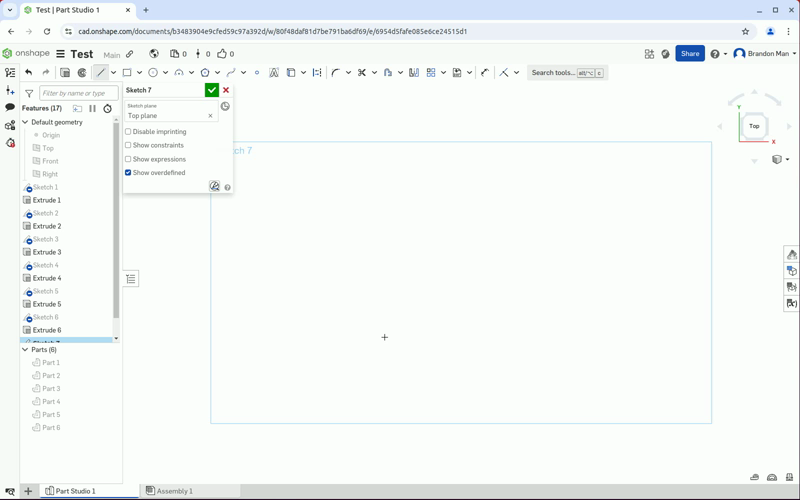
key_up(shift)
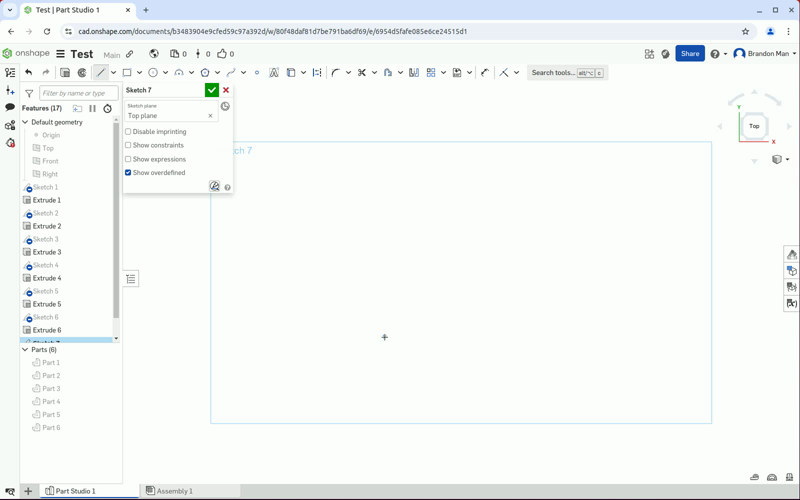
key_down(shift)
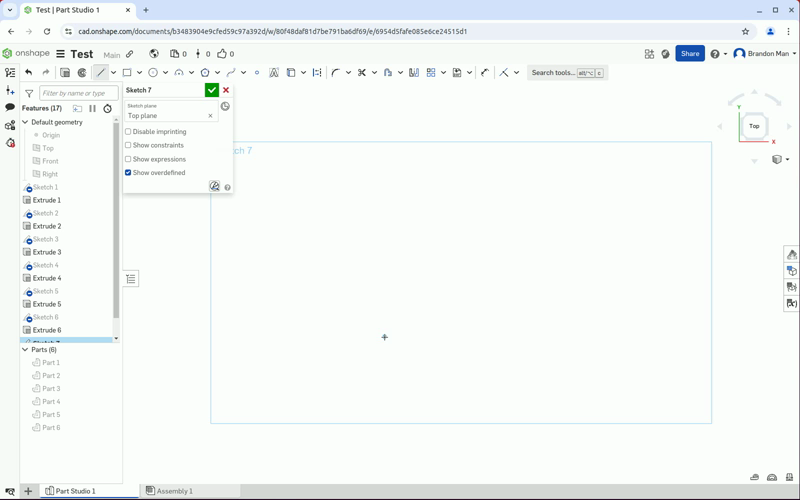
mouse_move(414, 336)
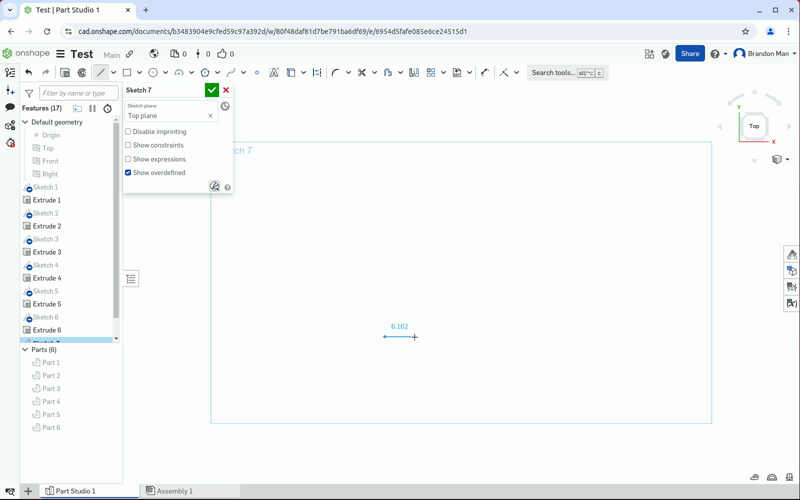
mouse_move(394, 336)
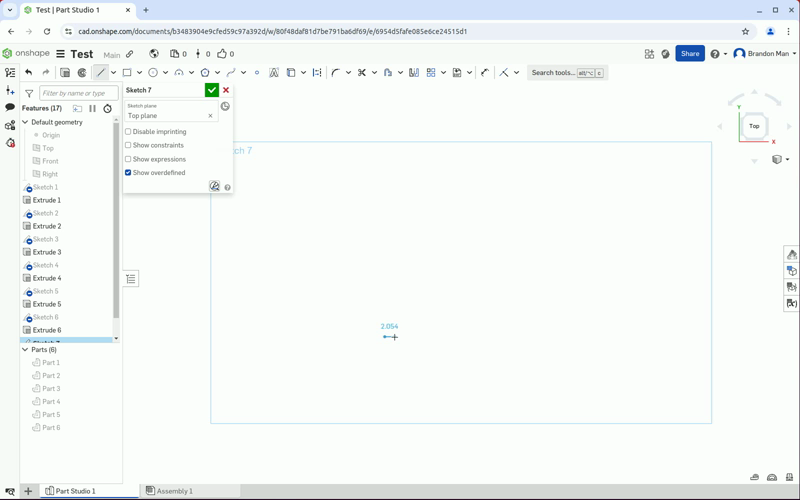
click(394, 336)
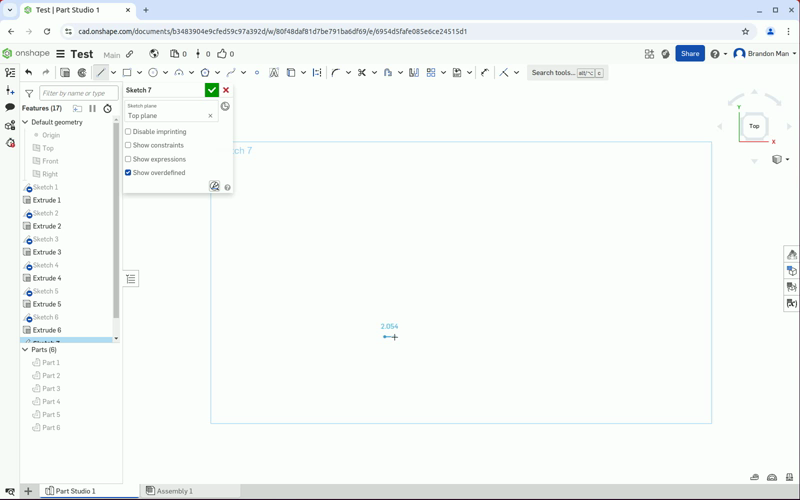
key_up(shift)
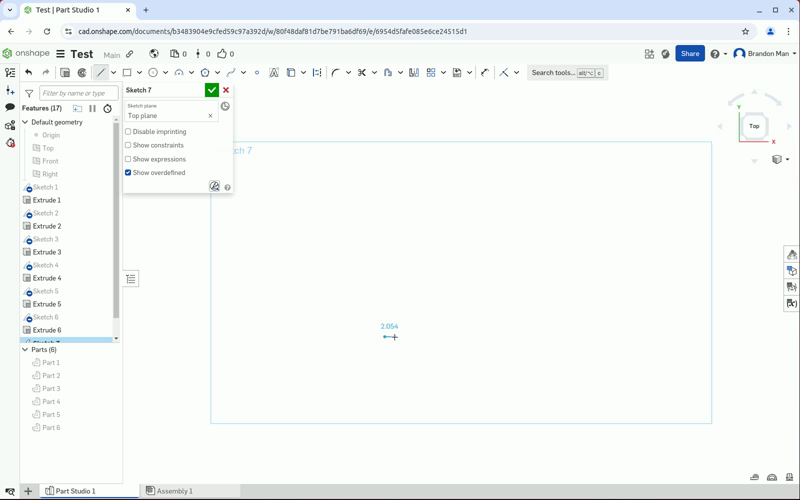
key_down(shift)
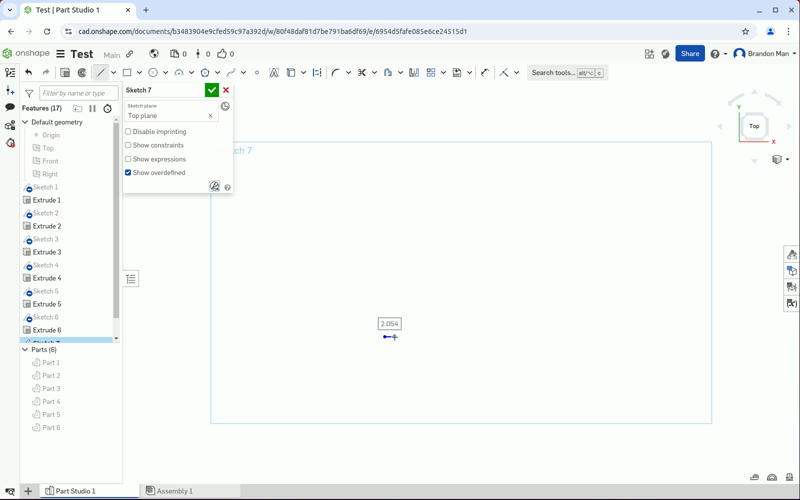
mouse_move(394, 228)
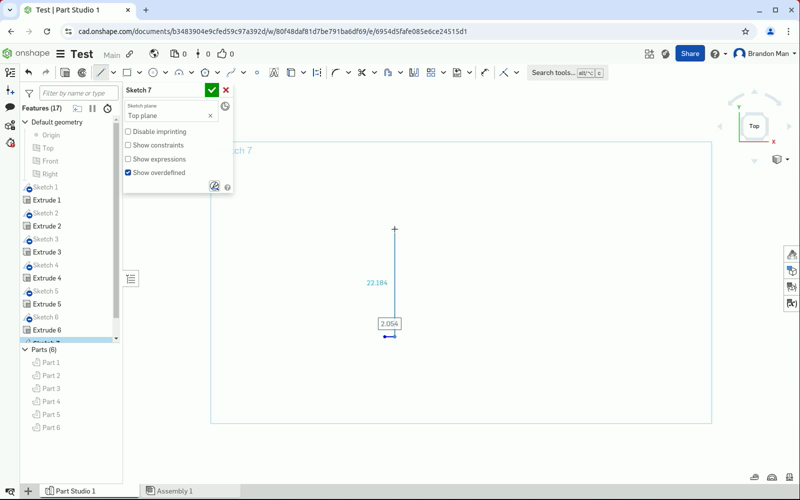
click(394, 228)
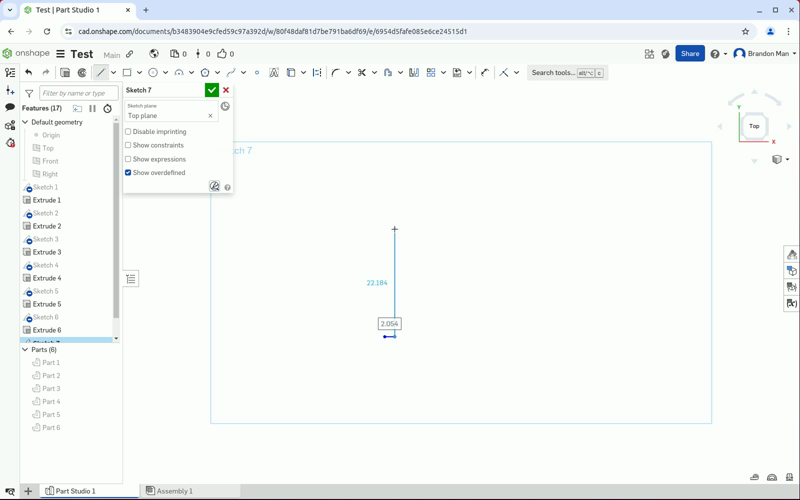
key_up(shift)
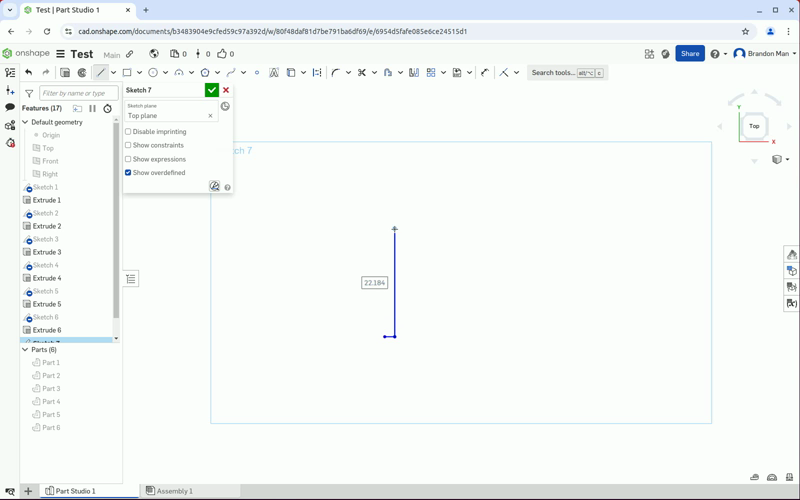
key_down(shift)
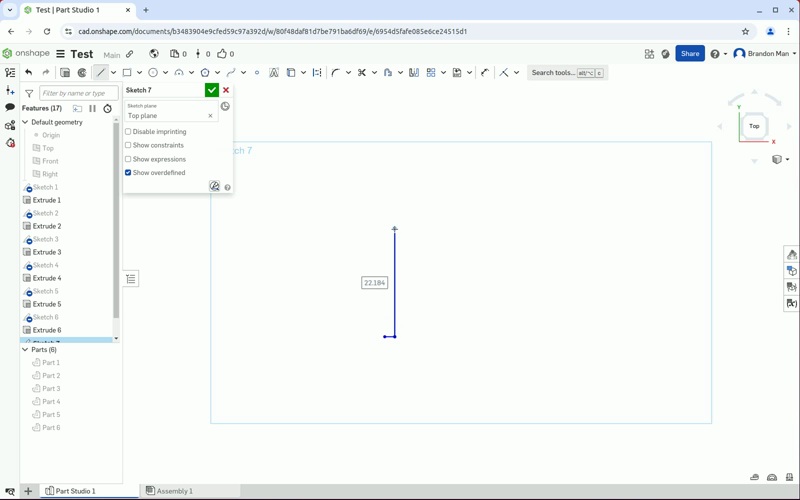
mouse_move(424, 228)
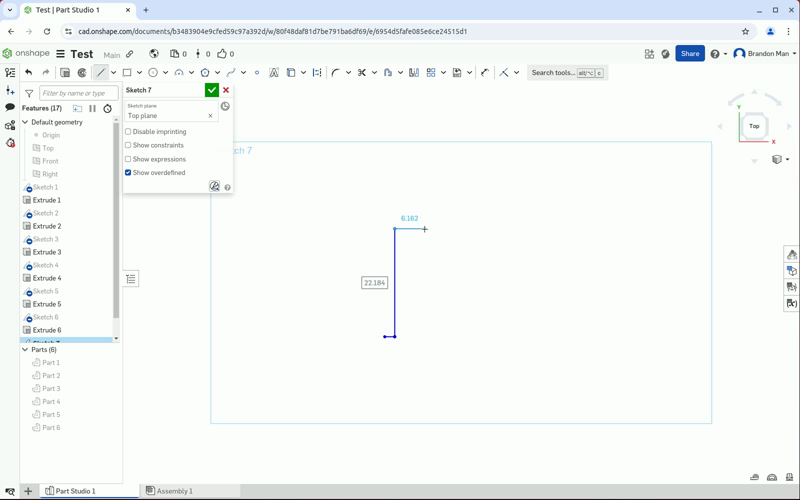
mouse_move(384, 228)
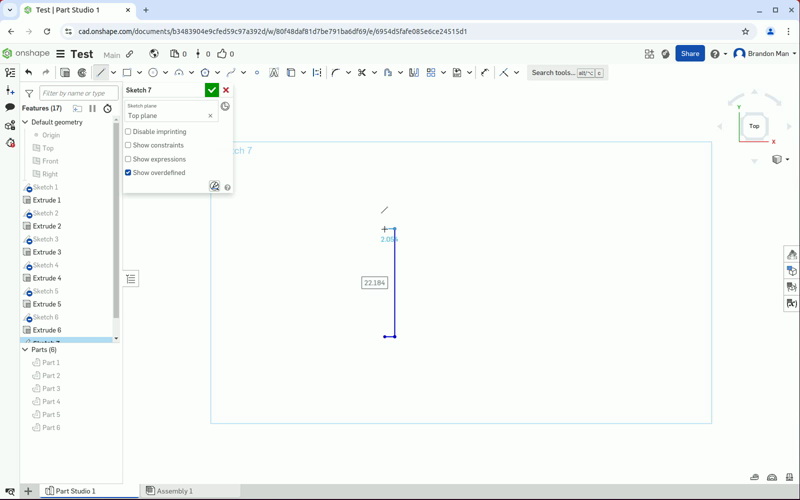
click(384, 228)
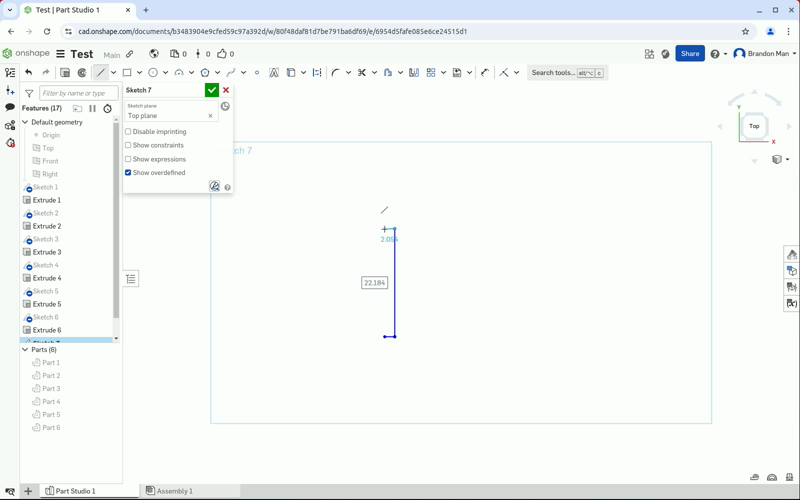
key_up(shift)
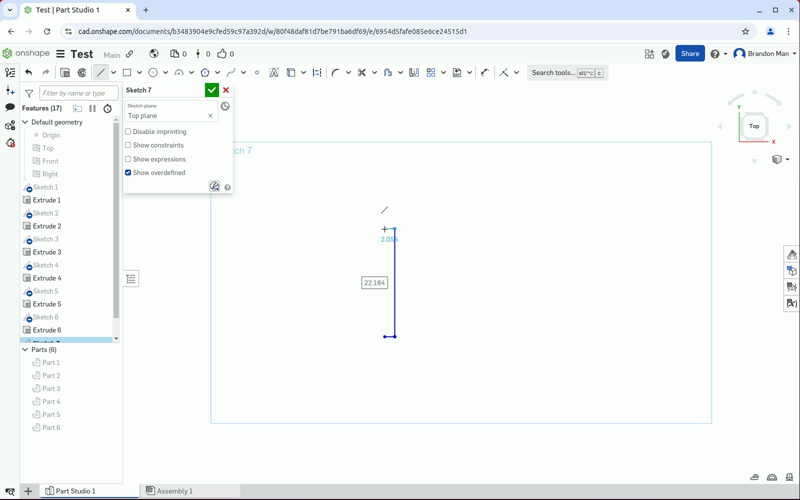
key_down(shift)
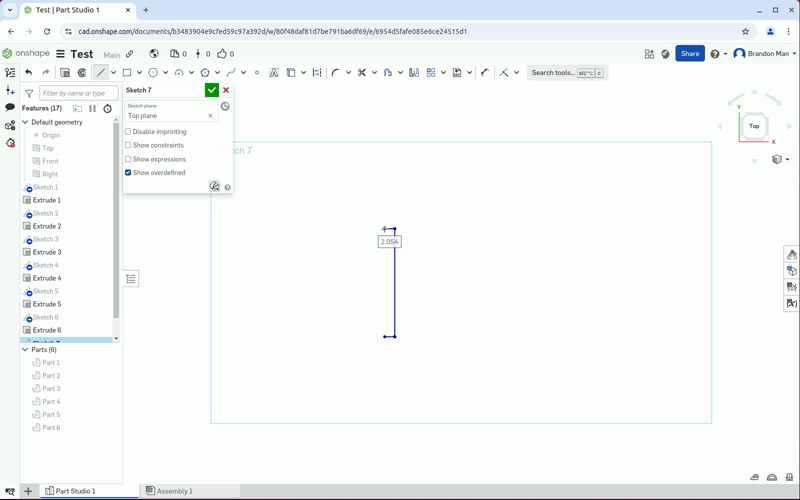
mouse_move(384, 336)
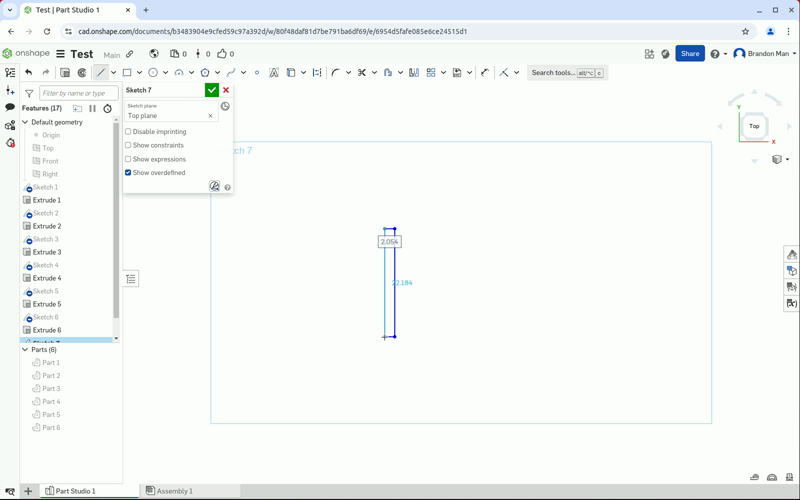
key_up(shift)
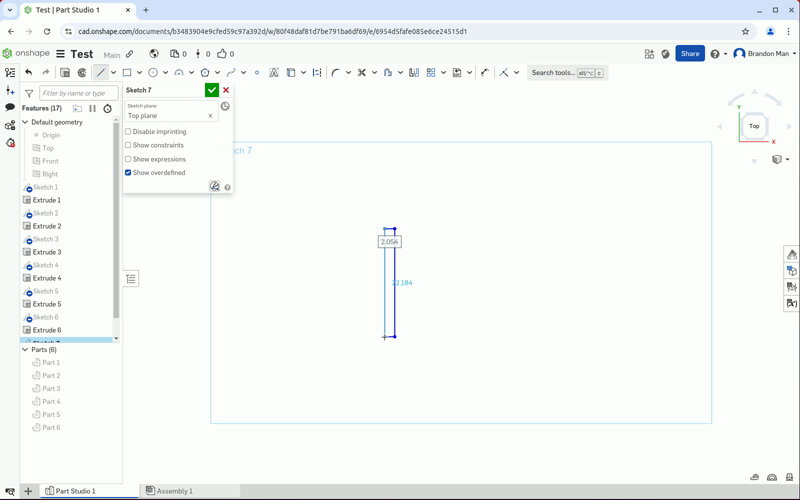
click(384, 336)
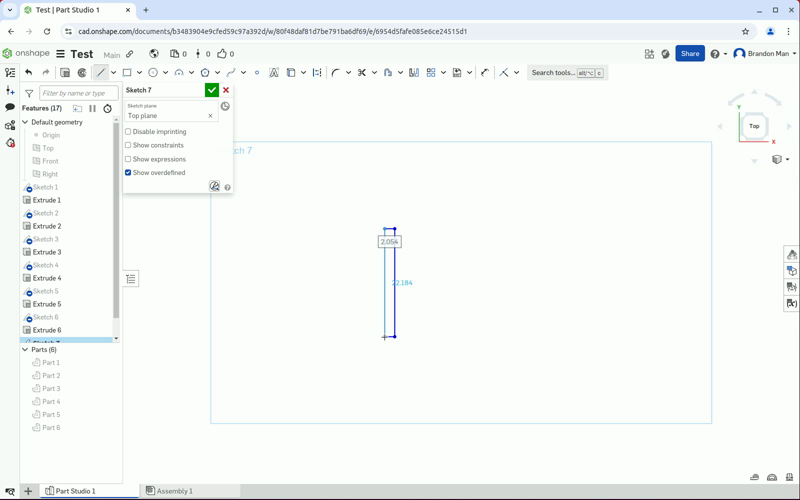
key(esc)
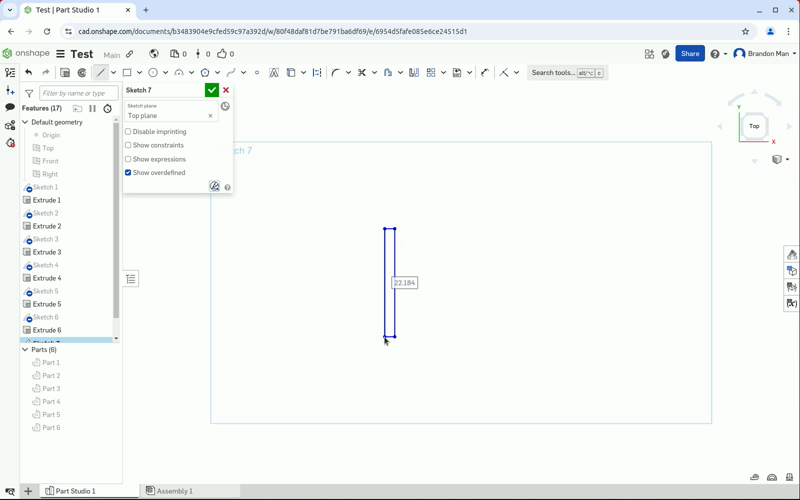
mouse_move(392, 283)
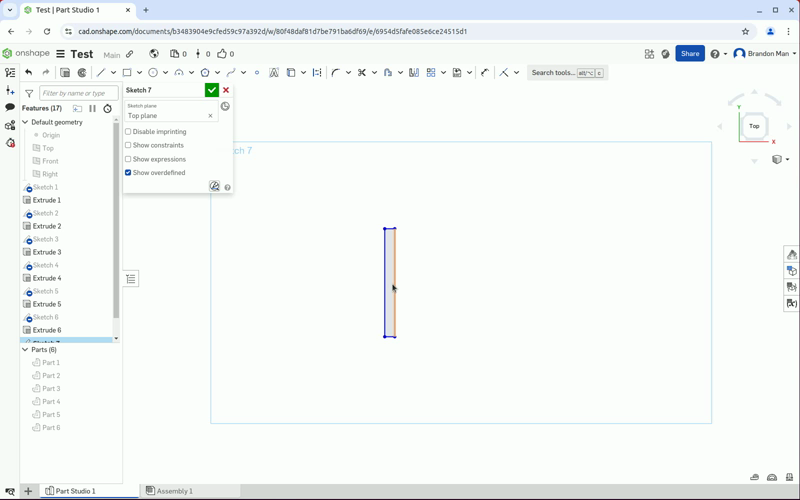
scroll(6)
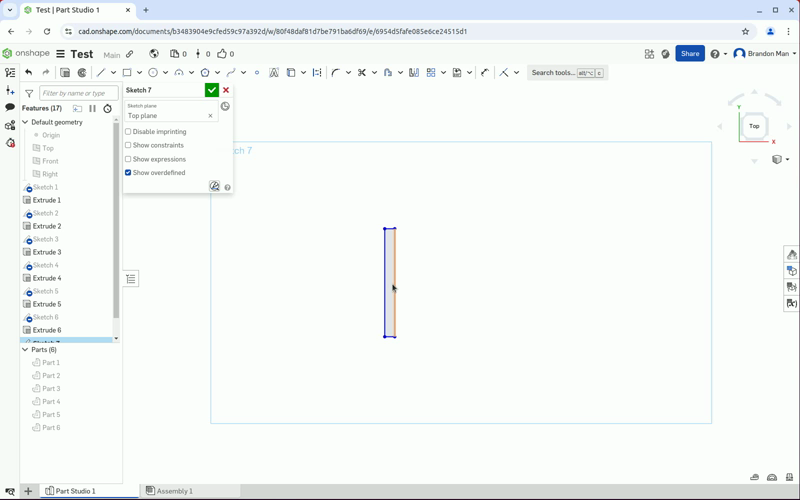
scroll(6)
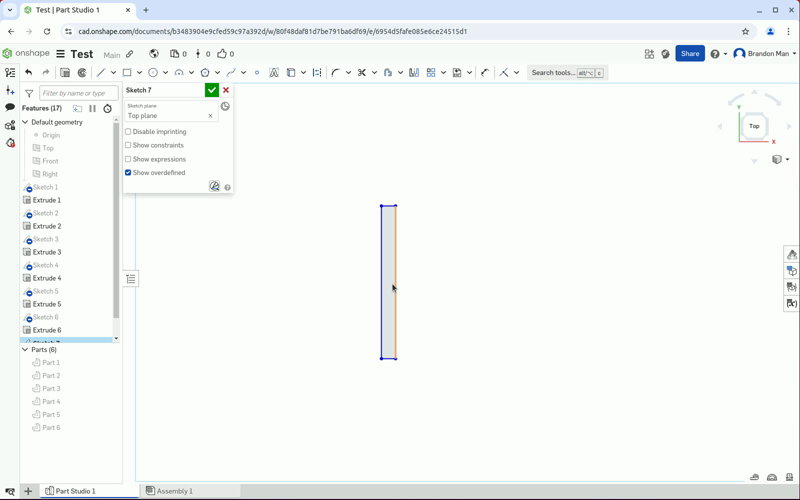
scroll(6)
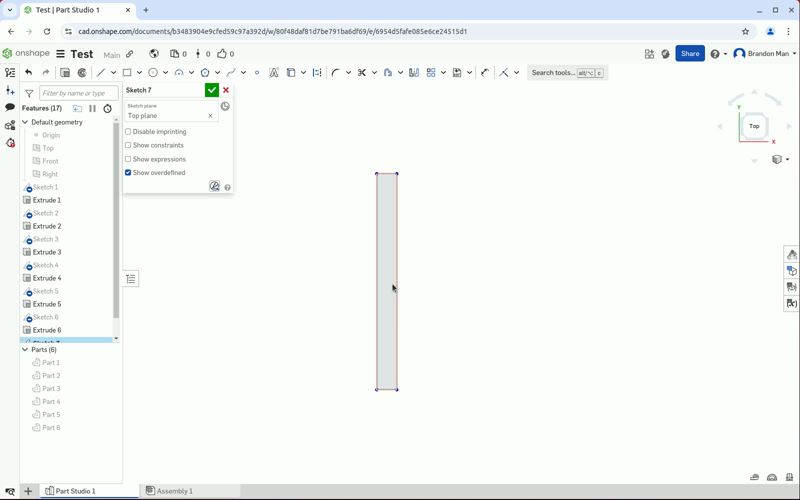
scroll(6)
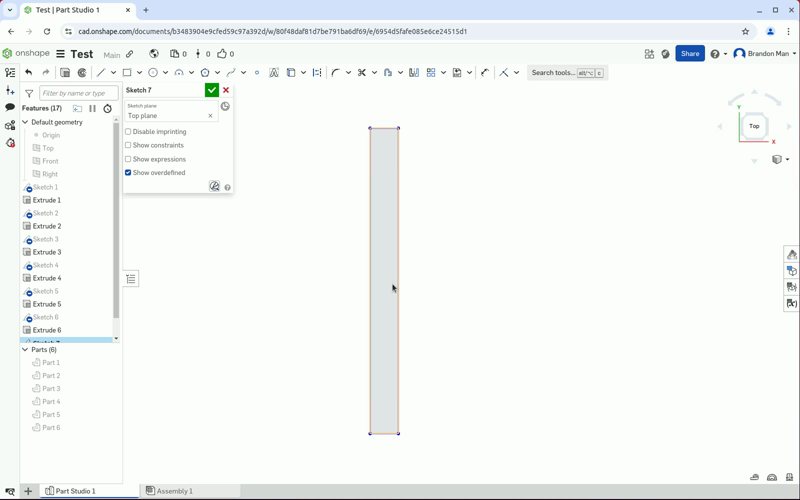
scroll(6)
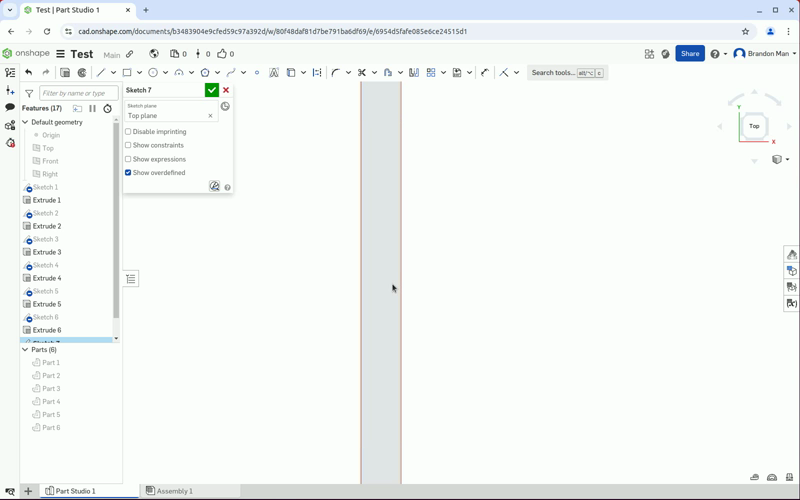
scroll(6)
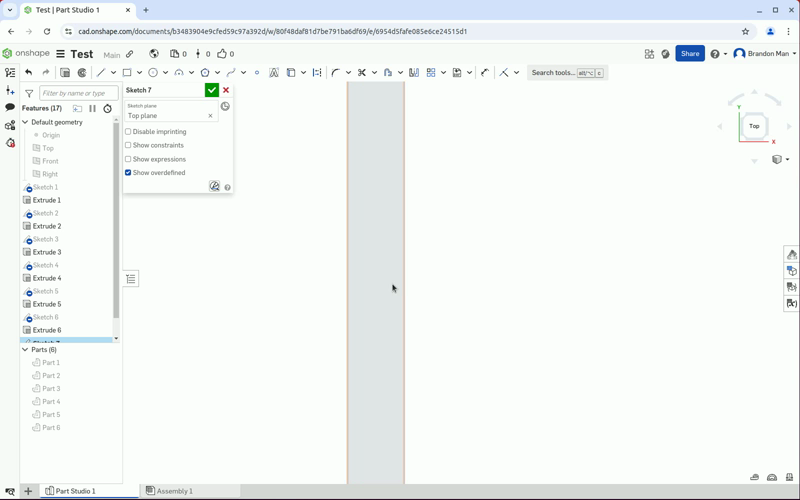
scroll(6)
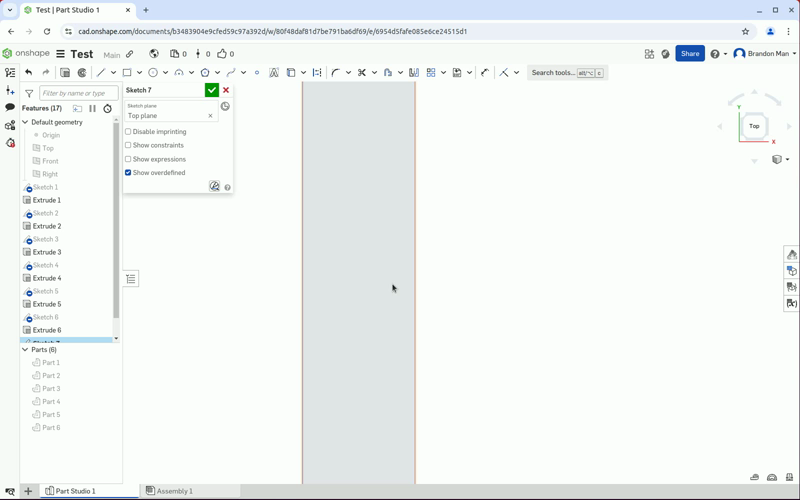
click(392, 283)
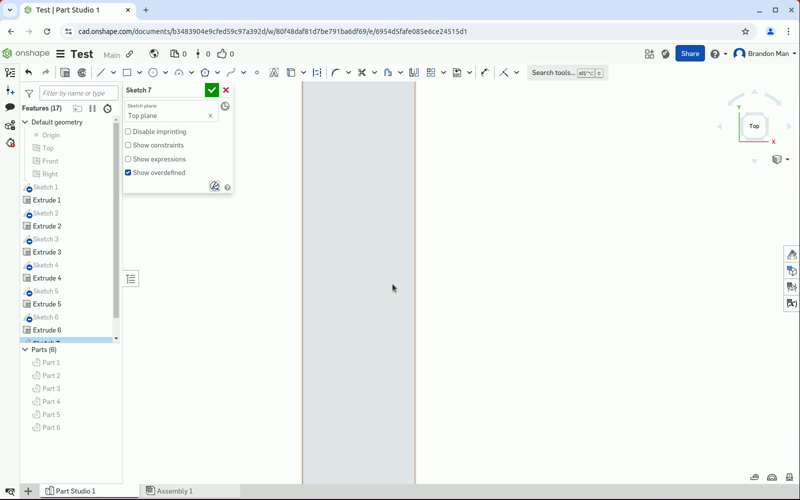
scroll(-6)
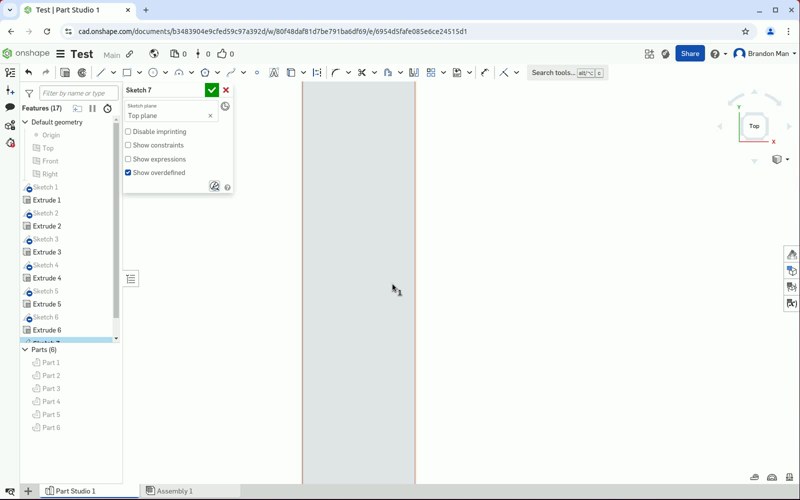
scroll(-6)
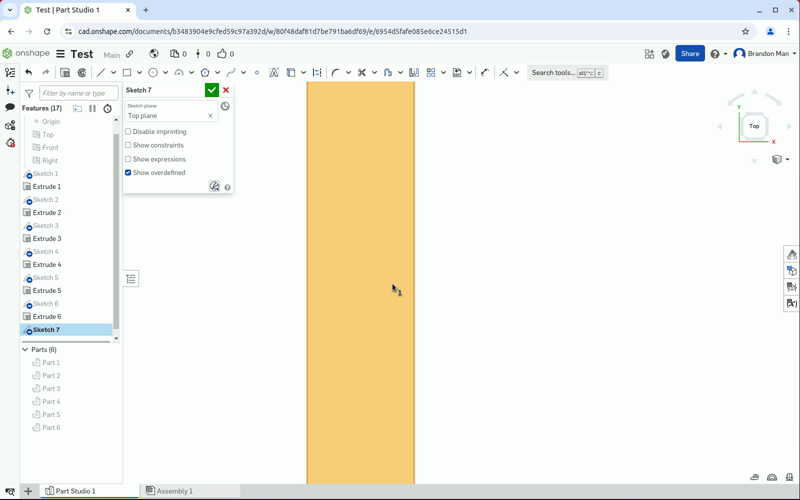
scroll(-6)
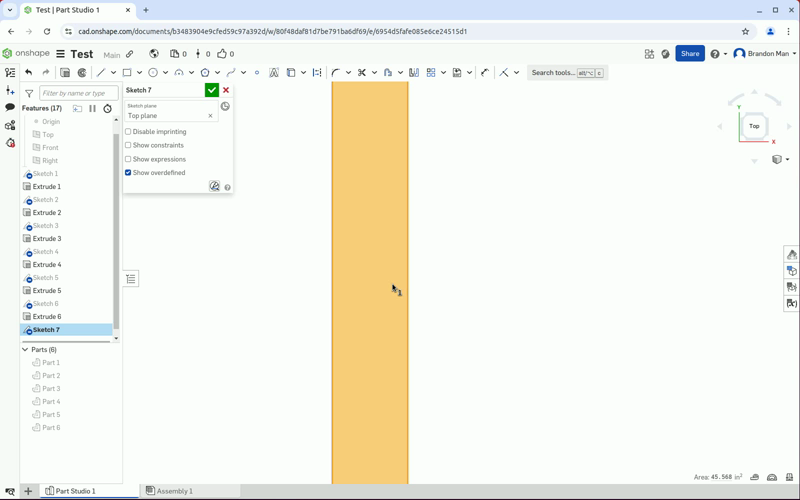
scroll(-6)
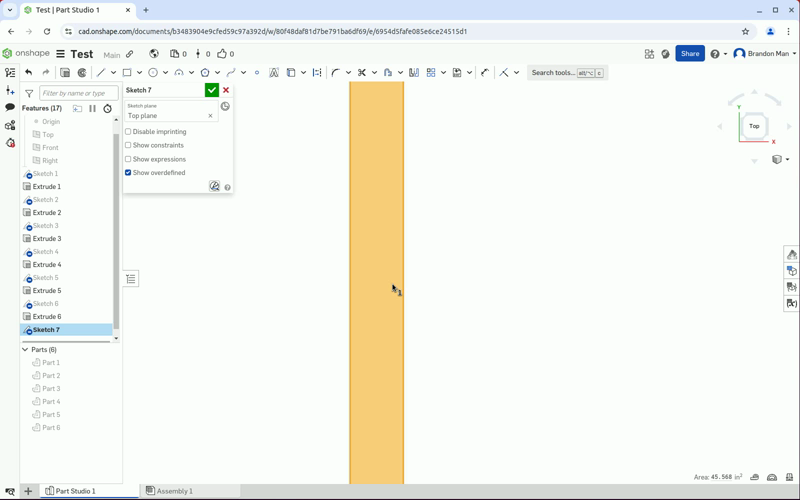
scroll(-6)
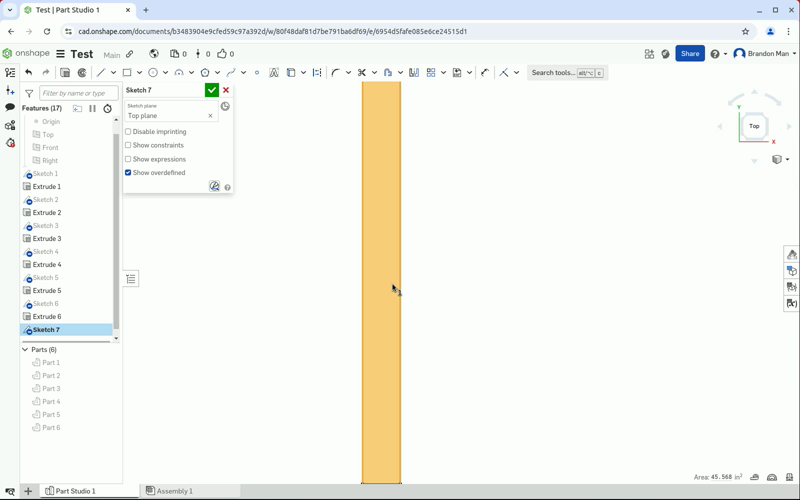
scroll(-6)
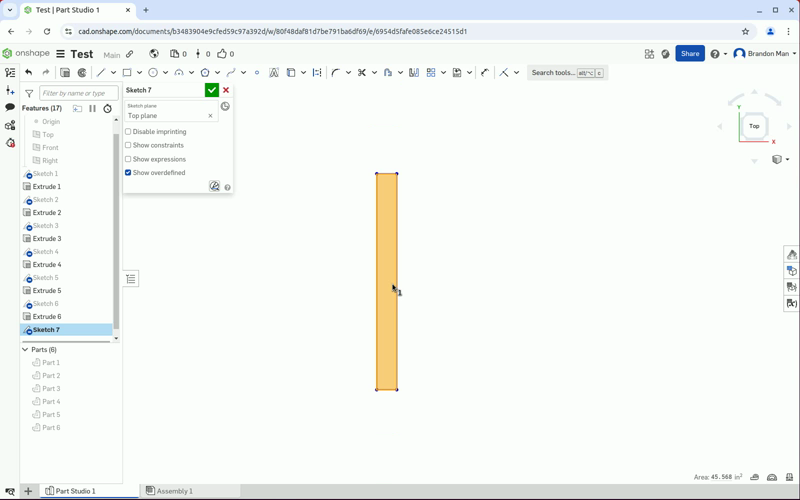
scroll(-6)
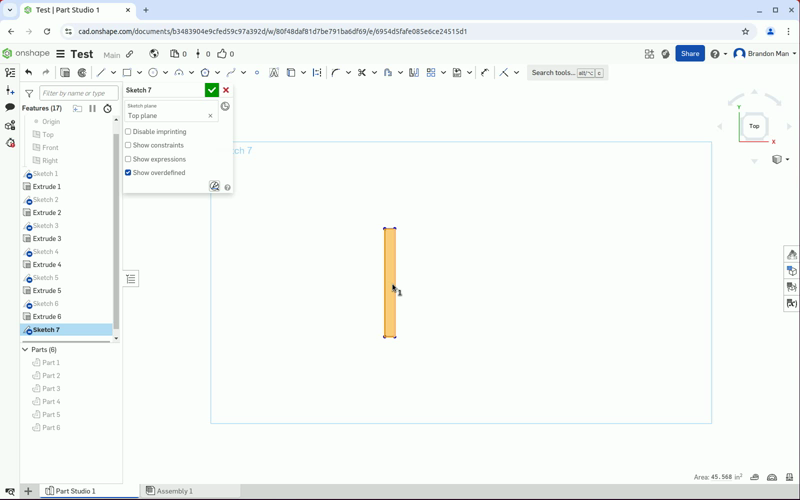
mouse_move(73, 352)
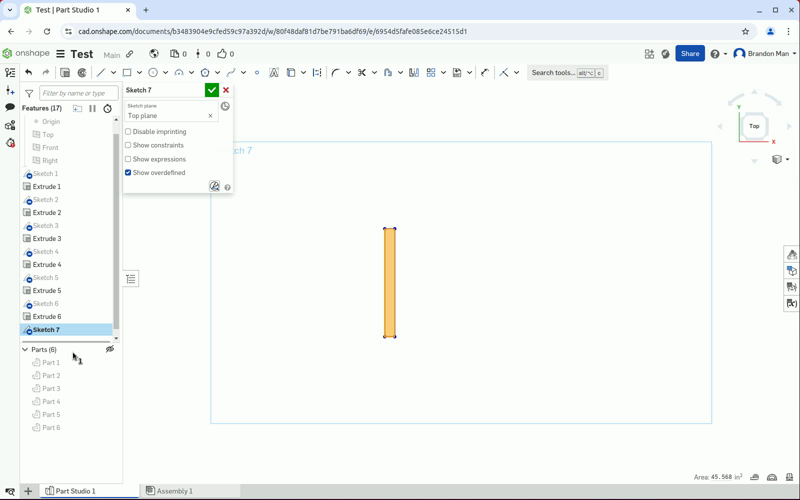
key(shift+y)
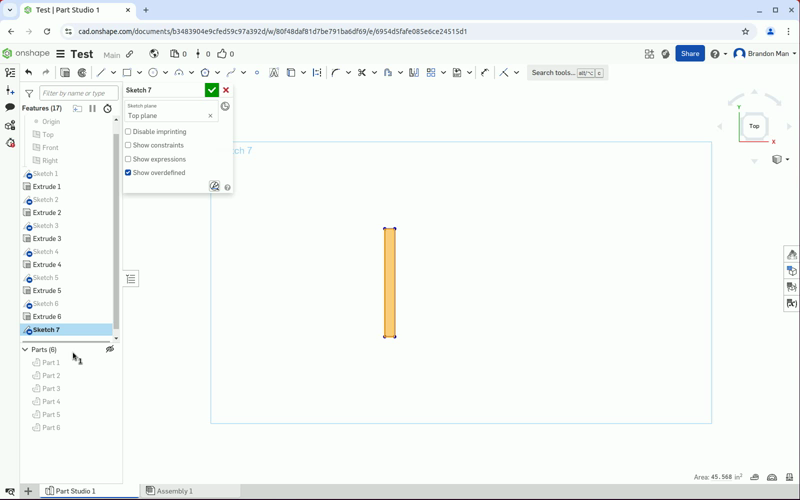
key(shift+e)
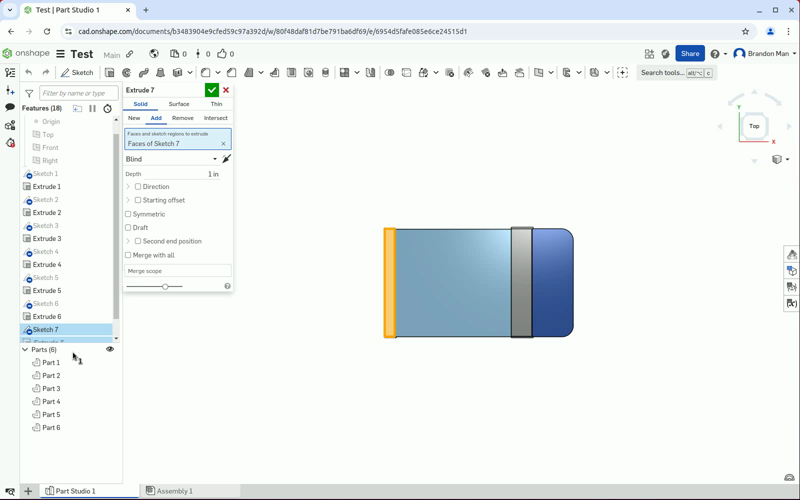
mouse_move(143, 106)
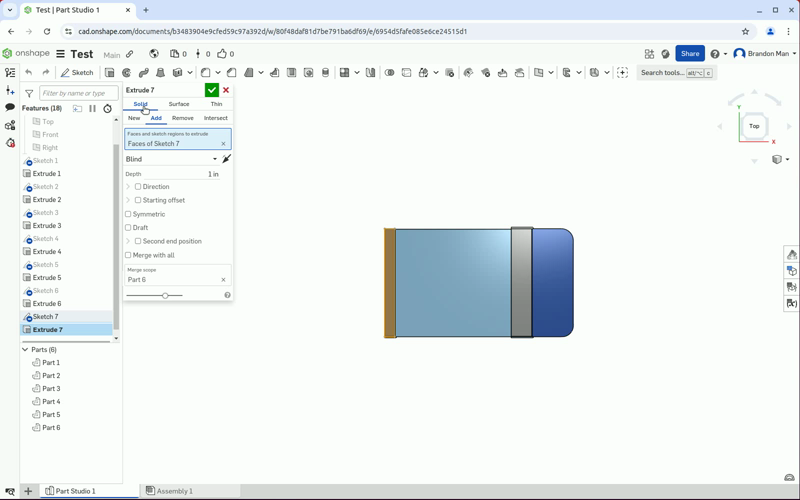
click(143, 106)
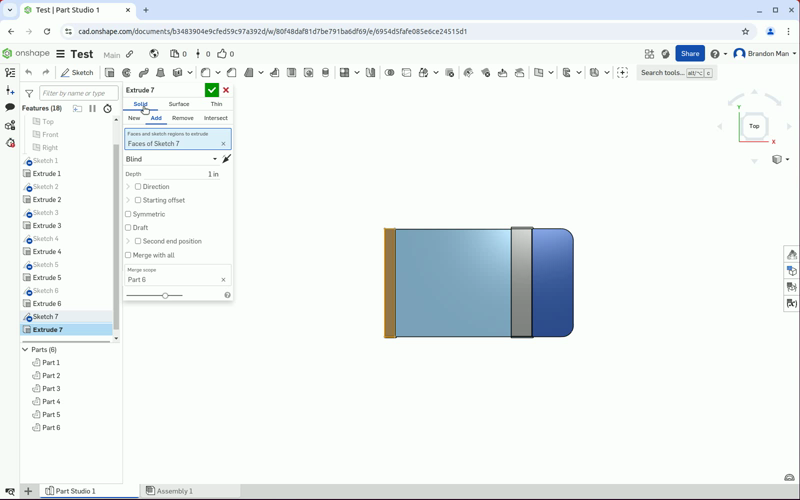
mouse_move(137, 120)
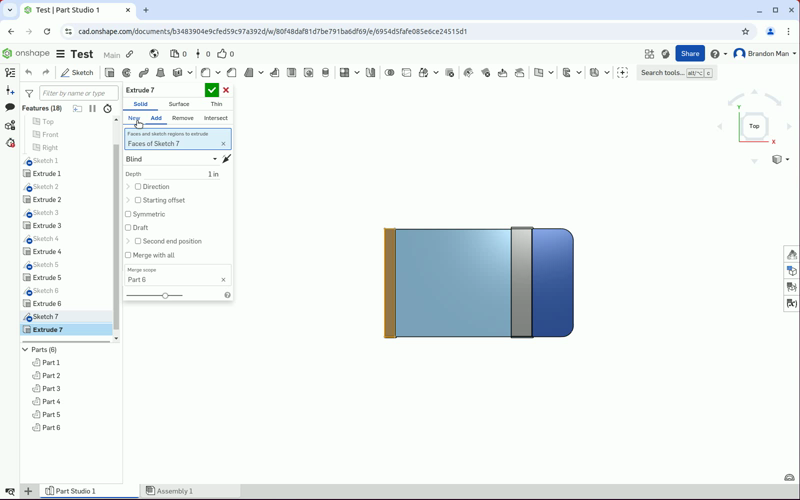
click(137, 120)
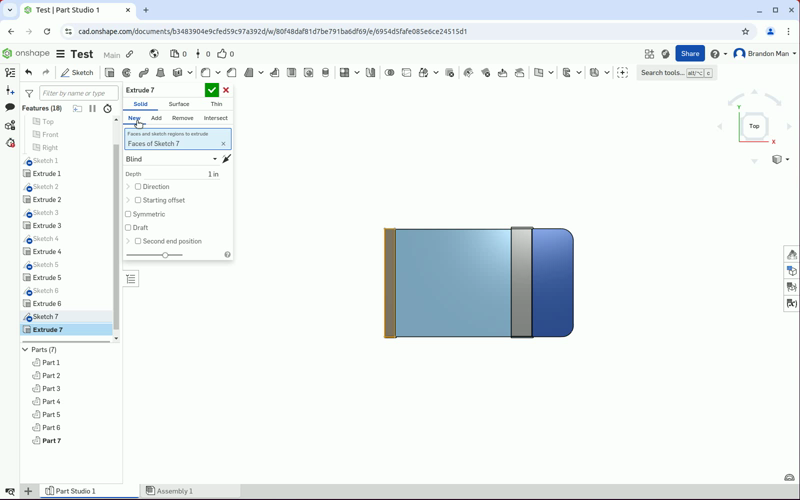
key(tab, 4)
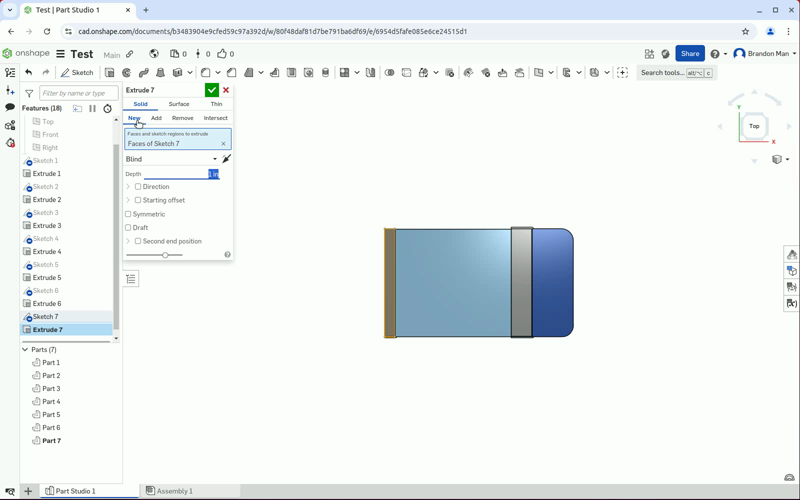
text(0.722)
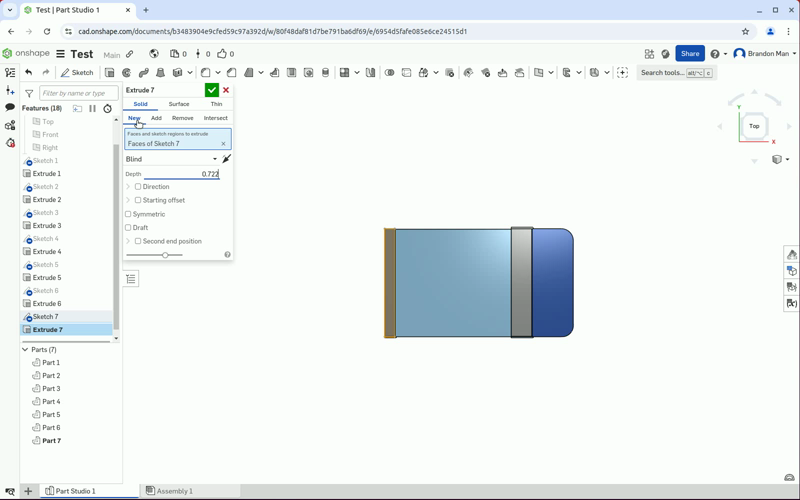
key(enter)
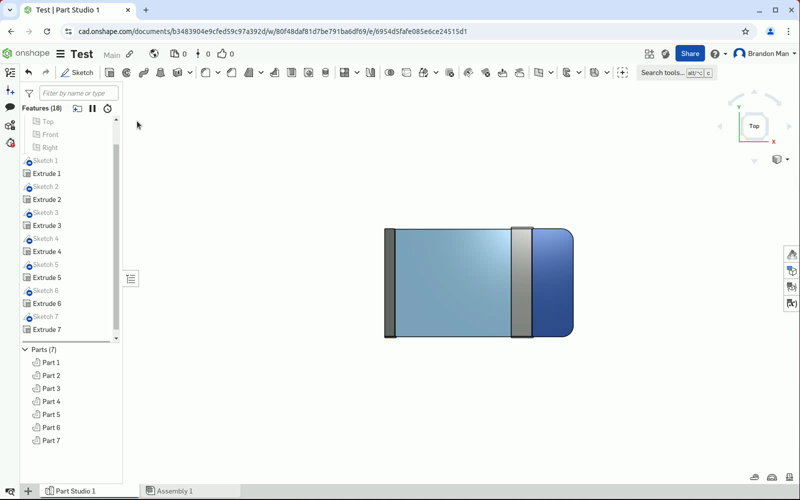
key(shift+h)
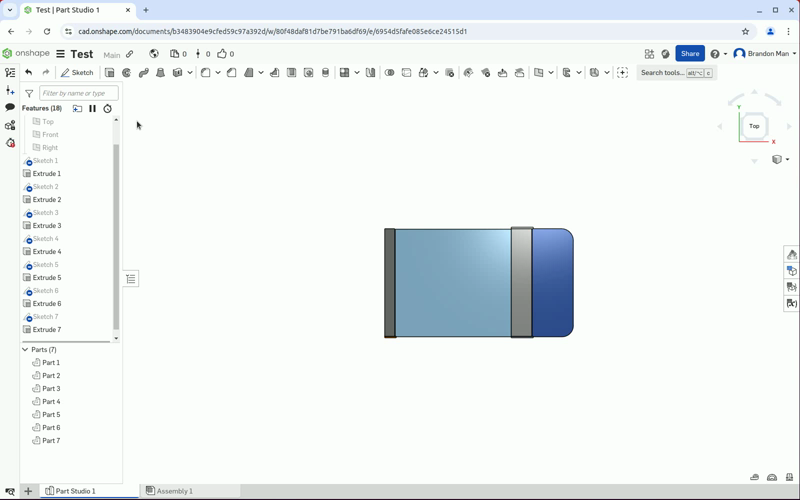
key(shift+h)
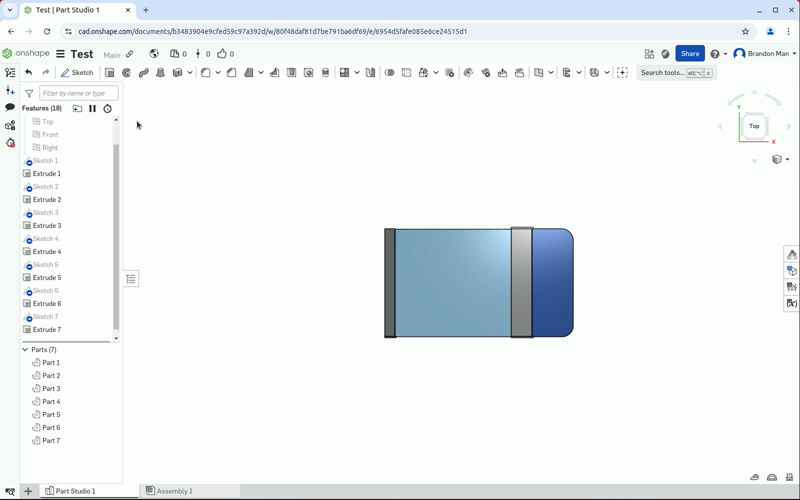
mouse_move(69, 163)
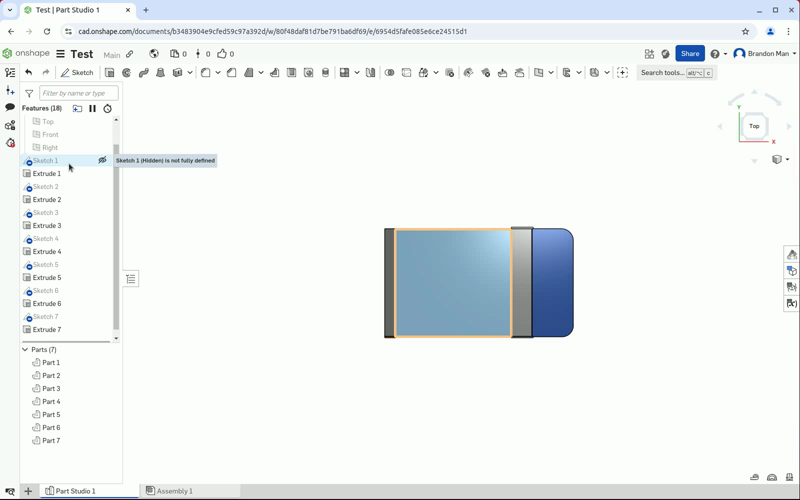
click(69, 163)
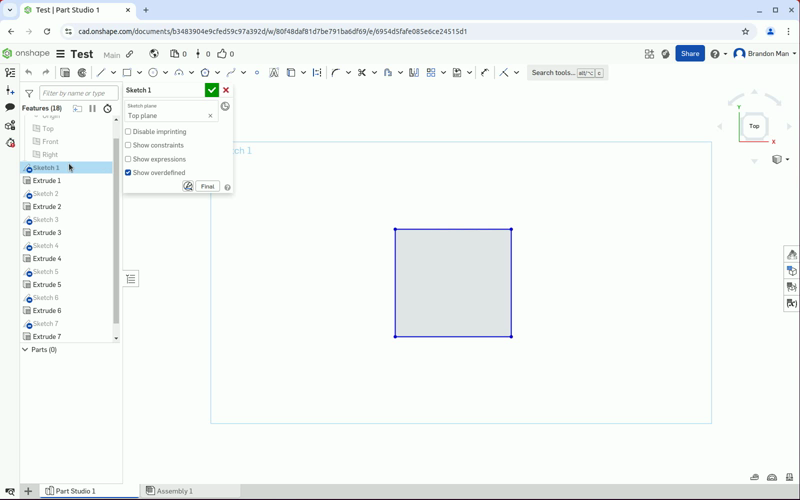
mouse_move(229, 92)
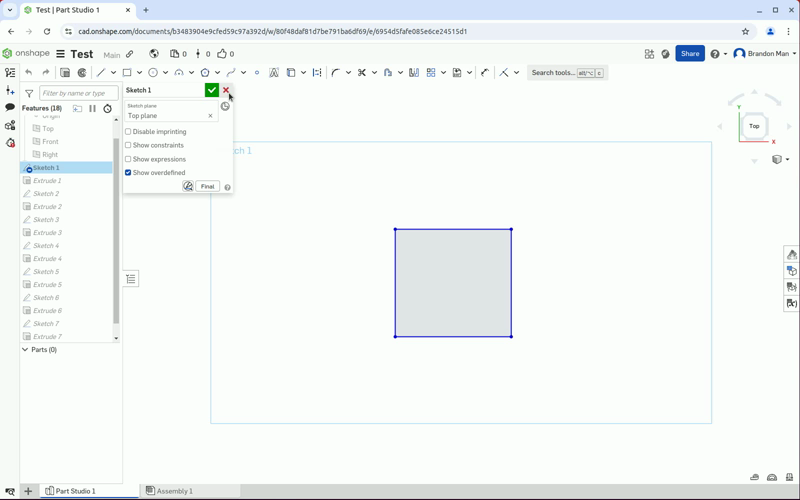
click(229, 92)
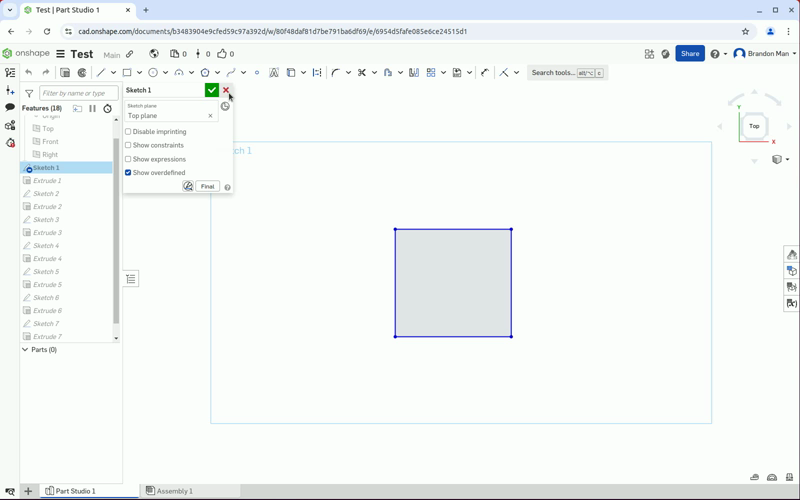
key(shift+s)
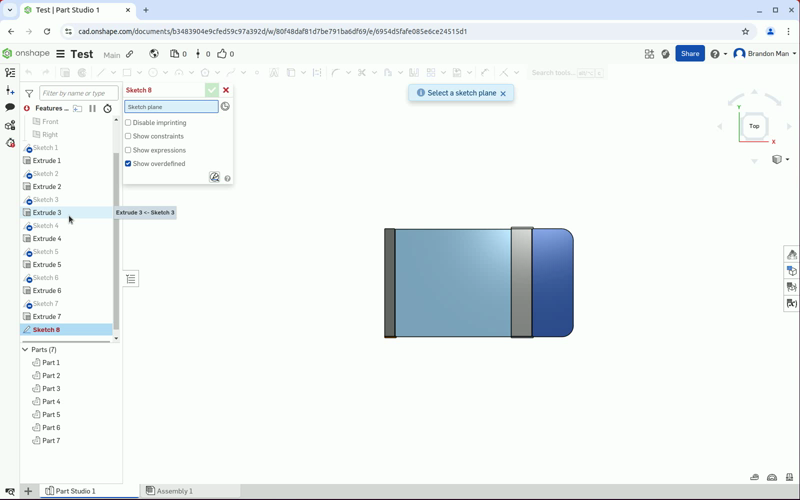
scroll(3)
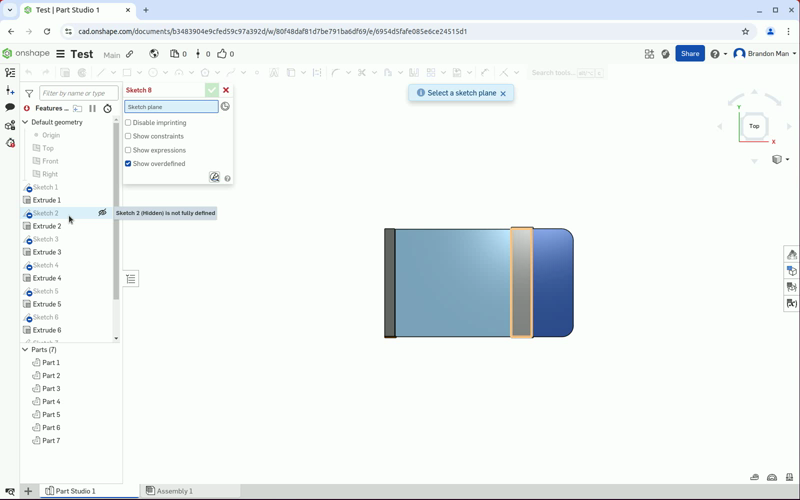
mouse_move(69, 150)
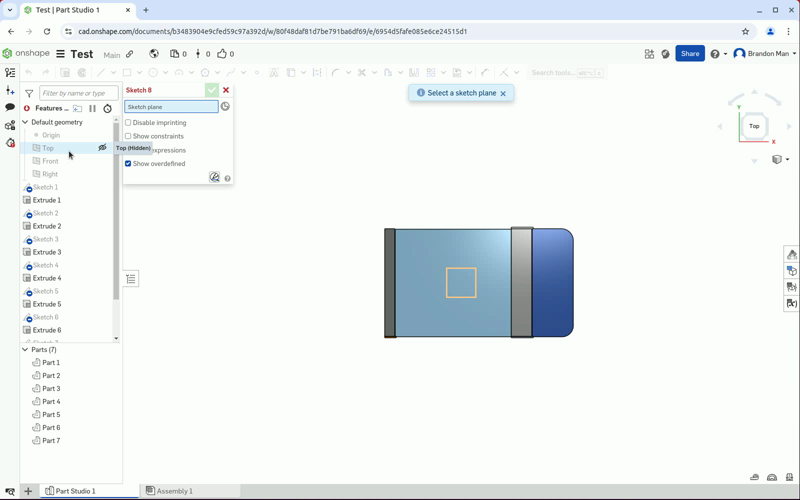
click(69, 150)
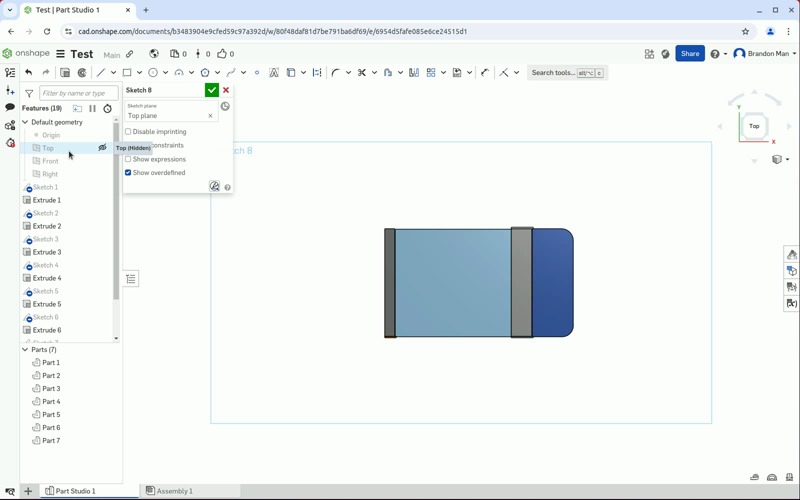
mouse_move(73, 352)
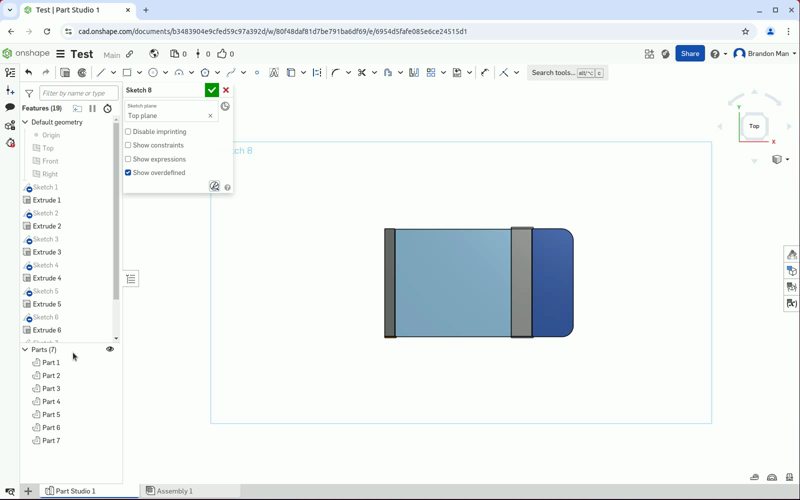
key(y)
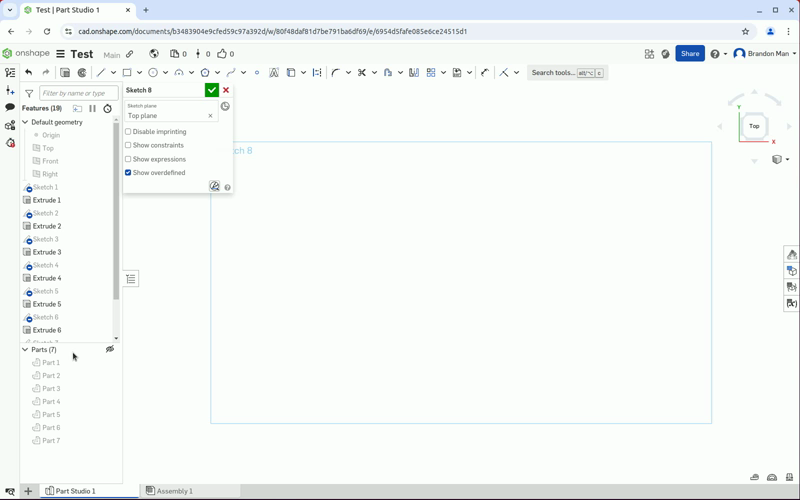
key(a)
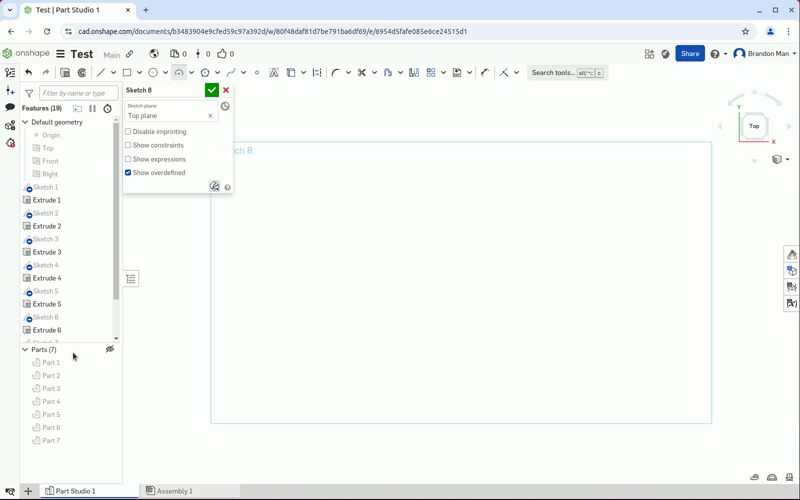
key_down(shift)
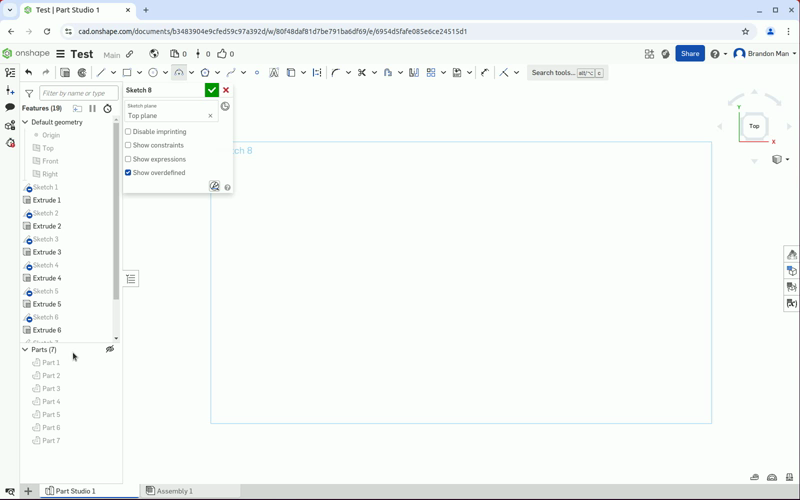
mouse_move(353, 326)
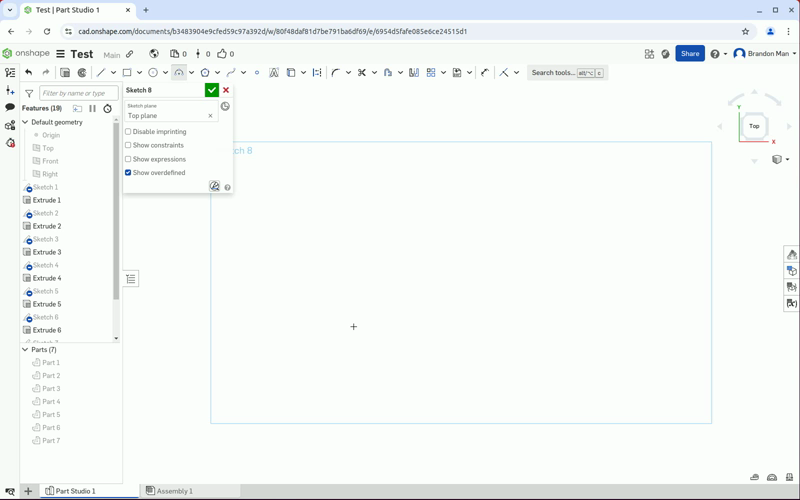
click(353, 326)
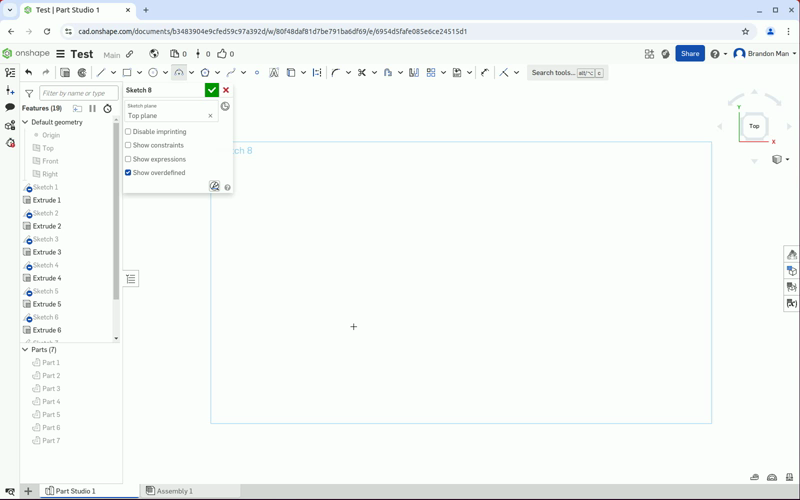
key_up(shift)
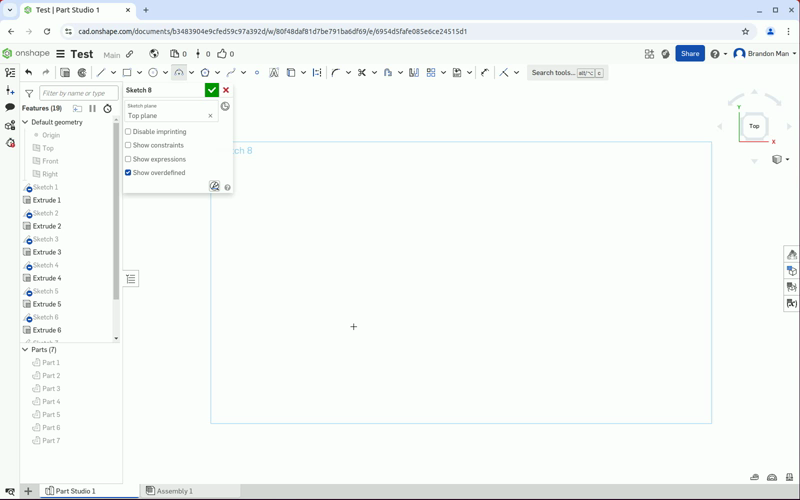
key_down(shift)
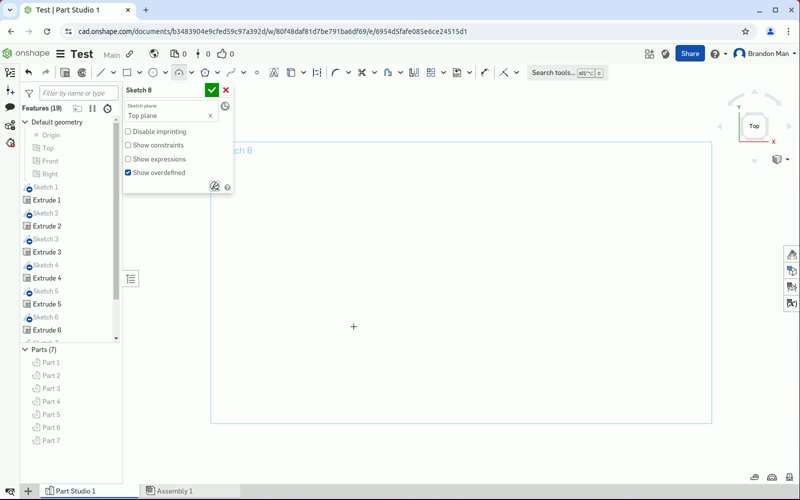
mouse_move(364, 336)
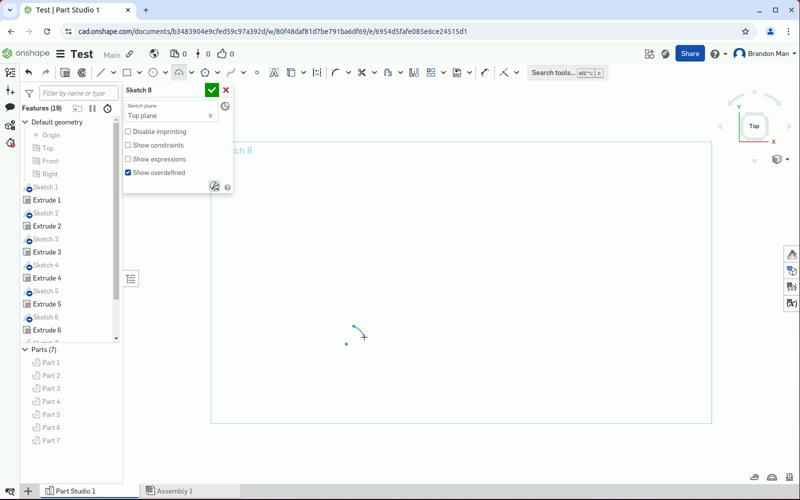
click(364, 336)
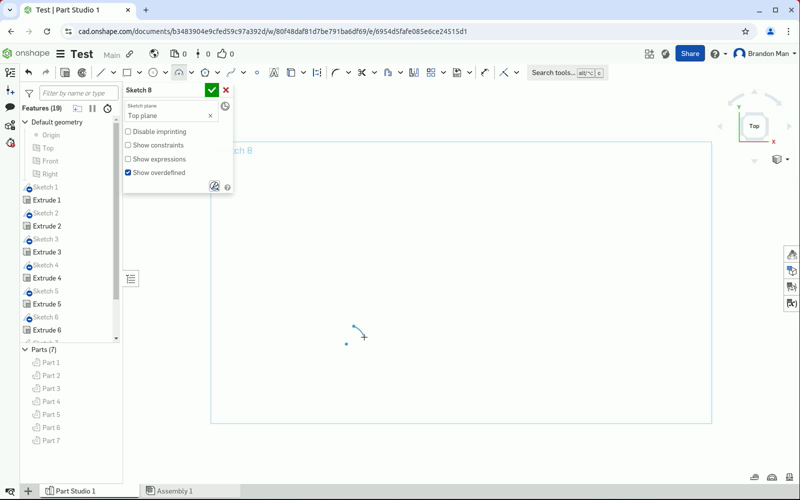
mouse_move(357, 333)
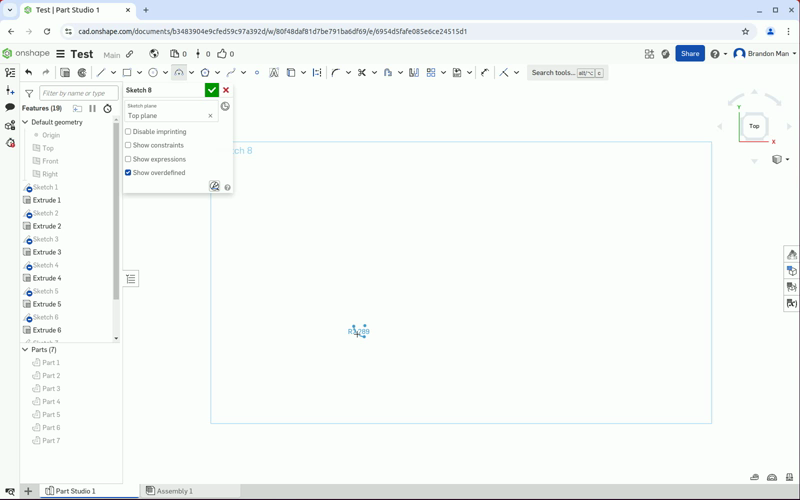
click(357, 333)
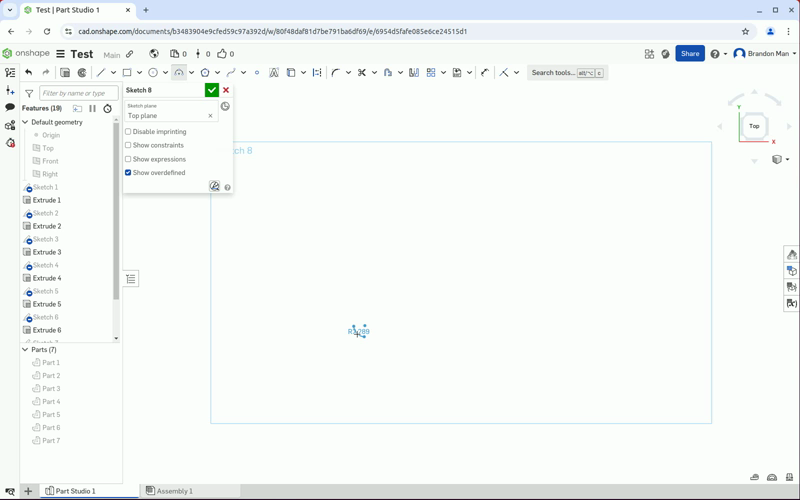
key_up(shift)
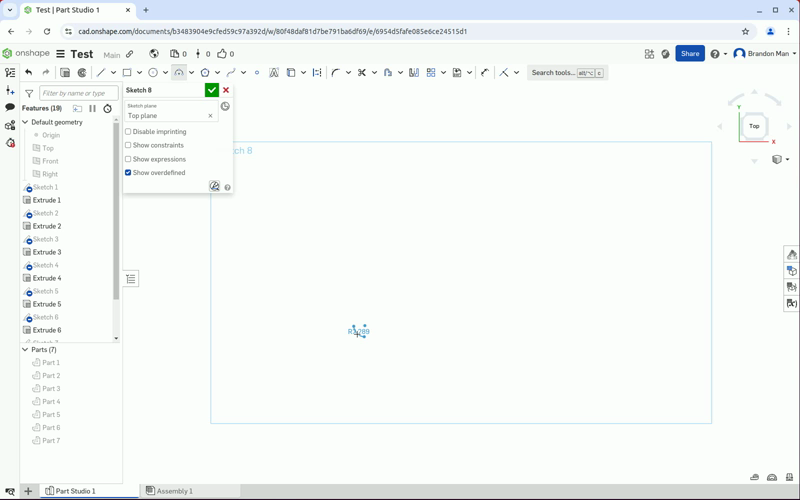
key(esc)
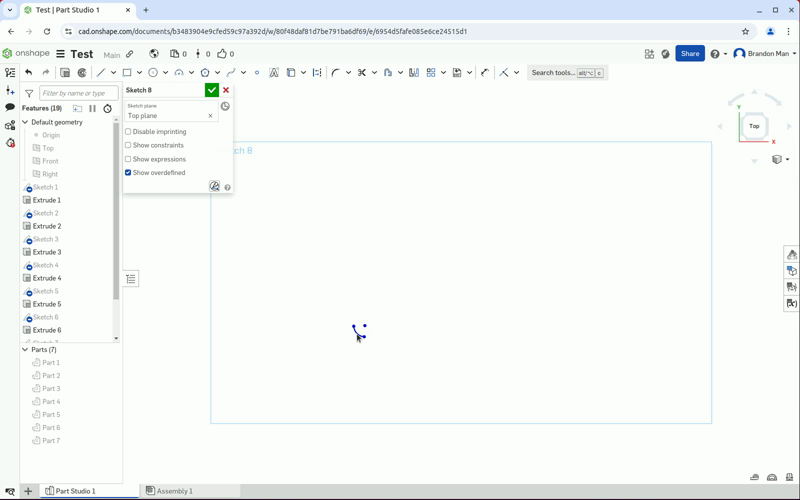
key(l)
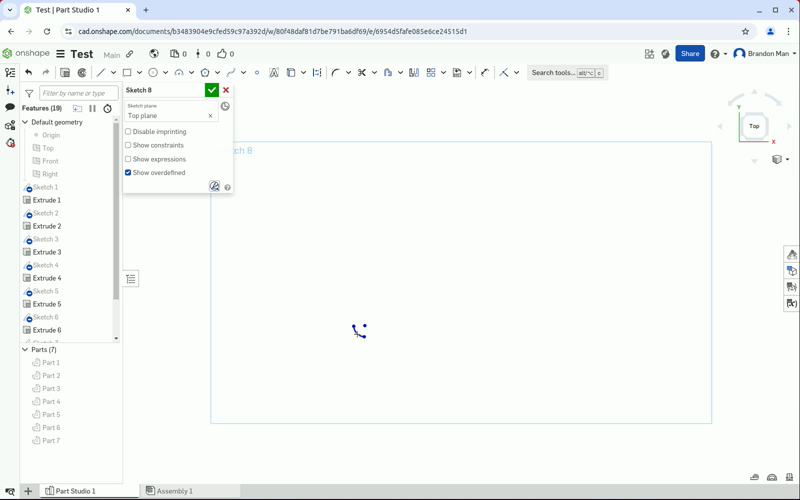
mouse_move(364, 336)
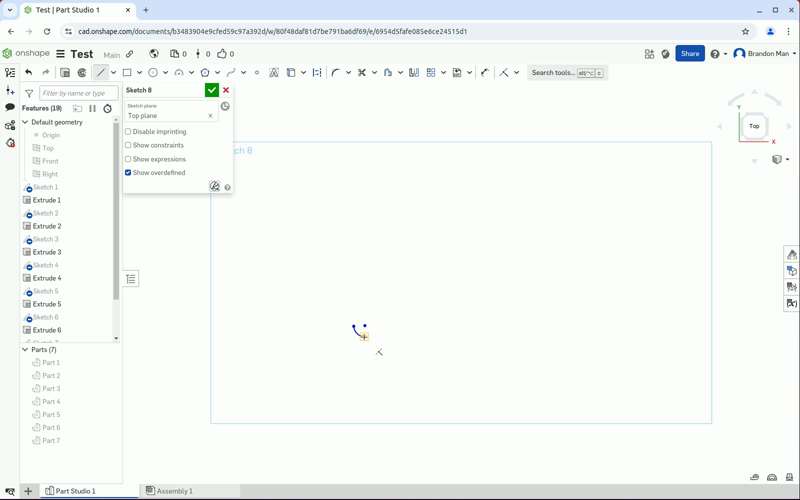
click(364, 336)
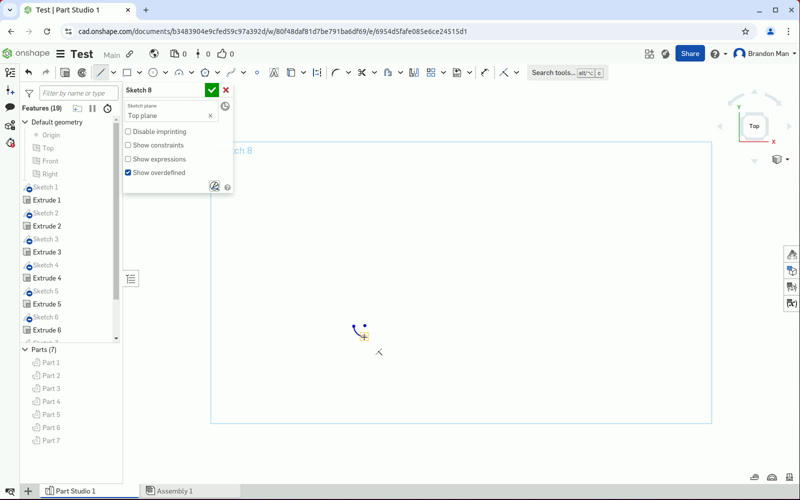
key_down(shift)
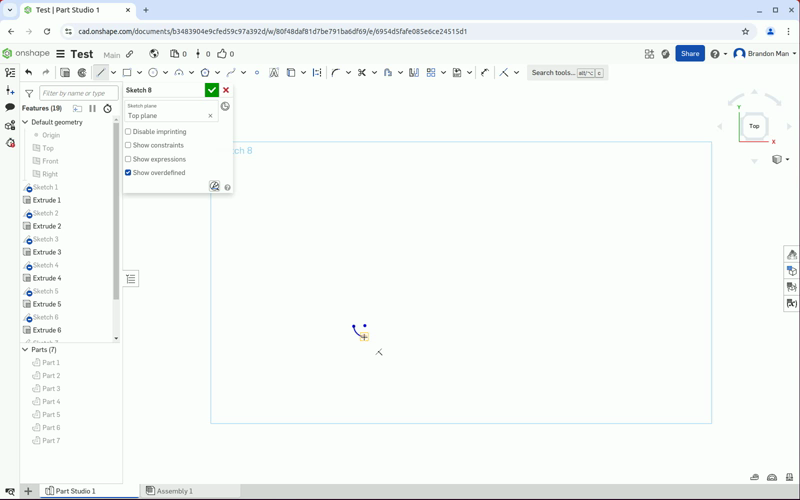
mouse_move(394, 336)
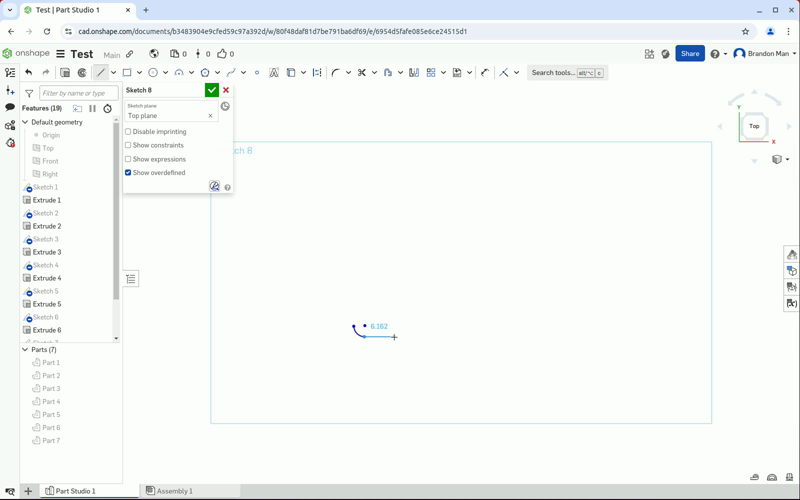
mouse_move(384, 336)
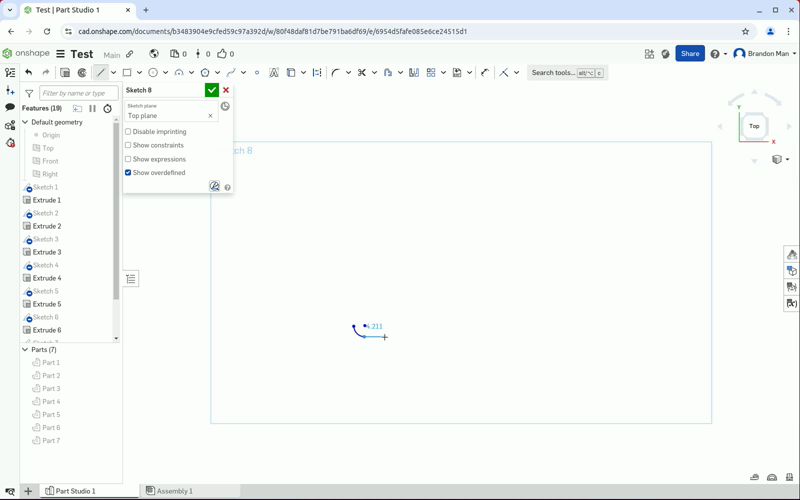
click(384, 336)
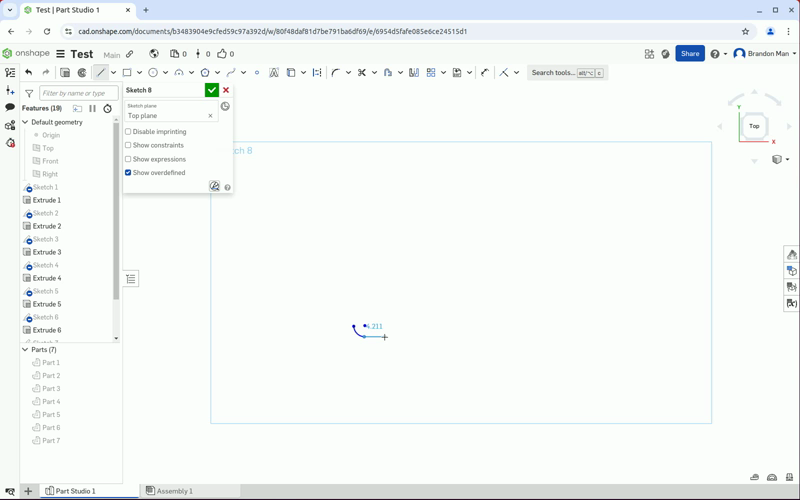
key_up(shift)
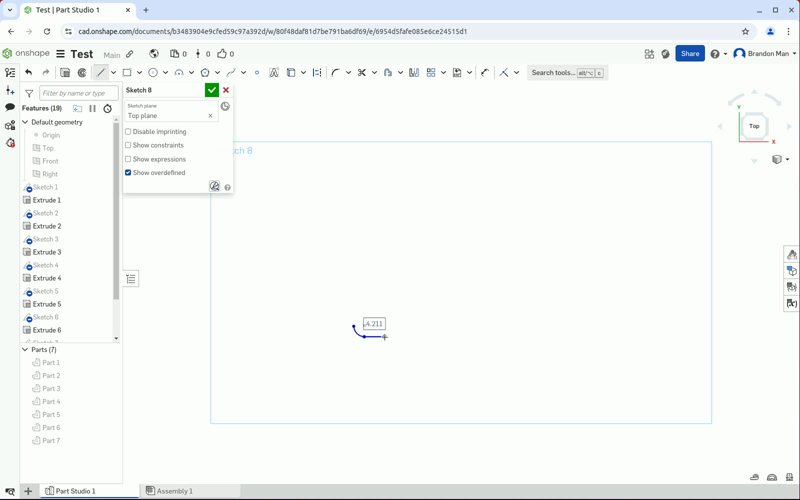
key_down(shift)
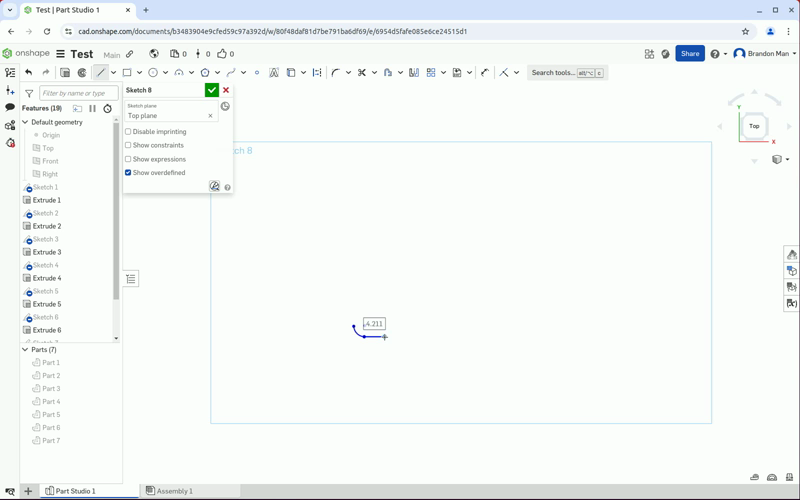
mouse_move(384, 228)
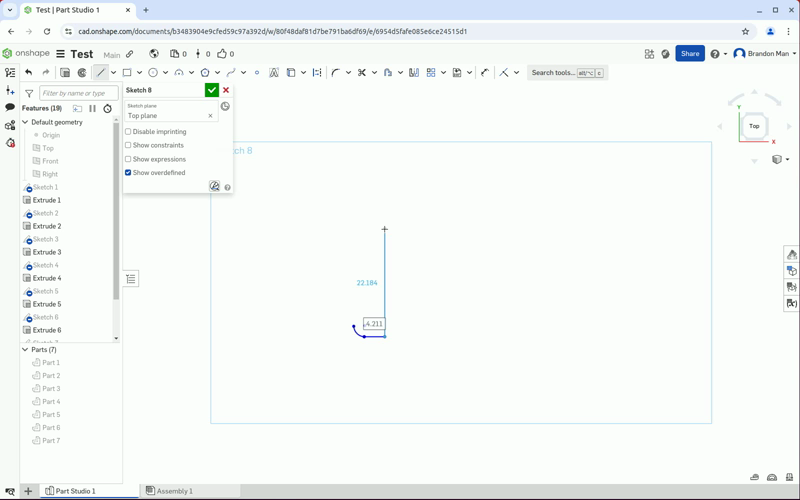
click(384, 228)
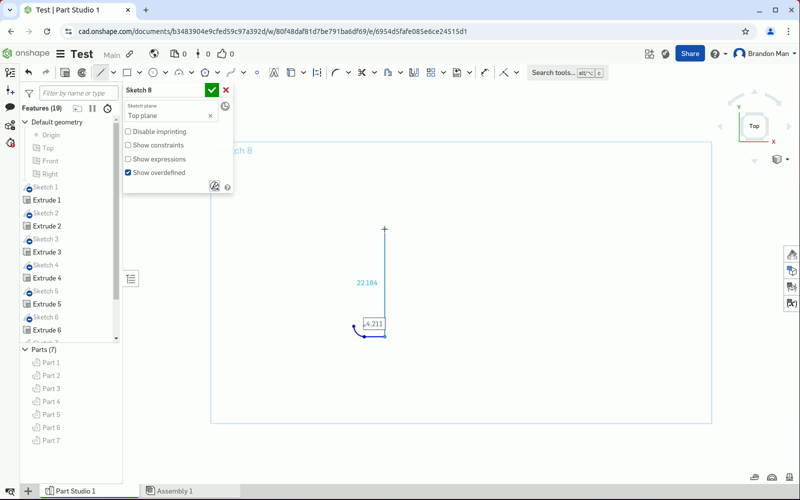
key_up(shift)
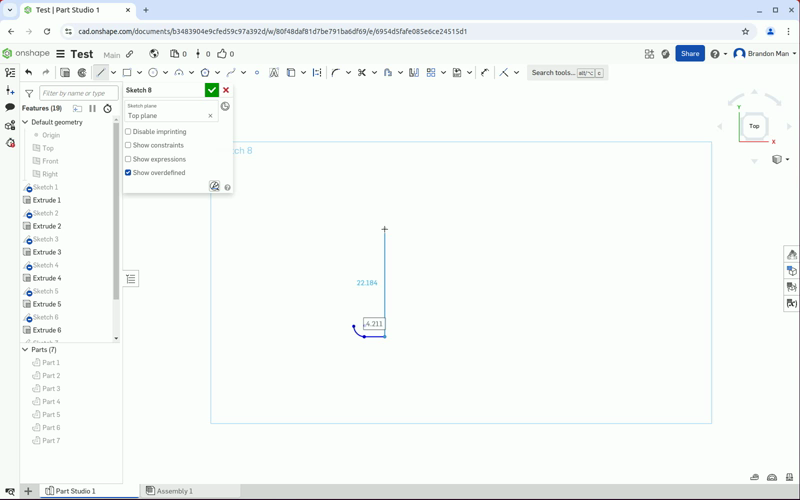
key_down(shift)
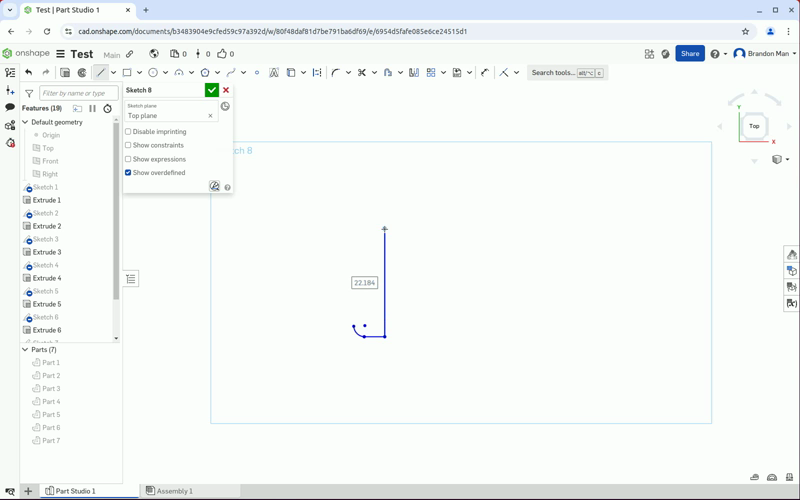
mouse_move(414, 228)
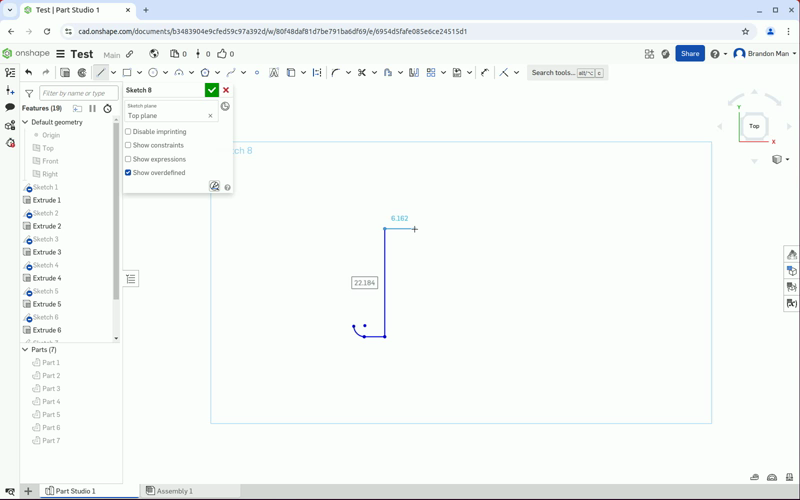
mouse_move(364, 228)
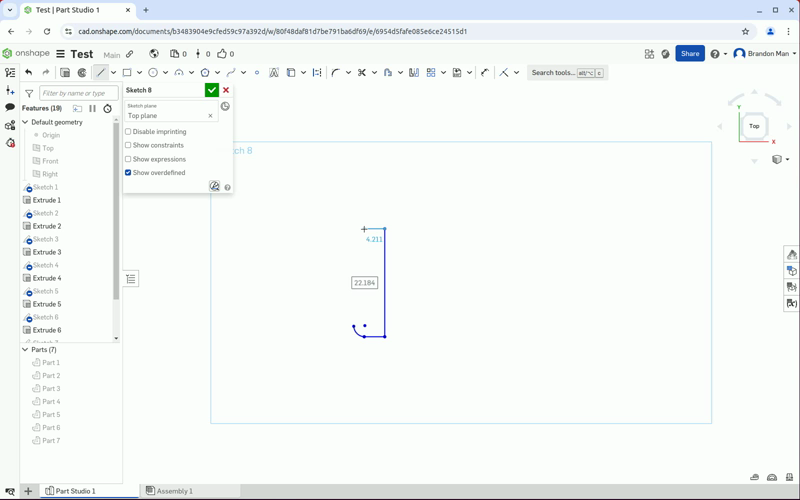
click(364, 228)
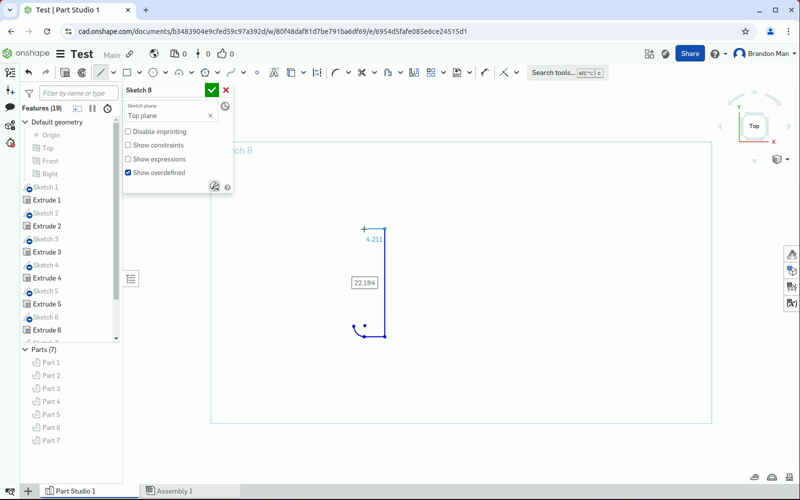
key_up(shift)
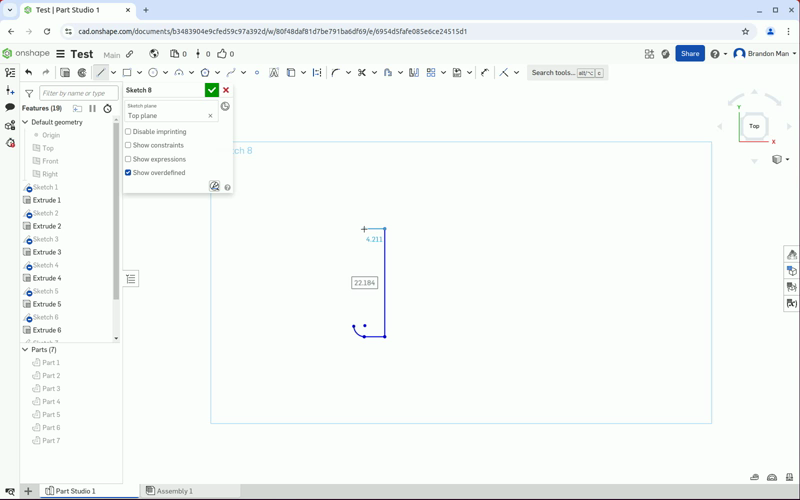
key(esc)
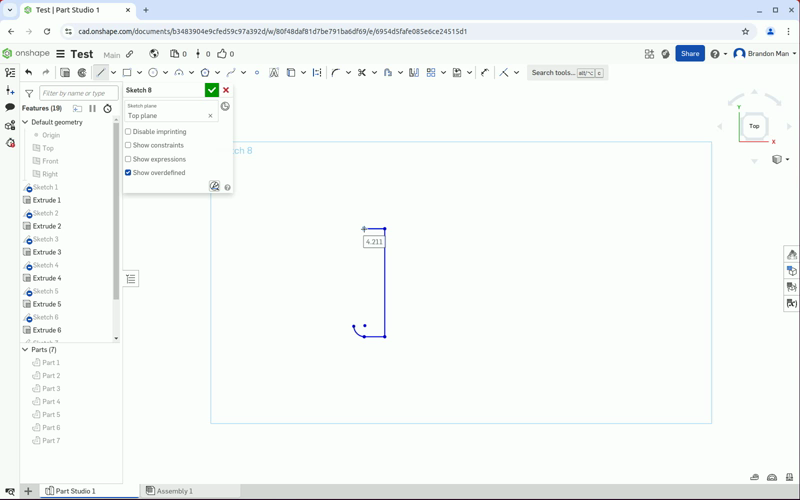
key(a)
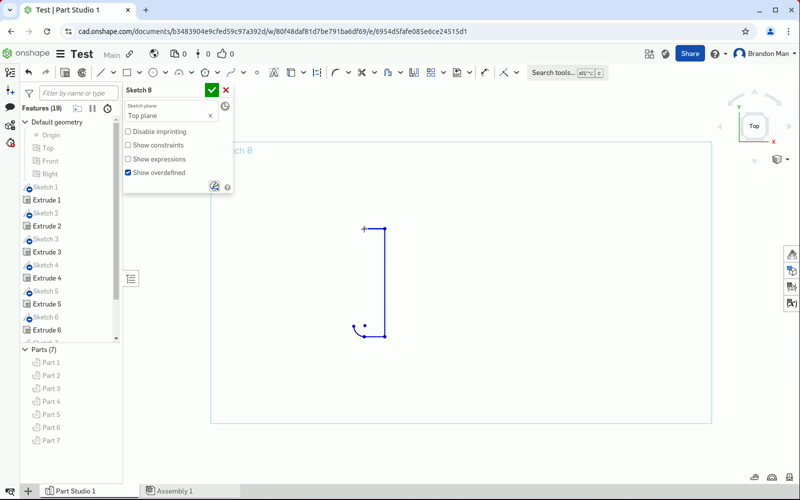
mouse_move(364, 228)
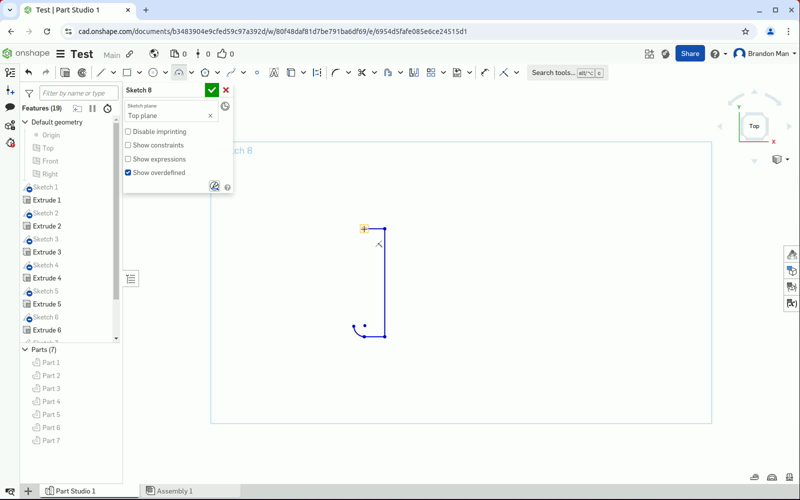
click(364, 228)
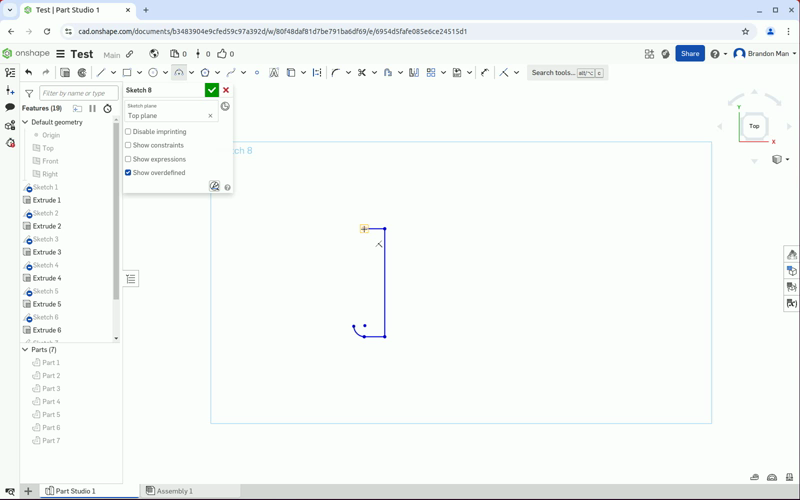
key_down(shift)
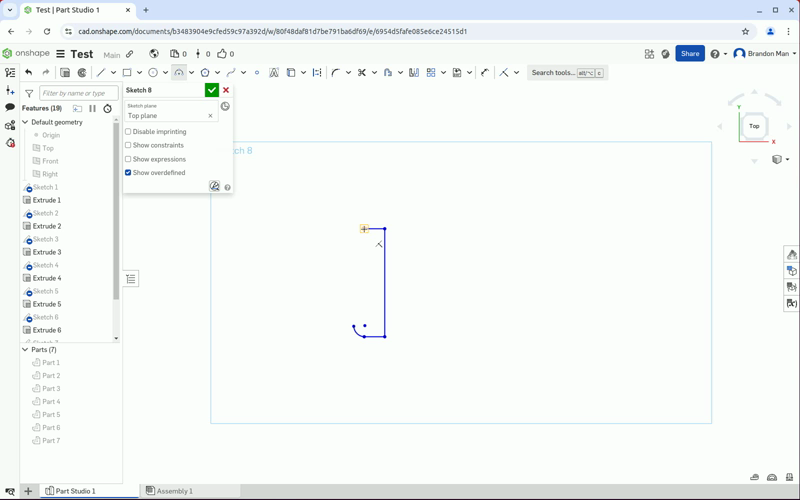
mouse_move(353, 239)
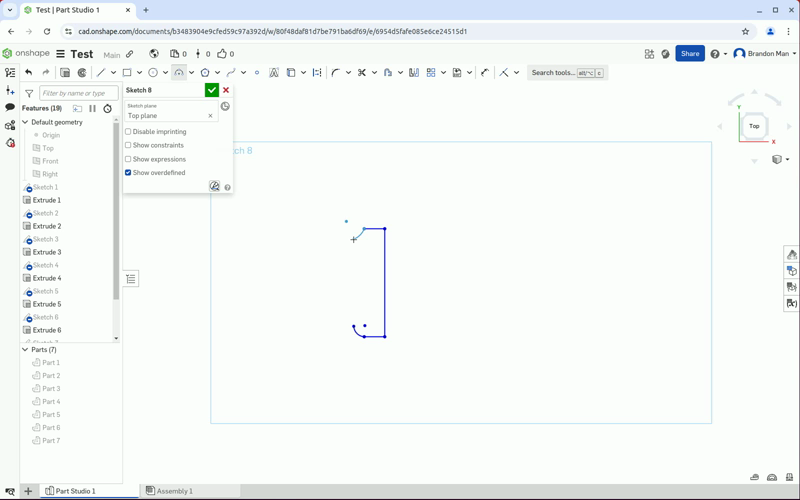
click(353, 239)
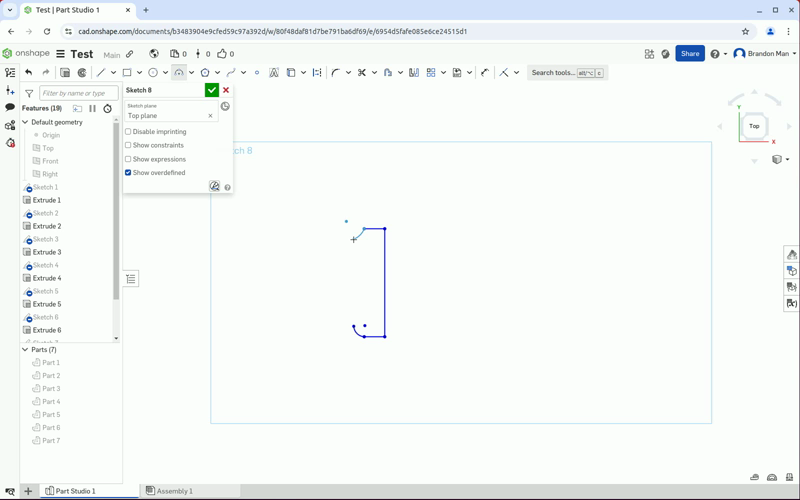
mouse_move(357, 231)
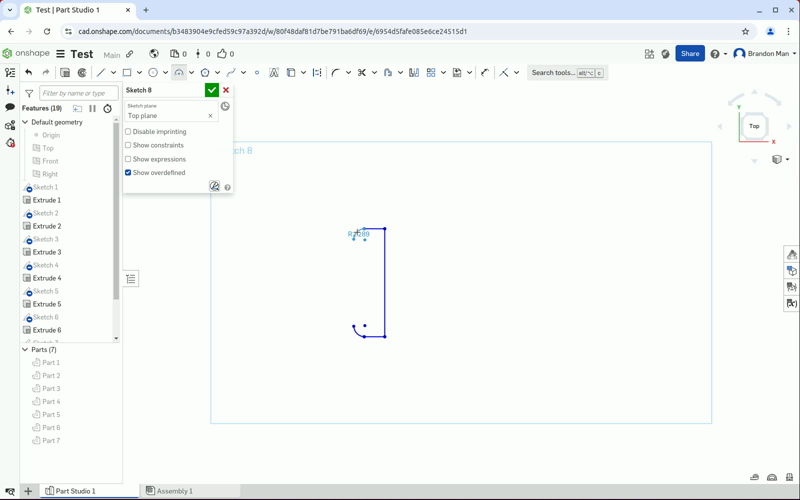
click(357, 231)
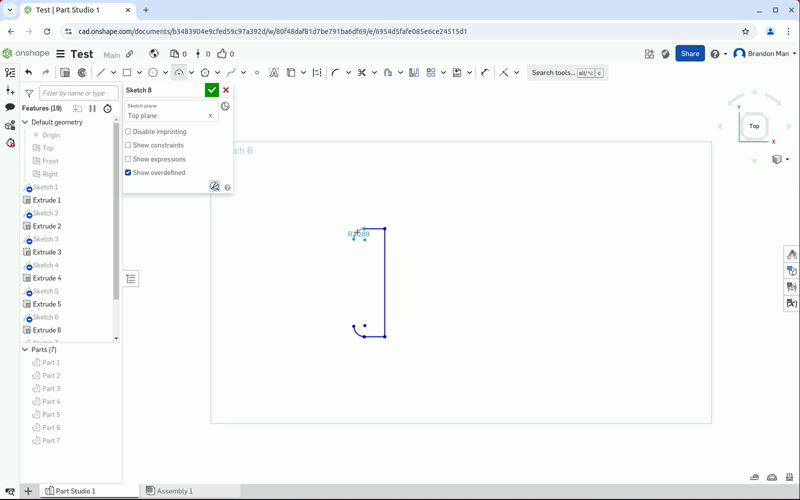
key_up(shift)
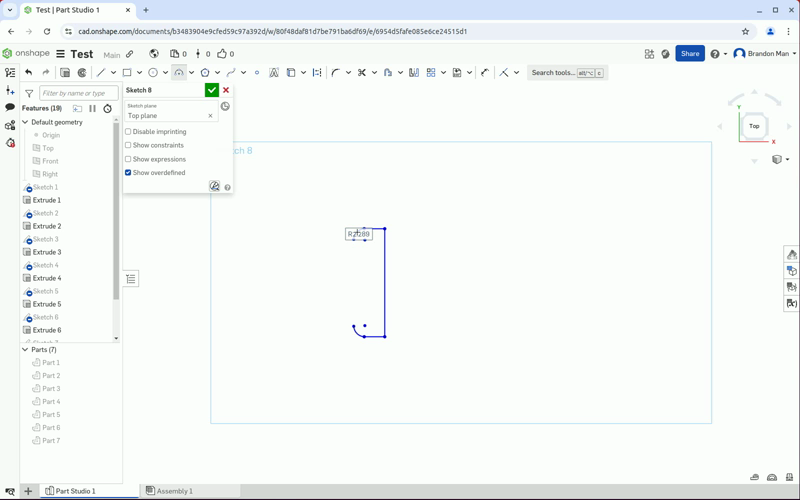
key(esc)
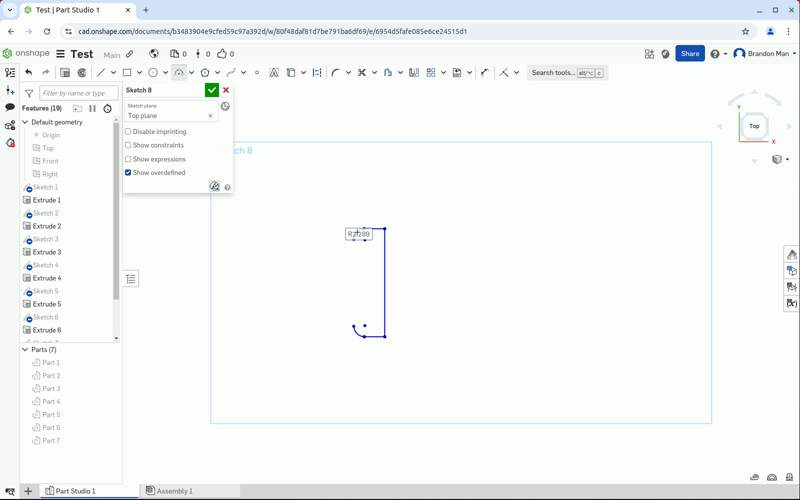
key(l)
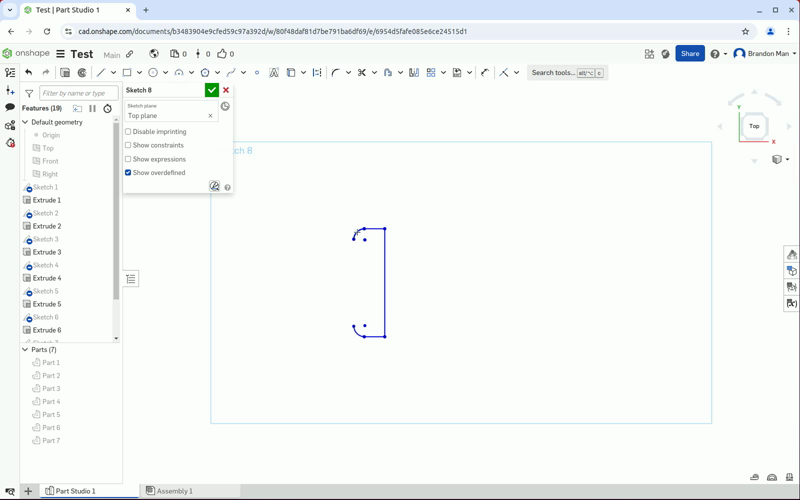
mouse_move(353, 239)
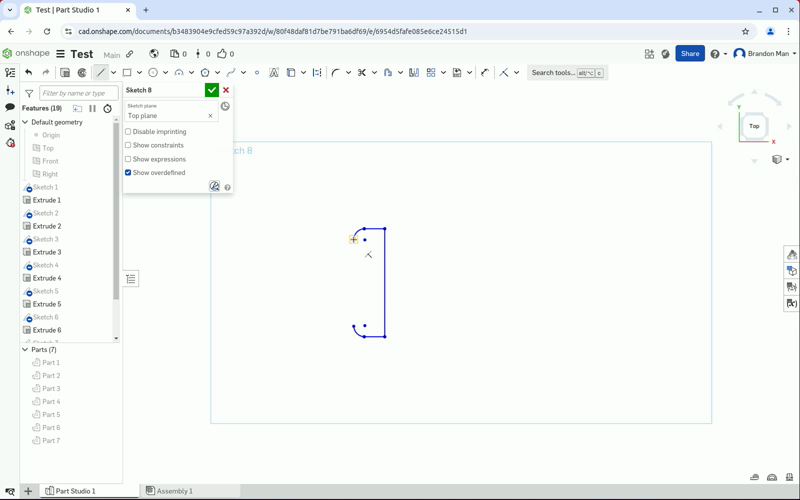
click(353, 239)
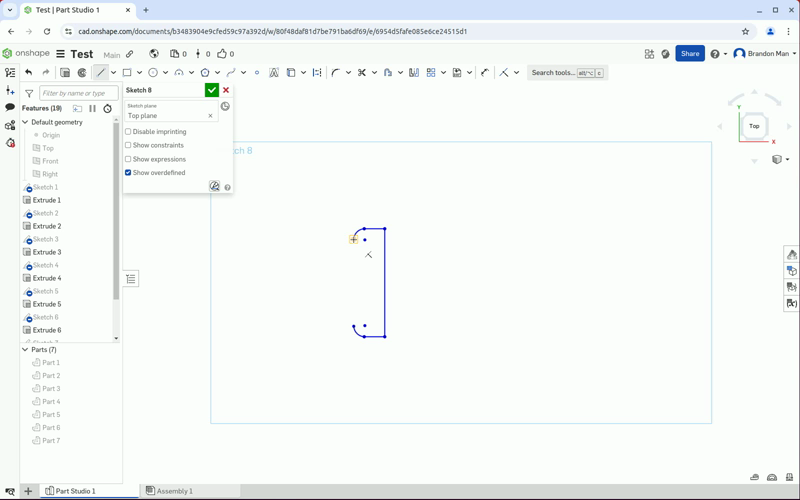
key_down(shift)
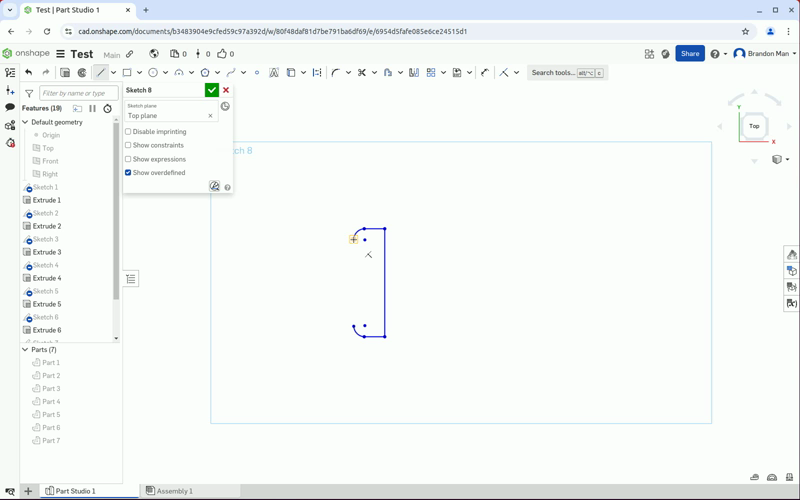
mouse_move(353, 326)
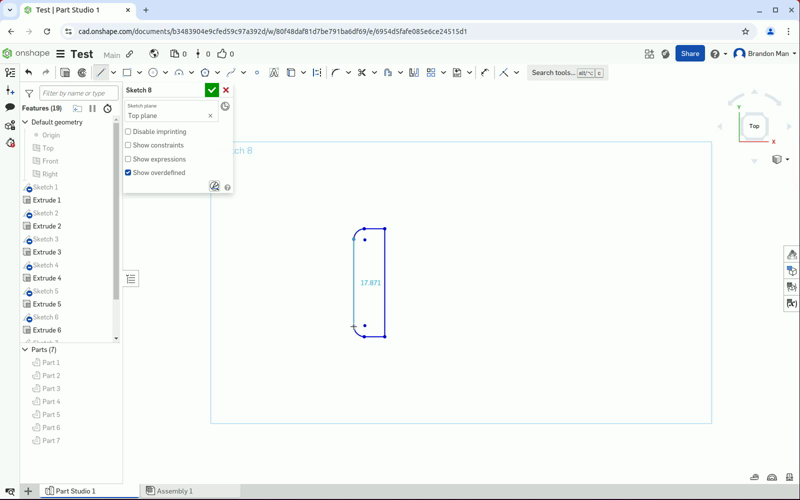
key_up(shift)
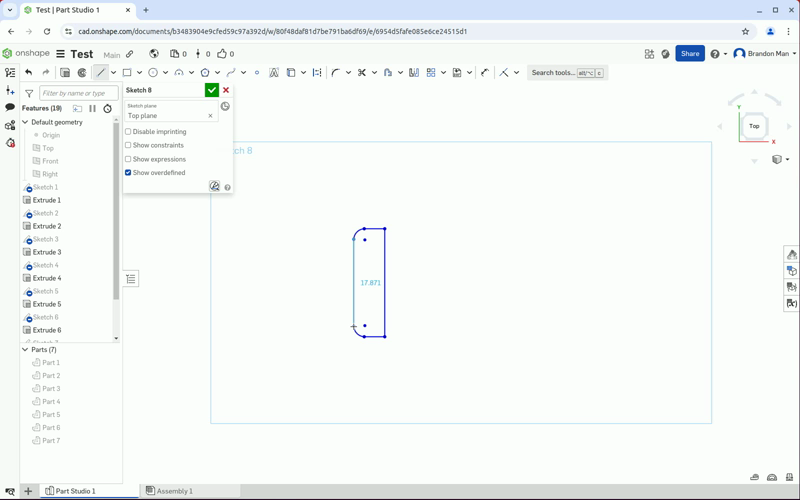
click(353, 326)
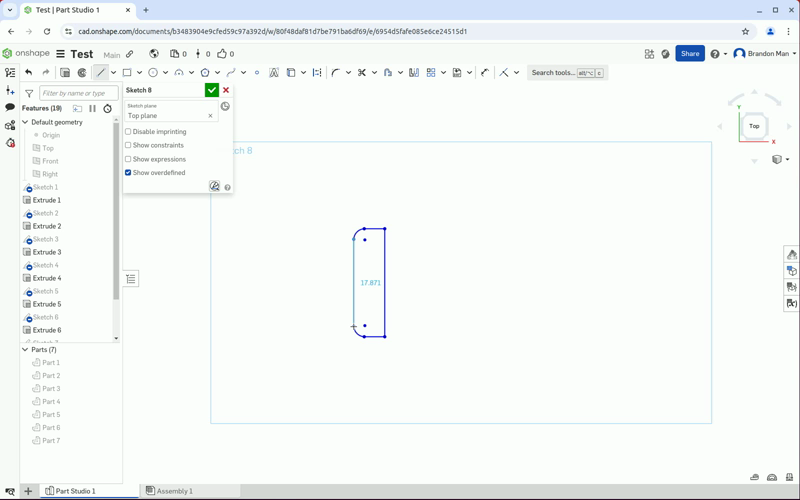
key(esc)
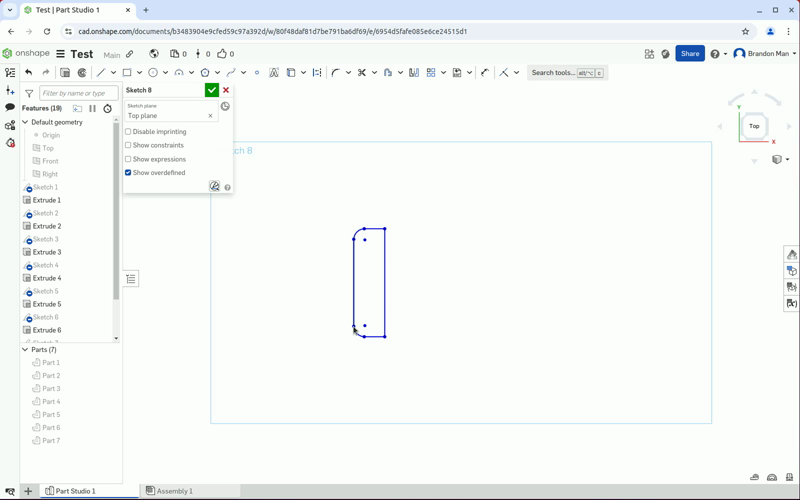
mouse_move(360, 309)
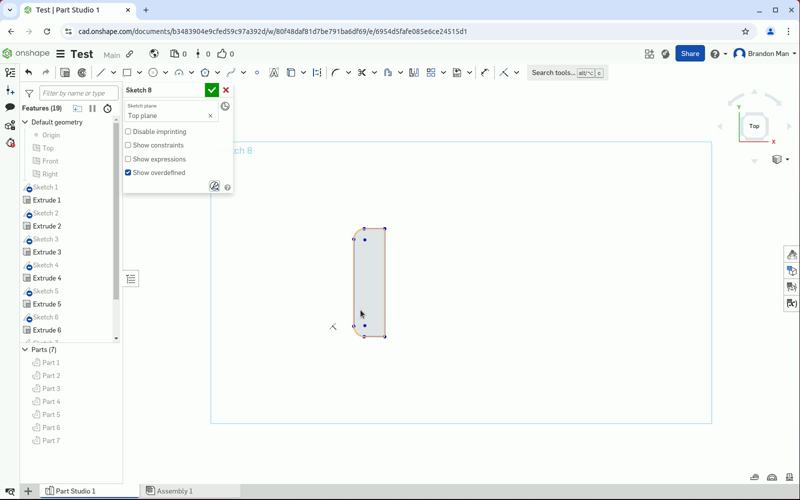
click(360, 309)
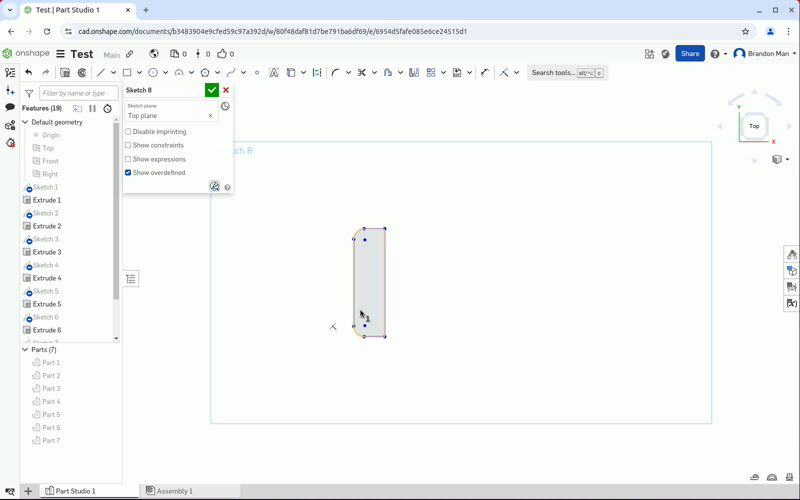
mouse_move(73, 352)
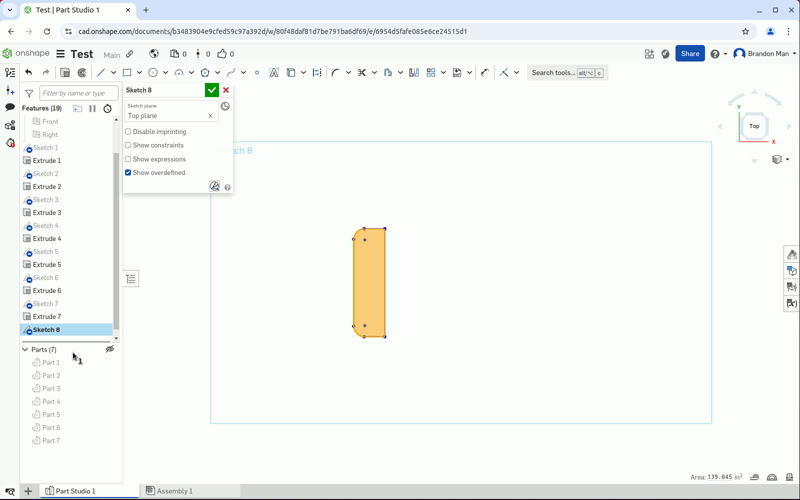
key(shift+y)
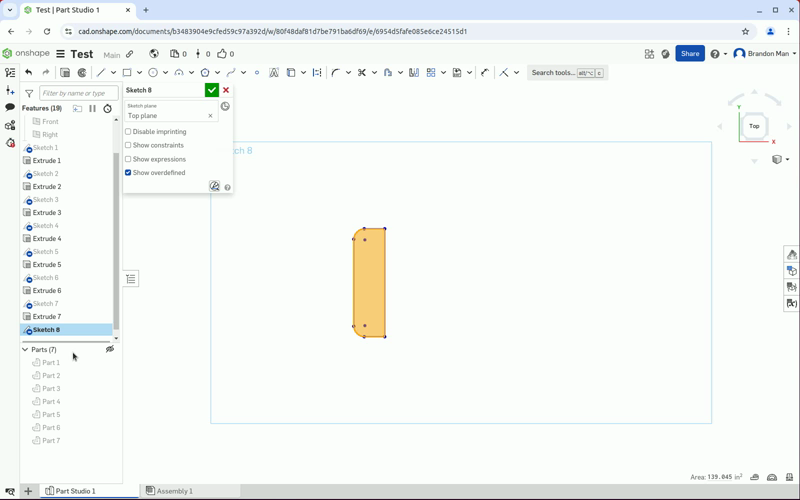
key(shift+e)
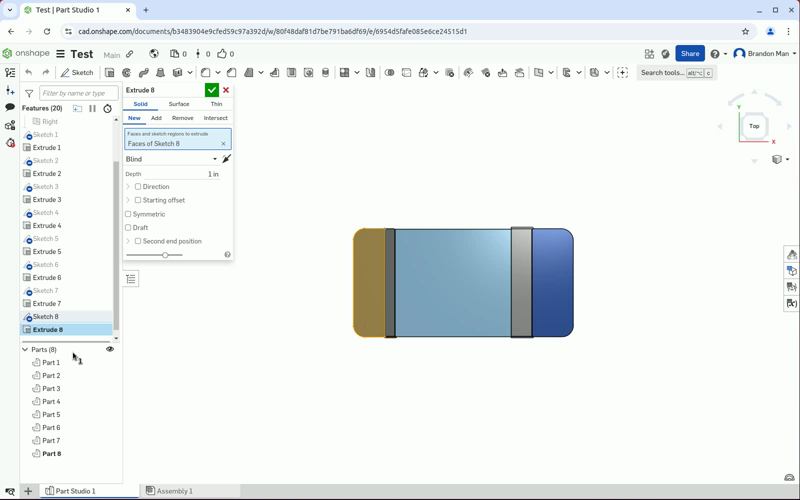
mouse_move(143, 106)
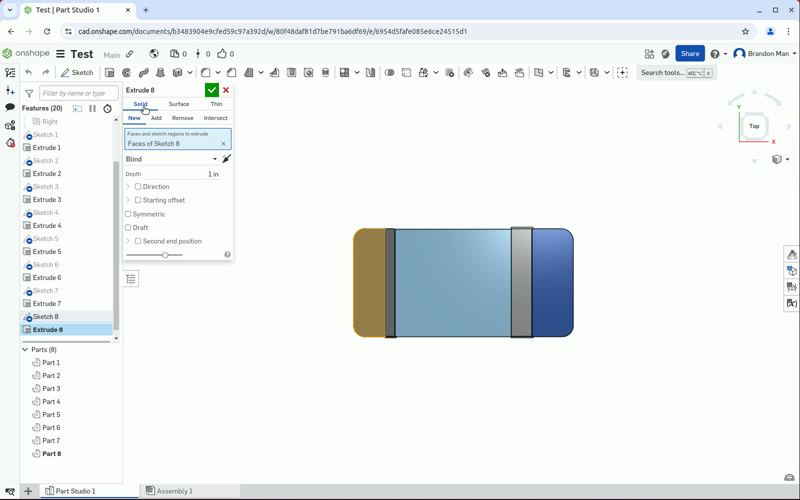
click(143, 106)
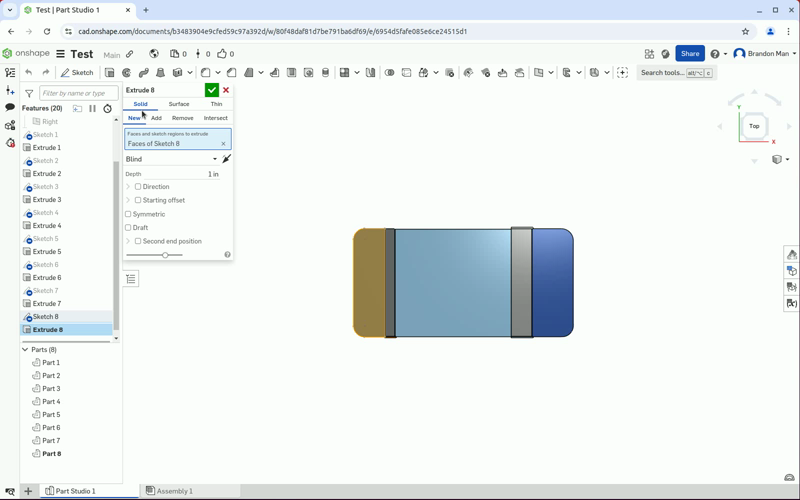
mouse_move(137, 120)
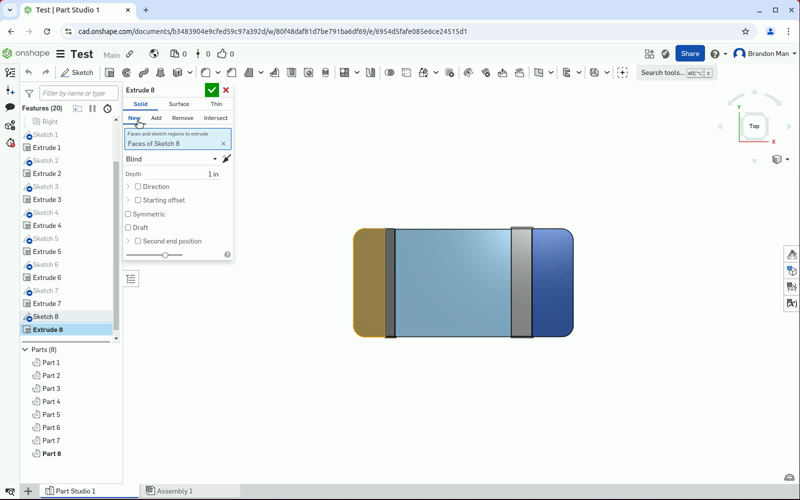
click(137, 120)
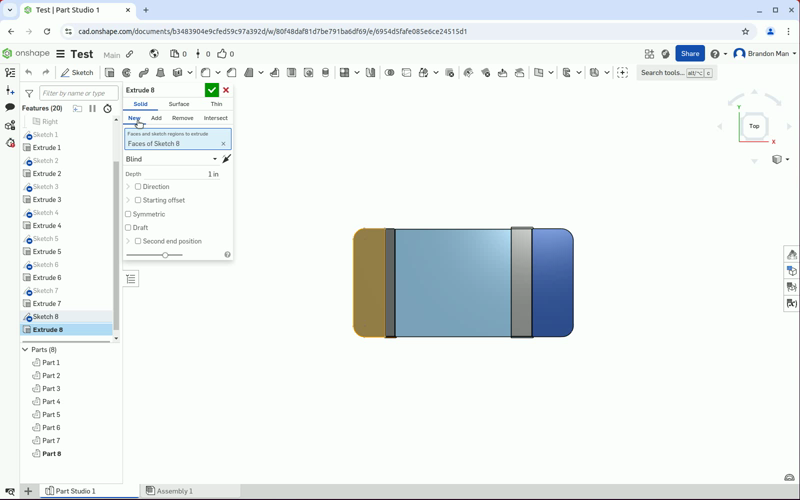
key(tab, 4)
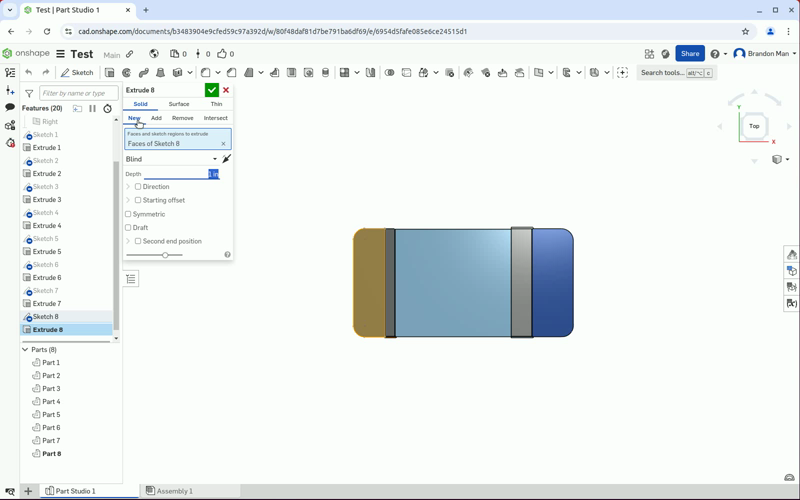
text(0.722)
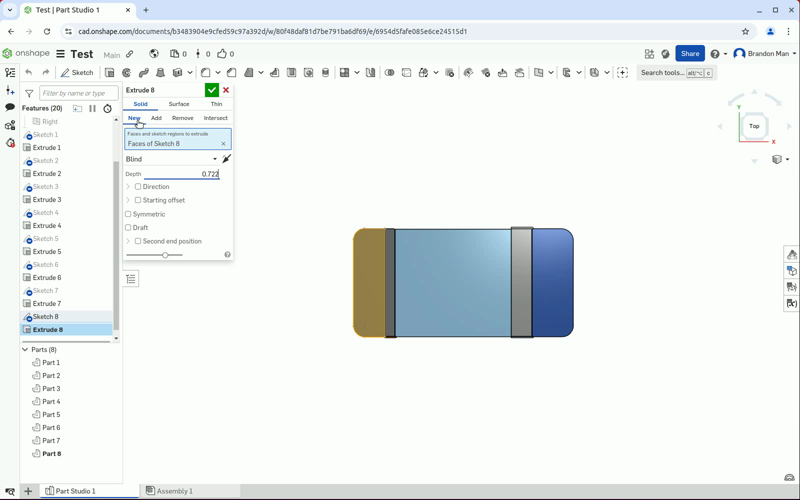
key(enter)
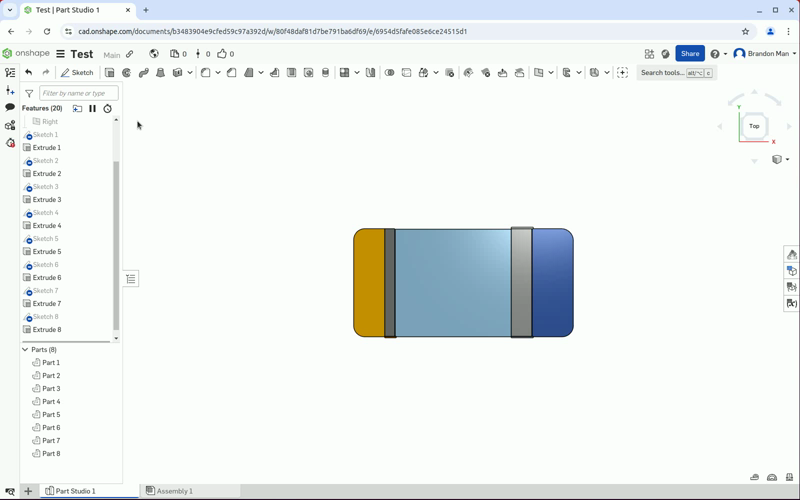
key(shift+h)
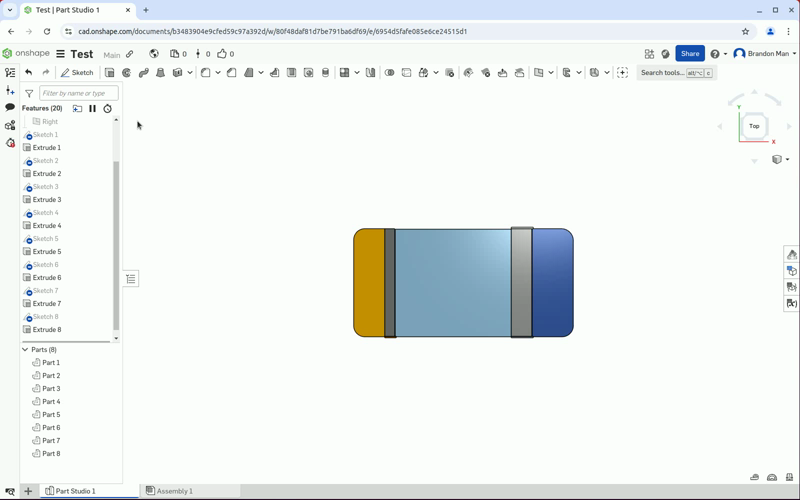
key(shift+h)
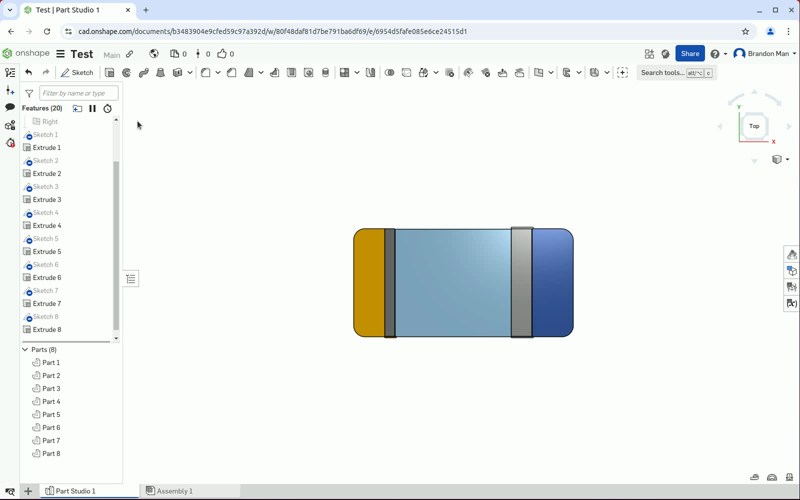
mouse_move(69, 137)
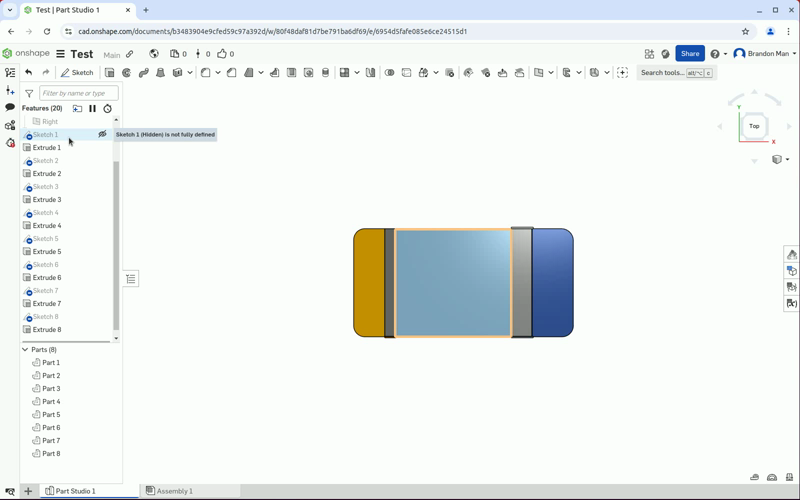
click(69, 137)
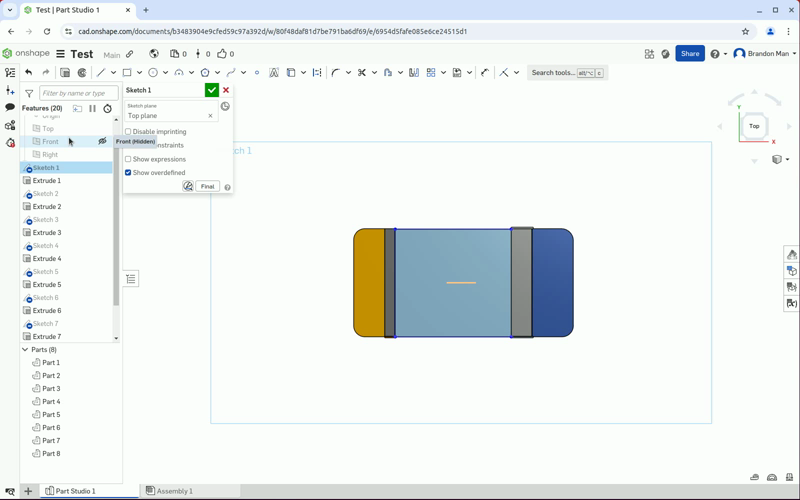
mouse_move(229, 92)
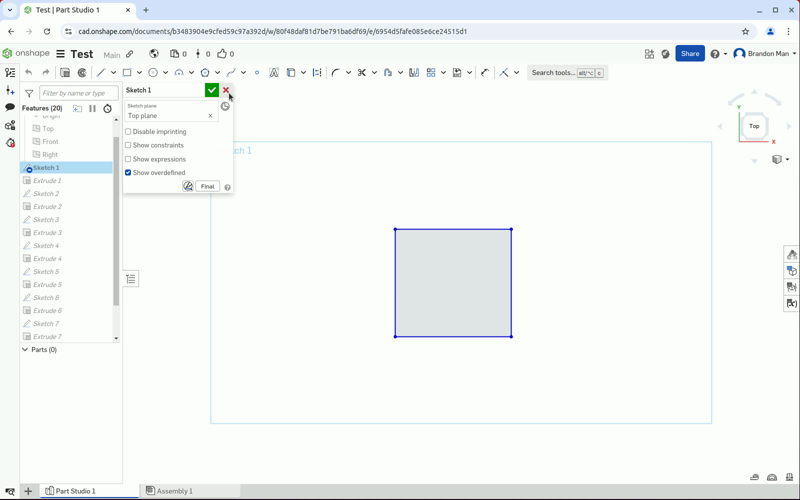
click(229, 92)
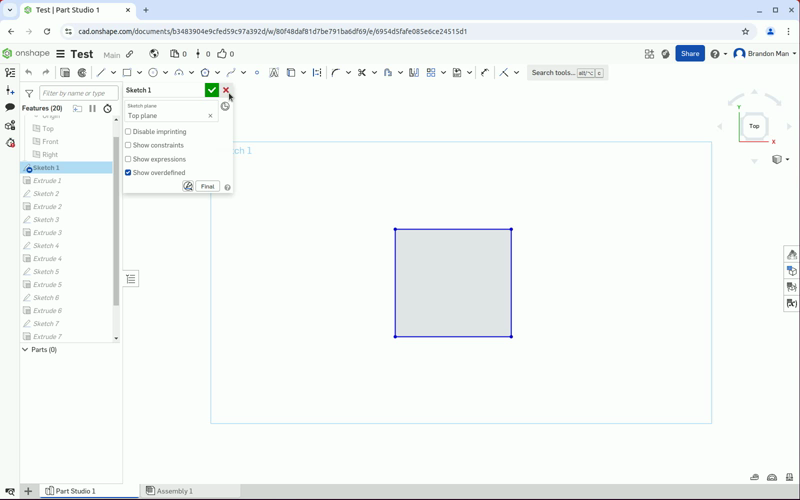
key(shift+s)
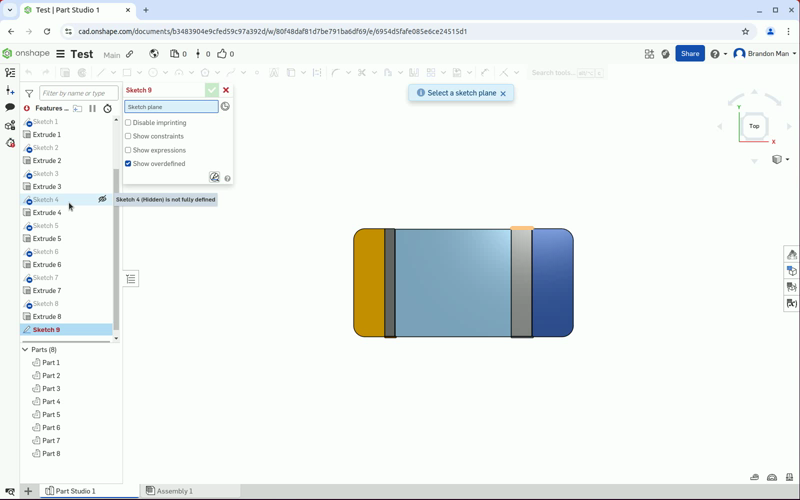
scroll(3)
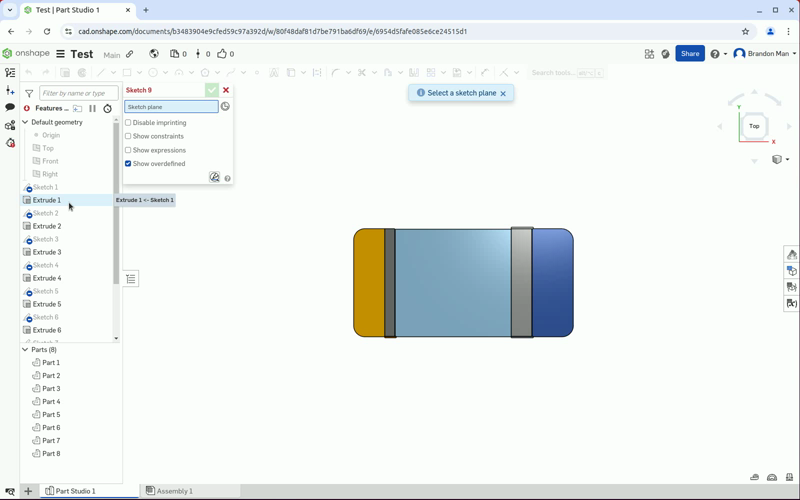
mouse_move(69, 150)
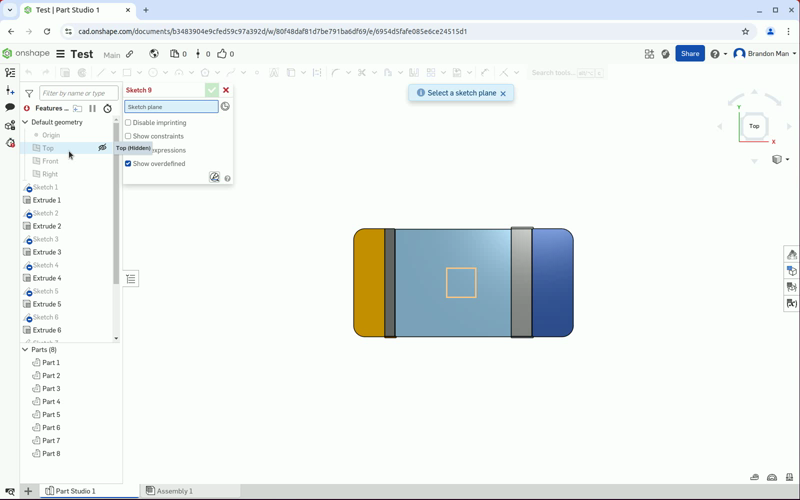
click(69, 150)
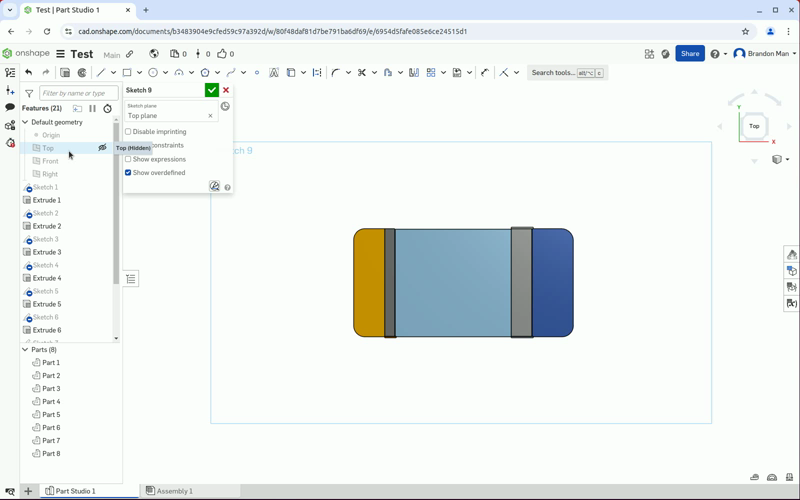
mouse_move(73, 352)
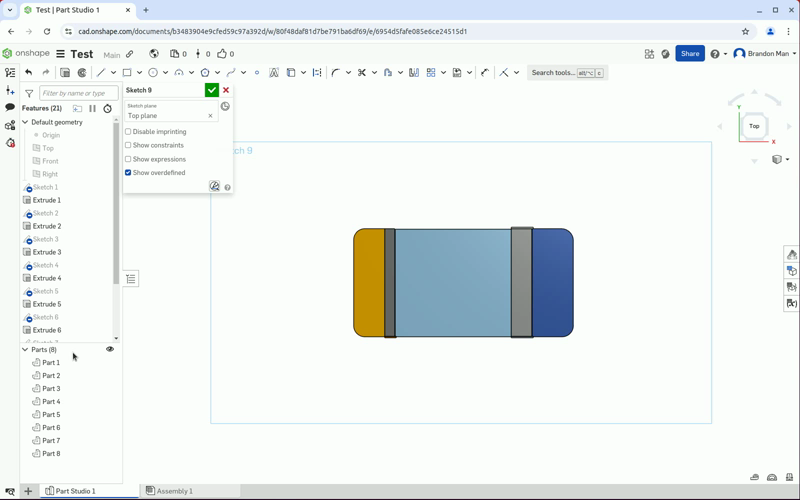
key(y)
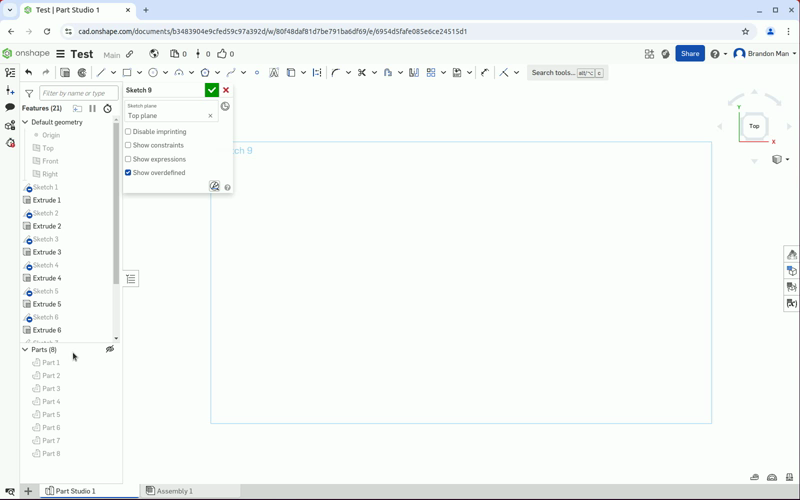
key(l)
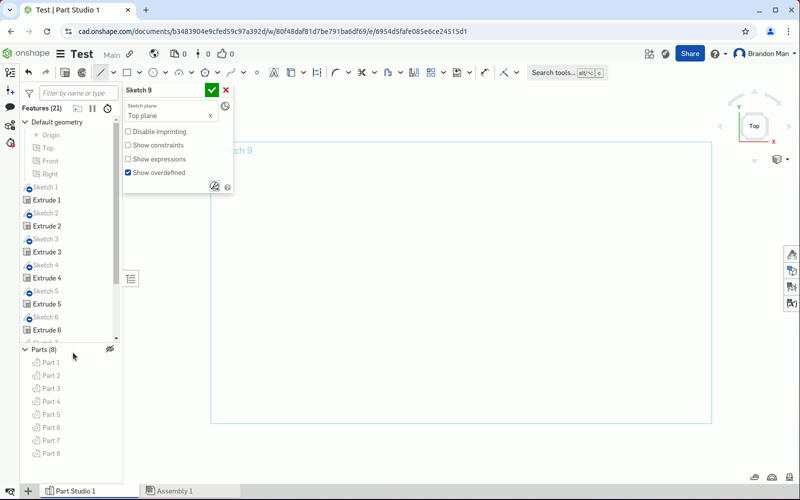
key_down(shift)
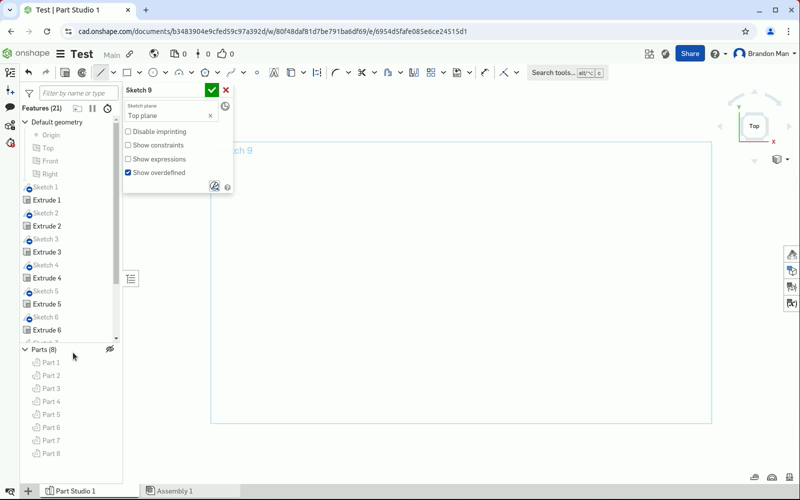
mouse_move(384, 228)
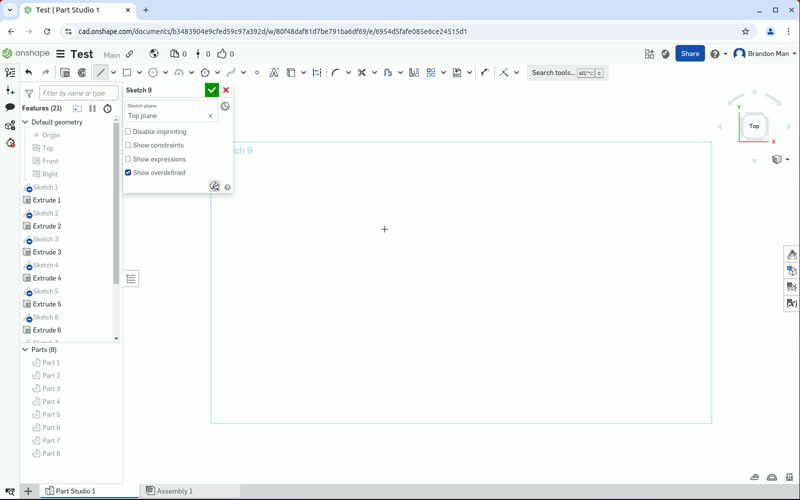
click(384, 228)
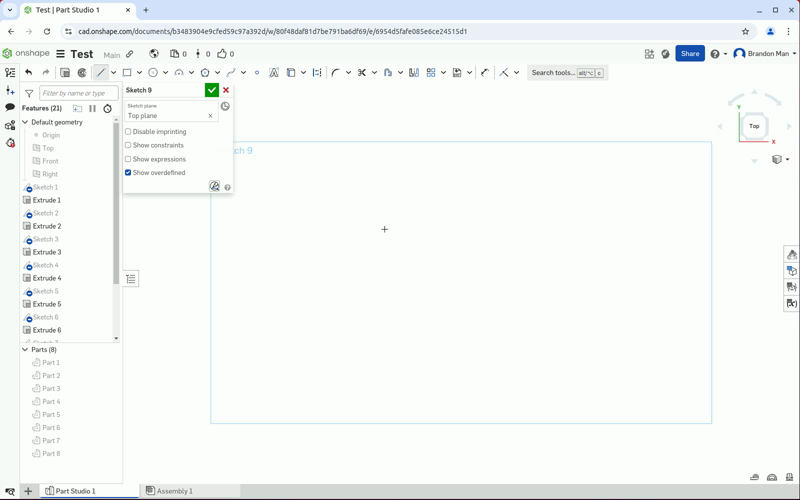
key_up(shift)
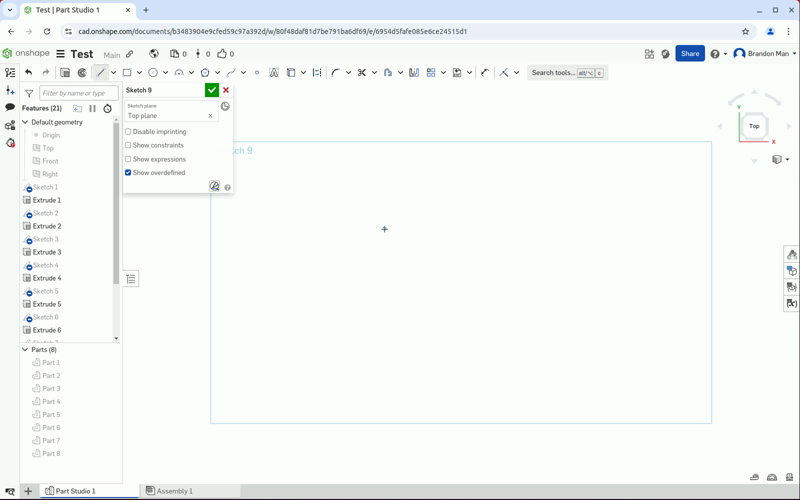
key_down(shift)
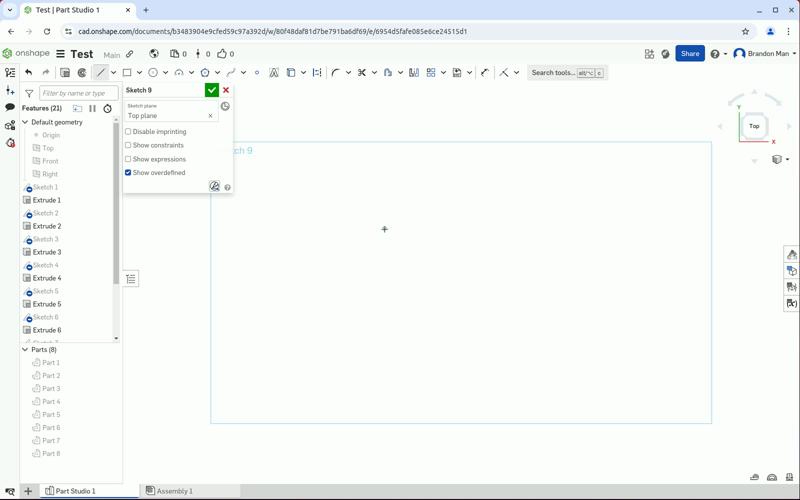
mouse_move(414, 228)
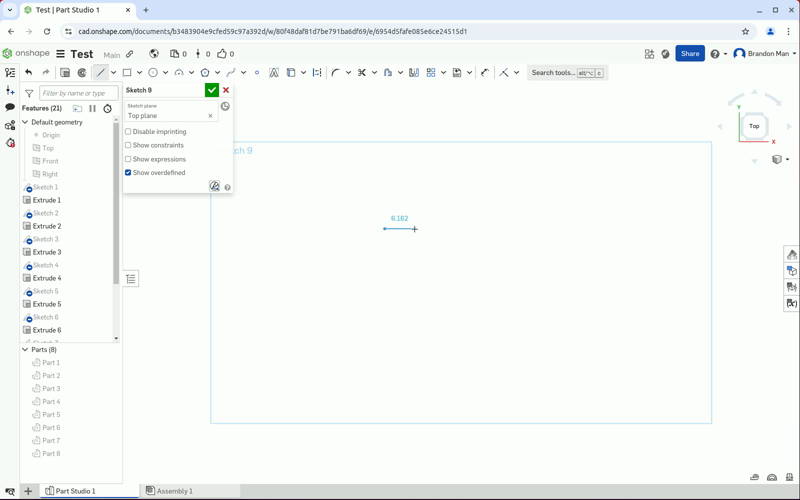
mouse_move(396, 228)
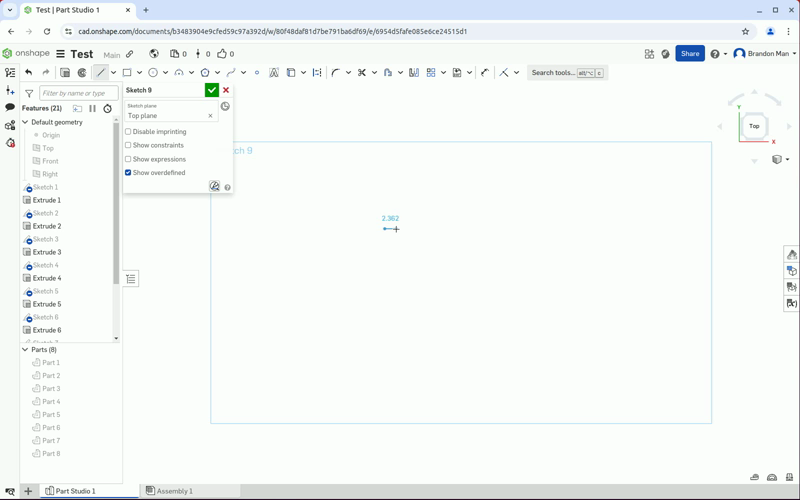
click(396, 228)
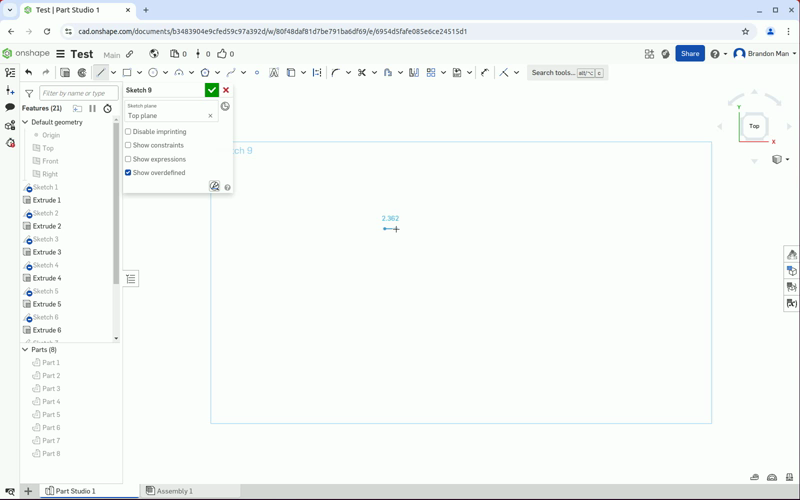
key_up(shift)
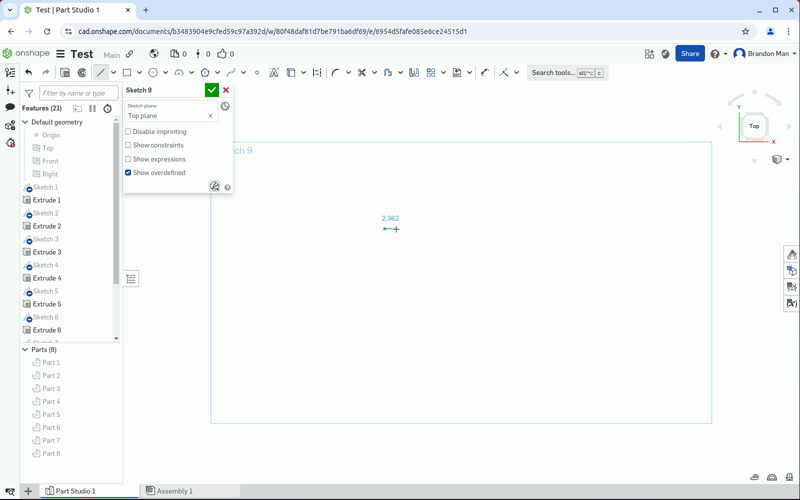
key_down(shift)
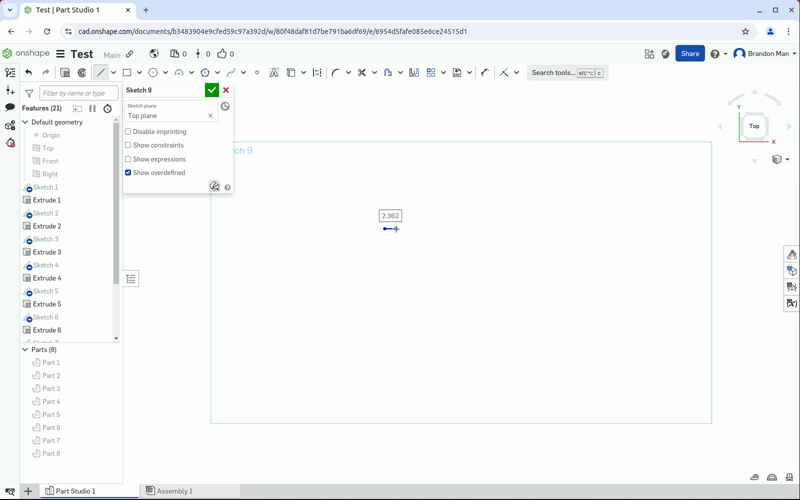
mouse_move(426, 228)
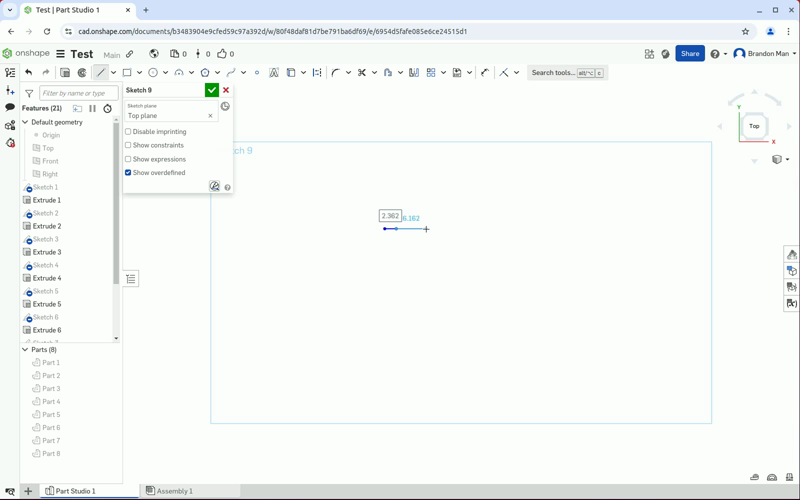
mouse_move(396, 227)
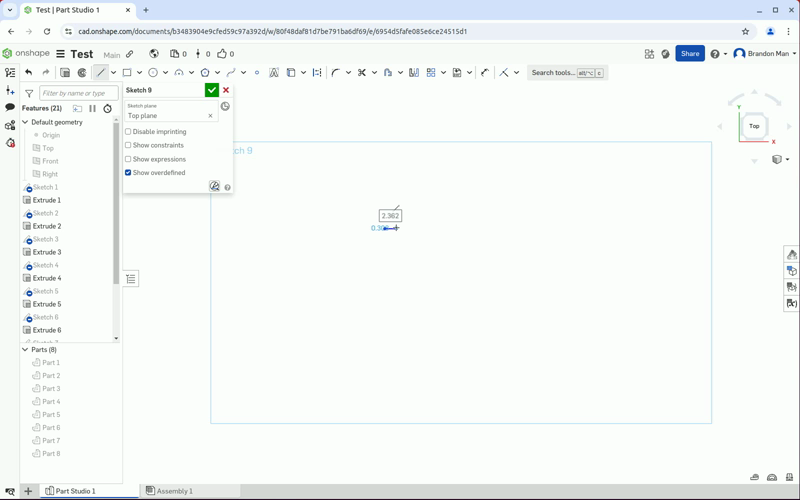
scroll(6)
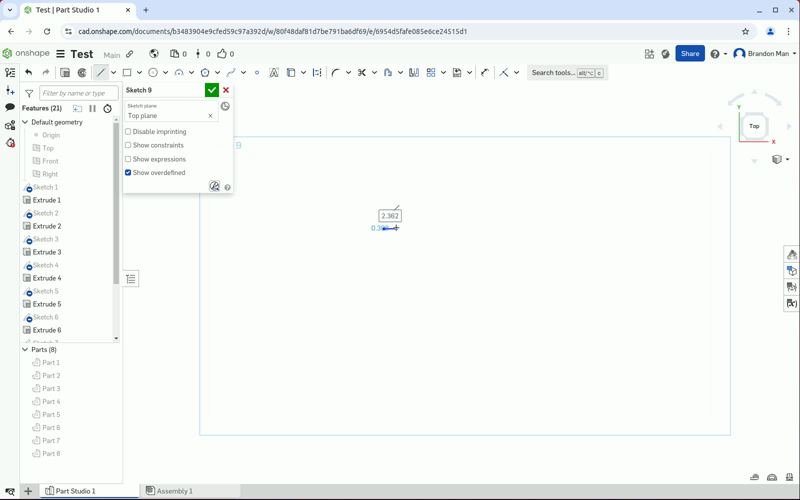
scroll(6)
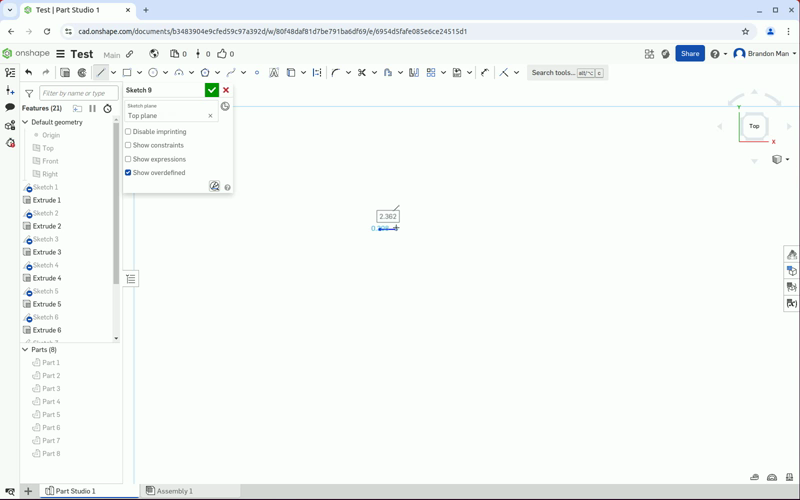
scroll(6)
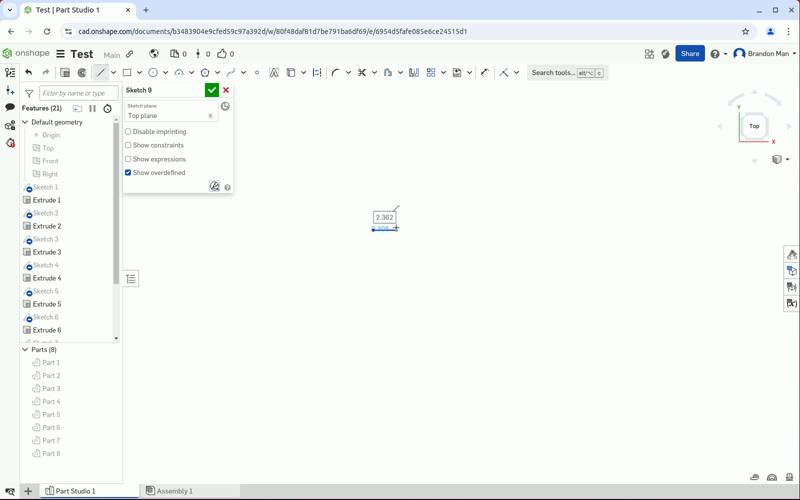
scroll(6)
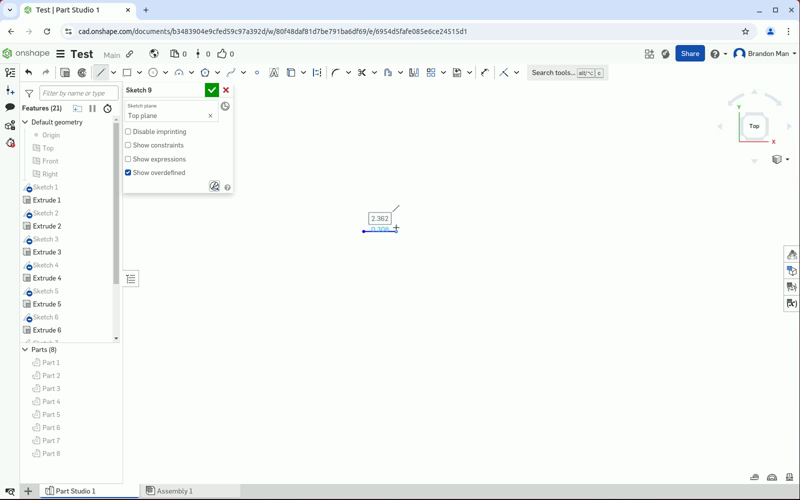
scroll(6)
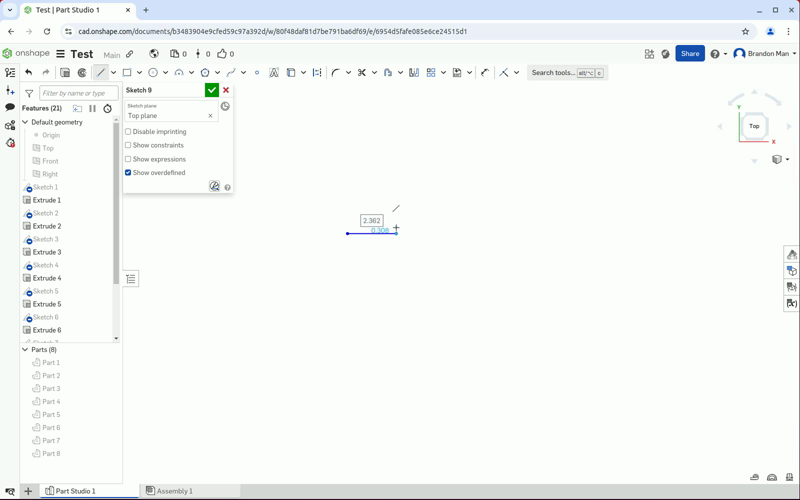
scroll(6)
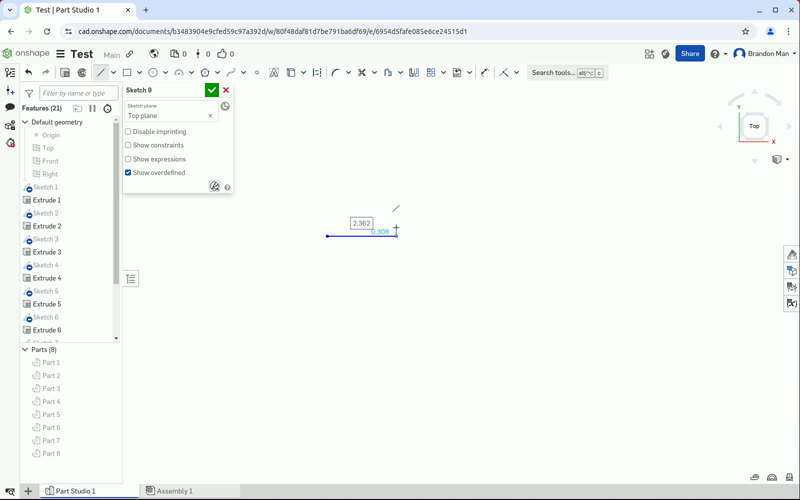
scroll(6)
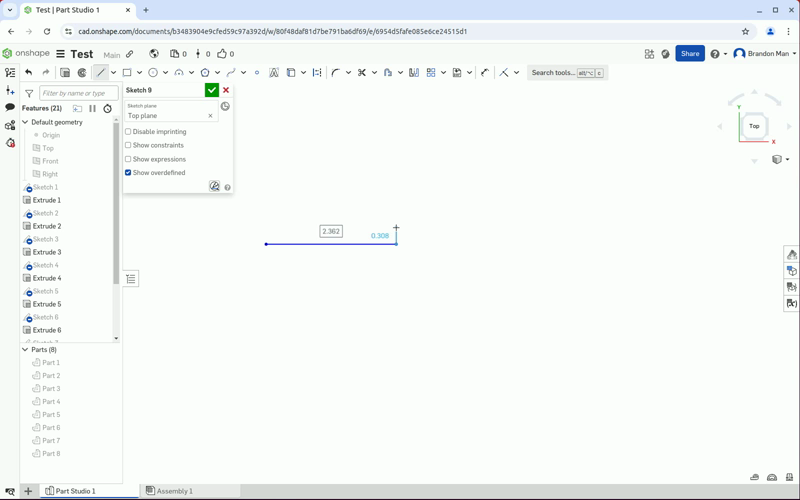
click(396, 227)
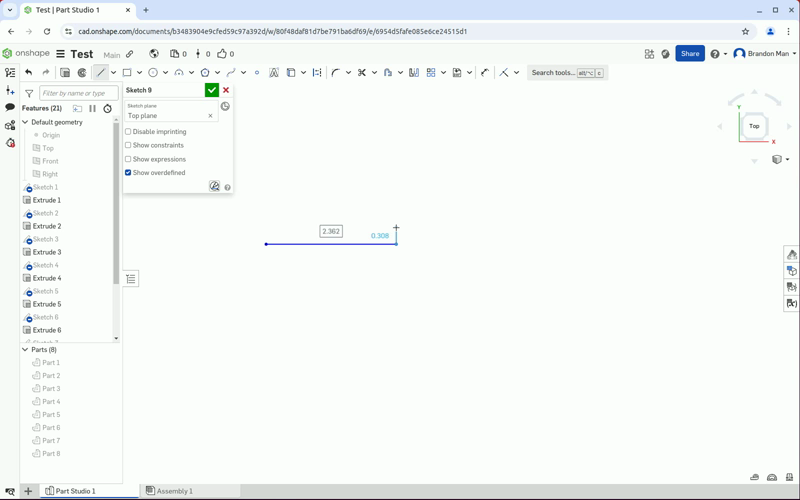
scroll(-6)
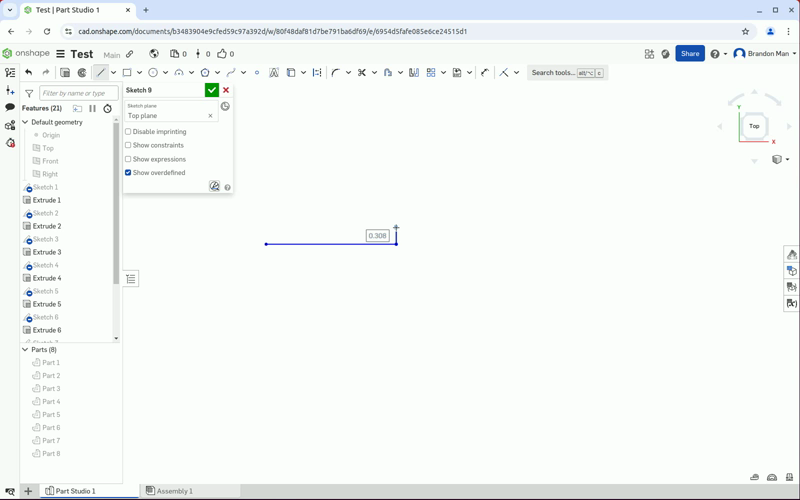
scroll(-6)
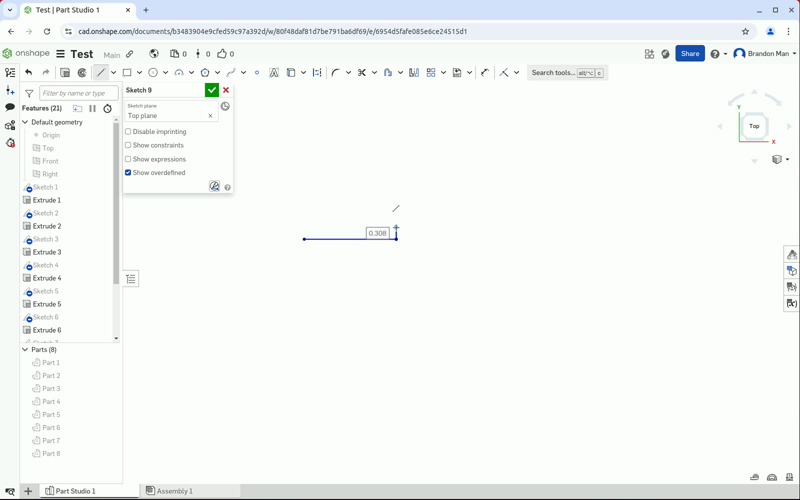
scroll(-6)
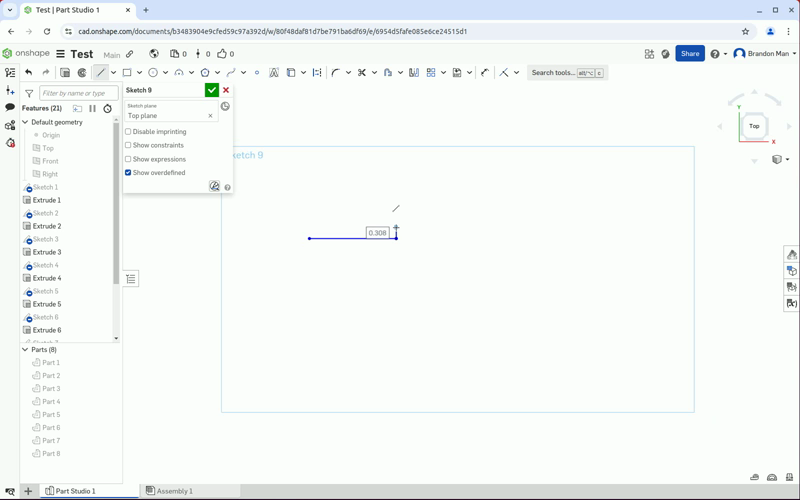
scroll(-6)
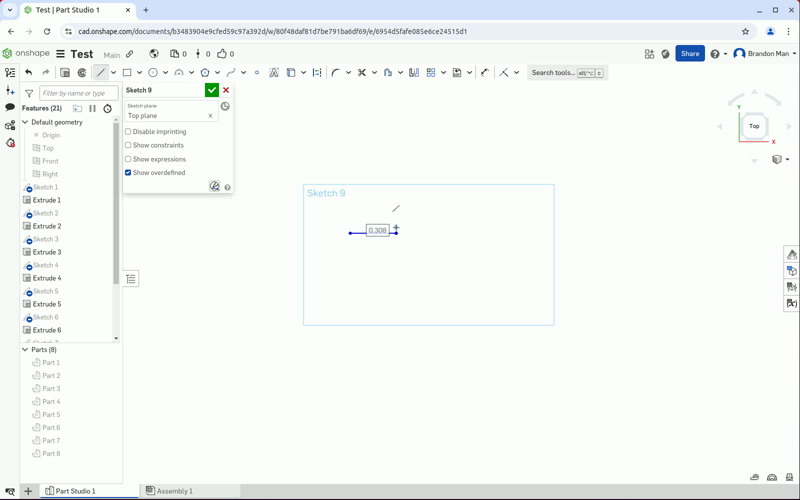
scroll(-6)
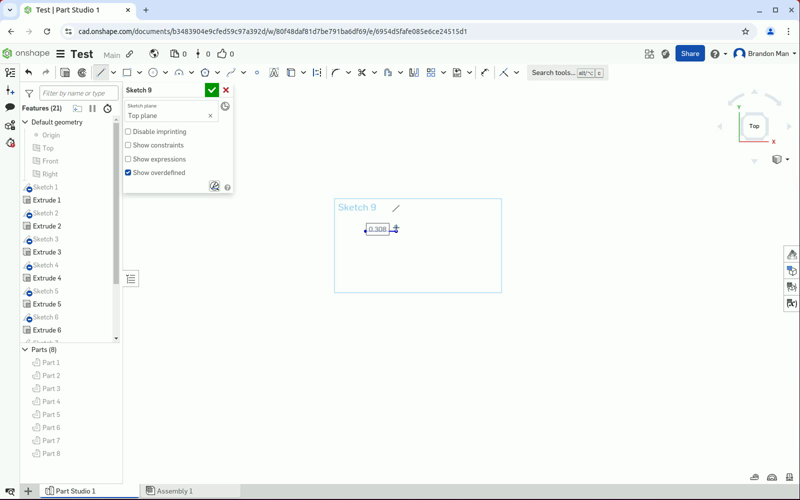
scroll(-6)
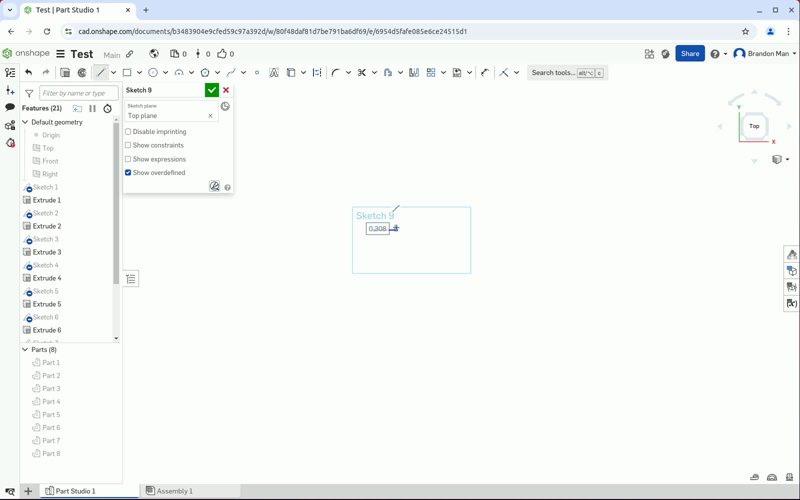
scroll(-6)
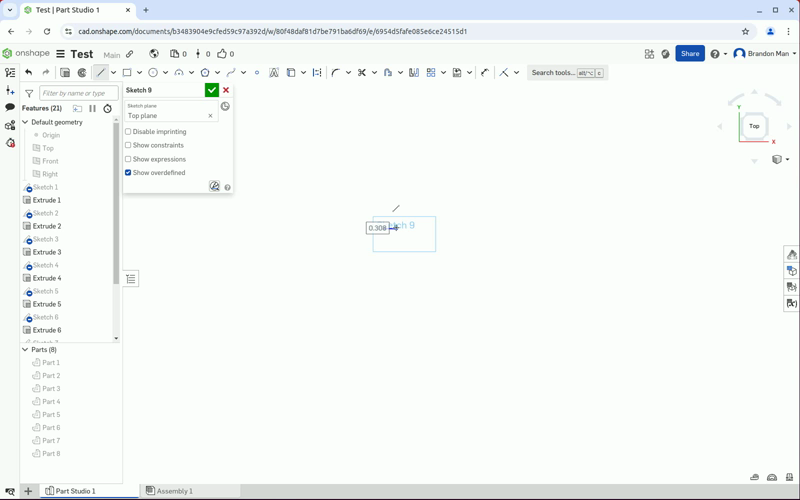
key_up(shift)
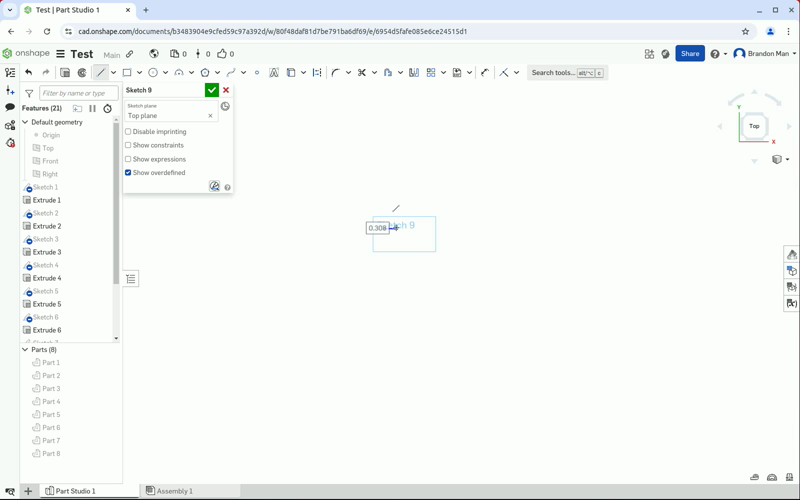
key_down(shift)
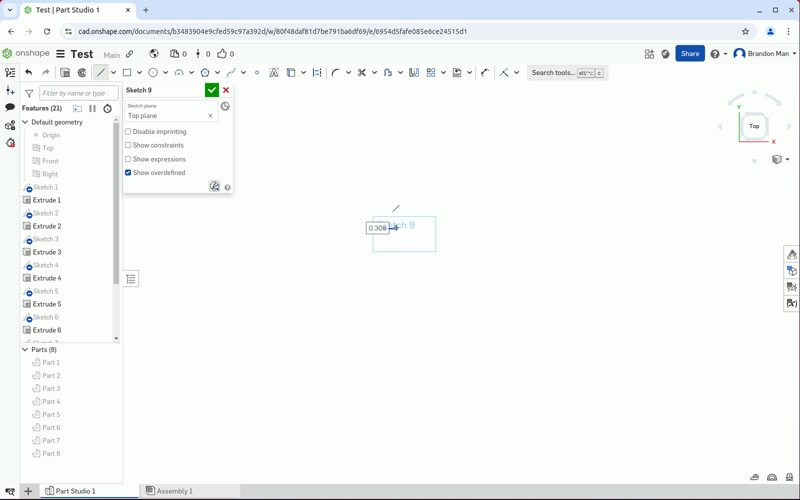
mouse_move(426, 227)
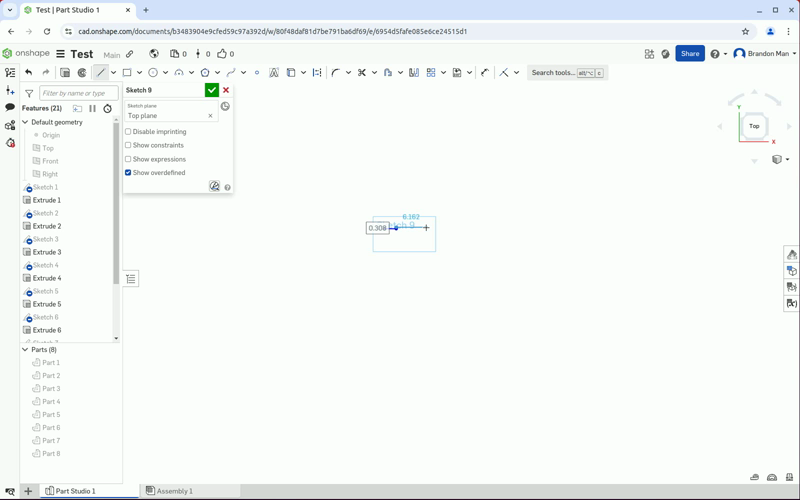
mouse_move(384, 227)
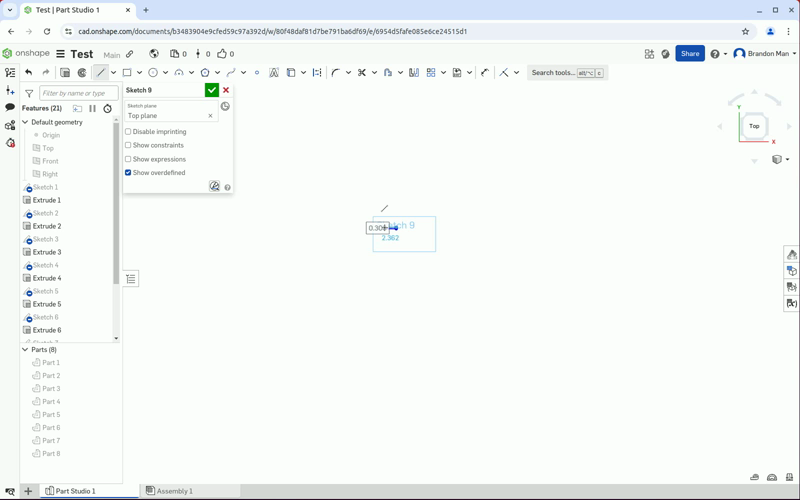
scroll(6)
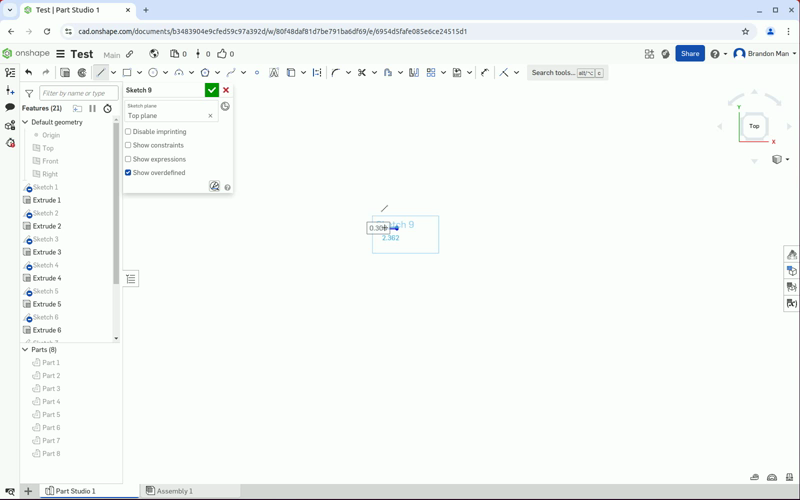
scroll(6)
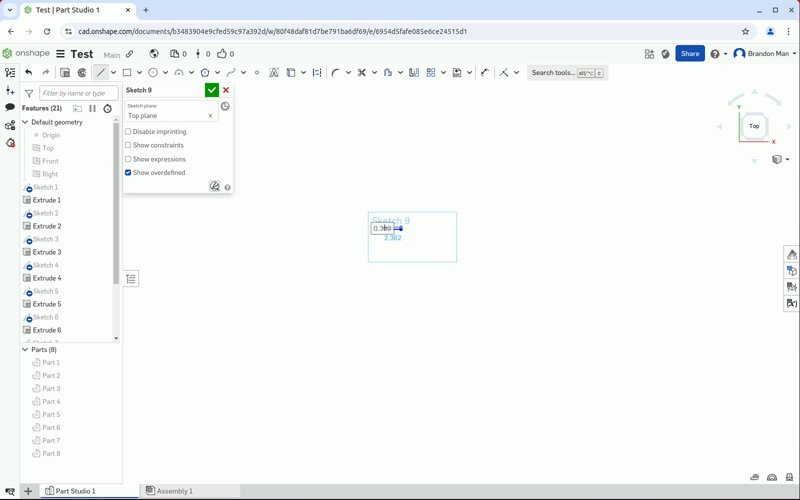
scroll(6)
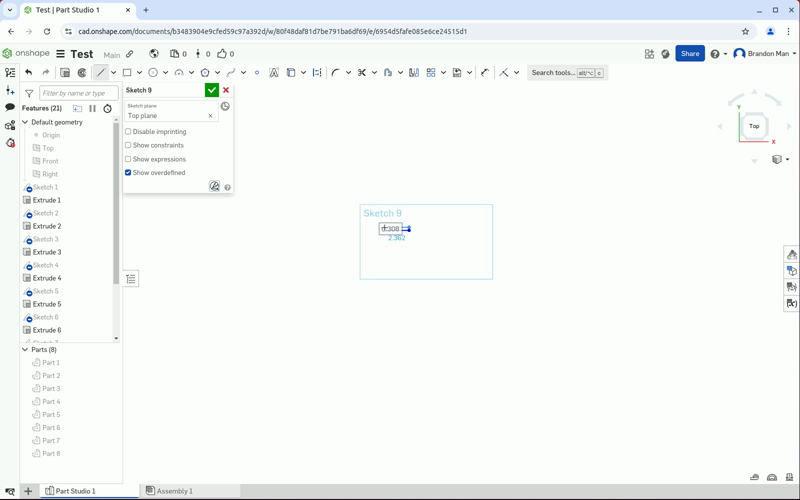
scroll(6)
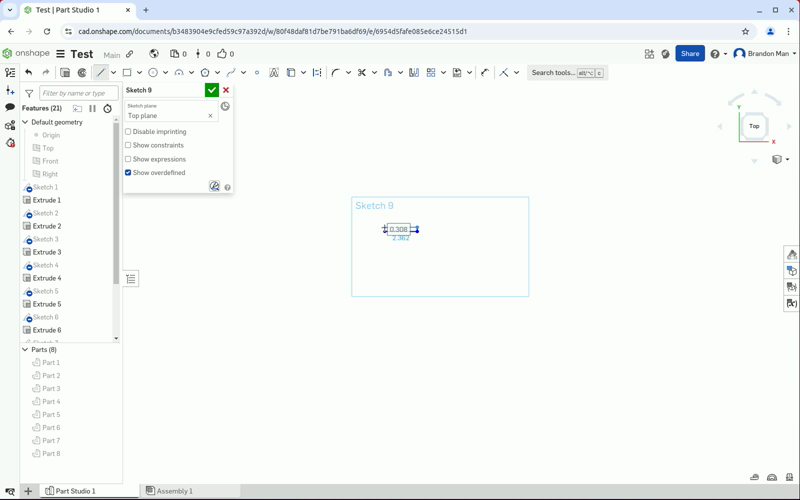
scroll(6)
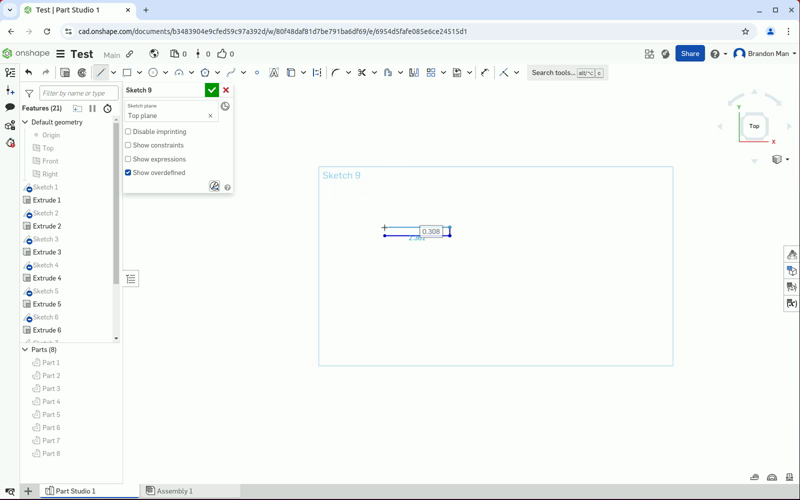
scroll(6)
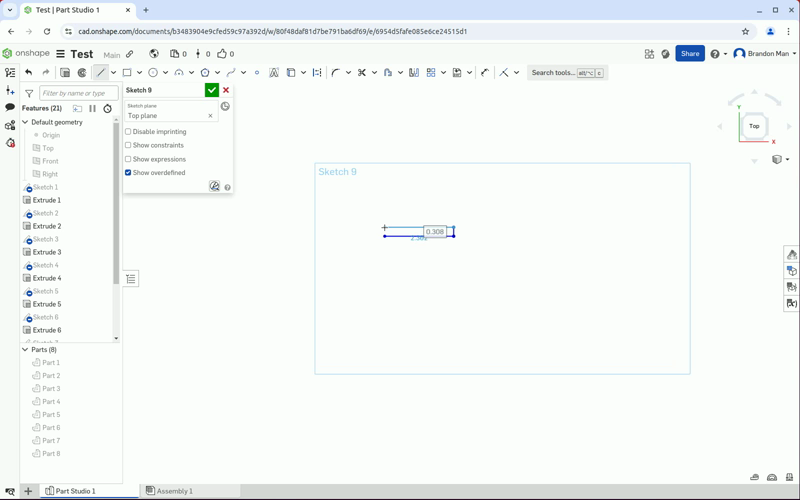
scroll(6)
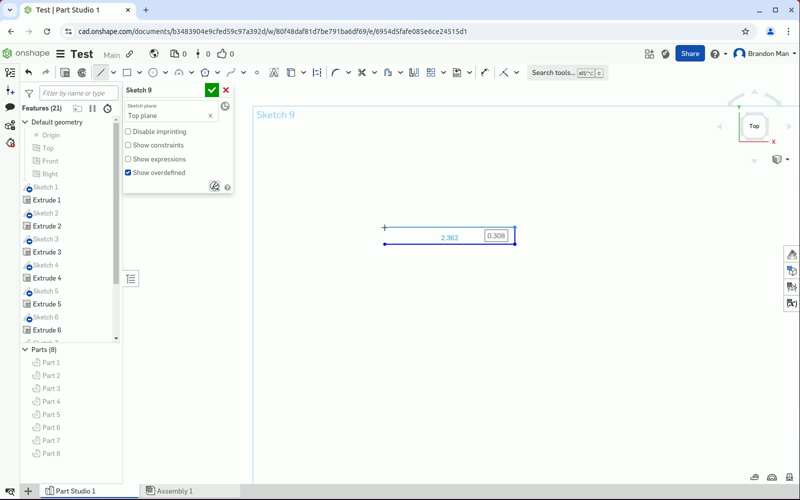
click(384, 227)
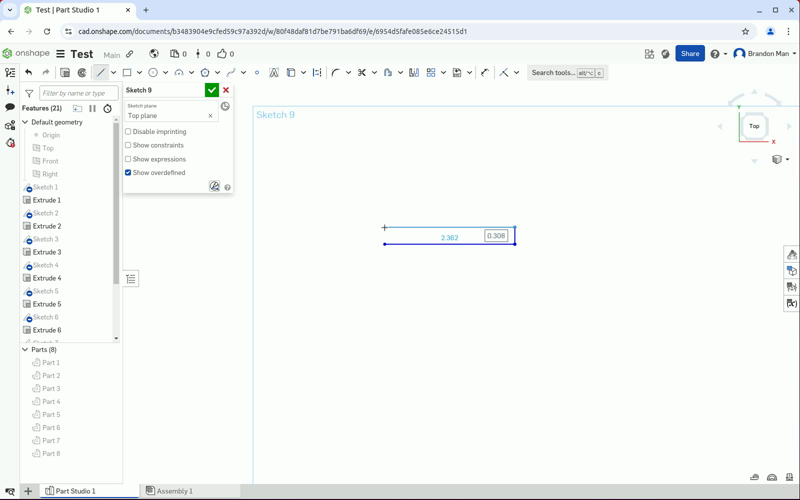
scroll(-6)
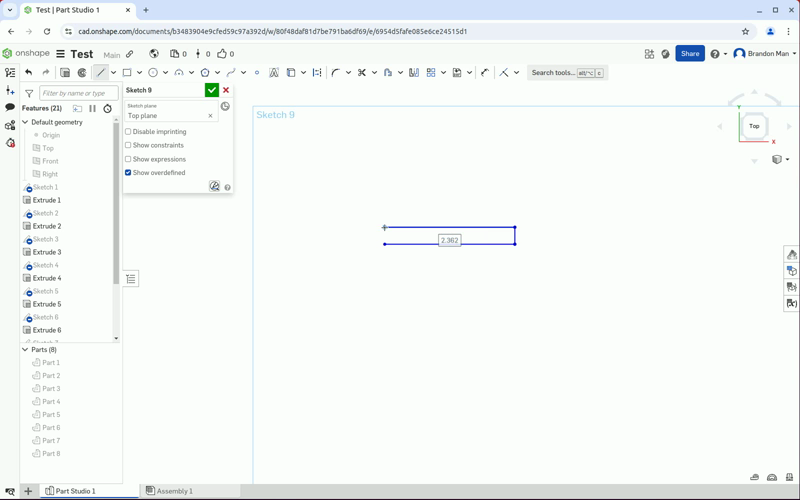
scroll(-6)
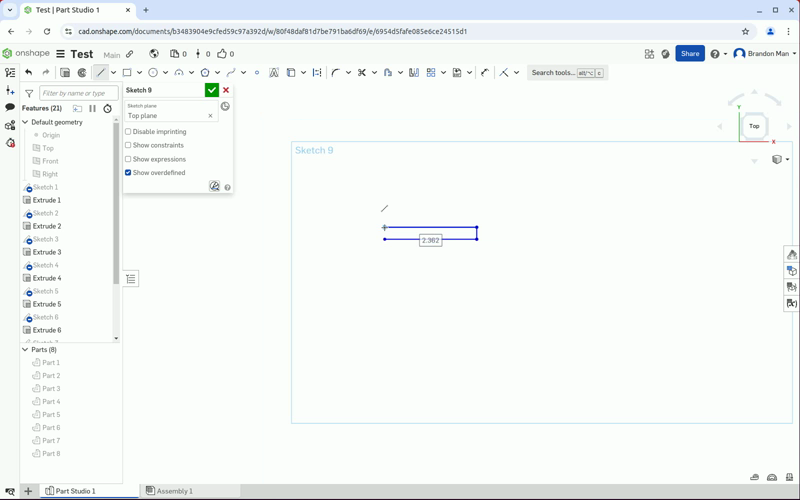
scroll(-6)
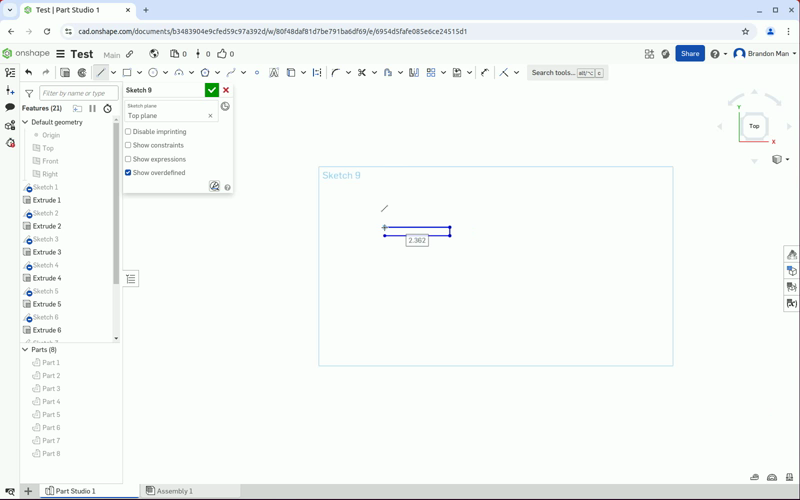
scroll(-6)
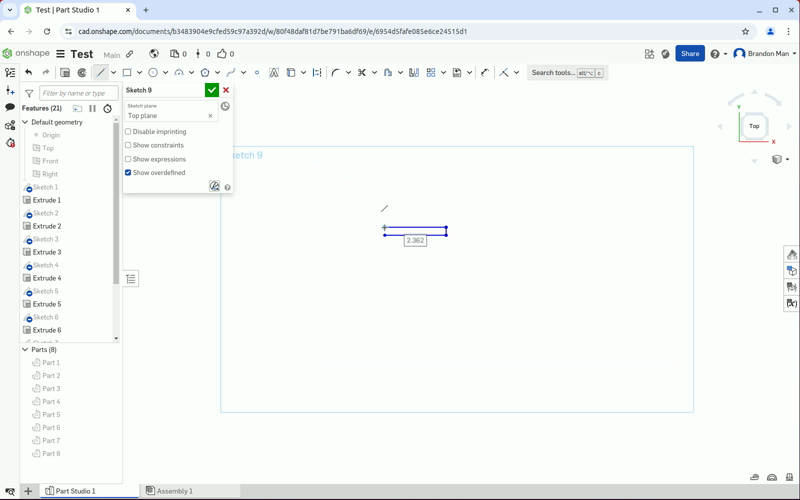
scroll(-6)
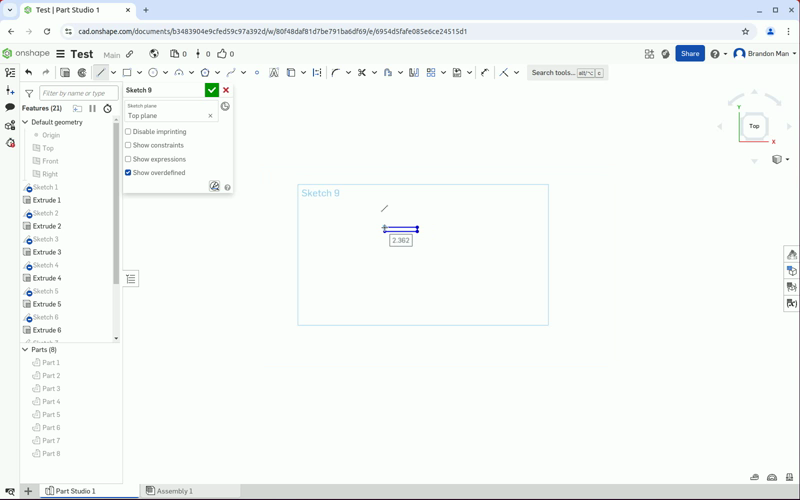
scroll(-6)
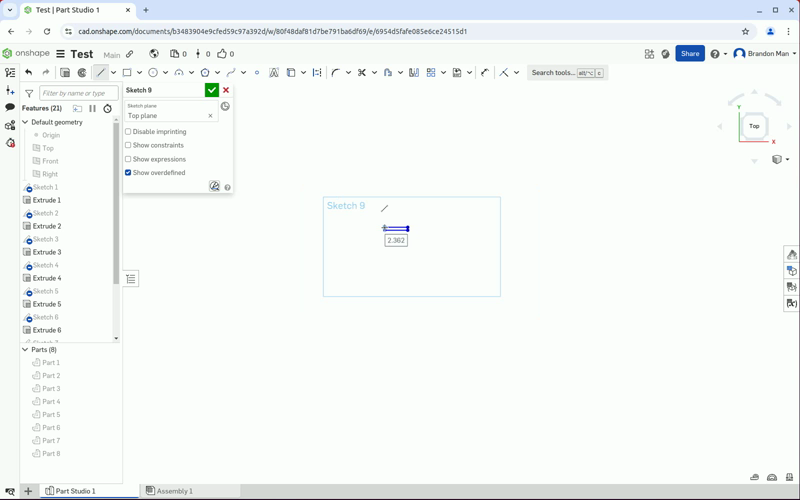
scroll(-6)
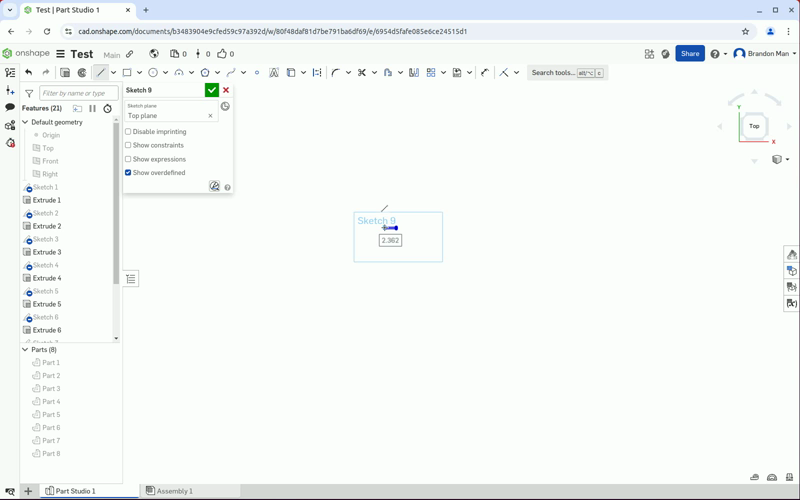
key_up(shift)
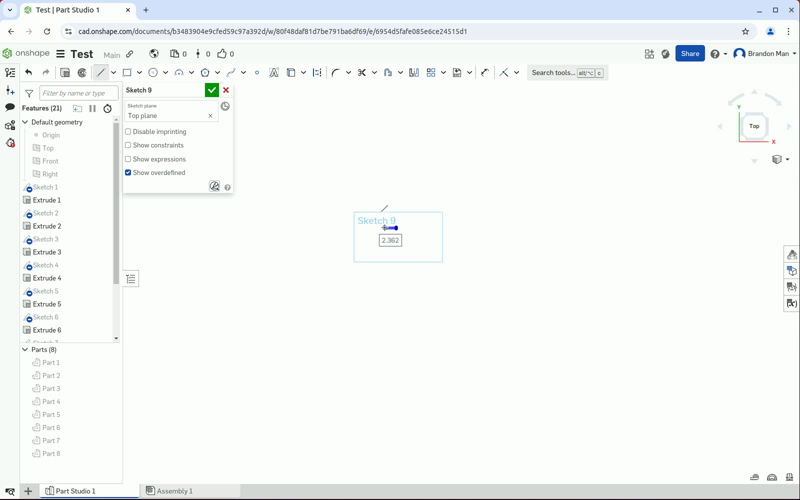
mouse_move(414, 227)
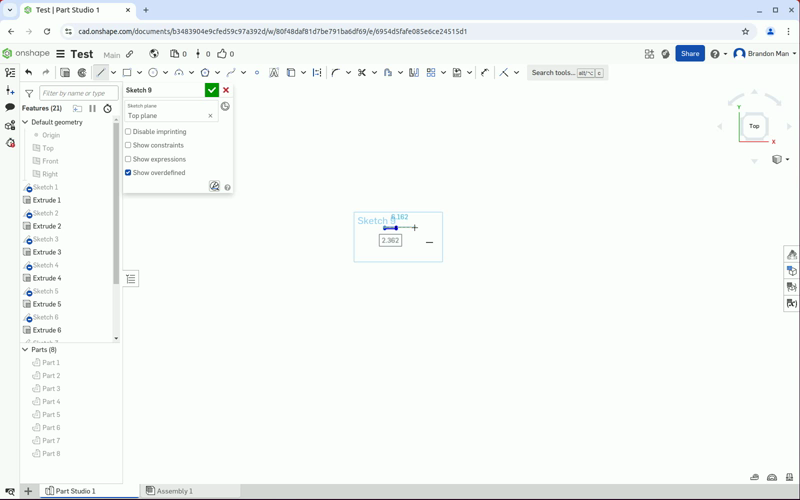
key_down(shift)
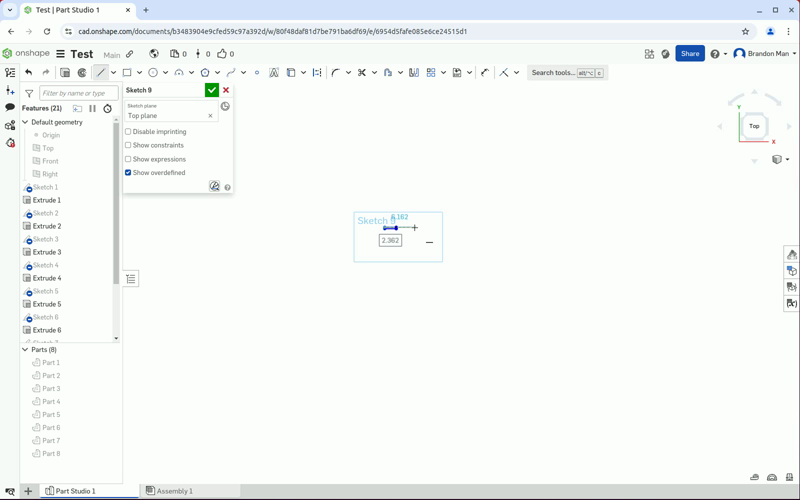
mouse_move(384, 228)
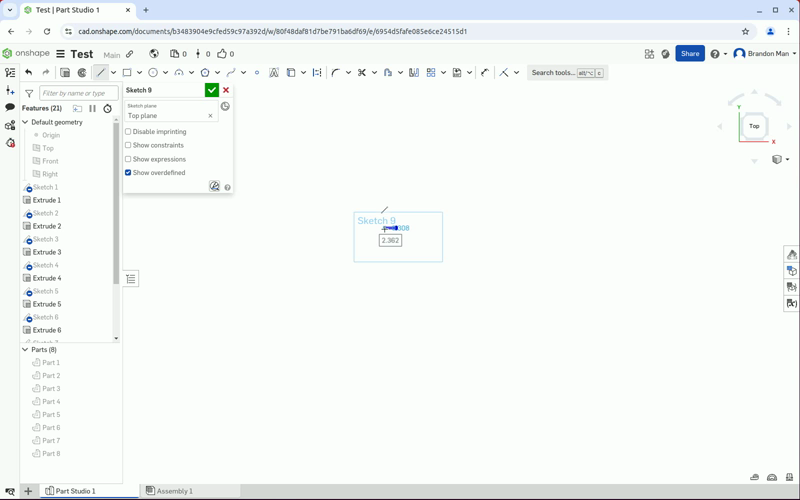
scroll(6)
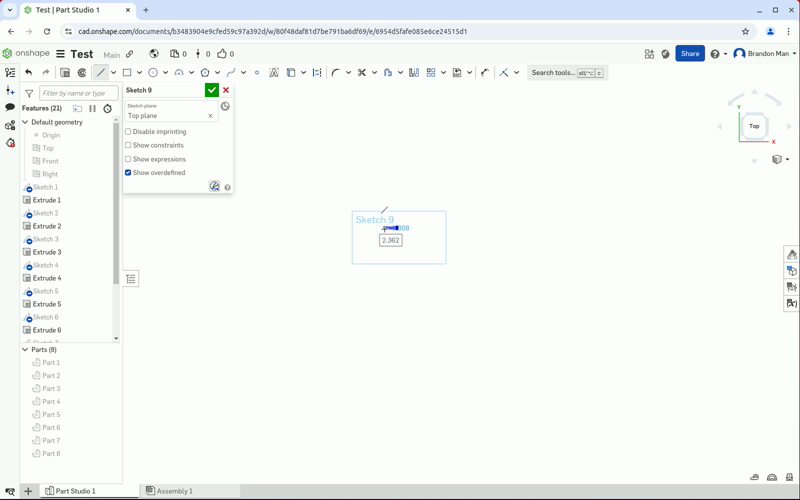
scroll(6)
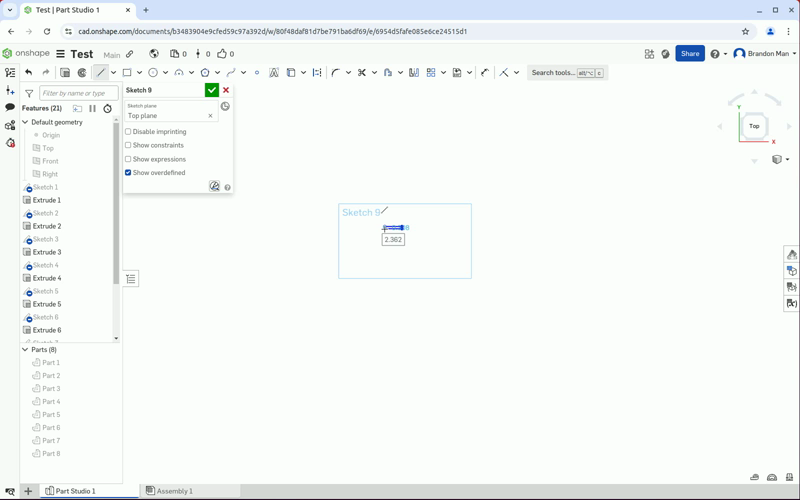
scroll(6)
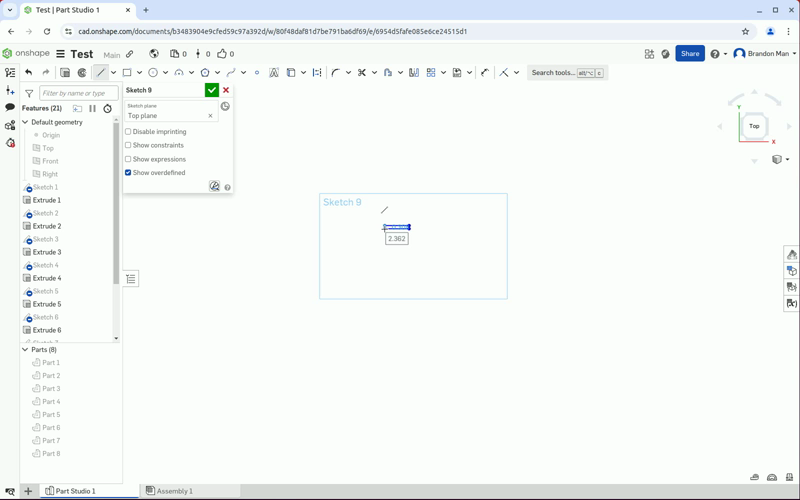
scroll(6)
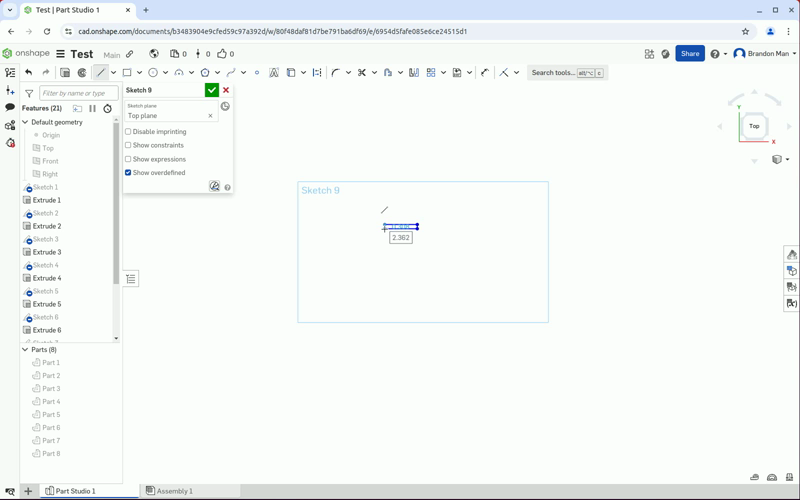
scroll(6)
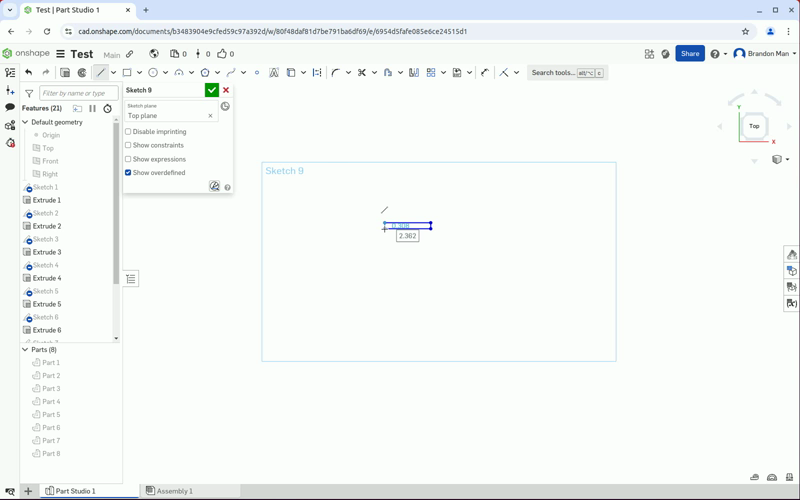
scroll(6)
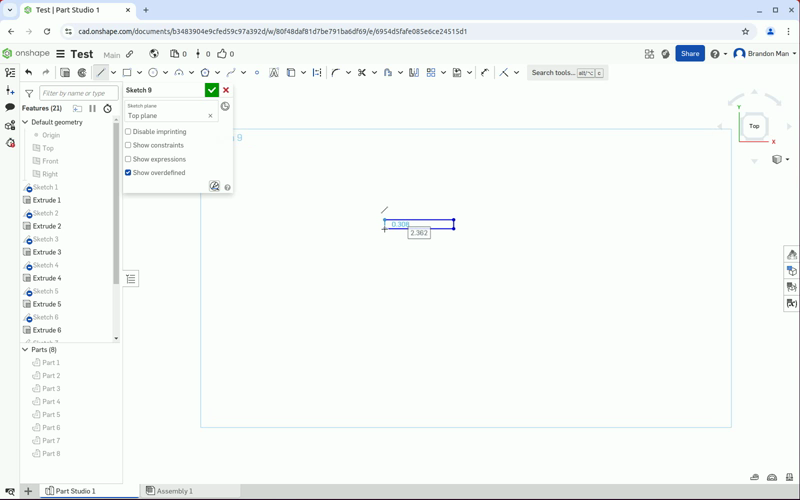
scroll(6)
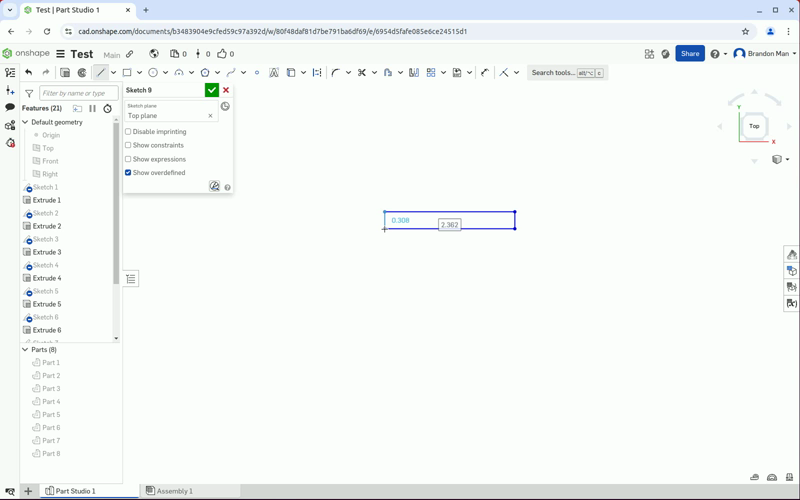
key_up(shift)
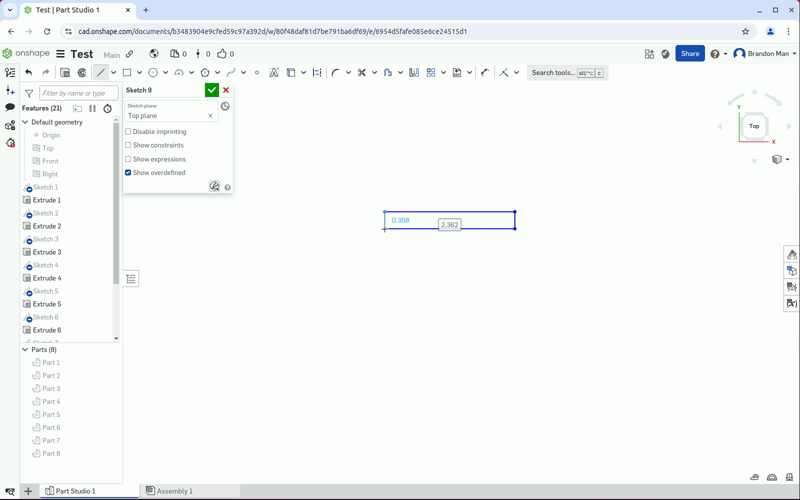
click(384, 228)
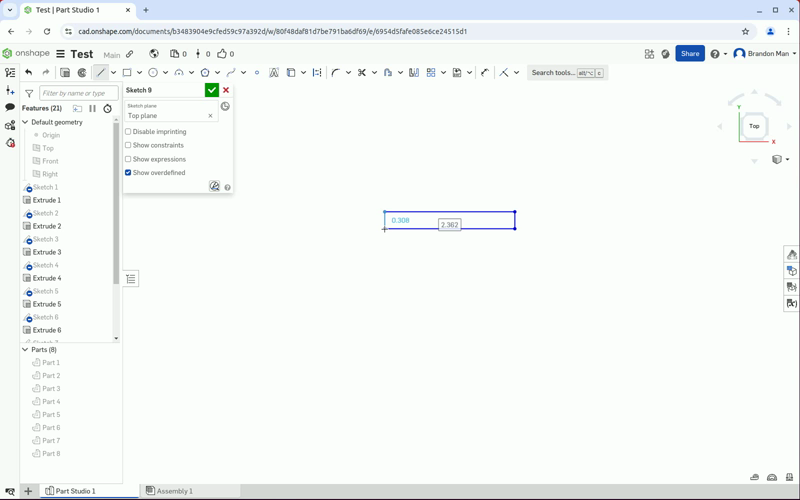
scroll(-6)
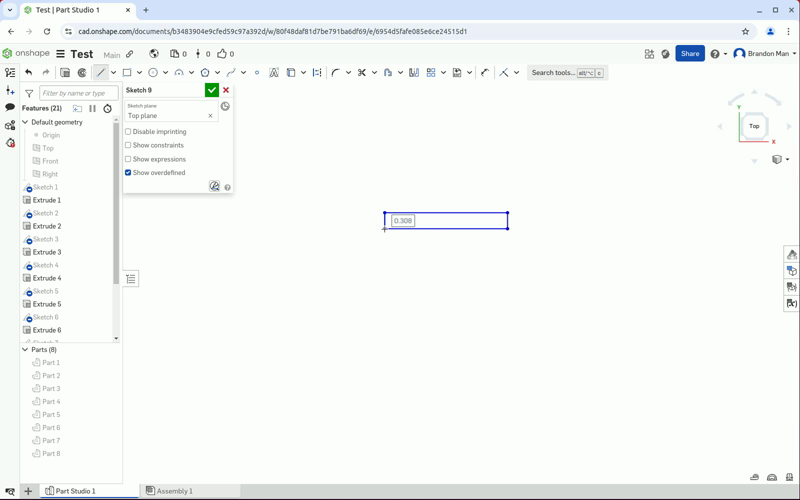
scroll(-6)
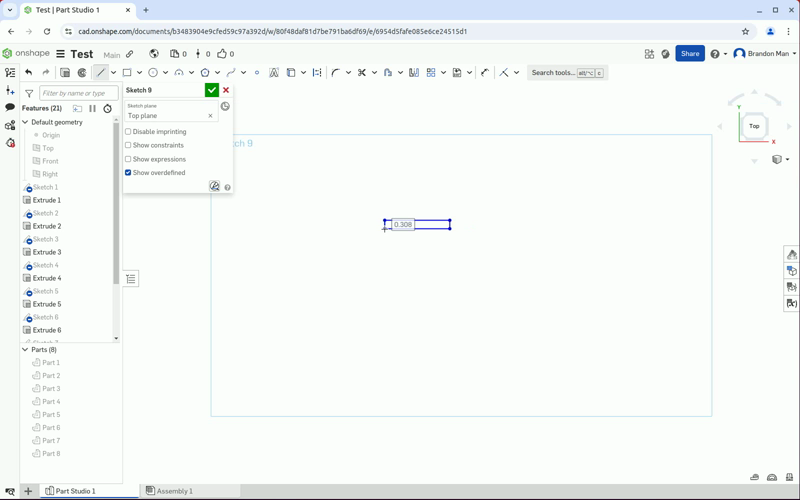
scroll(-6)
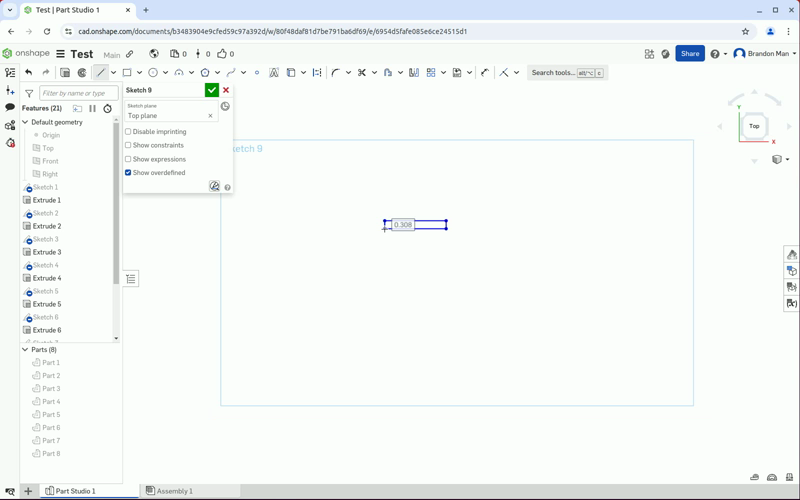
scroll(-6)
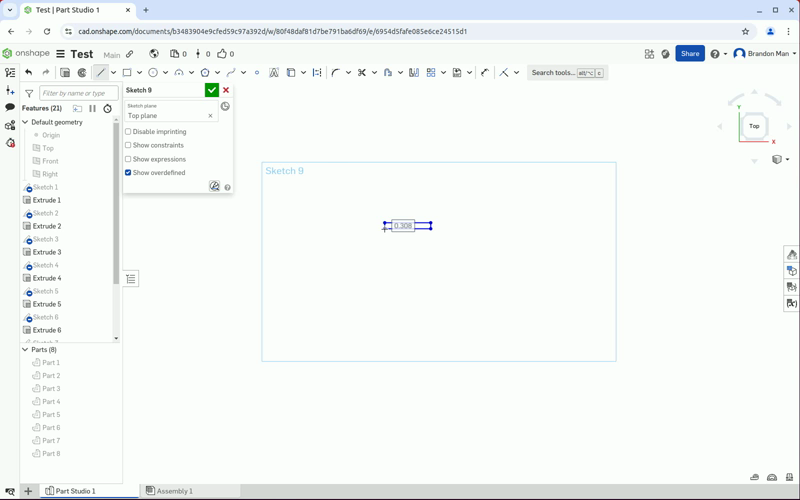
scroll(-6)
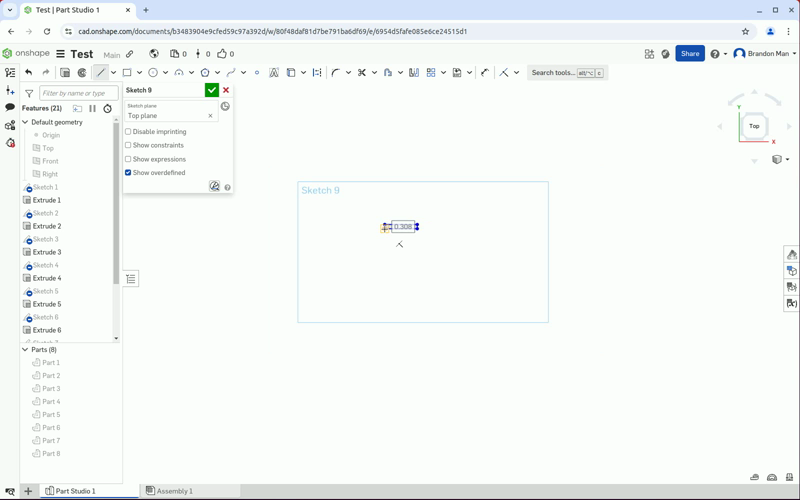
scroll(-6)
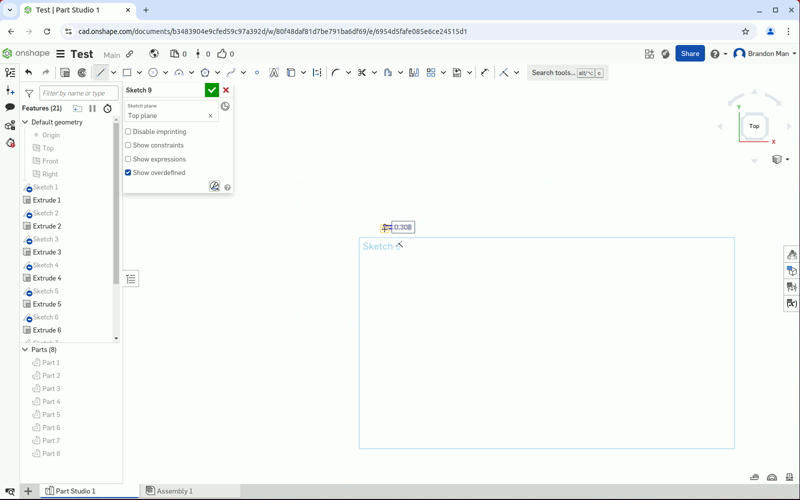
scroll(-6)
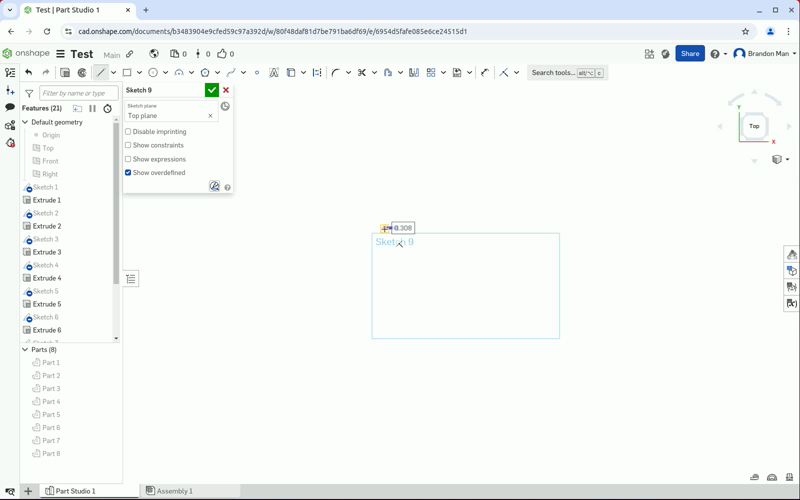
key(esc)
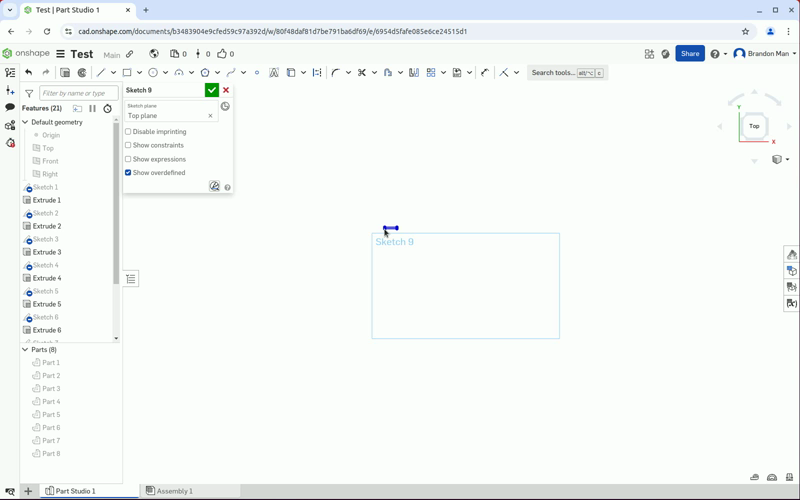
mouse_move(384, 228)
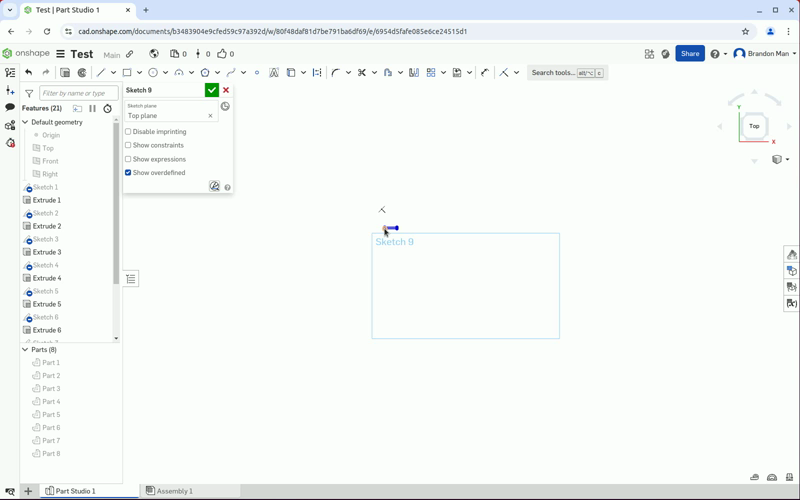
scroll(6)
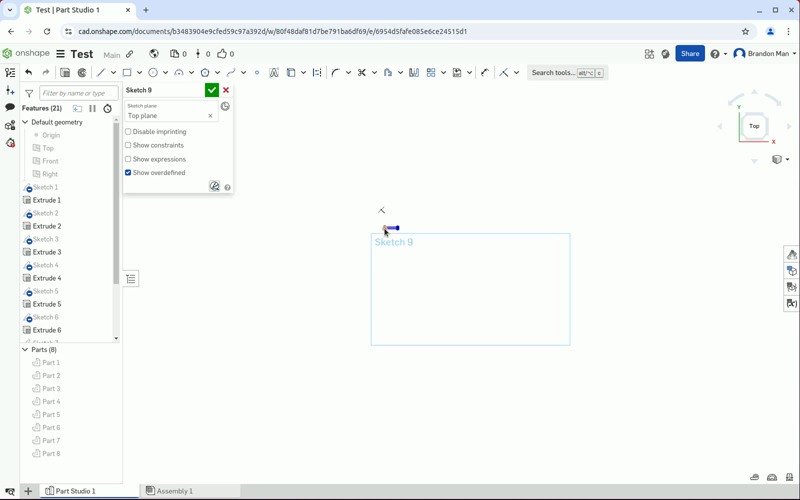
scroll(6)
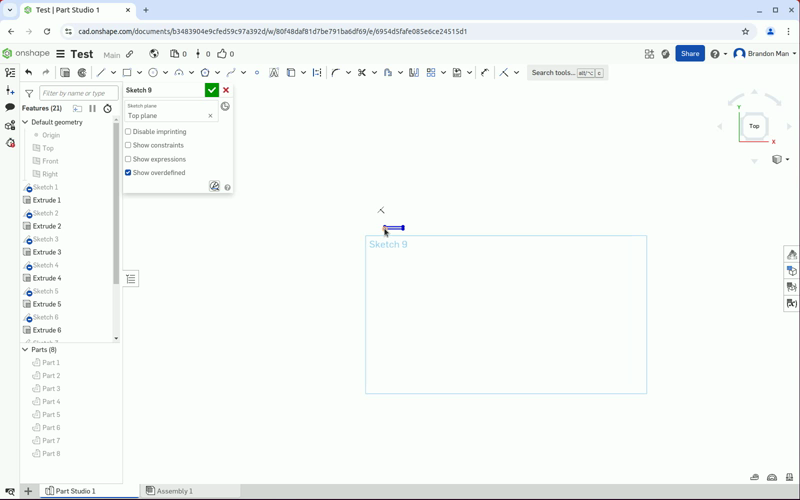
scroll(6)
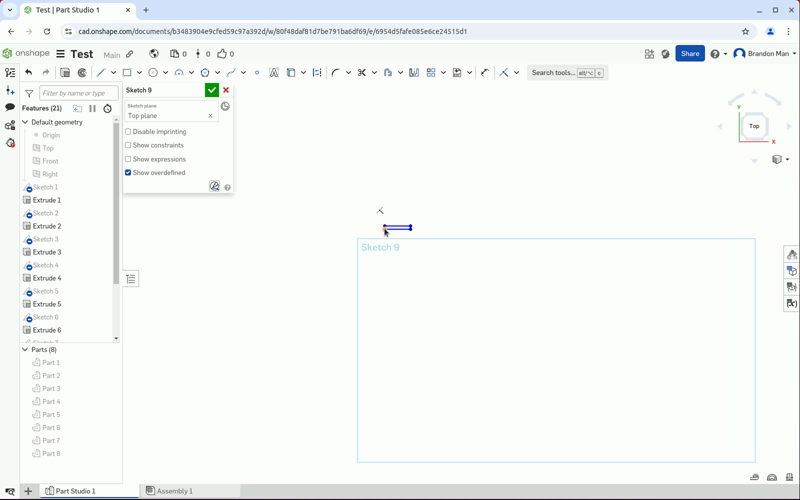
scroll(6)
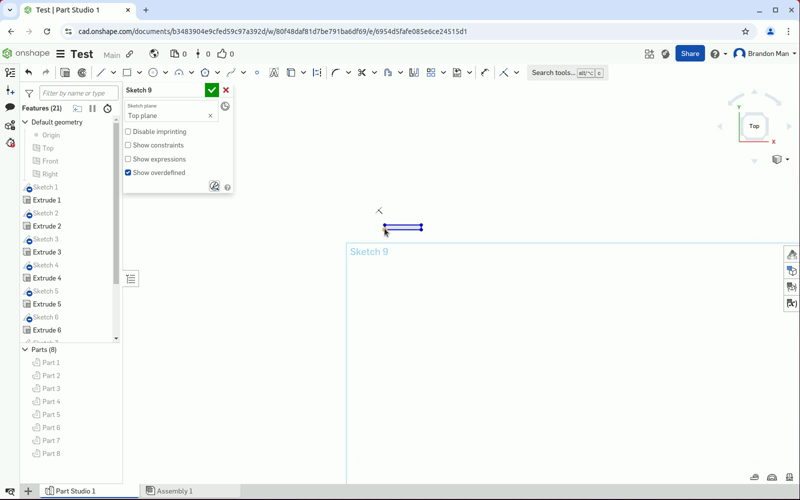
scroll(6)
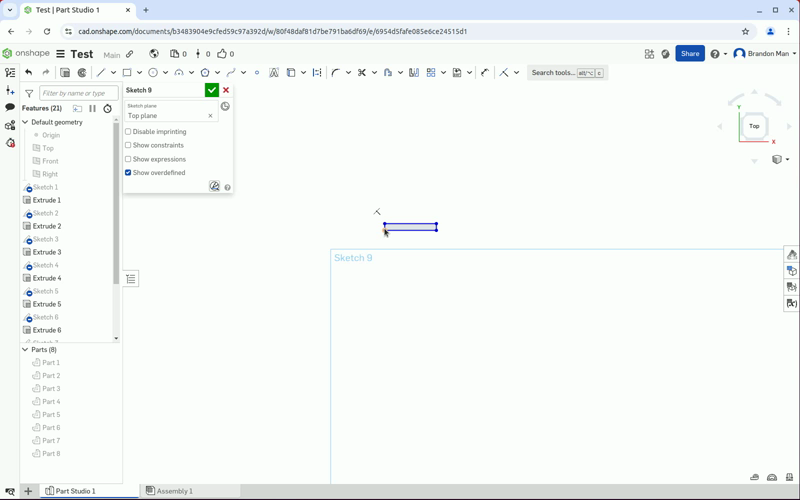
scroll(6)
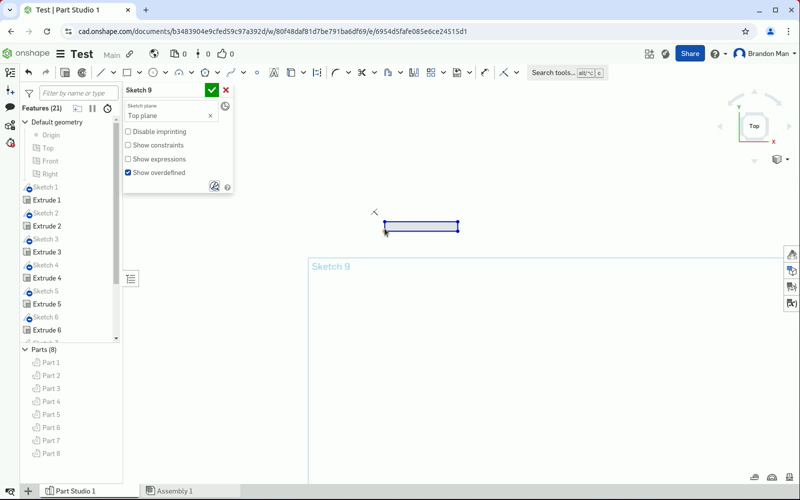
scroll(6)
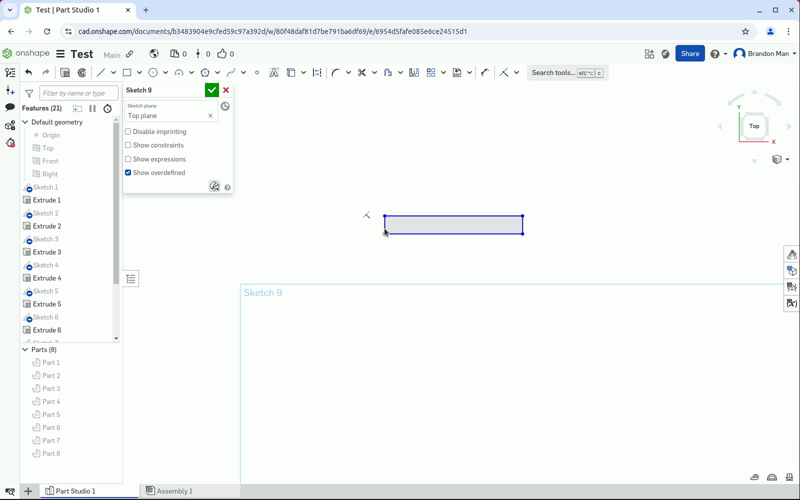
click(384, 228)
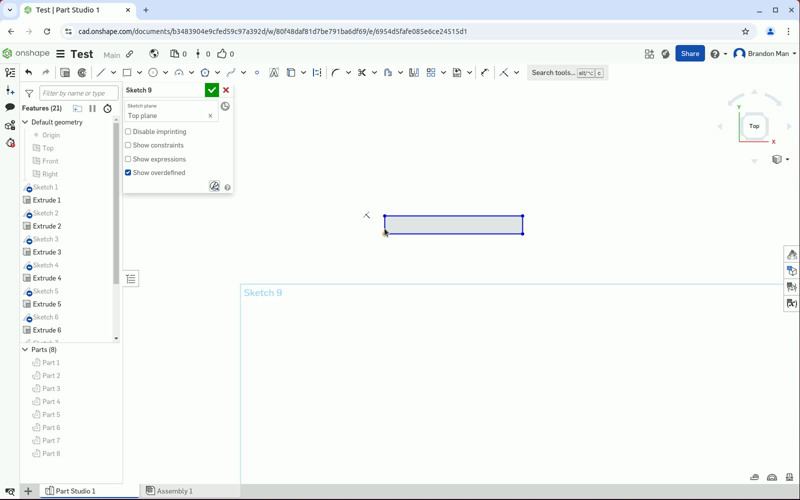
scroll(-6)
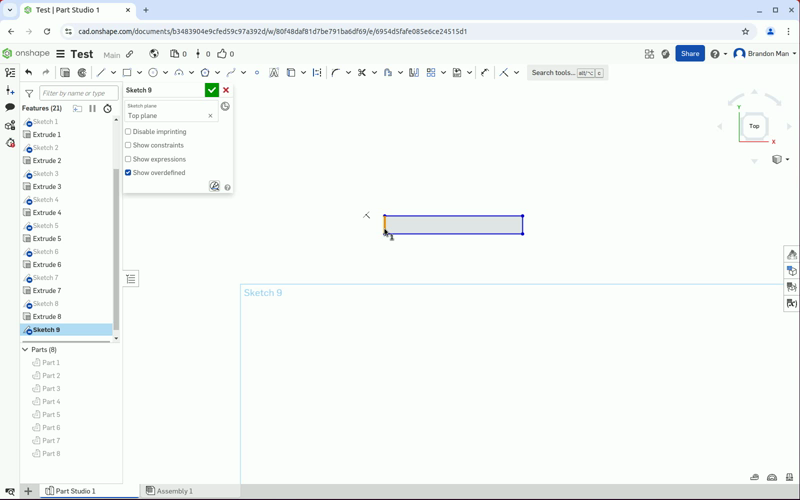
scroll(-6)
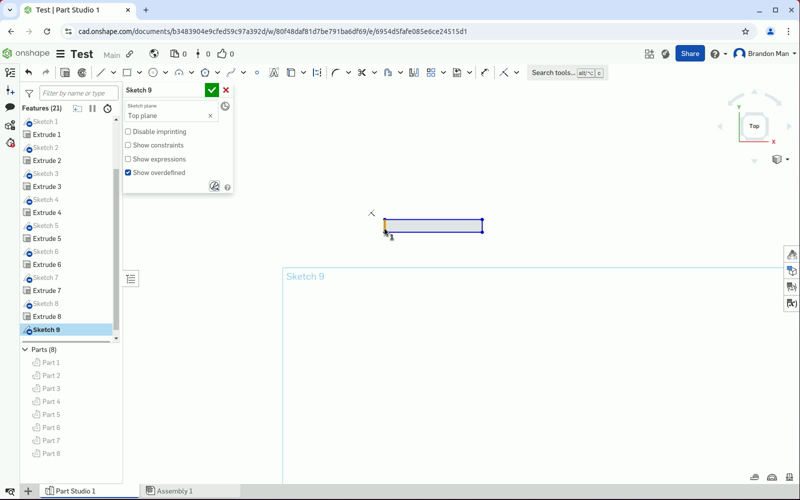
scroll(-6)
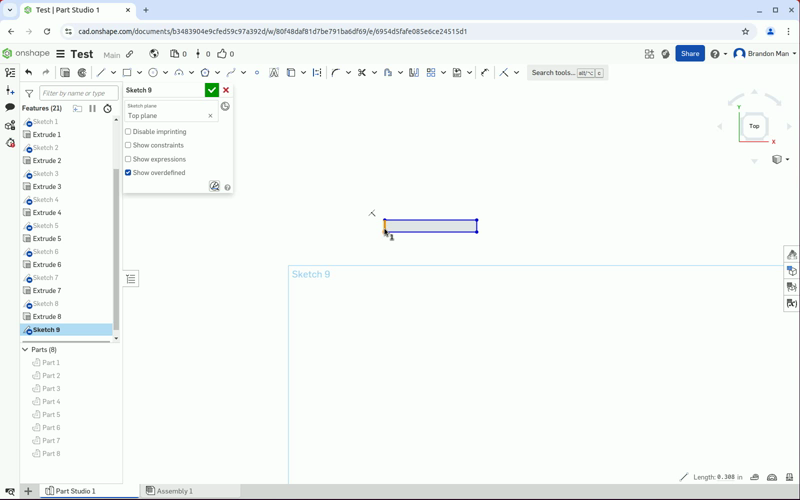
scroll(-6)
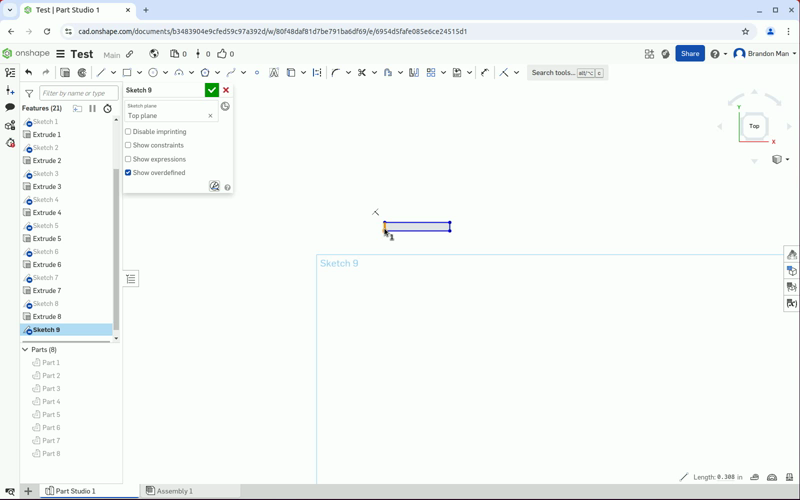
scroll(-6)
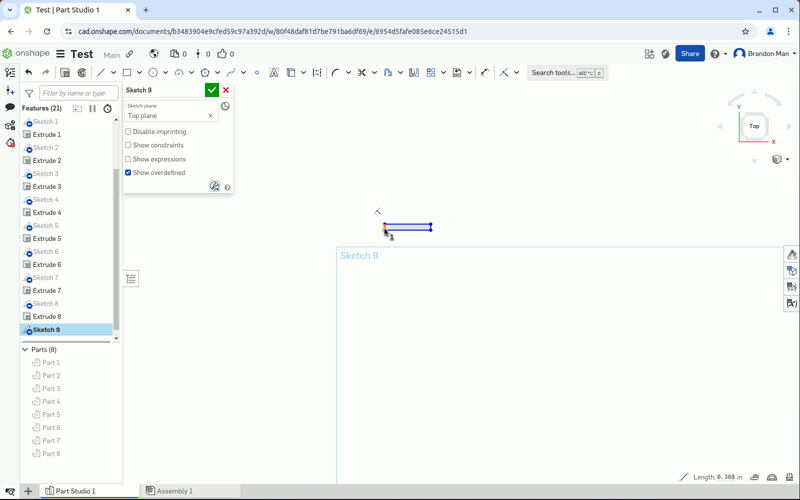
scroll(-6)
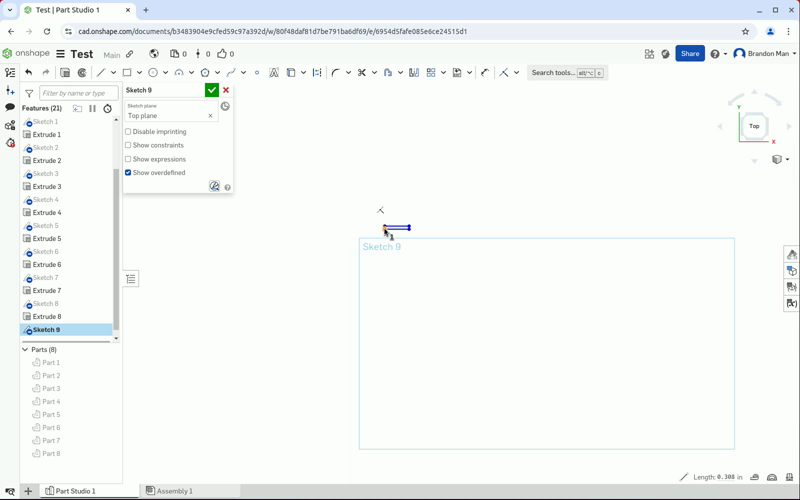
scroll(-6)
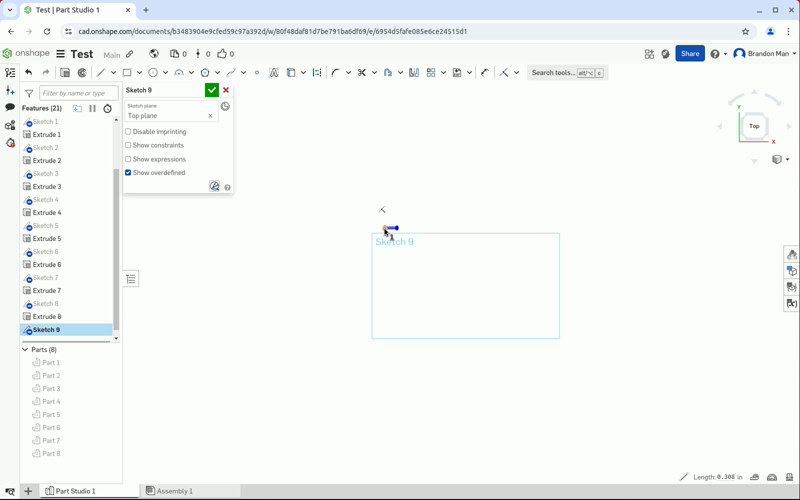
mouse_move(73, 352)
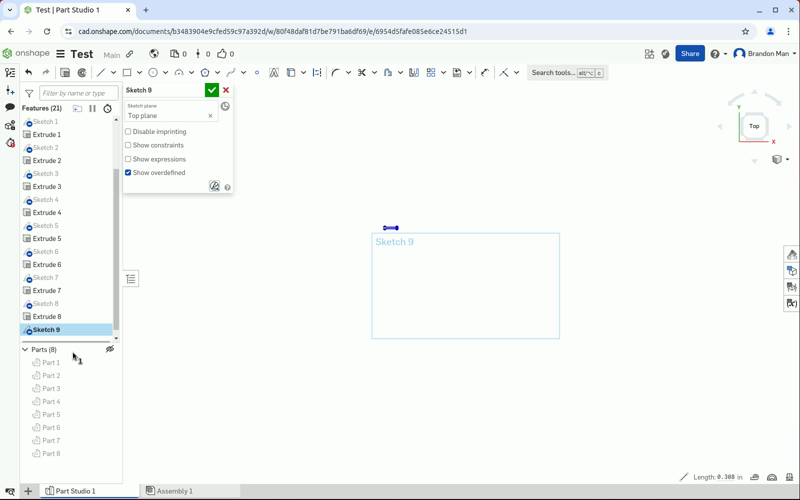
key(shift+y)
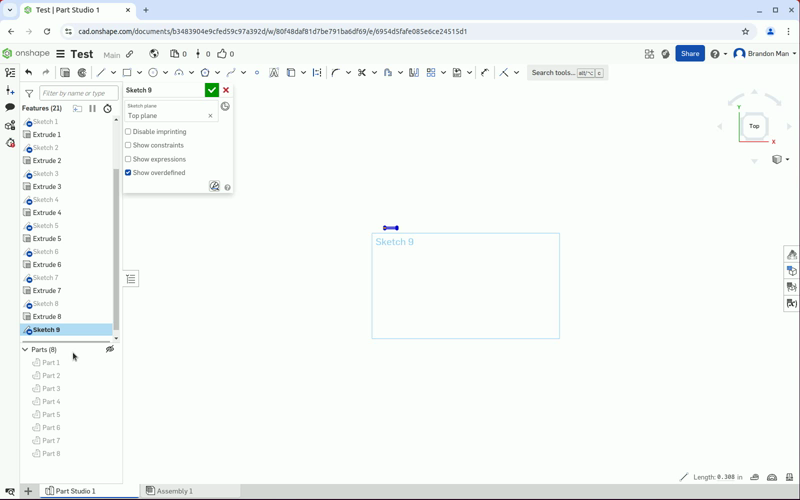
key(shift+e)
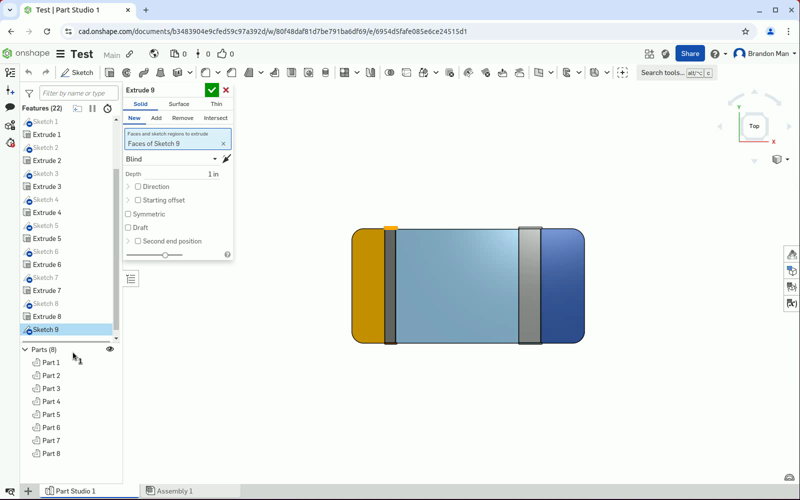
mouse_move(143, 106)
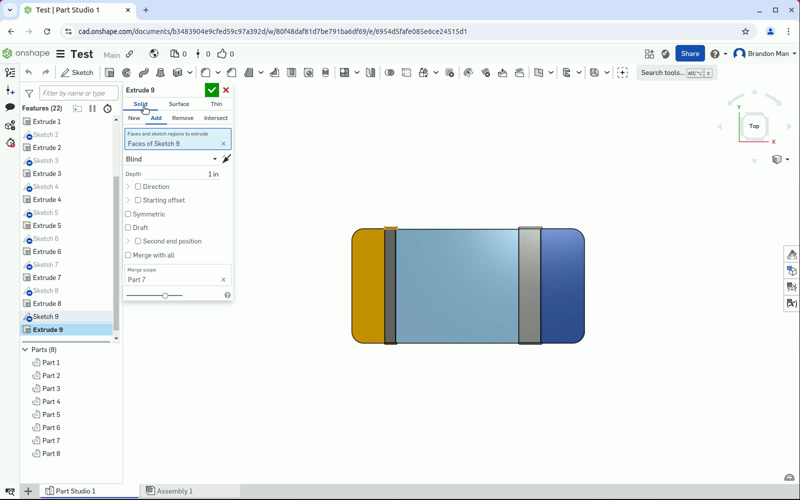
click(143, 106)
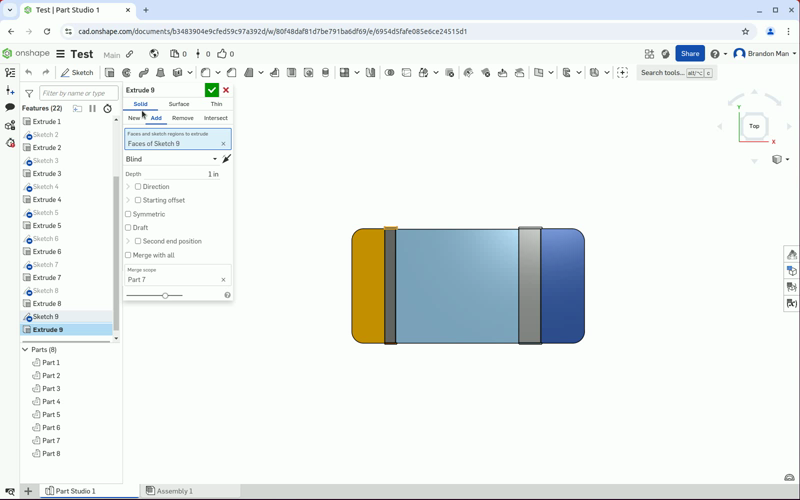
mouse_move(137, 120)
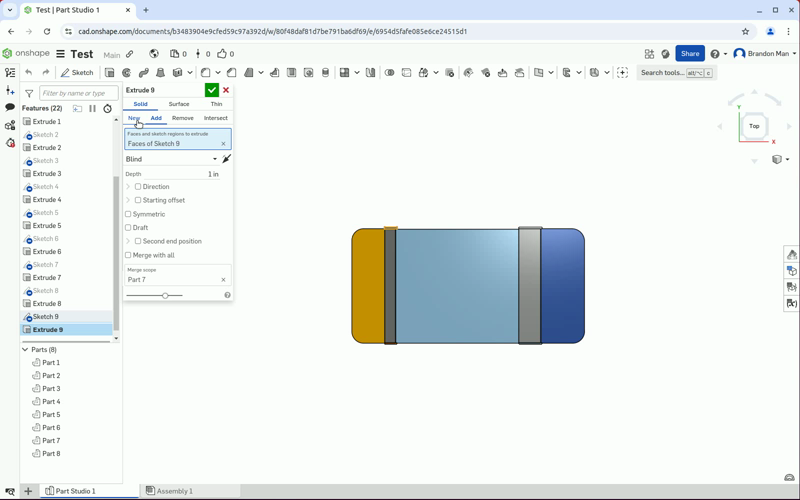
click(137, 120)
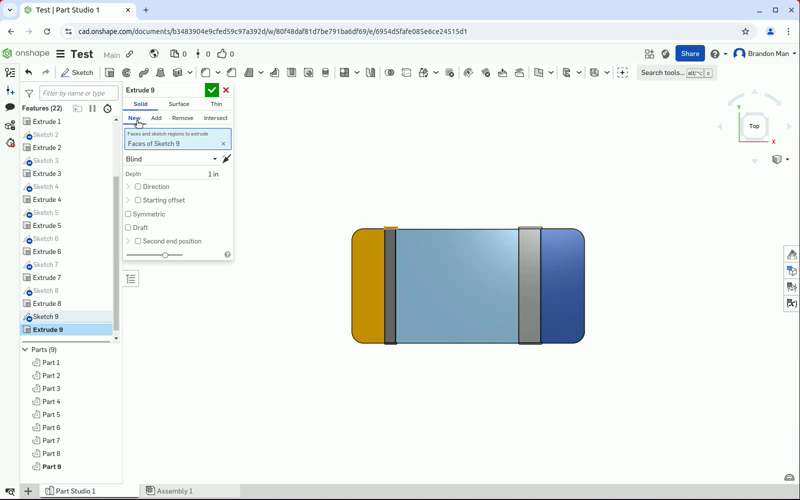
key(tab, 4)
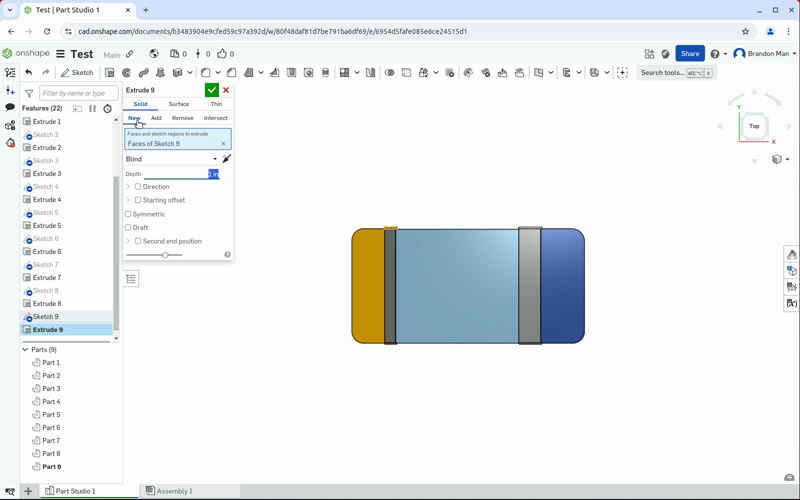
text(0.722)
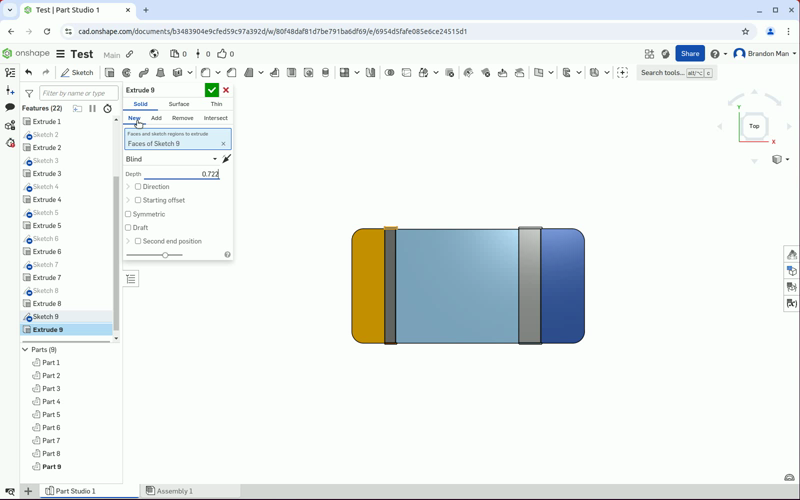
key(enter)
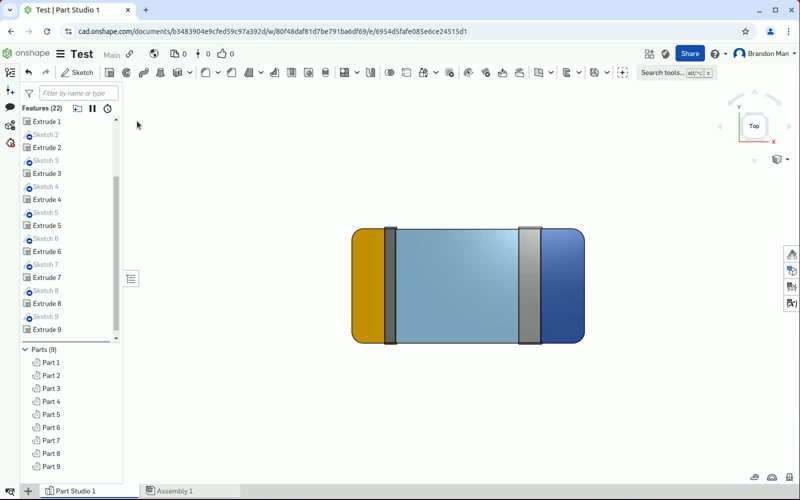
key(shift+h)
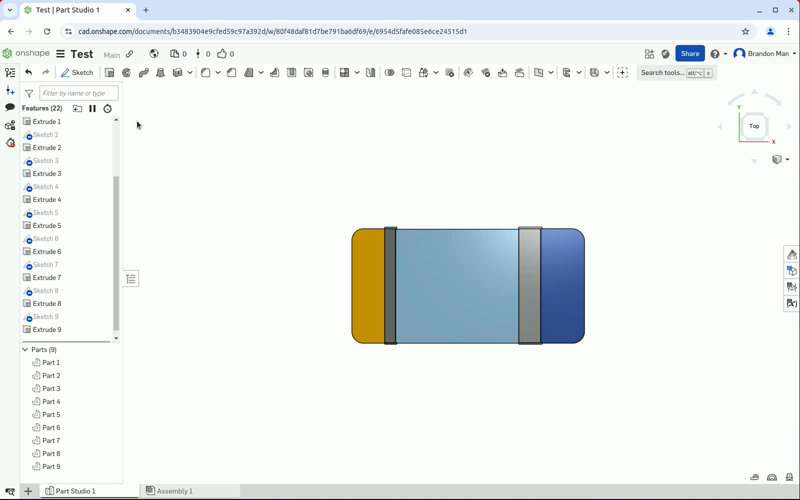
key(shift+h)
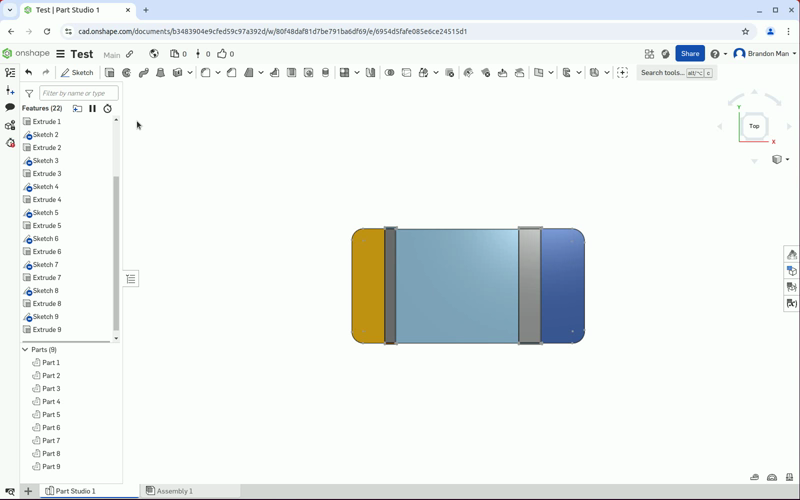
key(shift+7)
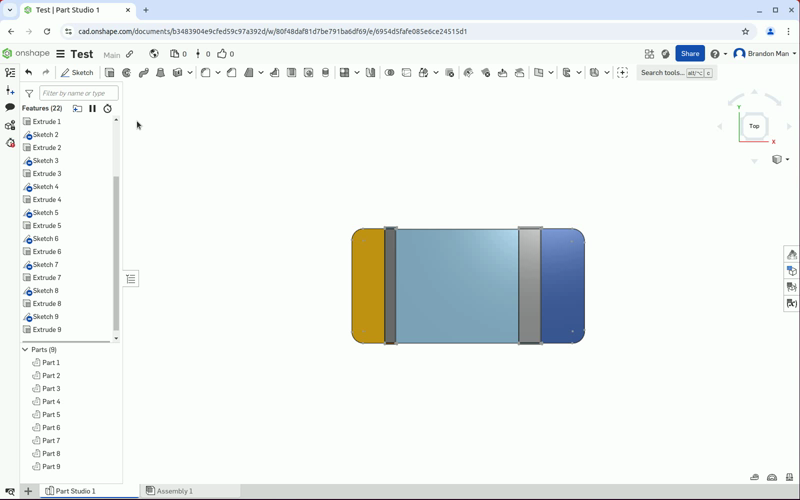
key(up, 3)
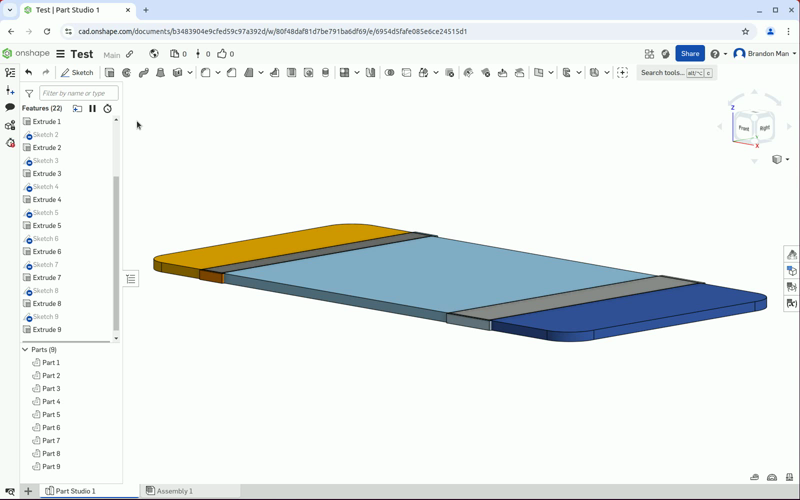
key(left, 3)
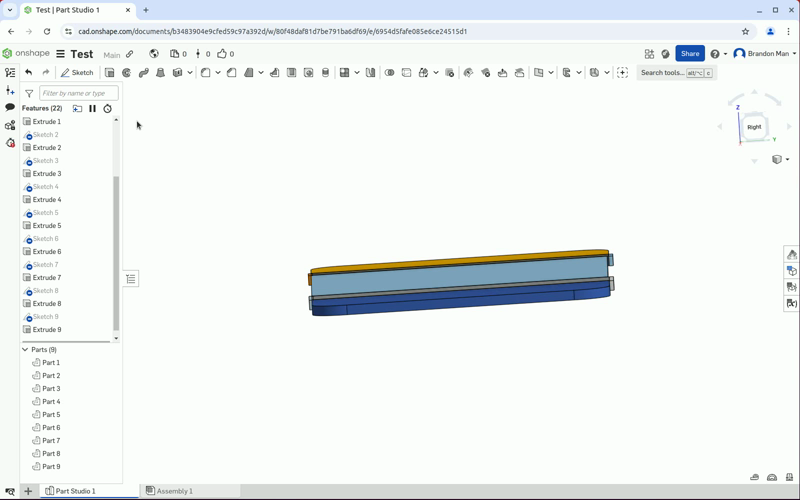
key(right, 3)
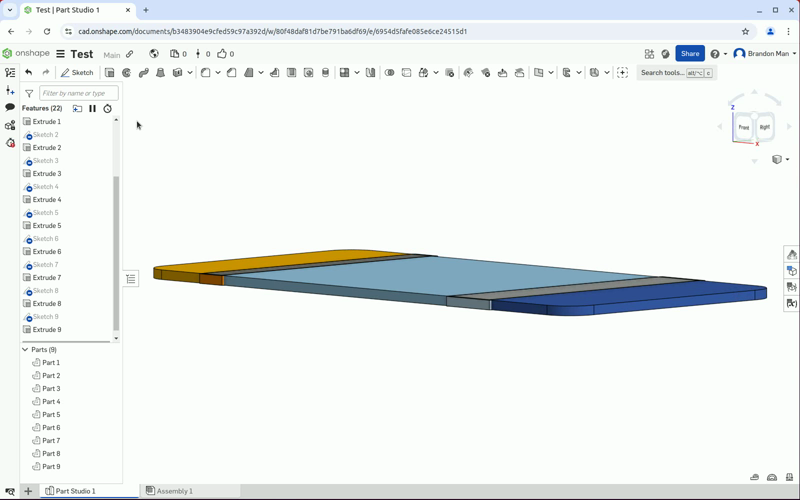
key(down, 3)
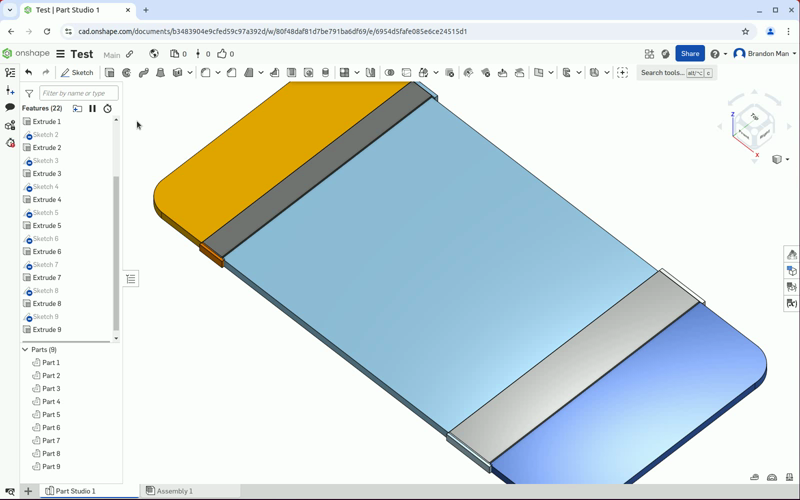
mouse_move(69, 111)
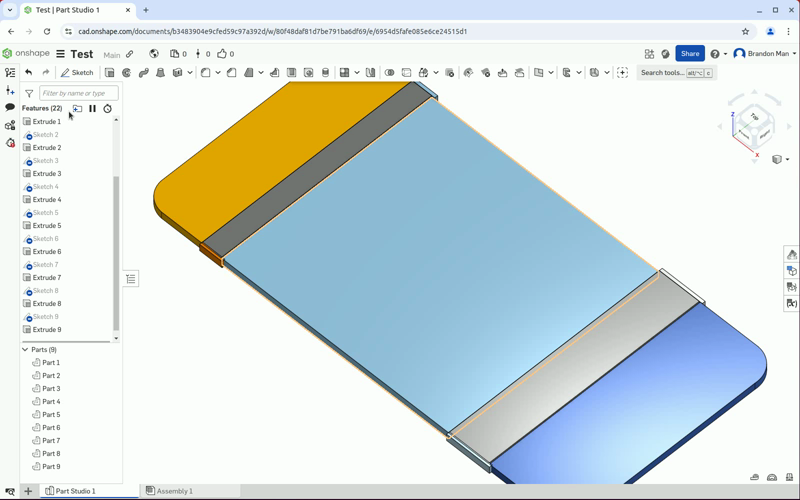
click(69, 111)